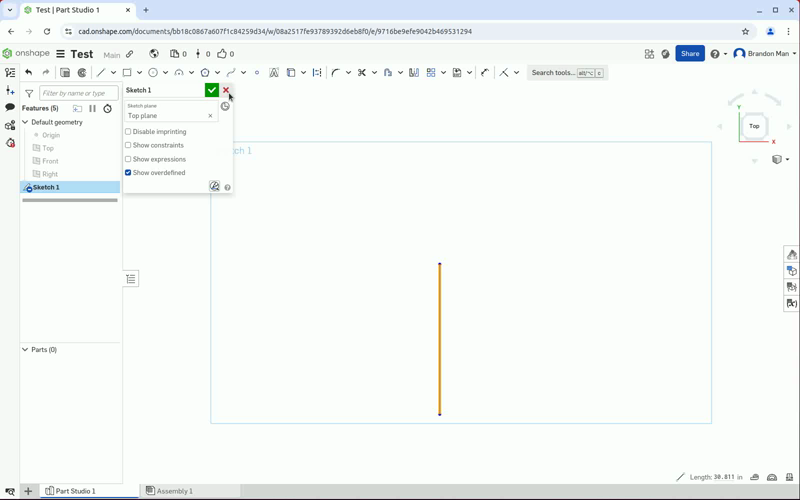
key(shift+h)
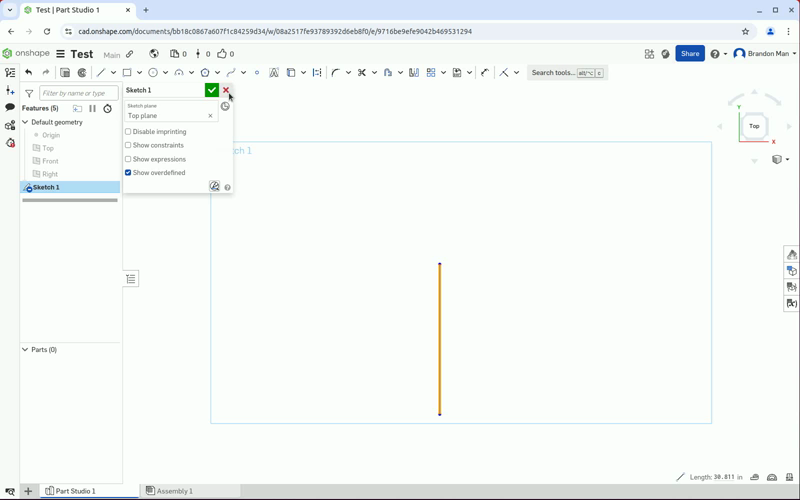
key(shift+s)
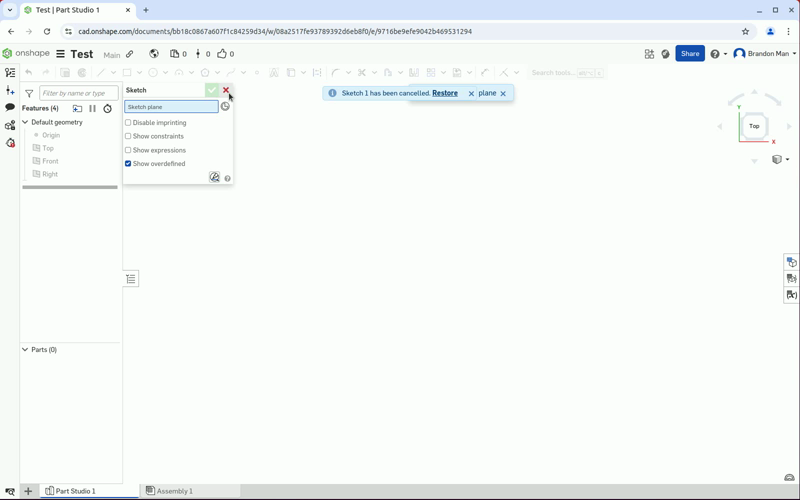
mouse_move(73, 150)
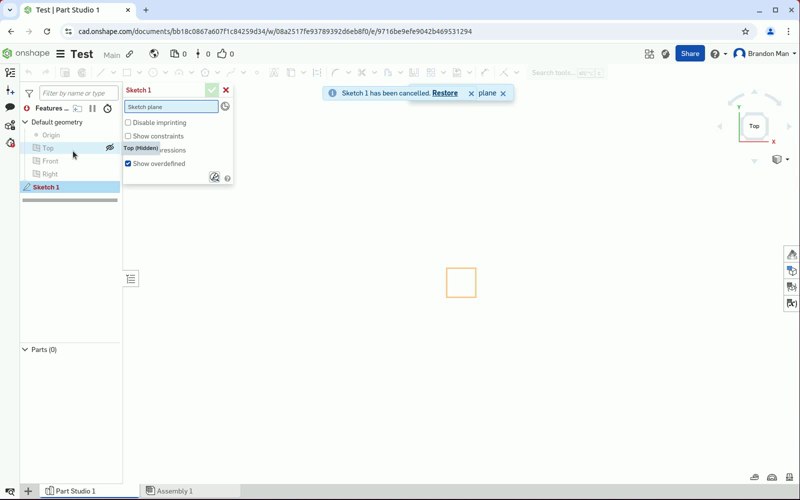
click(73, 150)
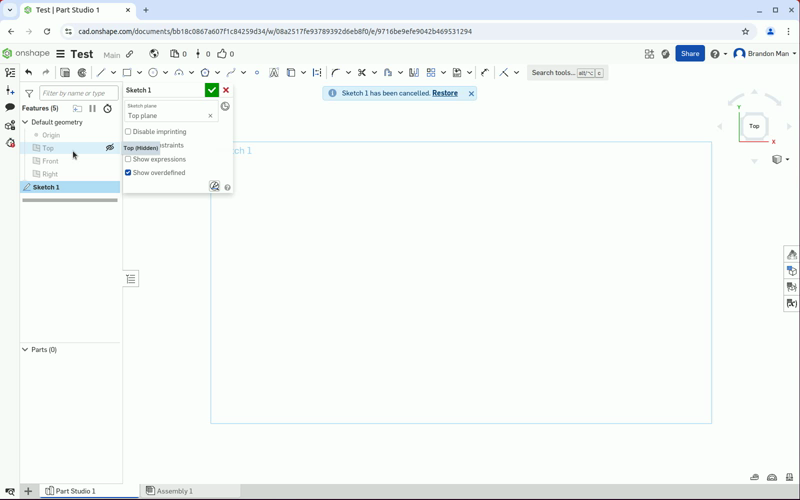
mouse_move(73, 352)
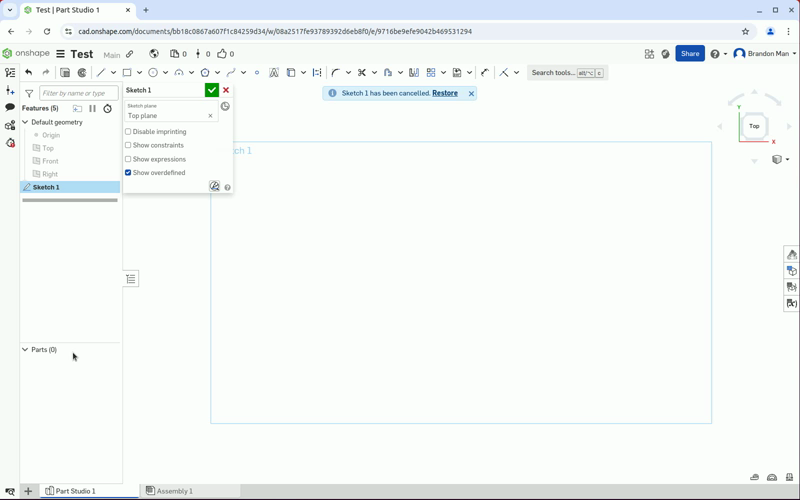
key(y)
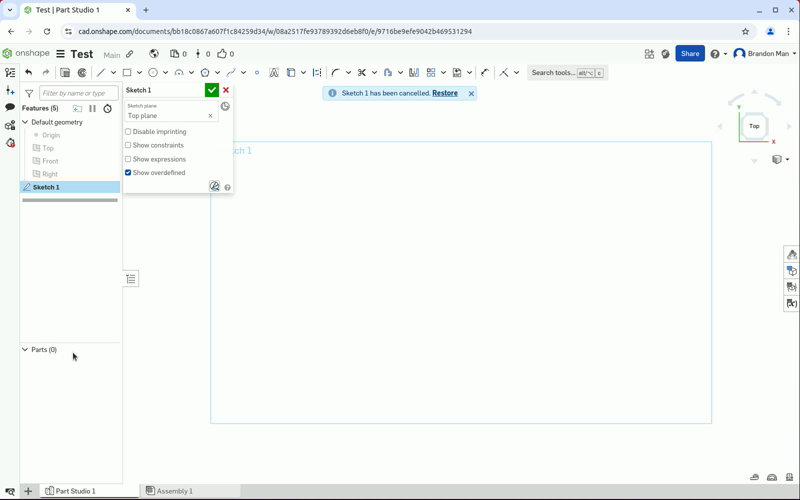
key(l)
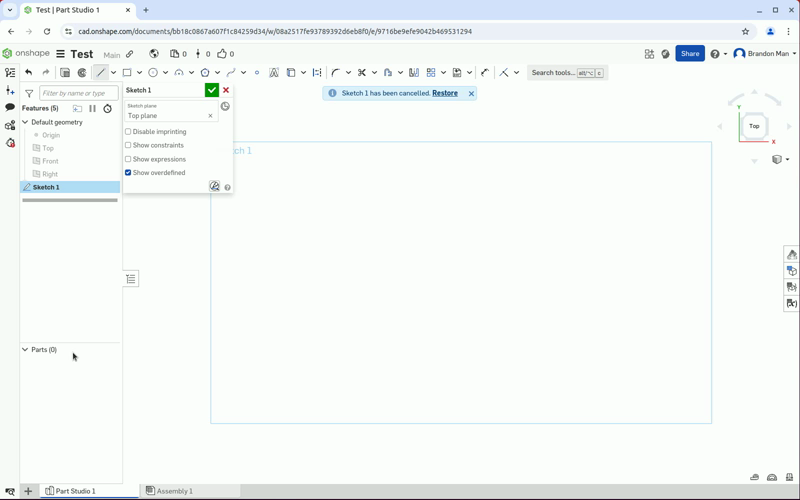
key_down(shift)
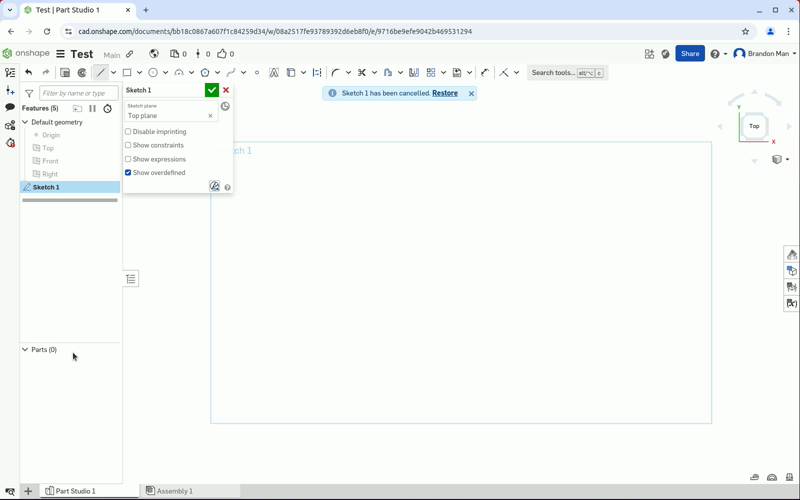
mouse_move(434, 282)
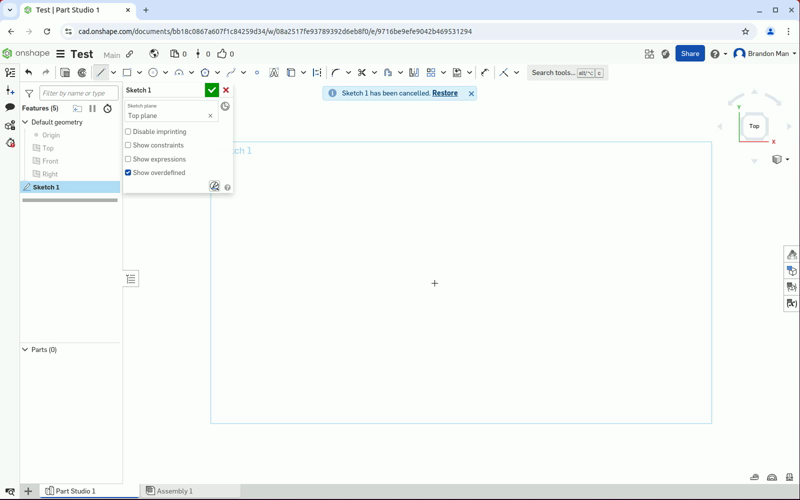
click(434, 282)
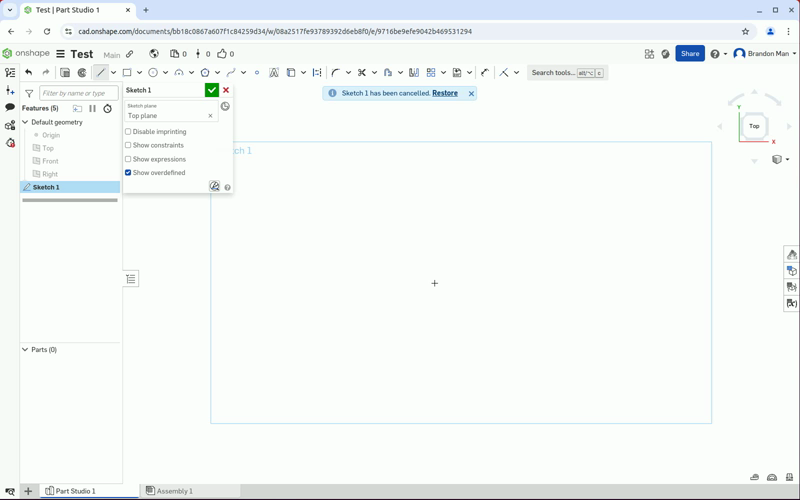
key_up(shift)
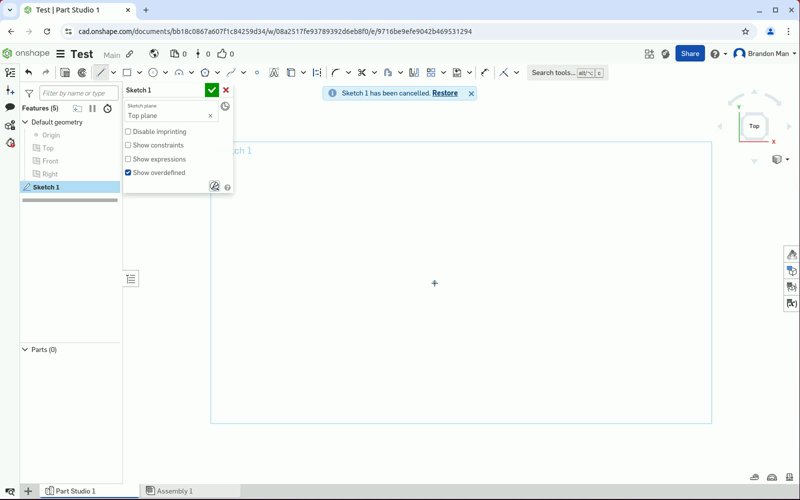
key_down(shift)
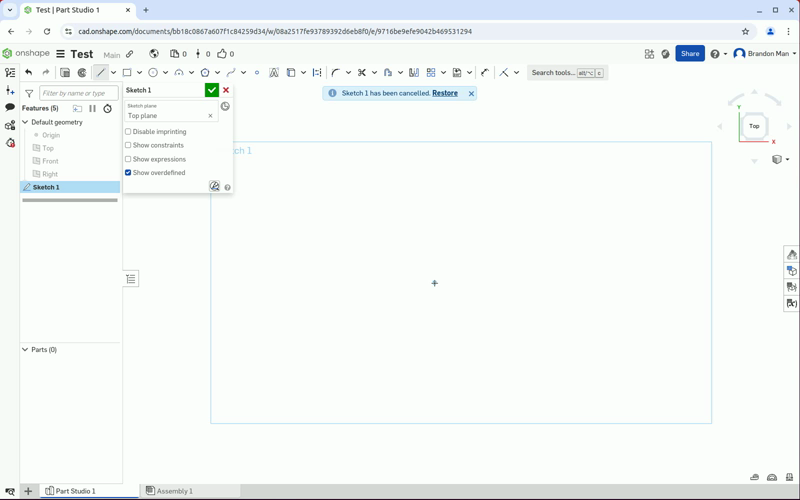
mouse_move(464, 282)
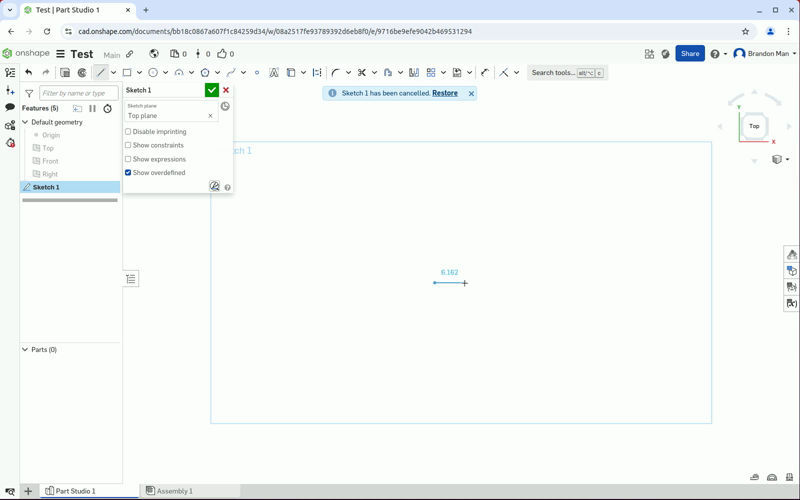
mouse_move(438, 282)
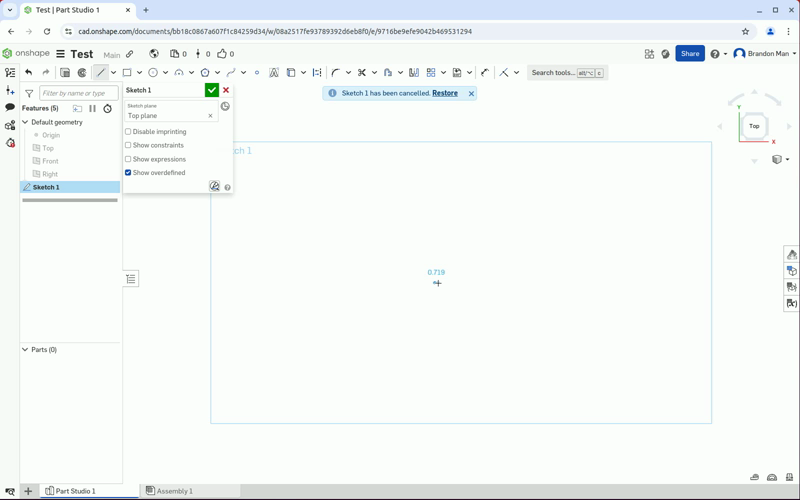
scroll(6)
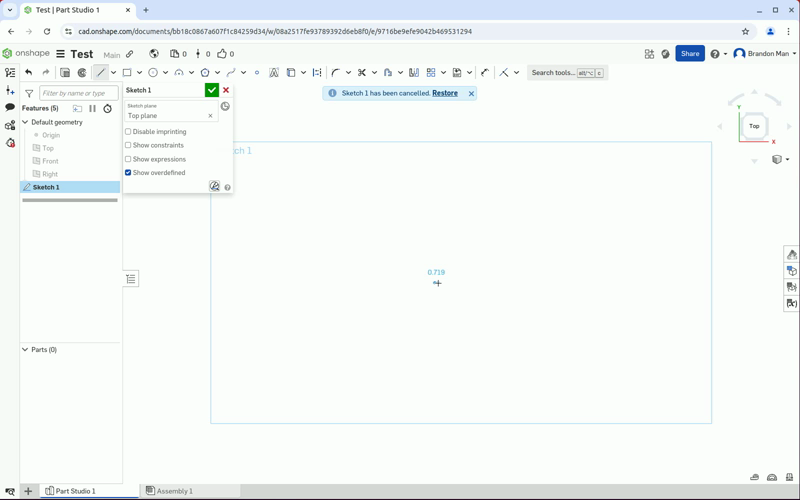
scroll(6)
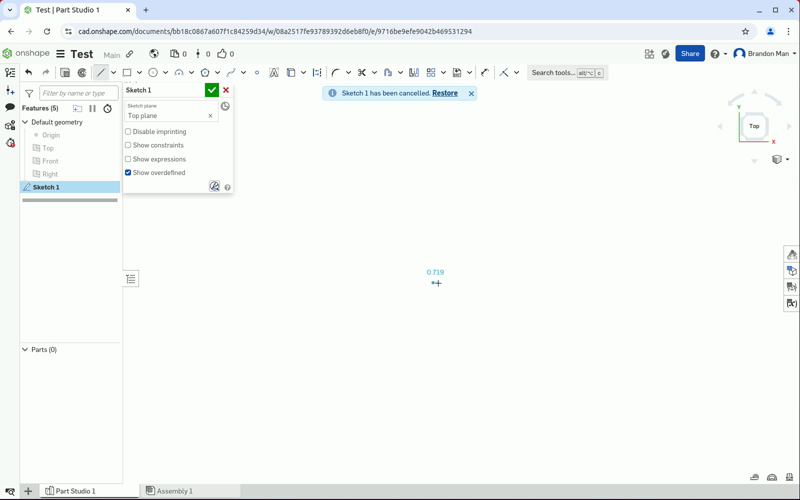
scroll(6)
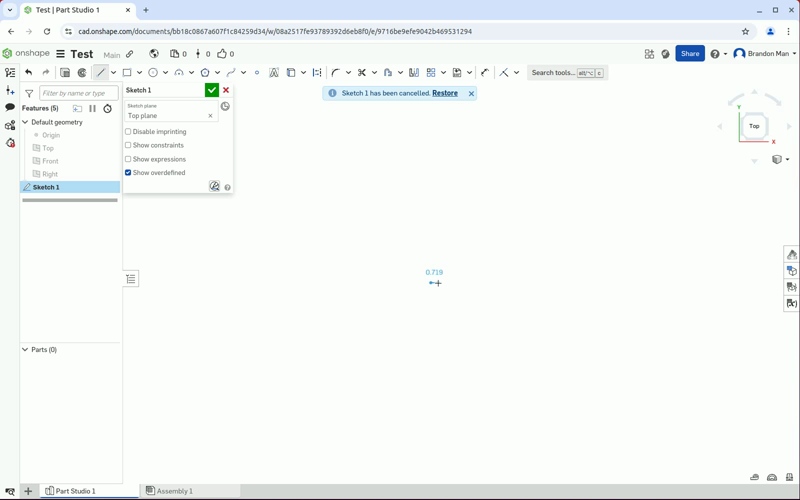
scroll(6)
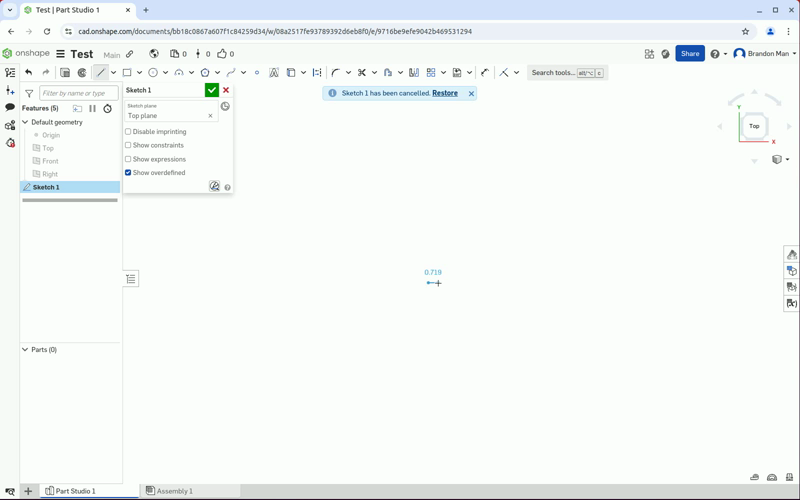
scroll(6)
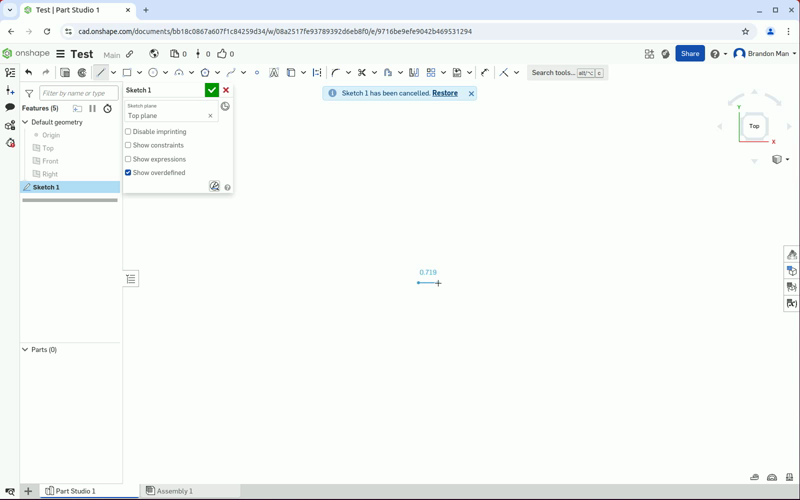
scroll(6)
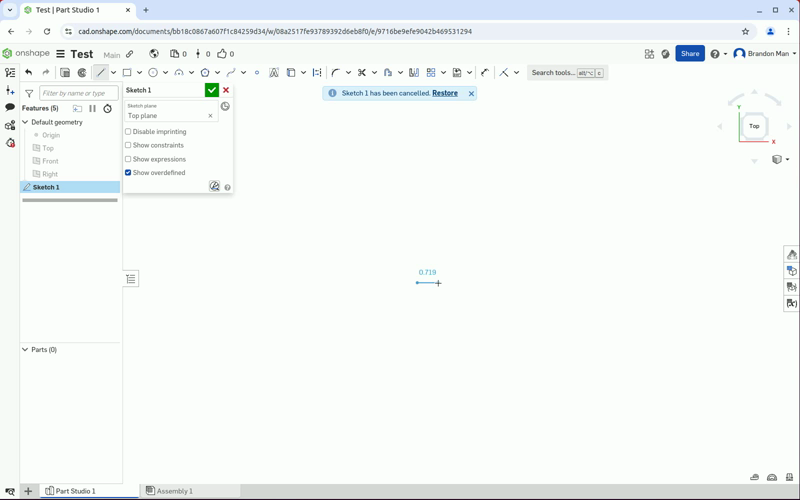
scroll(6)
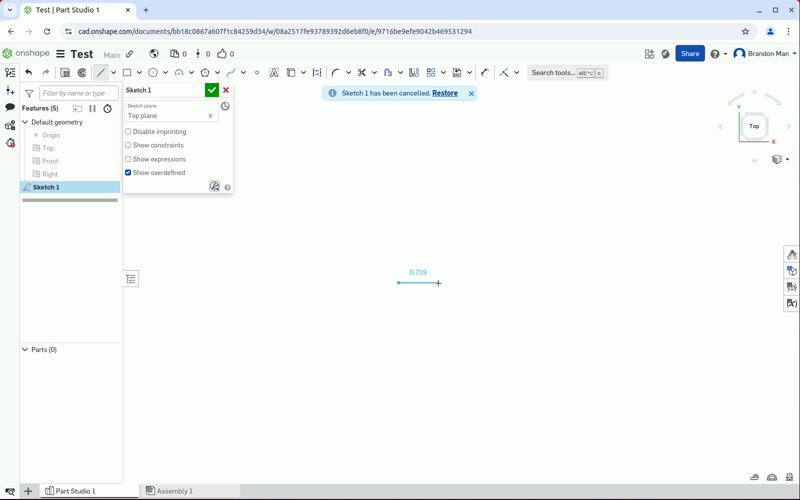
click(438, 282)
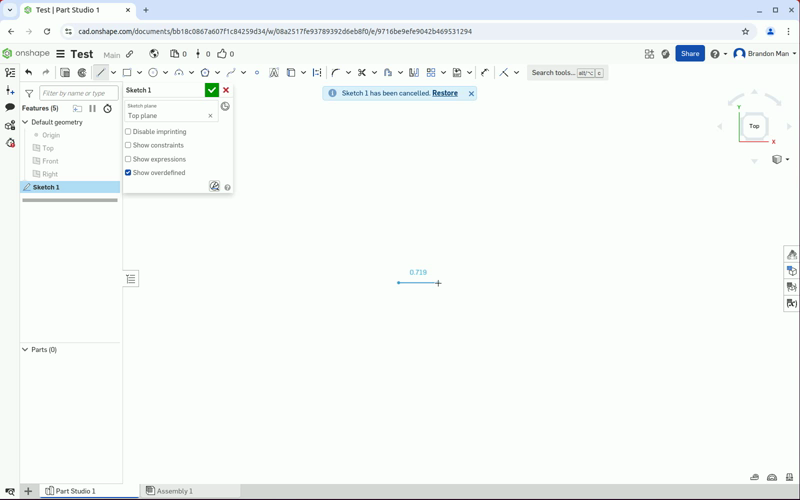
scroll(-6)
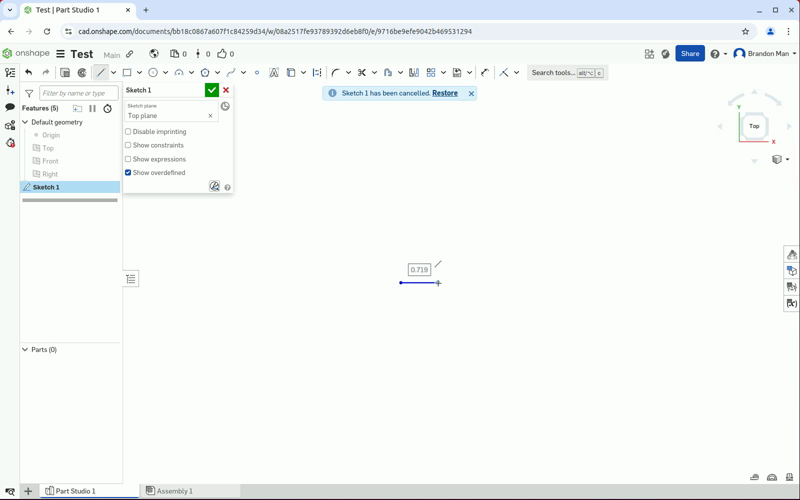
scroll(-6)
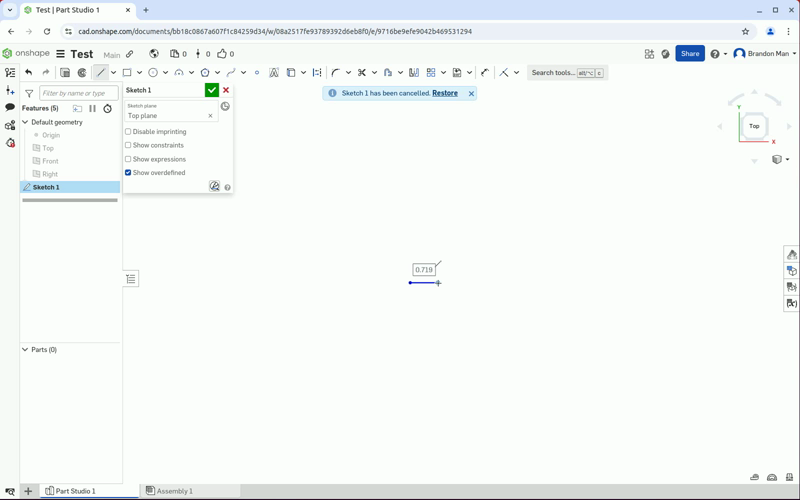
scroll(-6)
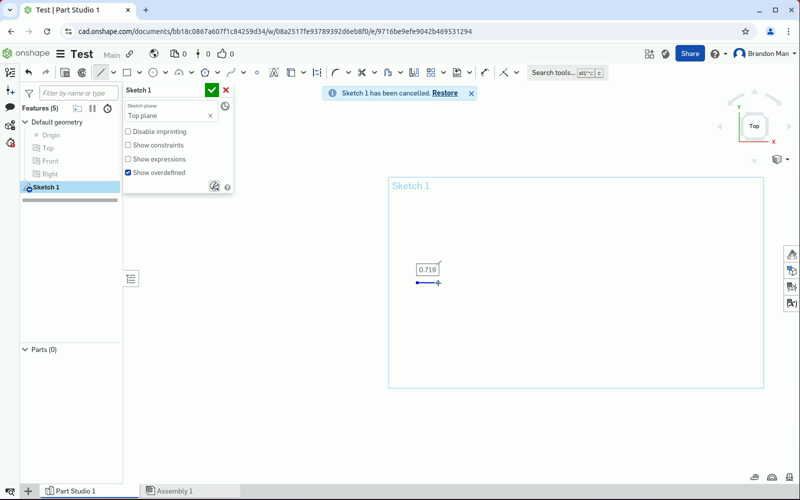
scroll(-6)
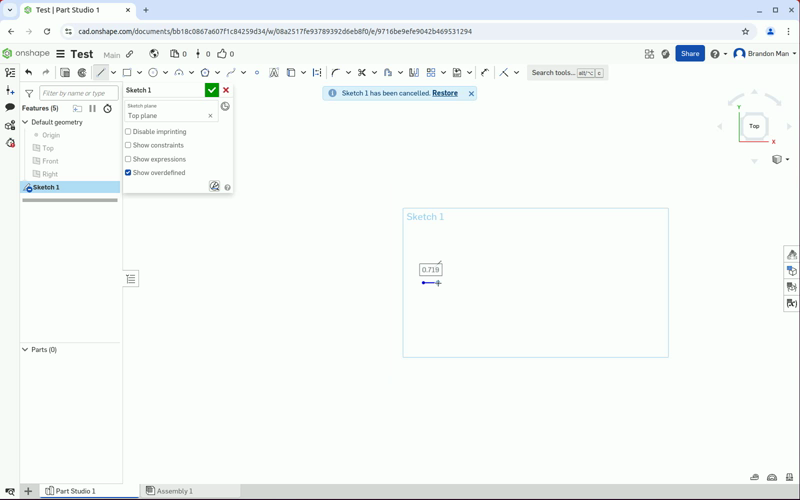
scroll(-6)
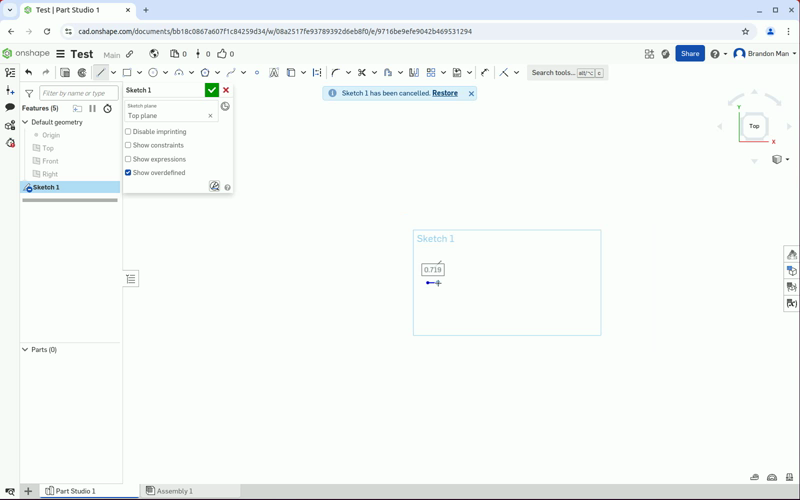
scroll(-6)
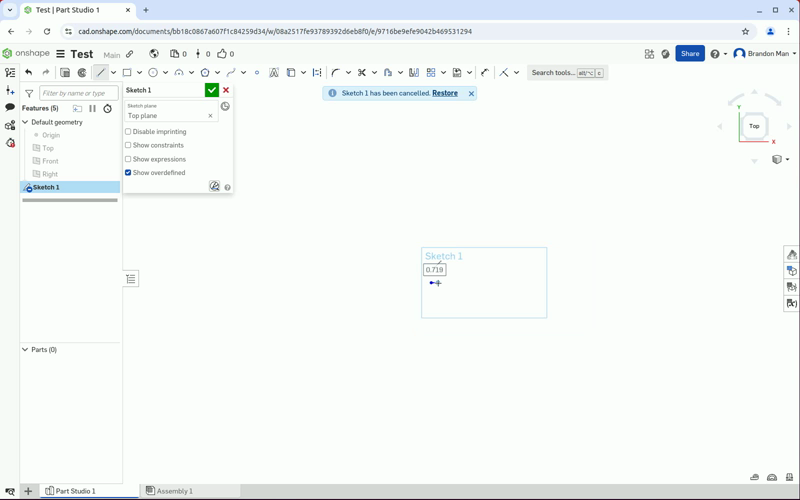
scroll(-6)
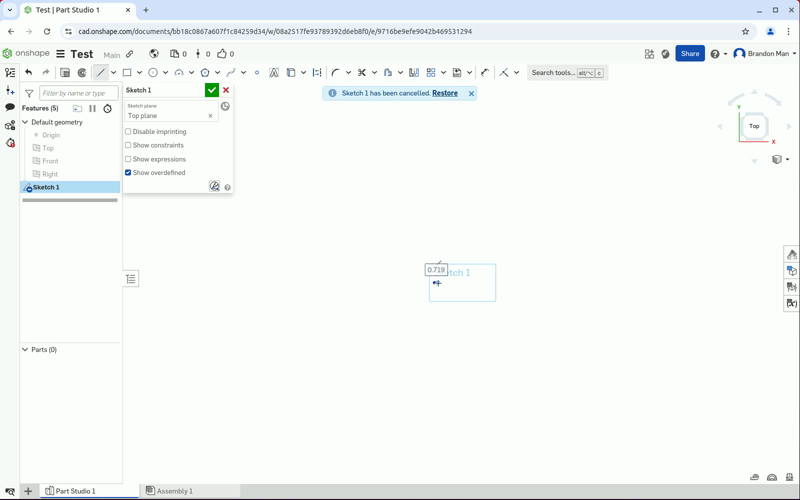
key_up(shift)
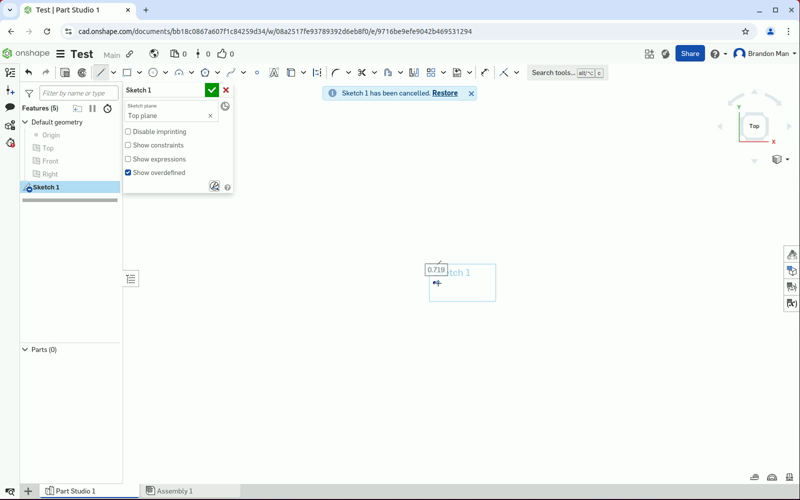
key(esc)
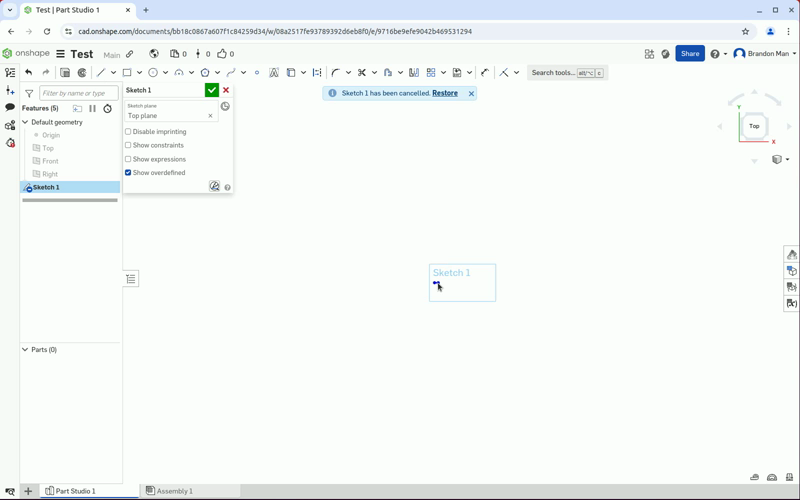
key(a)
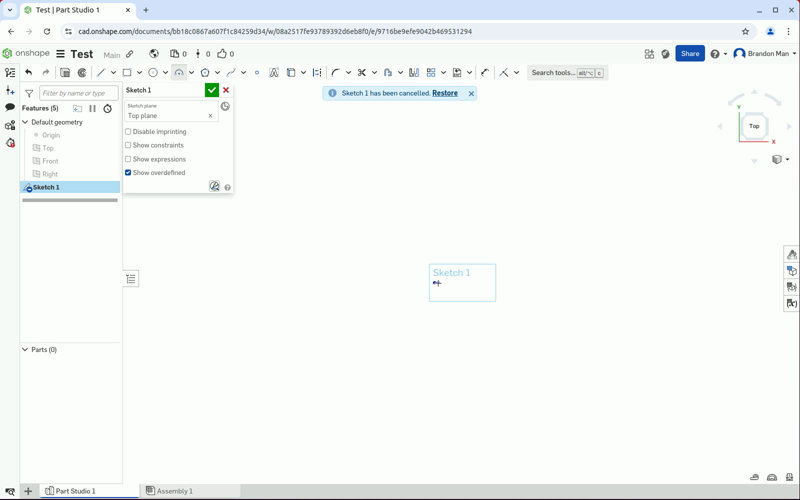
mouse_move(438, 282)
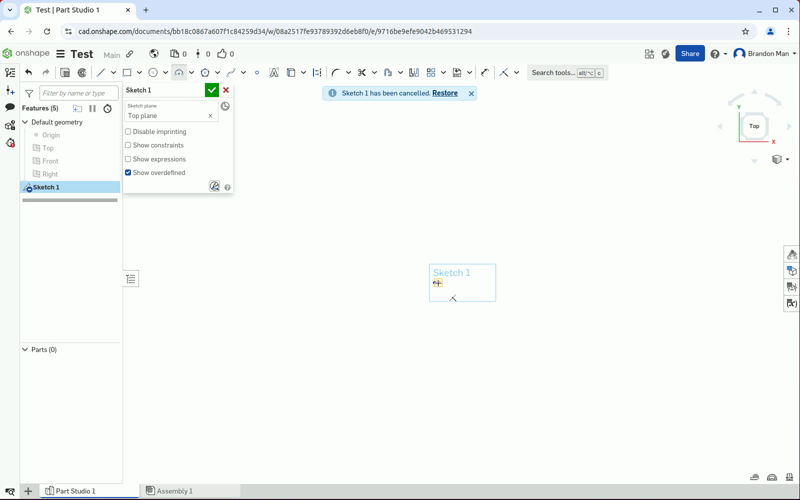
scroll(6)
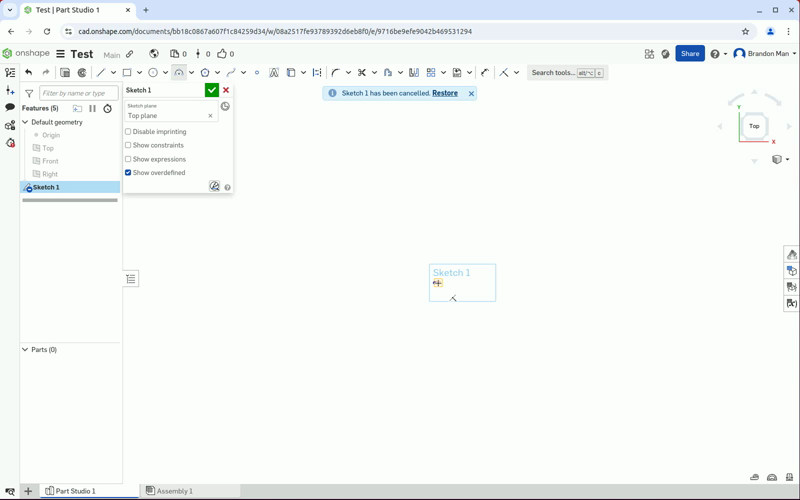
scroll(6)
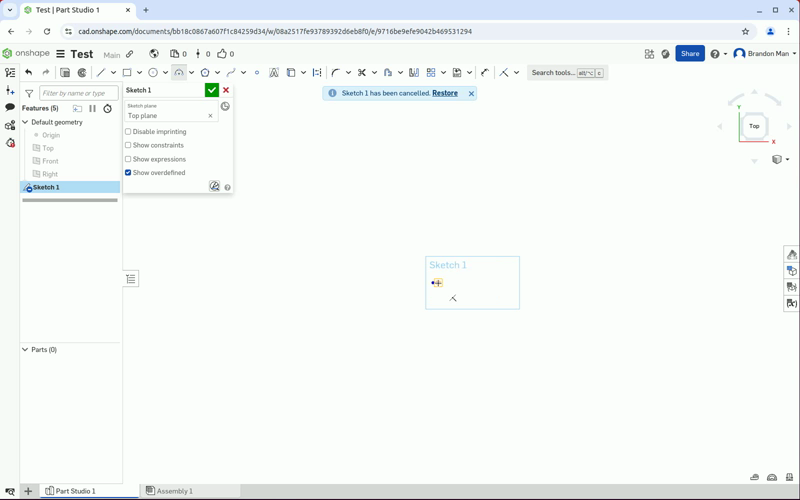
scroll(6)
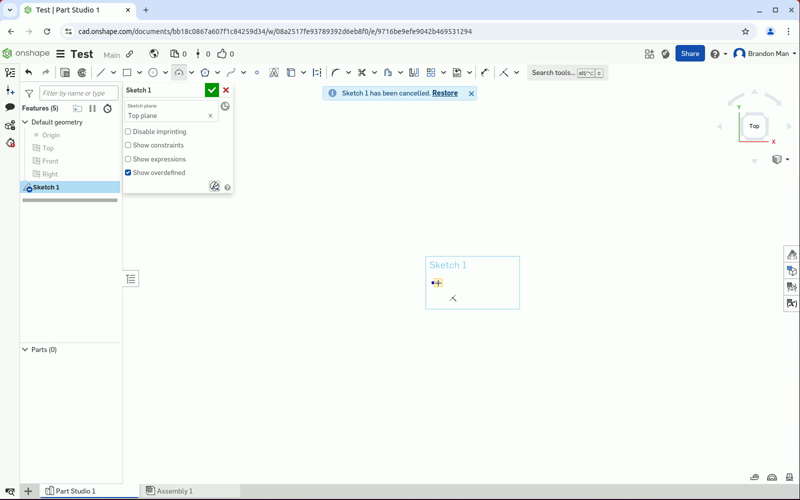
scroll(6)
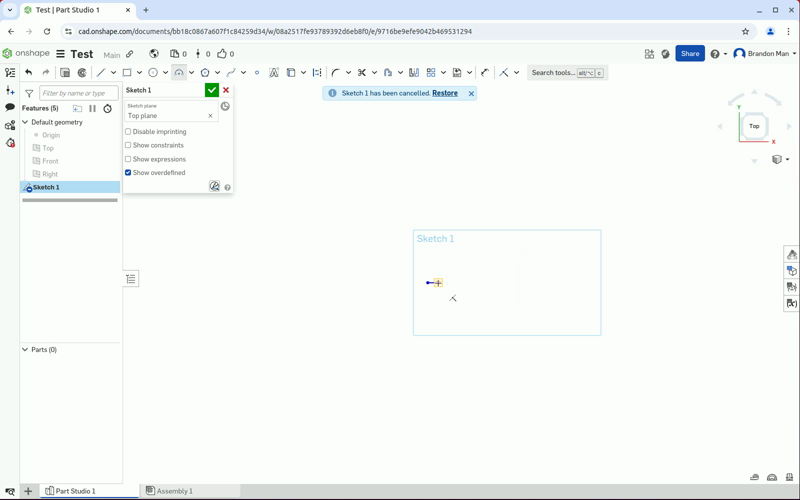
scroll(6)
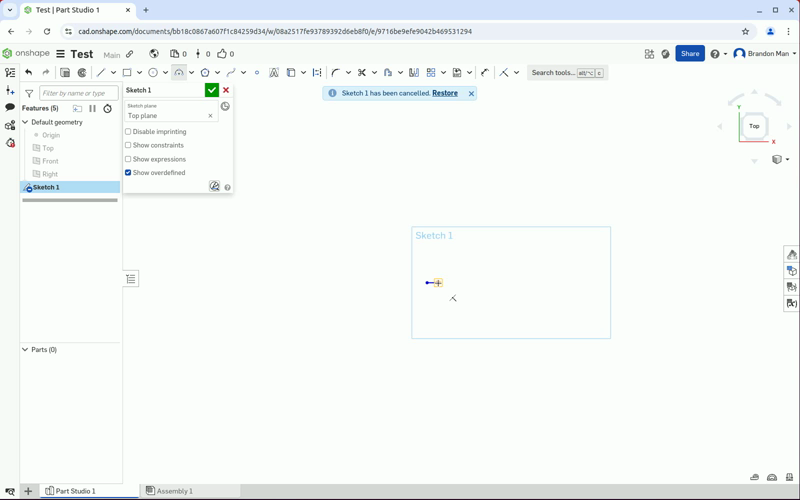
scroll(6)
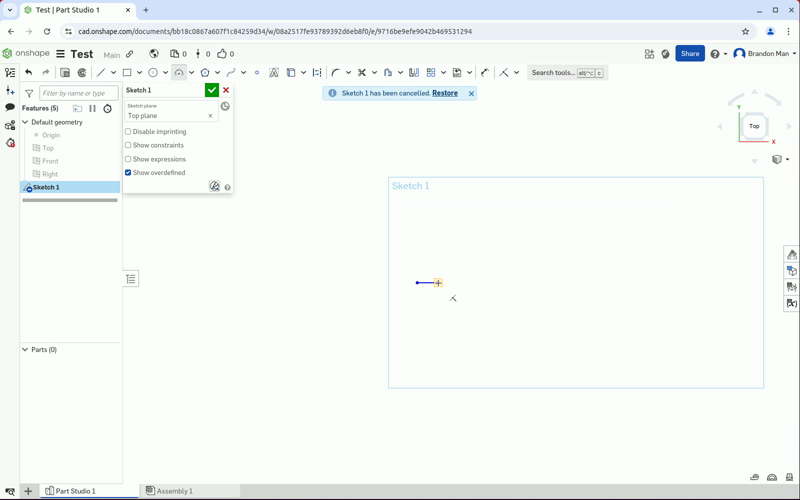
scroll(6)
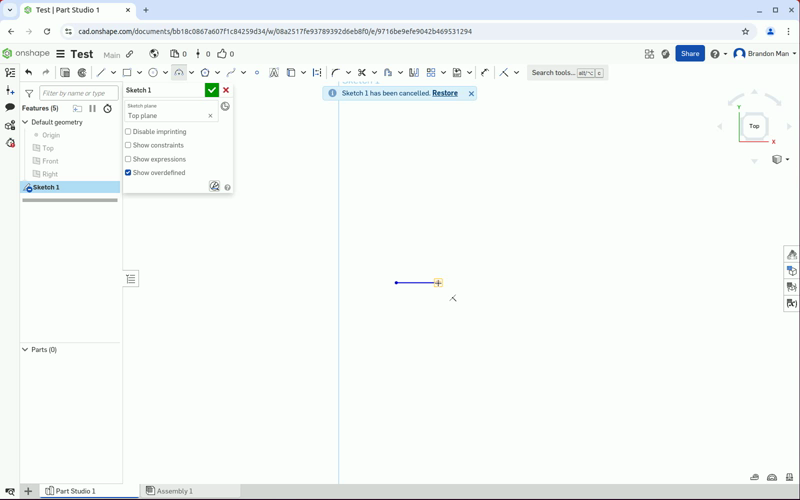
click(438, 282)
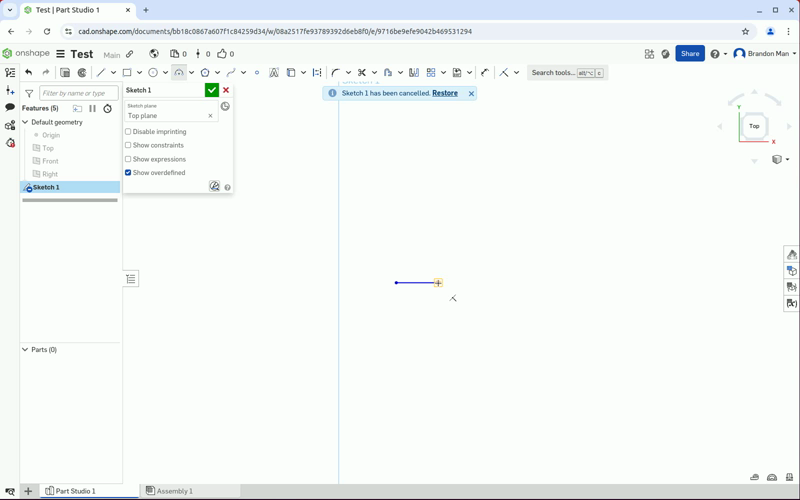
scroll(-6)
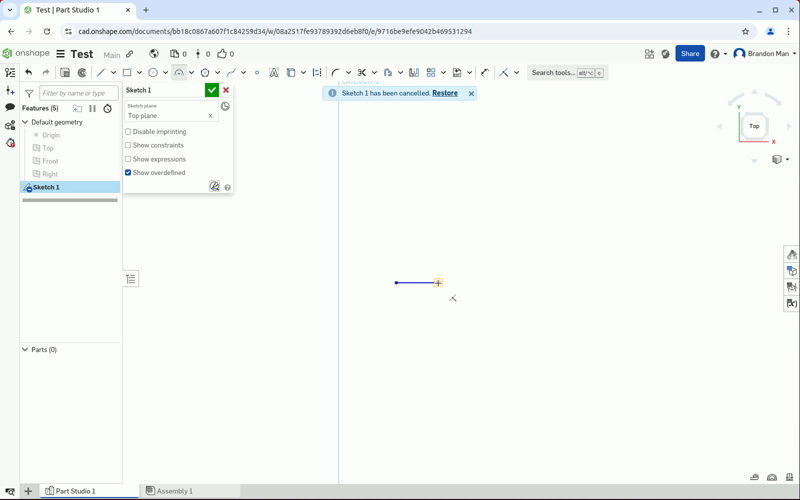
scroll(-6)
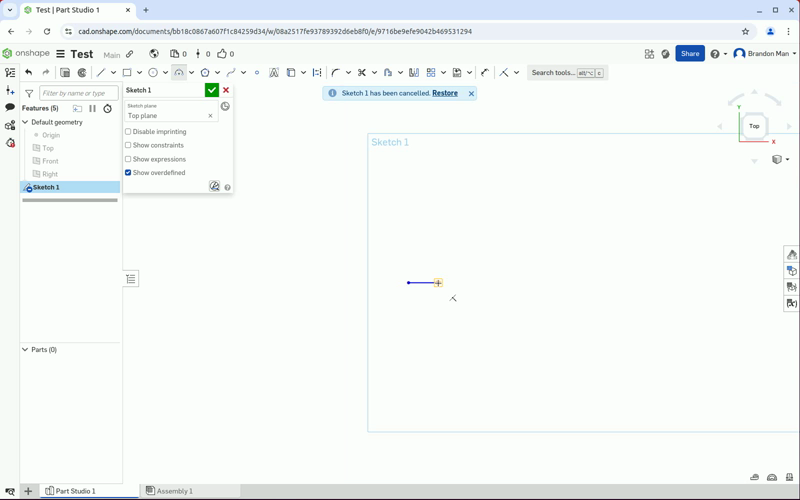
scroll(-6)
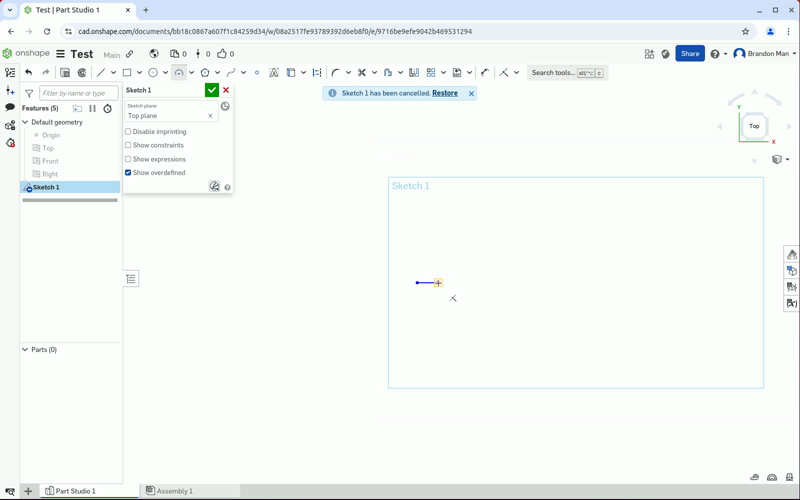
scroll(-6)
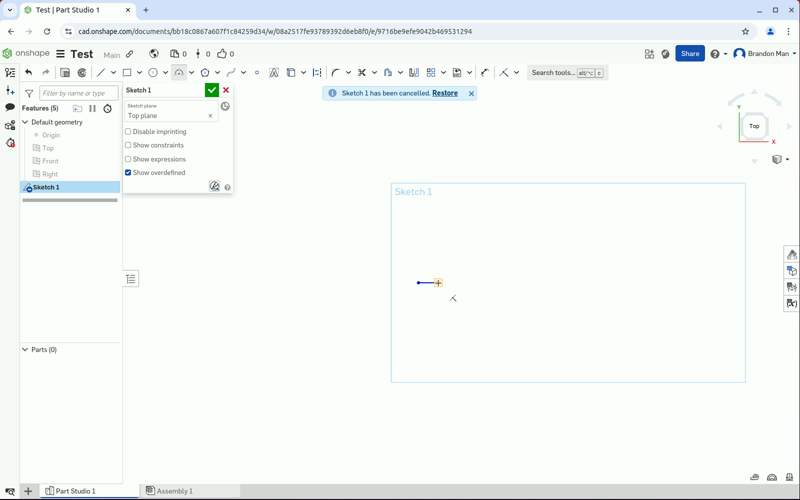
scroll(-6)
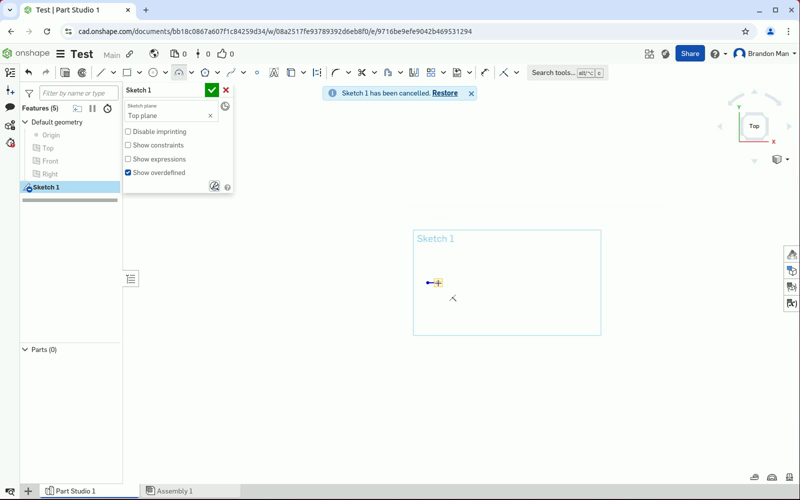
scroll(-6)
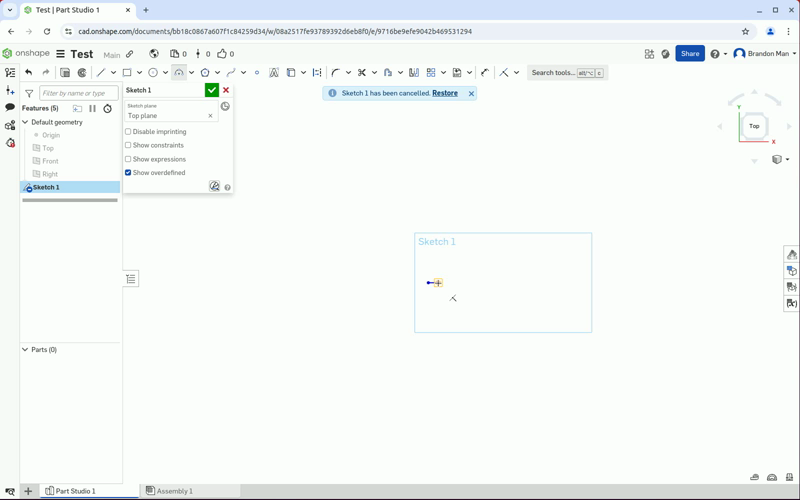
scroll(-6)
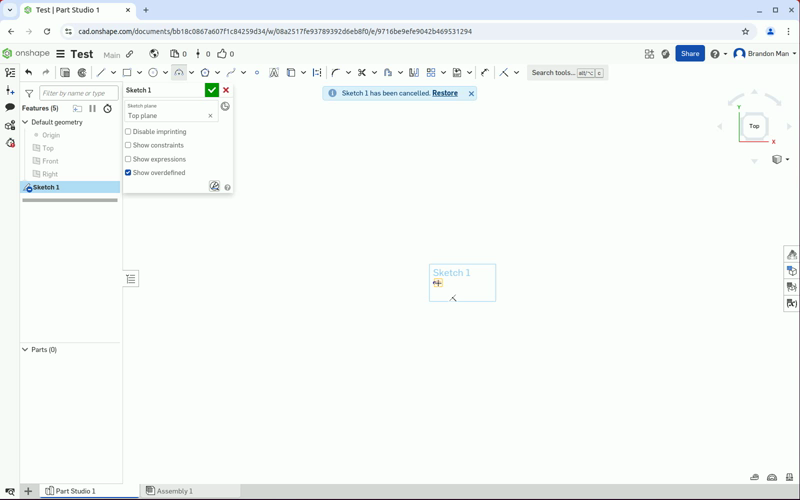
key_down(shift)
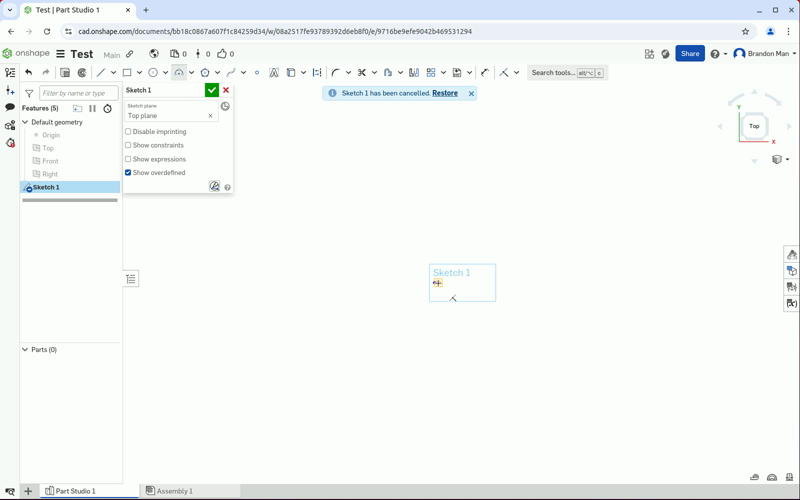
mouse_move(482, 282)
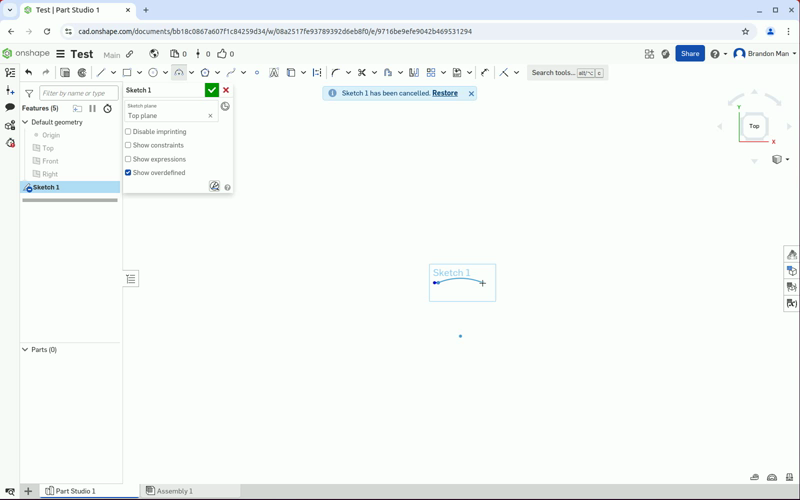
click(482, 282)
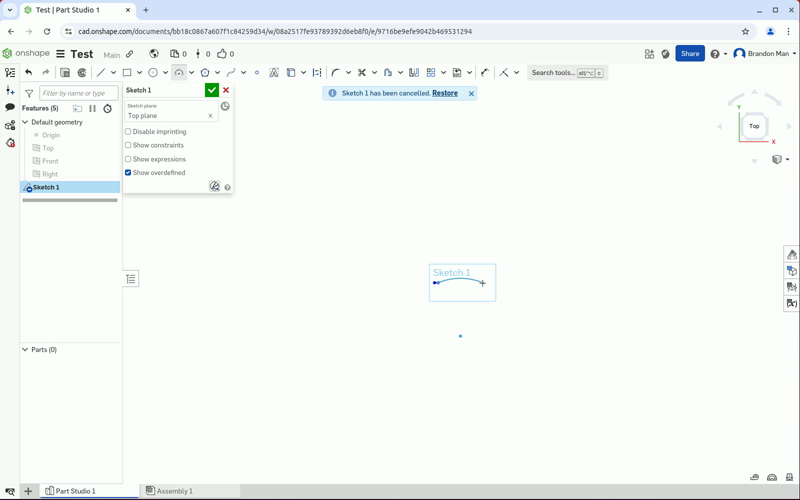
mouse_move(460, 260)
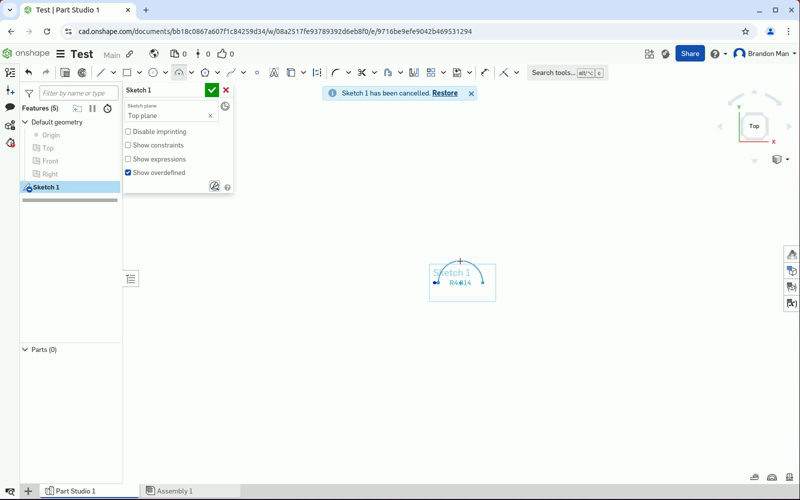
click(460, 260)
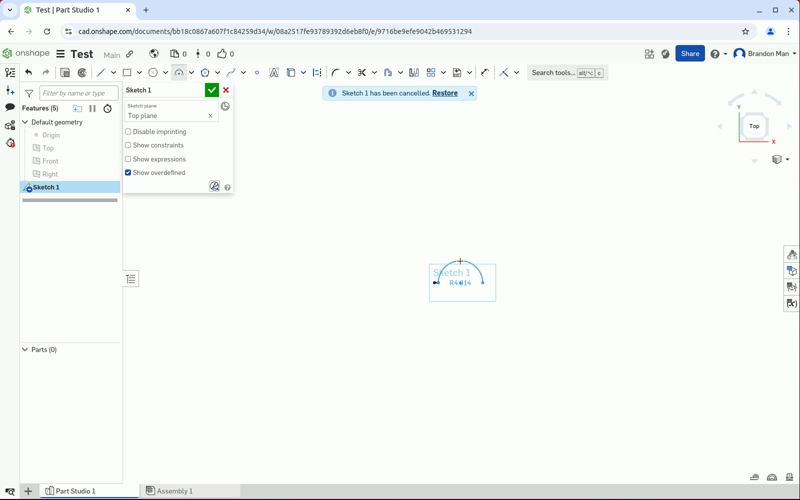
key_up(shift)
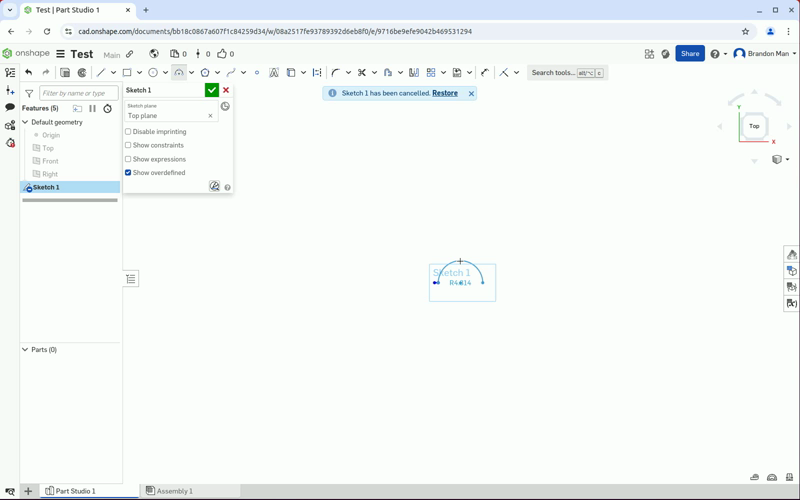
key(esc)
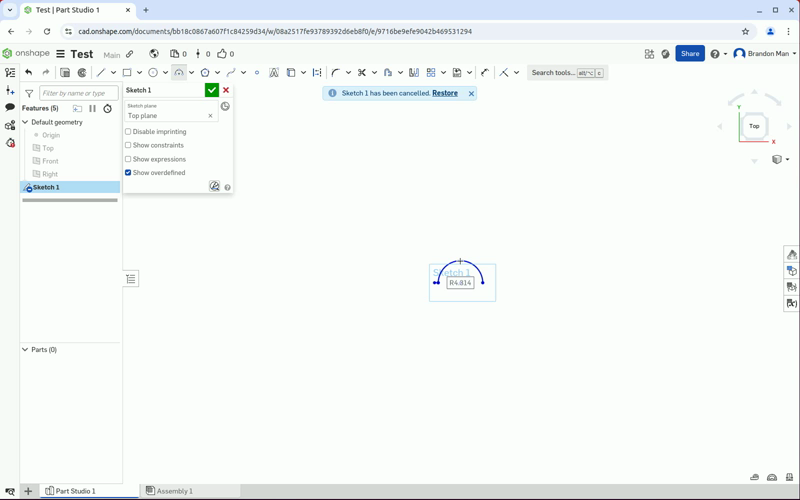
key(l)
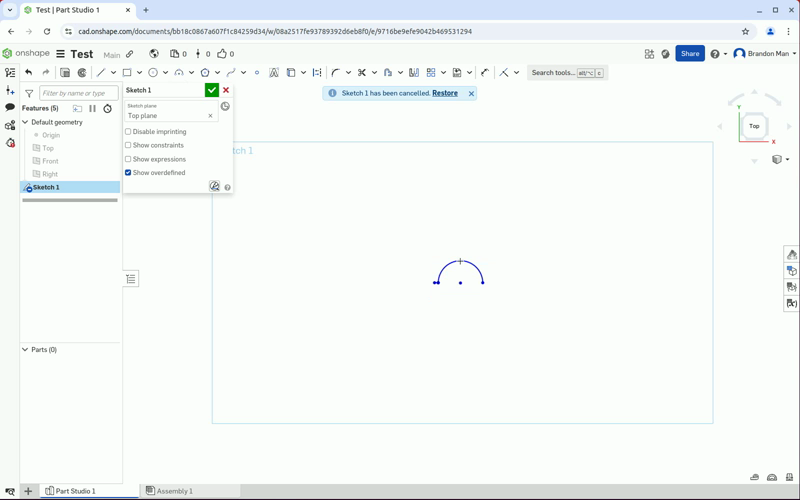
mouse_move(482, 282)
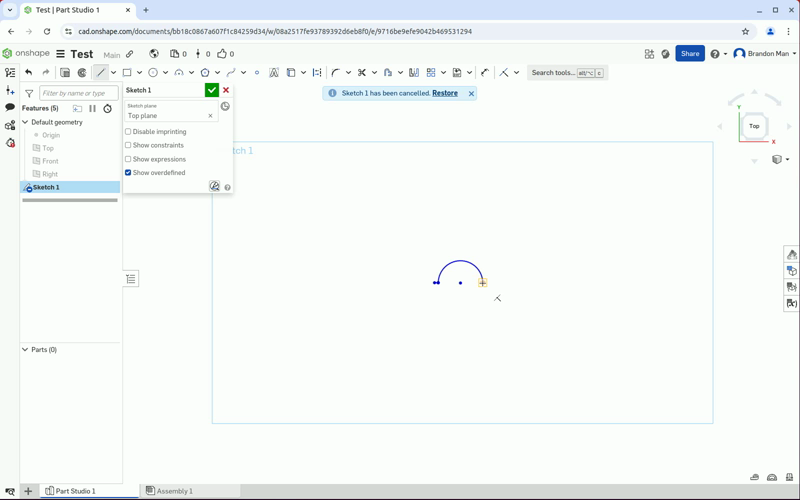
click(482, 282)
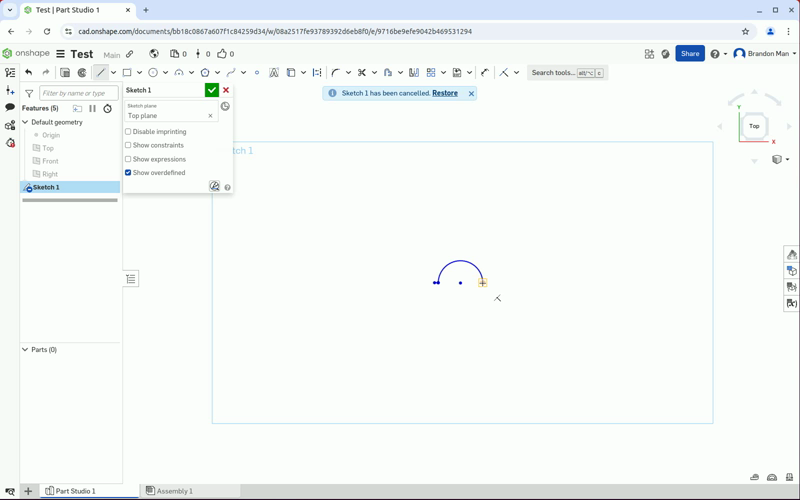
key_down(shift)
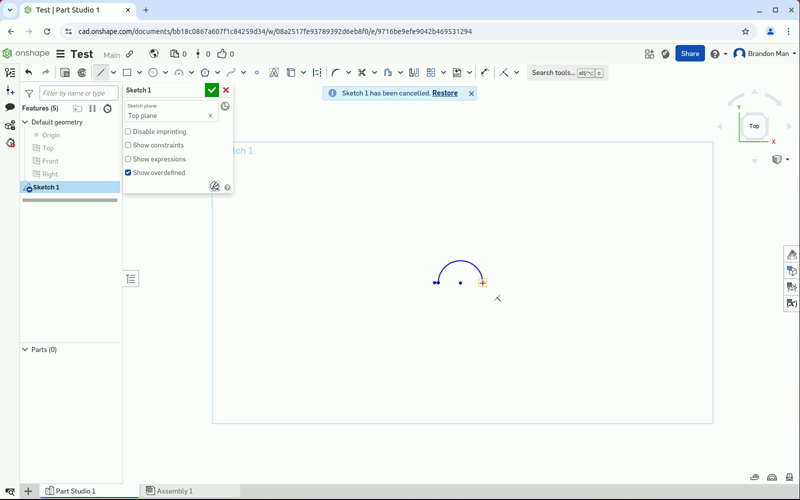
mouse_move(512, 282)
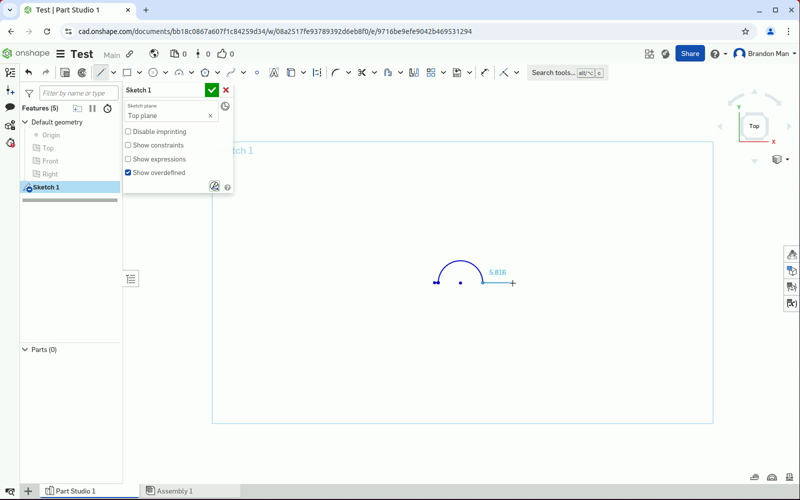
mouse_move(486, 282)
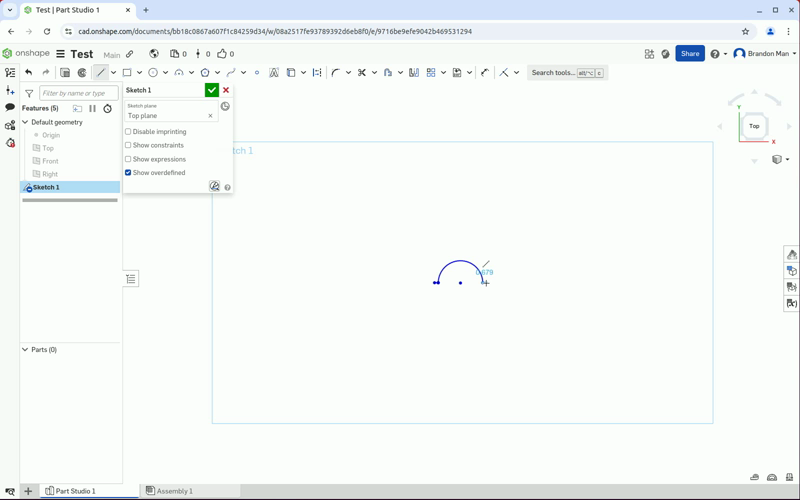
scroll(6)
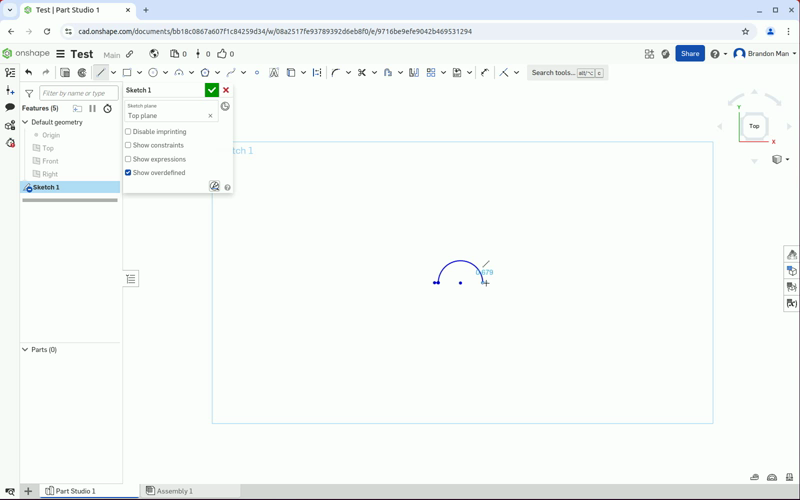
scroll(6)
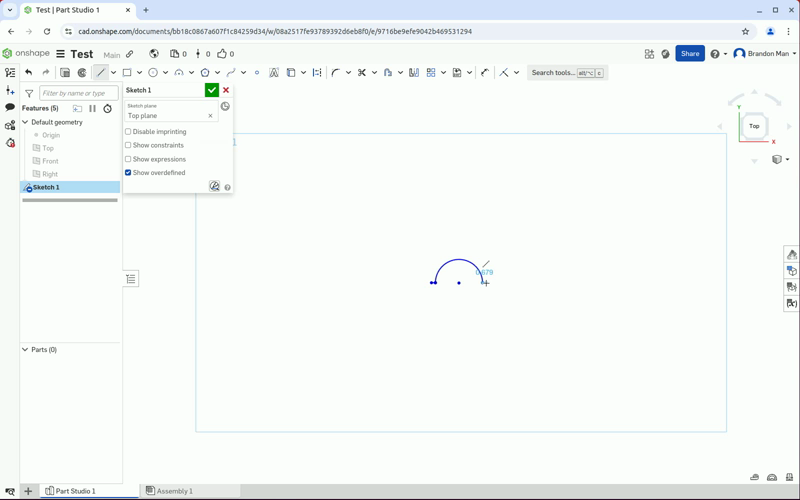
scroll(6)
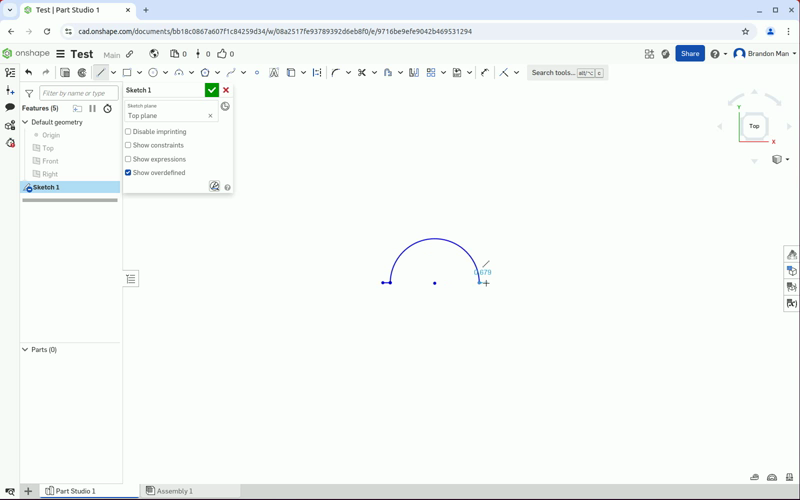
scroll(6)
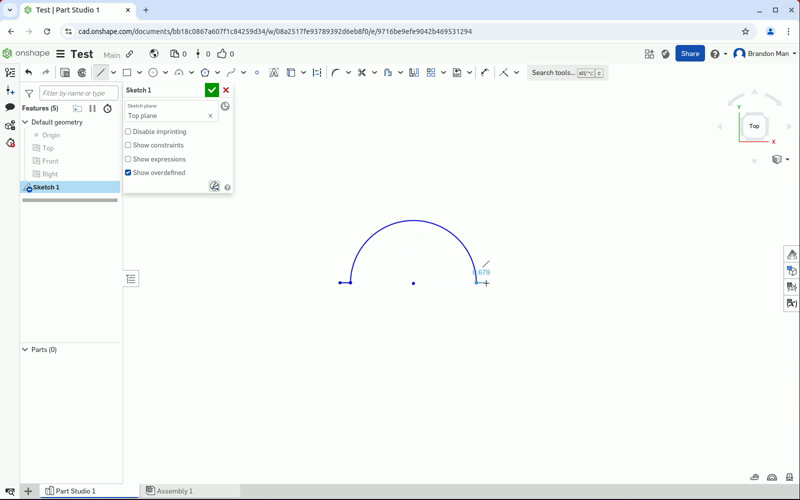
scroll(6)
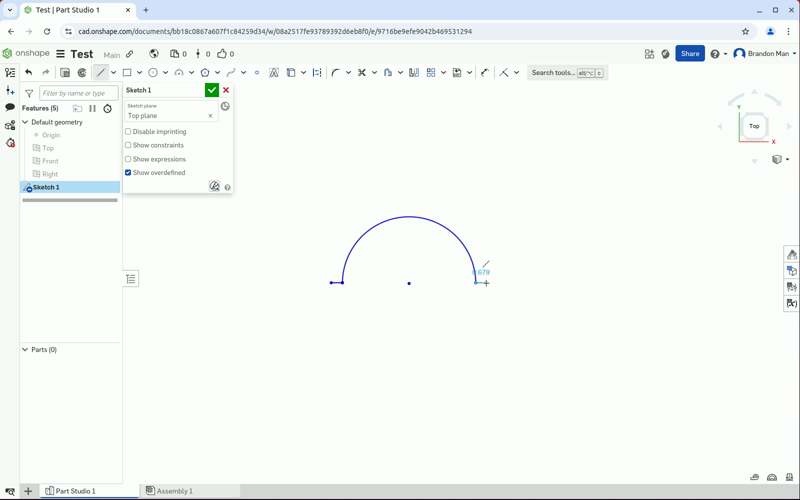
scroll(6)
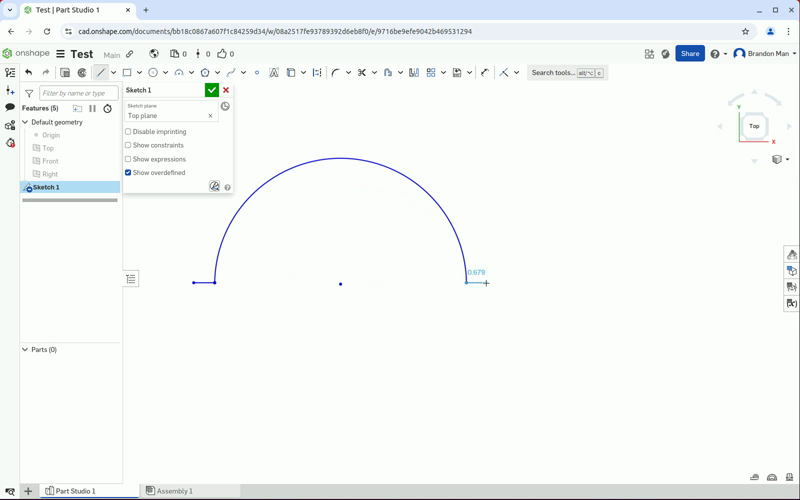
scroll(6)
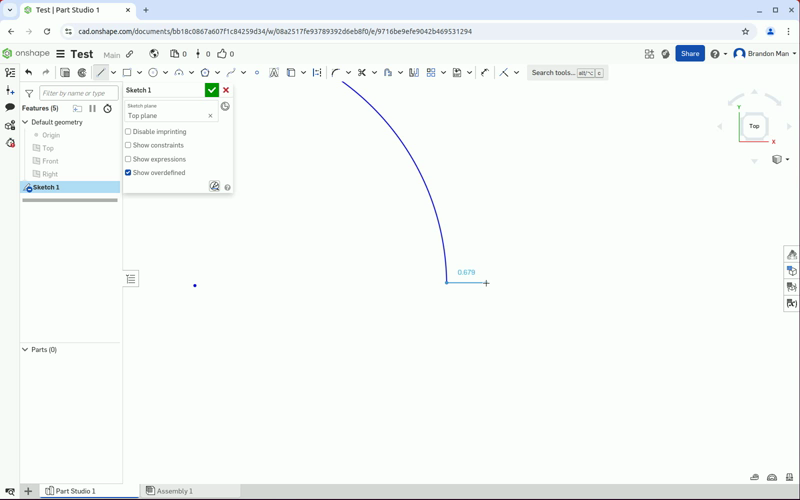
click(486, 282)
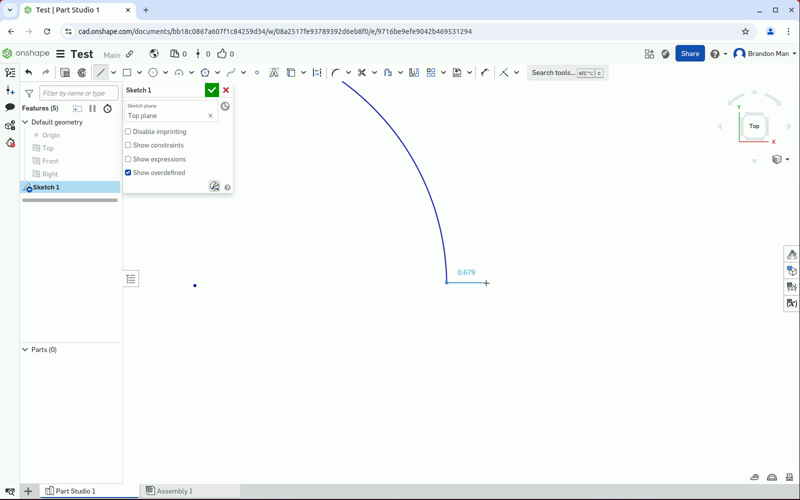
scroll(-6)
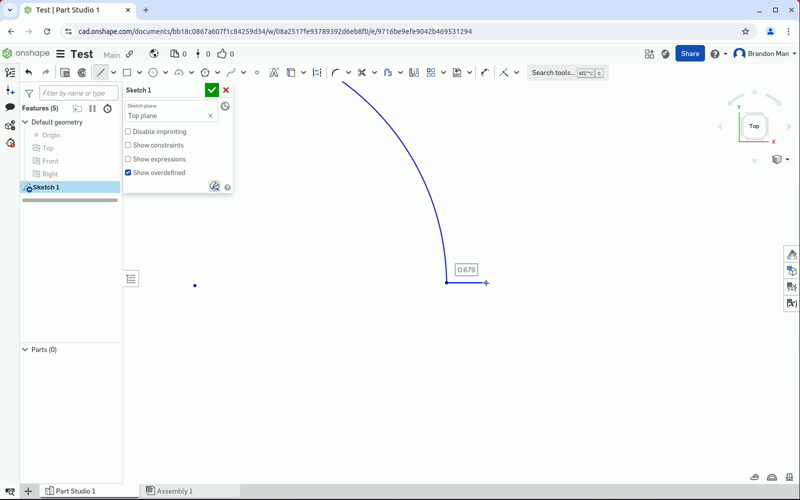
scroll(-6)
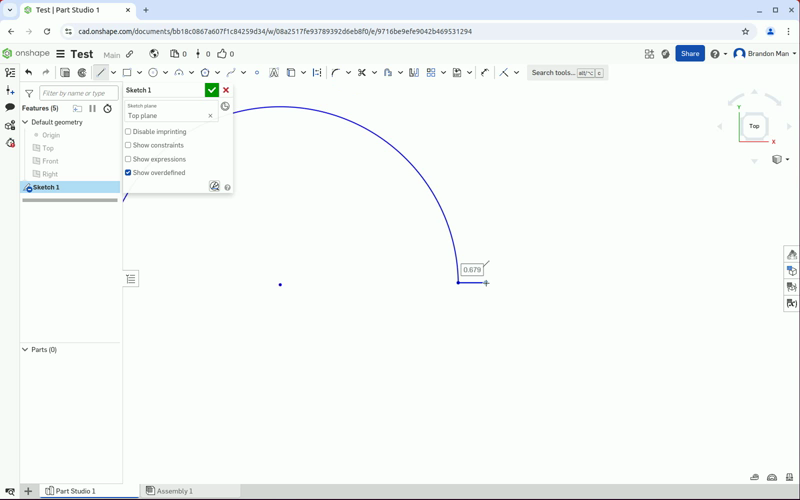
scroll(-6)
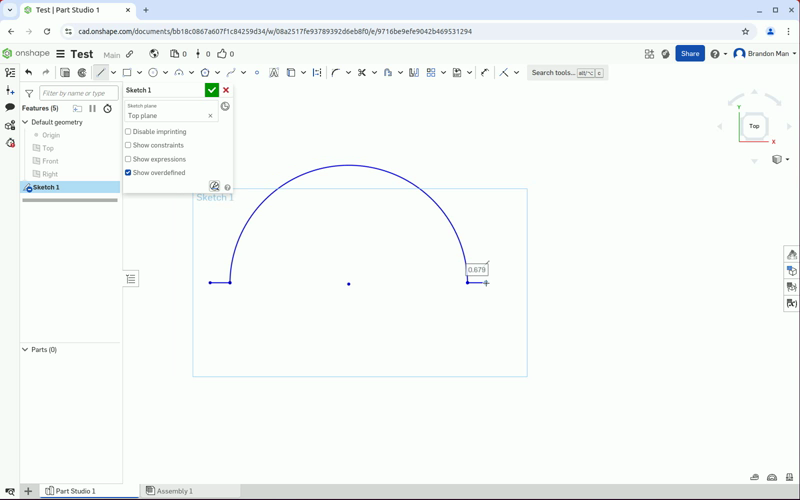
scroll(-6)
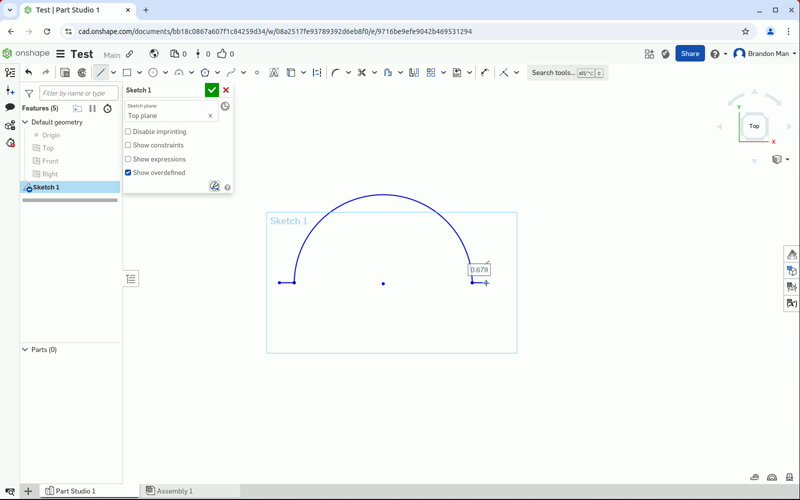
scroll(-6)
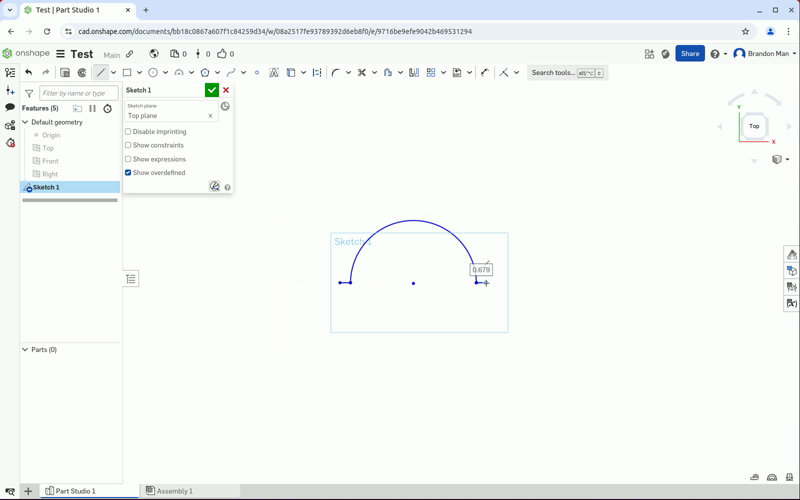
scroll(-6)
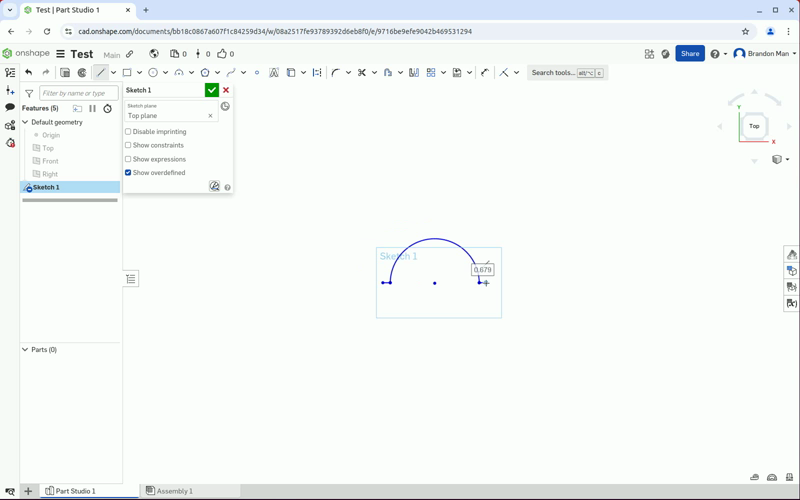
scroll(-6)
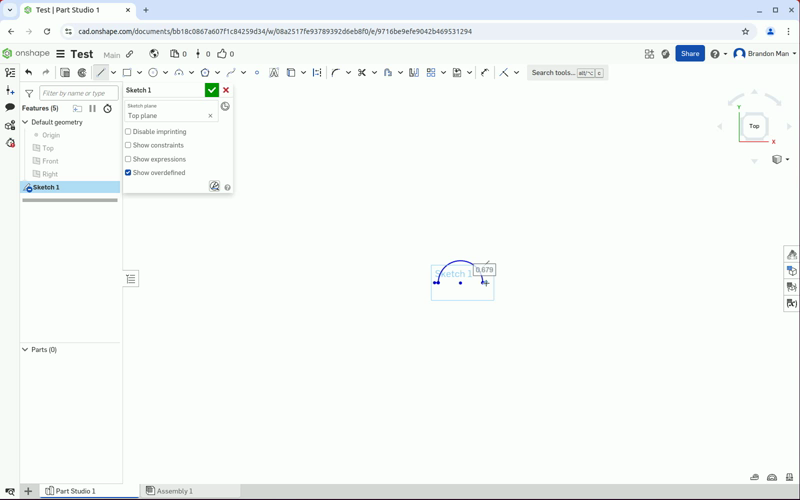
key_up(shift)
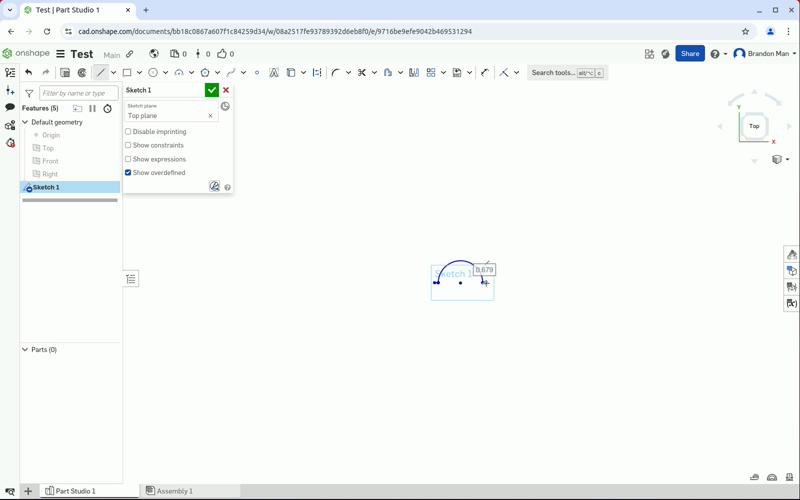
key(esc)
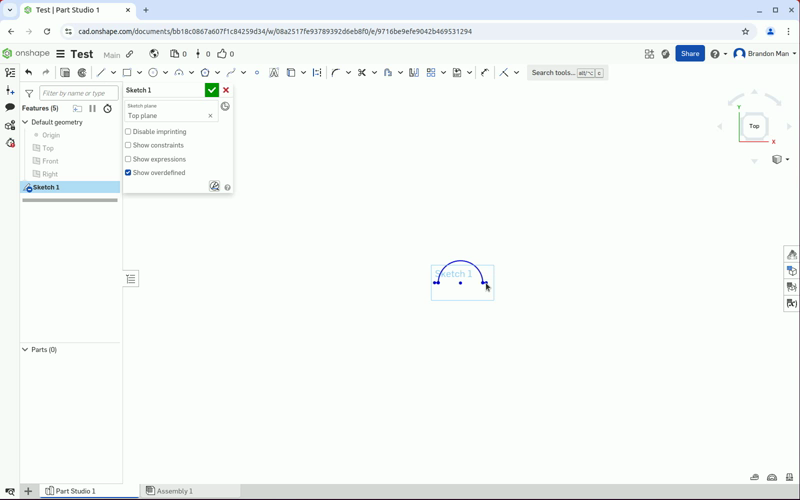
key(a)
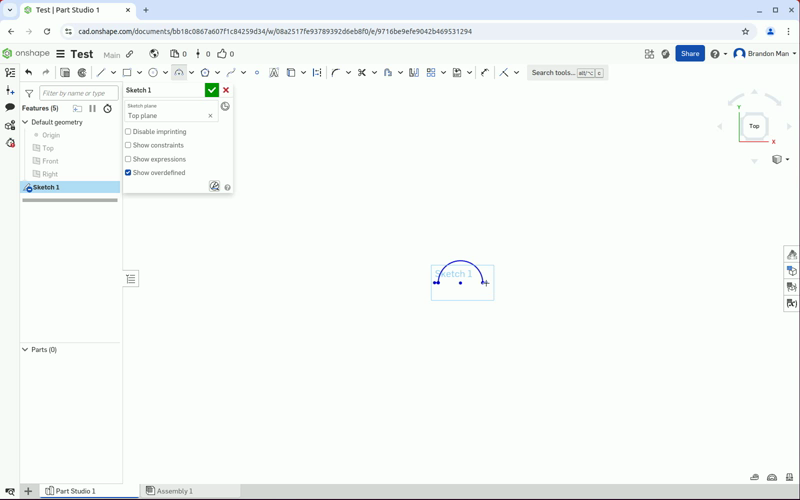
mouse_move(486, 282)
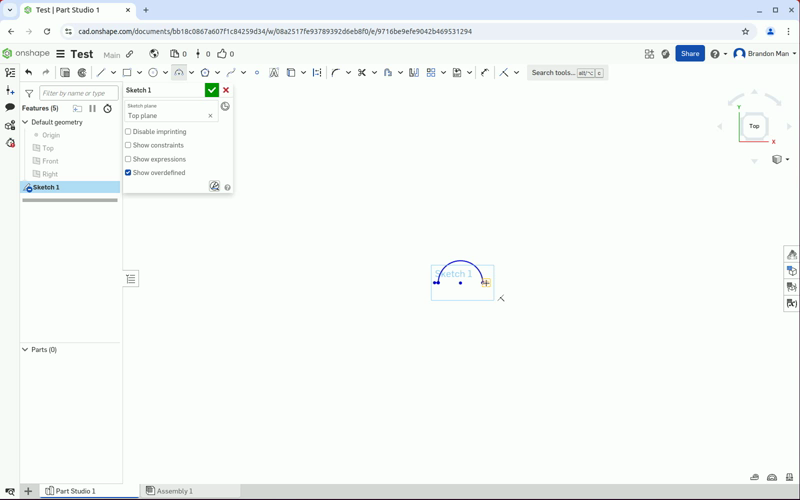
scroll(6)
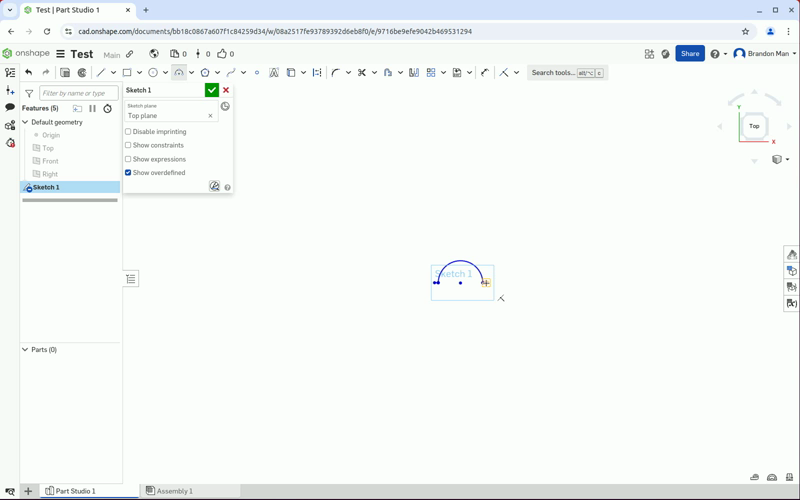
scroll(6)
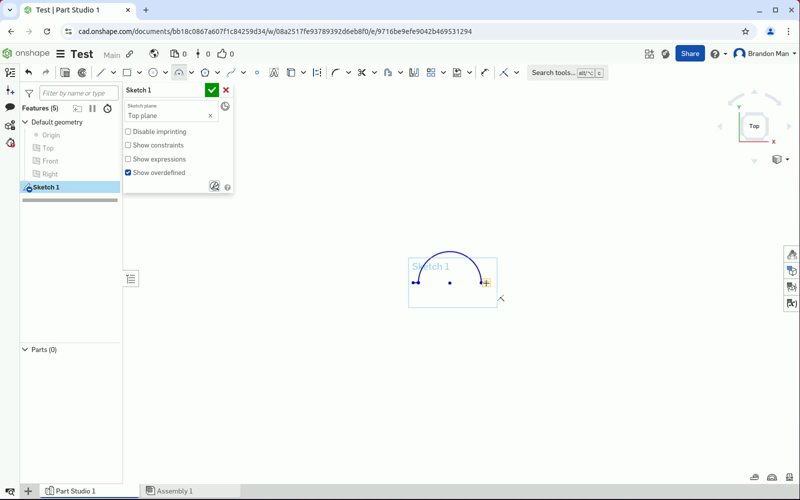
scroll(6)
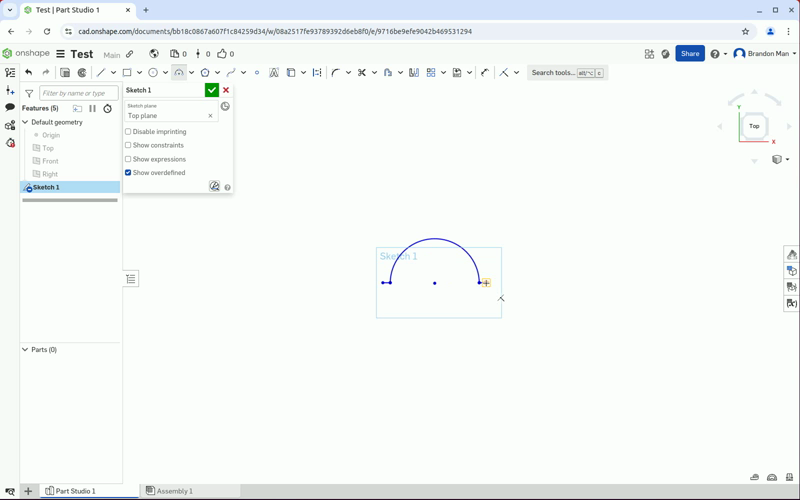
scroll(6)
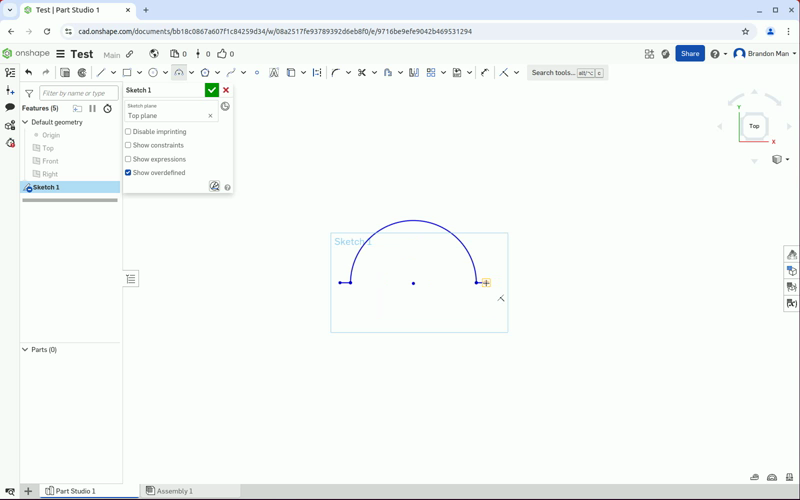
scroll(6)
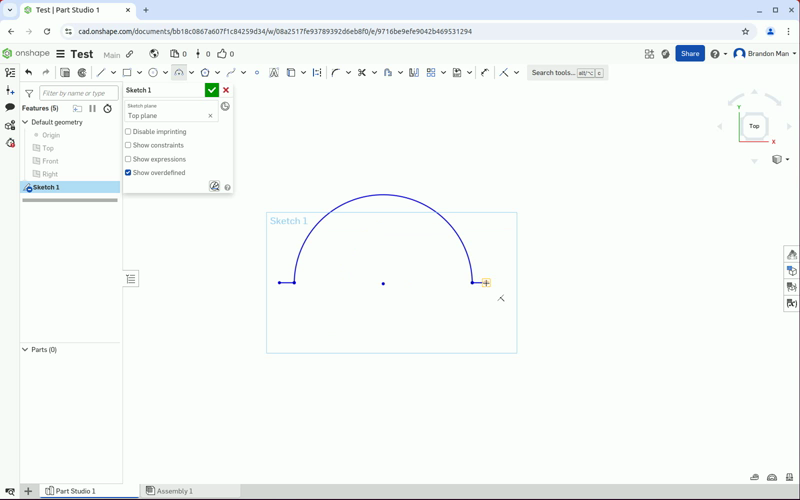
scroll(6)
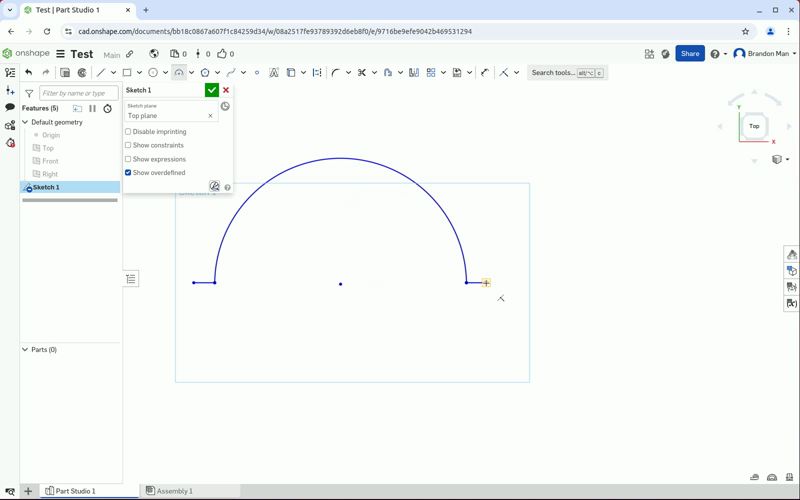
scroll(6)
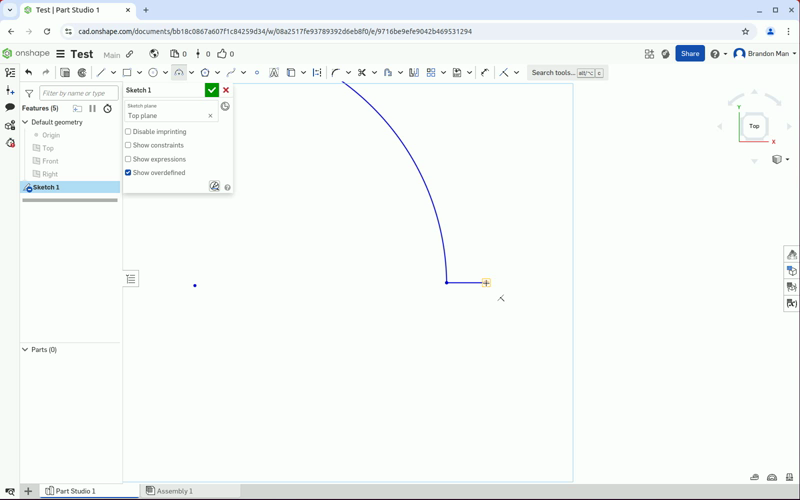
click(486, 282)
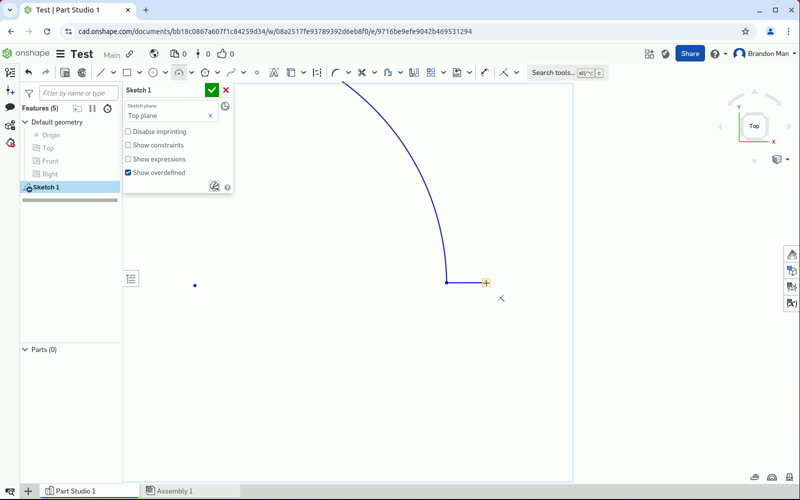
scroll(-6)
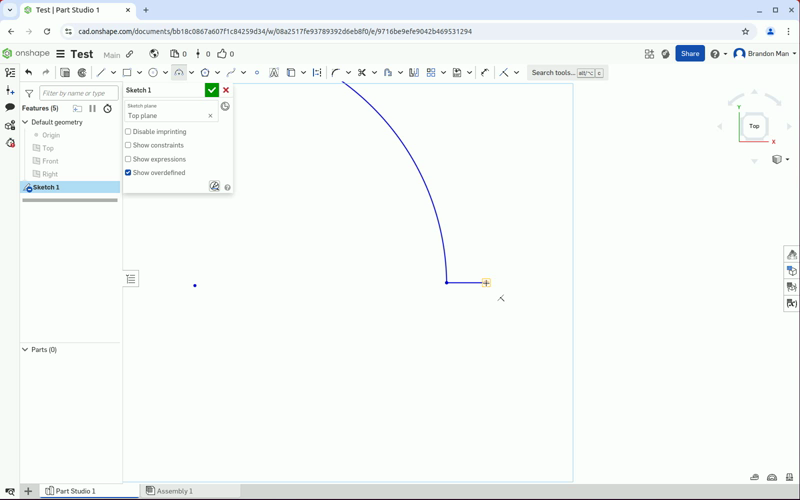
scroll(-6)
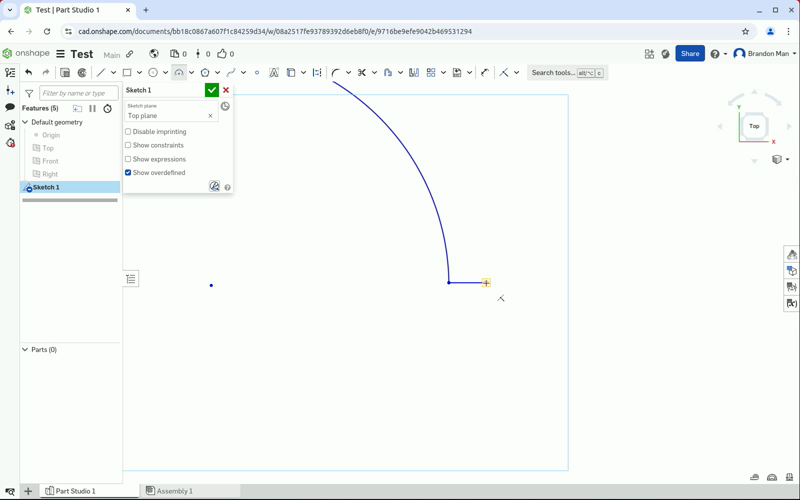
scroll(-6)
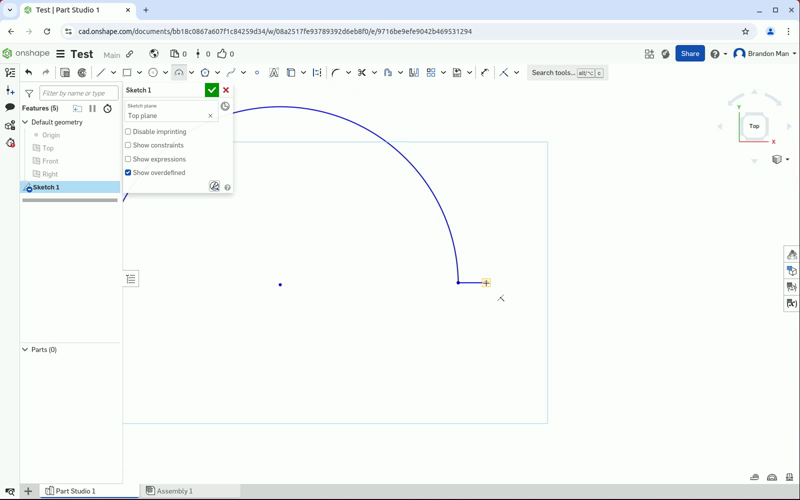
scroll(-6)
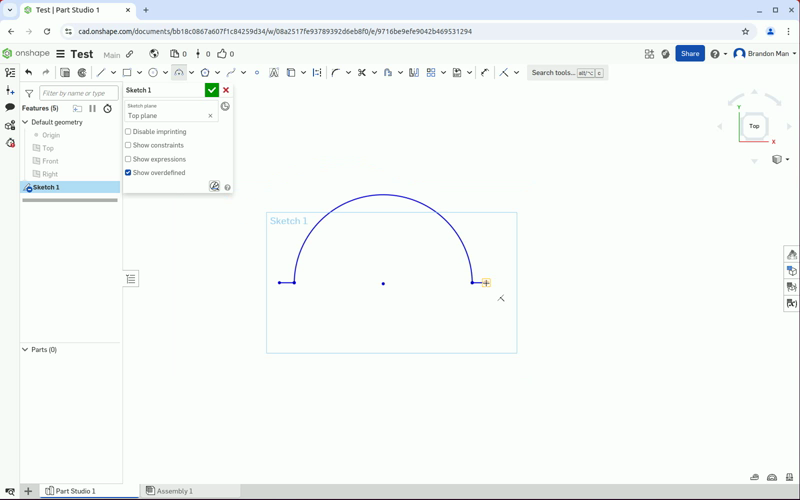
scroll(-6)
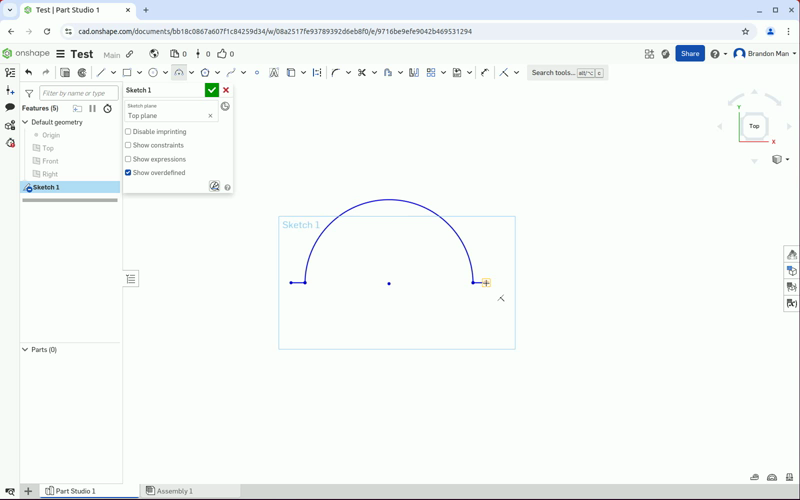
scroll(-6)
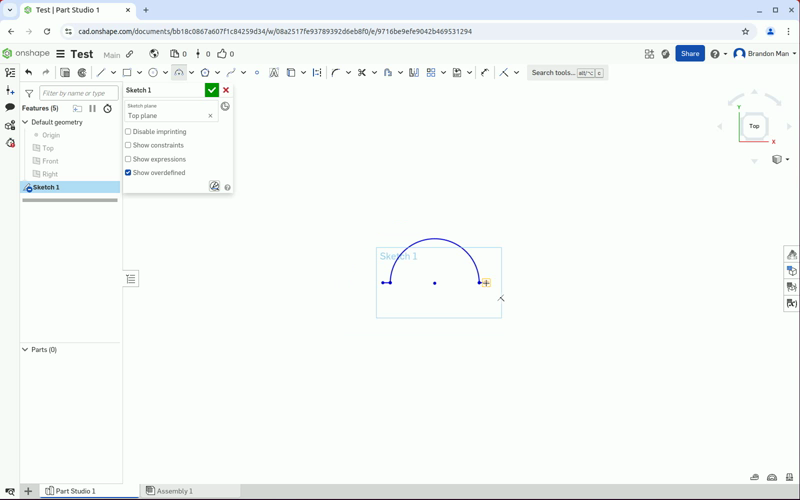
scroll(-6)
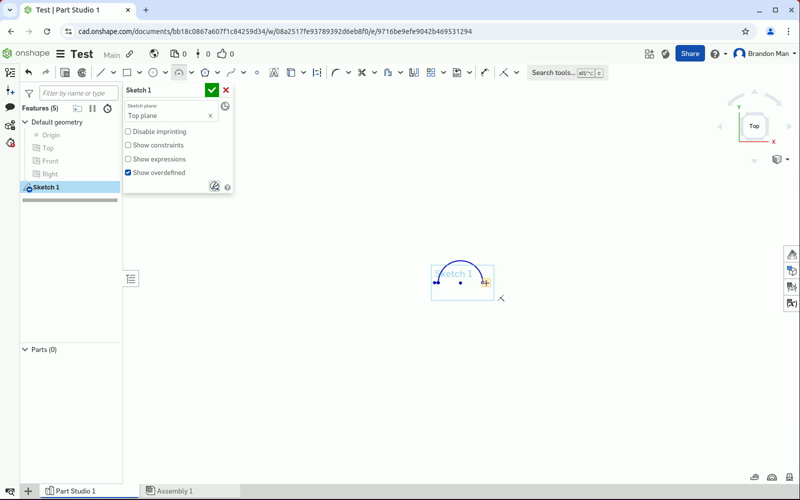
mouse_move(434, 282)
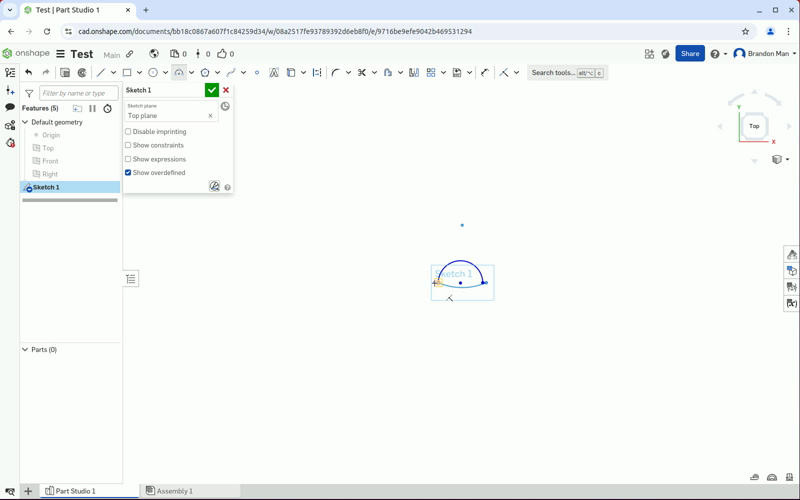
scroll(6)
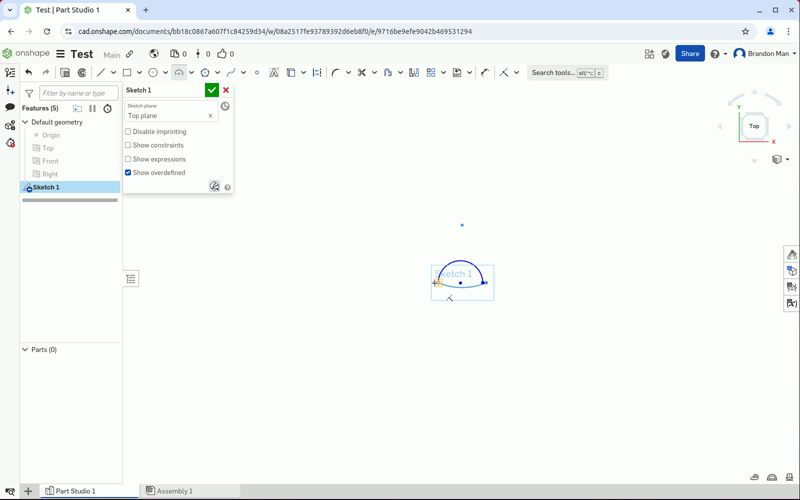
scroll(6)
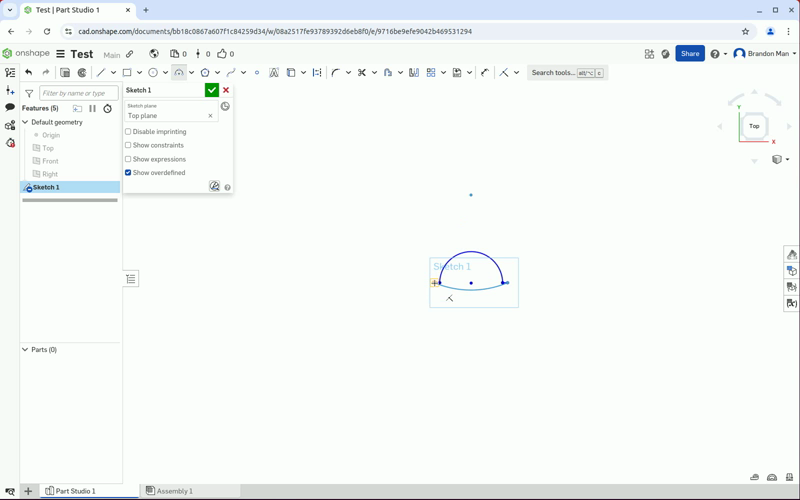
scroll(6)
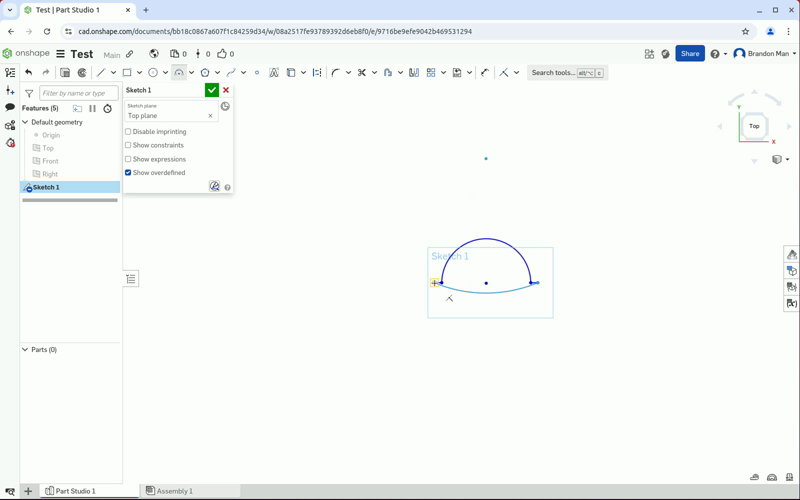
scroll(6)
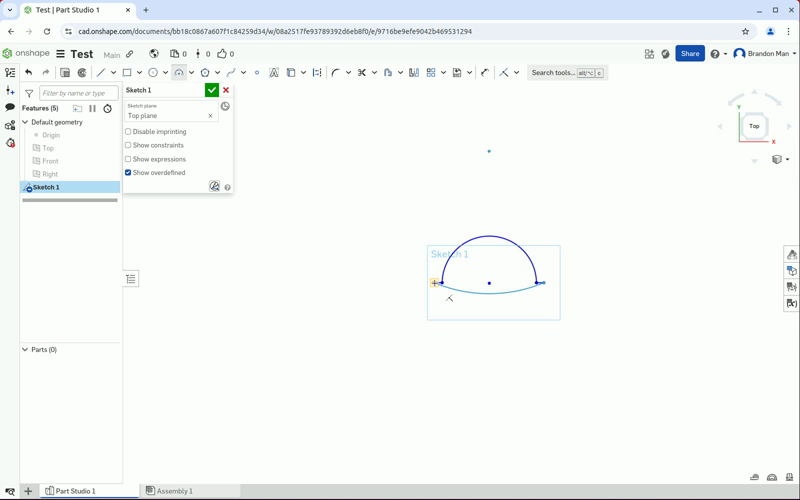
scroll(6)
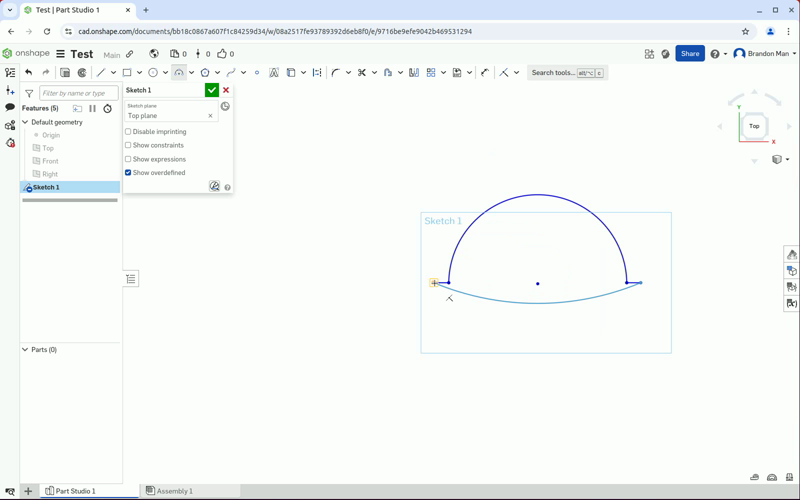
scroll(6)
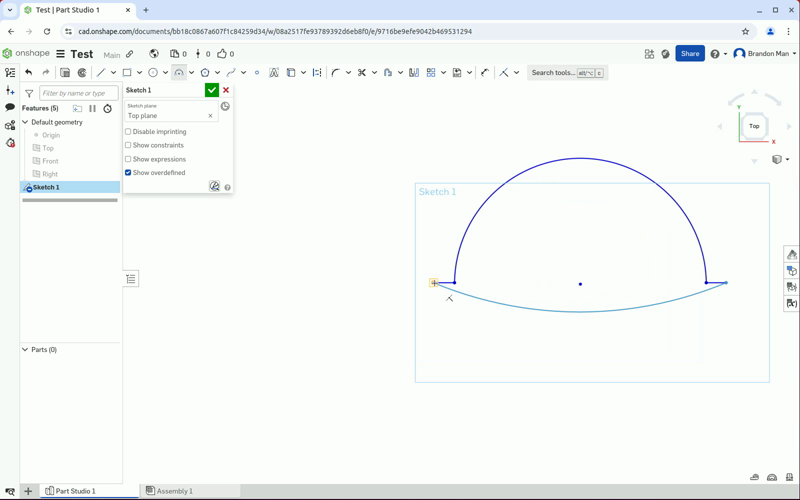
scroll(6)
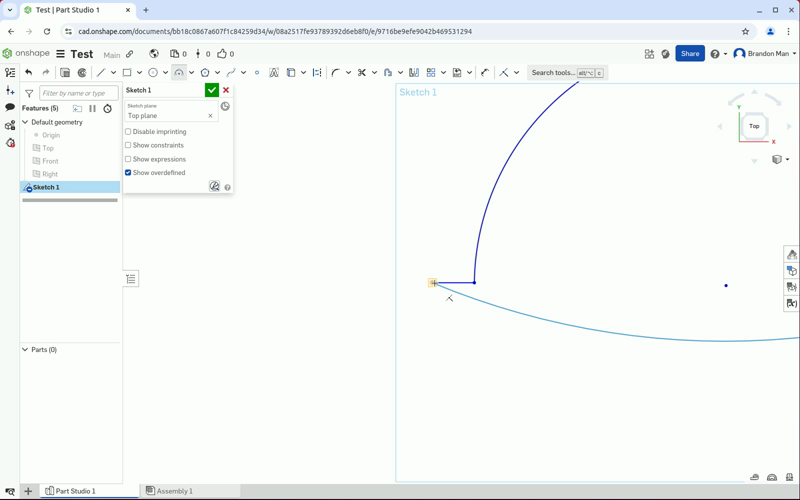
click(434, 282)
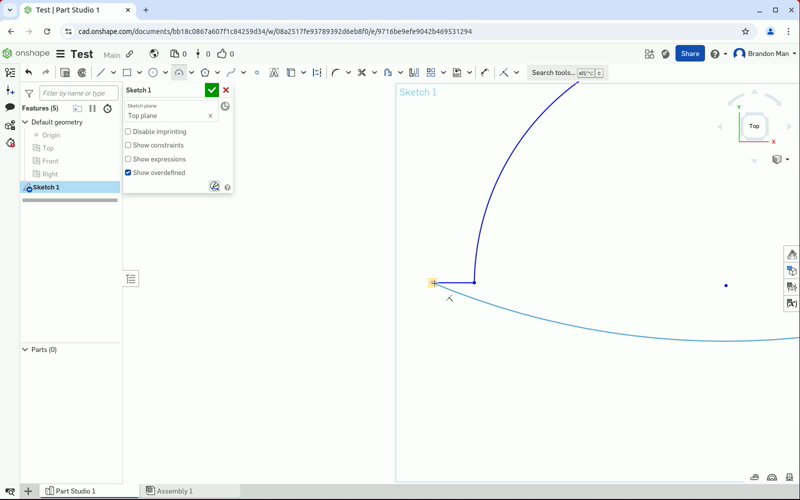
scroll(-6)
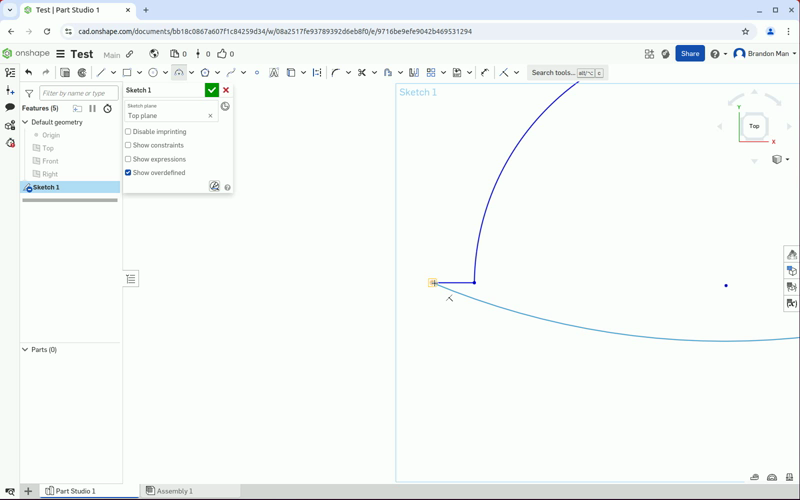
scroll(-6)
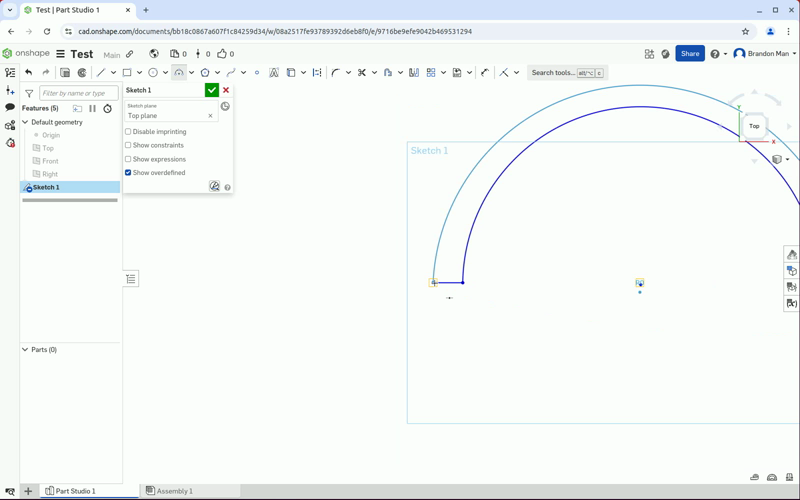
scroll(-6)
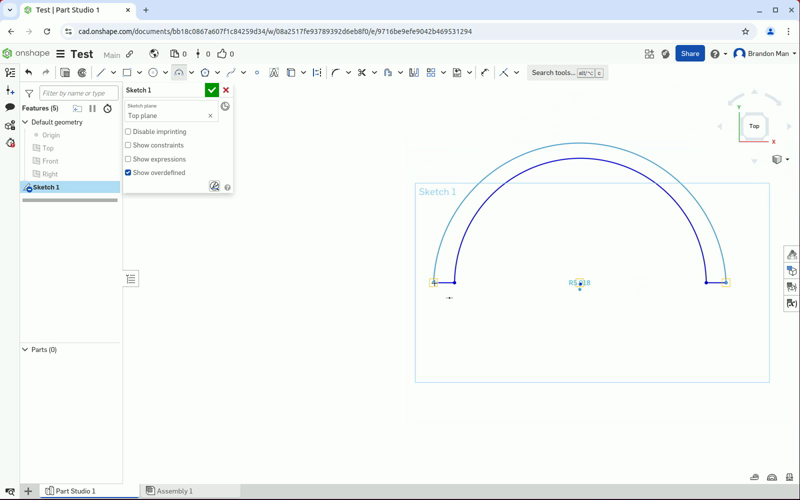
scroll(-6)
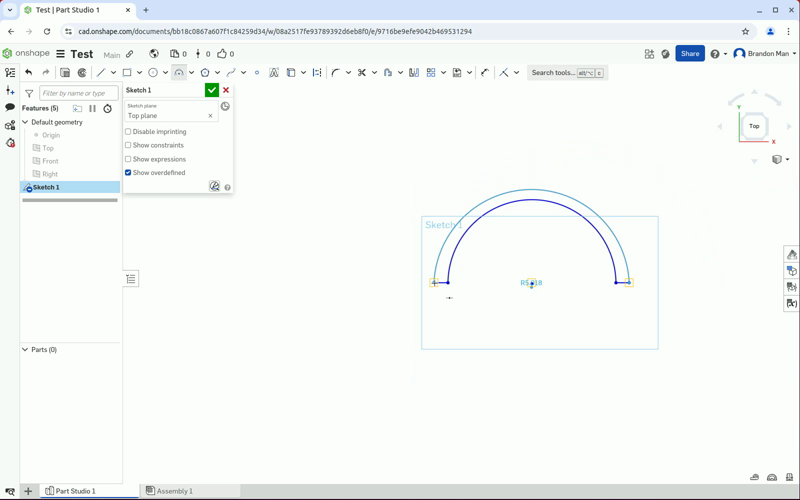
scroll(-6)
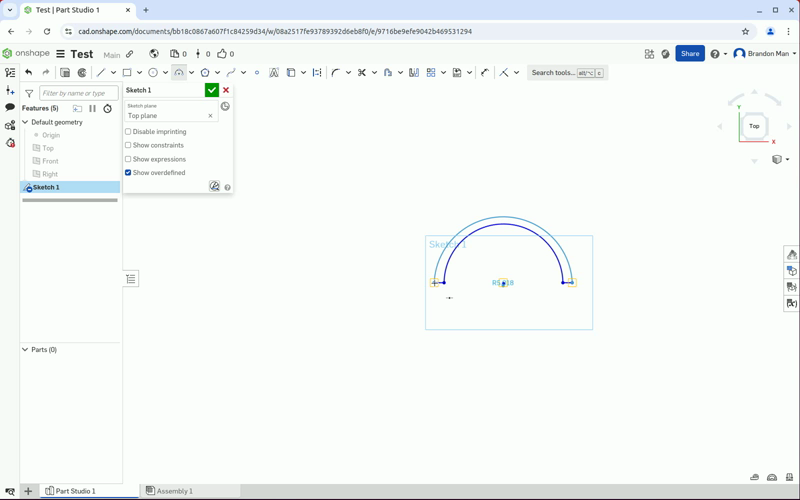
scroll(-6)
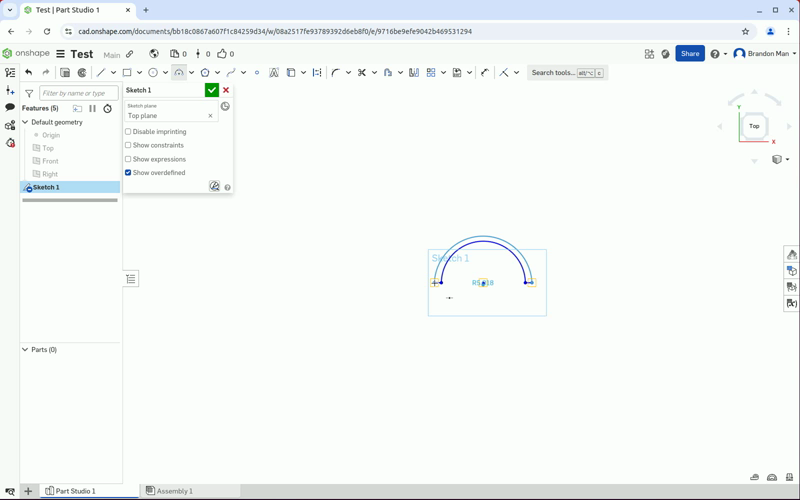
scroll(-6)
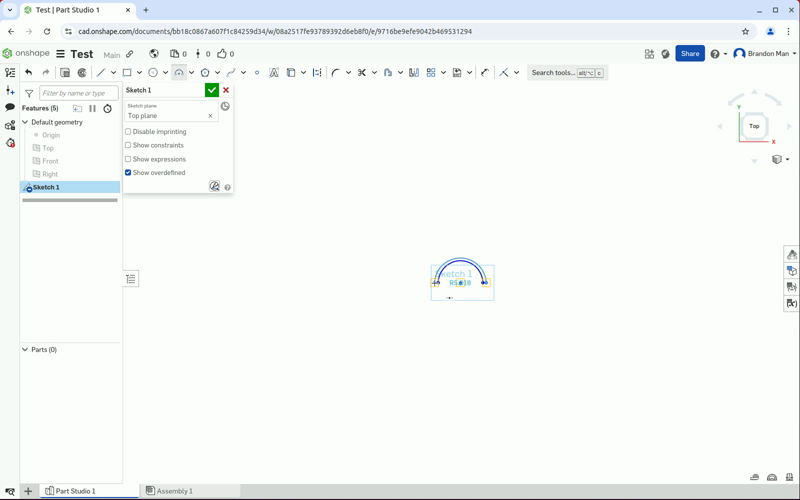
key_down(shift)
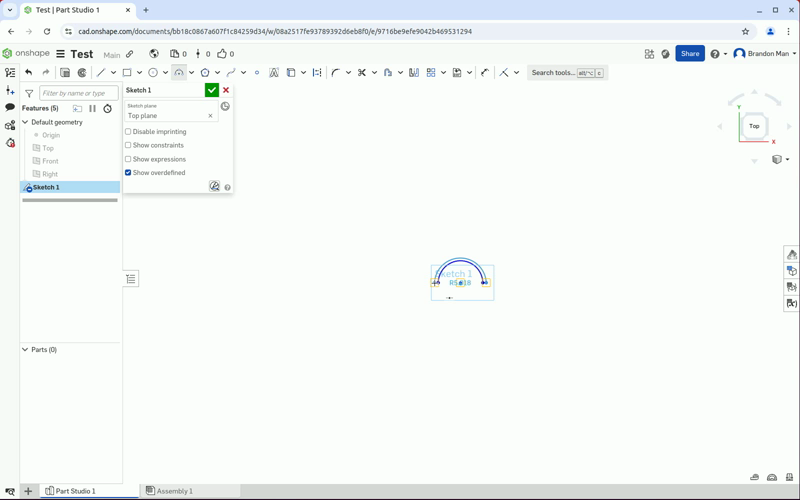
mouse_move(460, 257)
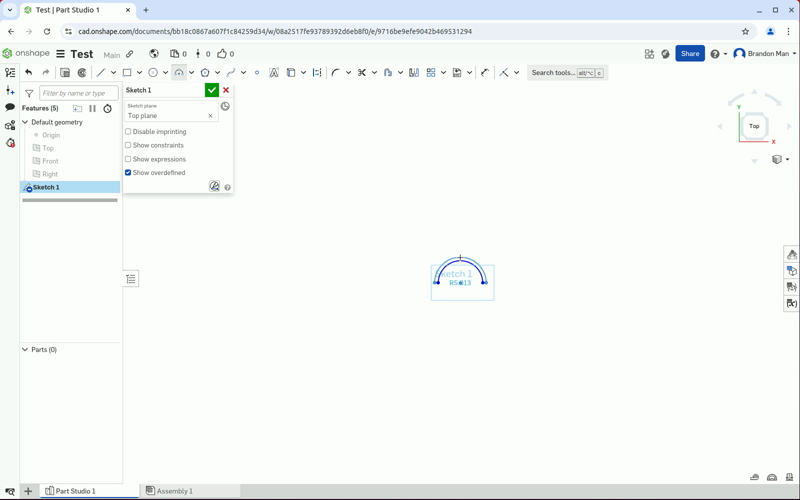
scroll(6)
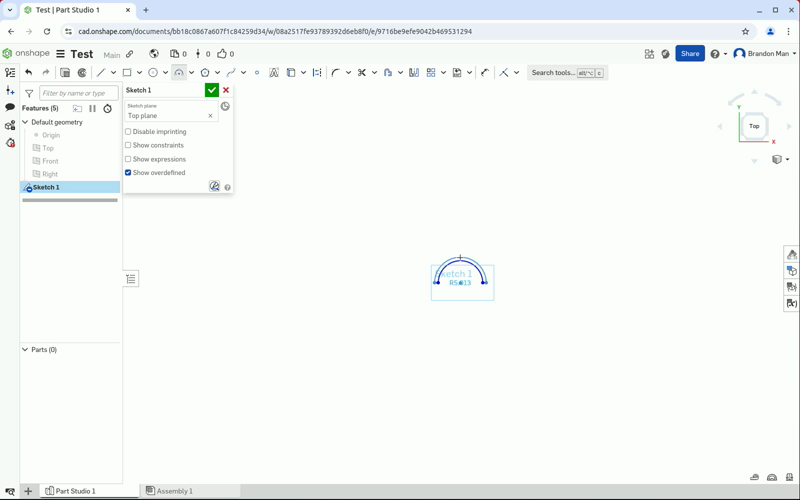
scroll(6)
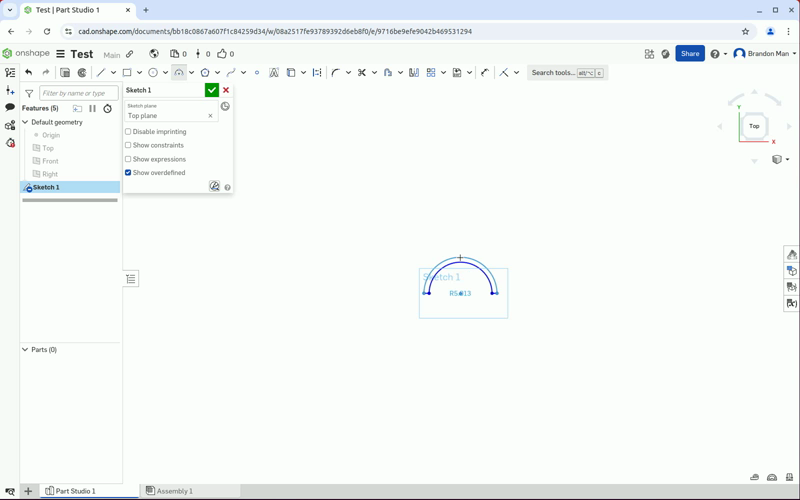
scroll(6)
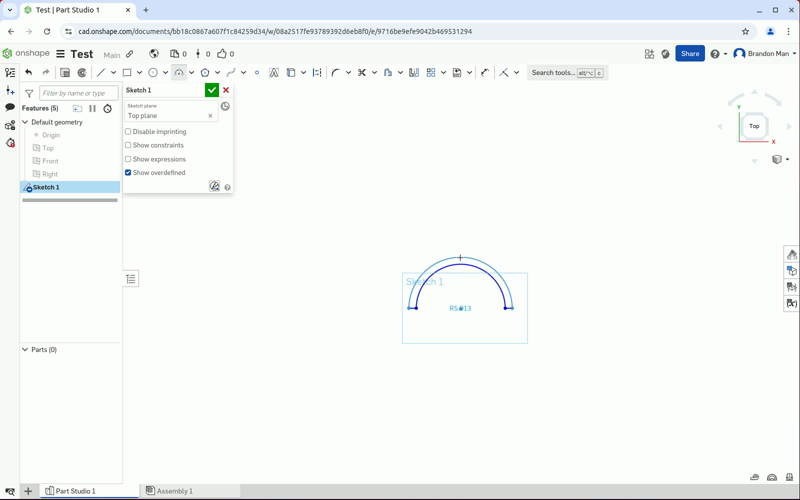
scroll(6)
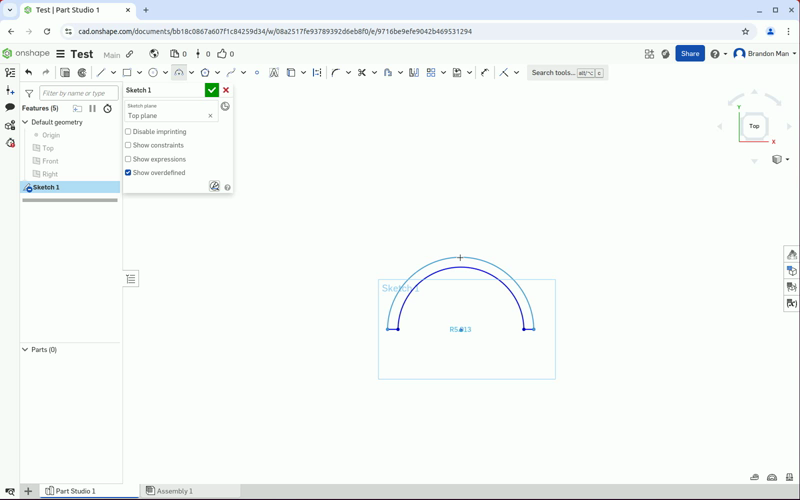
scroll(6)
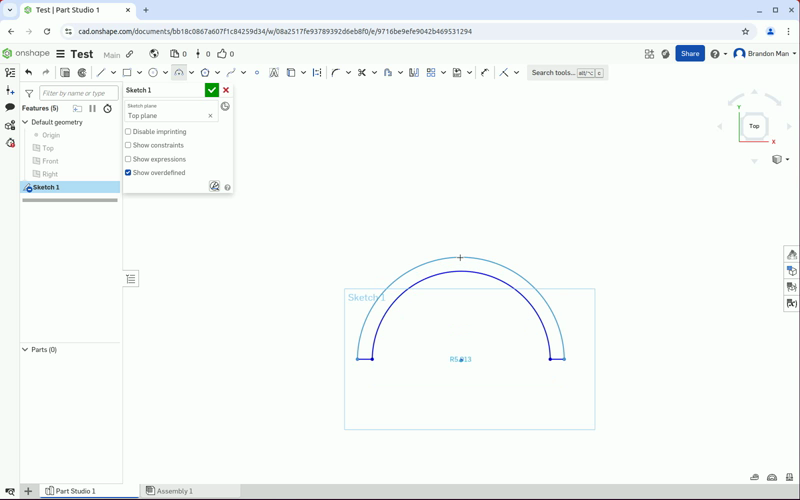
scroll(6)
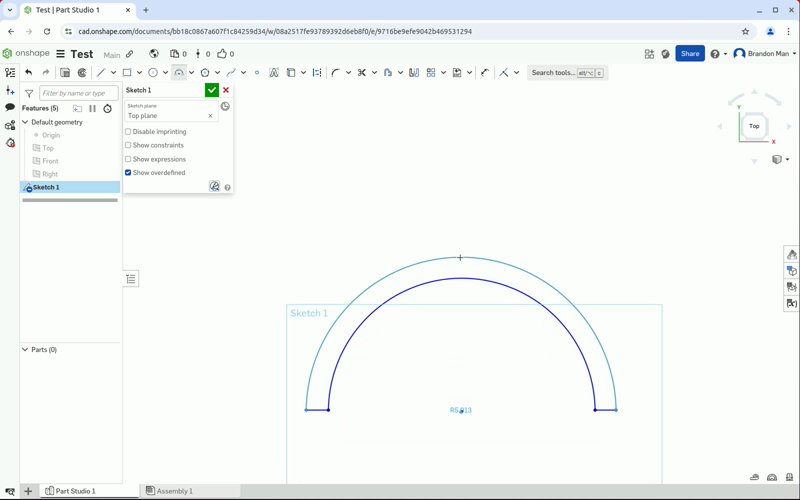
scroll(6)
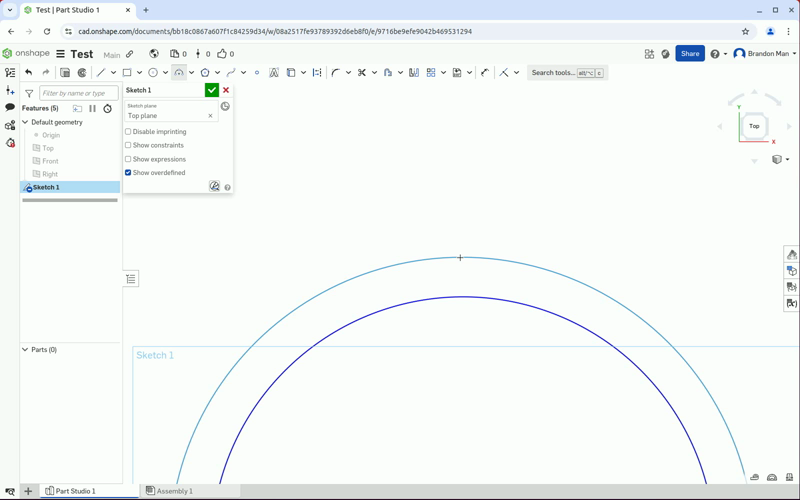
click(460, 257)
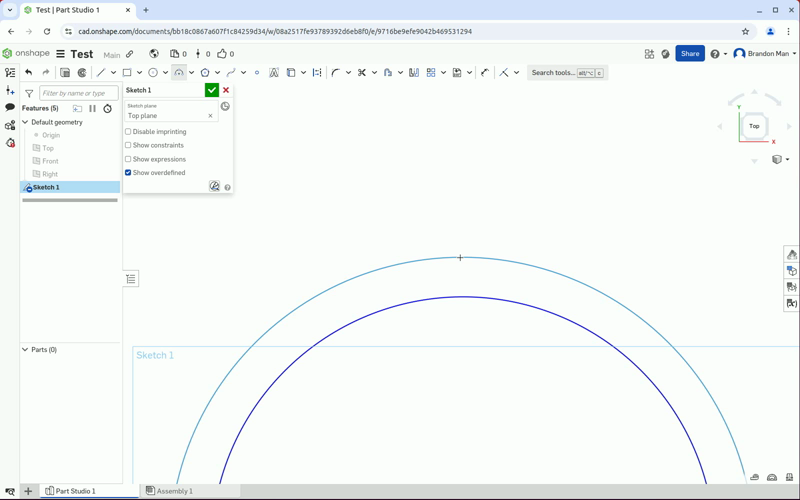
scroll(-6)
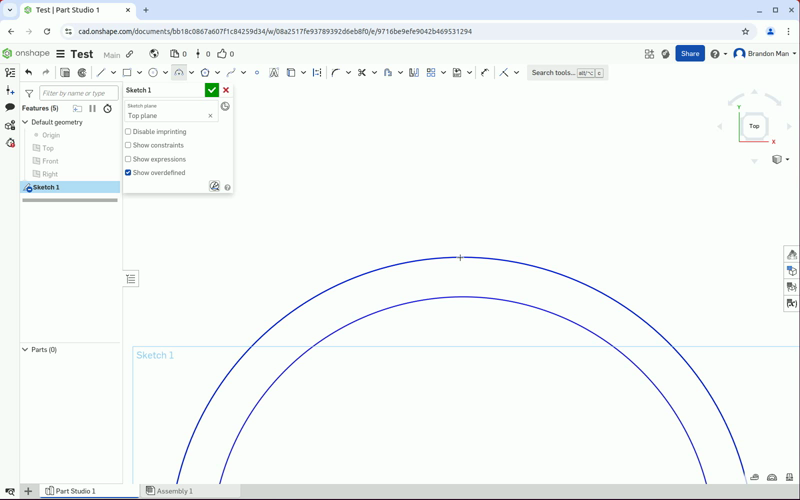
scroll(-6)
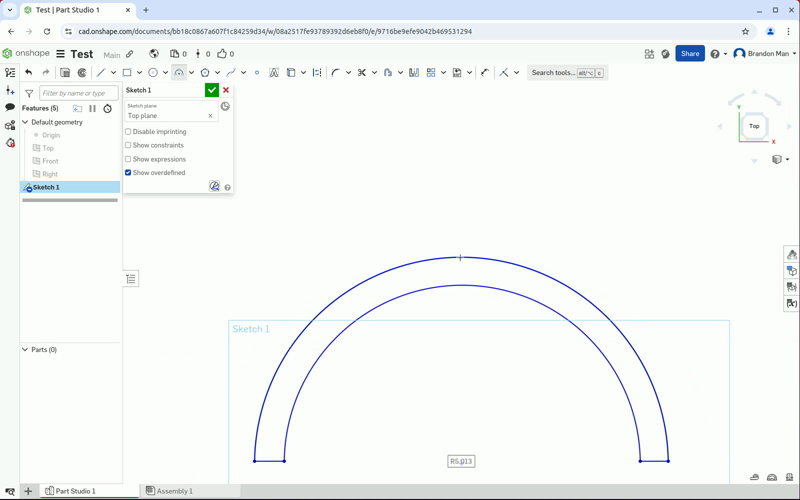
scroll(-6)
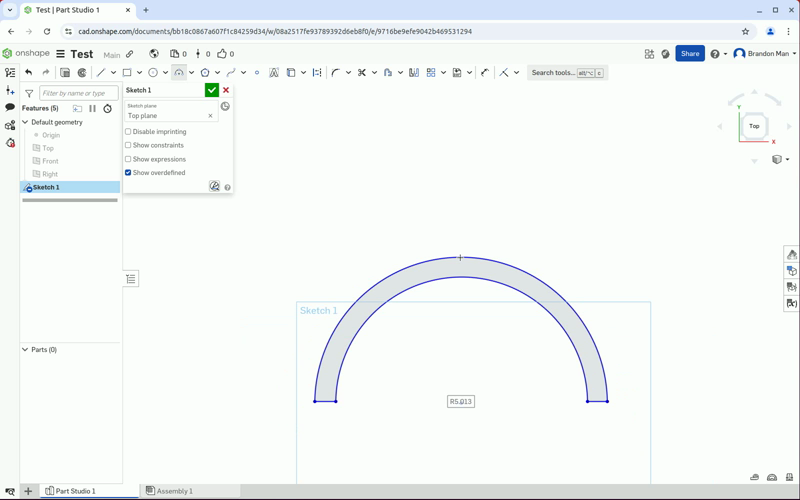
scroll(-6)
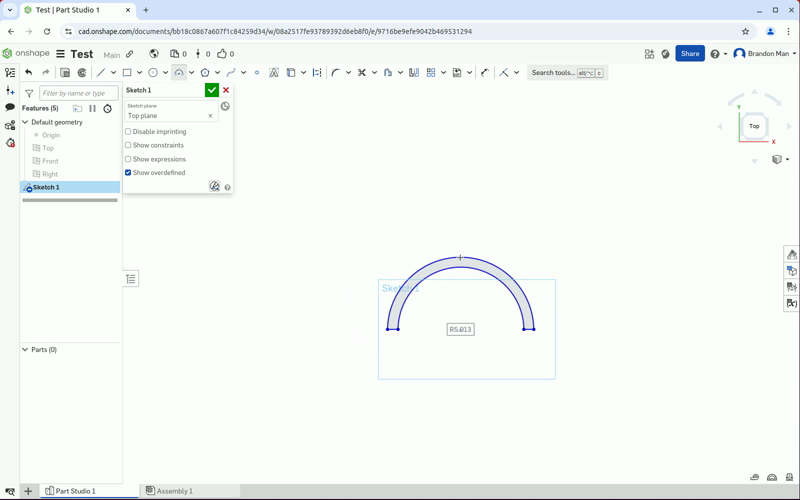
scroll(-6)
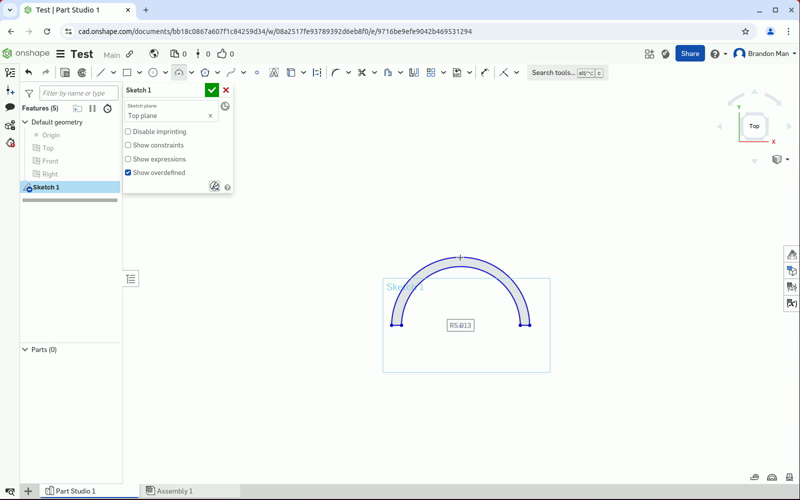
scroll(-6)
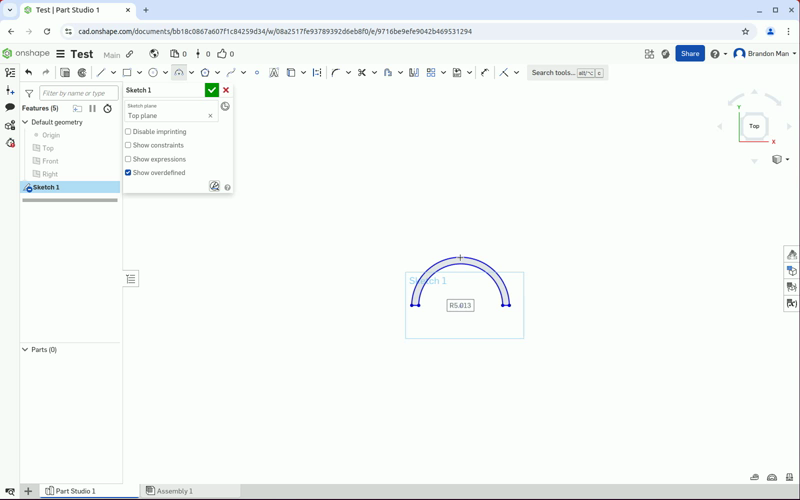
scroll(-6)
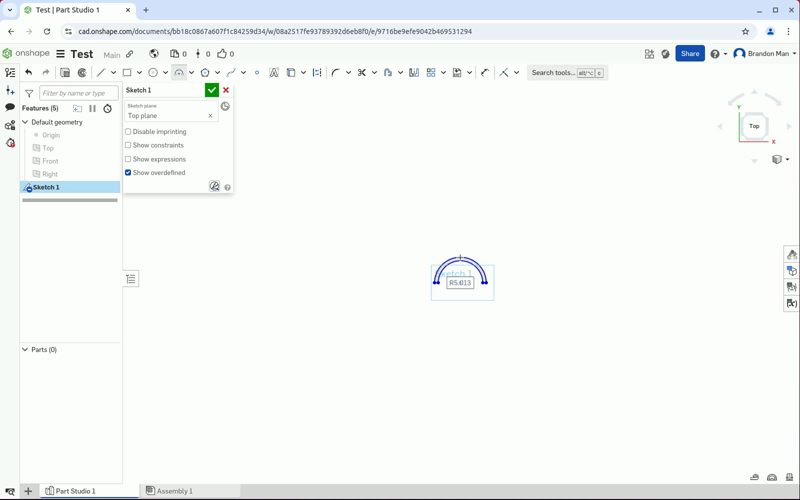
key_up(shift)
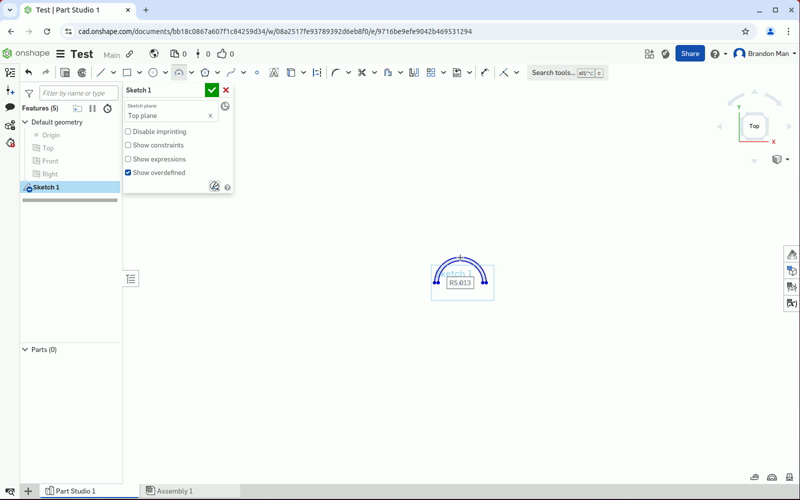
key(esc)
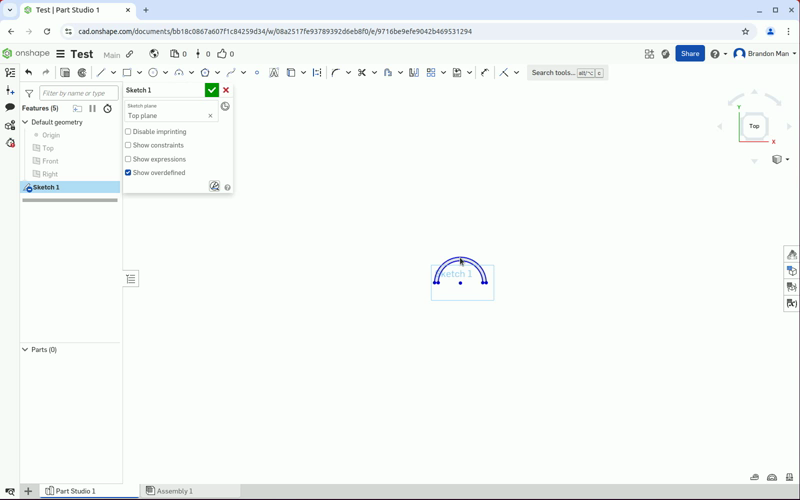
mouse_move(442, 266)
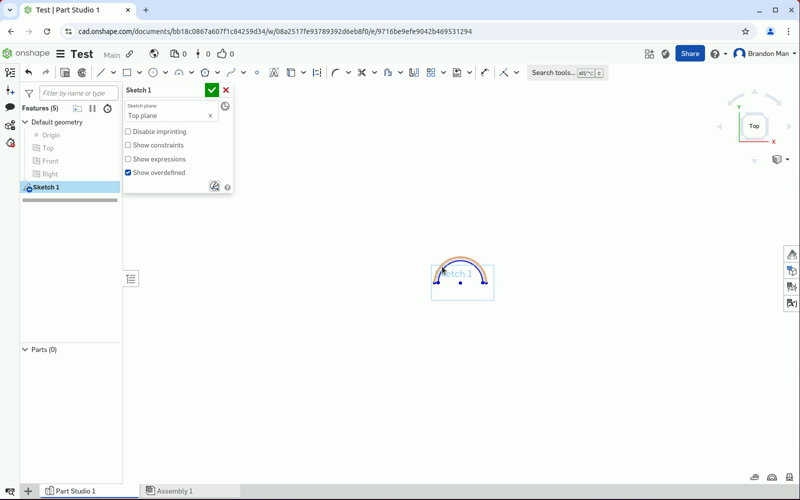
scroll(6)
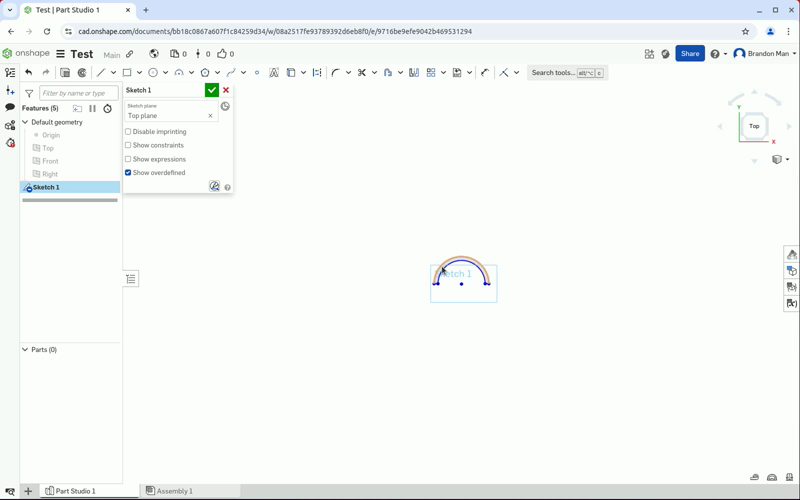
scroll(6)
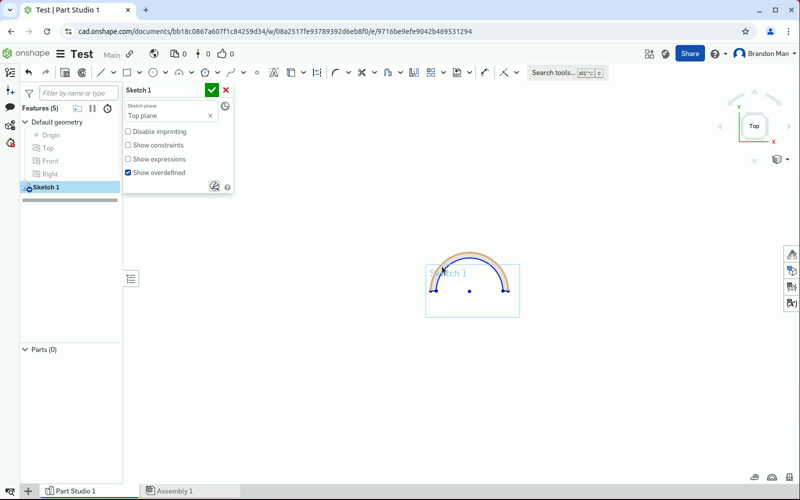
scroll(6)
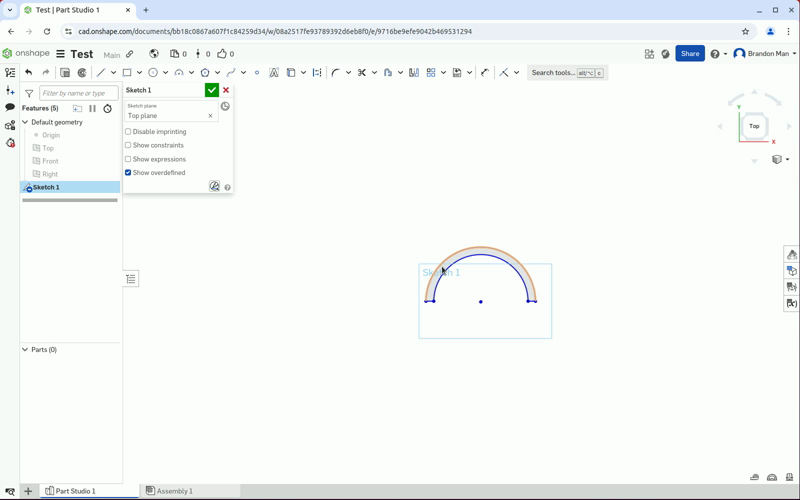
scroll(6)
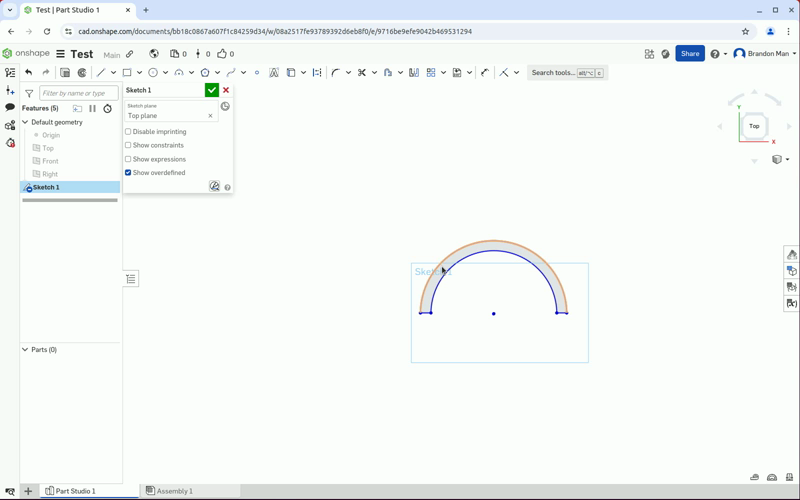
scroll(6)
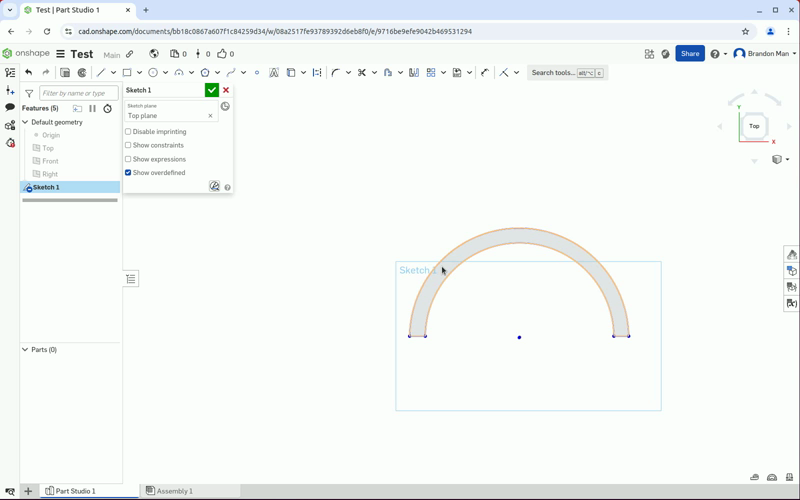
scroll(6)
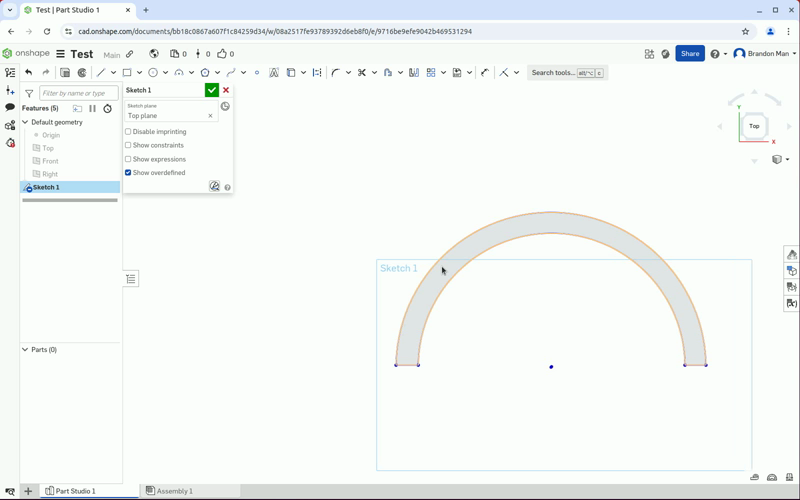
scroll(6)
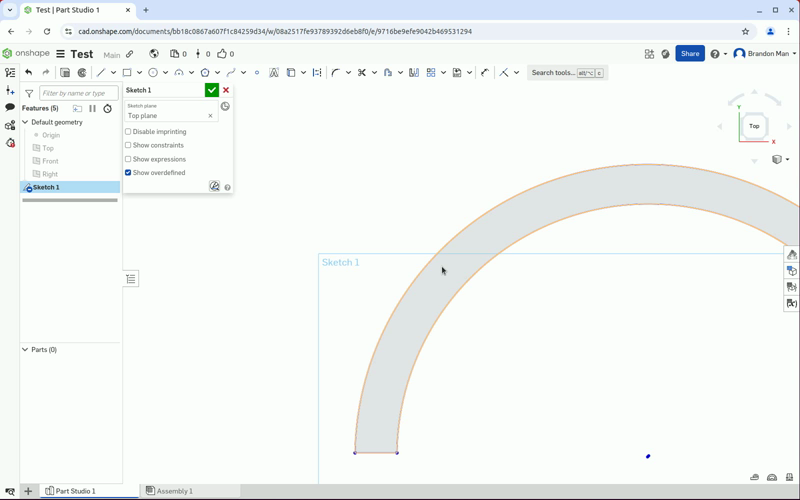
click(442, 266)
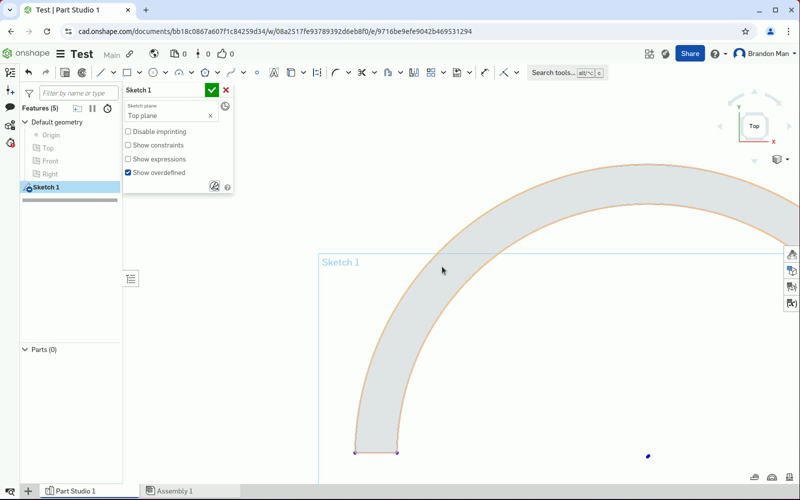
scroll(-6)
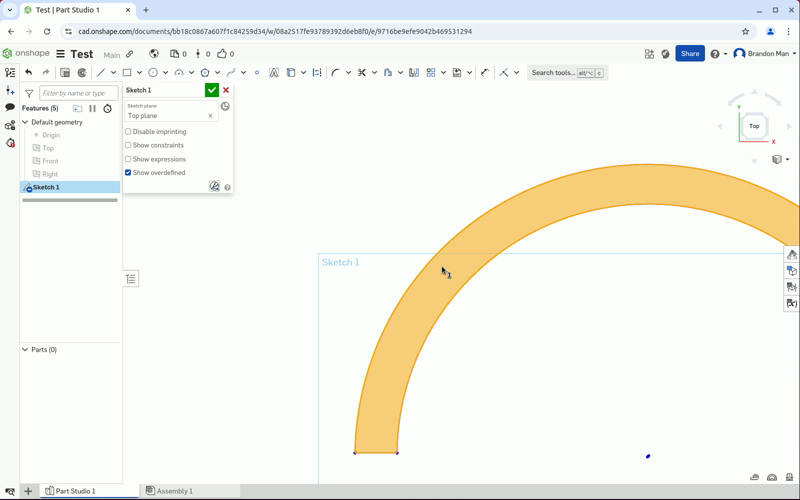
scroll(-6)
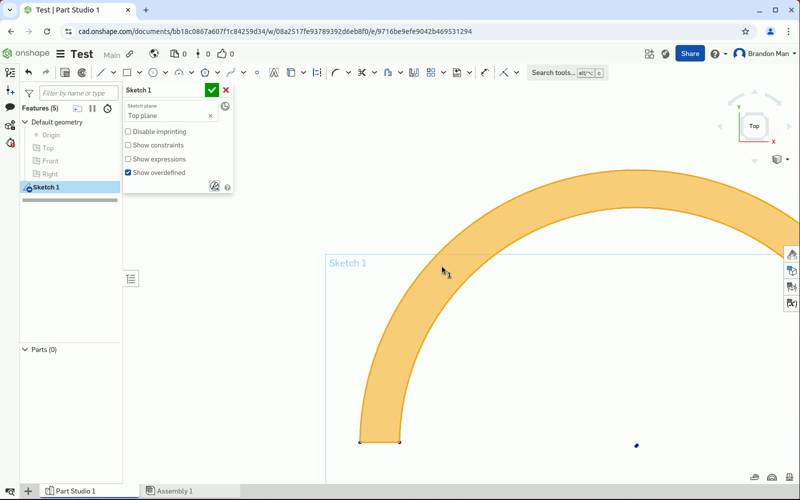
scroll(-6)
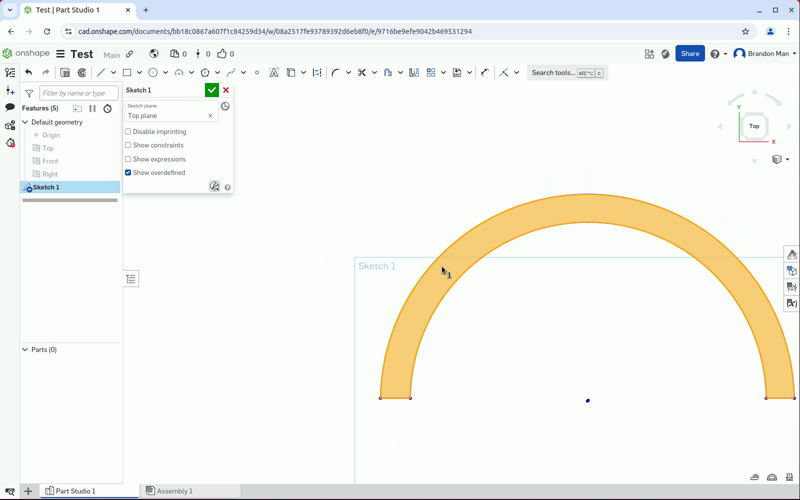
scroll(-6)
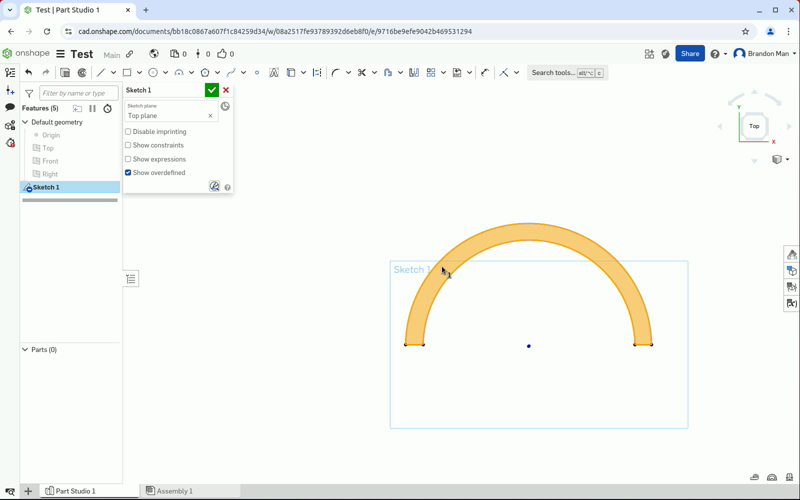
scroll(-6)
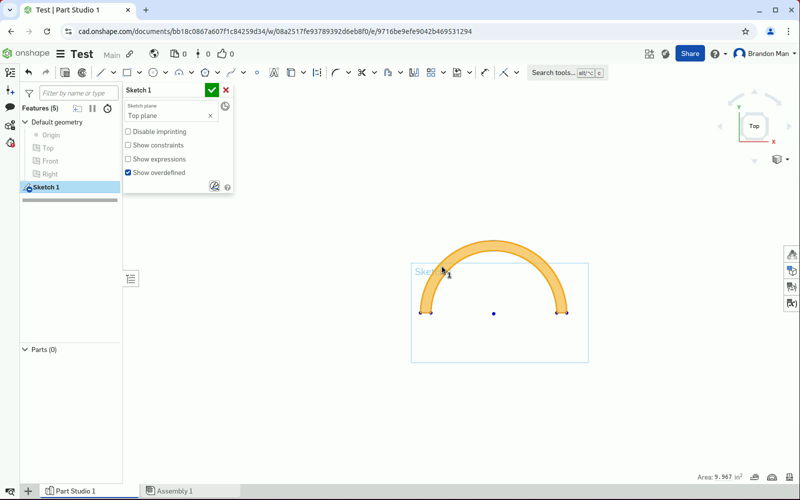
scroll(-6)
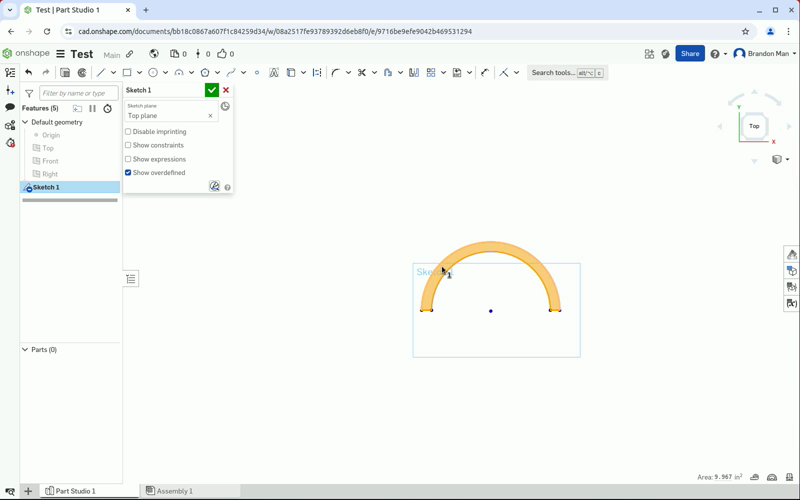
scroll(-6)
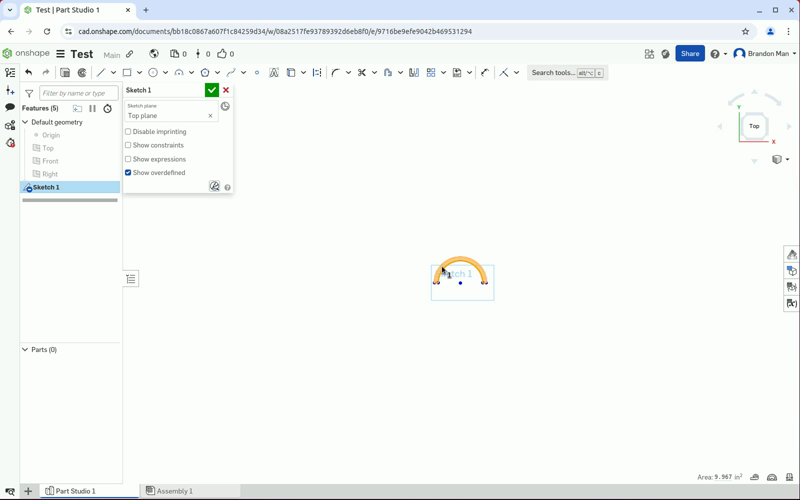
mouse_move(73, 352)
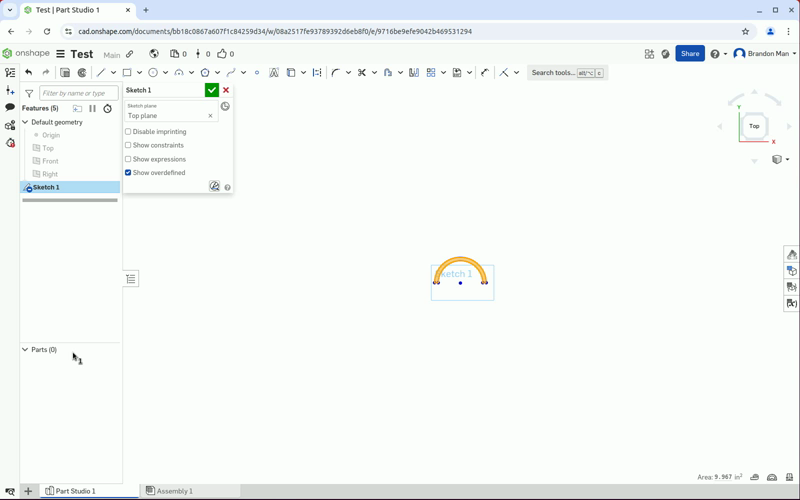
key(shift+y)
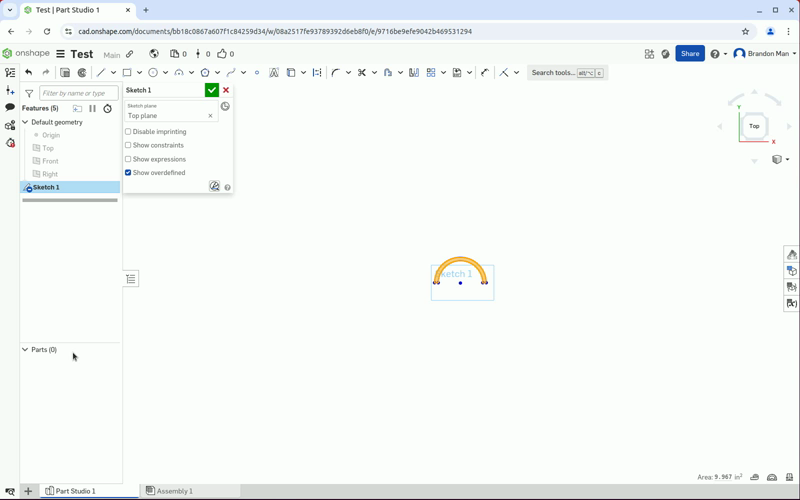
key(shift+e)
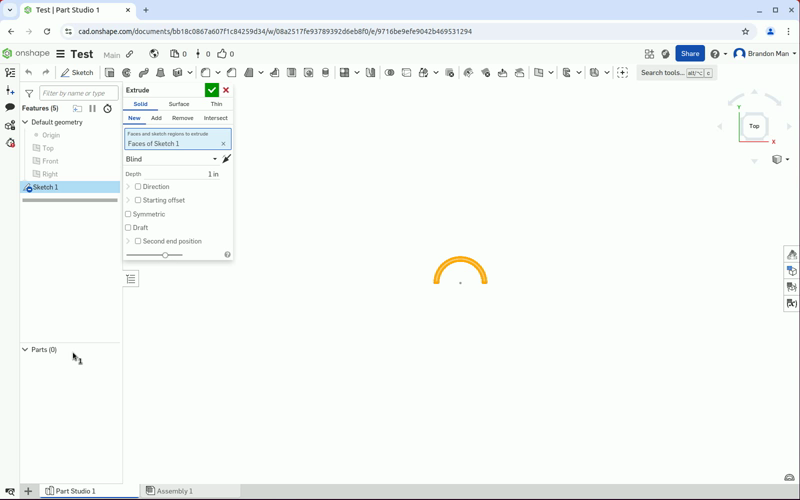
mouse_move(143, 106)
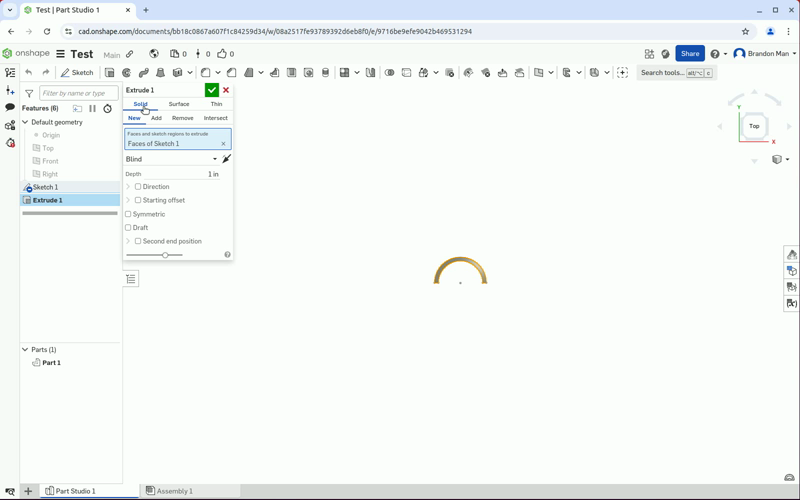
click(143, 106)
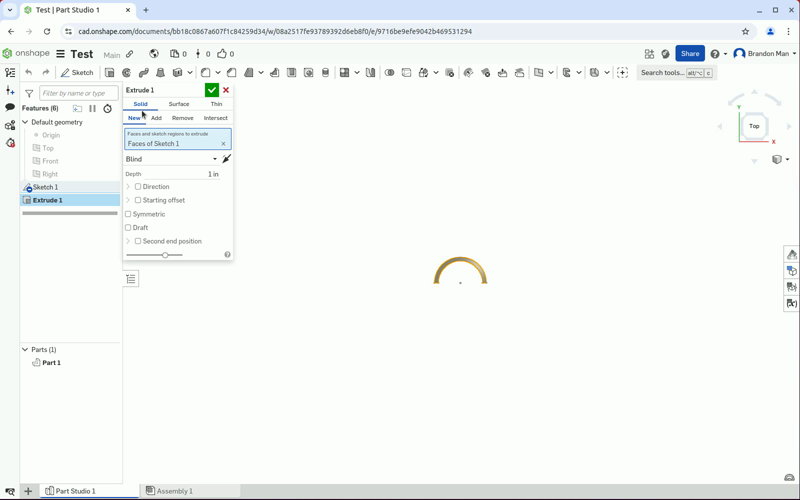
mouse_move(137, 120)
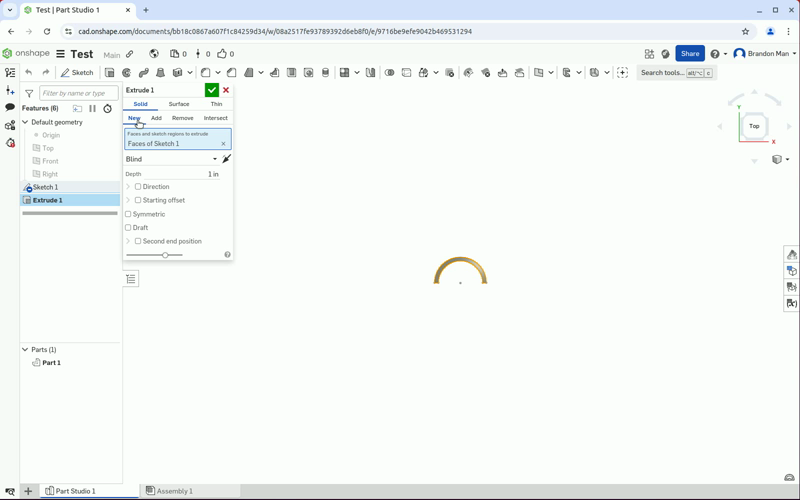
click(137, 120)
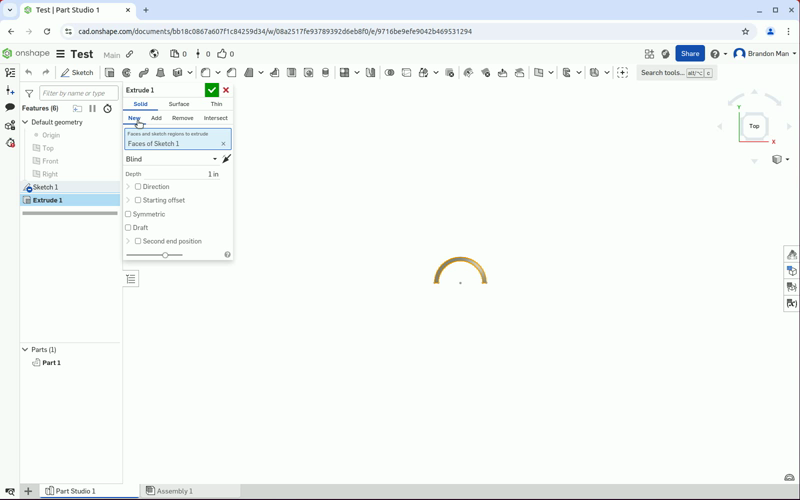
key(tab, 4)
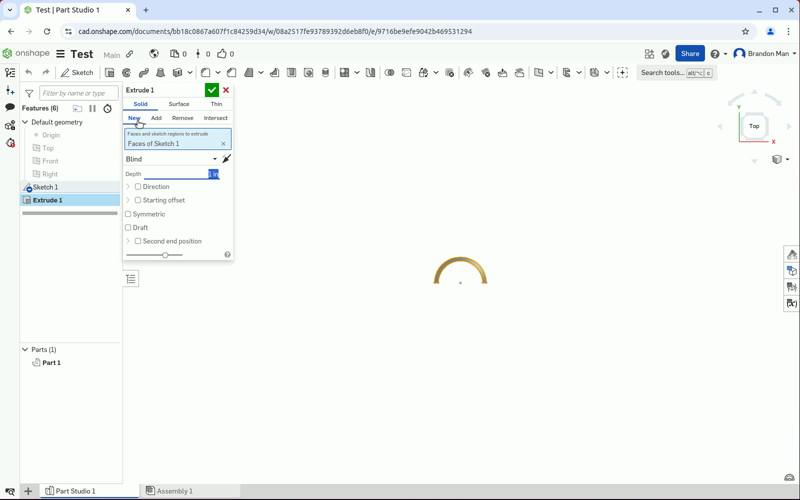
text(1.685)
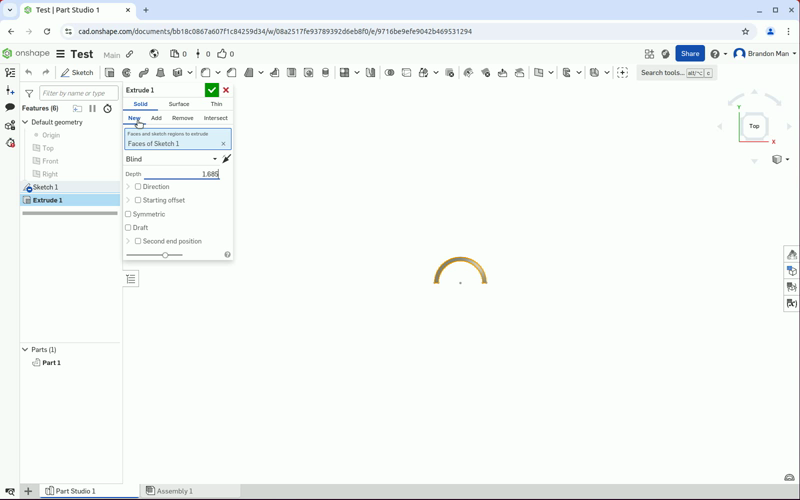
key(enter)
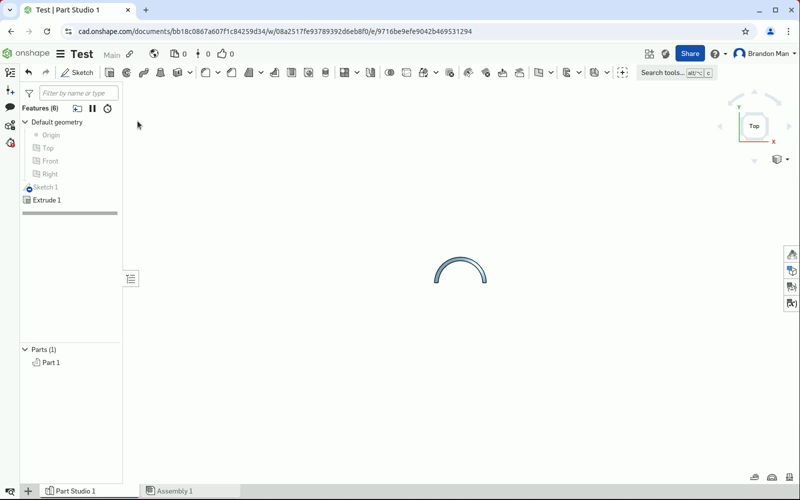
key(shift+h)
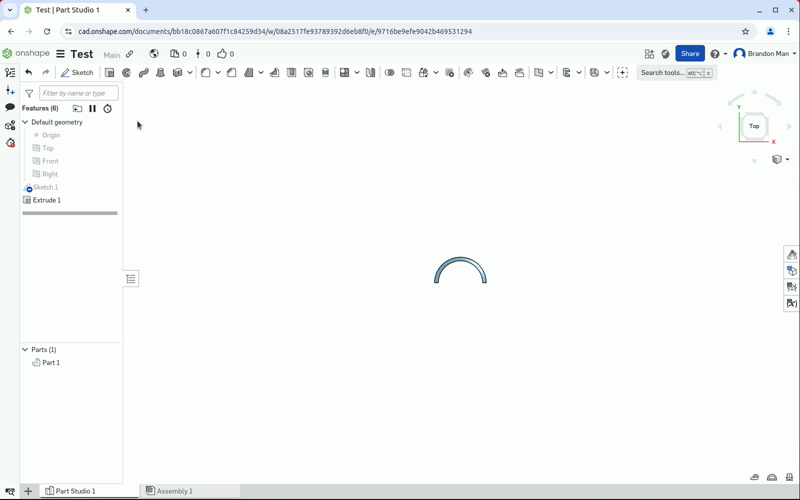
key(shift+h)
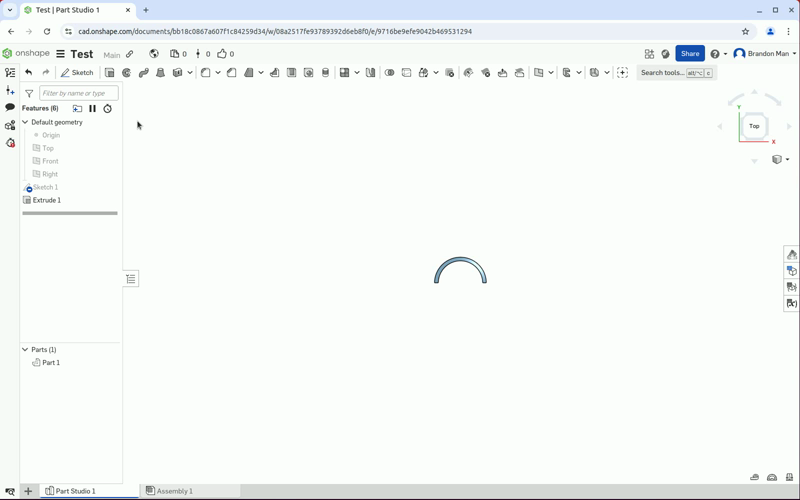
mouse_move(73, 189)
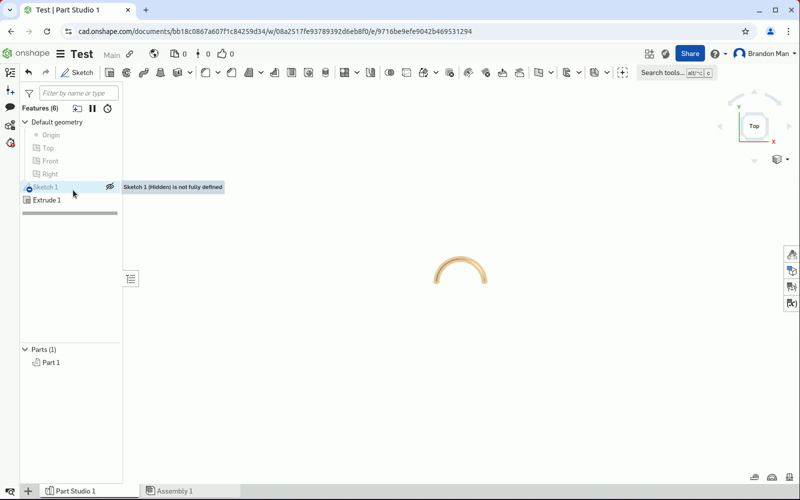
click(73, 189)
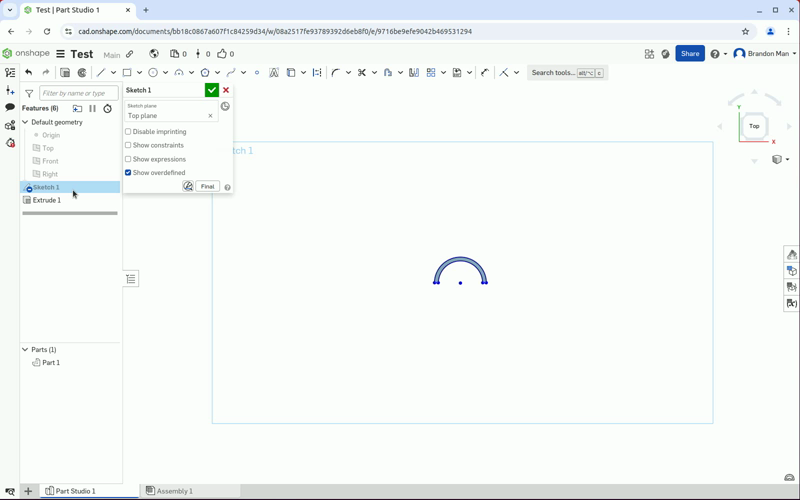
mouse_move(229, 92)
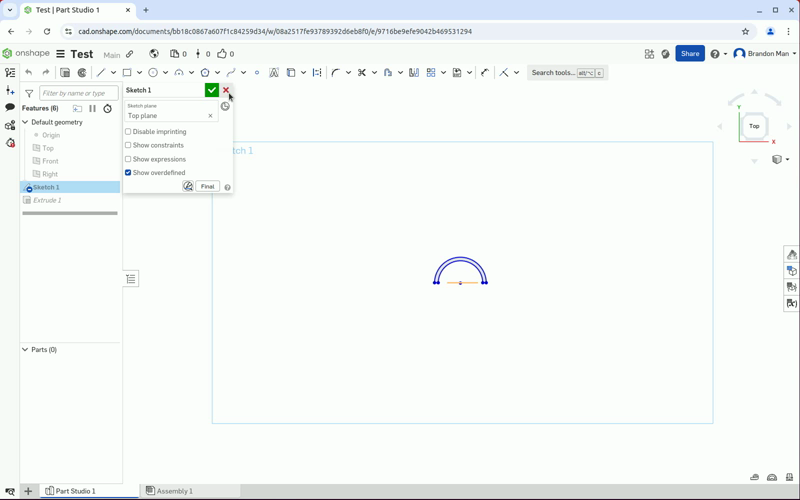
click(229, 92)
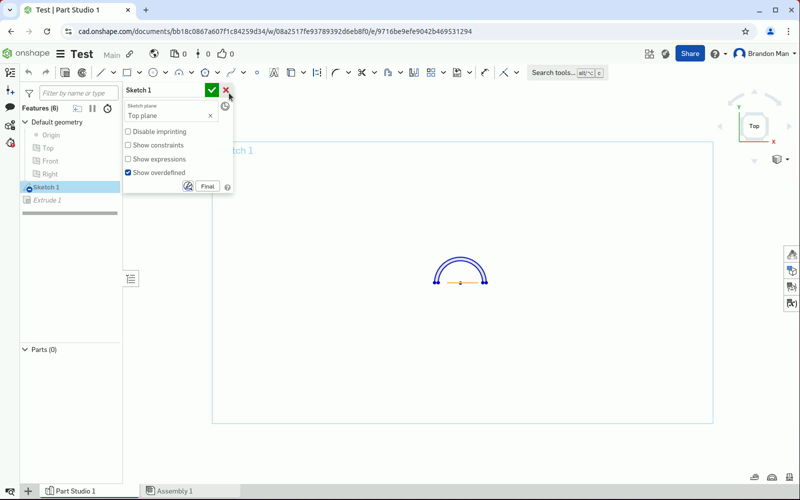
key(shift+s)
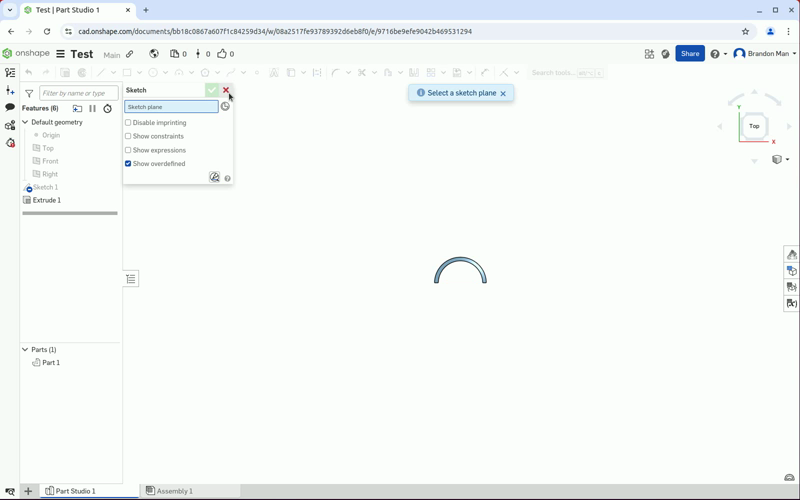
mouse_move(73, 150)
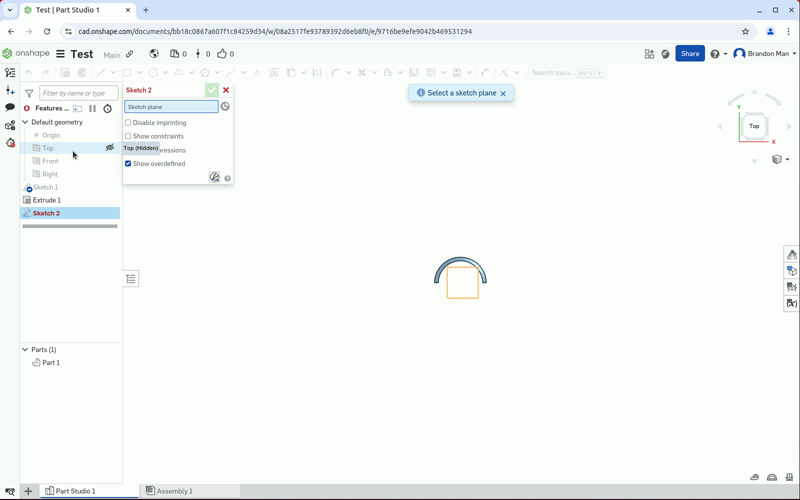
click(73, 150)
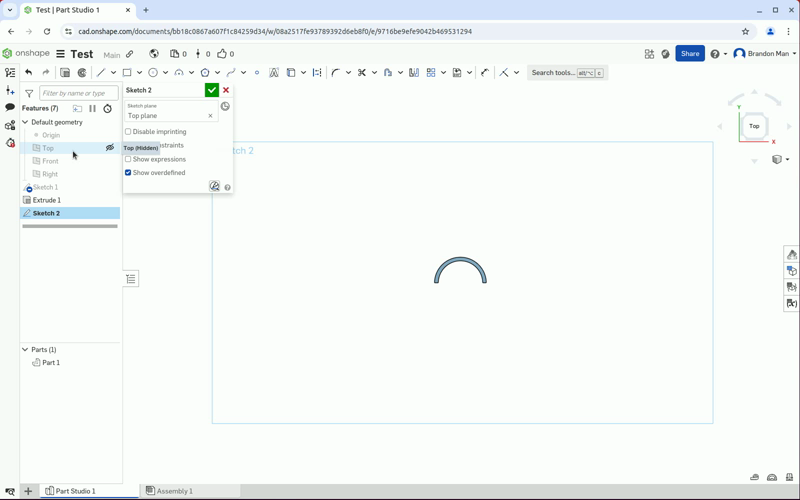
mouse_move(73, 352)
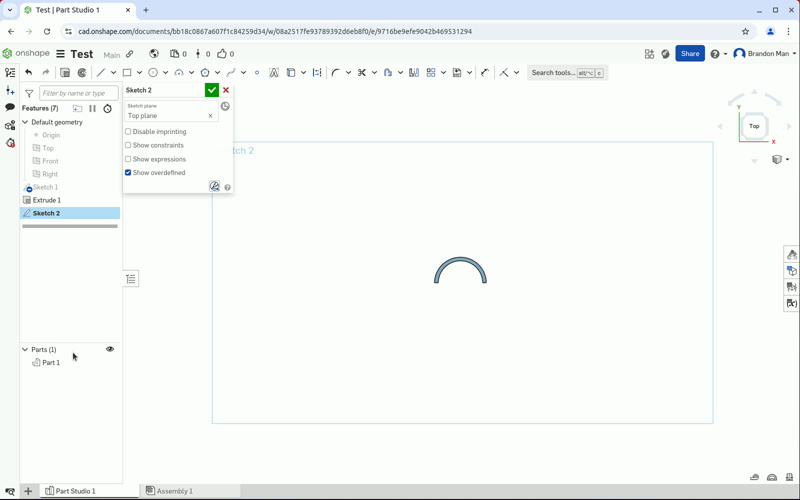
key(y)
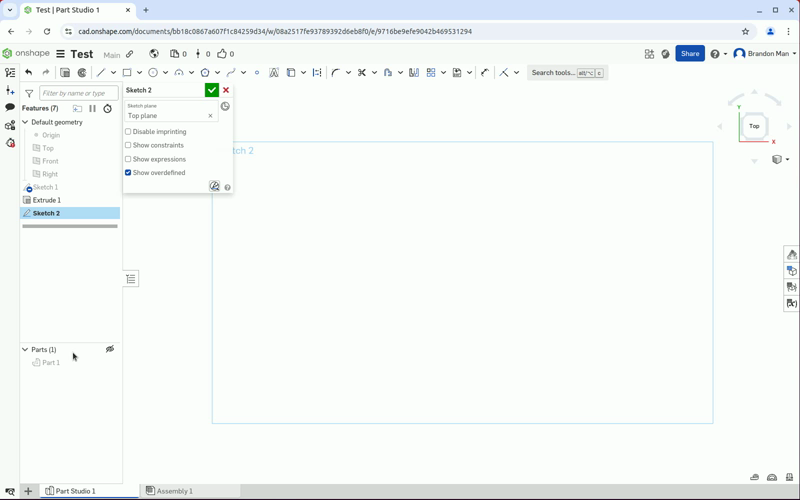
key(a)
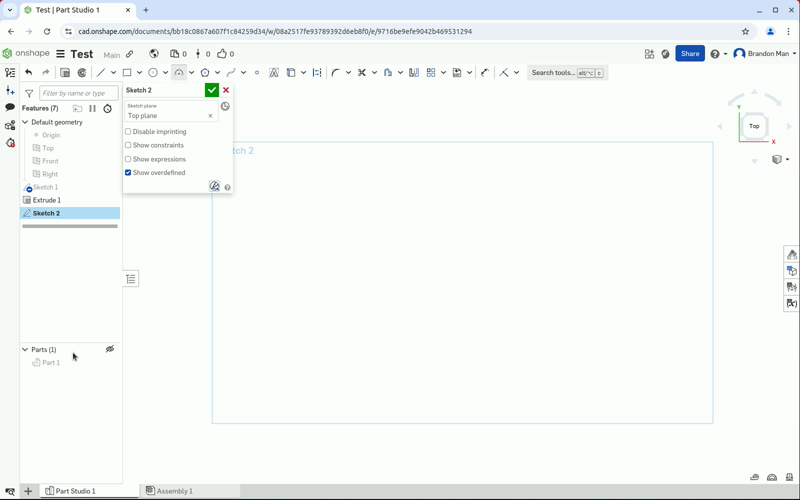
key_down(shift)
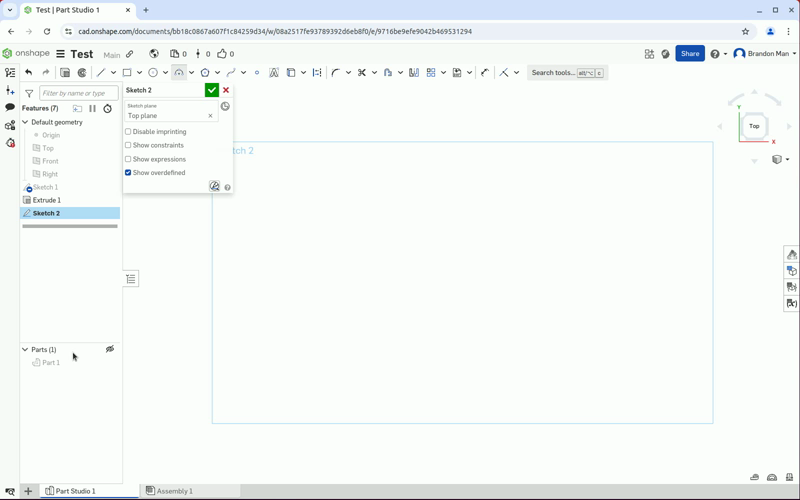
mouse_move(438, 282)
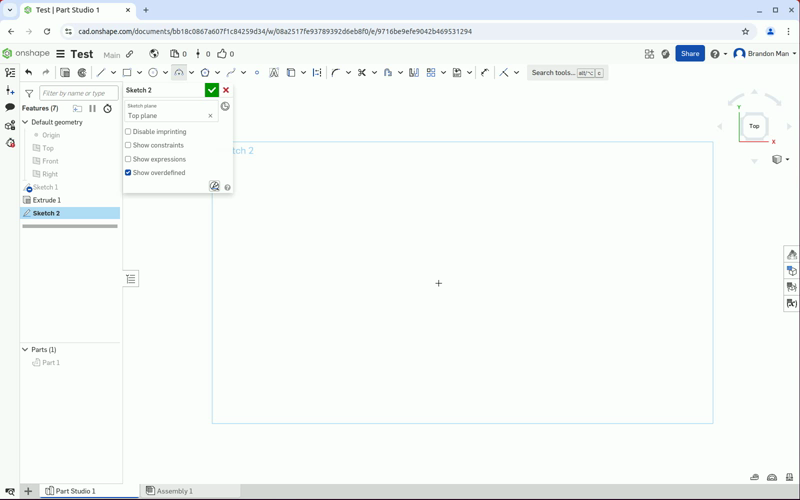
click(438, 282)
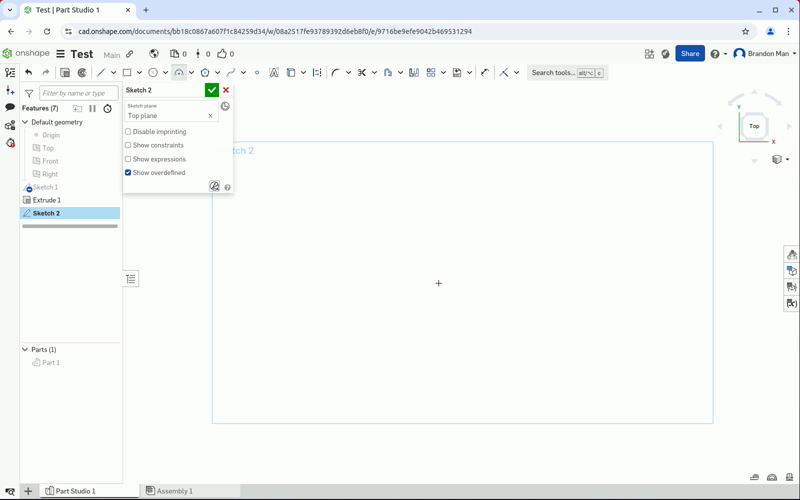
key_up(shift)
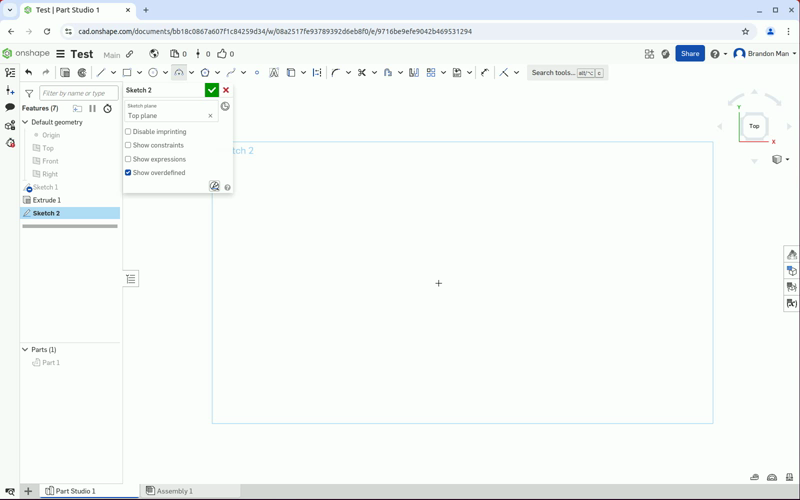
key_down(shift)
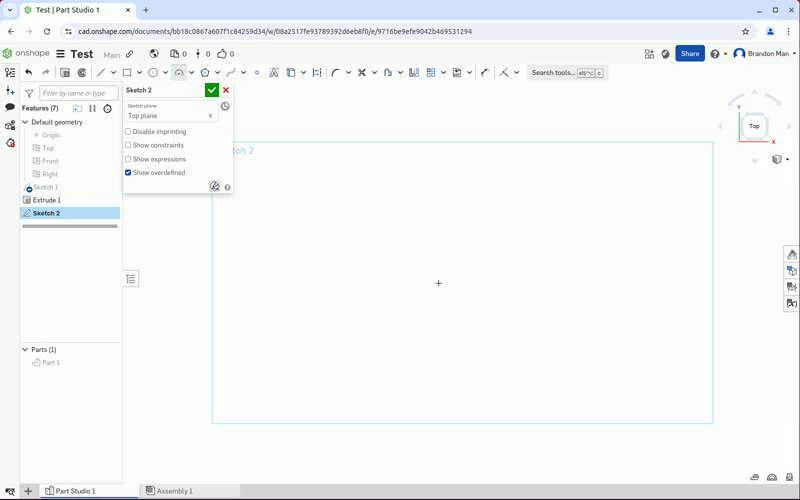
mouse_move(483, 282)
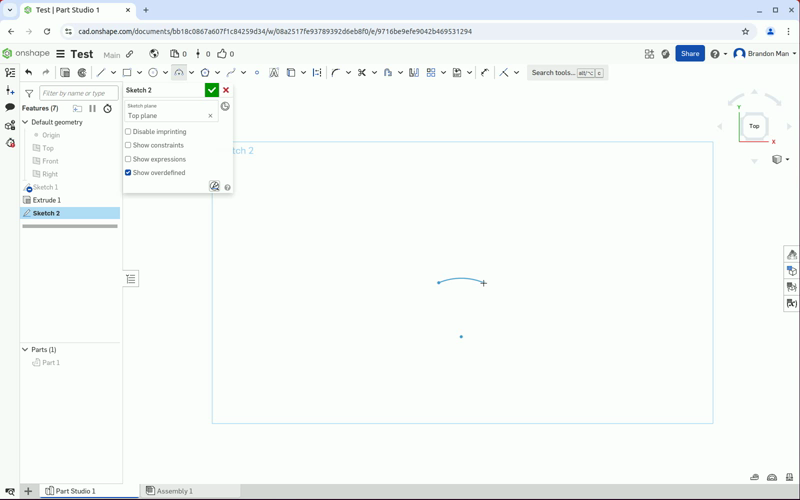
click(483, 282)
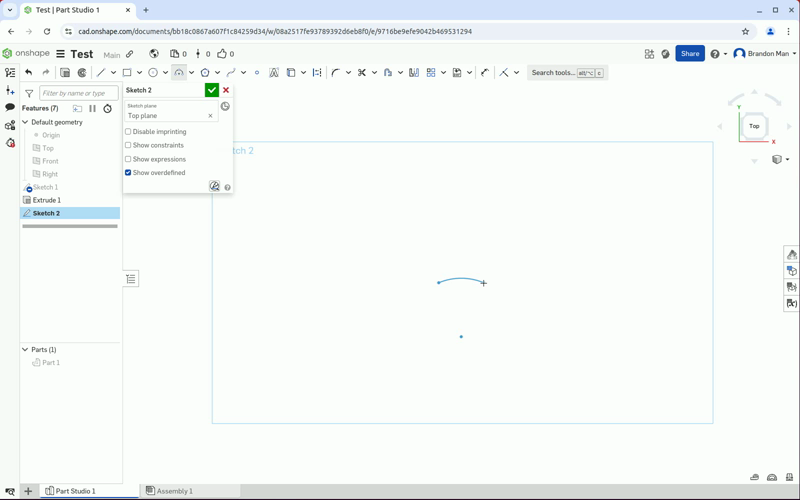
mouse_move(461, 305)
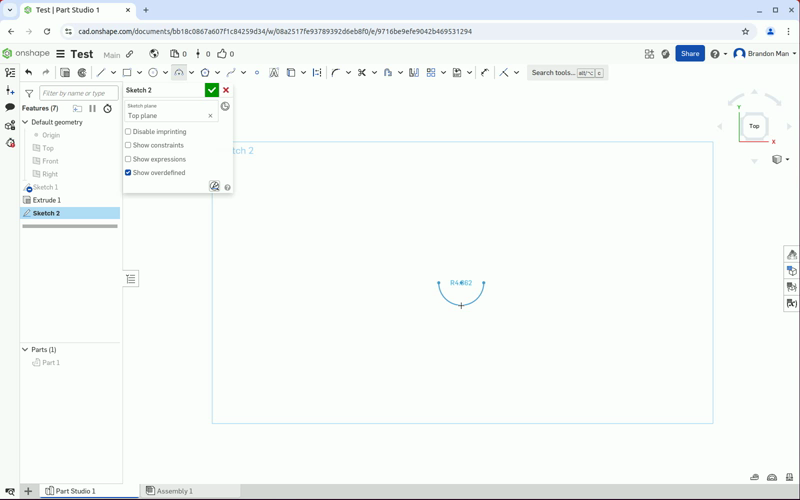
click(461, 305)
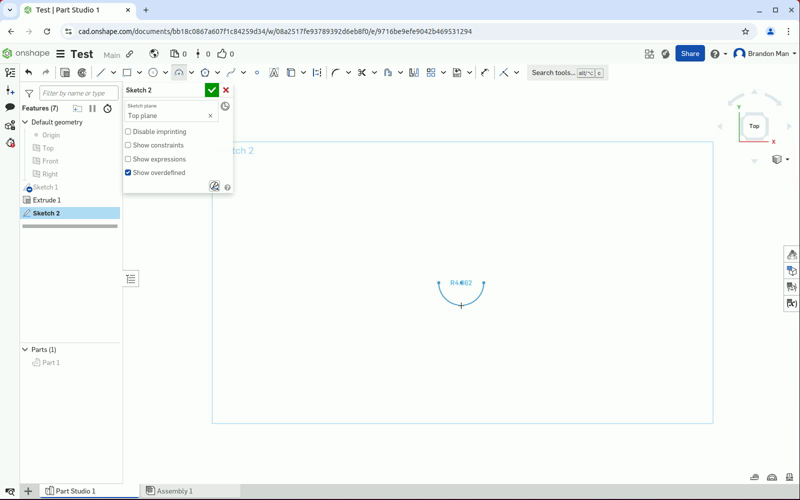
key_up(shift)
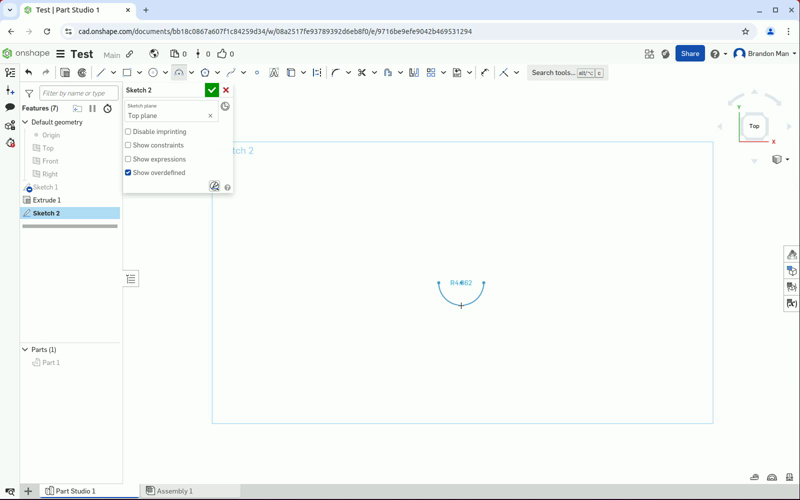
key(esc)
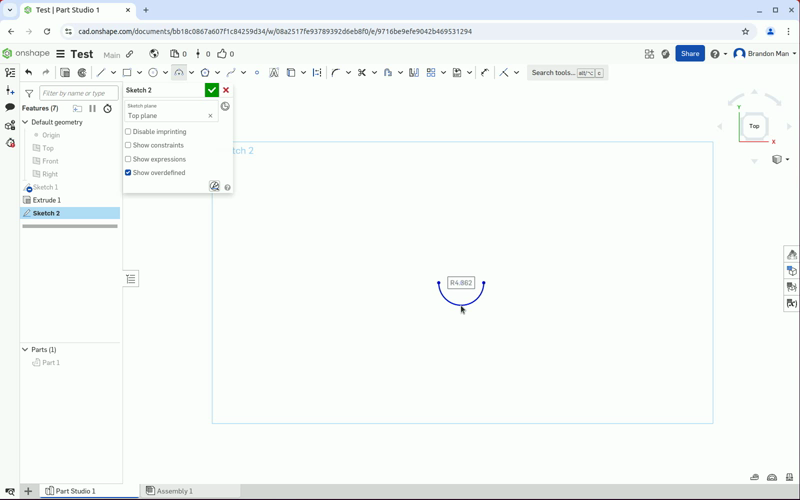
key(l)
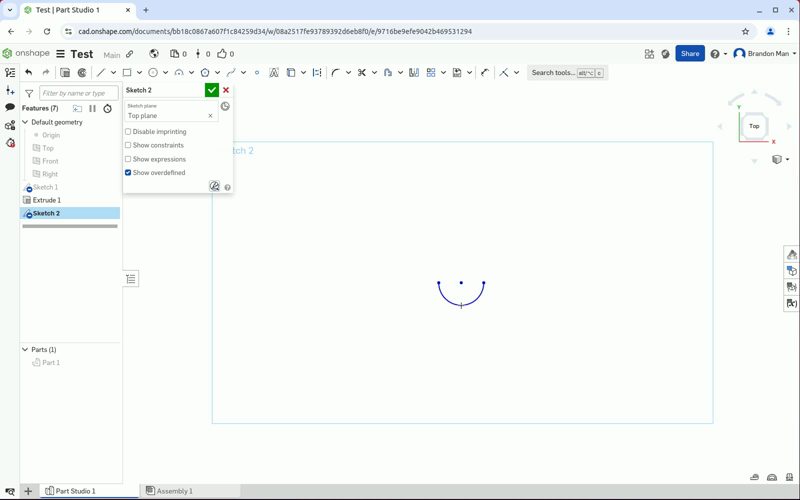
mouse_move(483, 282)
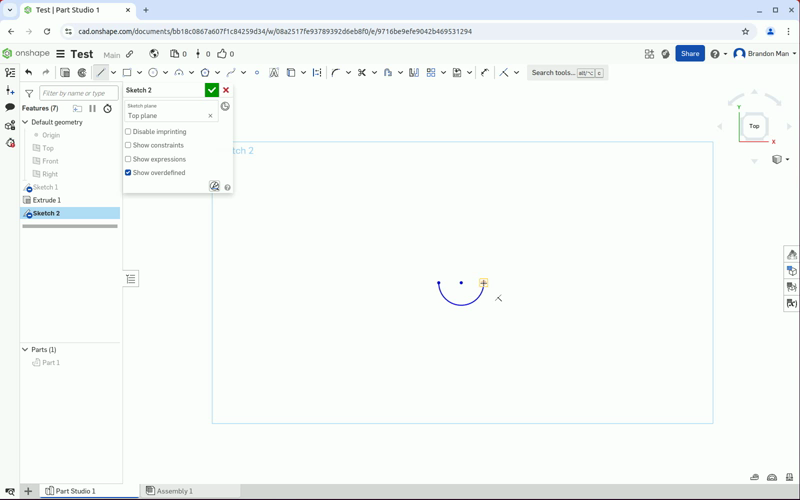
click(483, 282)
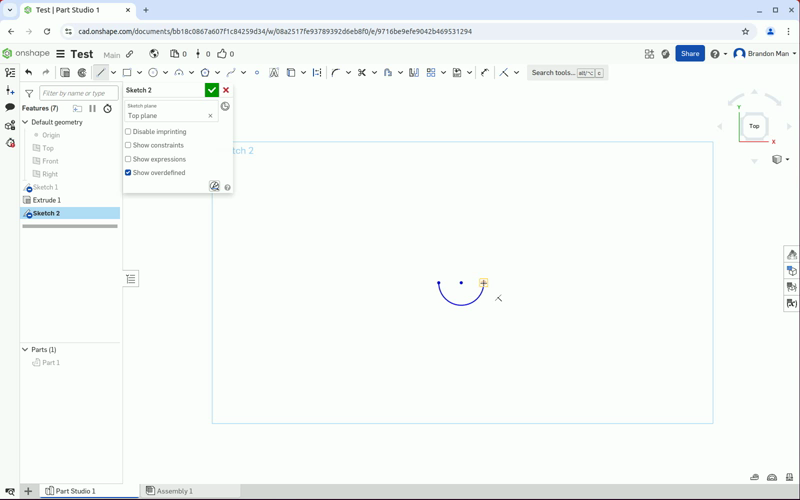
key_down(shift)
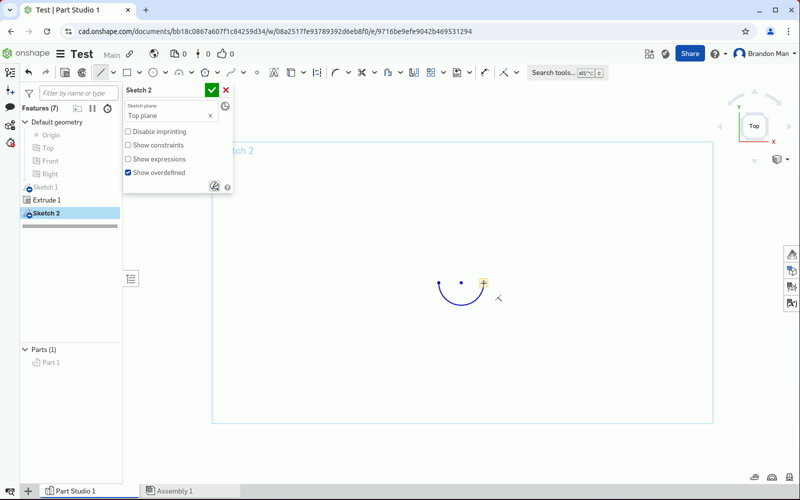
mouse_move(513, 282)
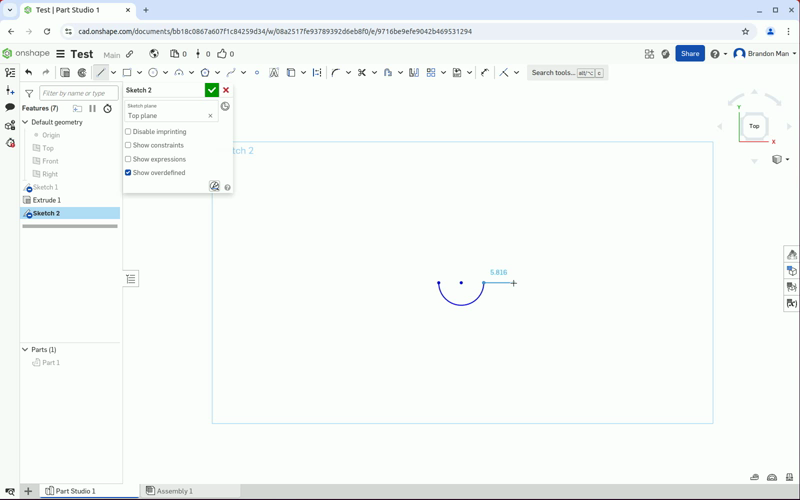
mouse_move(462, 282)
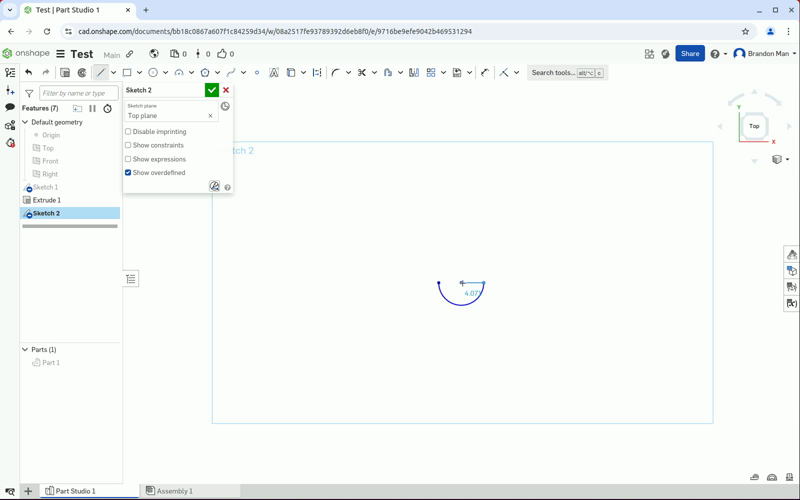
scroll(6)
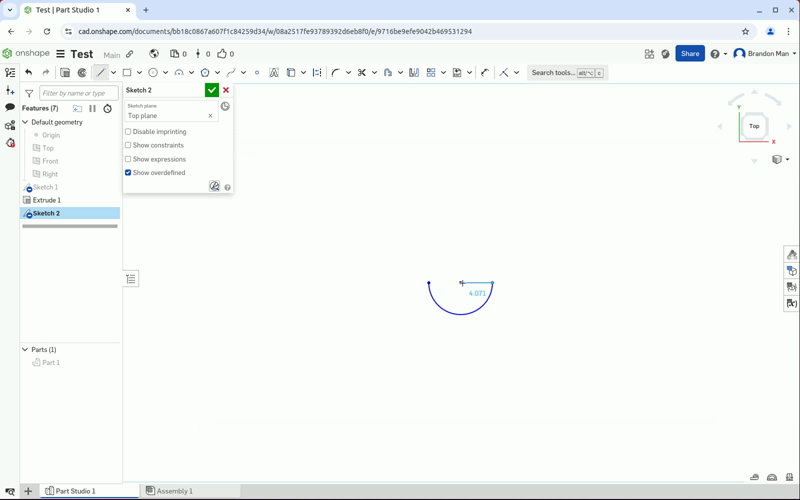
scroll(6)
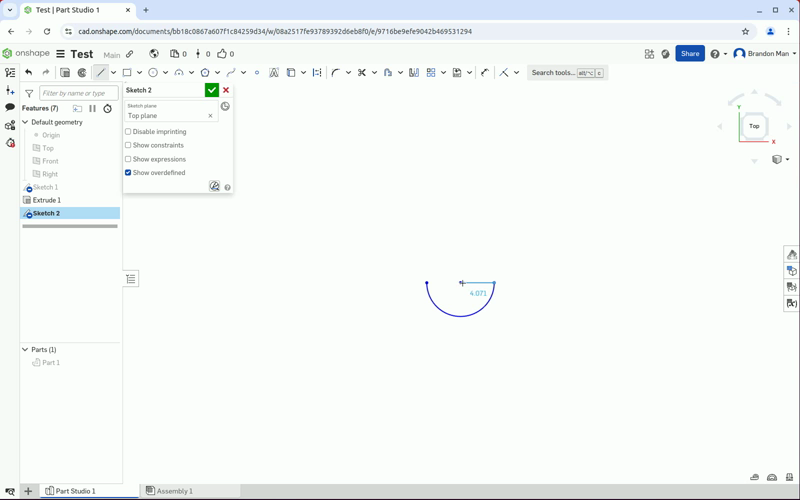
scroll(6)
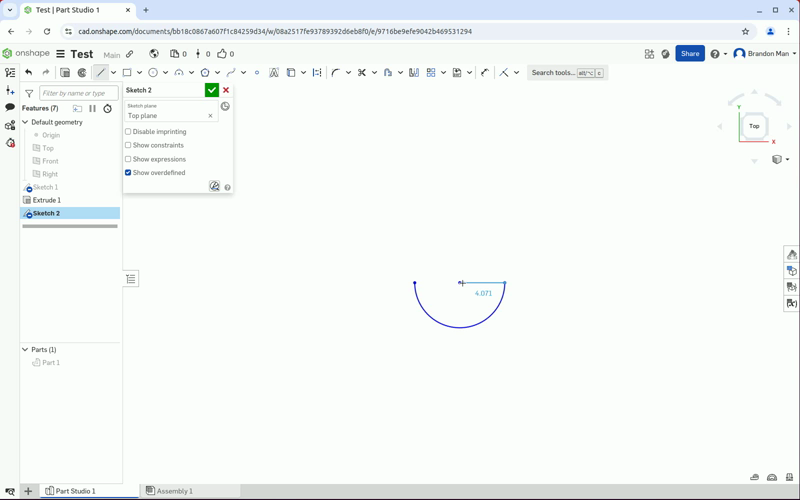
scroll(6)
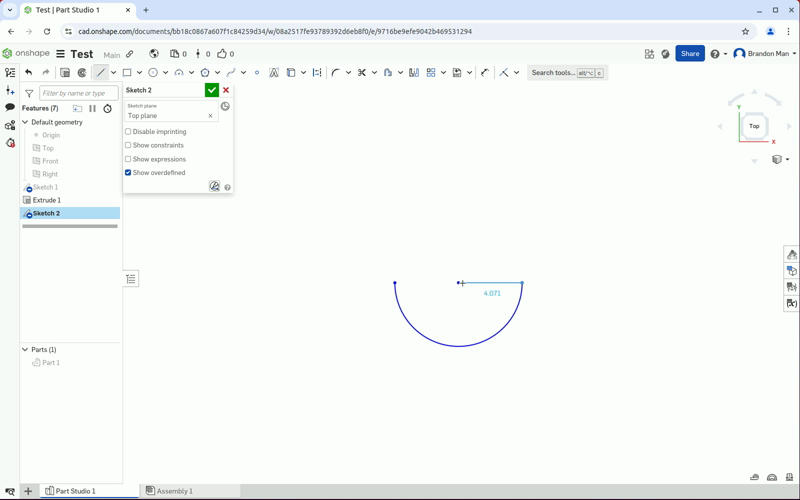
scroll(6)
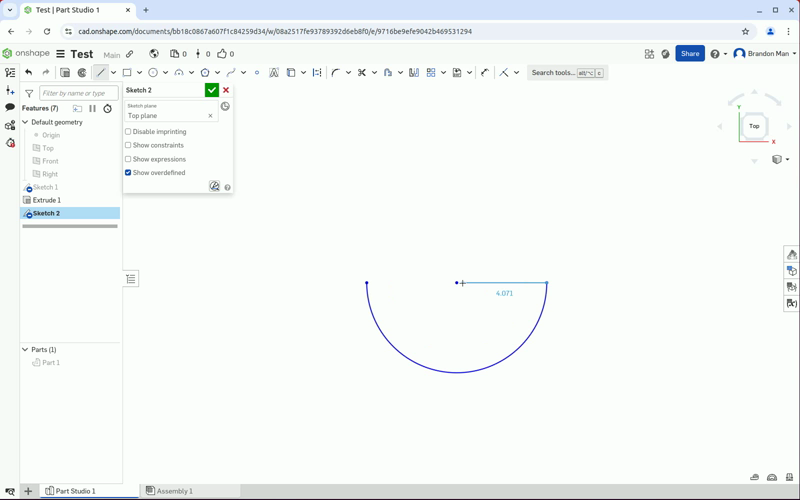
scroll(6)
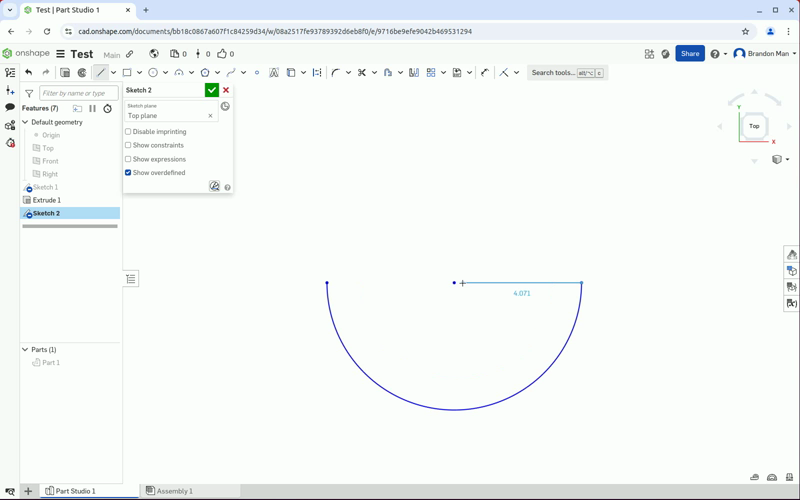
scroll(6)
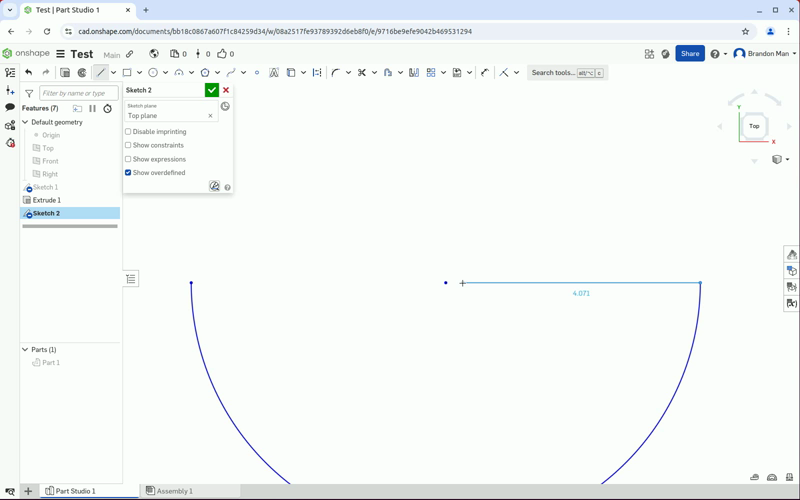
click(462, 282)
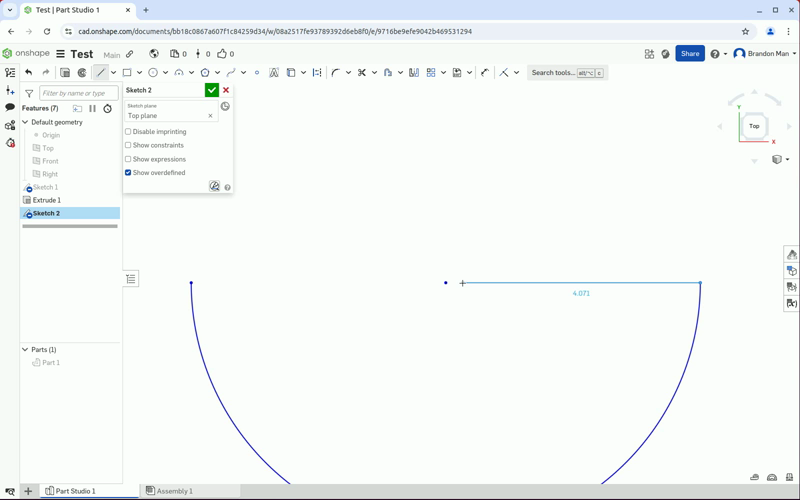
scroll(-6)
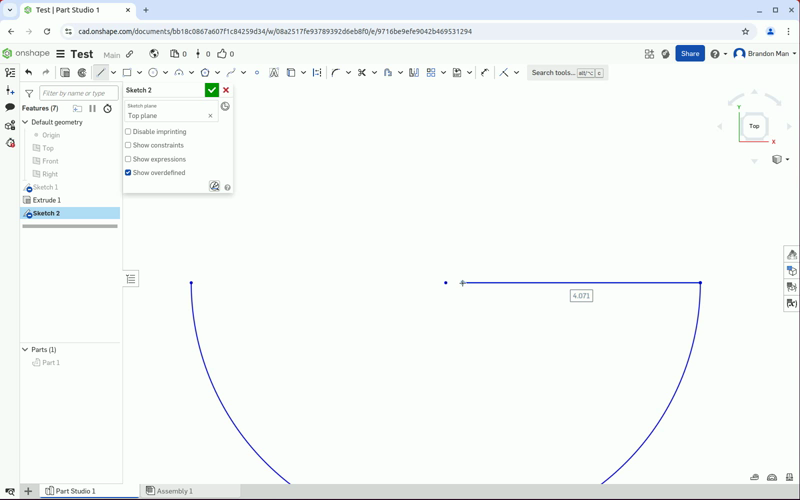
scroll(-6)
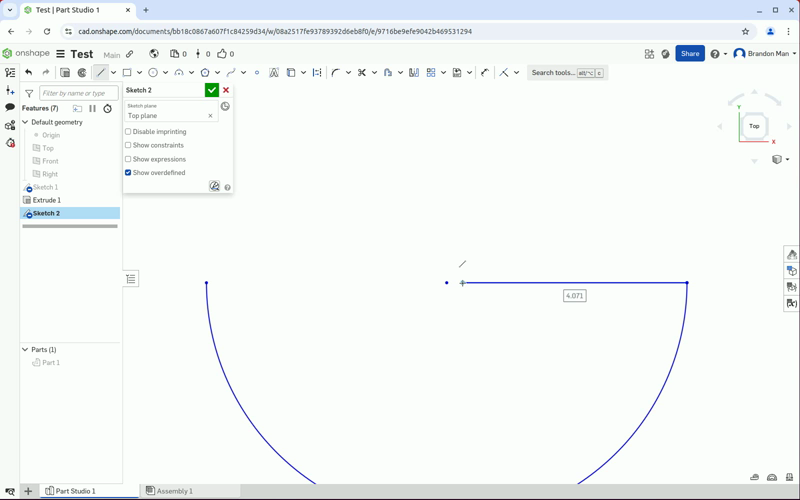
scroll(-6)
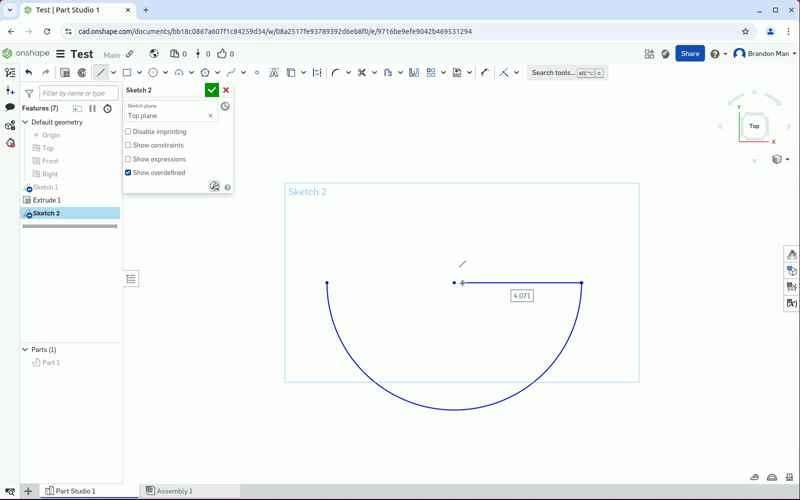
scroll(-6)
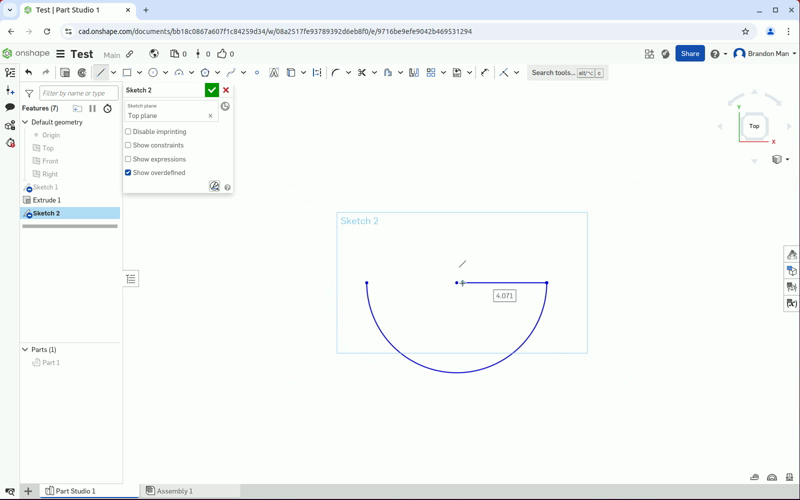
scroll(-6)
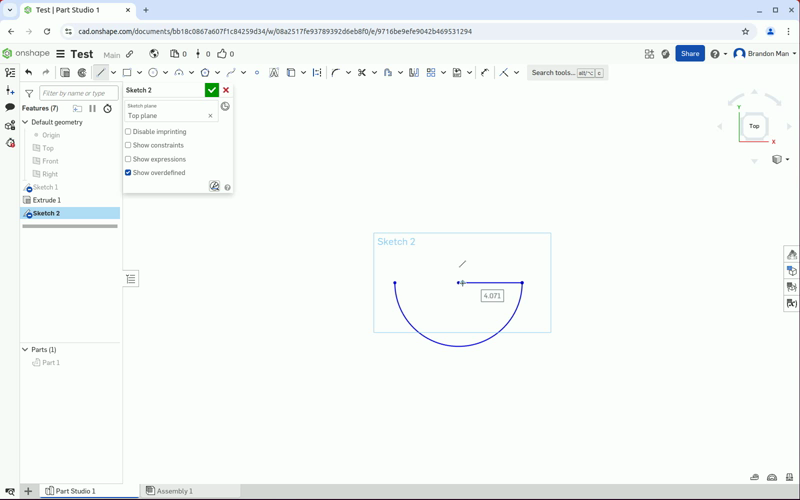
scroll(-6)
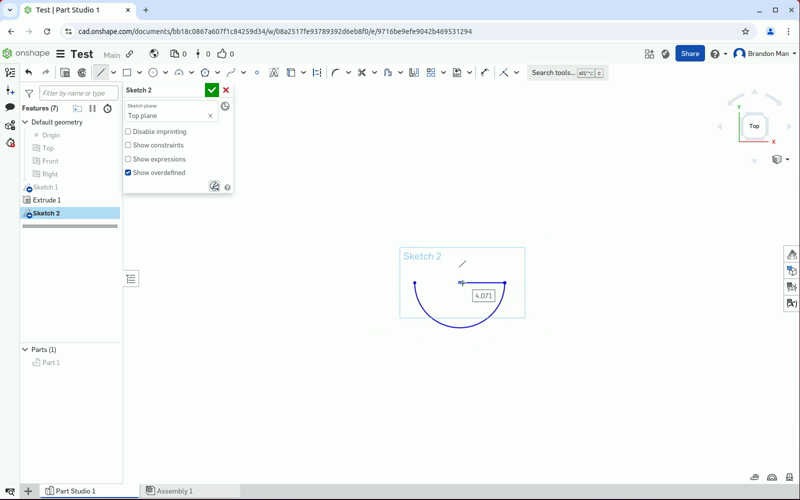
scroll(-6)
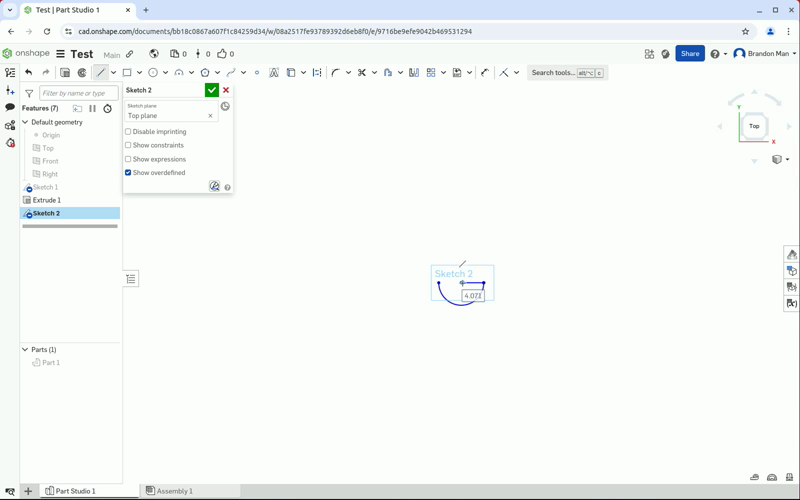
key_up(shift)
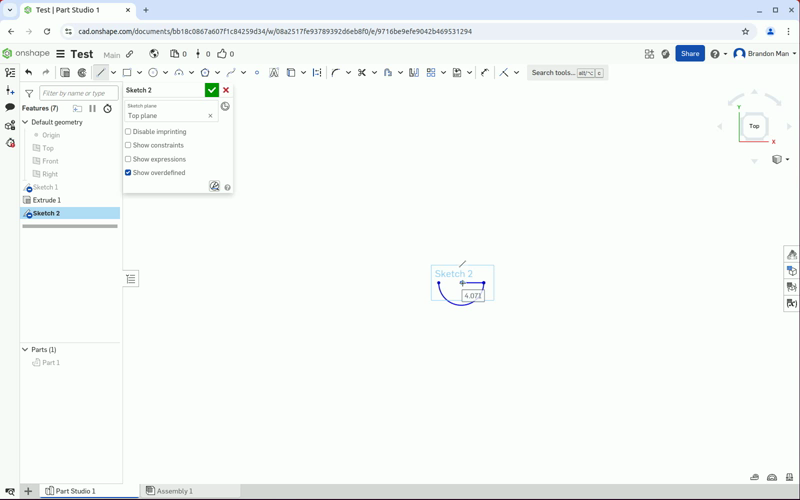
key(esc)
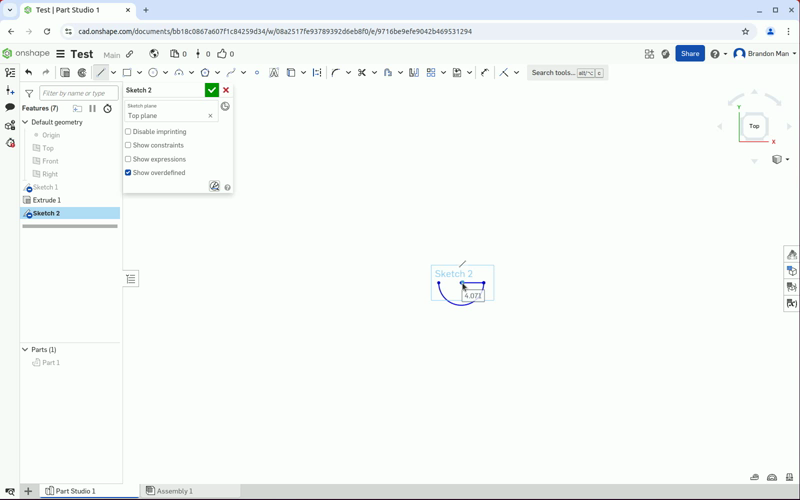
key(a)
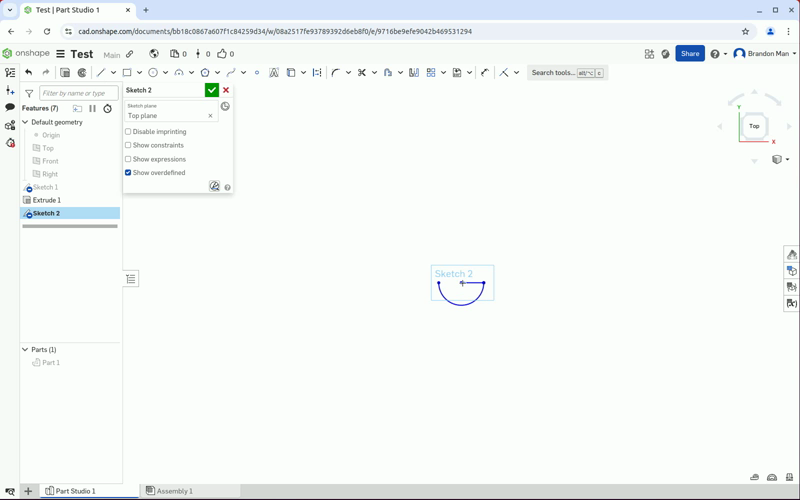
mouse_move(462, 282)
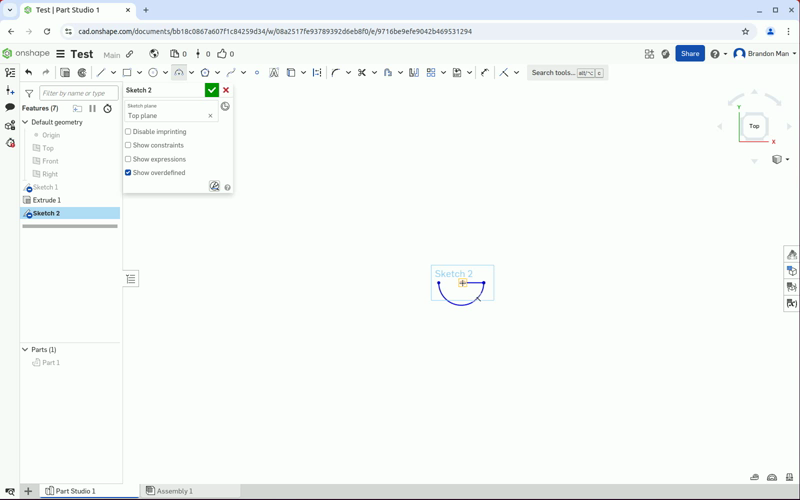
scroll(6)
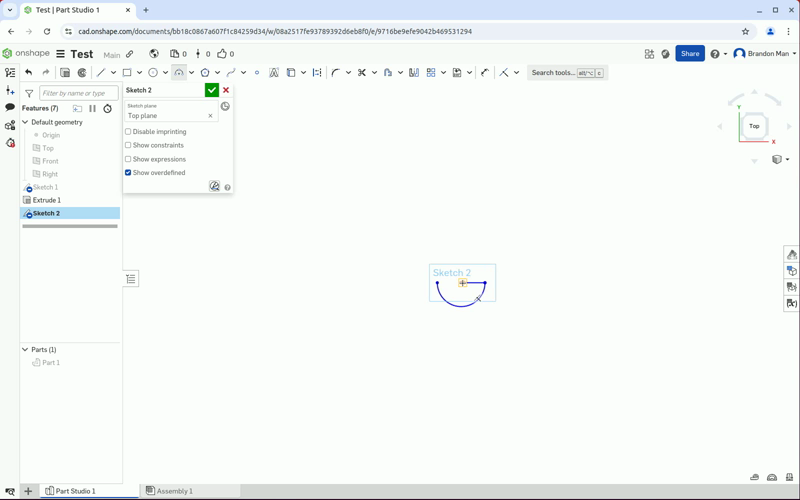
scroll(6)
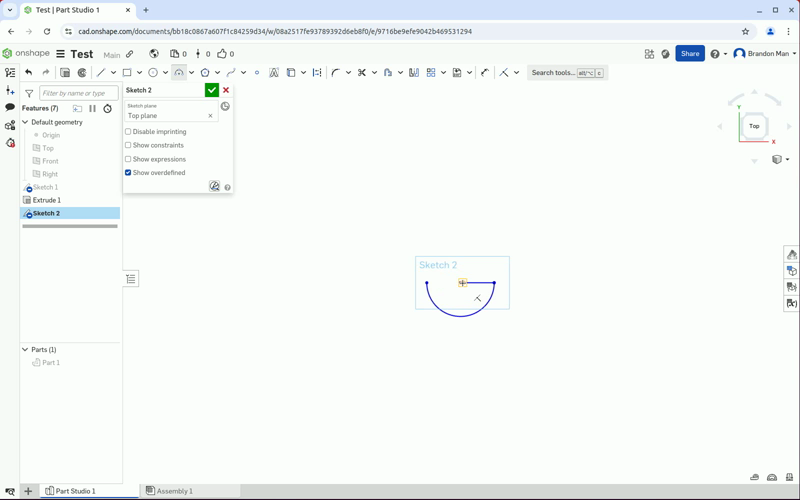
scroll(6)
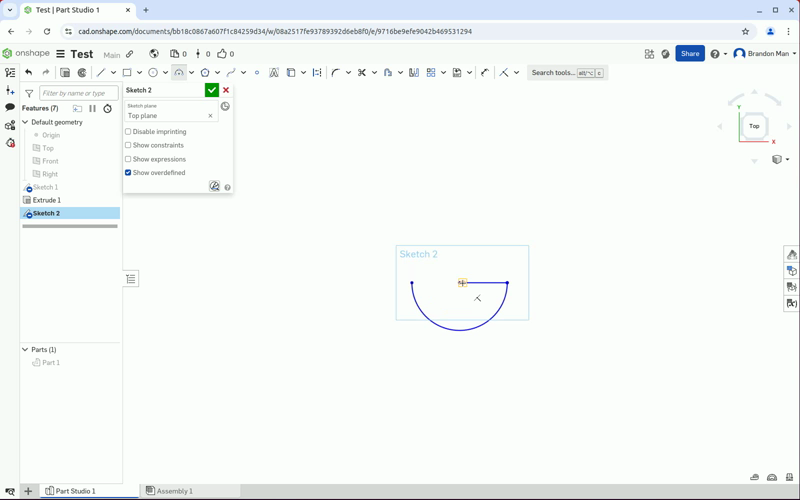
scroll(6)
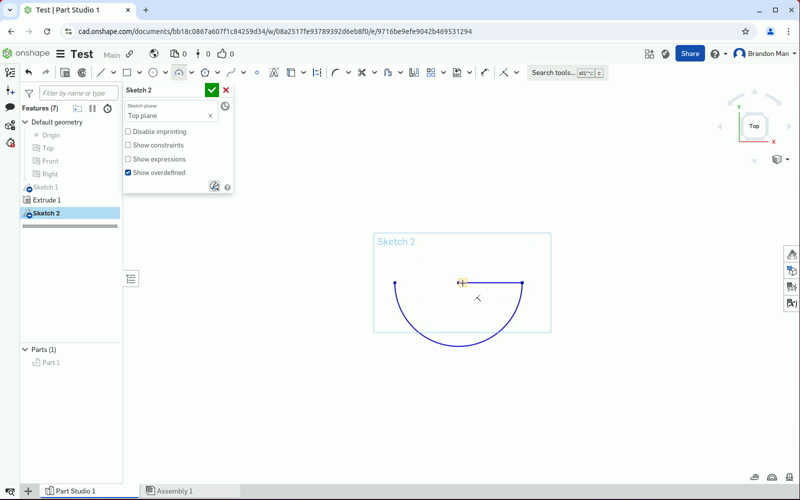
scroll(6)
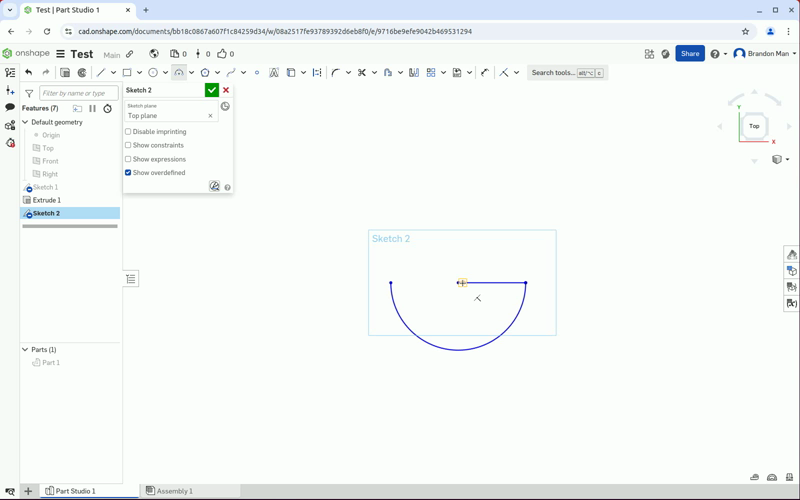
scroll(6)
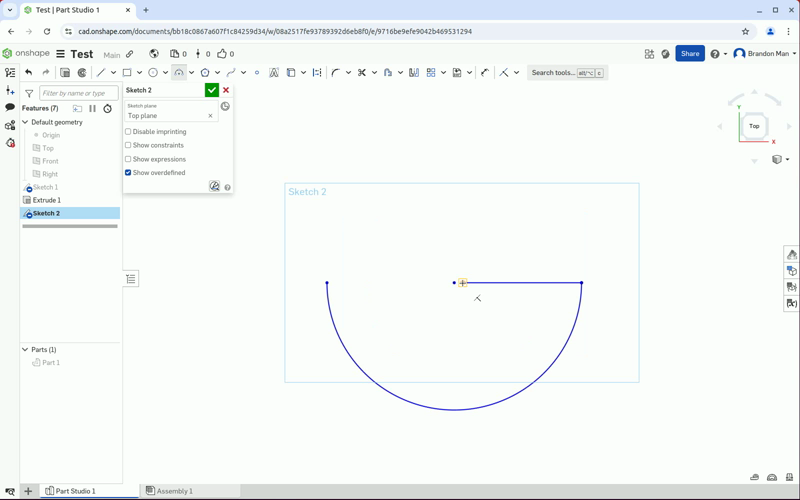
scroll(6)
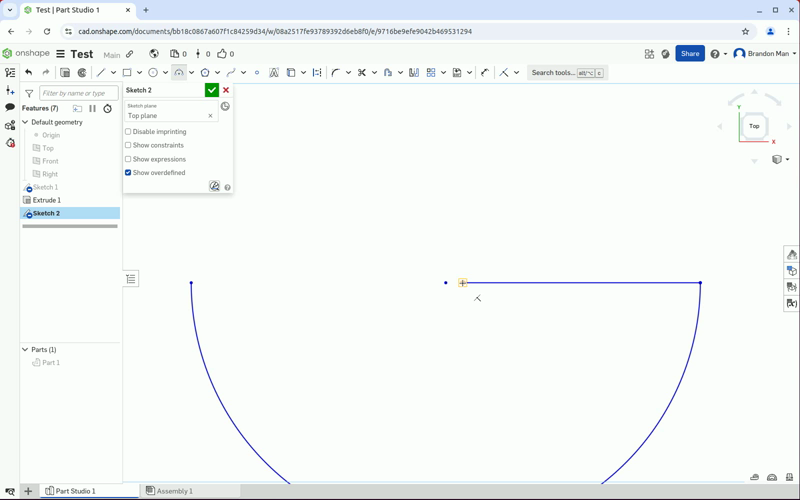
click(462, 282)
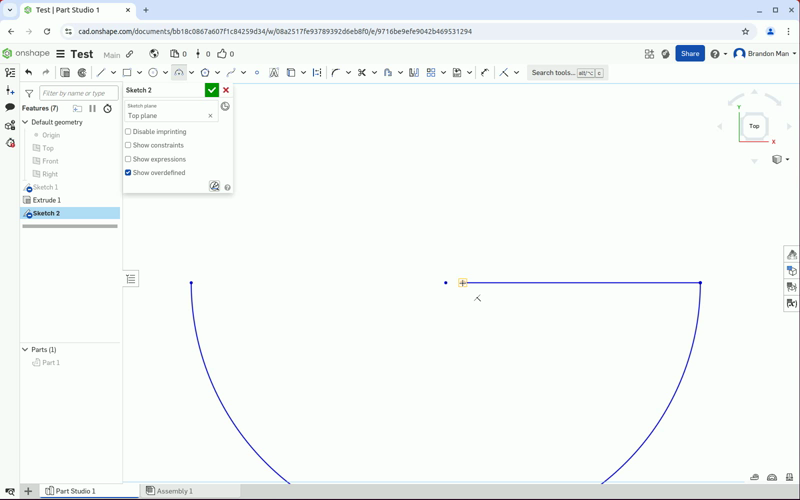
scroll(-6)
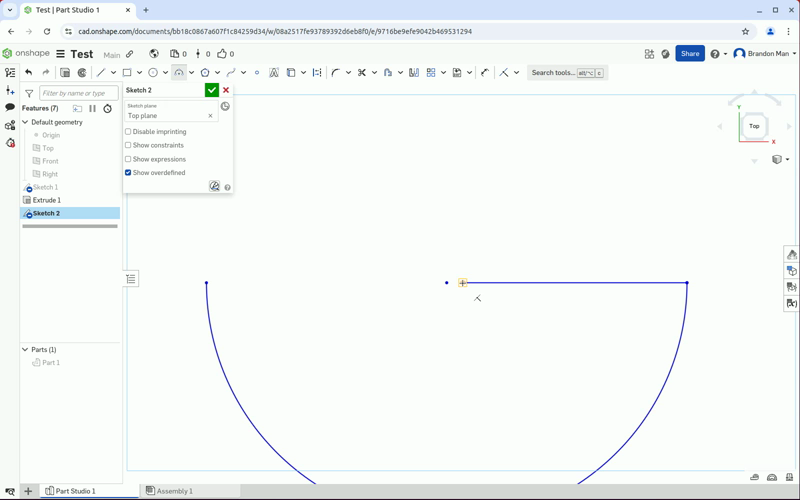
scroll(-6)
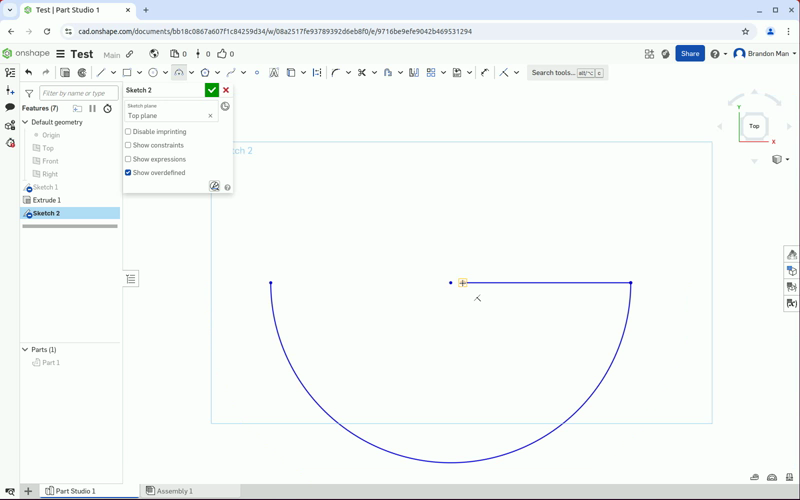
scroll(-6)
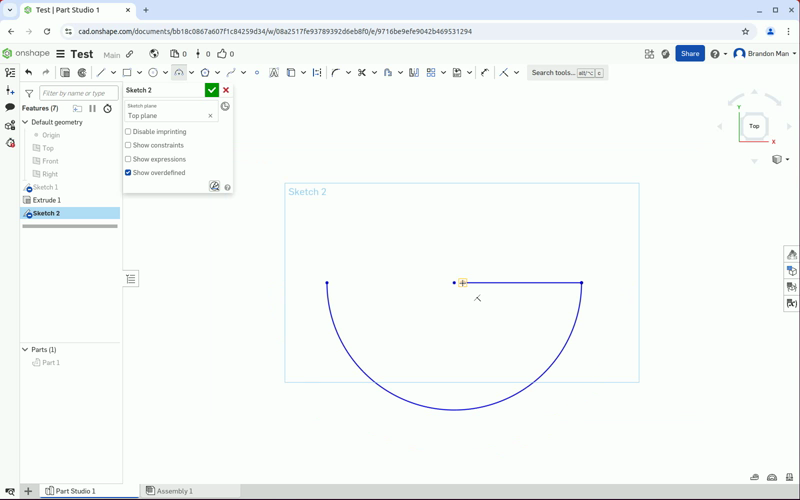
scroll(-6)
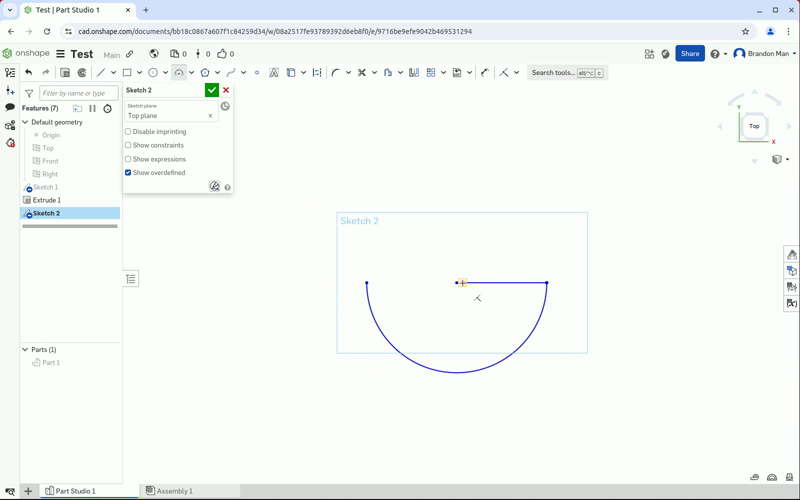
scroll(-6)
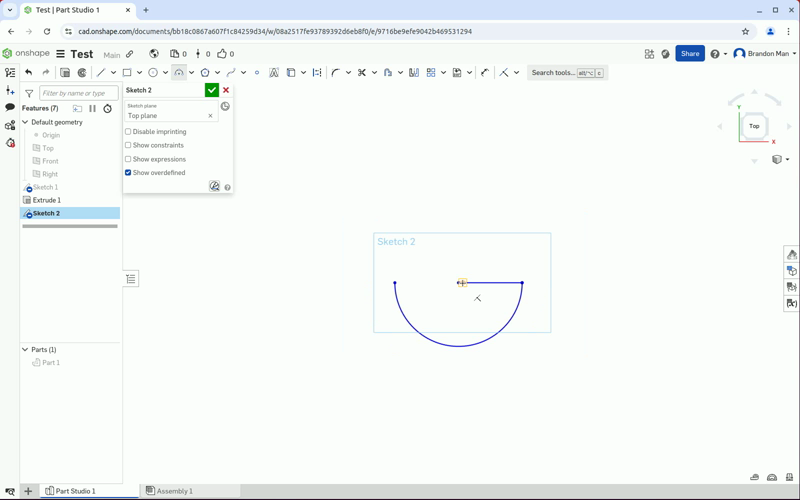
scroll(-6)
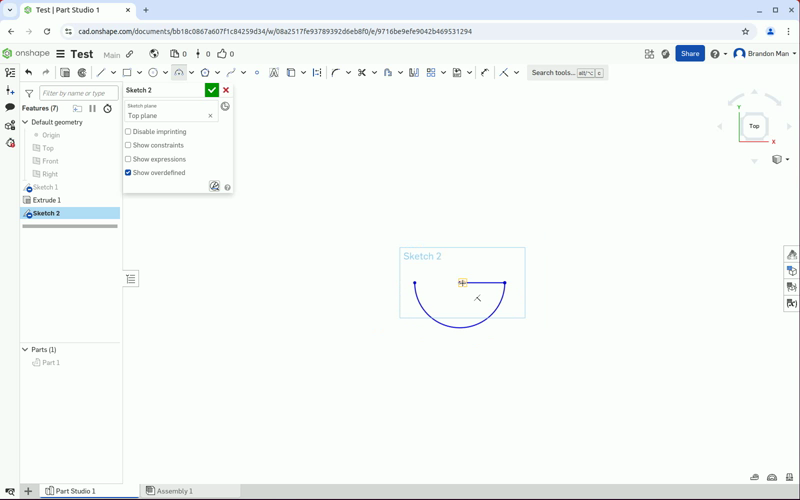
scroll(-6)
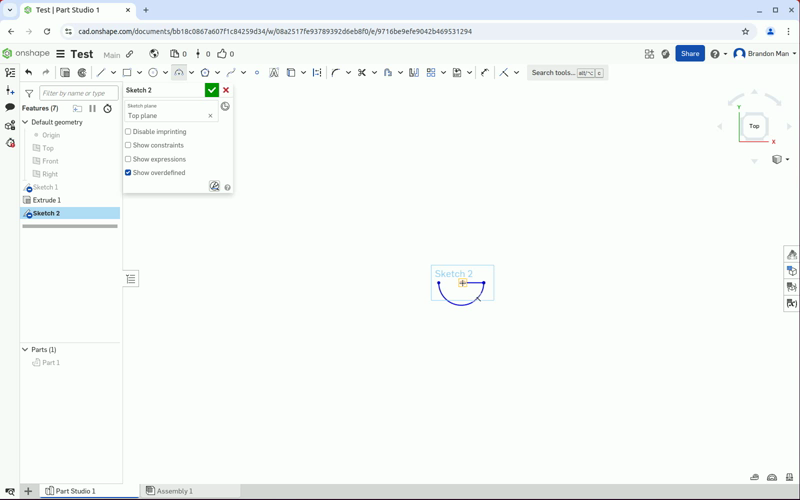
key_down(shift)
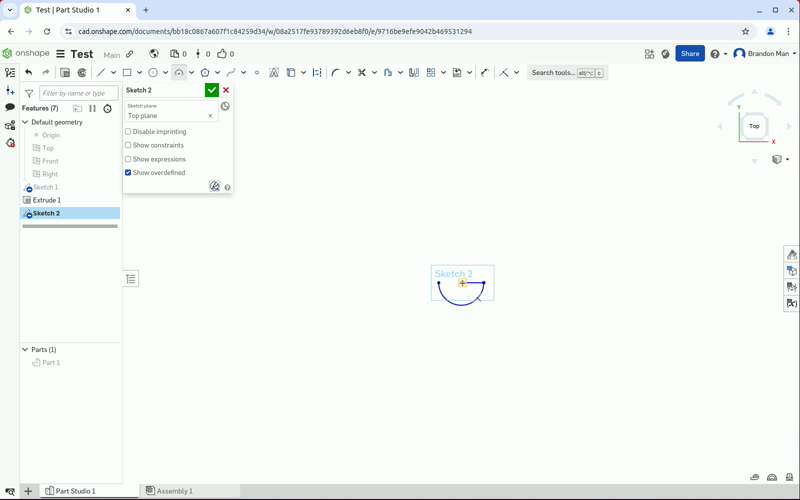
mouse_move(459, 282)
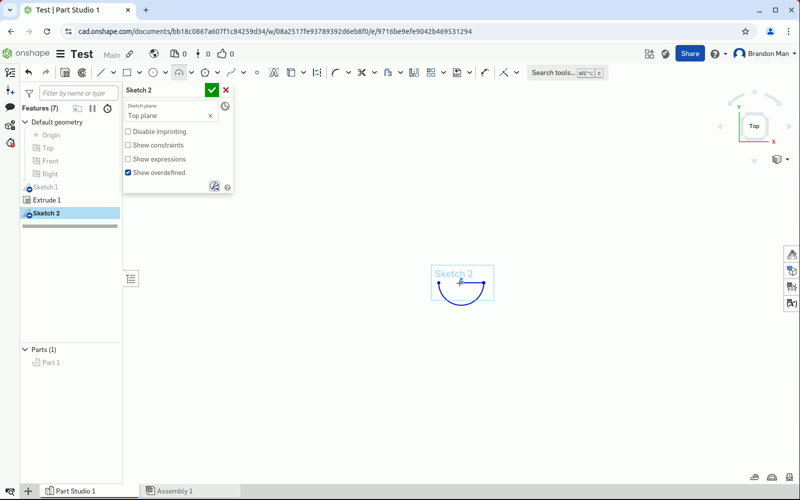
scroll(6)
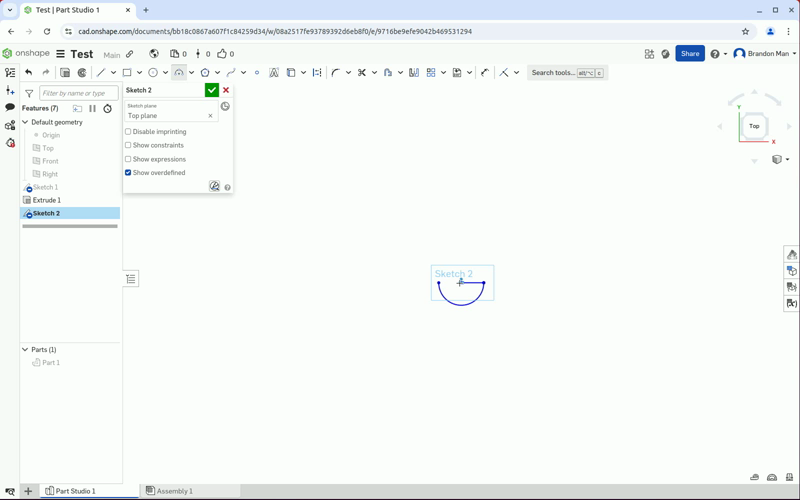
scroll(6)
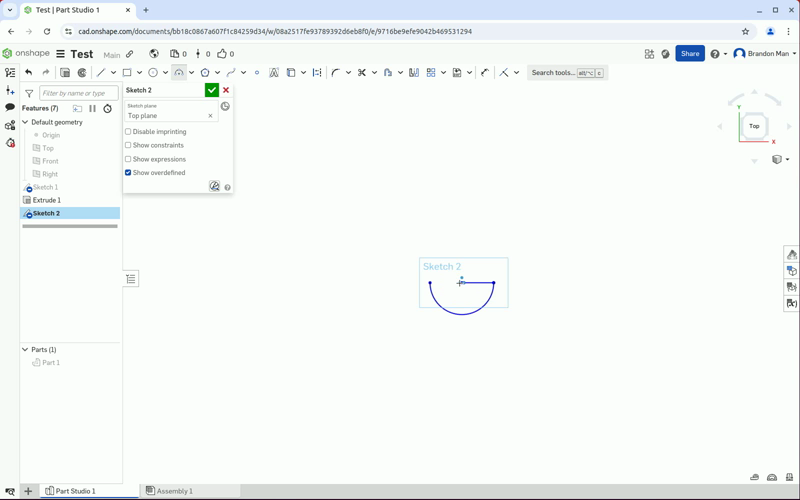
scroll(6)
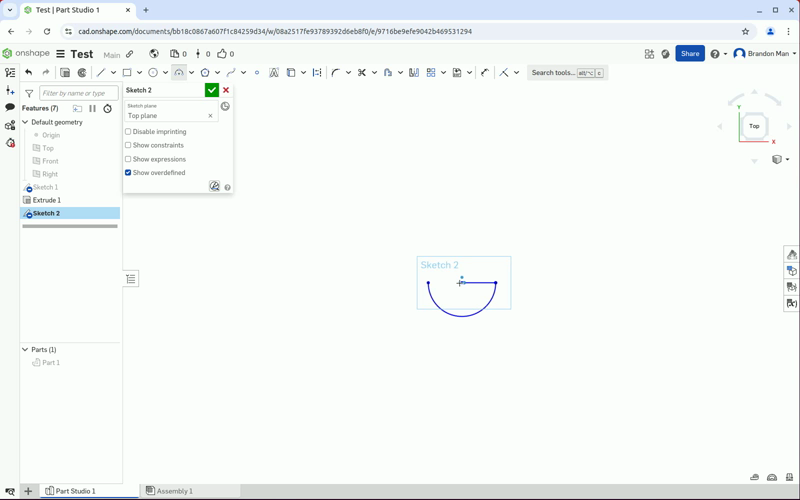
scroll(6)
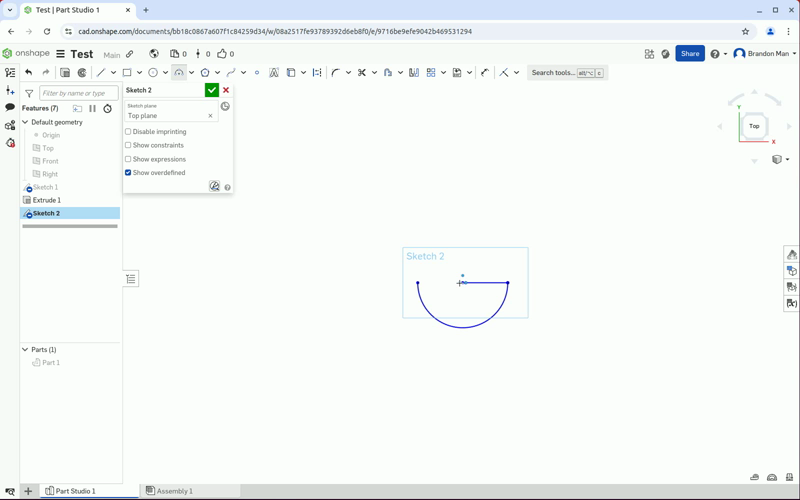
scroll(6)
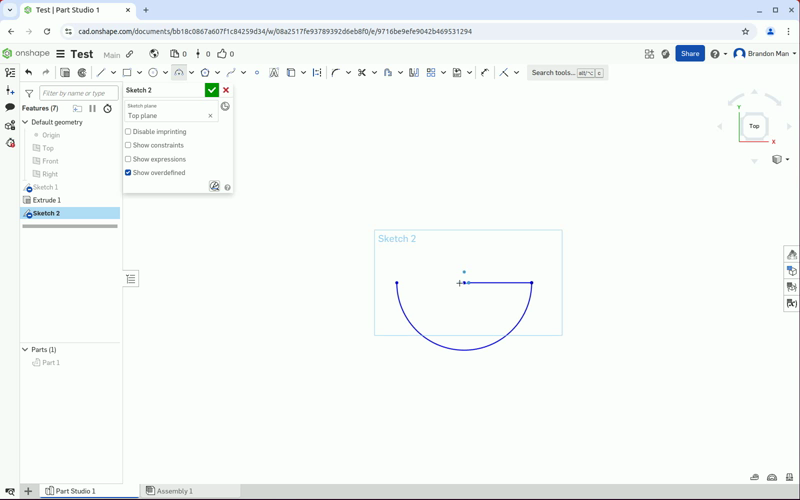
scroll(6)
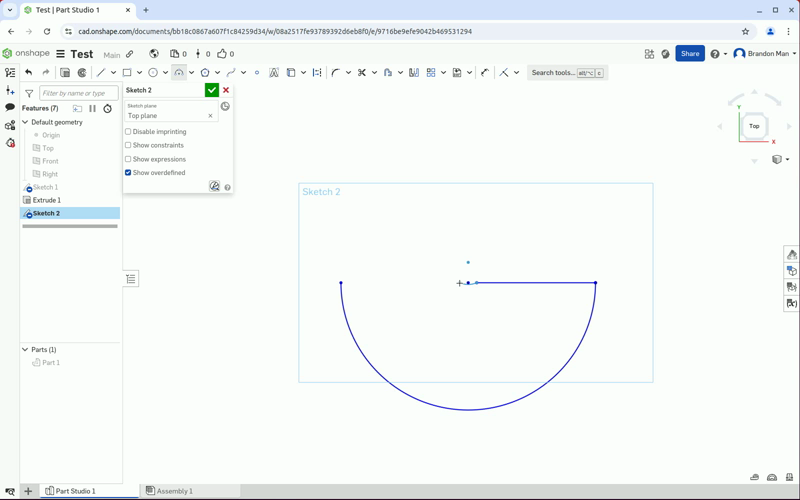
scroll(6)
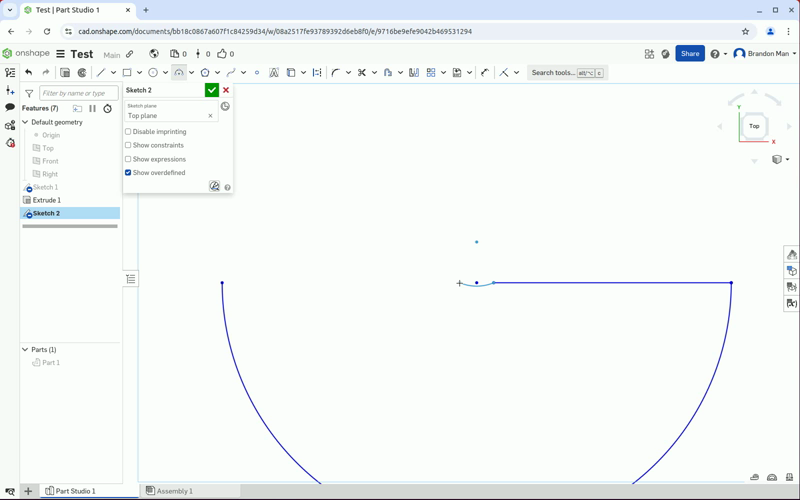
click(459, 282)
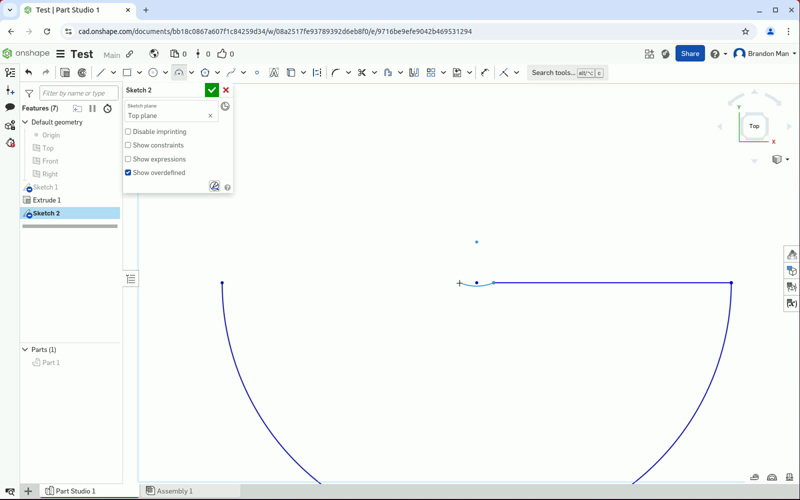
scroll(-6)
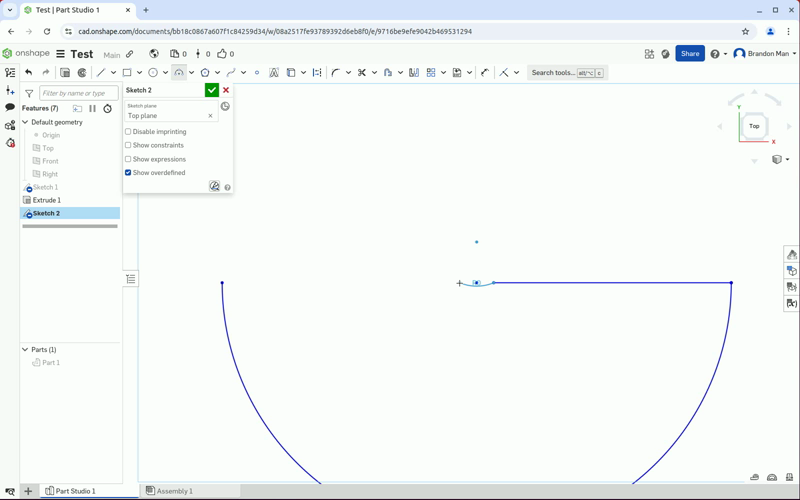
scroll(-6)
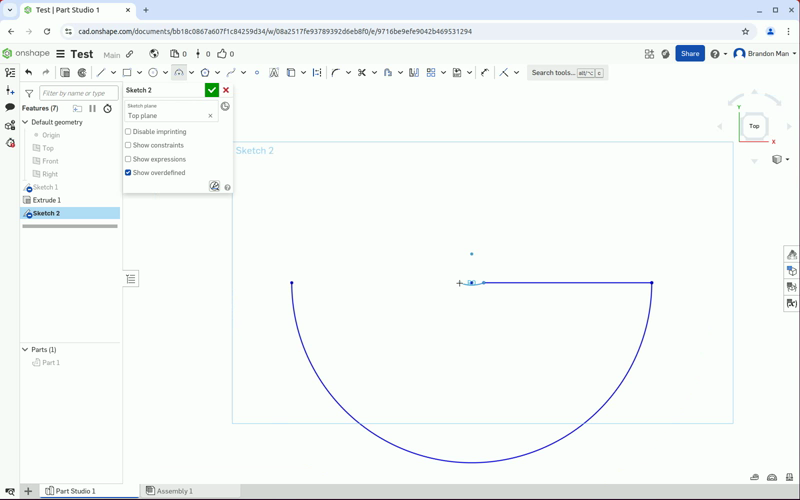
scroll(-6)
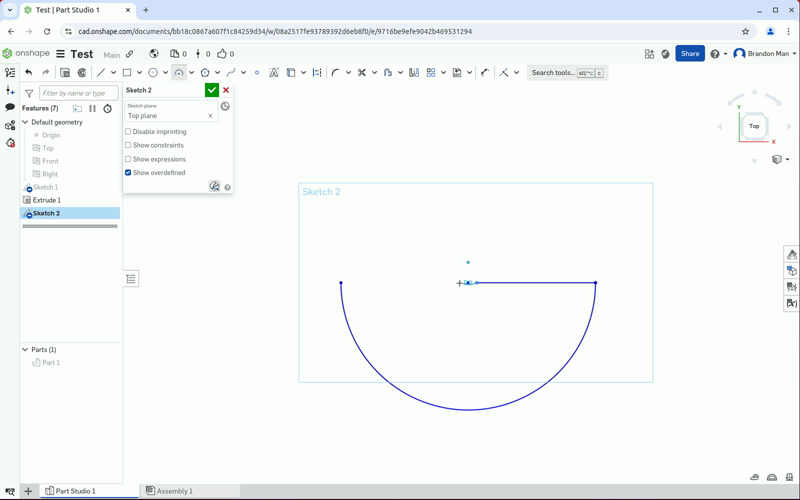
scroll(-6)
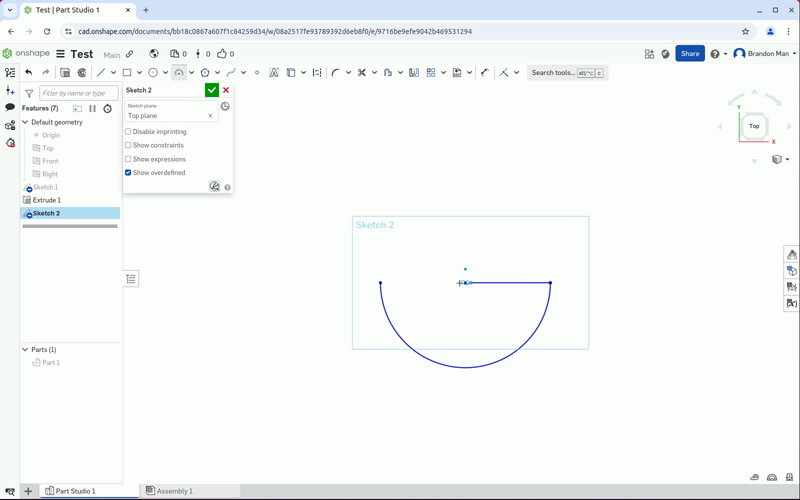
scroll(-6)
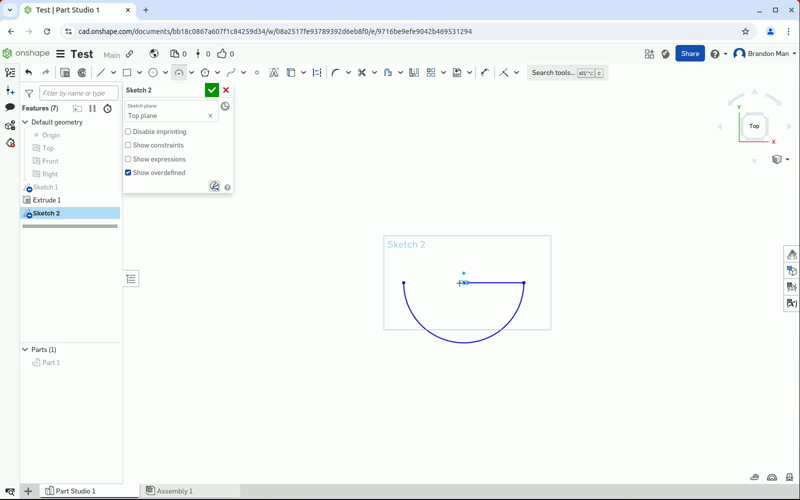
scroll(-6)
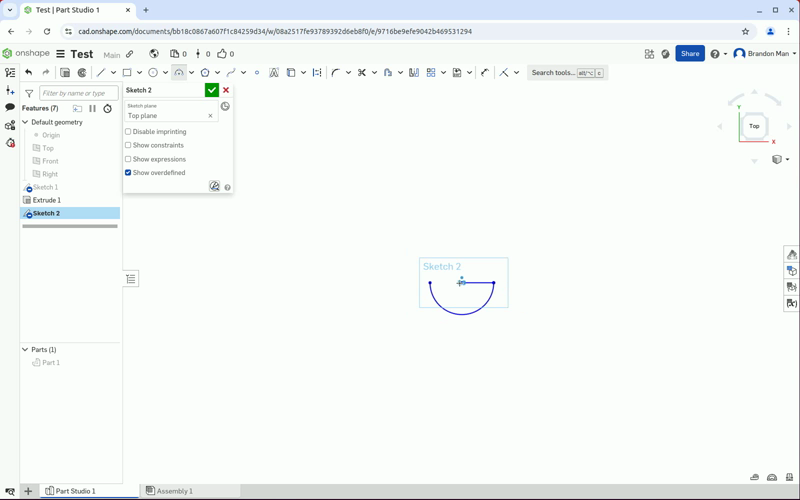
scroll(-6)
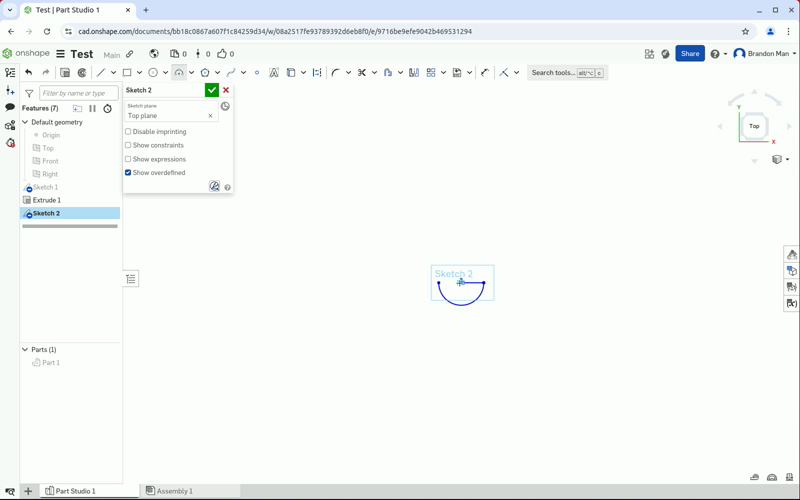
mouse_move(461, 284)
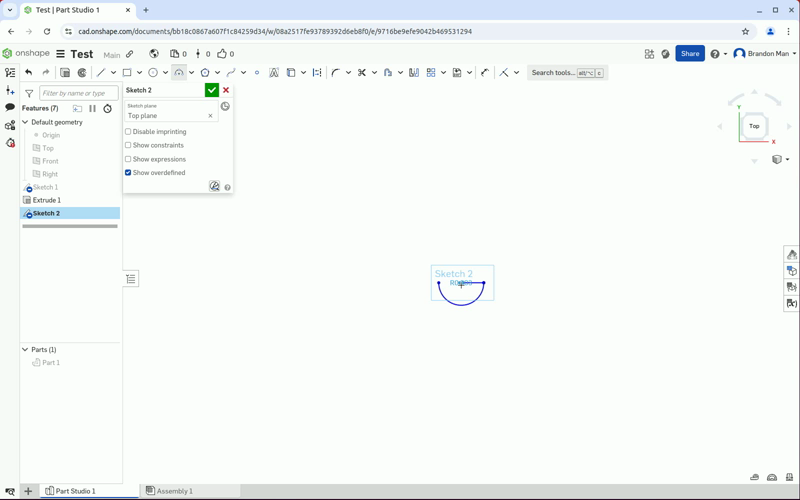
scroll(6)
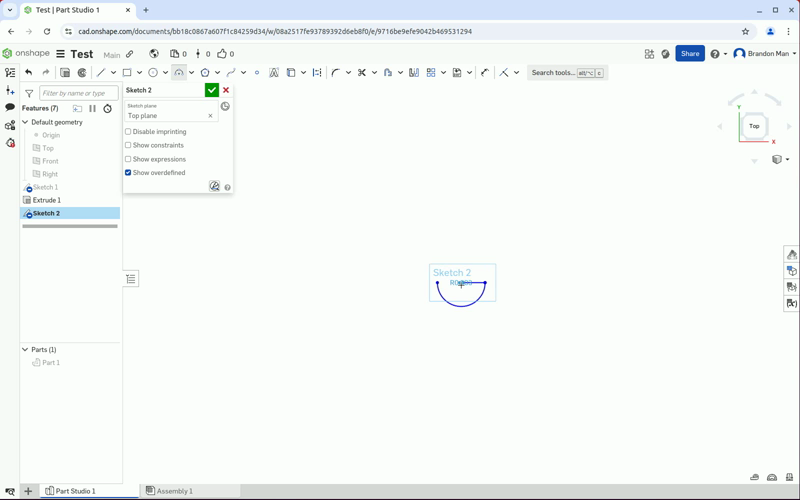
scroll(6)
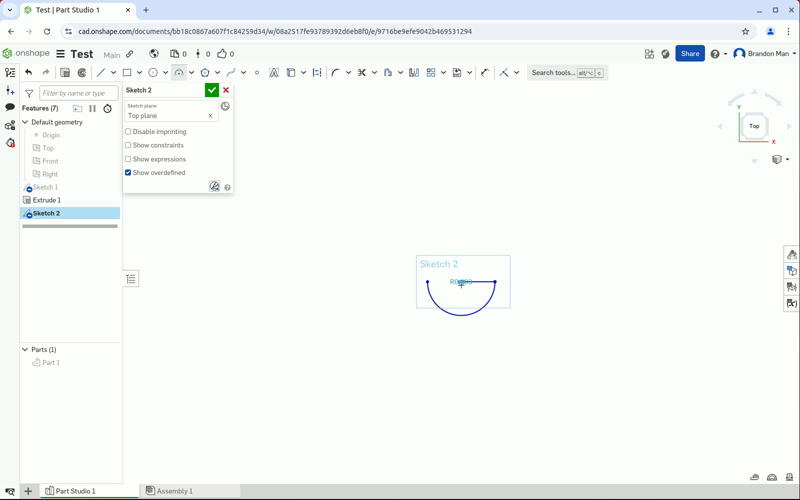
scroll(6)
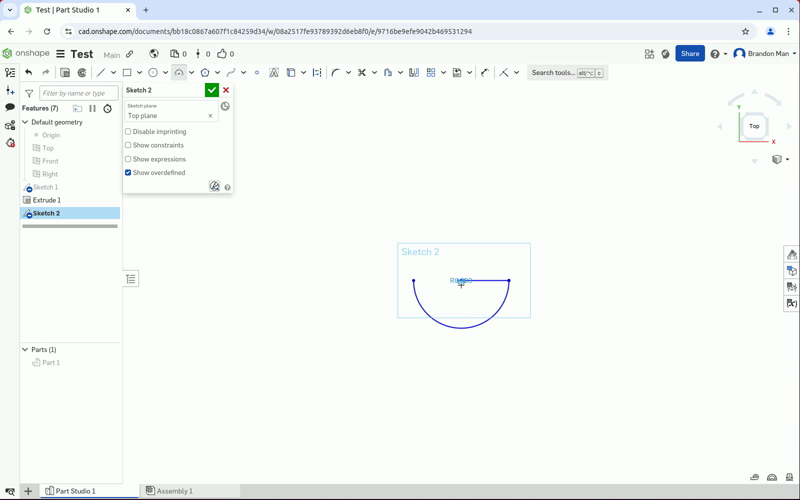
scroll(6)
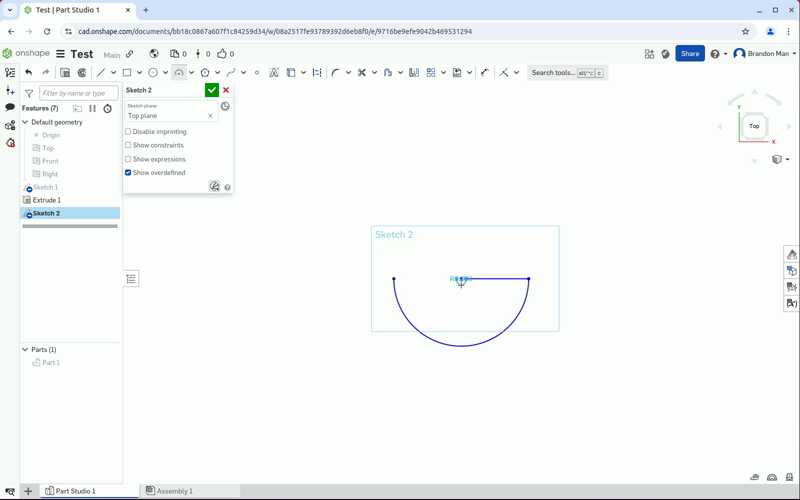
scroll(6)
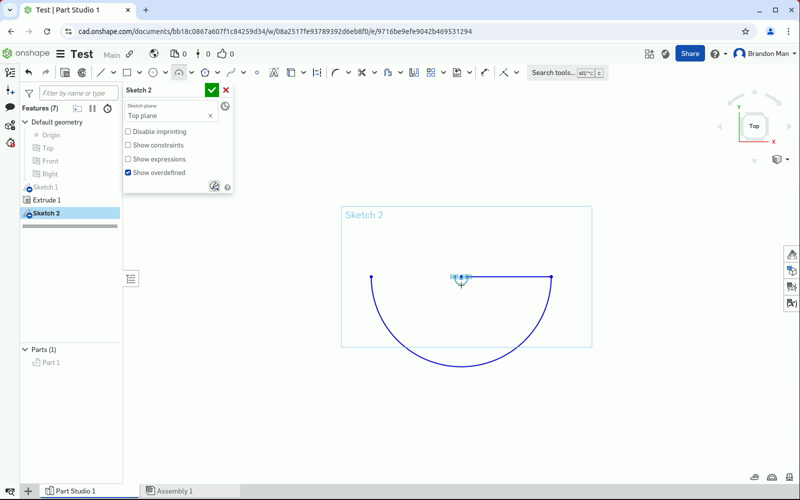
scroll(6)
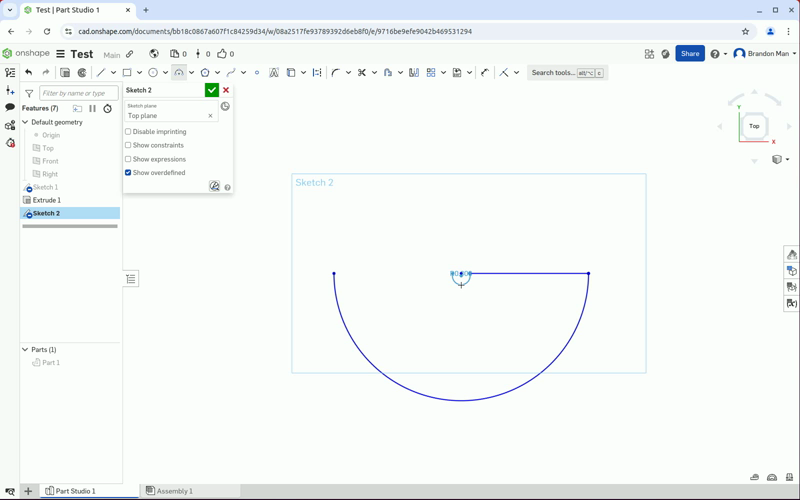
scroll(6)
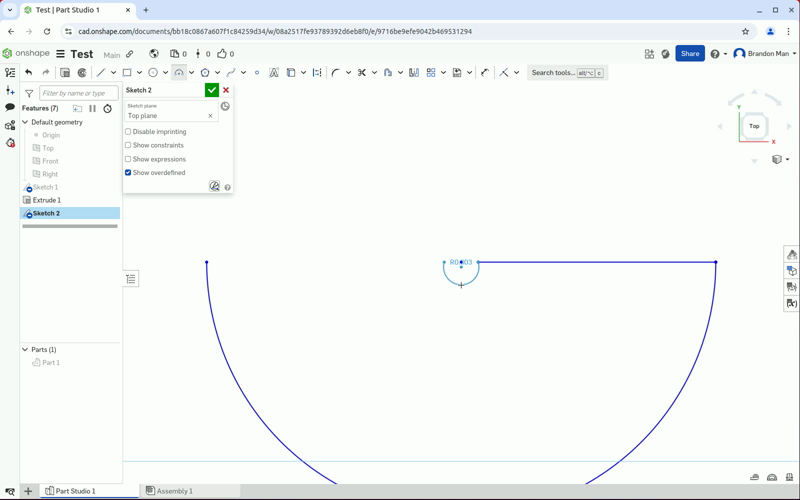
click(461, 284)
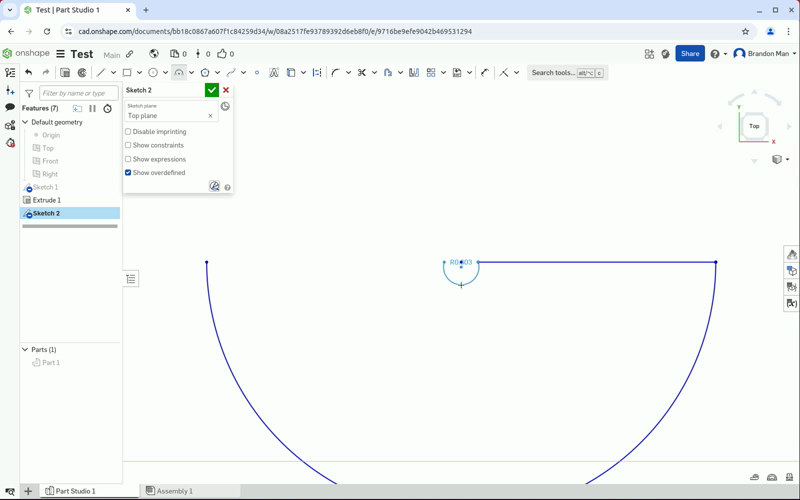
scroll(-6)
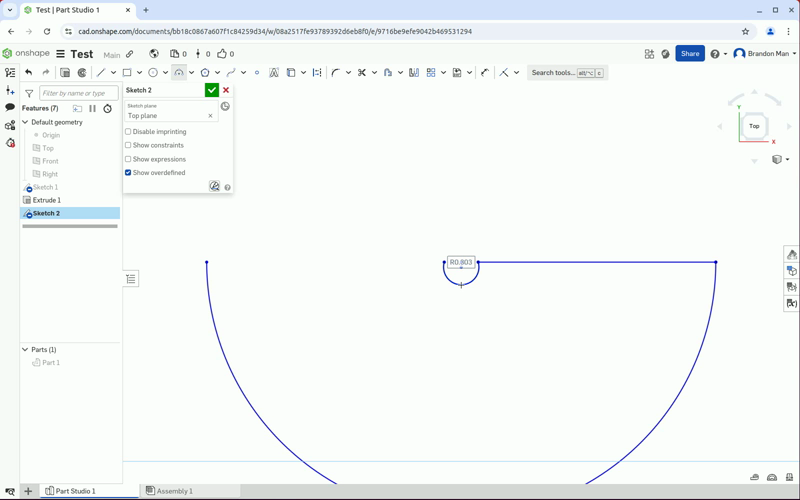
scroll(-6)
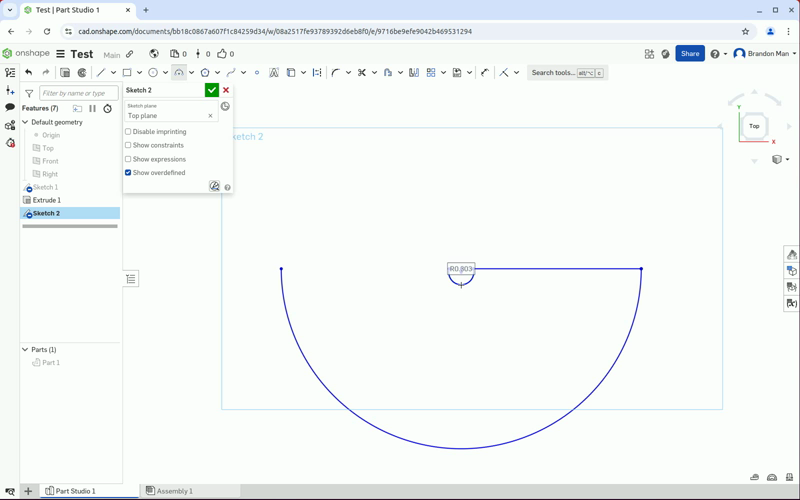
scroll(-6)
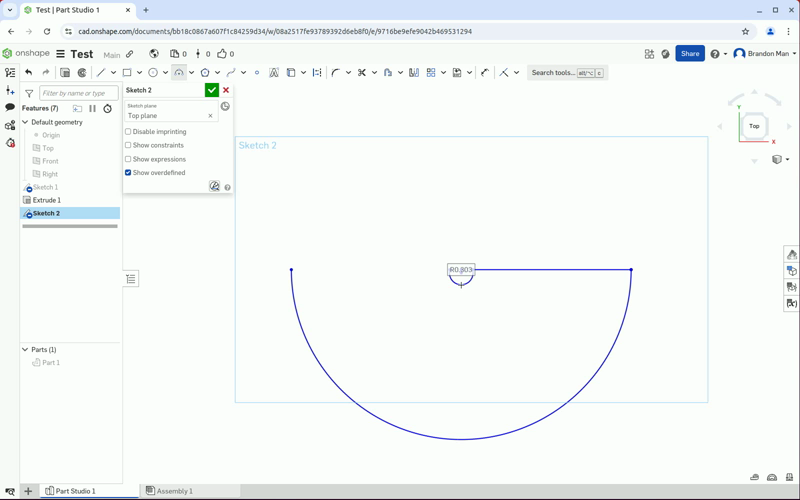
scroll(-6)
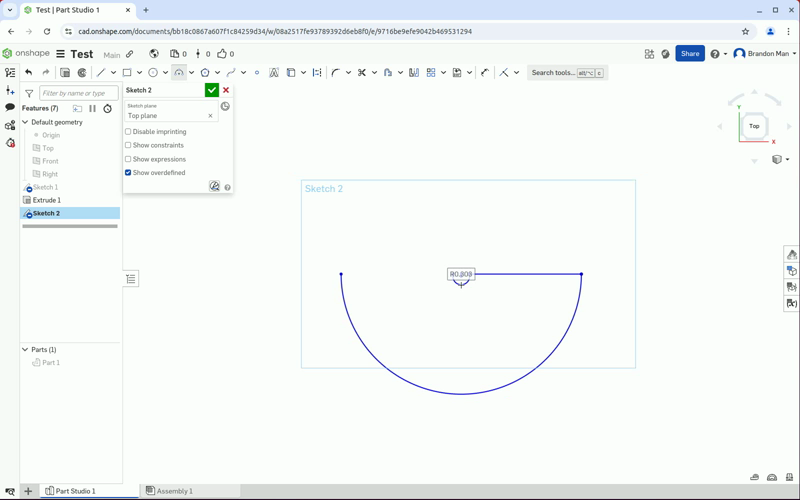
scroll(-6)
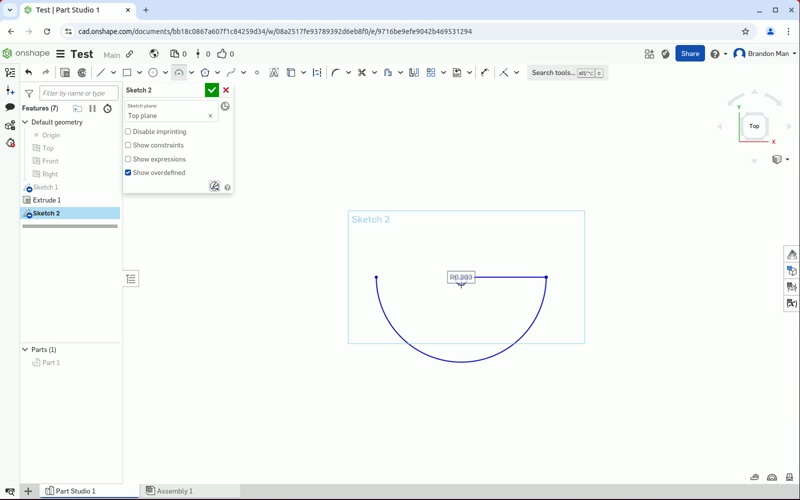
scroll(-6)
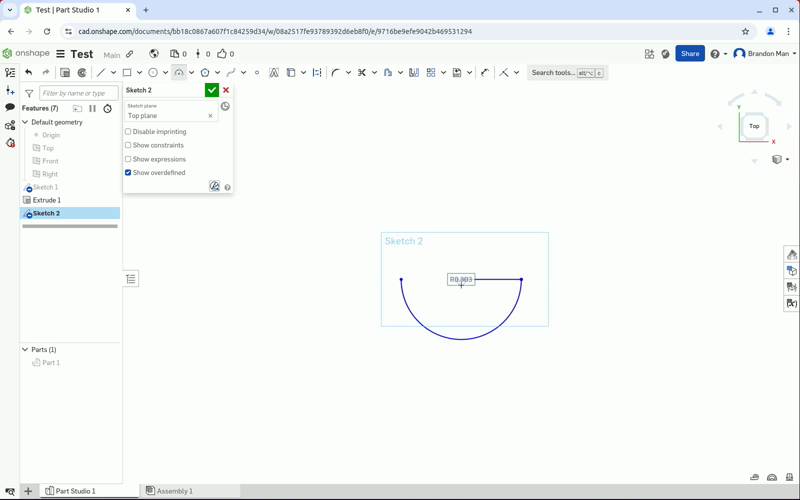
scroll(-6)
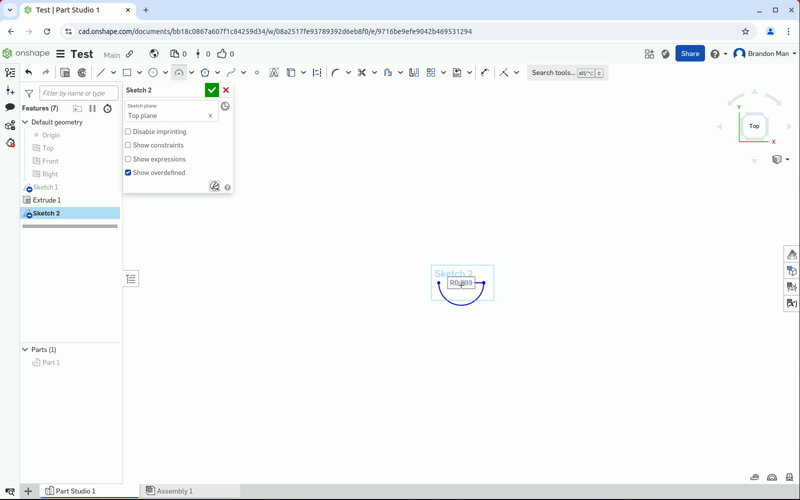
key_up(shift)
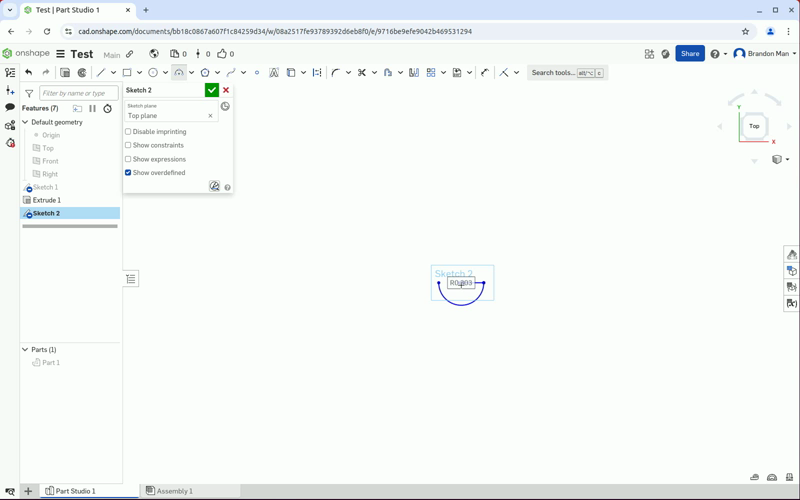
key(esc)
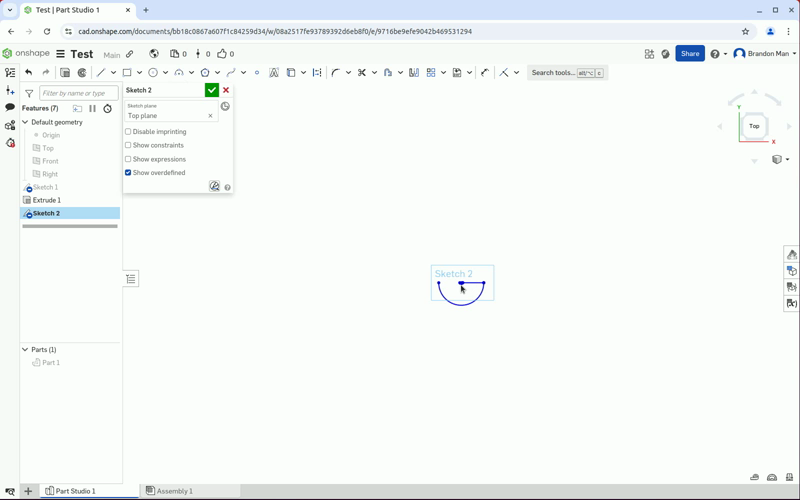
key(l)
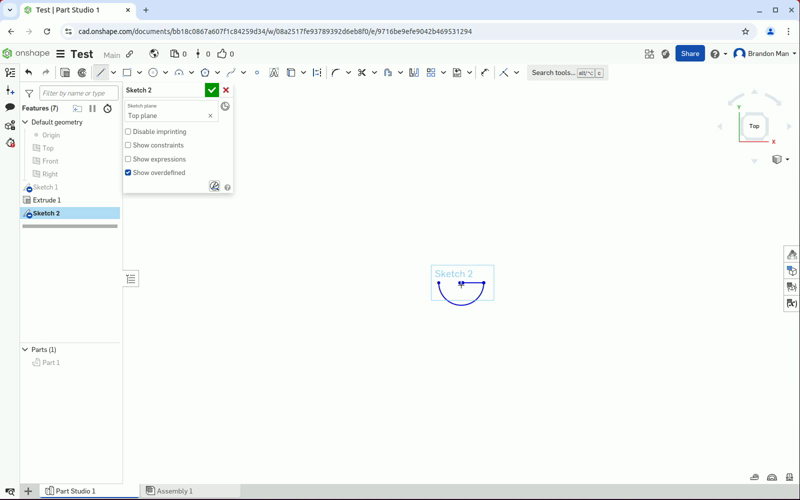
mouse_move(459, 282)
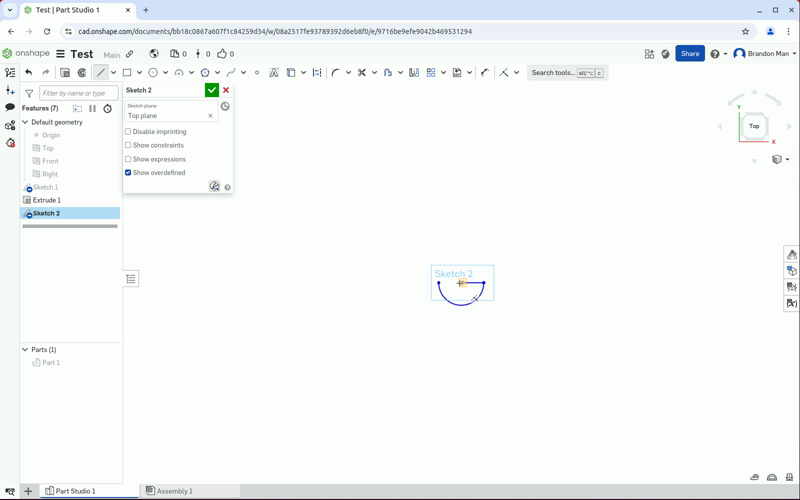
scroll(6)
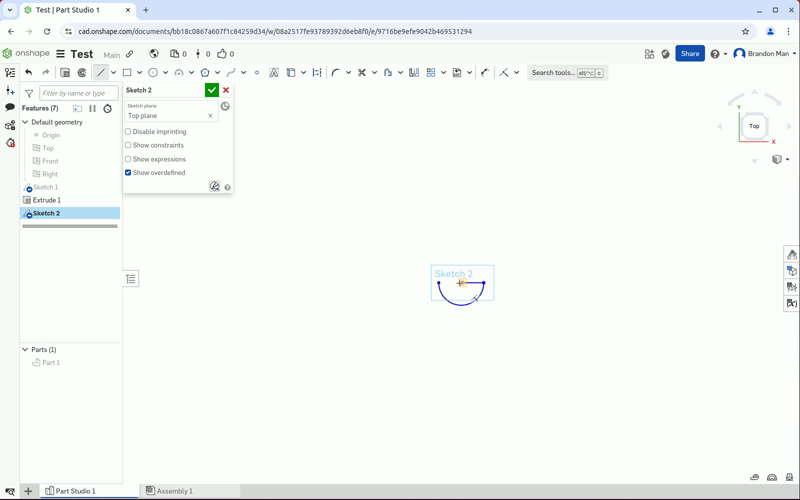
scroll(6)
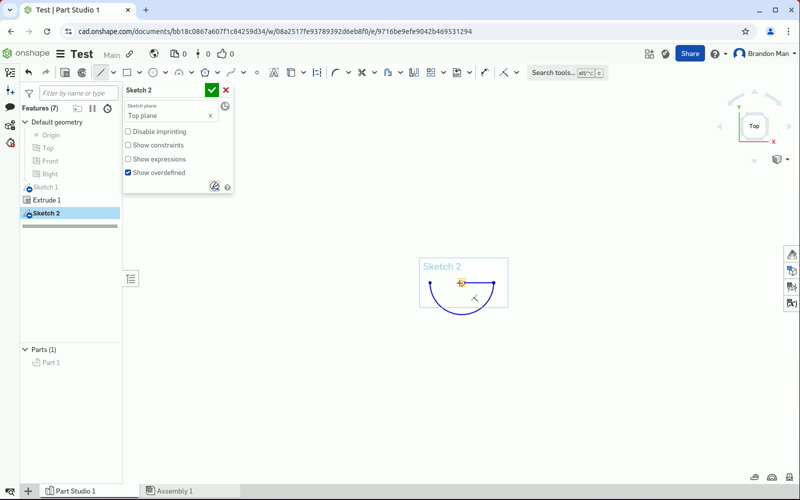
scroll(6)
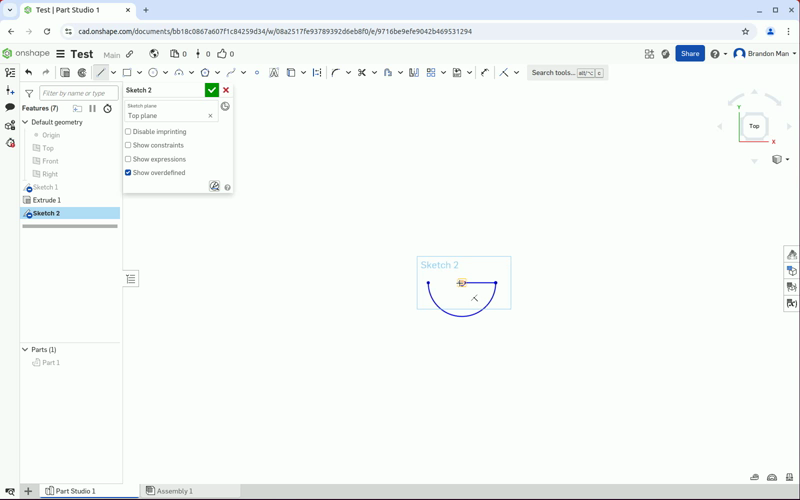
scroll(6)
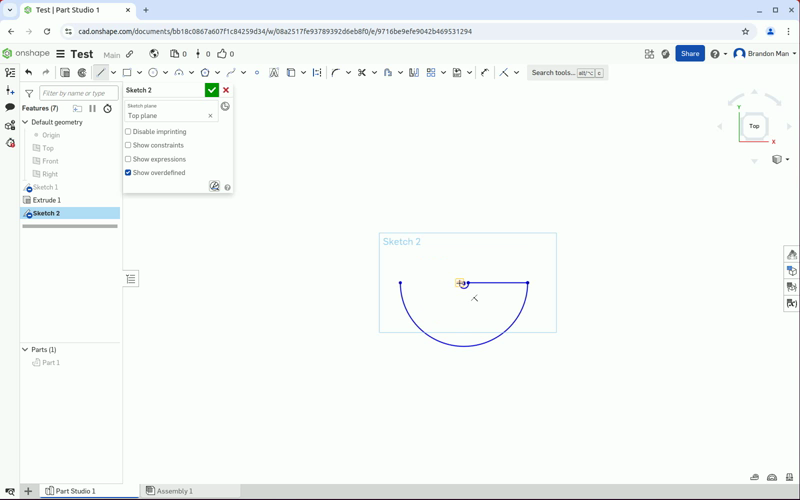
scroll(6)
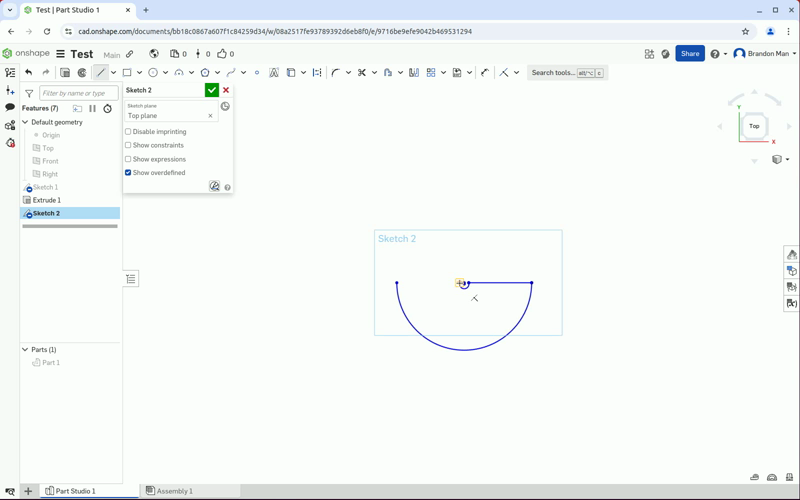
scroll(6)
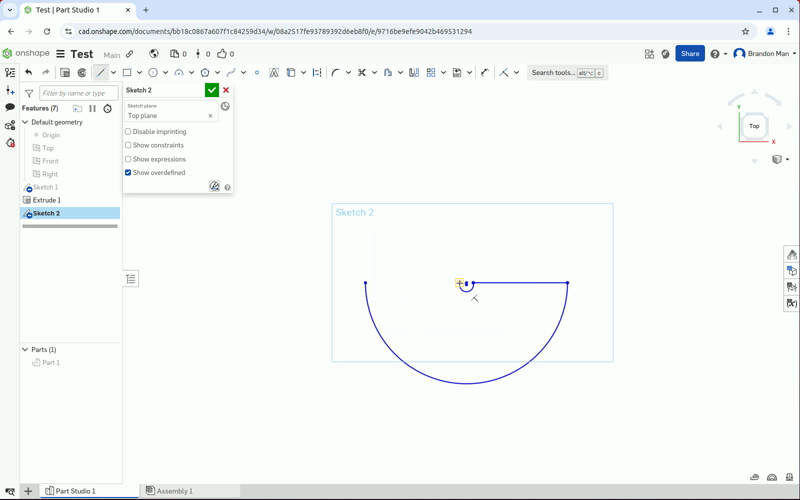
scroll(6)
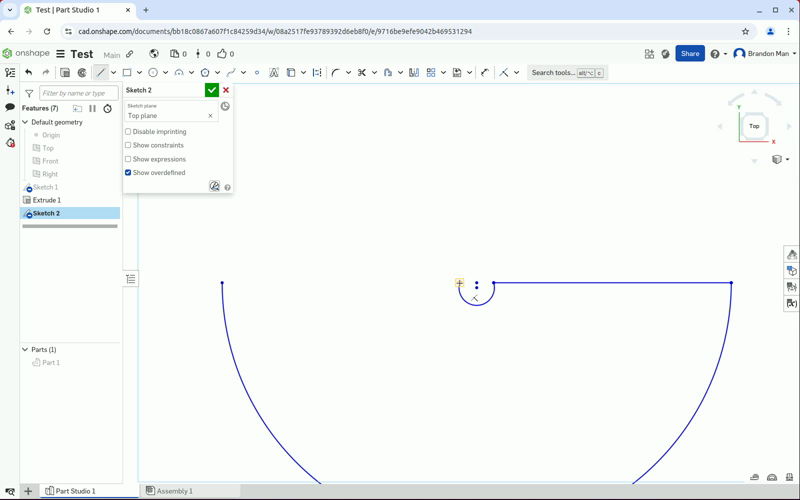
click(459, 282)
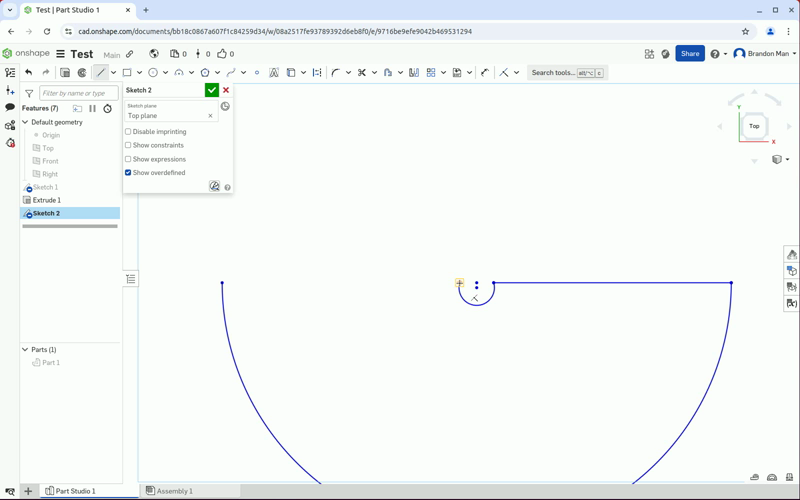
scroll(-6)
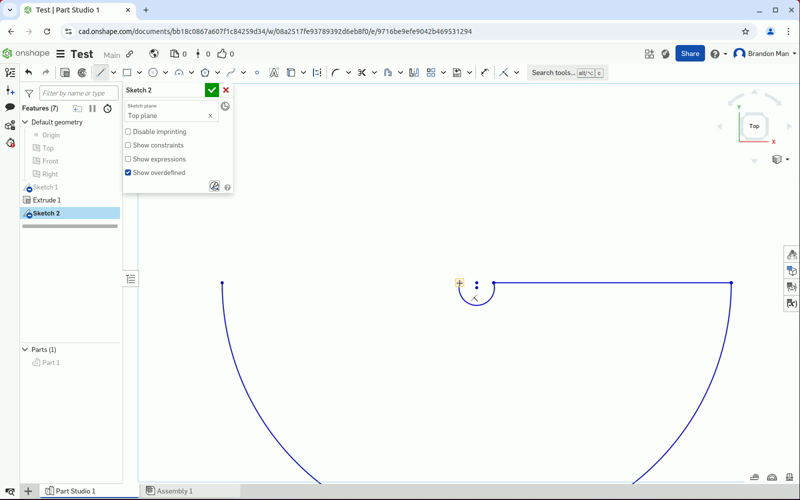
scroll(-6)
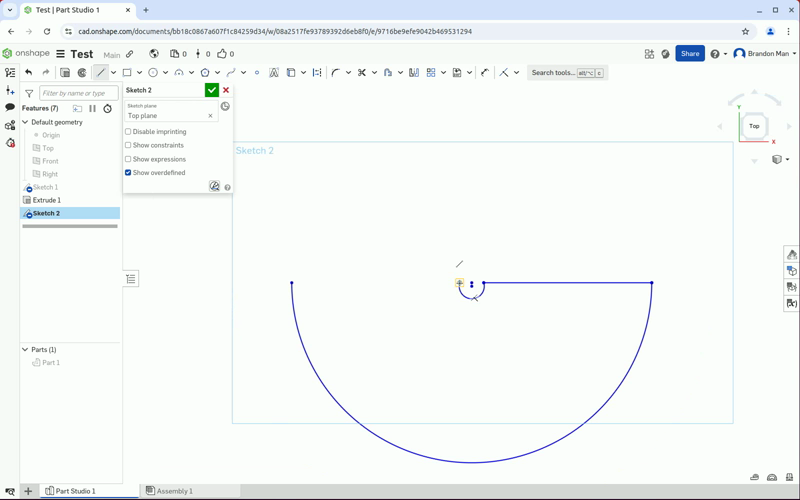
scroll(-6)
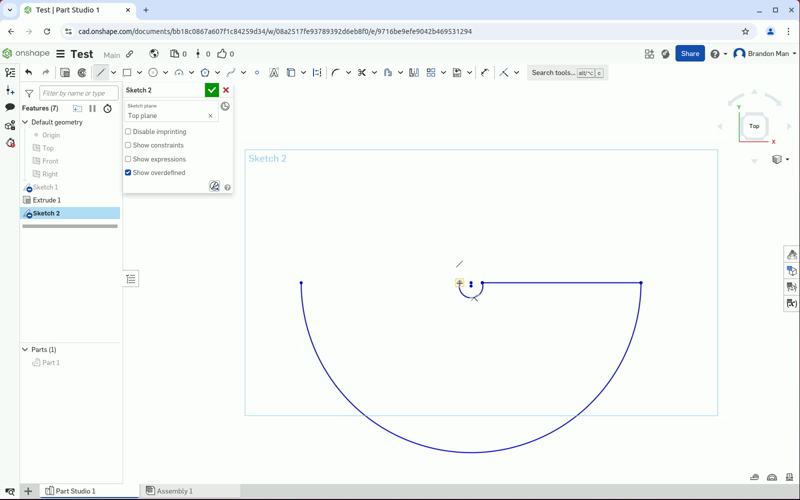
scroll(-6)
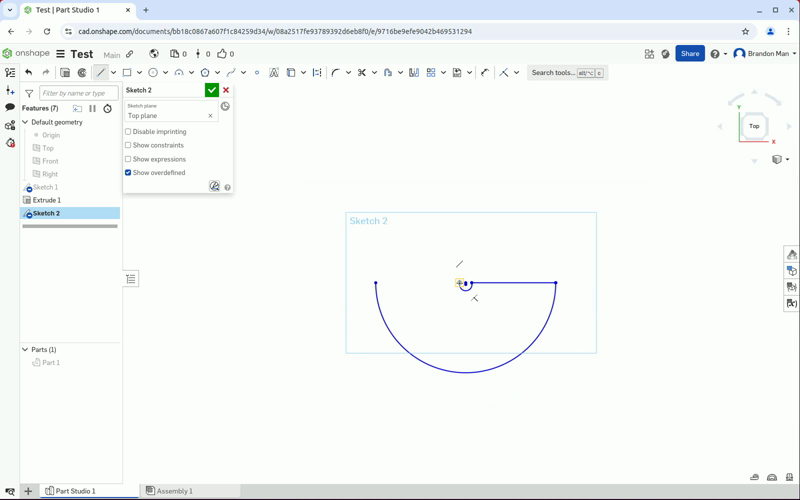
scroll(-6)
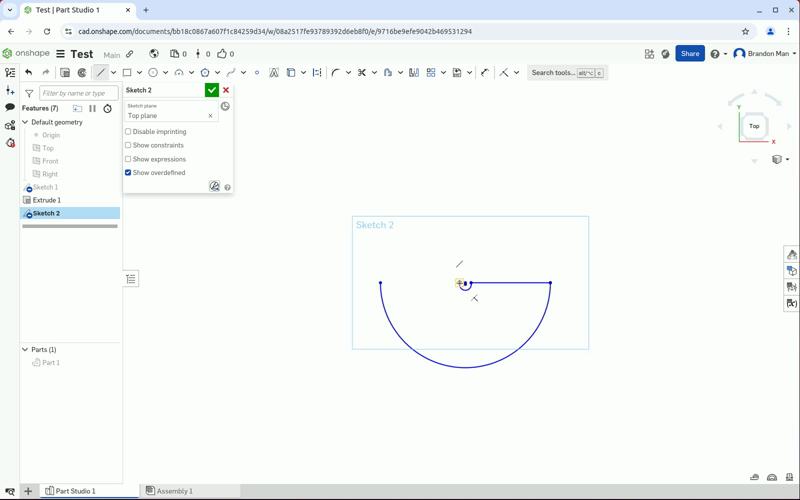
scroll(-6)
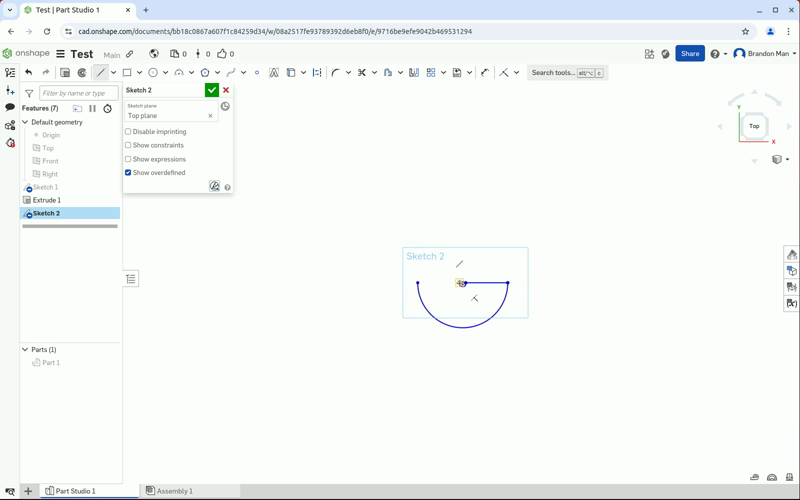
scroll(-6)
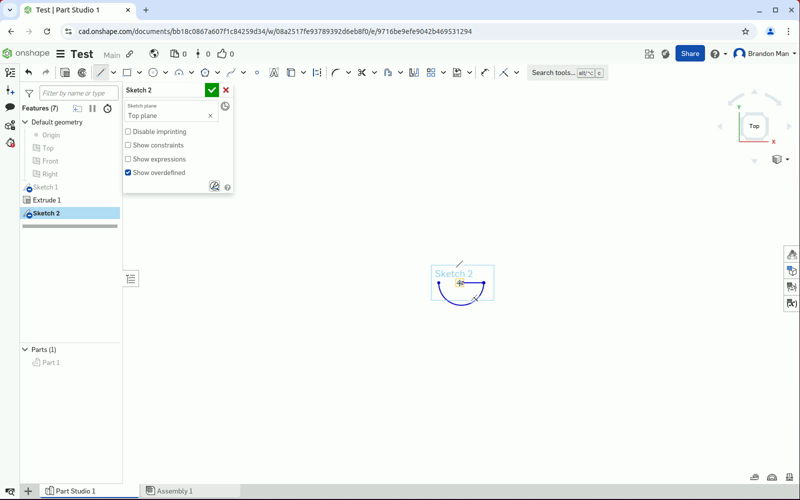
mouse_move(489, 282)
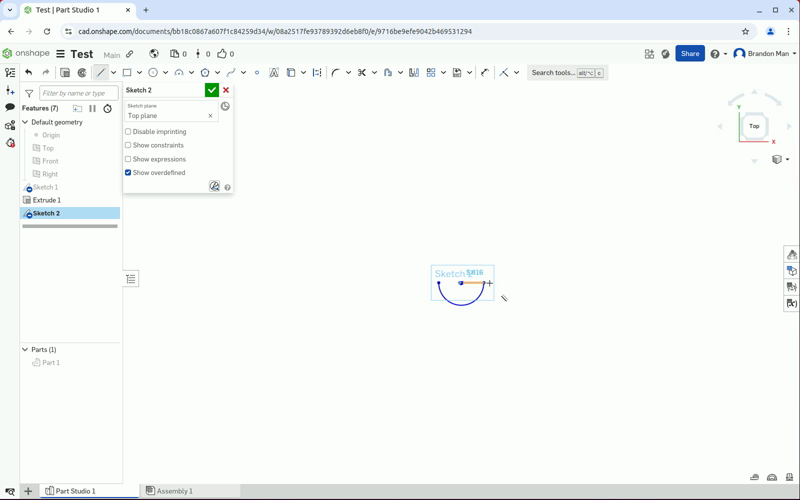
key_down(shift)
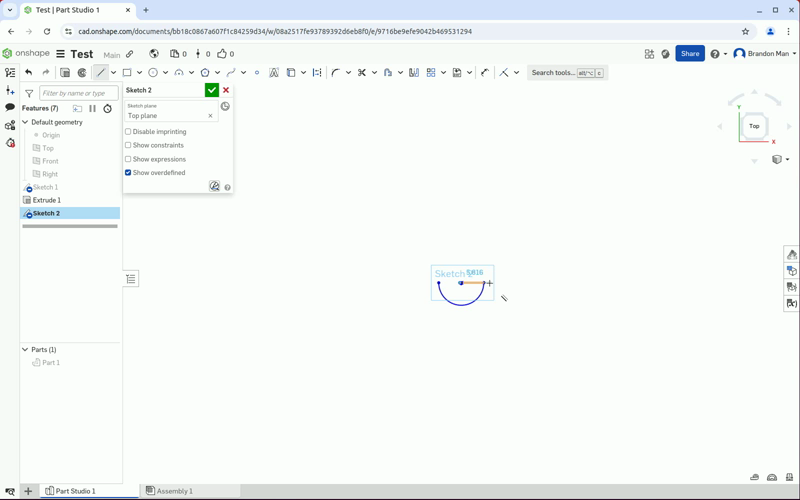
mouse_move(438, 282)
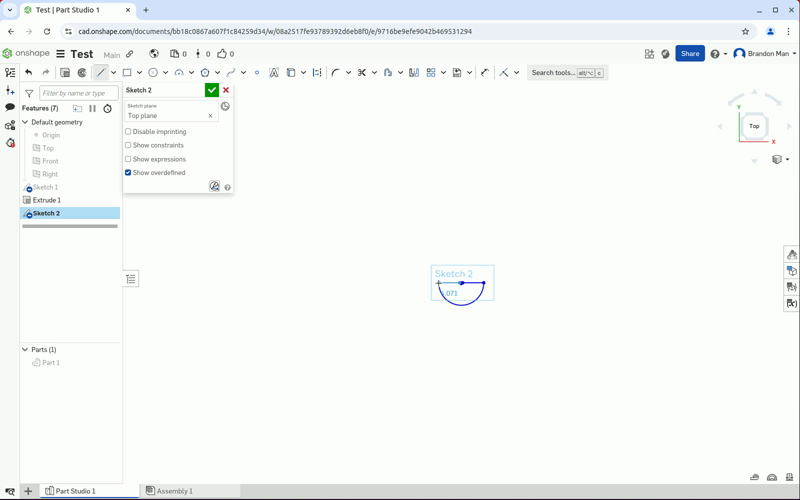
key_up(shift)
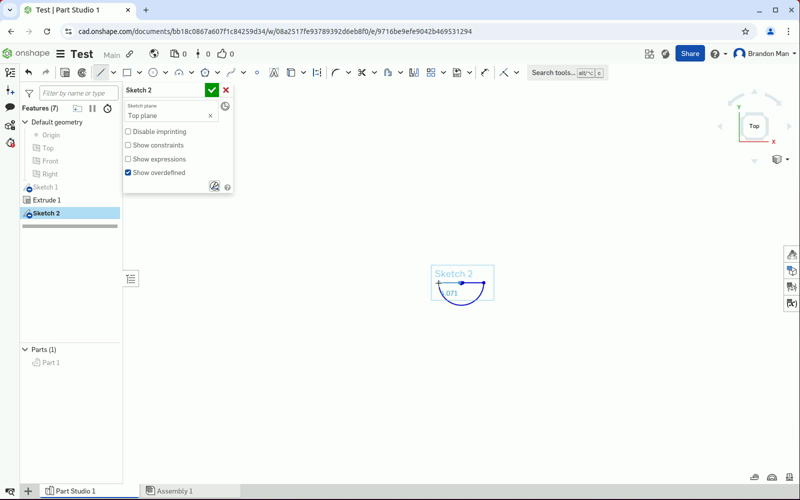
click(438, 282)
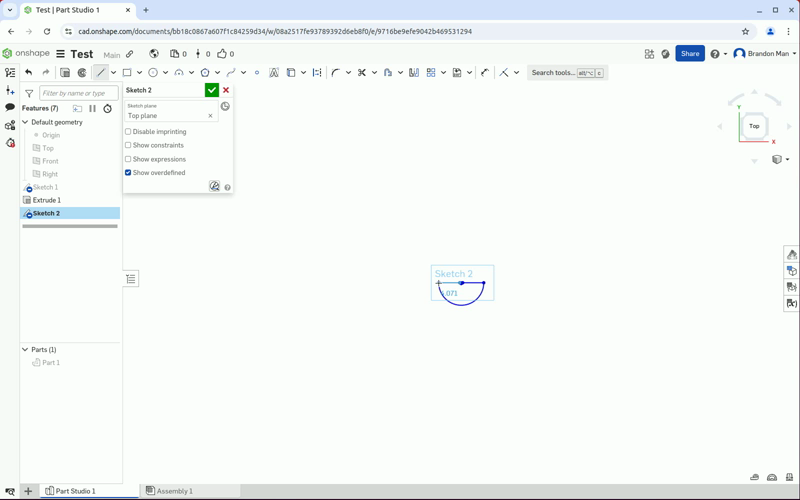
key(esc)
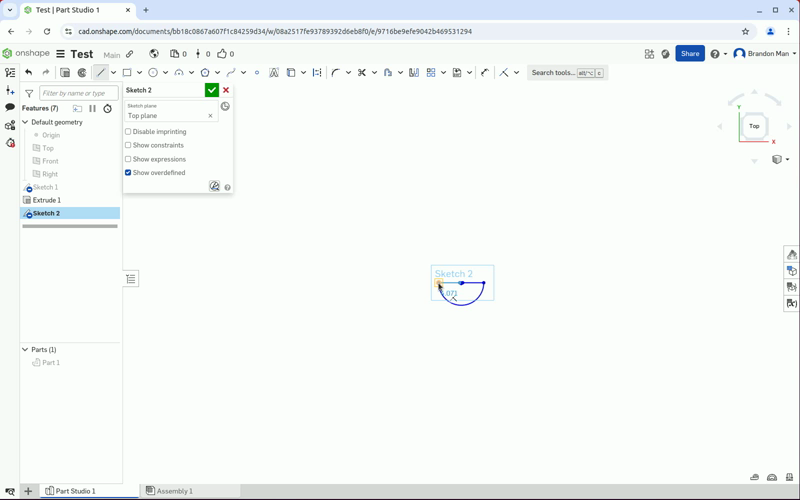
mouse_move(447, 290)
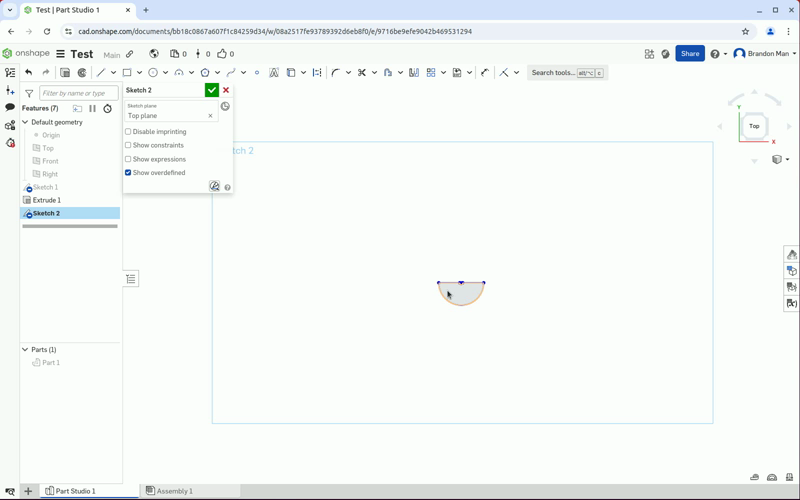
scroll(6)
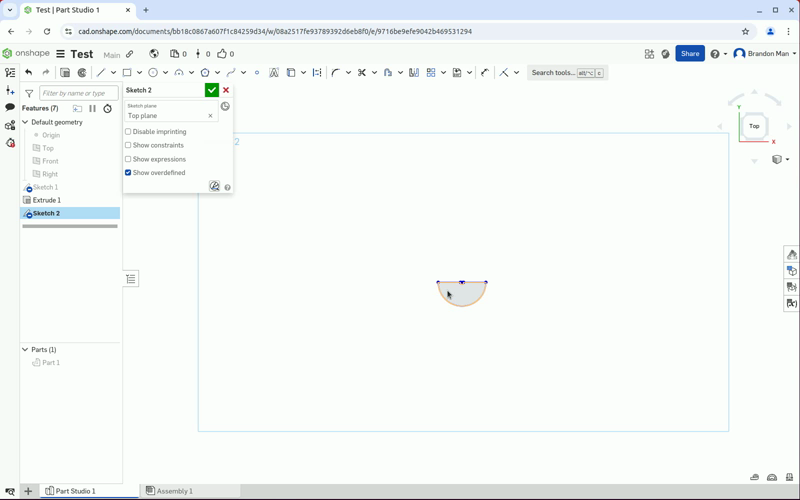
scroll(6)
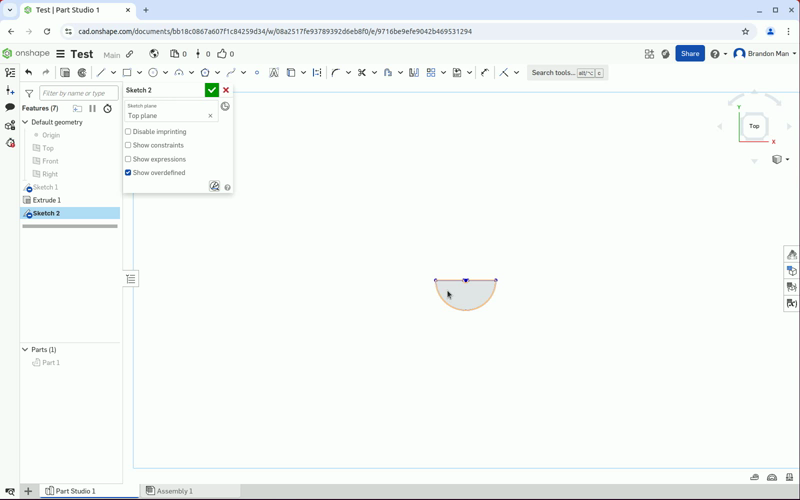
scroll(6)
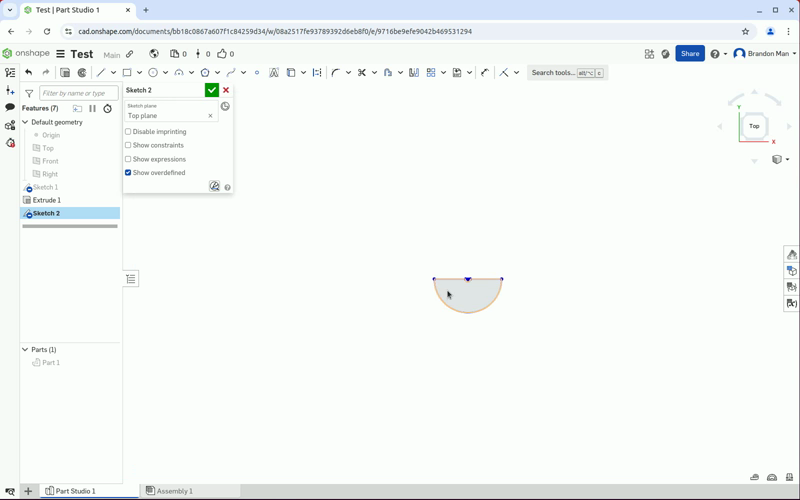
scroll(6)
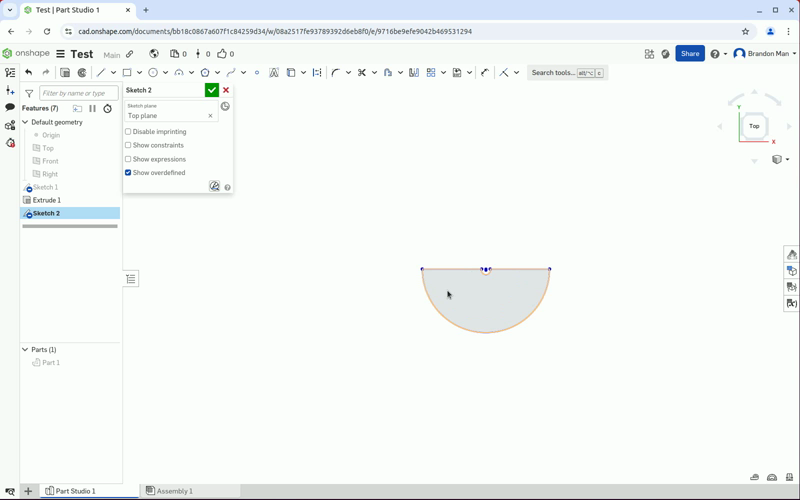
scroll(6)
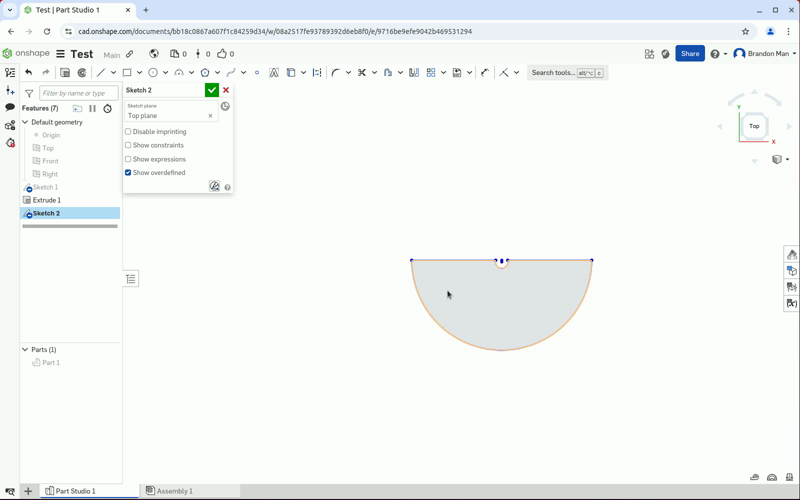
scroll(6)
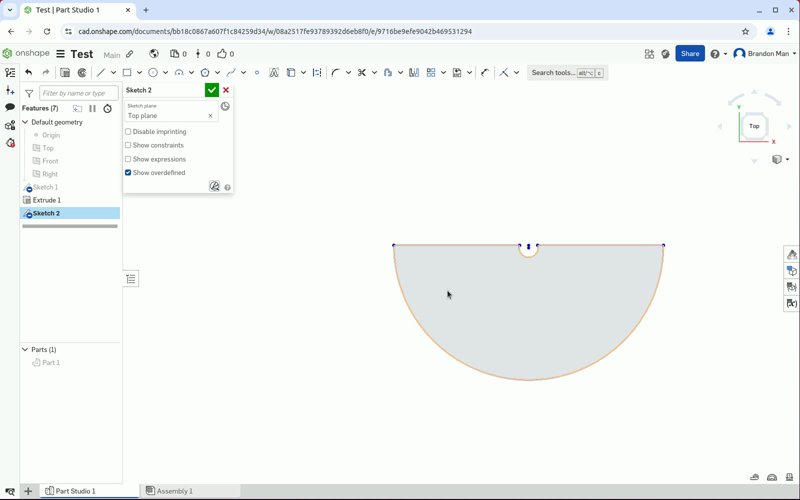
scroll(6)
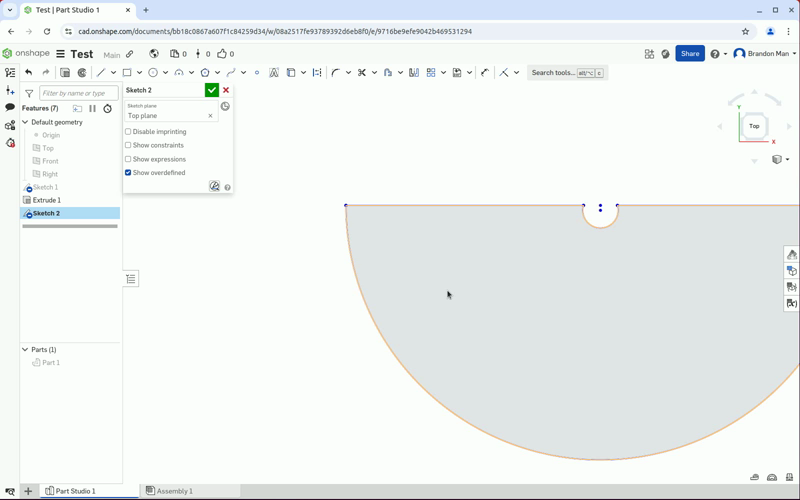
click(447, 290)
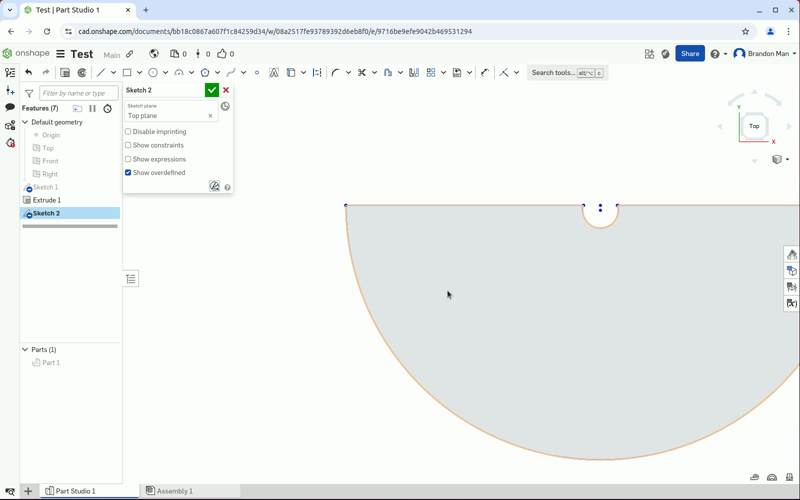
scroll(-6)
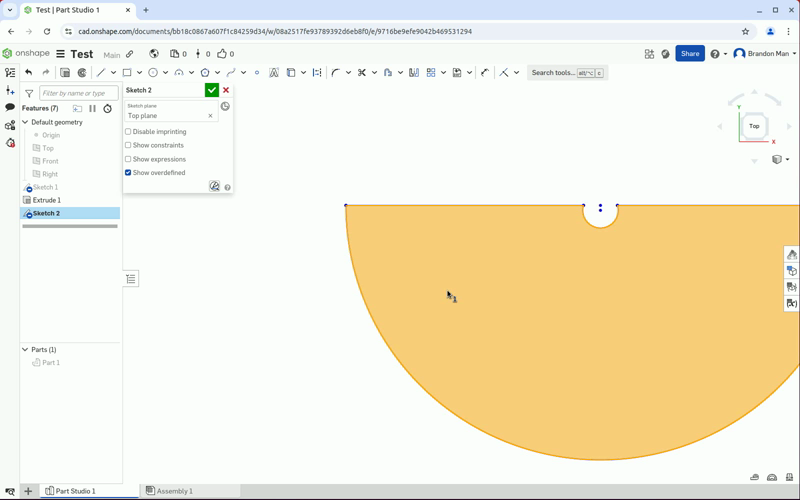
scroll(-6)
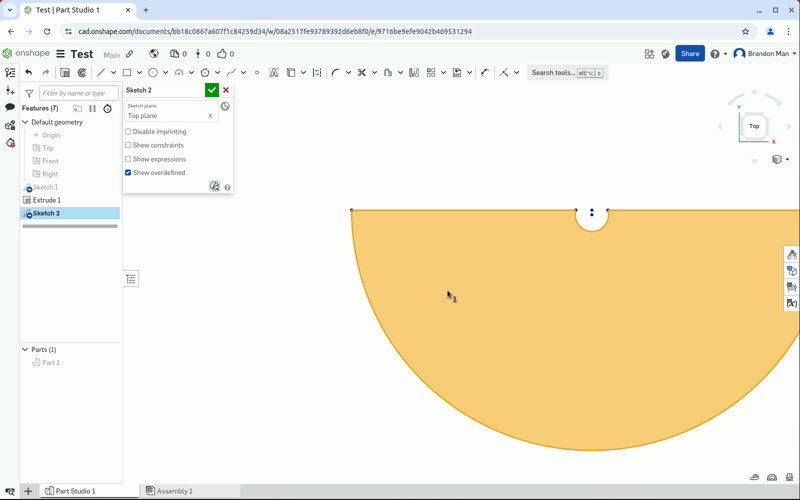
scroll(-6)
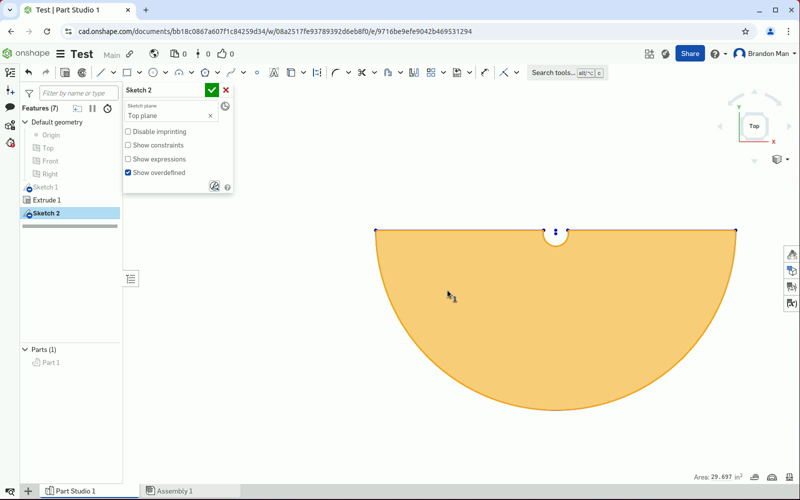
scroll(-6)
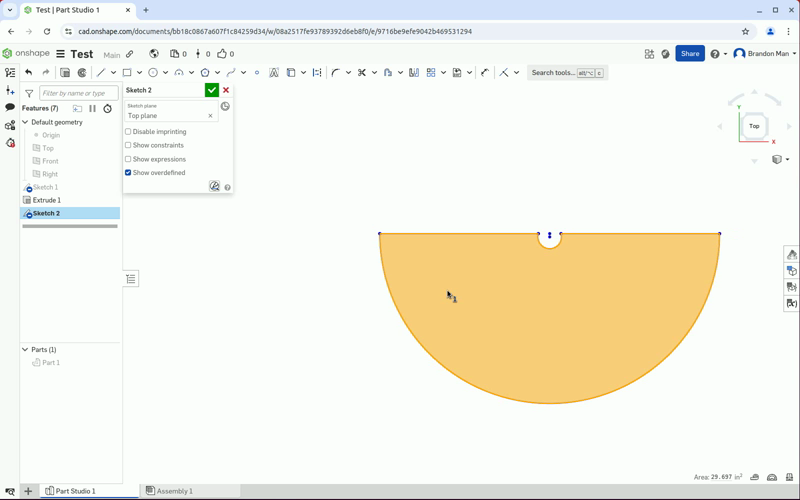
scroll(-6)
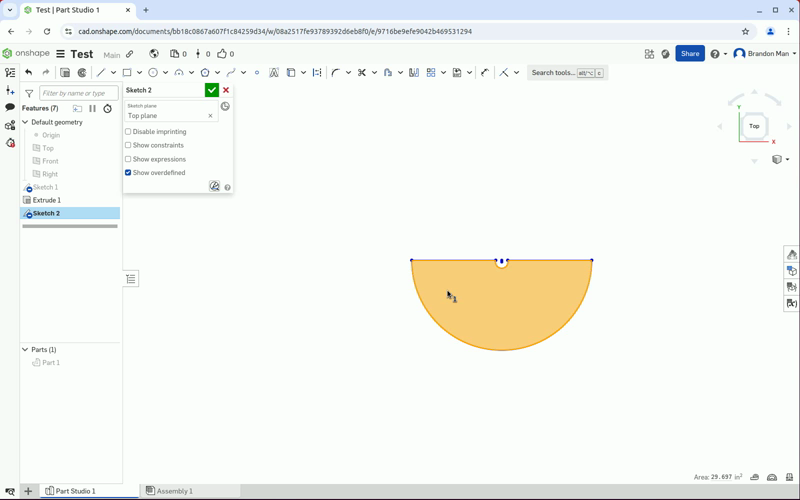
scroll(-6)
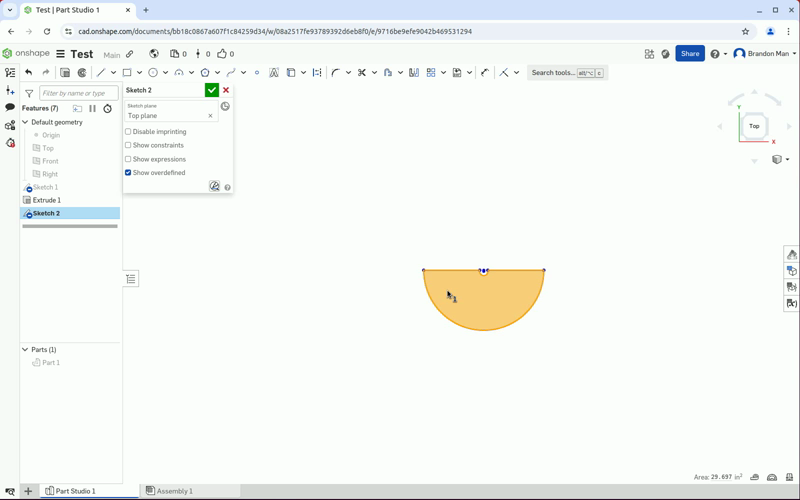
scroll(-6)
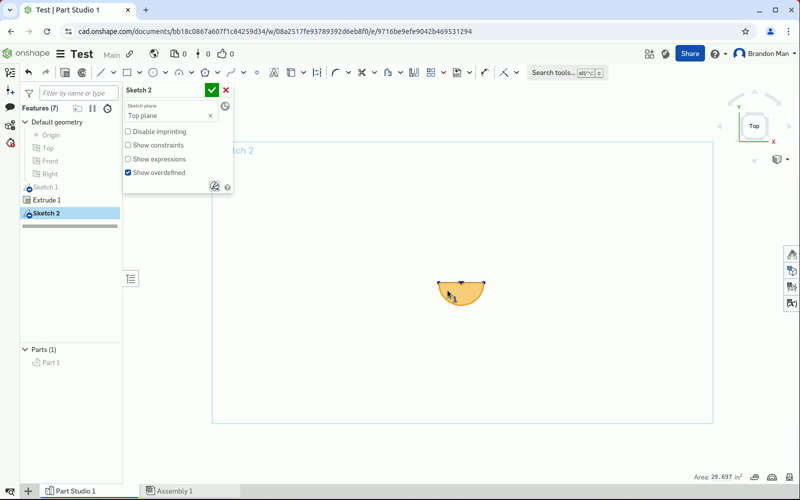
mouse_move(73, 352)
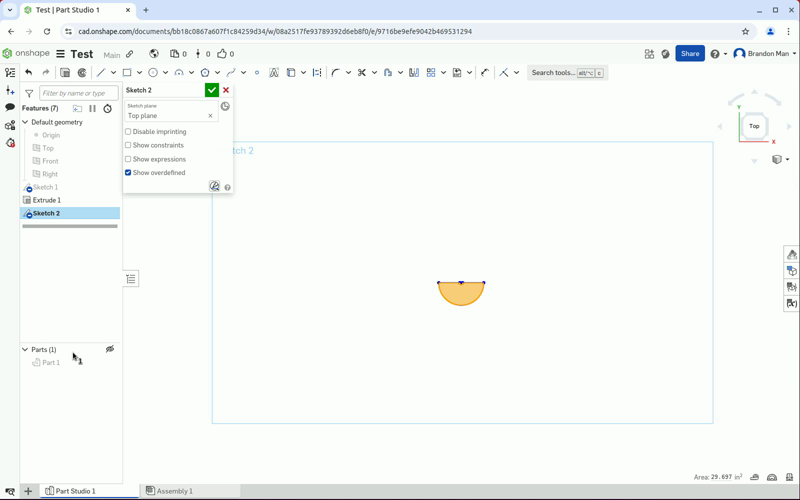
key(shift+y)
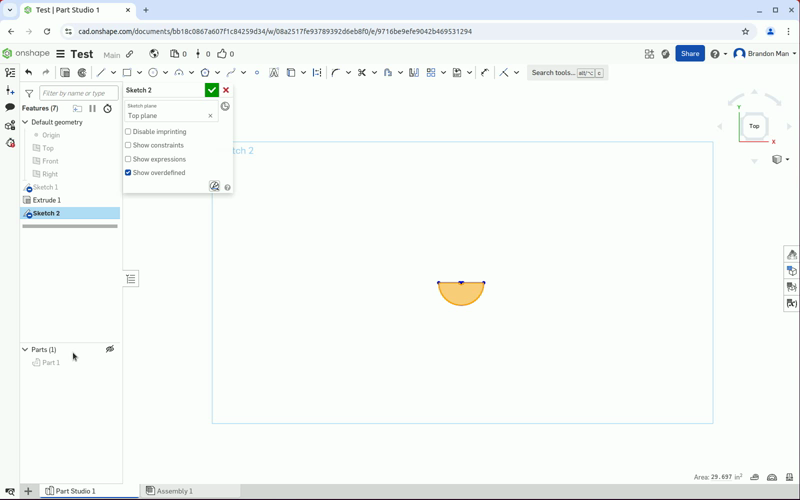
key(shift+e)
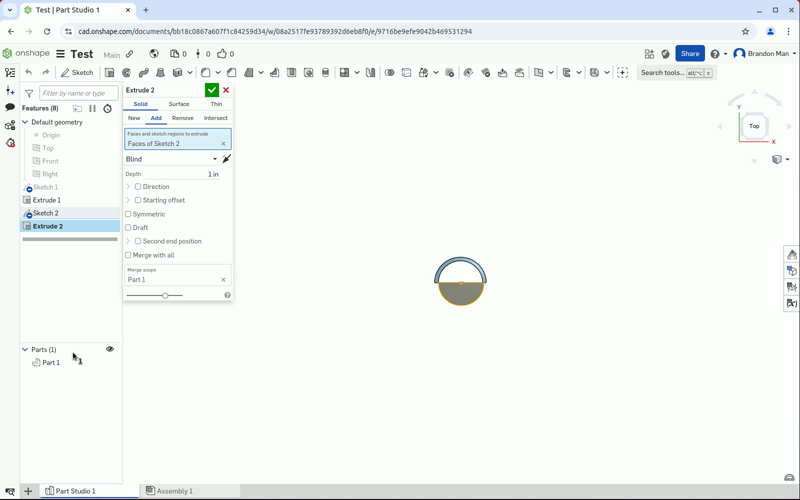
mouse_move(143, 106)
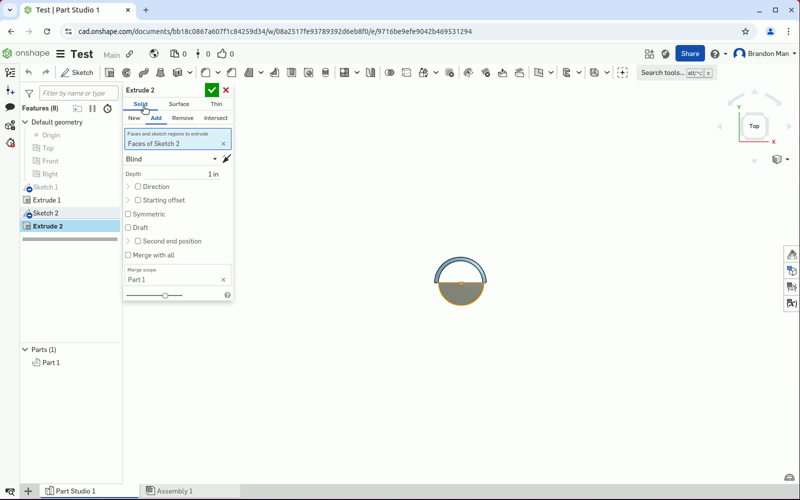
click(143, 106)
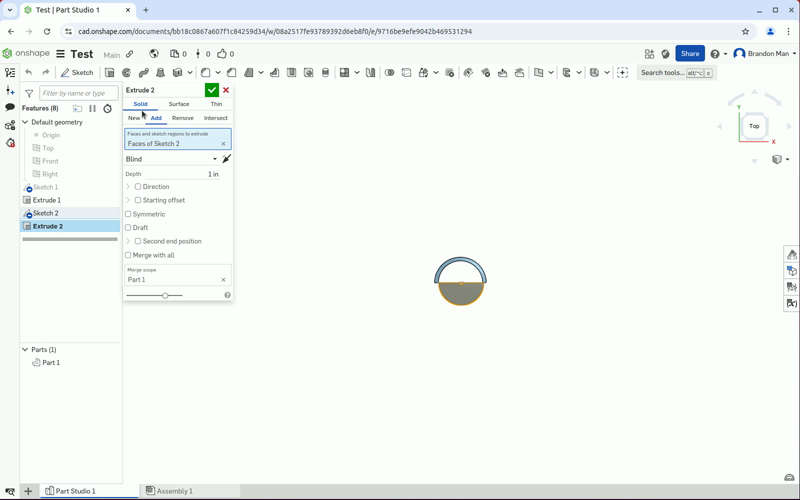
mouse_move(137, 120)
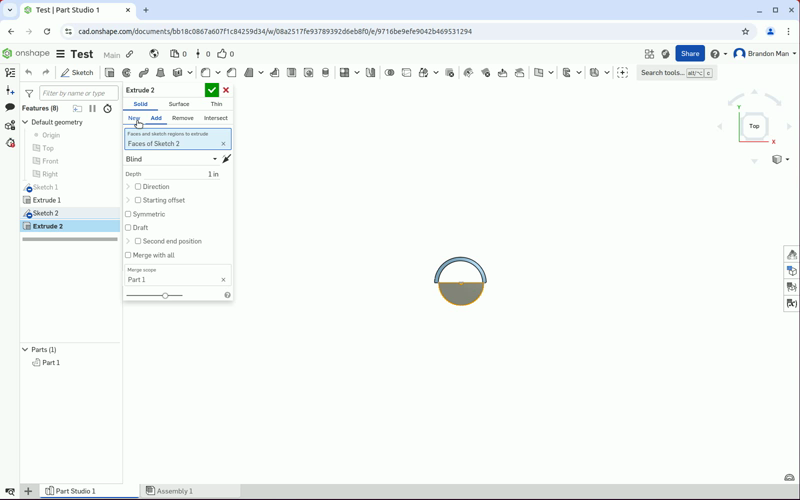
click(137, 120)
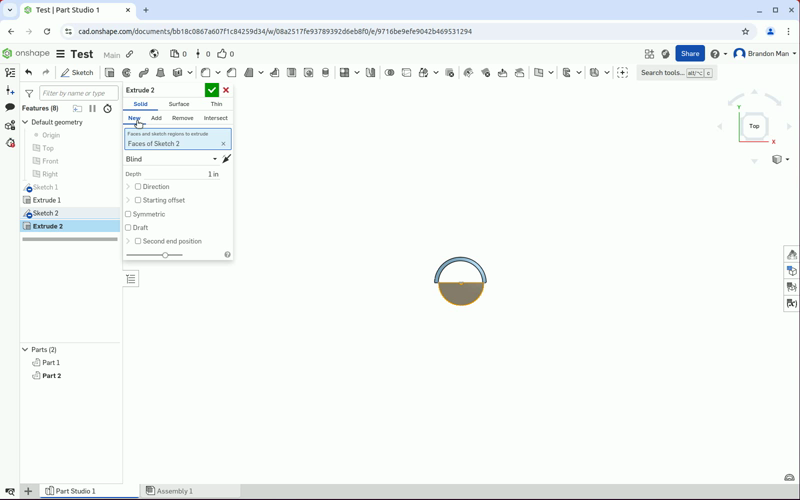
key(tab, 4)
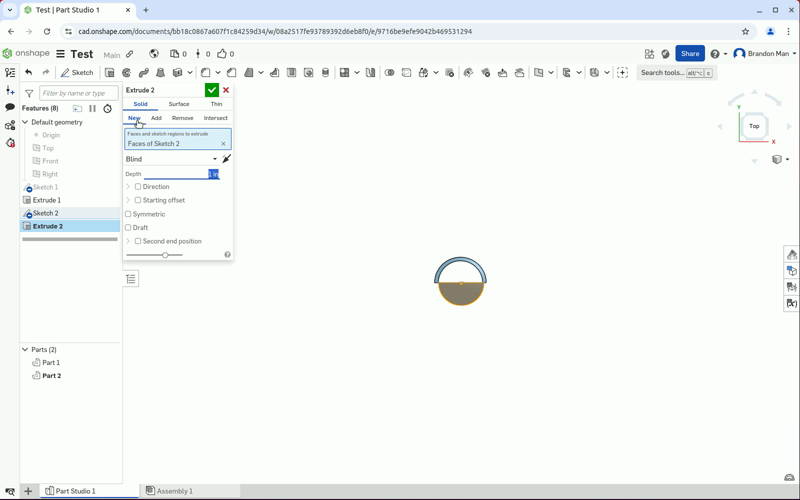
text(1.685)
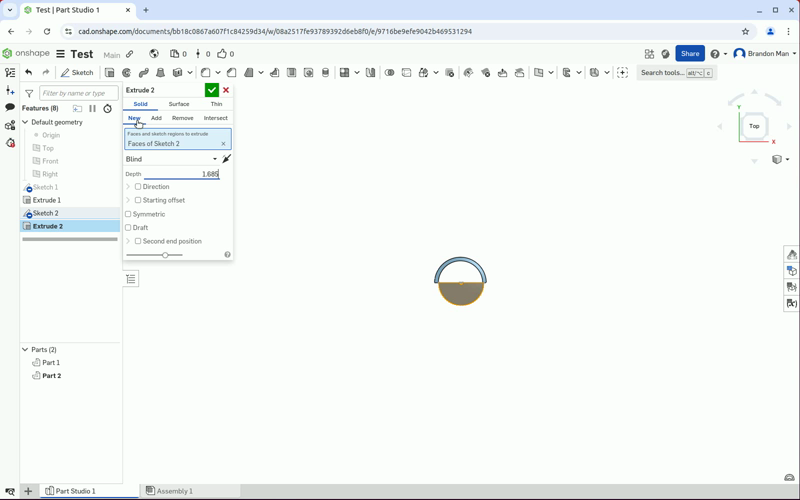
key(enter)
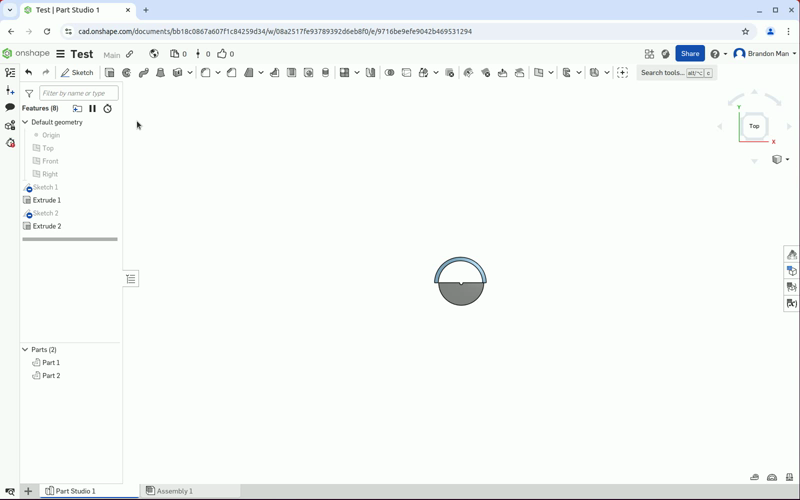
key(shift+h)
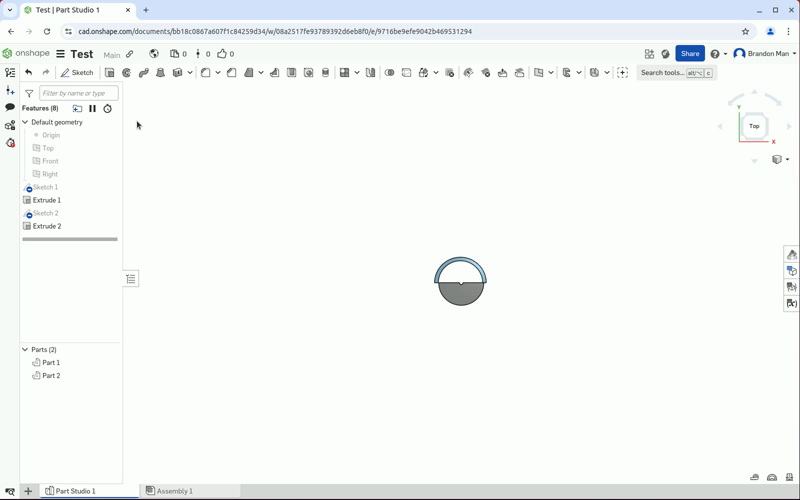
key(shift+h)
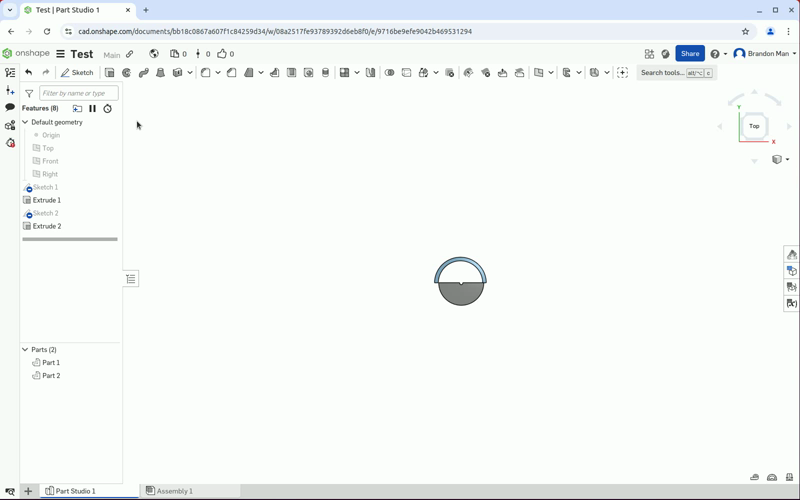
mouse_move(73, 189)
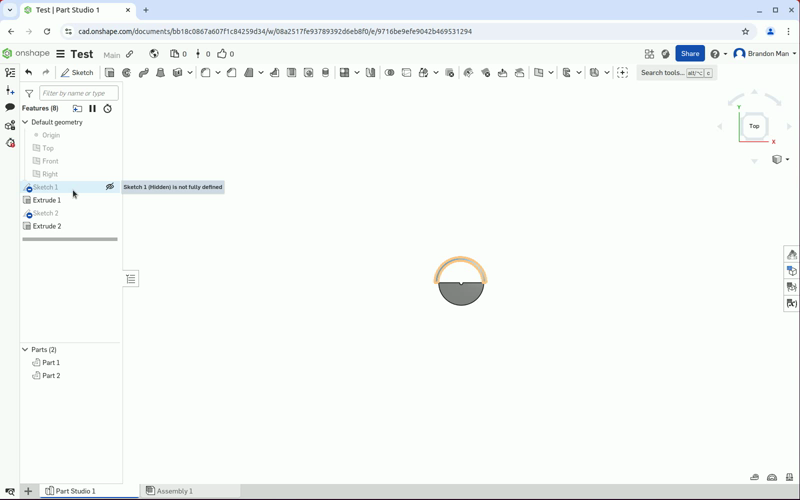
click(73, 189)
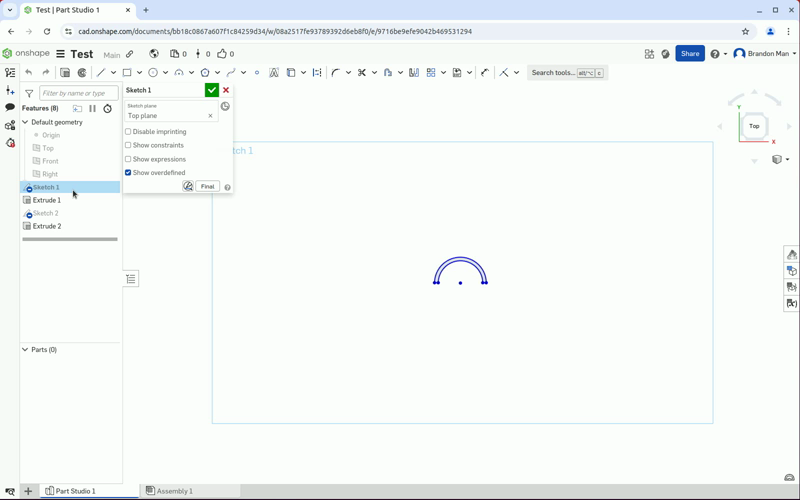
mouse_move(229, 92)
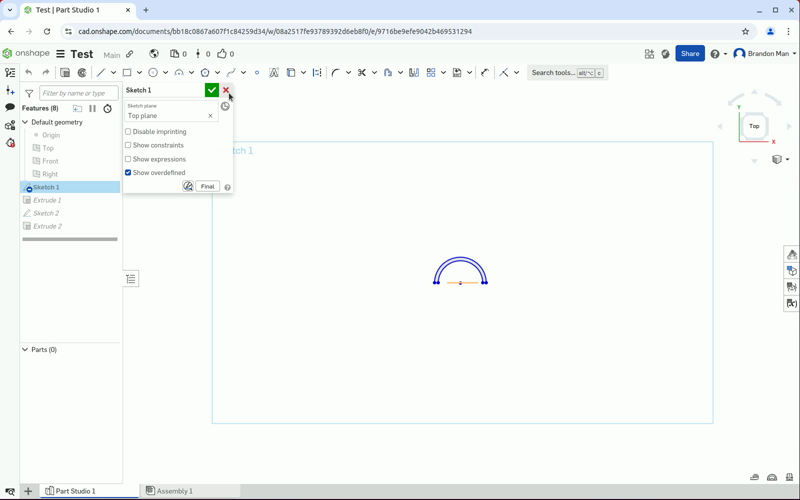
click(229, 92)
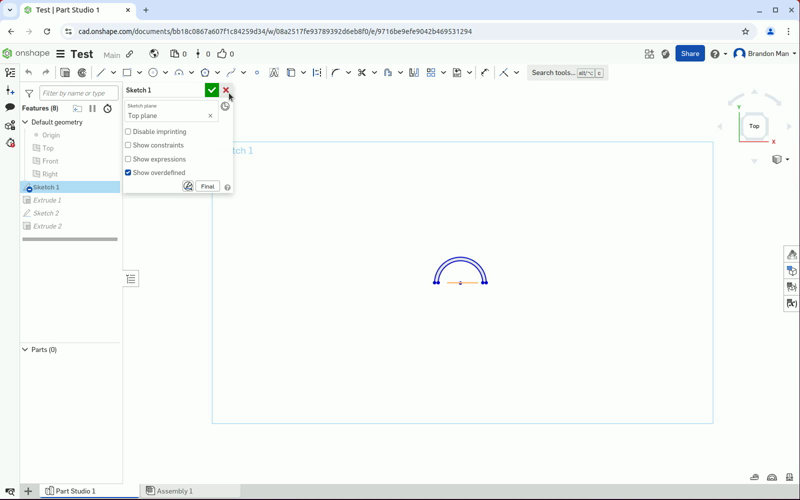
key(shift+s)
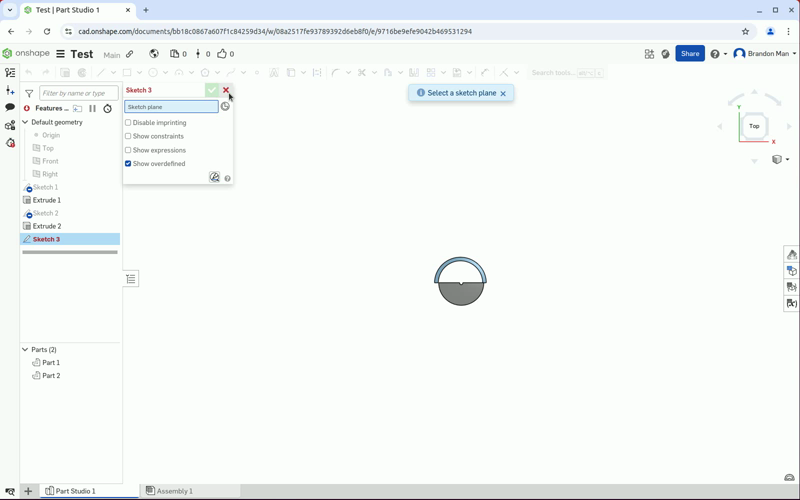
mouse_move(73, 150)
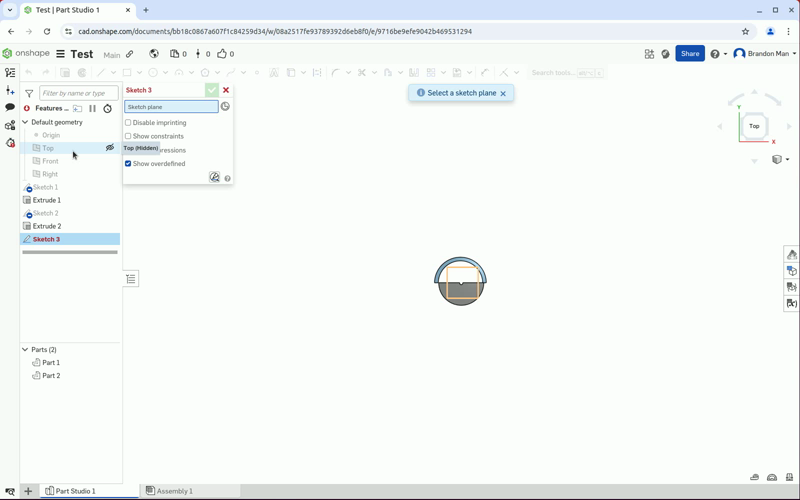
click(73, 150)
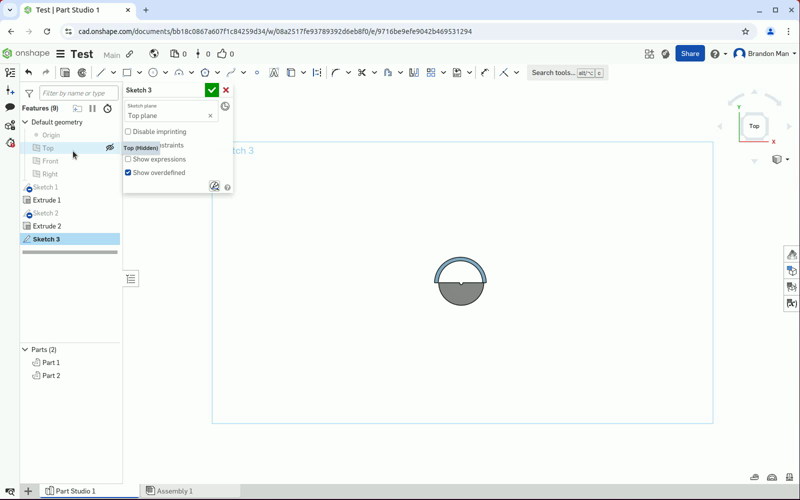
mouse_move(73, 352)
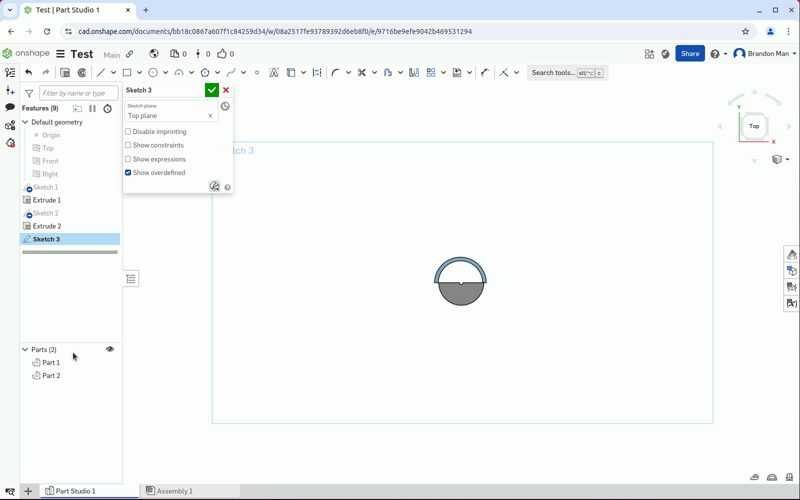
key(y)
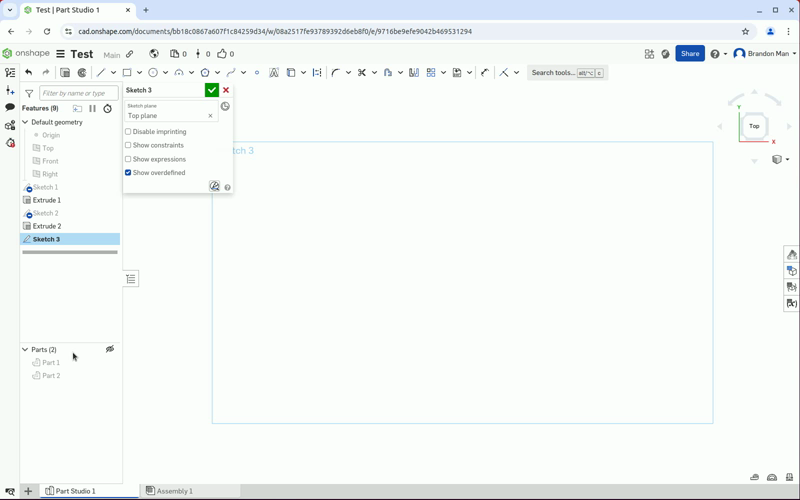
key(l)
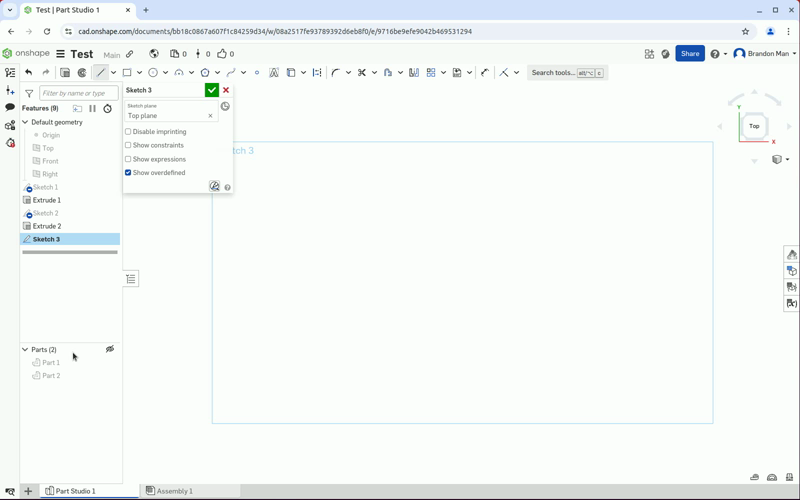
key_down(shift)
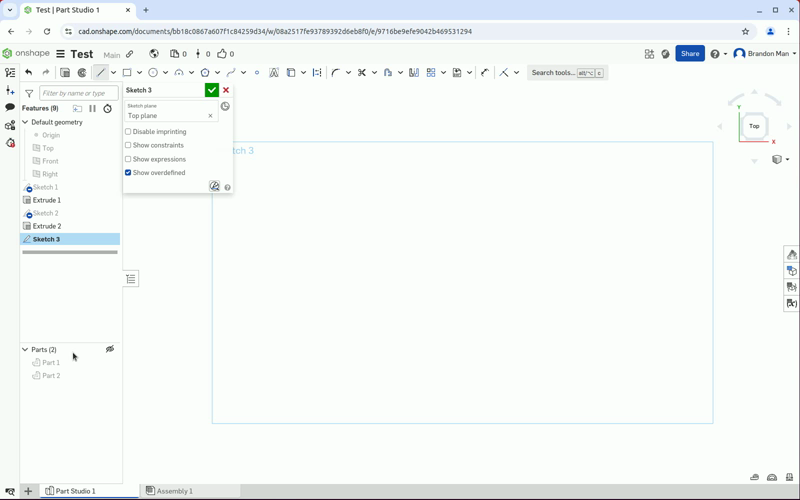
mouse_move(438, 282)
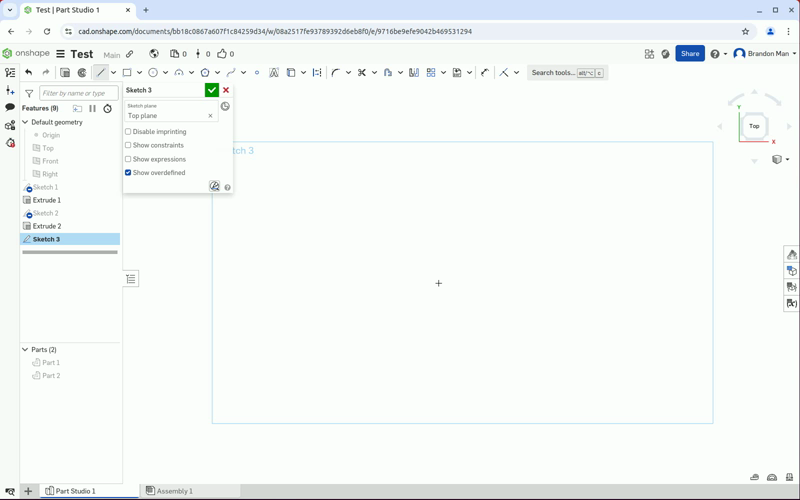
click(438, 282)
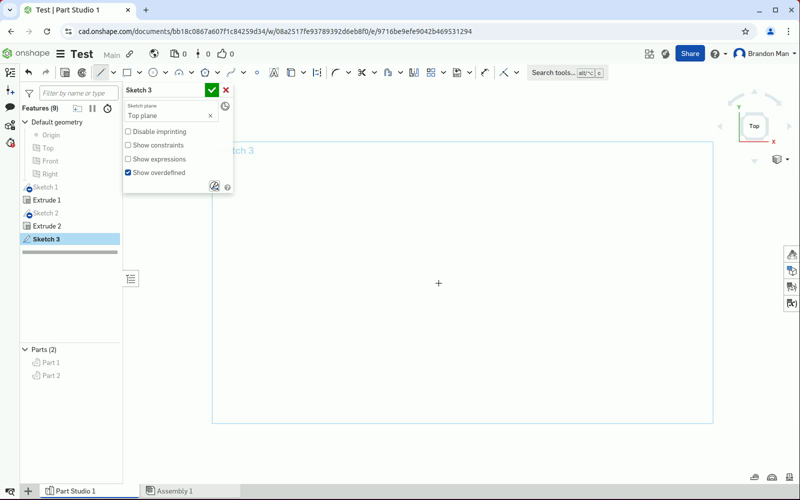
key_up(shift)
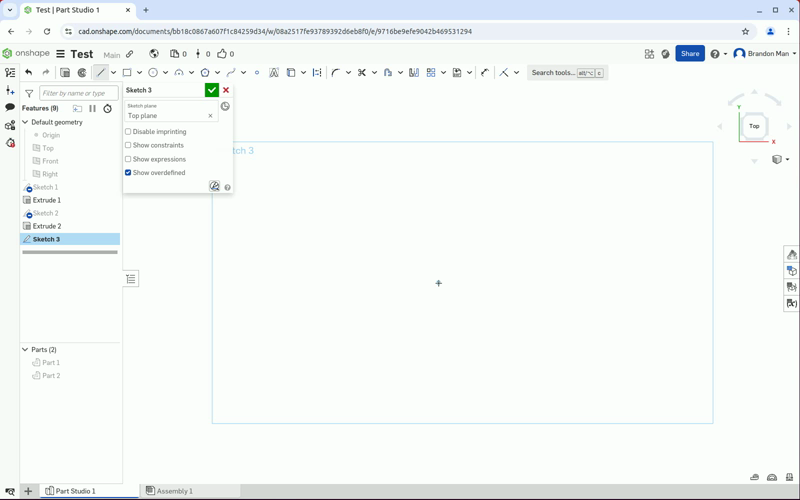
key_down(shift)
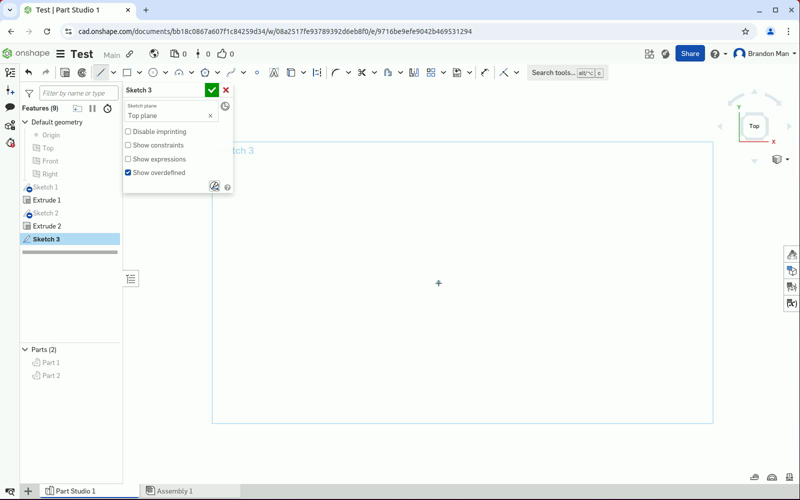
mouse_move(468, 282)
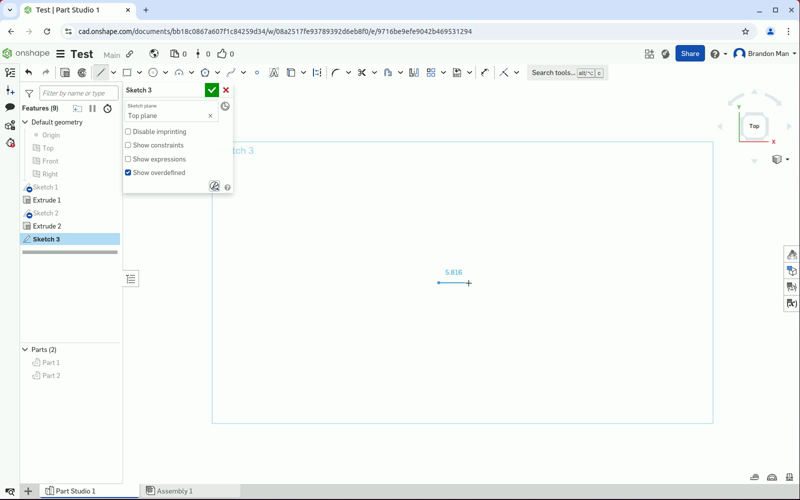
mouse_move(459, 282)
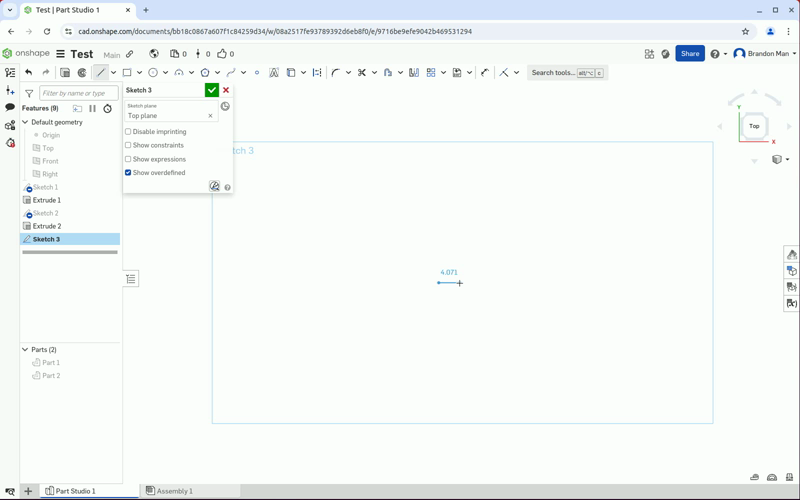
click(459, 282)
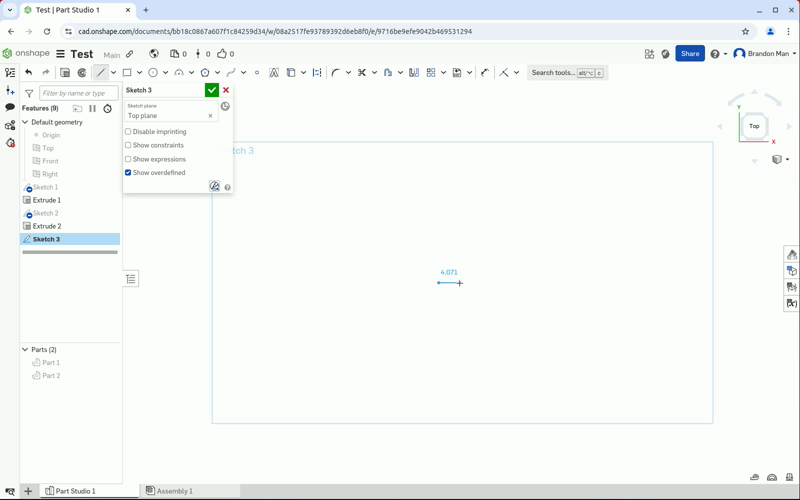
key_up(shift)
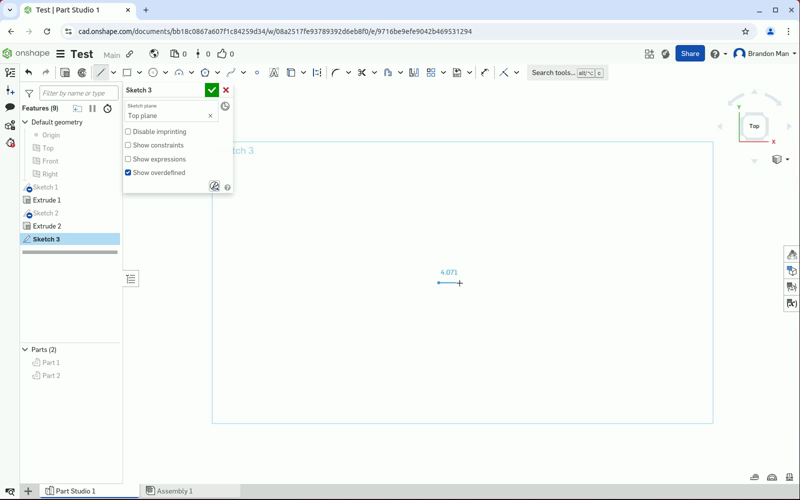
key(esc)
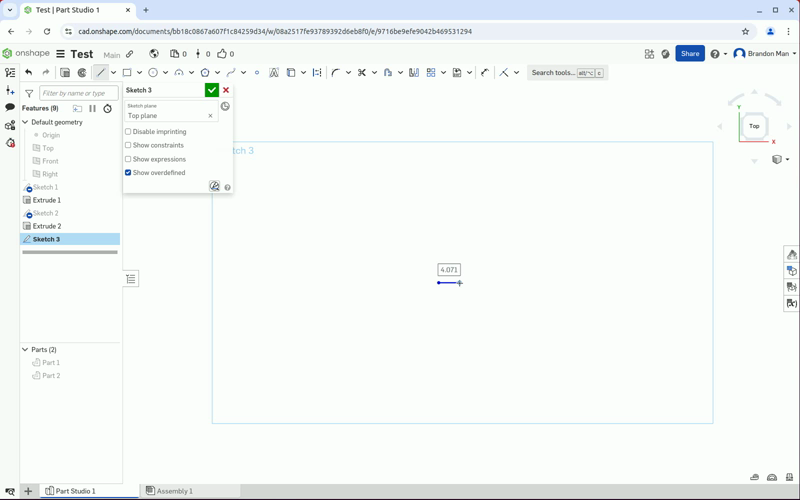
key(a)
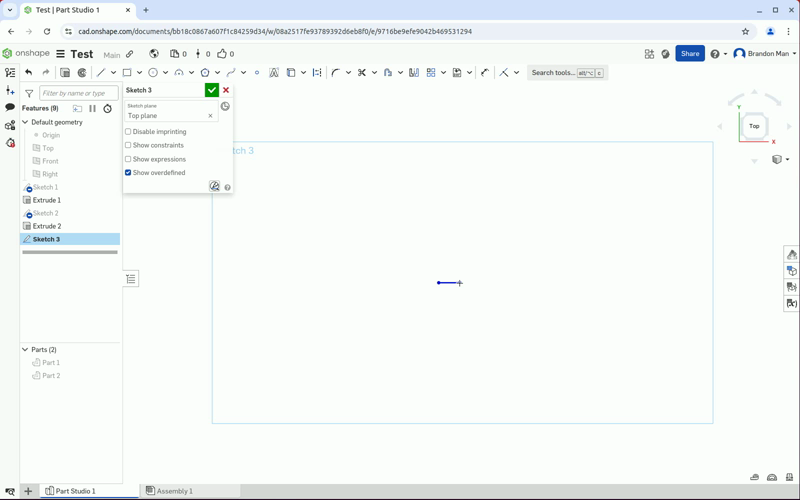
mouse_move(459, 282)
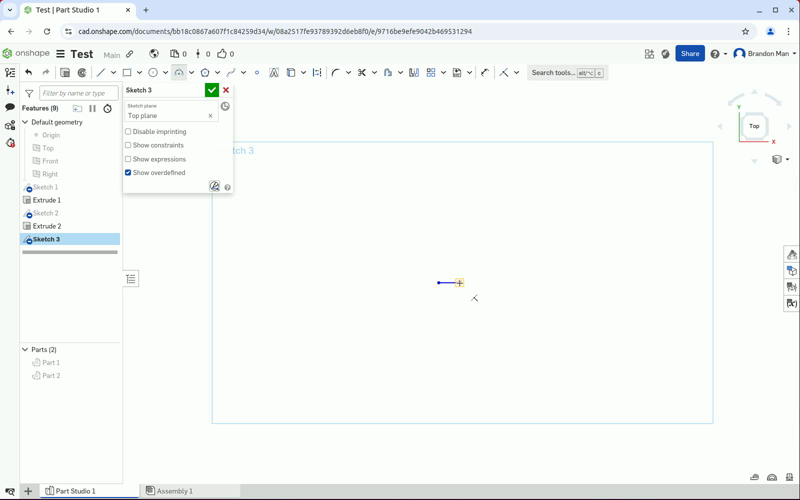
click(459, 282)
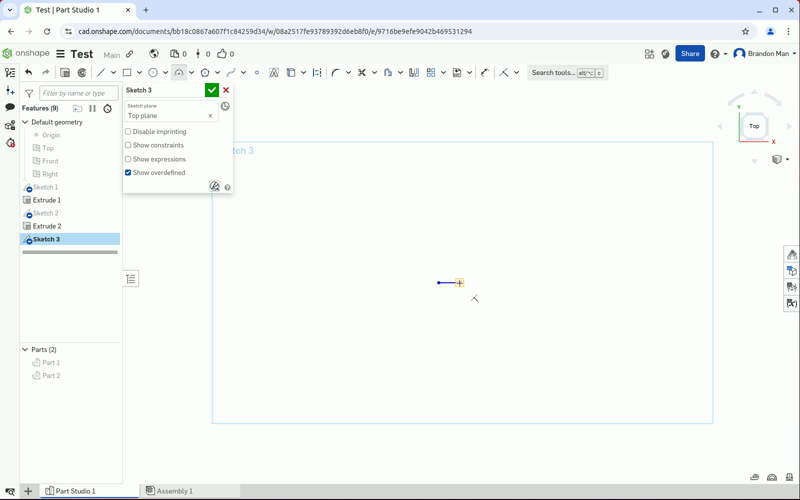
key_down(shift)
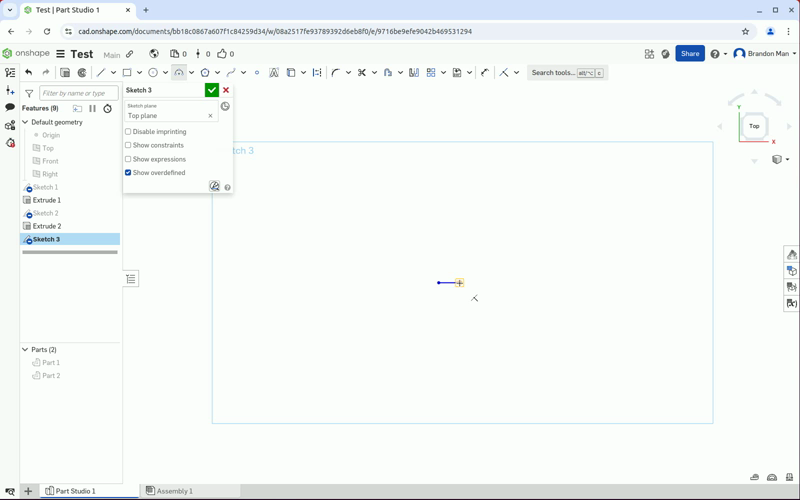
mouse_move(462, 282)
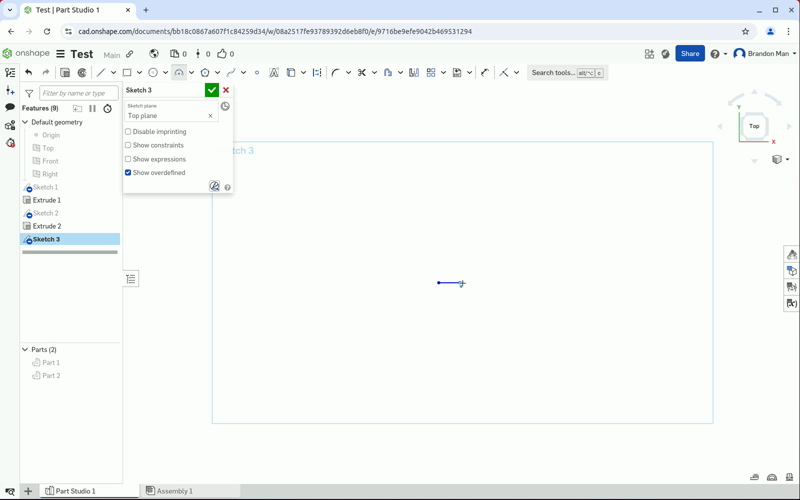
scroll(6)
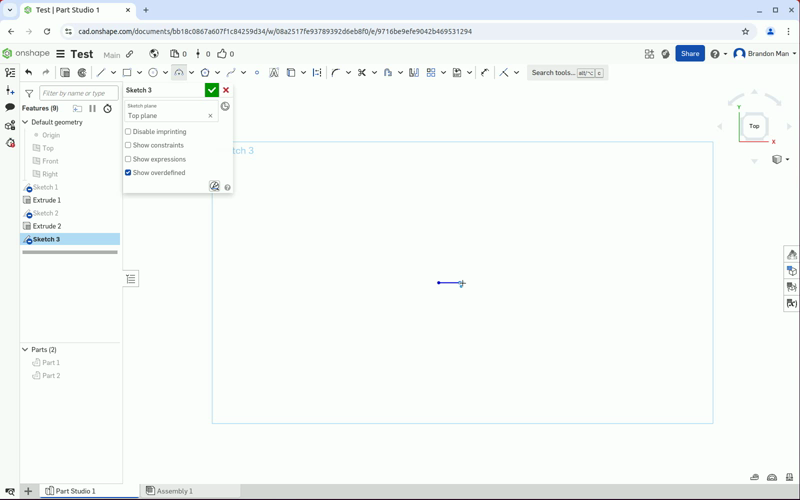
scroll(6)
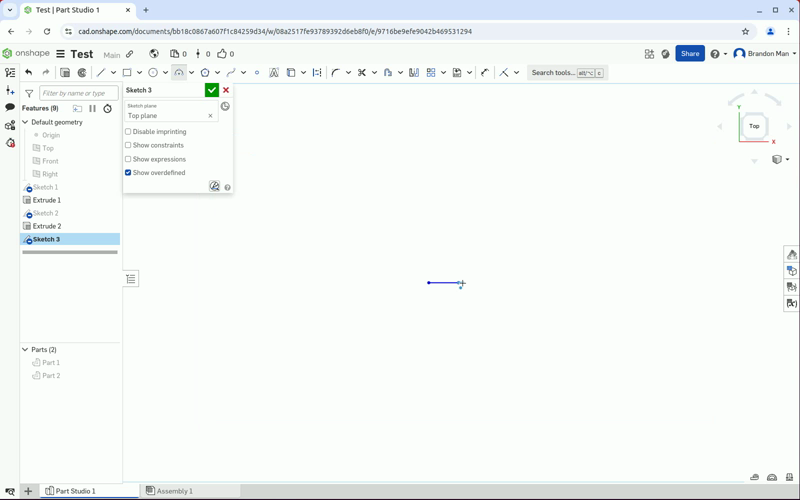
scroll(6)
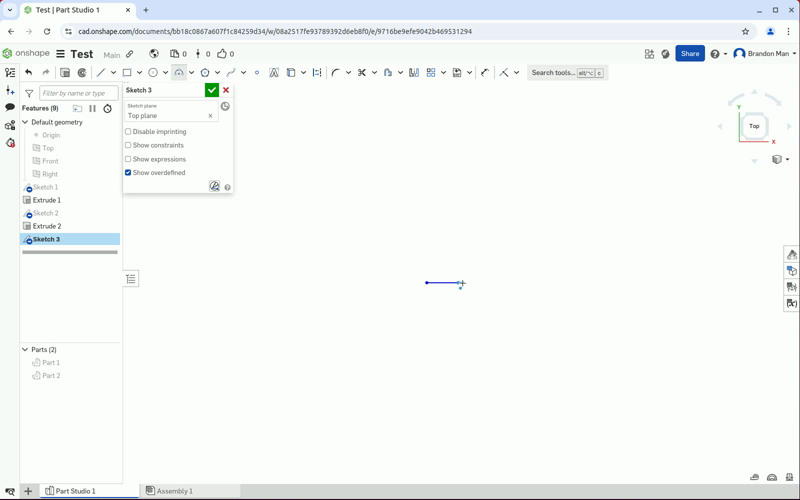
scroll(6)
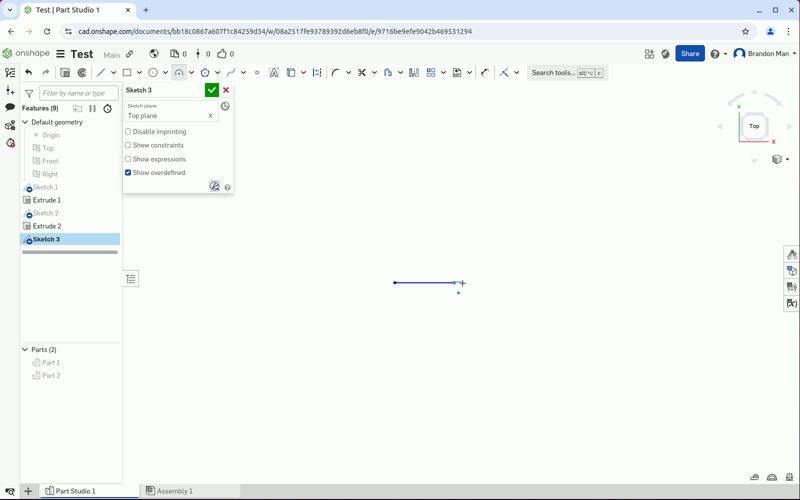
scroll(6)
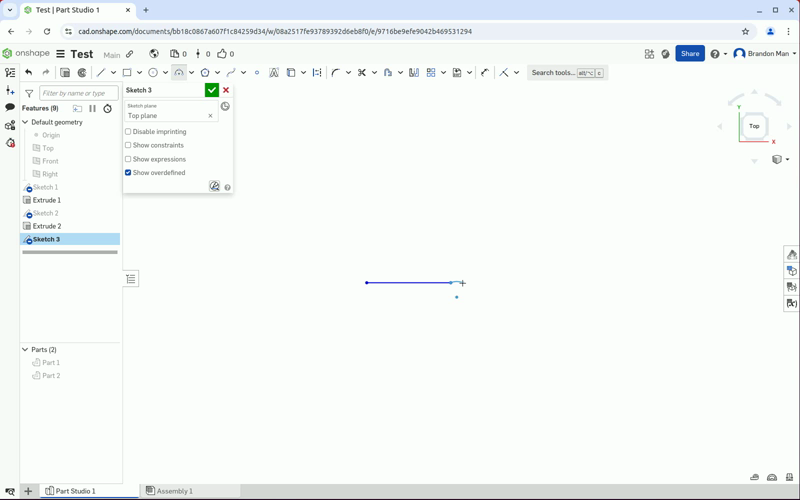
scroll(6)
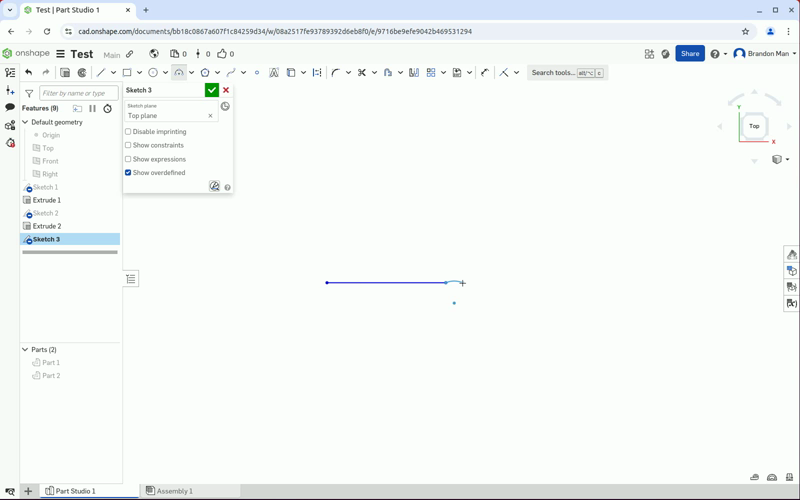
scroll(6)
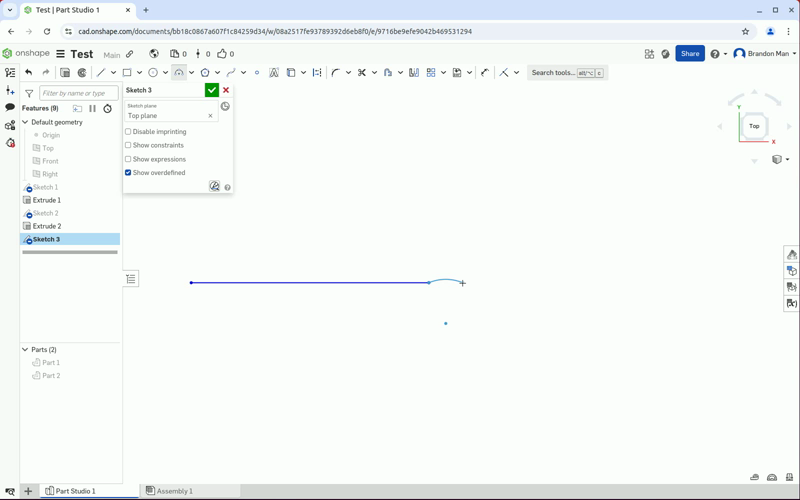
click(462, 282)
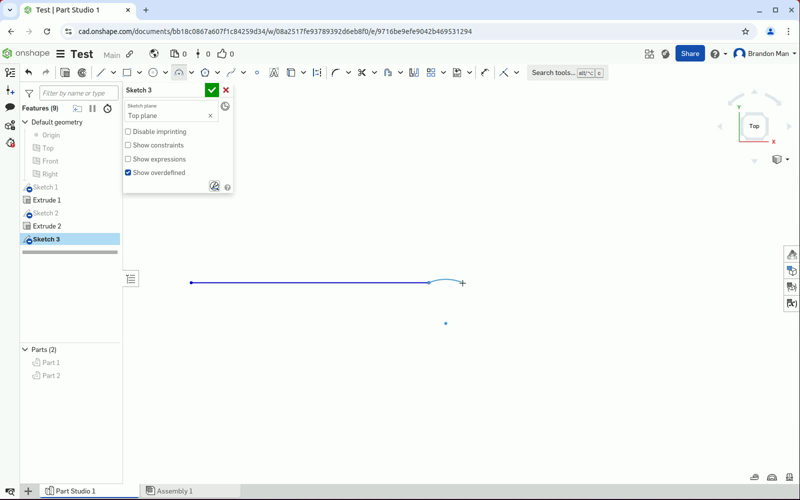
scroll(-6)
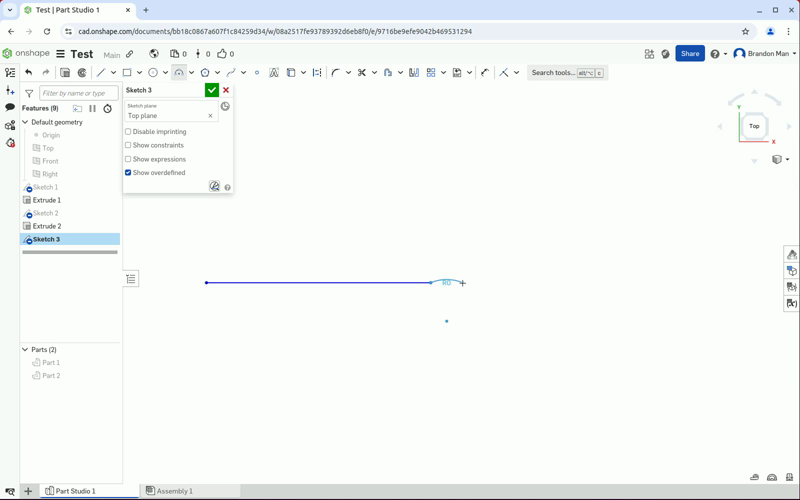
scroll(-6)
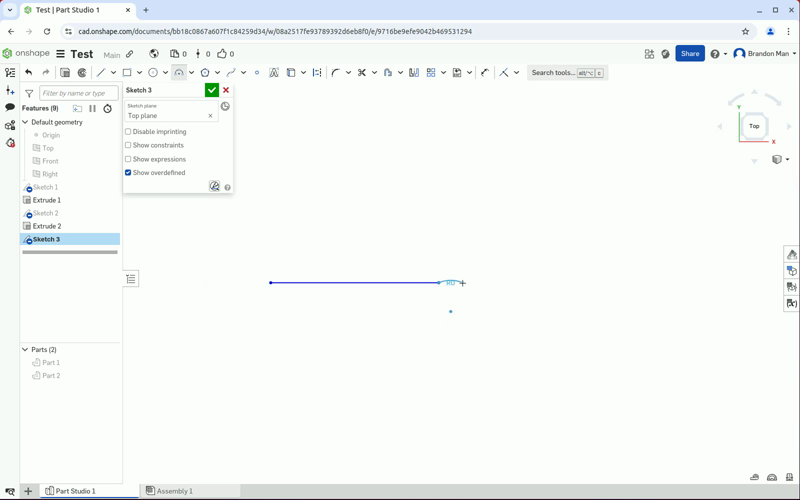
scroll(-6)
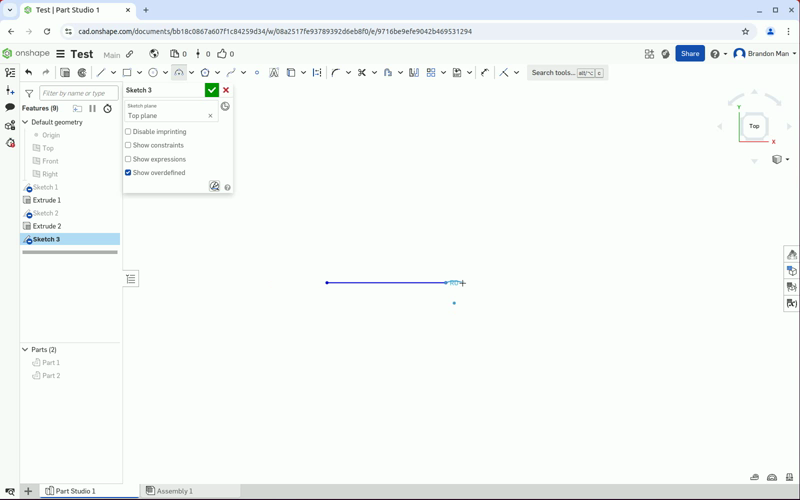
scroll(-6)
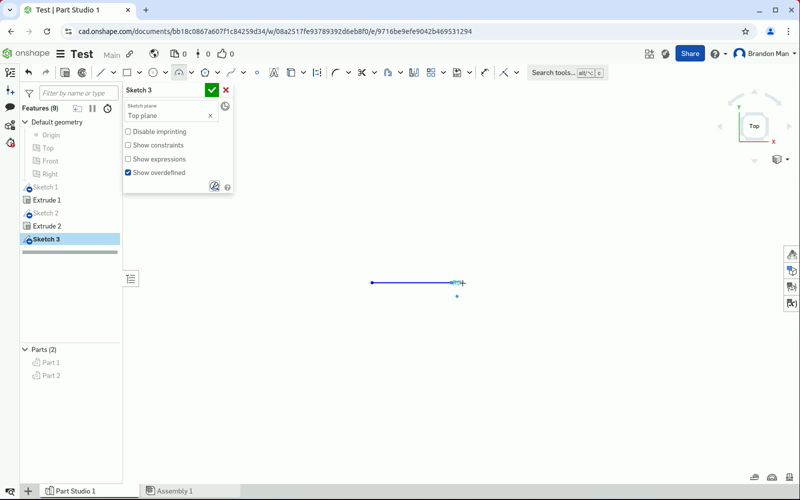
scroll(-6)
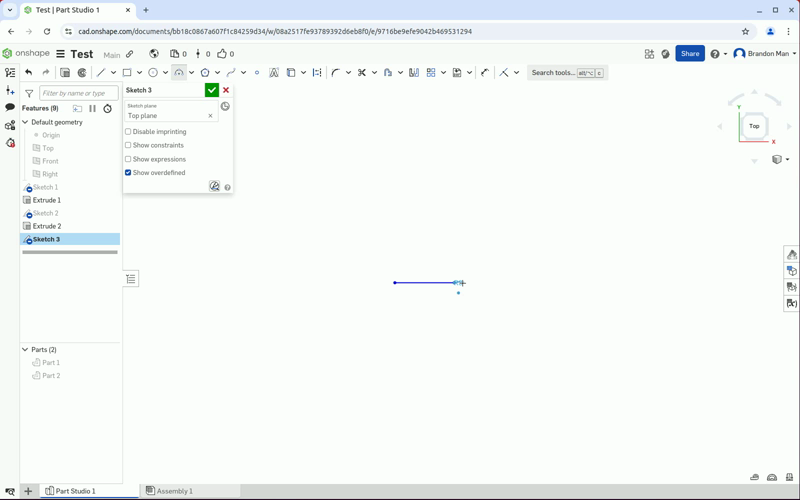
scroll(-6)
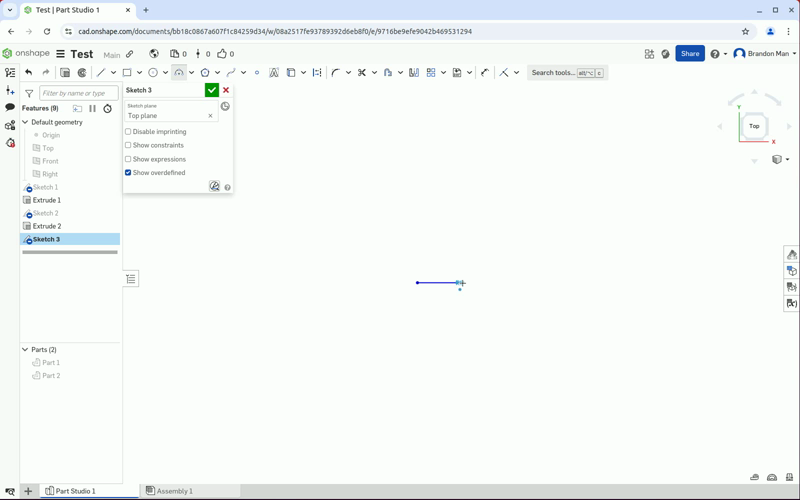
scroll(-6)
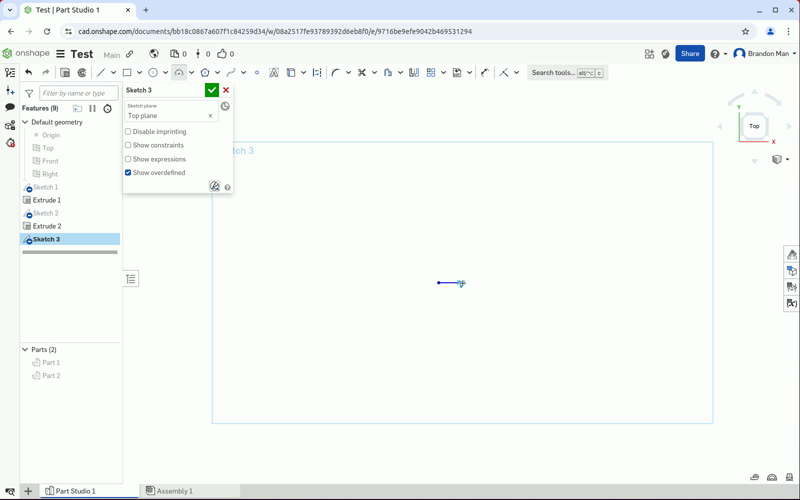
mouse_move(461, 281)
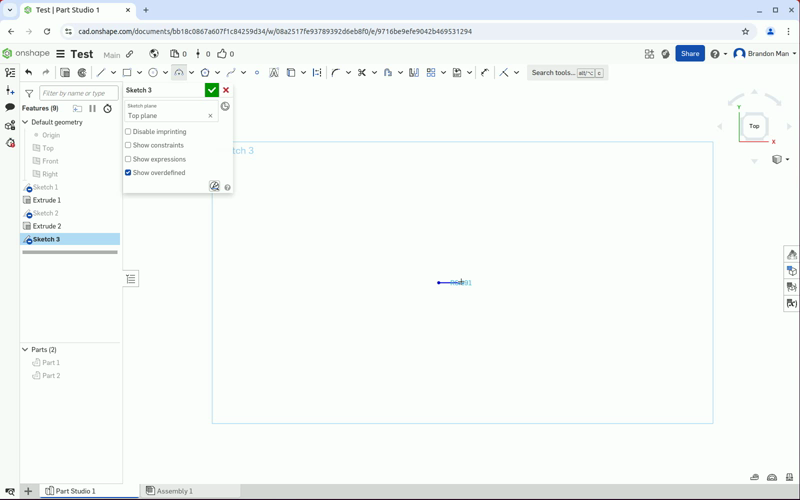
scroll(6)
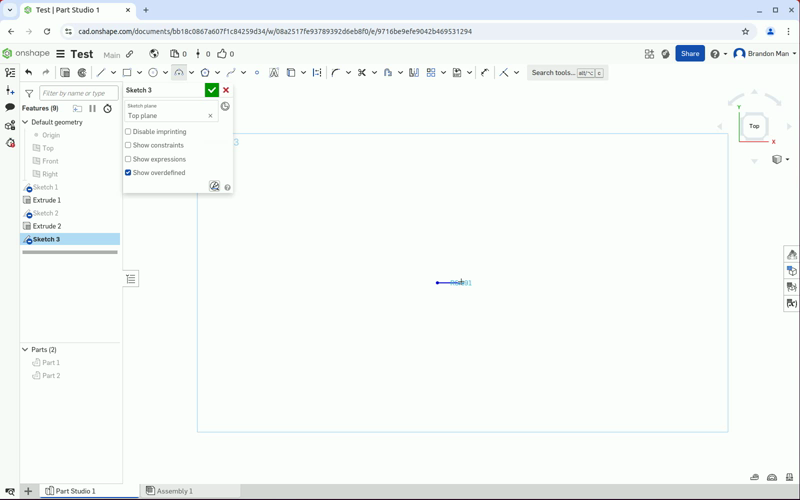
scroll(6)
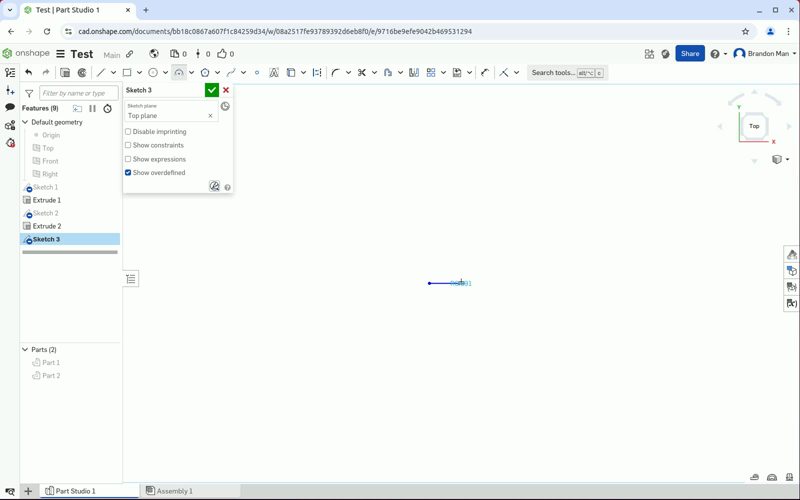
scroll(6)
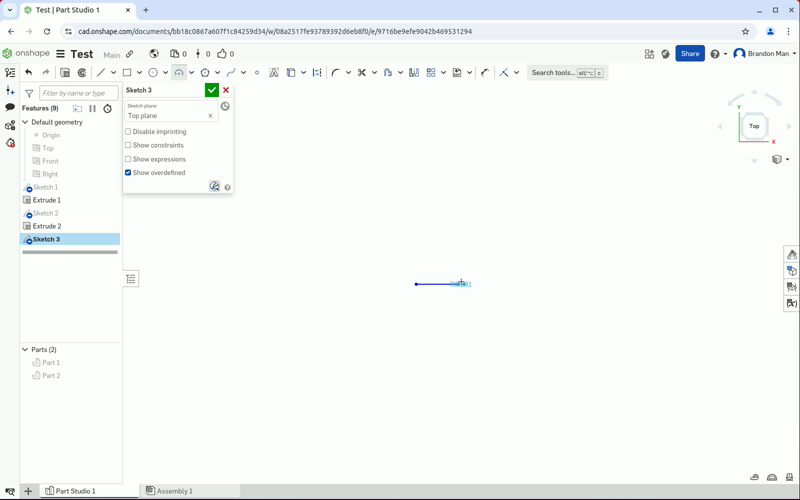
scroll(6)
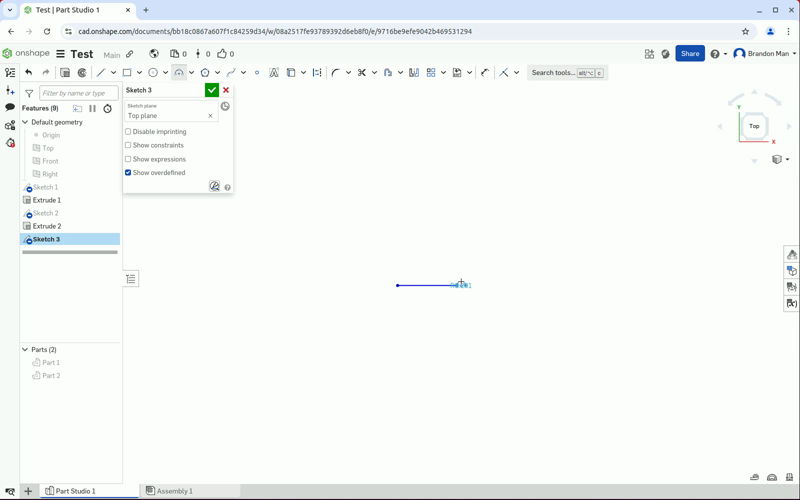
scroll(6)
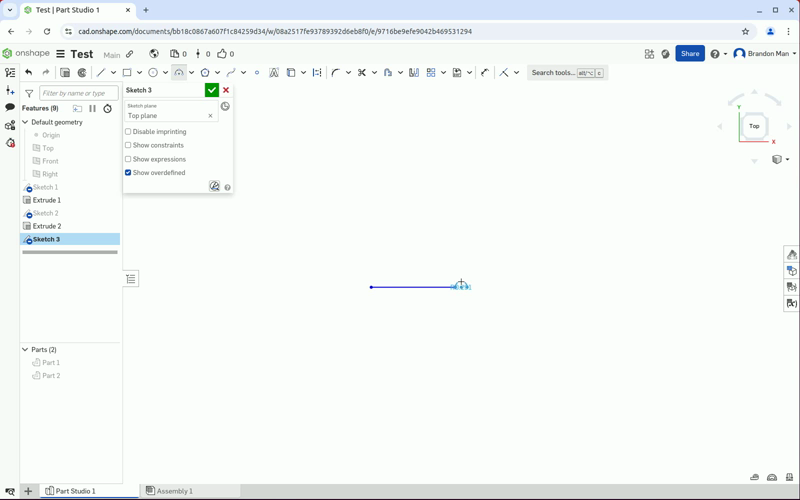
scroll(6)
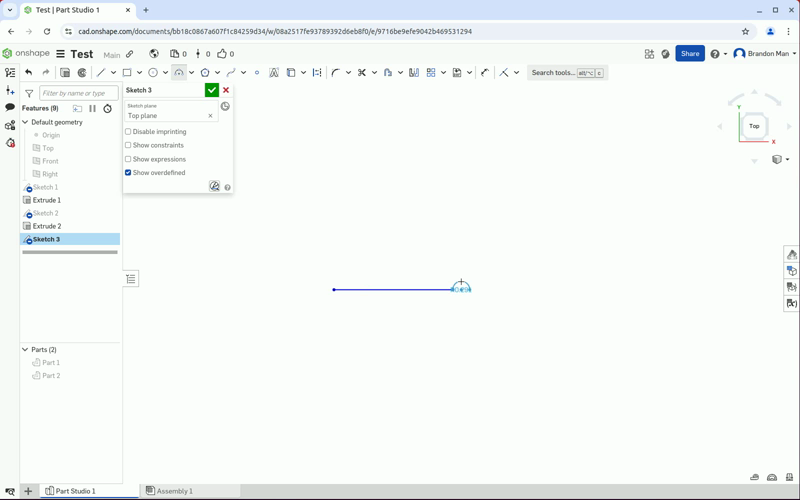
scroll(6)
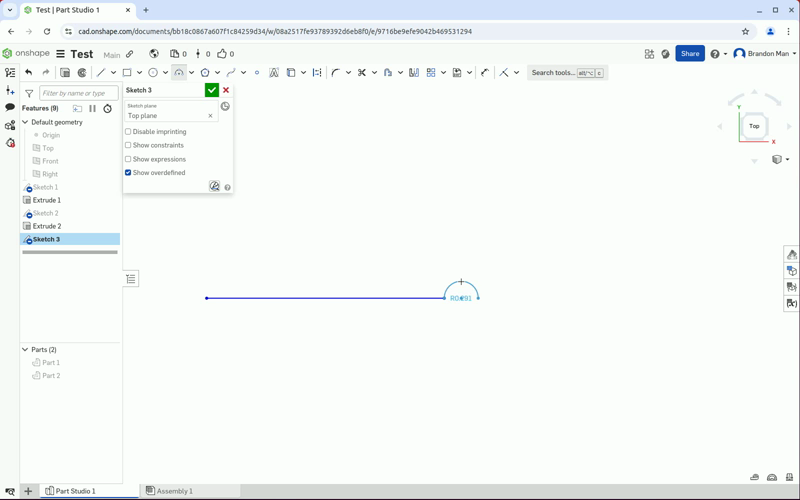
click(461, 281)
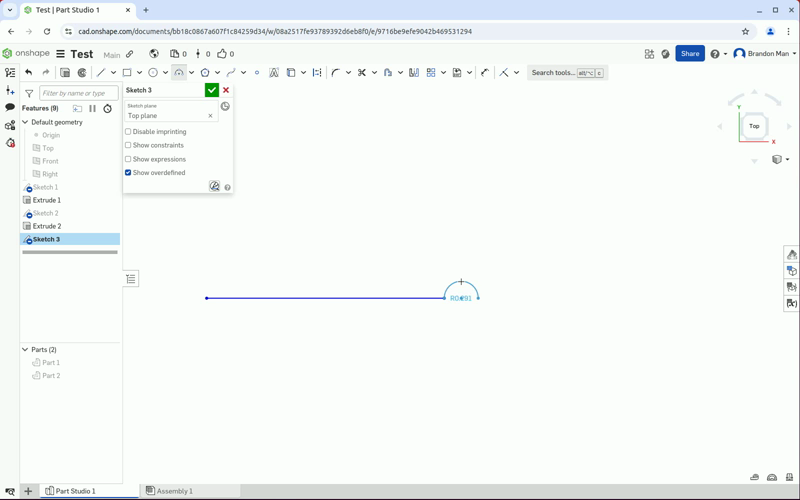
scroll(-6)
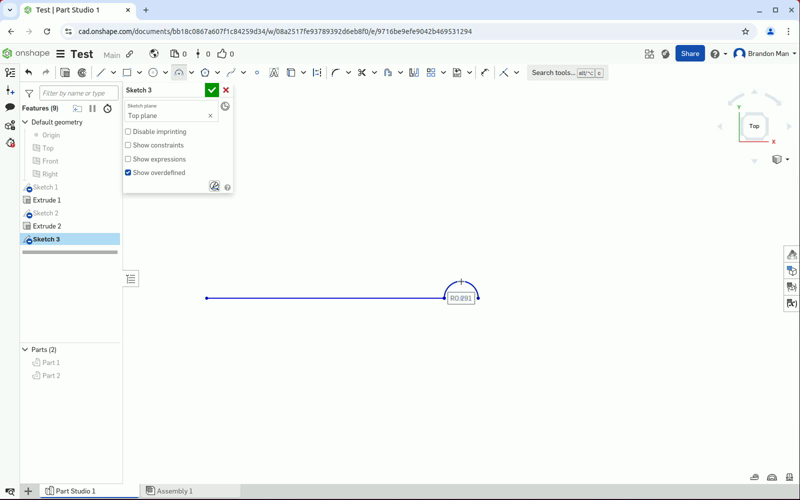
scroll(-6)
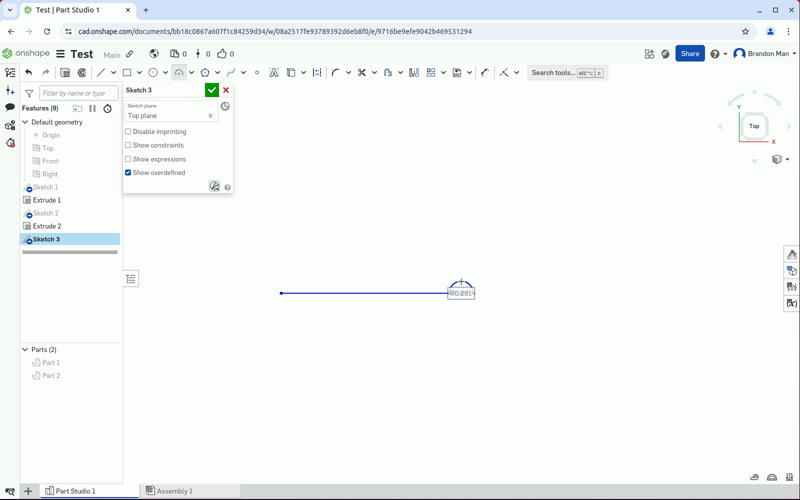
scroll(-6)
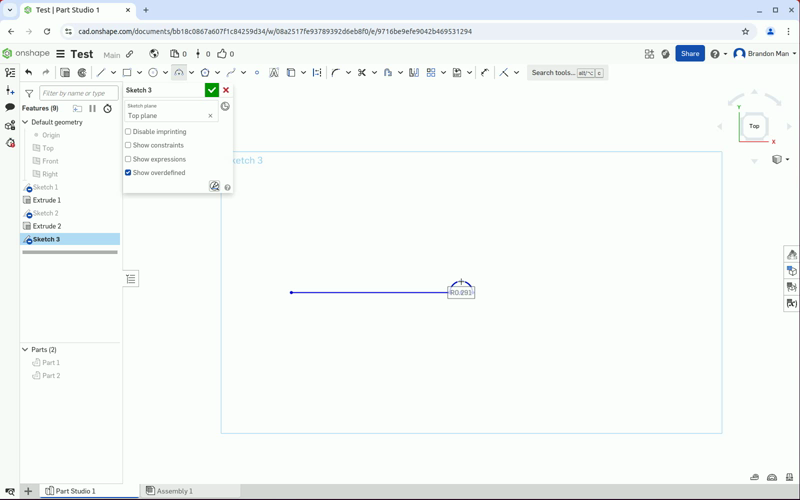
scroll(-6)
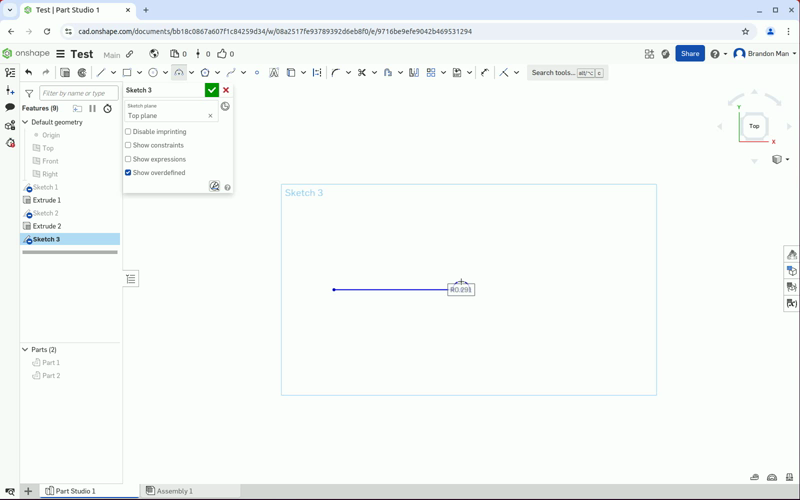
scroll(-6)
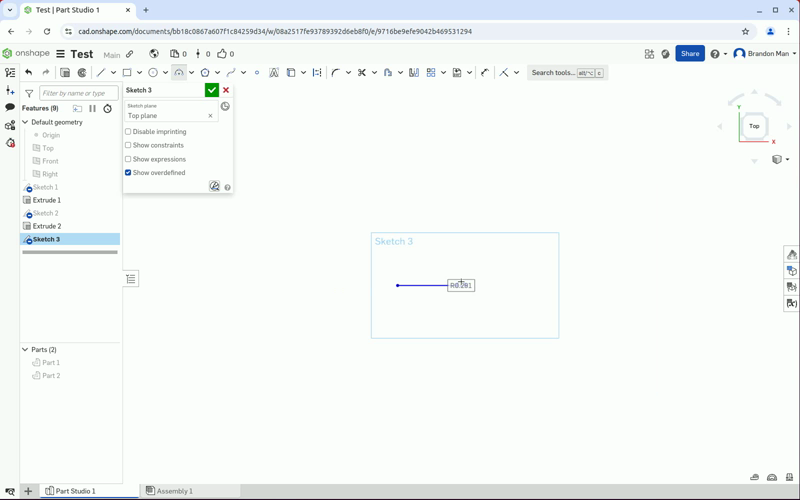
scroll(-6)
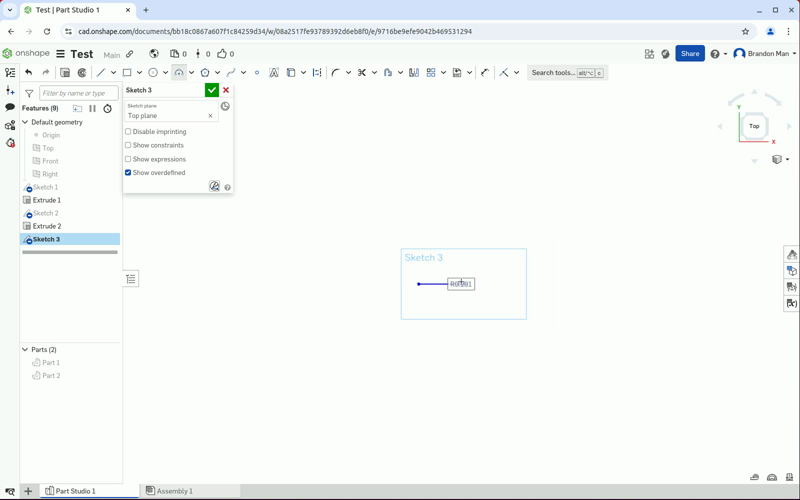
scroll(-6)
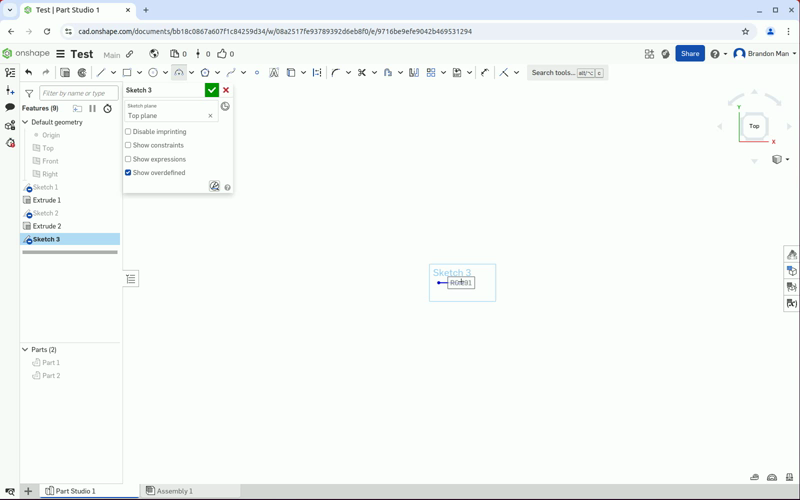
key_up(shift)
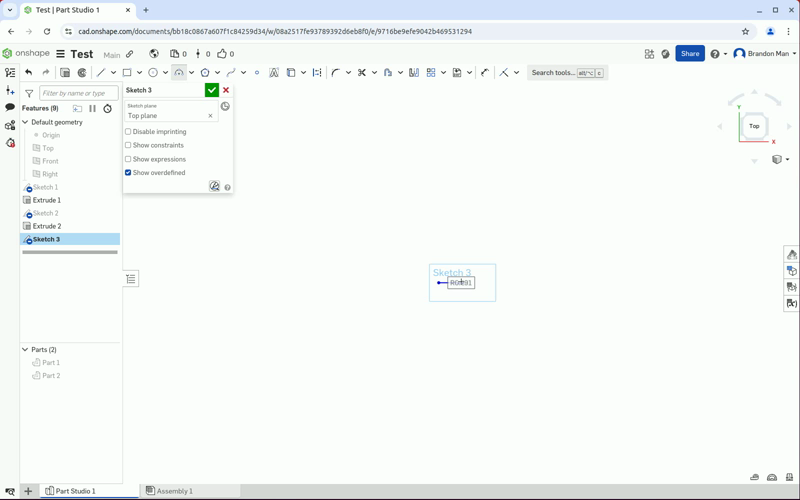
key(esc)
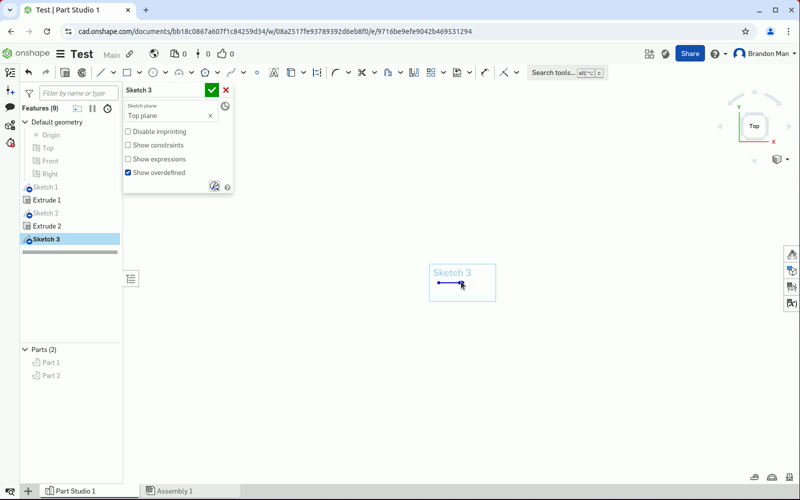
key(l)
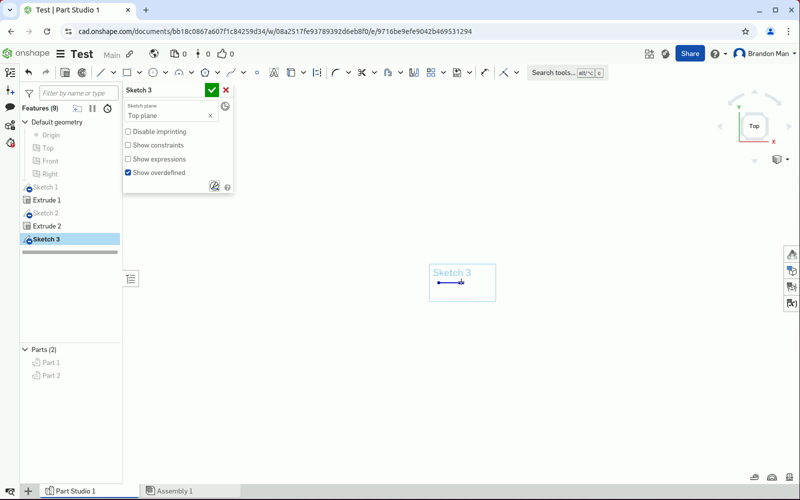
mouse_move(462, 282)
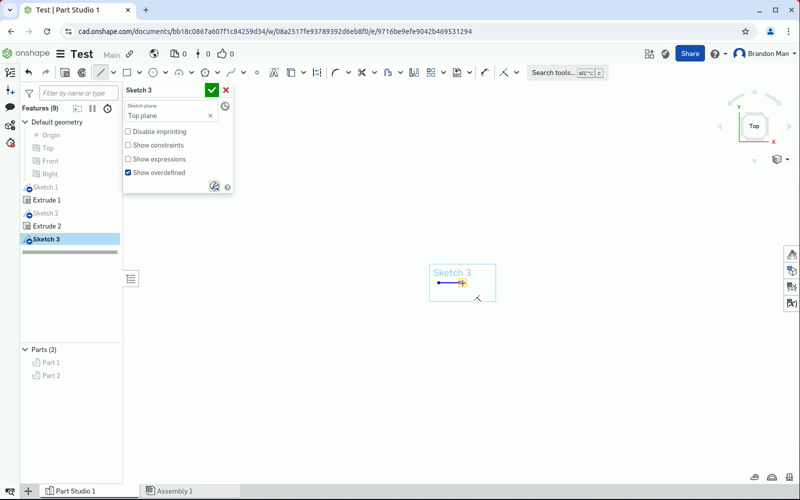
scroll(6)
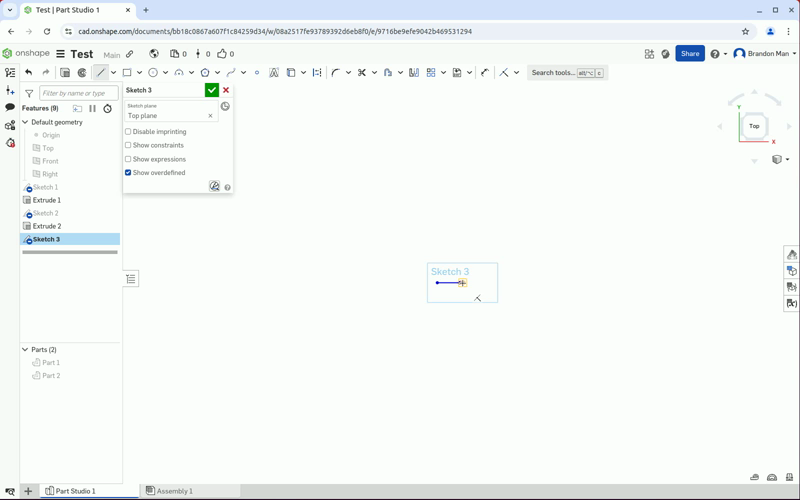
scroll(6)
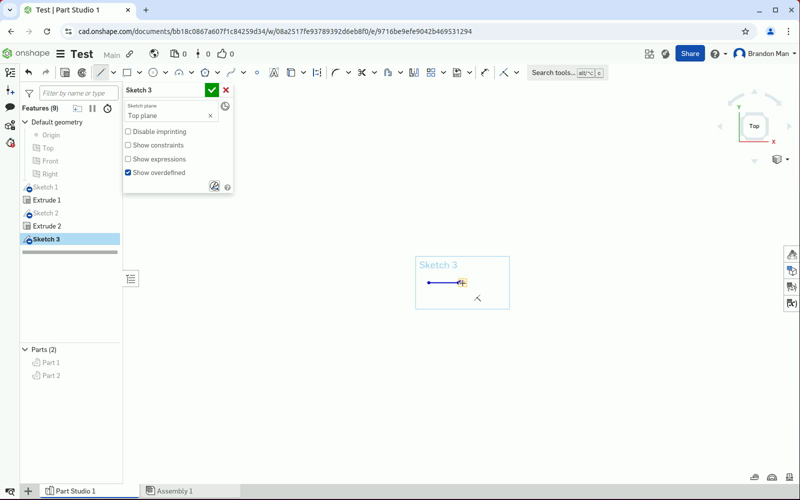
scroll(6)
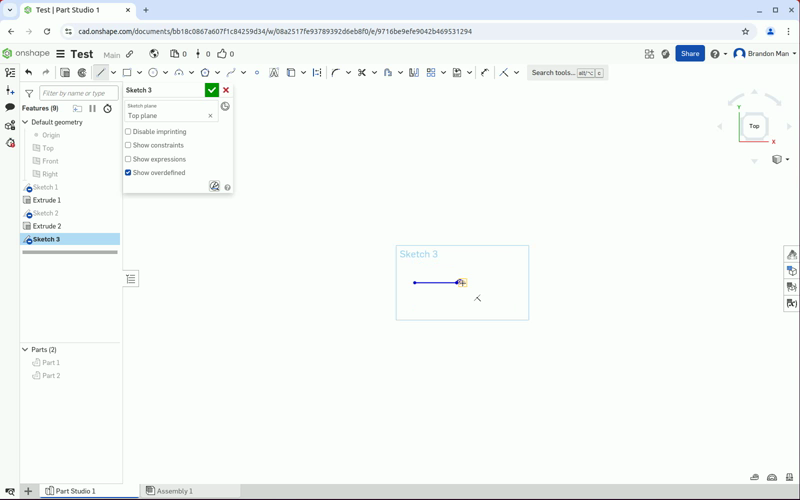
scroll(6)
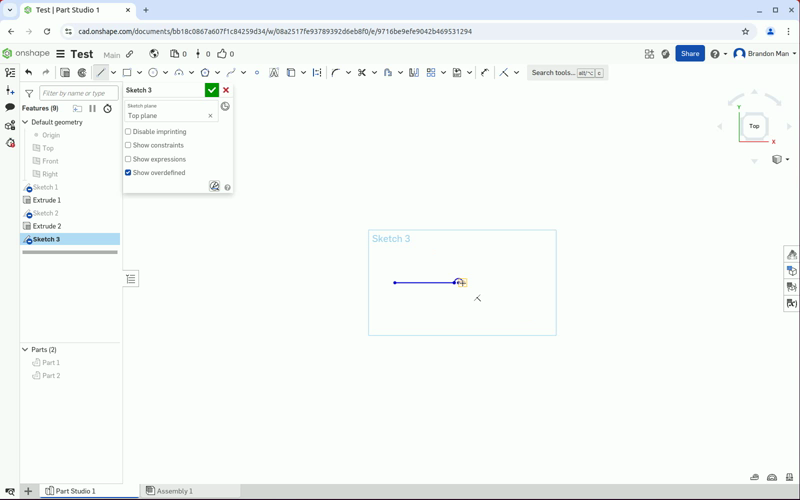
scroll(6)
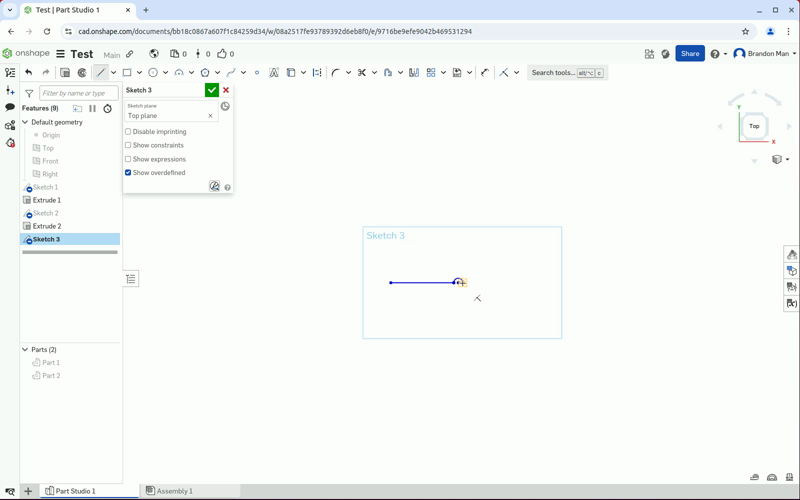
scroll(6)
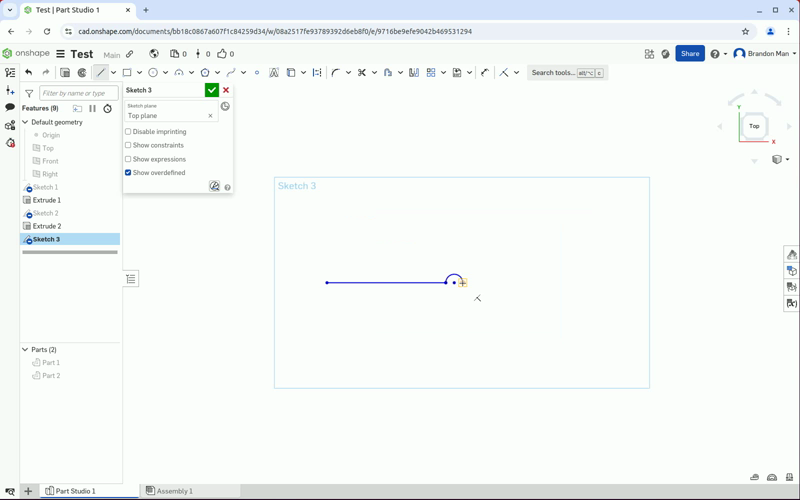
scroll(6)
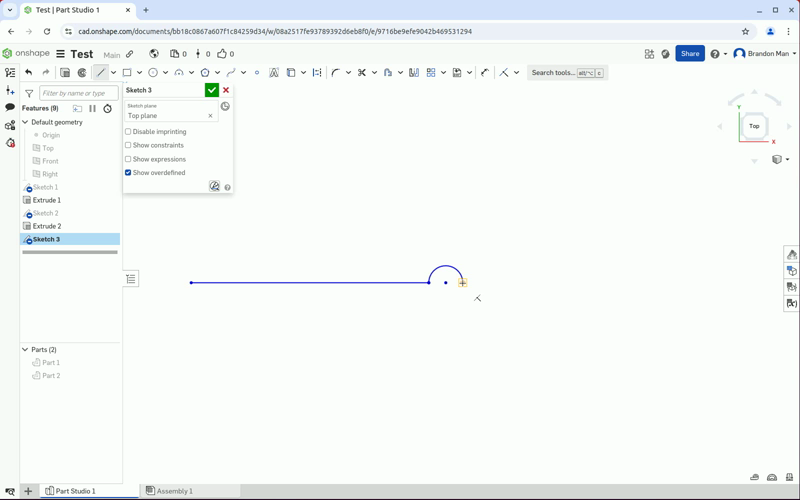
click(462, 282)
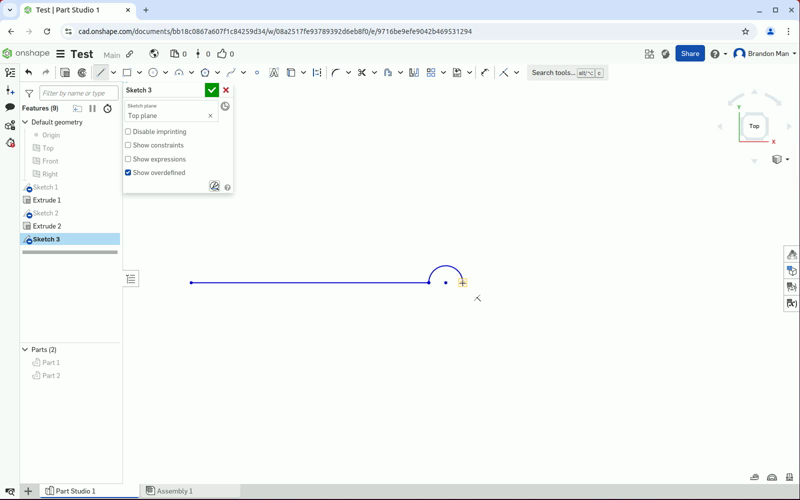
scroll(-6)
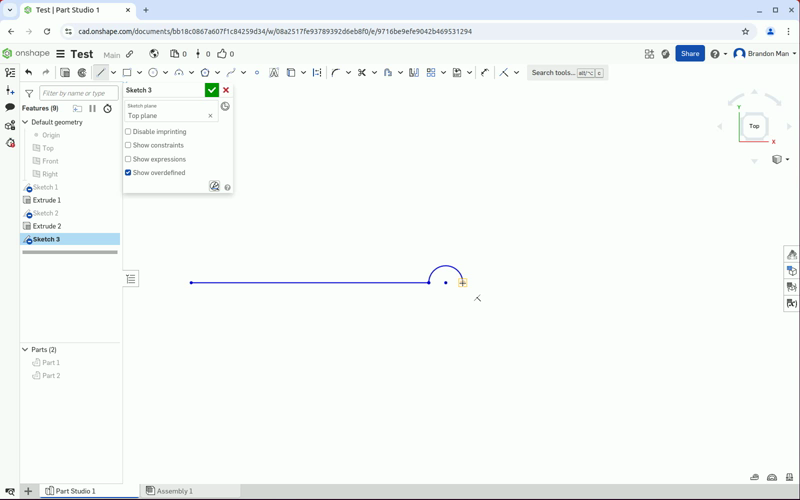
scroll(-6)
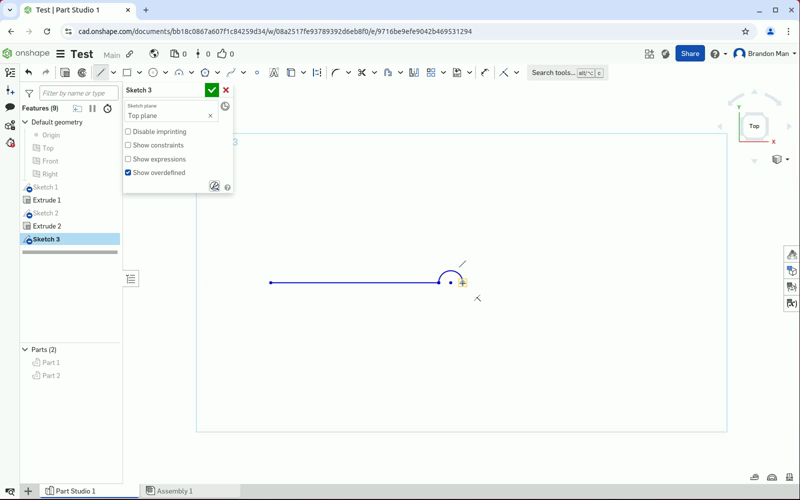
scroll(-6)
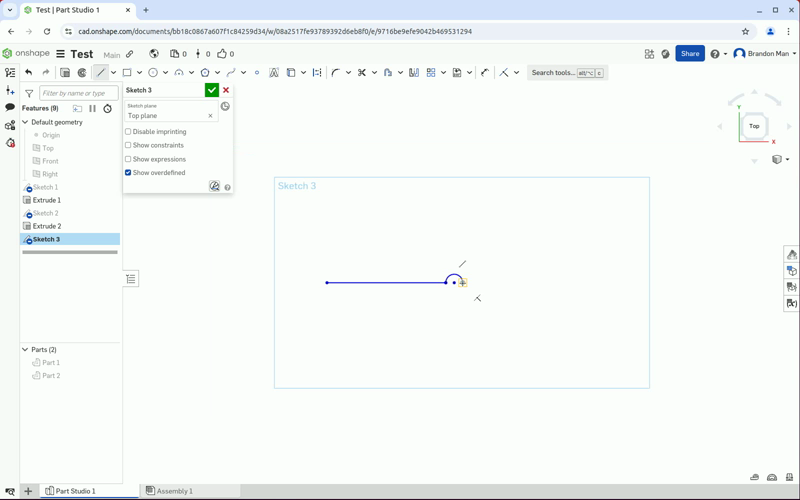
scroll(-6)
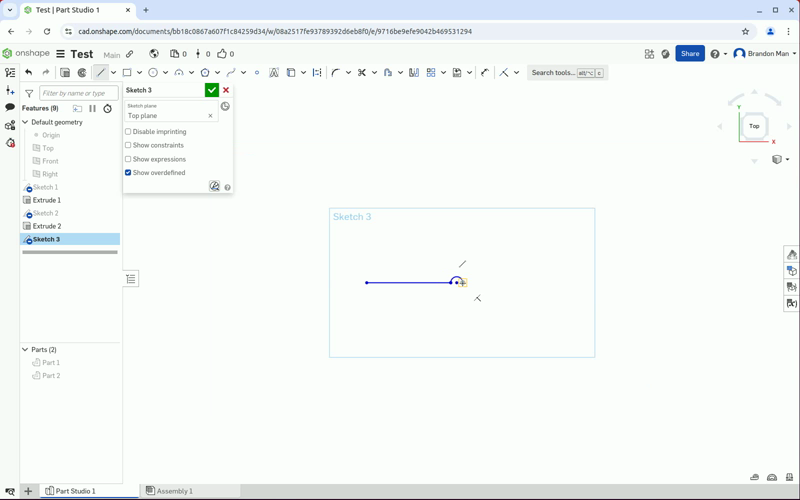
scroll(-6)
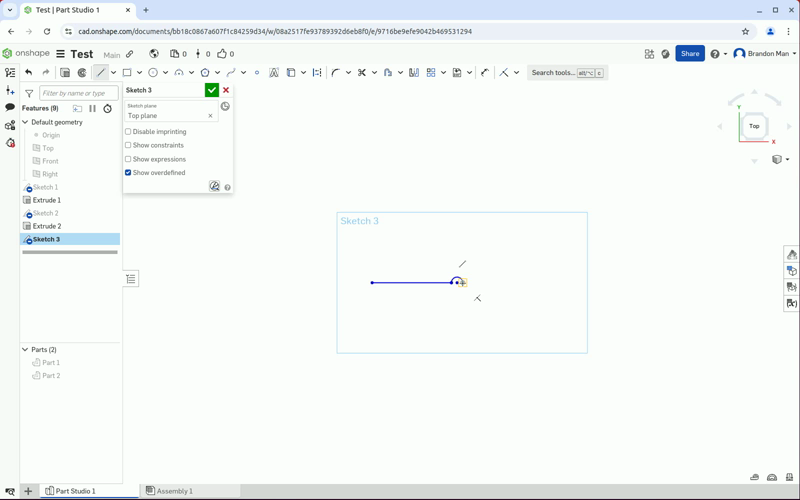
scroll(-6)
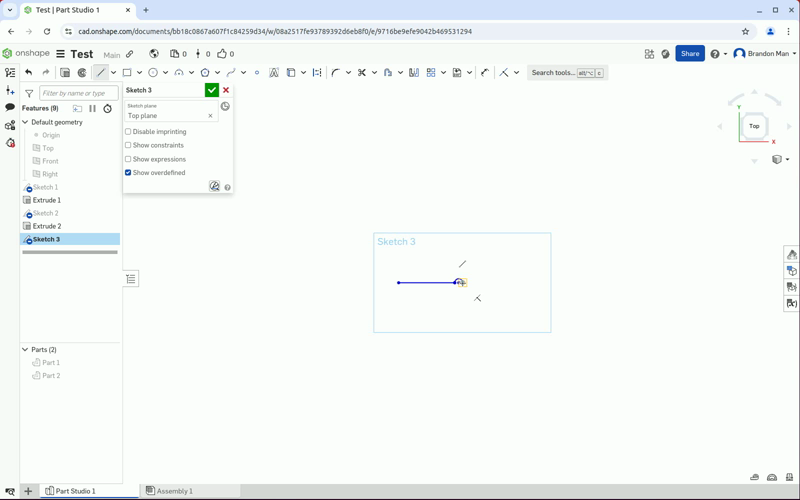
scroll(-6)
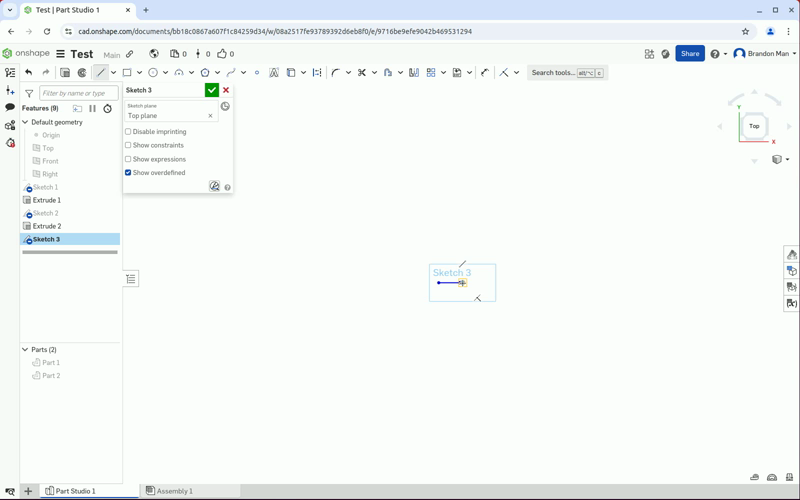
key_down(shift)
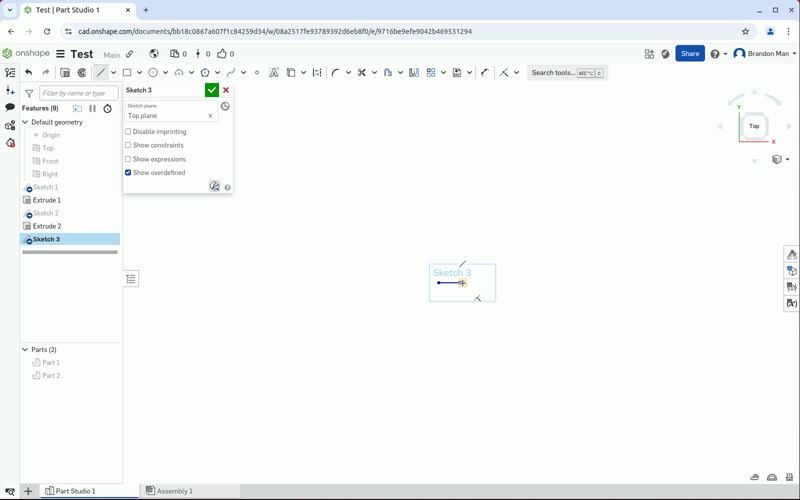
mouse_move(492, 282)
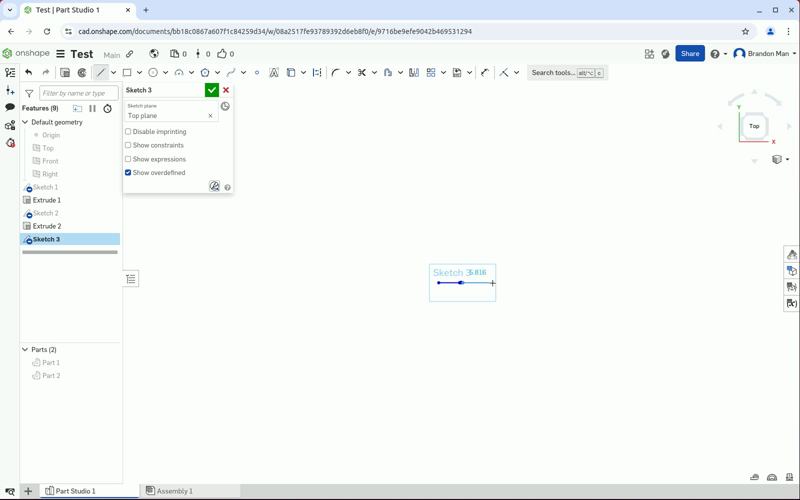
mouse_move(483, 282)
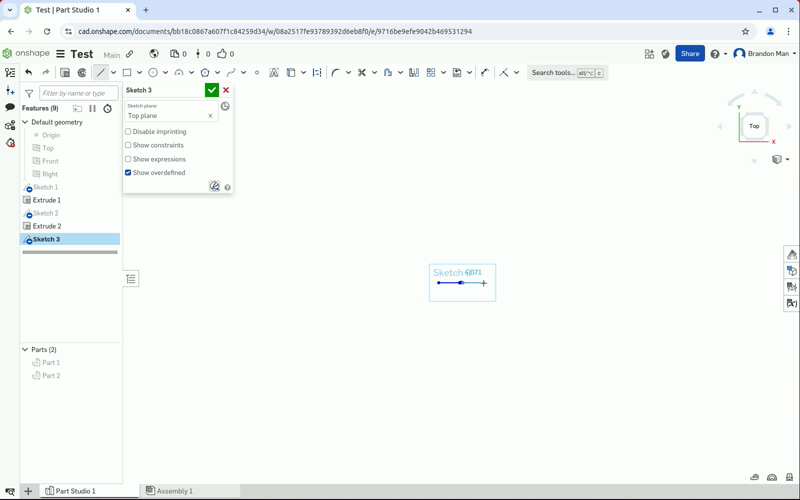
click(483, 282)
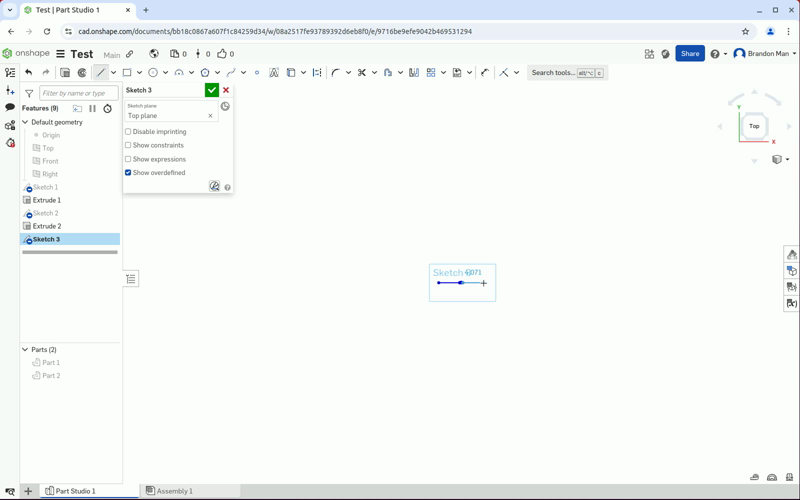
key_up(shift)
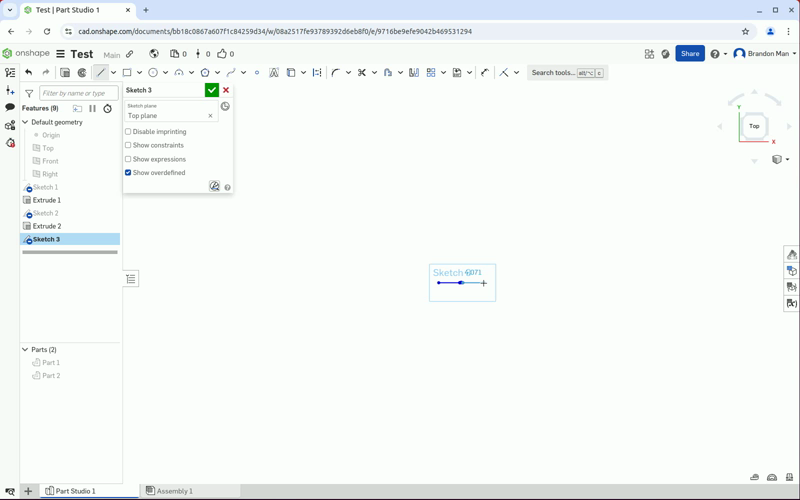
key(esc)
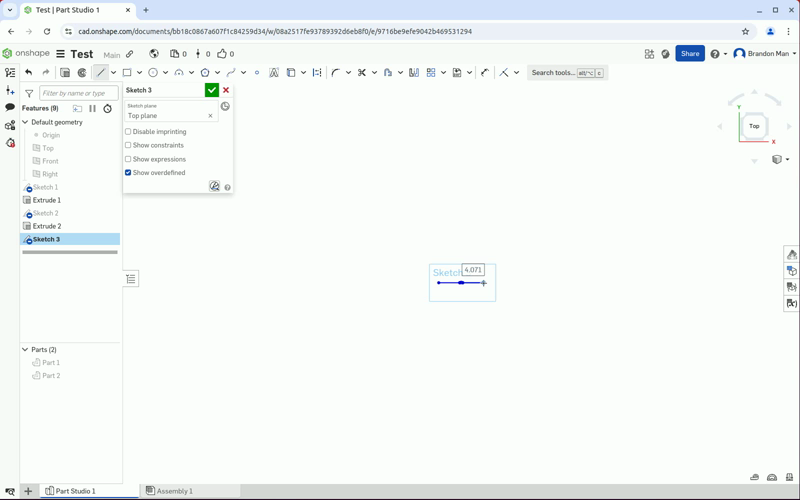
key(a)
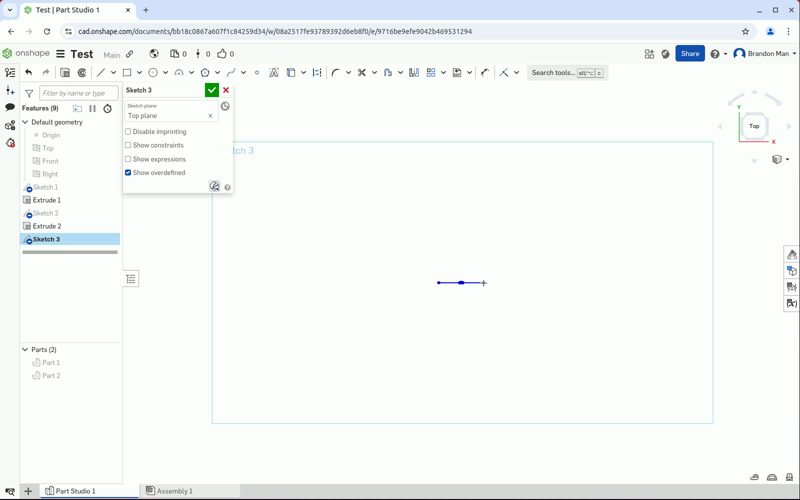
mouse_move(483, 282)
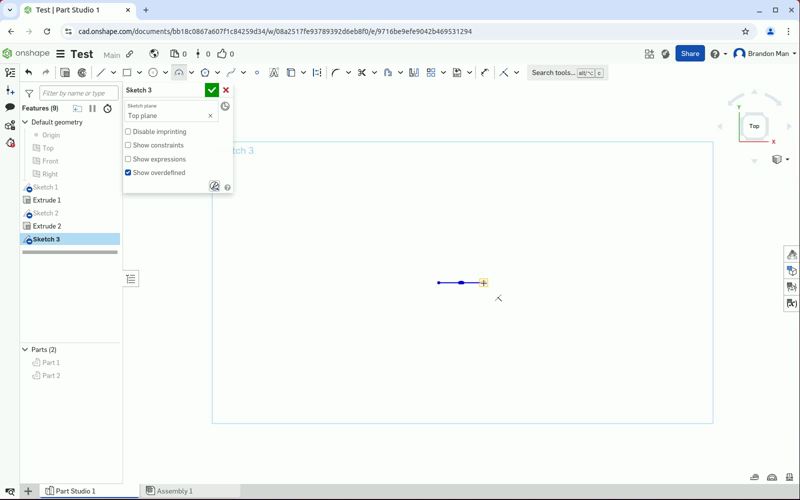
click(483, 282)
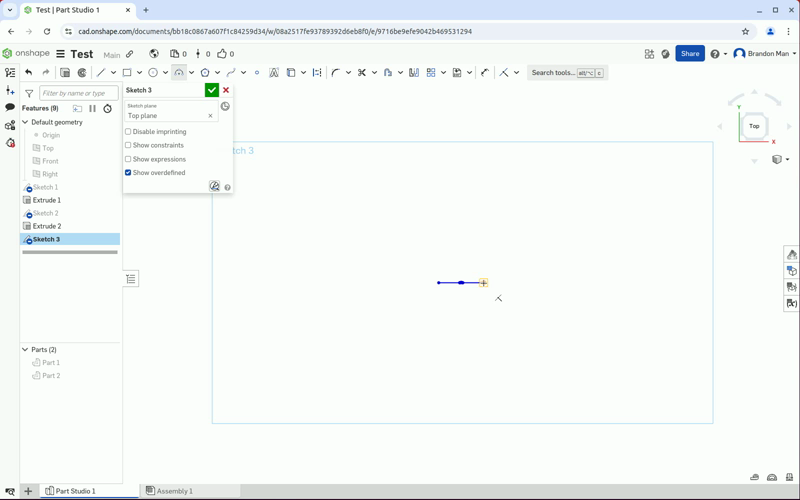
mouse_move(438, 282)
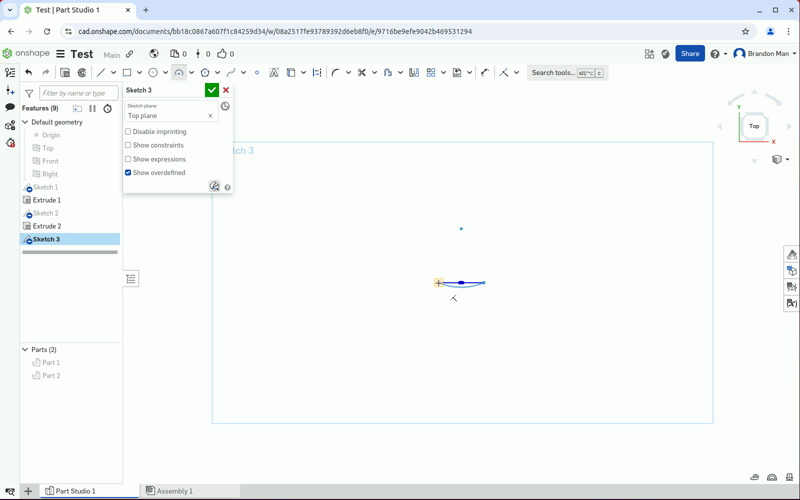
click(438, 282)
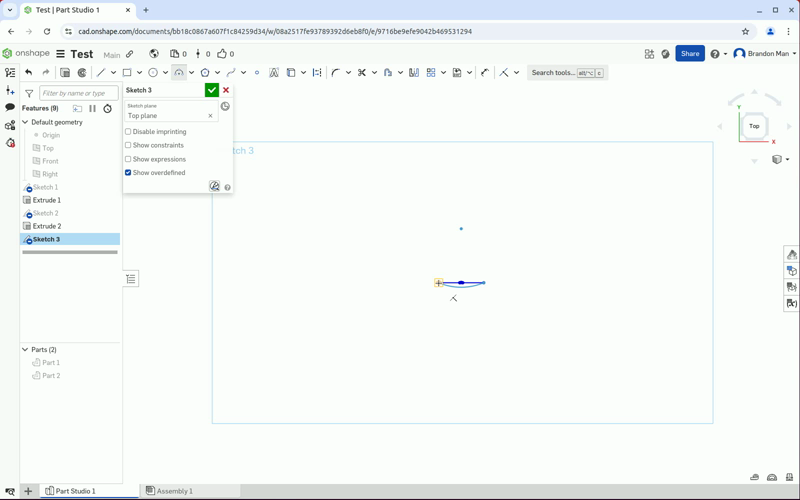
key_down(shift)
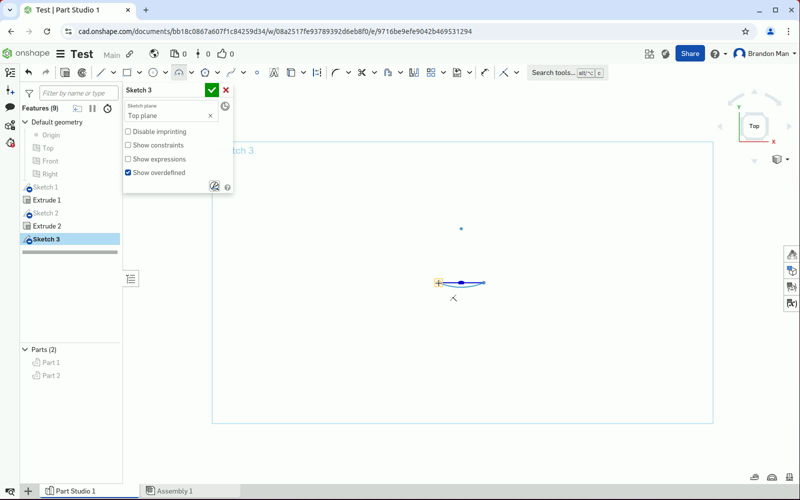
mouse_move(461, 260)
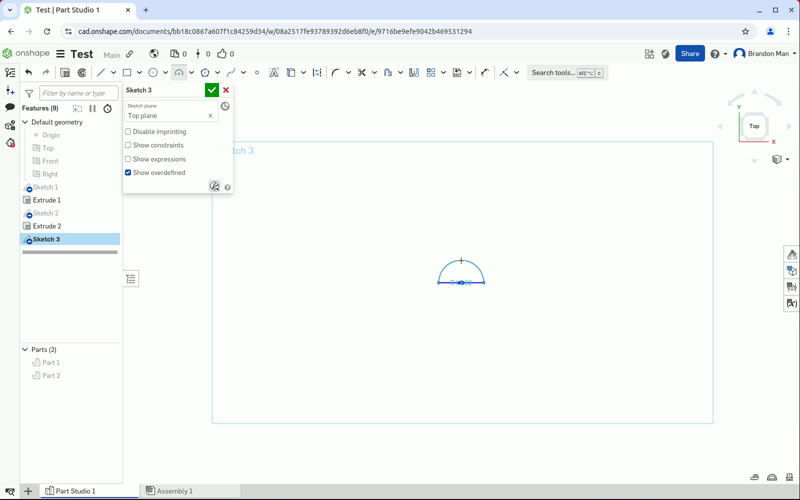
click(461, 260)
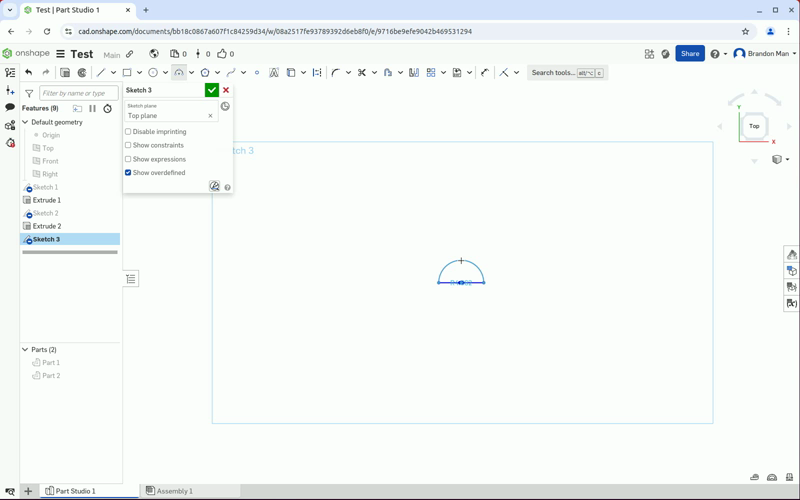
key_up(shift)
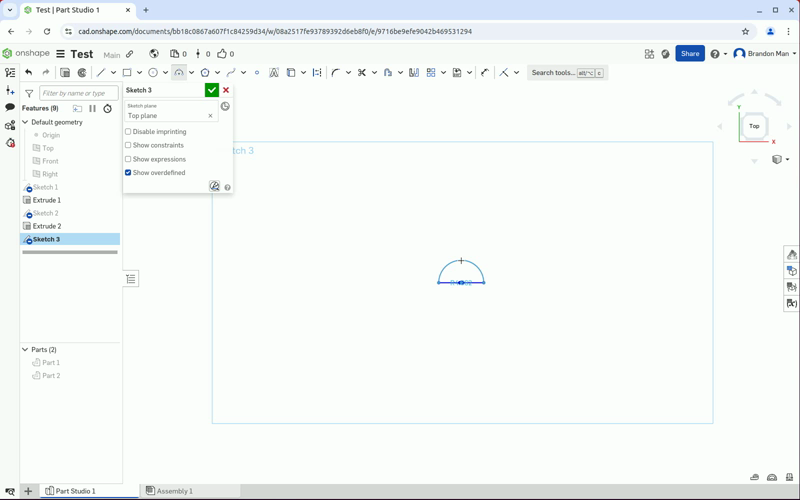
key(esc)
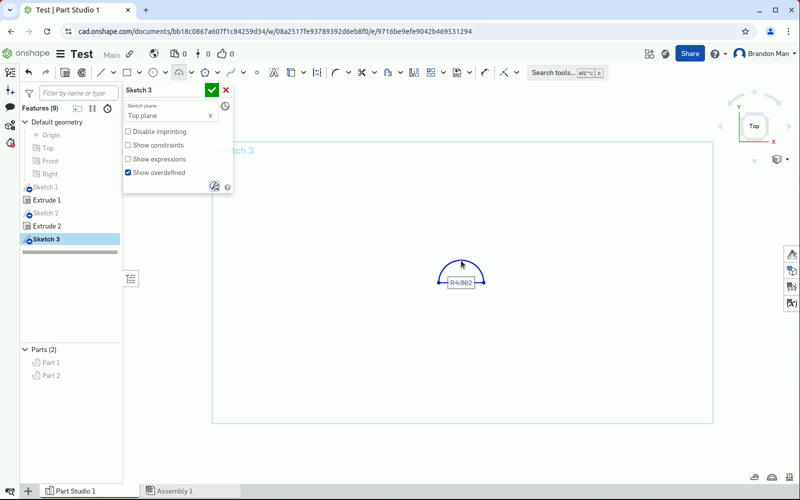
mouse_move(455, 263)
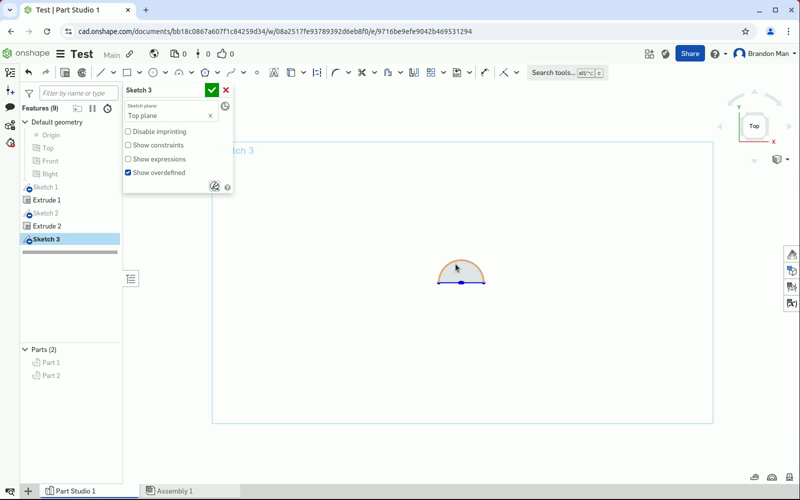
scroll(6)
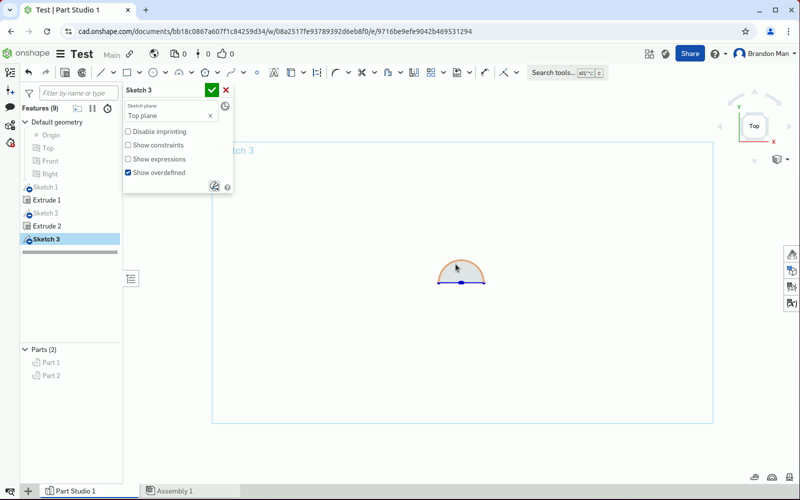
scroll(6)
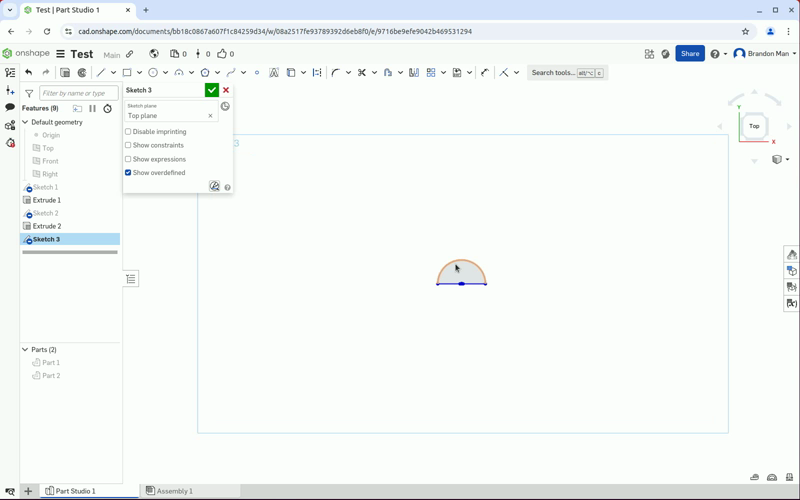
scroll(6)
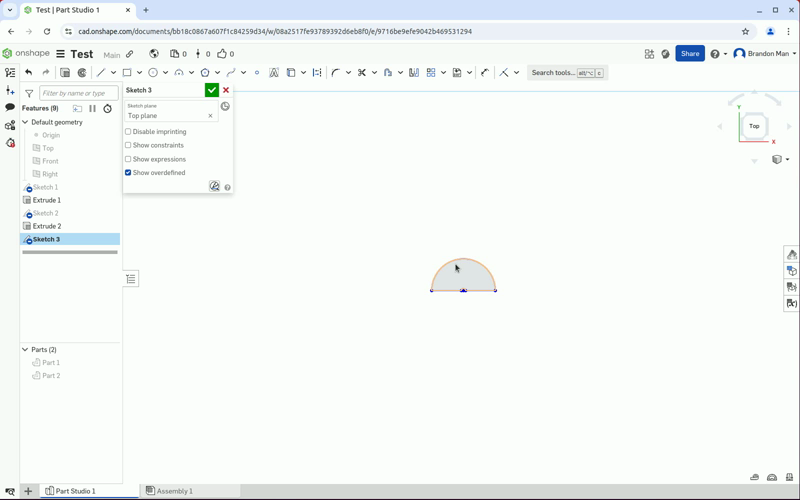
scroll(6)
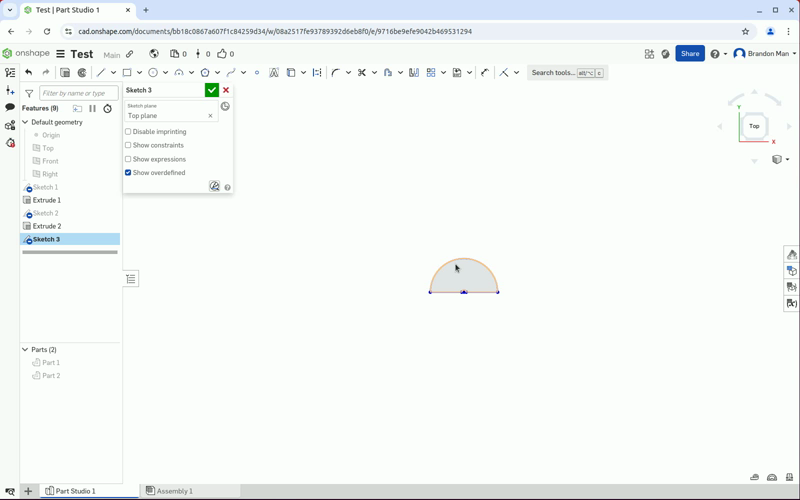
scroll(6)
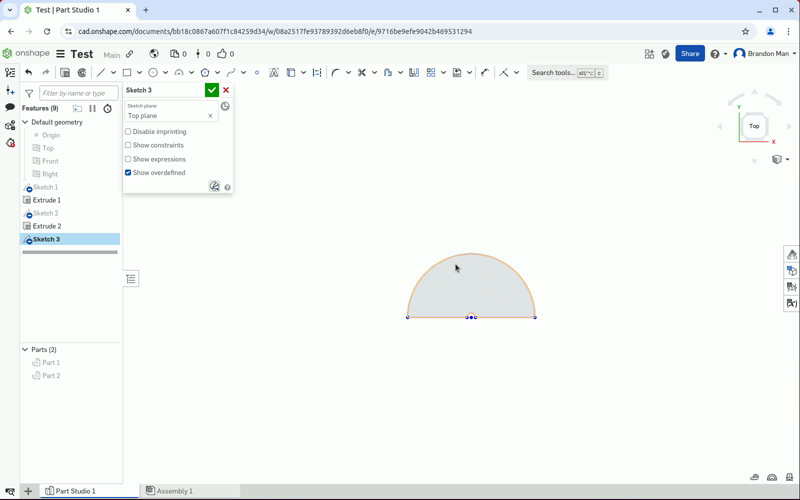
scroll(6)
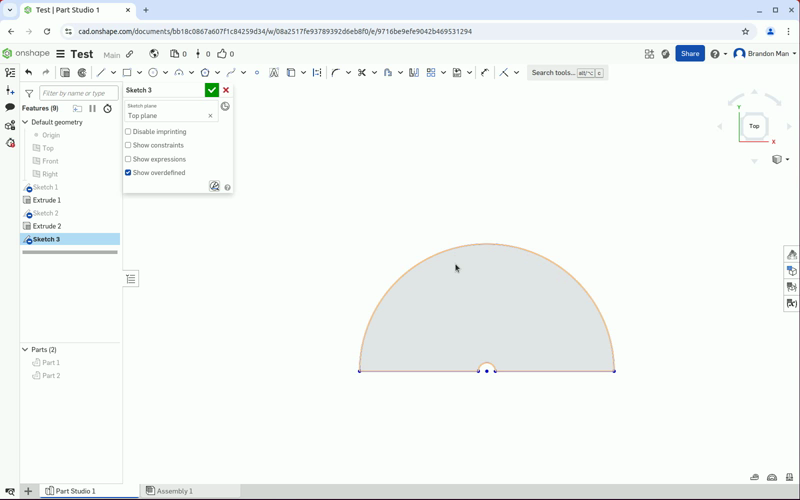
scroll(6)
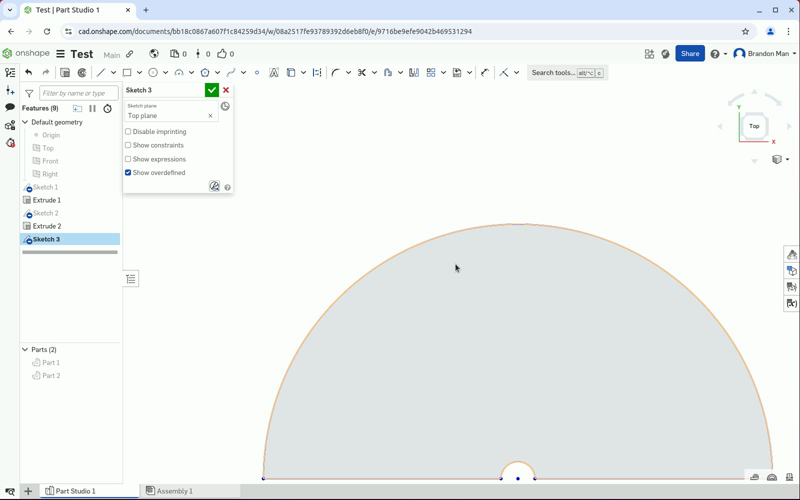
click(455, 263)
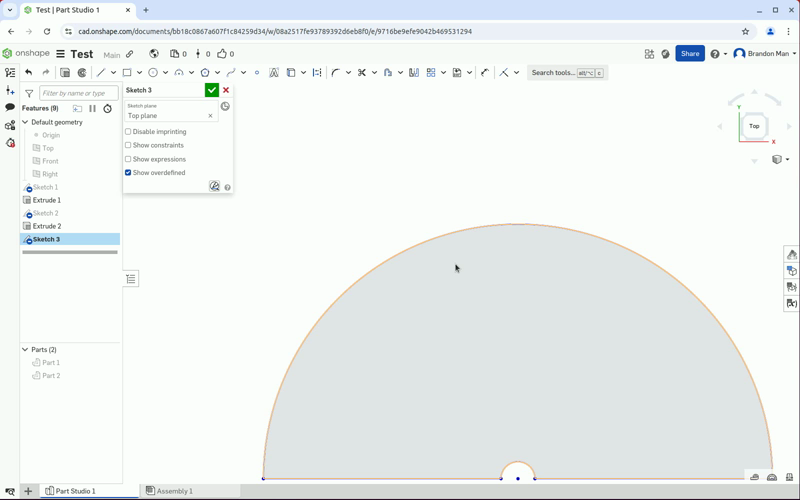
scroll(-6)
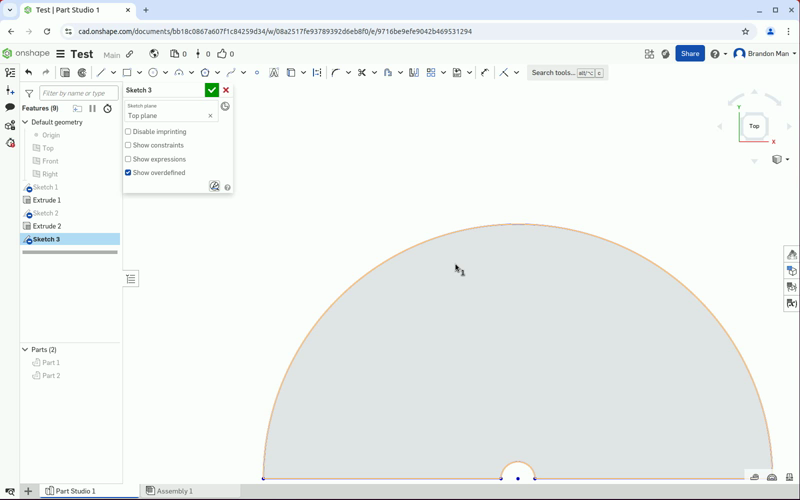
scroll(-6)
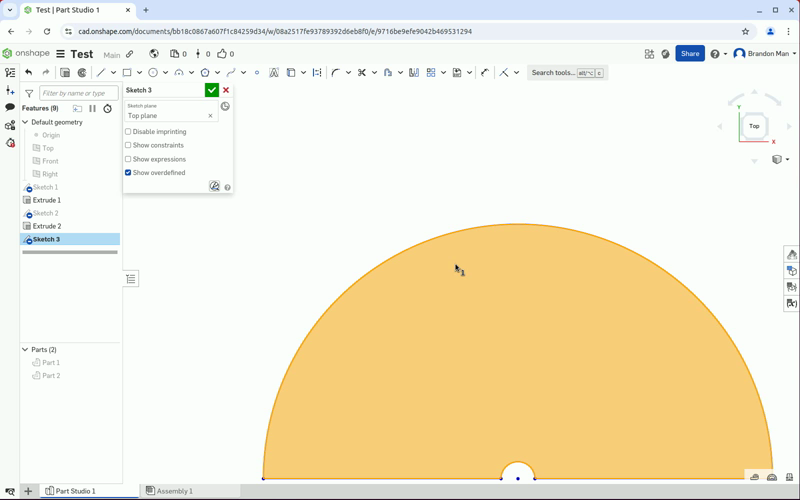
scroll(-6)
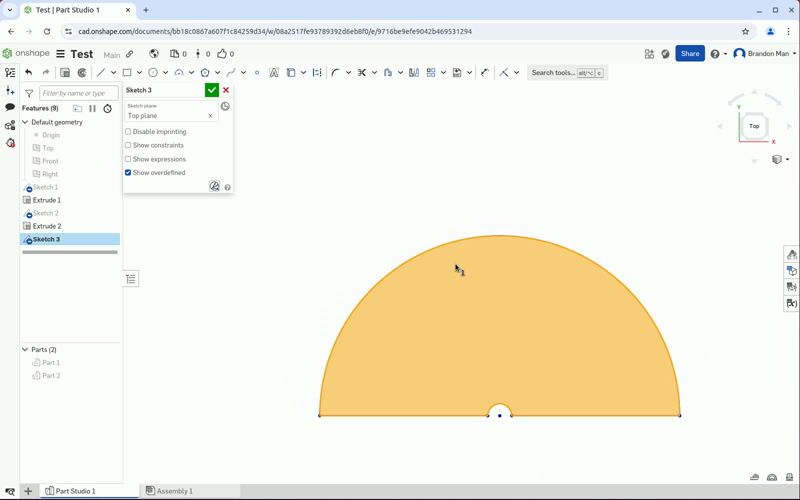
scroll(-6)
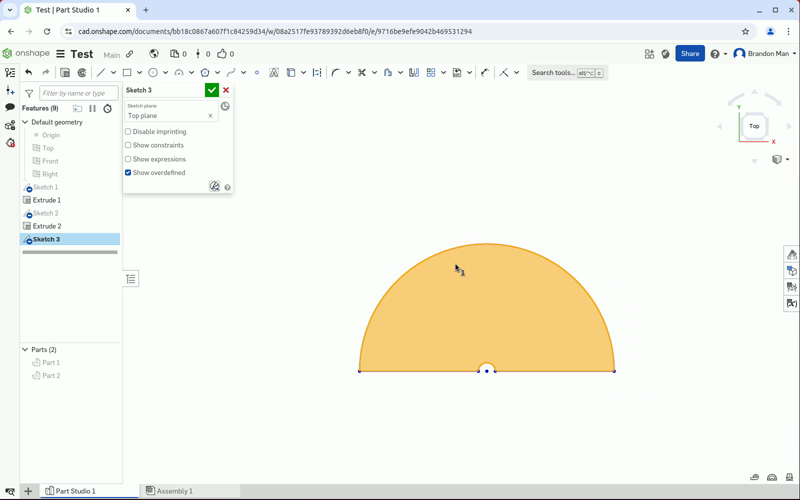
scroll(-6)
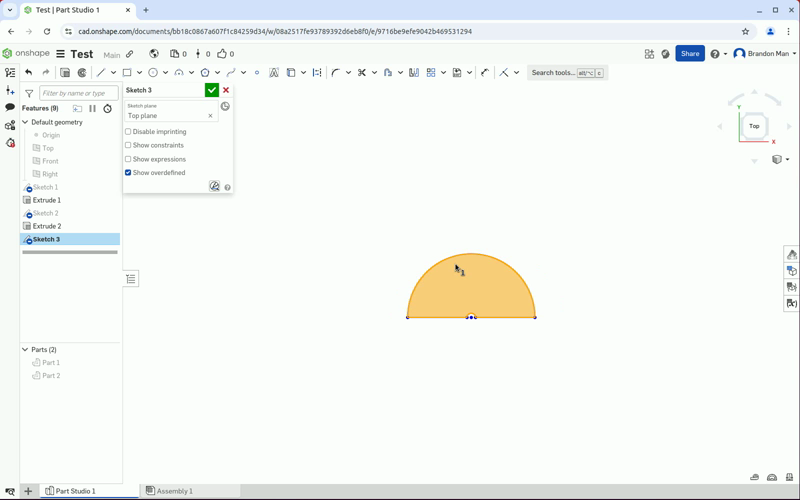
scroll(-6)
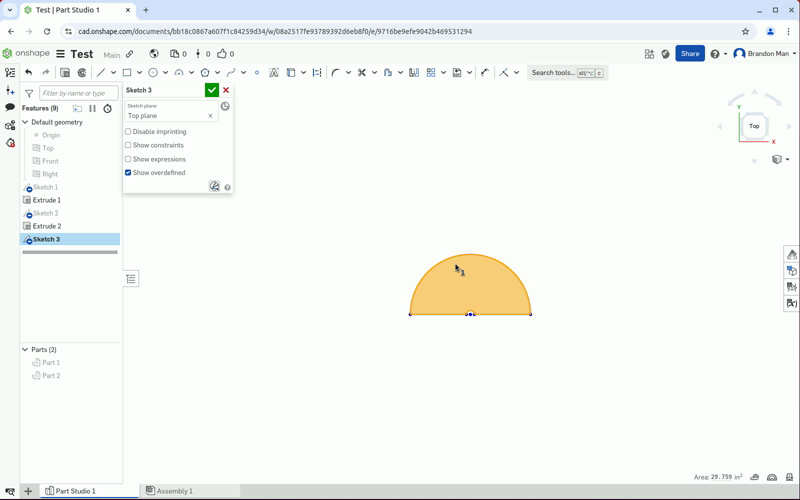
scroll(-6)
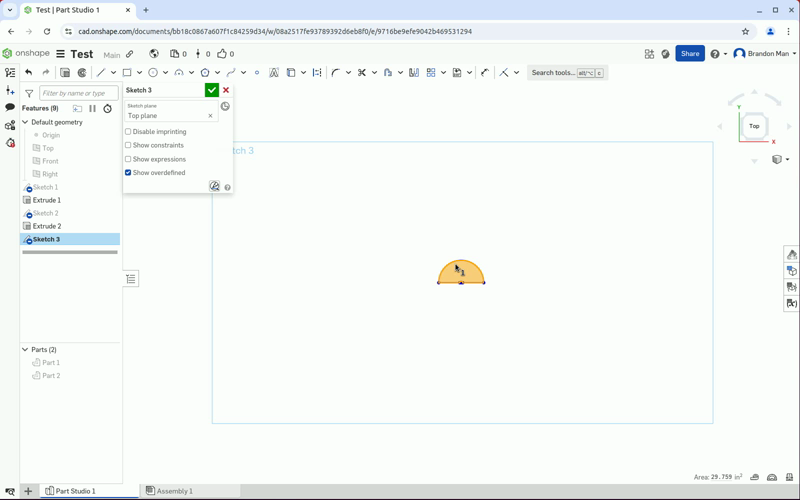
mouse_move(73, 352)
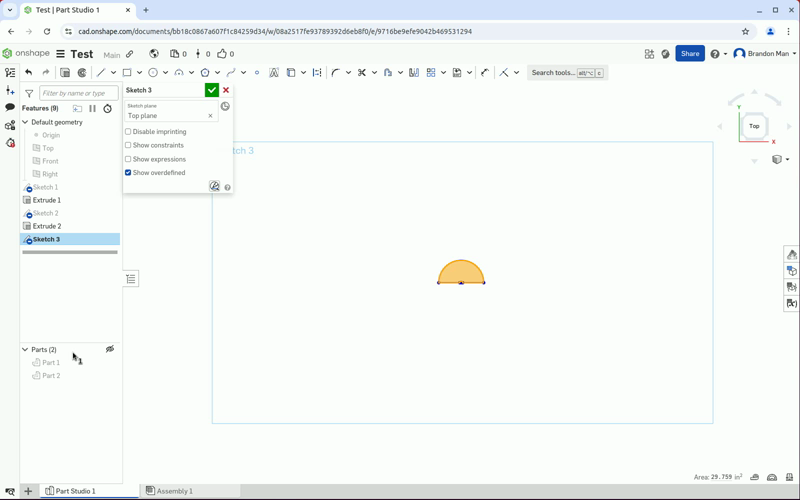
key(shift+y)
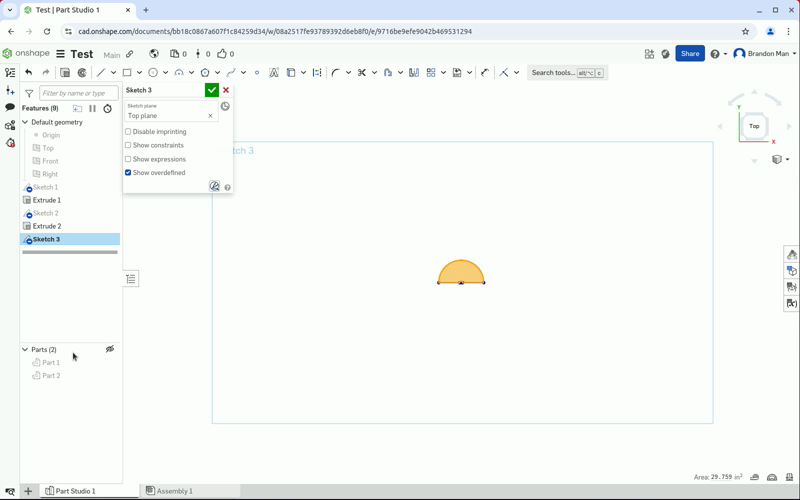
key(shift+e)
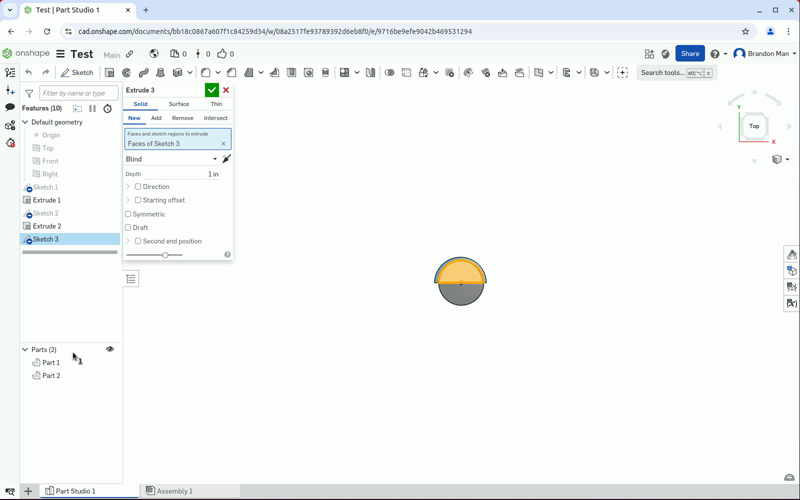
mouse_move(143, 106)
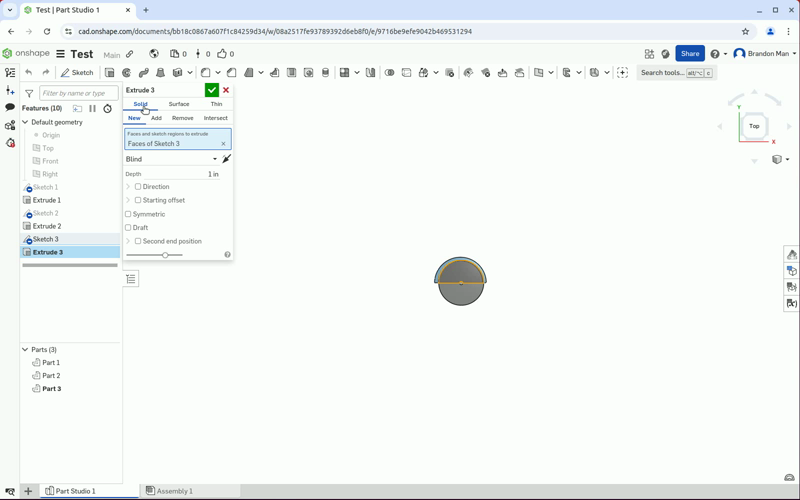
click(143, 106)
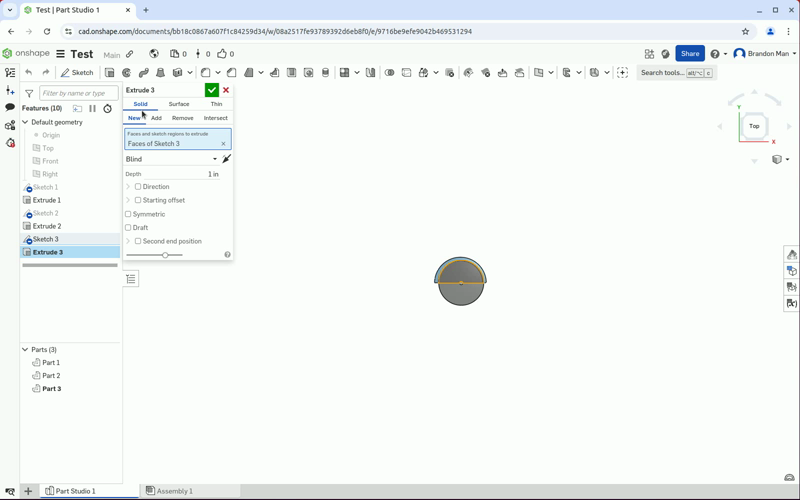
mouse_move(137, 120)
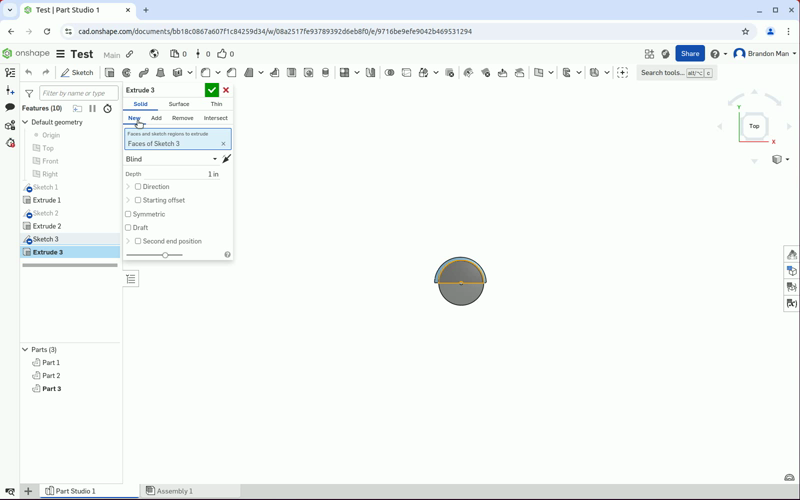
click(137, 120)
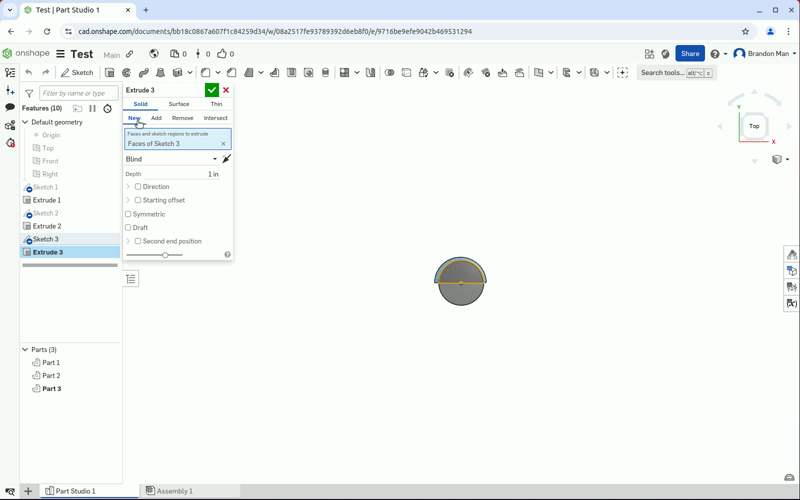
key(tab, 4)
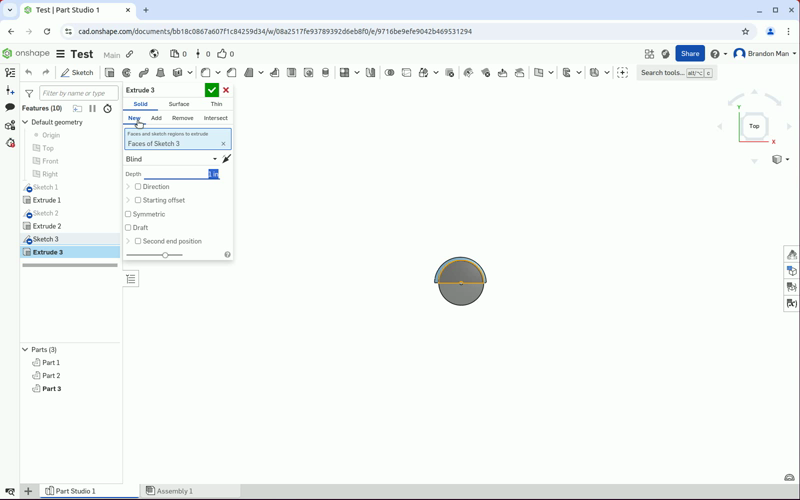
text(1.685)
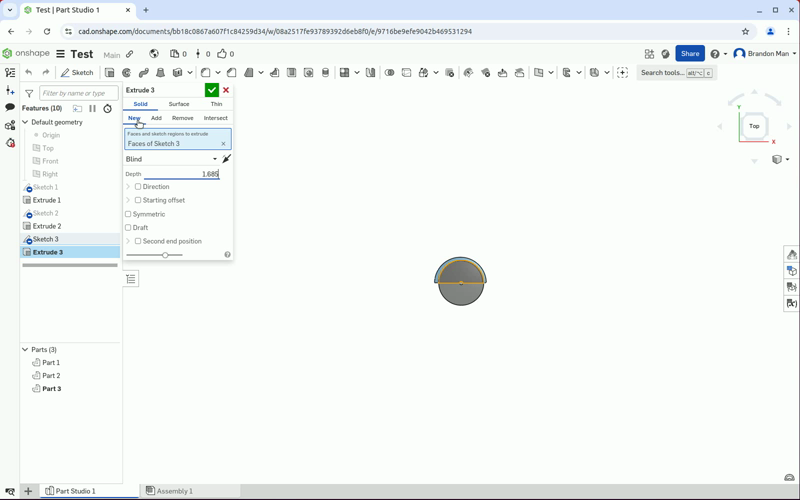
key(enter)
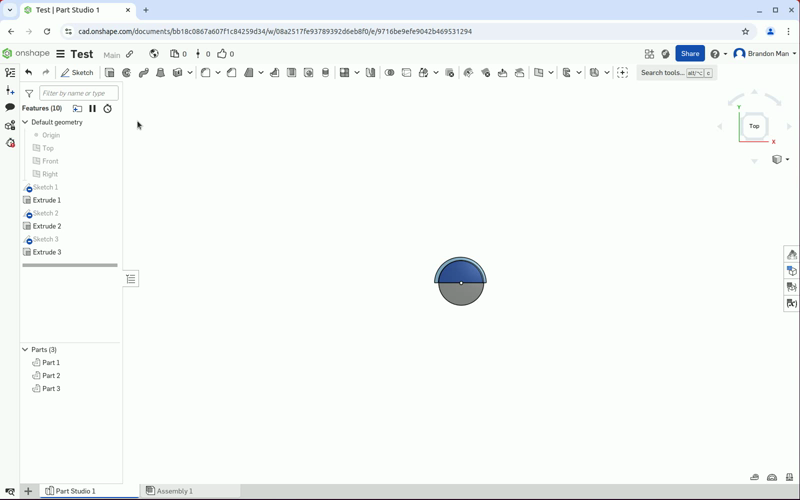
key(shift+h)
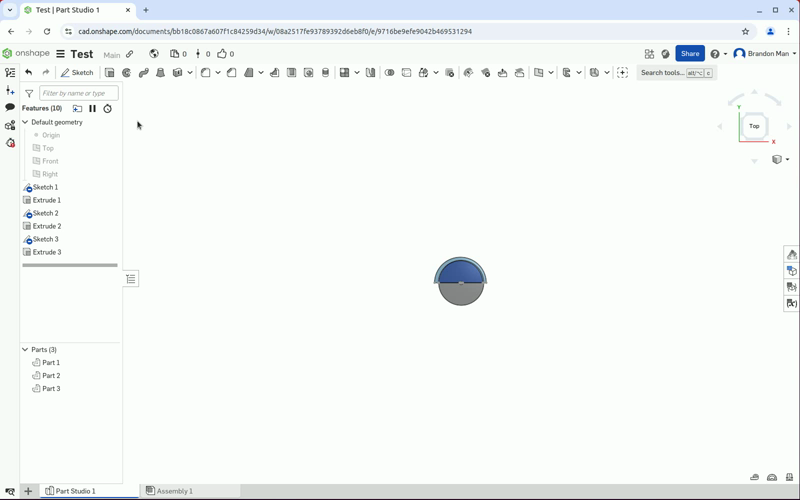
key(shift+h)
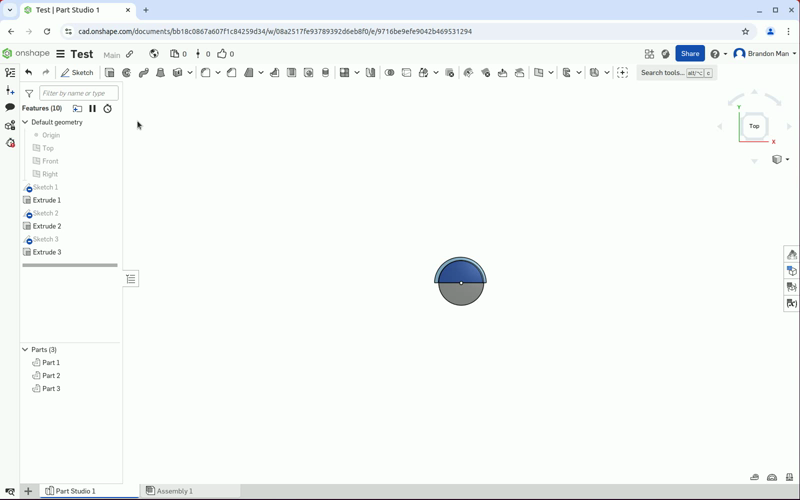
mouse_move(73, 189)
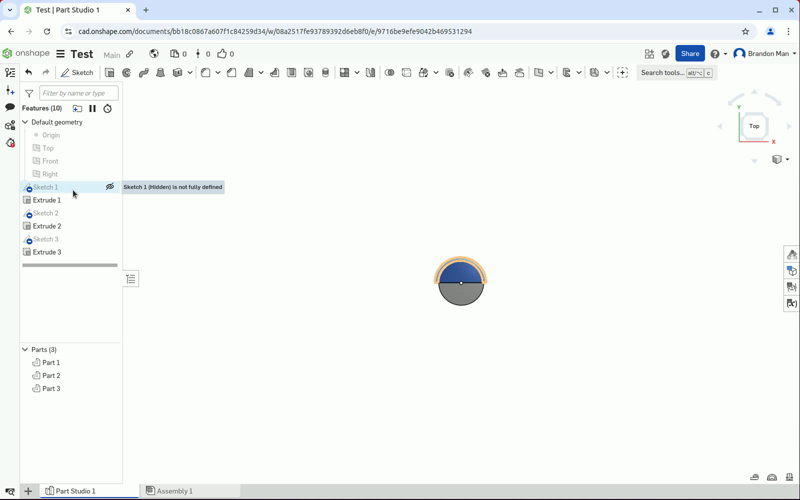
click(73, 189)
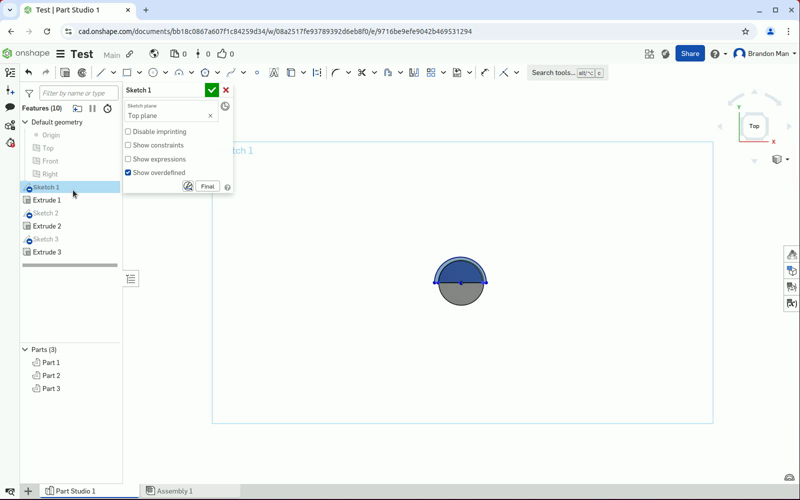
mouse_move(229, 92)
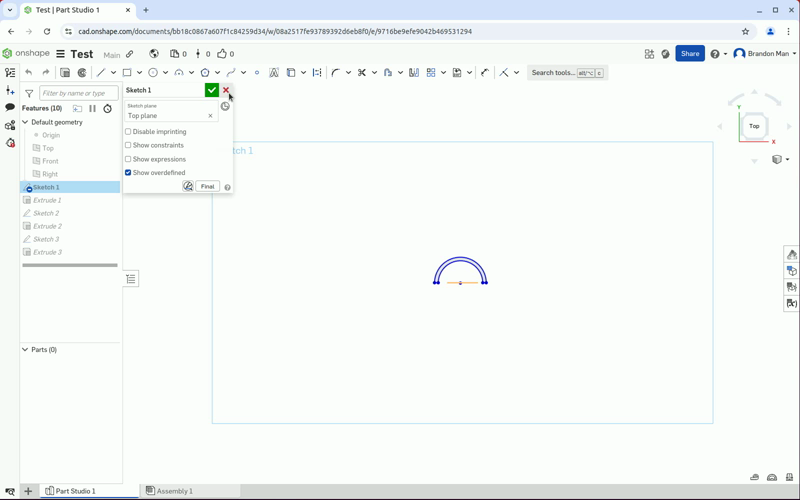
click(229, 92)
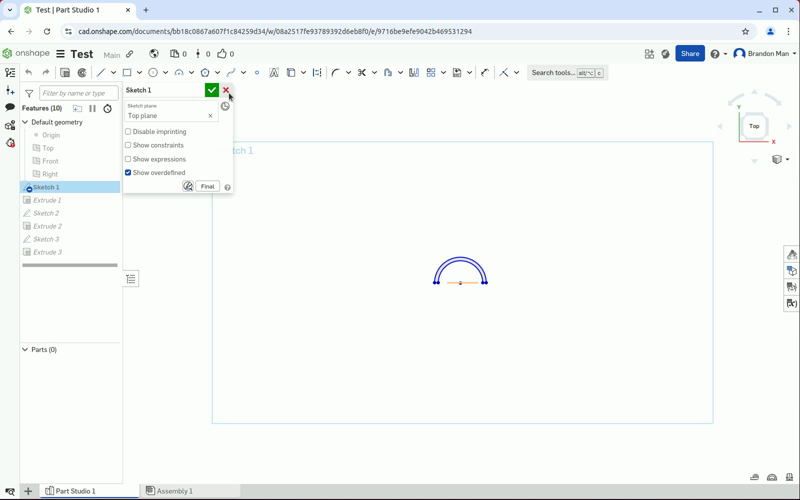
key(shift+s)
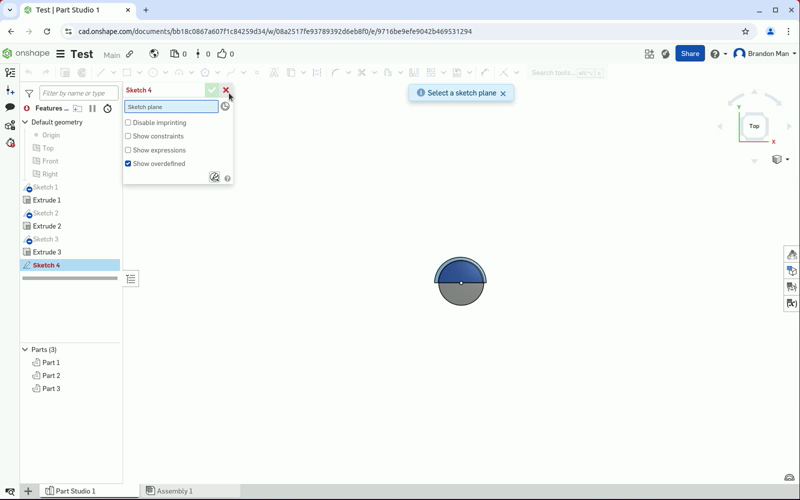
mouse_move(73, 150)
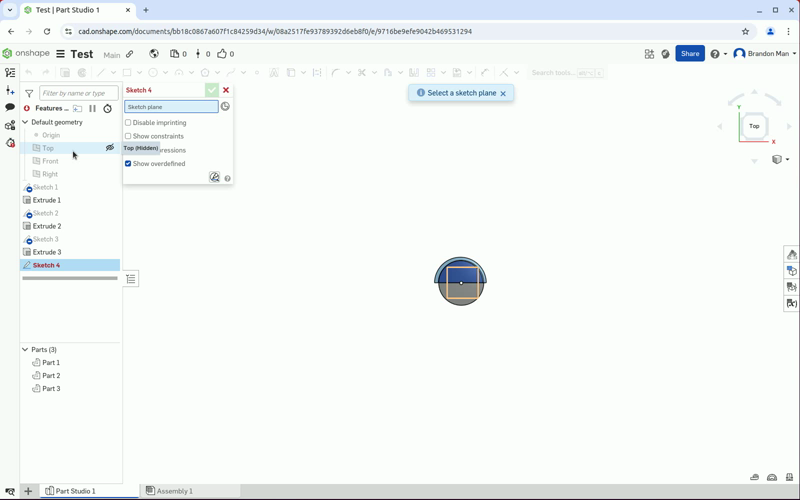
click(73, 150)
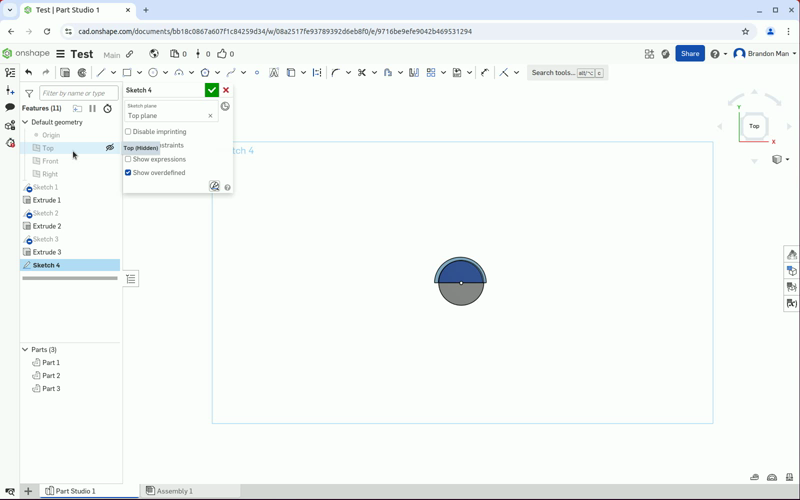
mouse_move(73, 352)
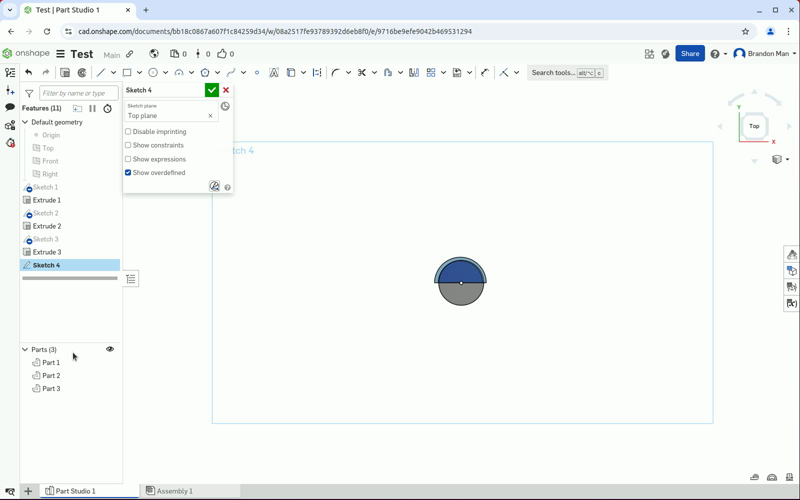
key(y)
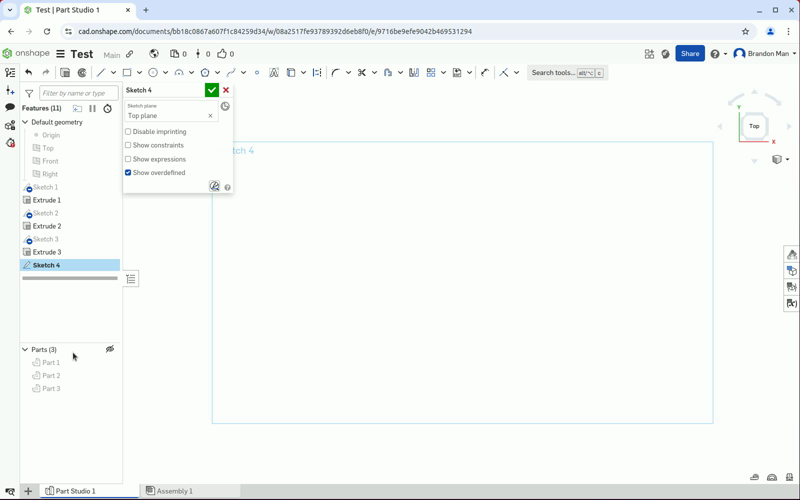
key(a)
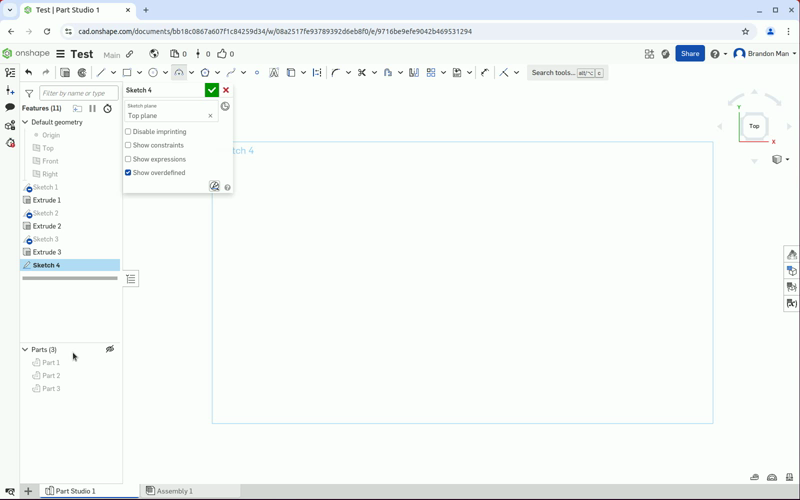
key_down(shift)
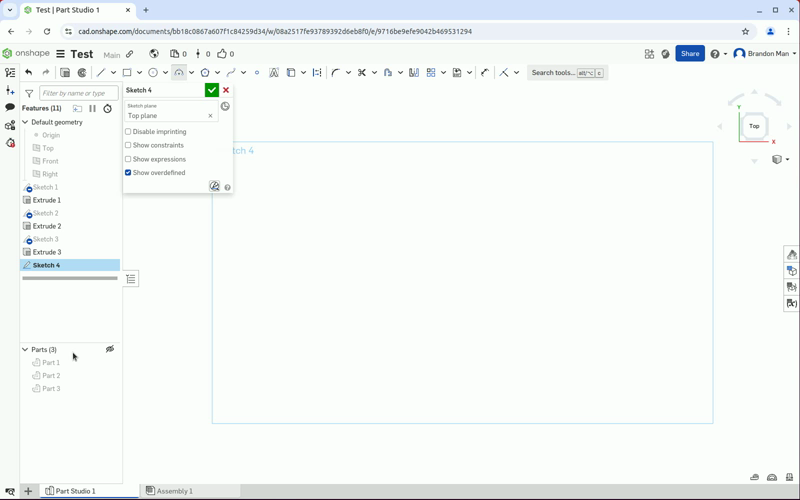
mouse_move(434, 282)
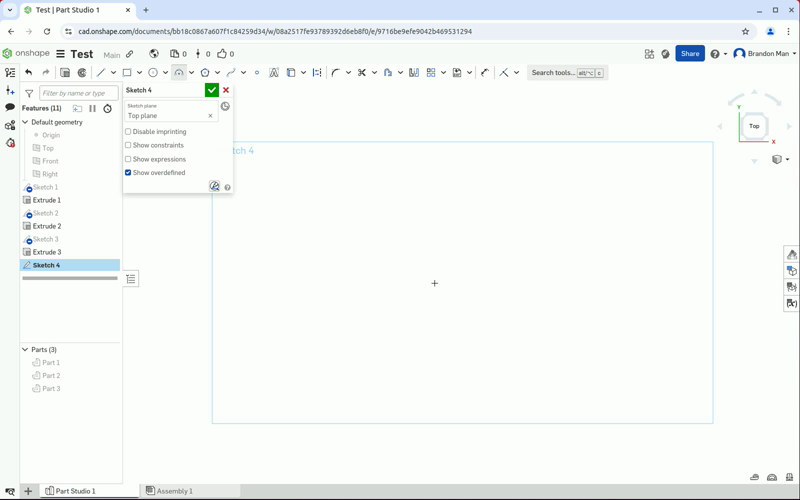
click(434, 282)
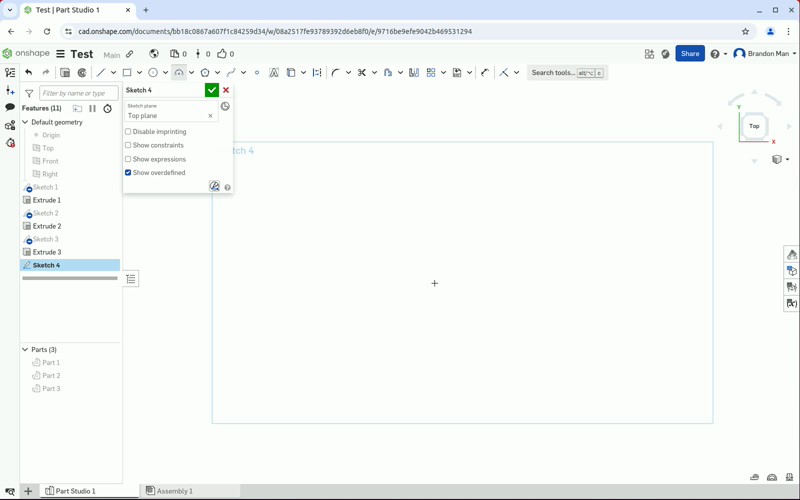
key_up(shift)
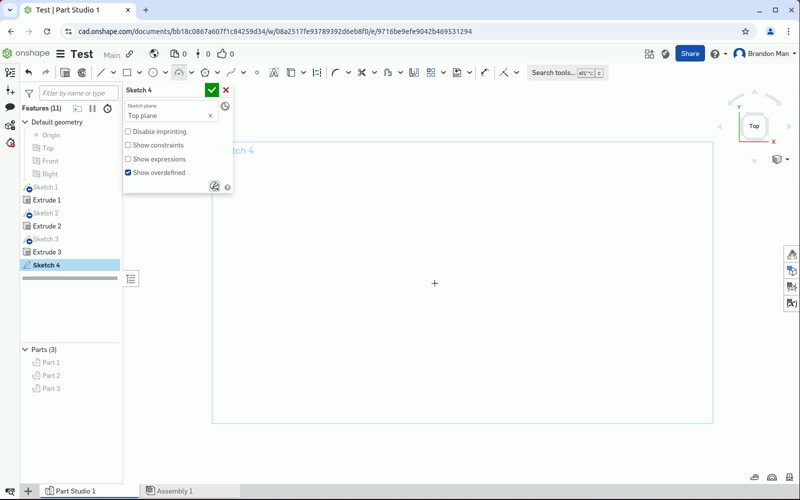
key_down(shift)
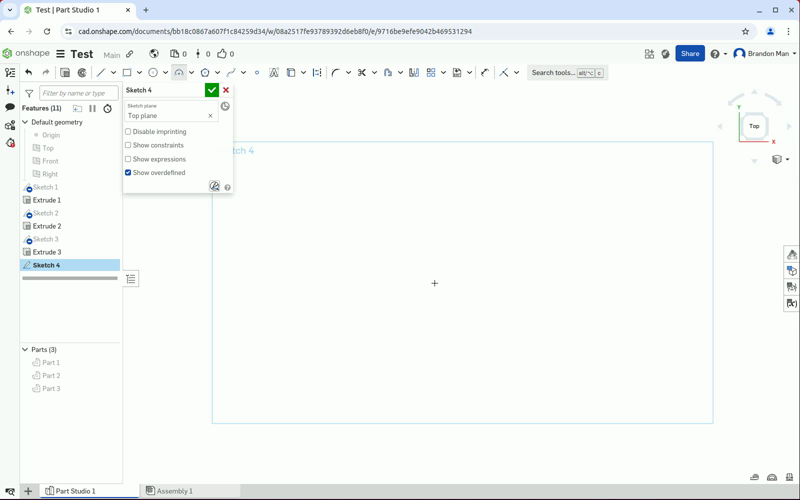
mouse_move(486, 282)
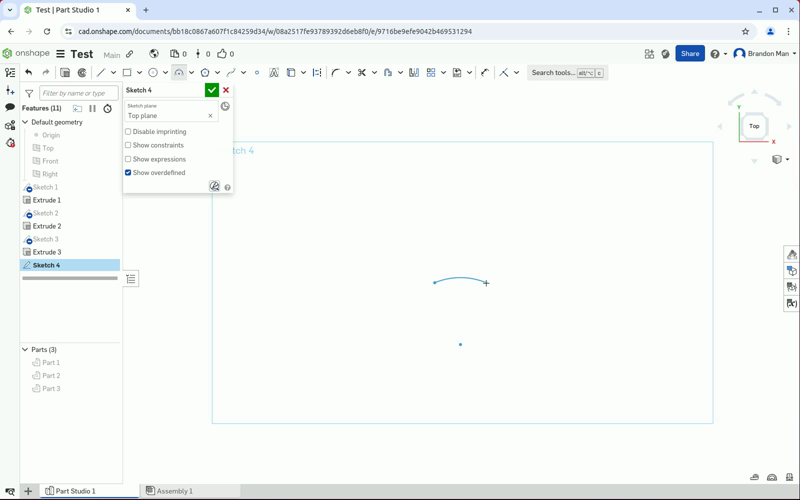
click(486, 282)
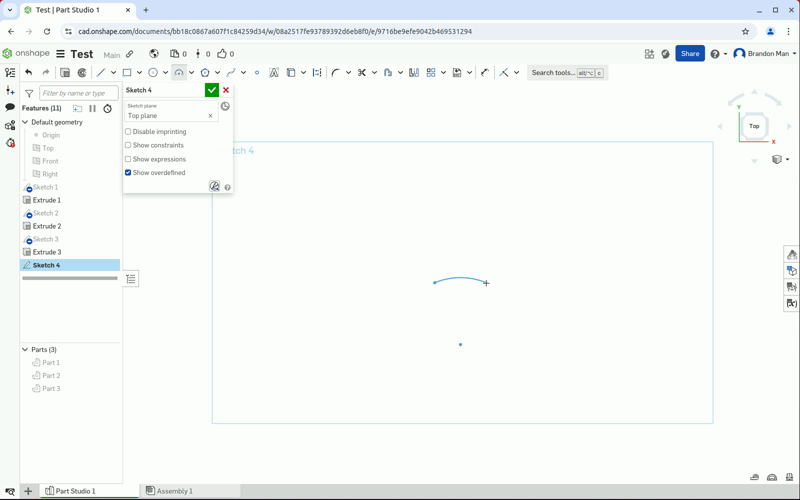
mouse_move(460, 308)
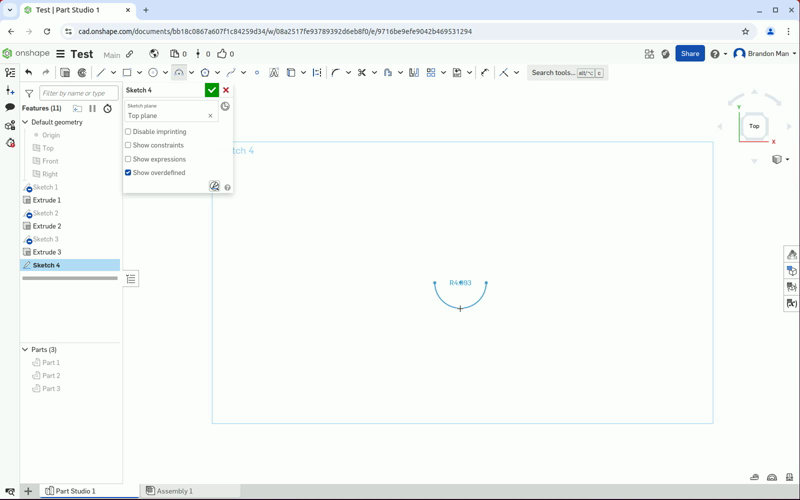
click(460, 308)
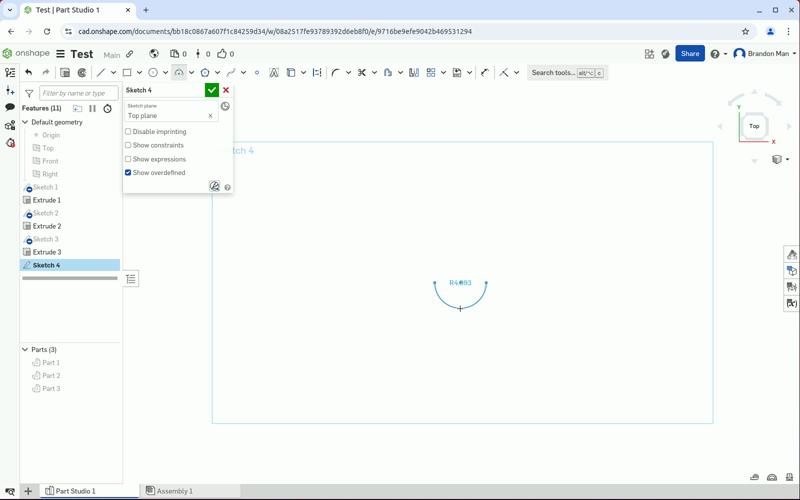
key_up(shift)
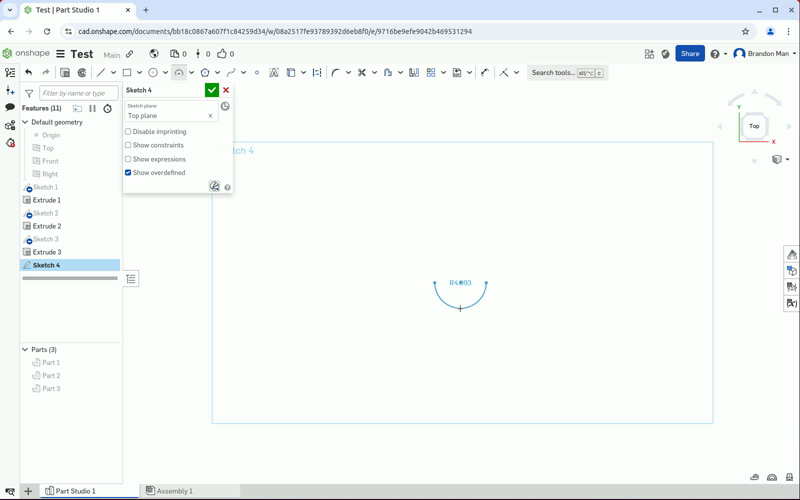
key(esc)
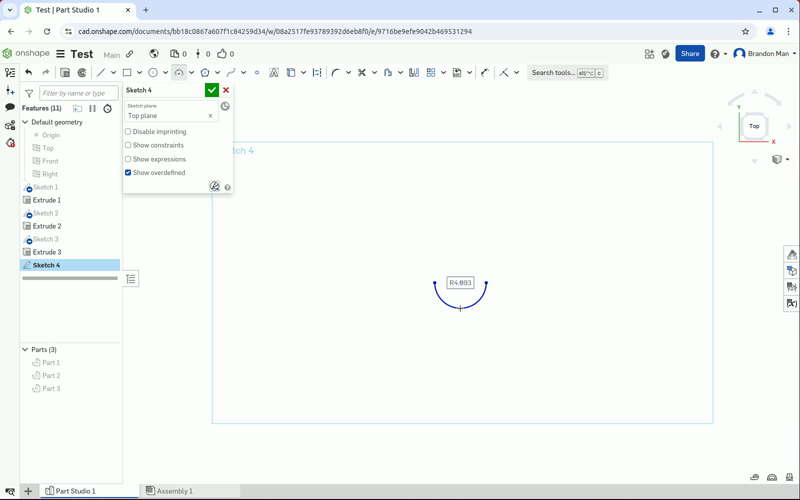
key(l)
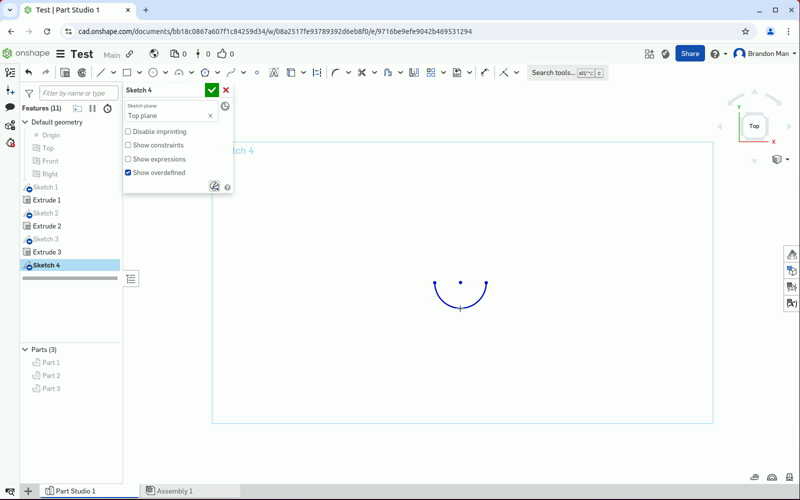
mouse_move(486, 282)
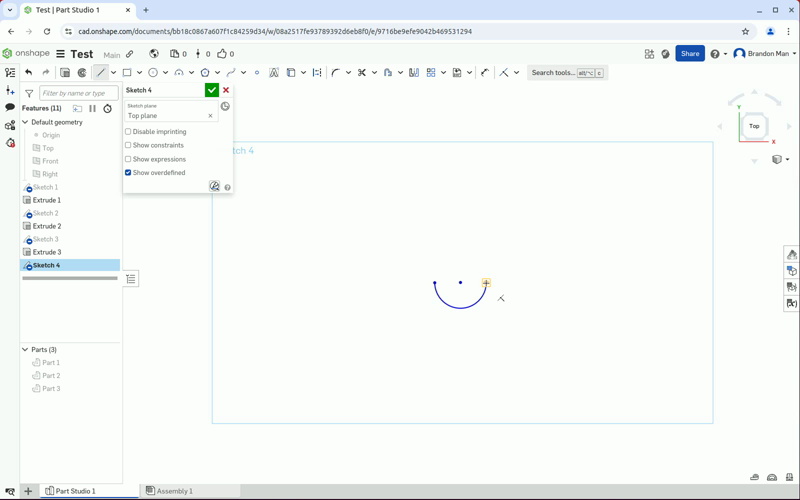
click(486, 282)
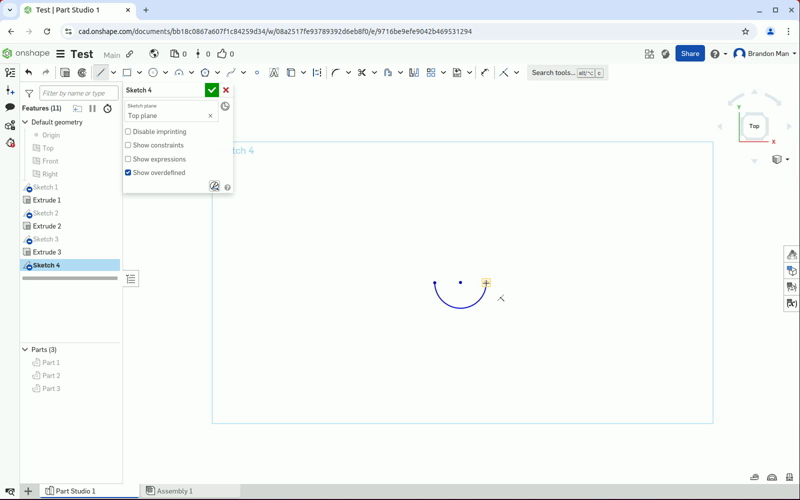
key_down(shift)
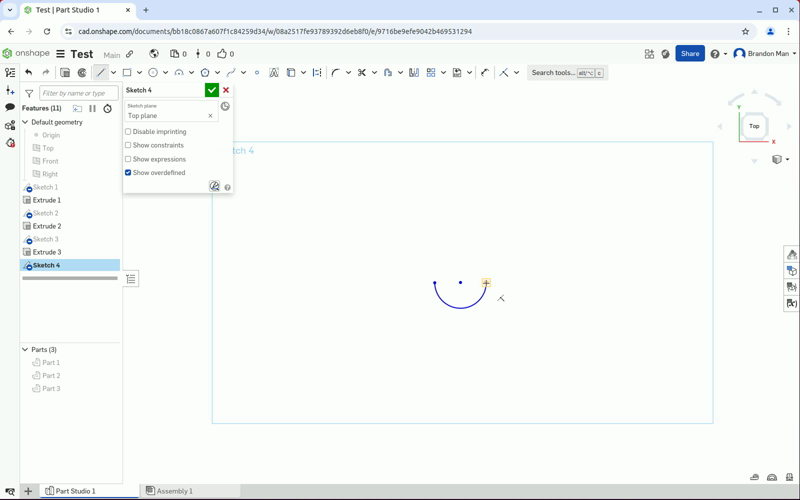
mouse_move(516, 282)
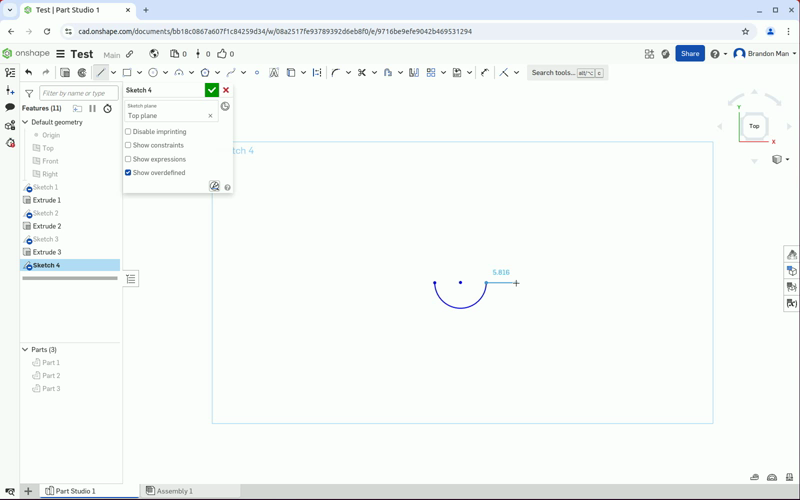
mouse_move(482, 282)
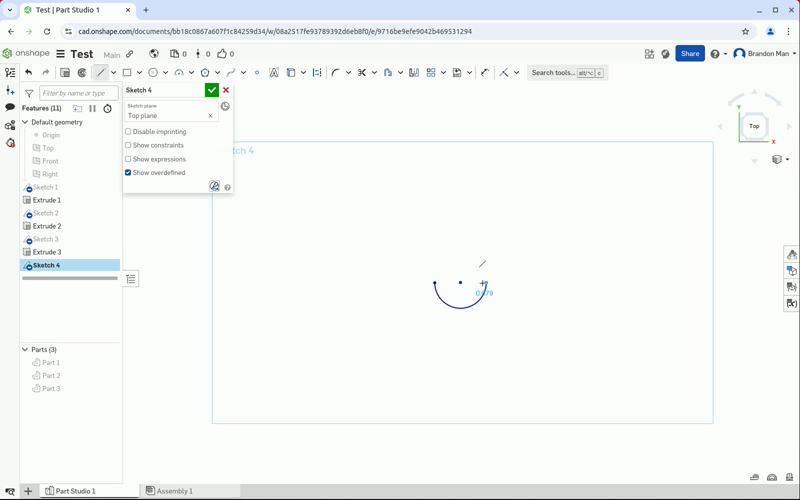
scroll(6)
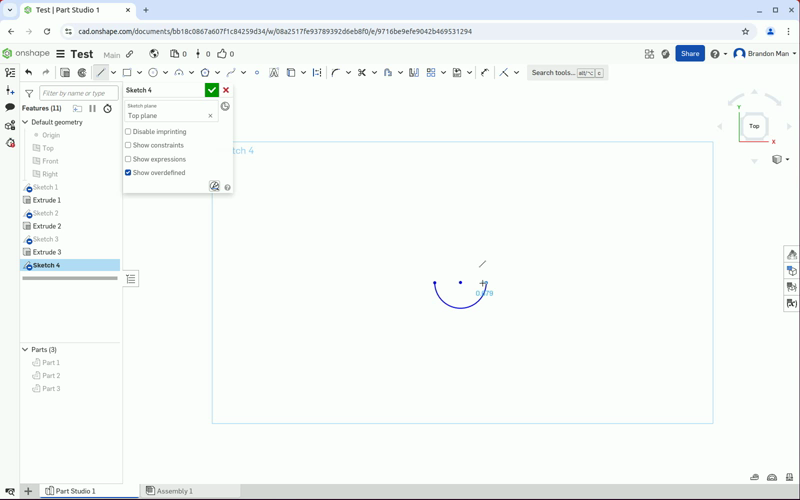
scroll(6)
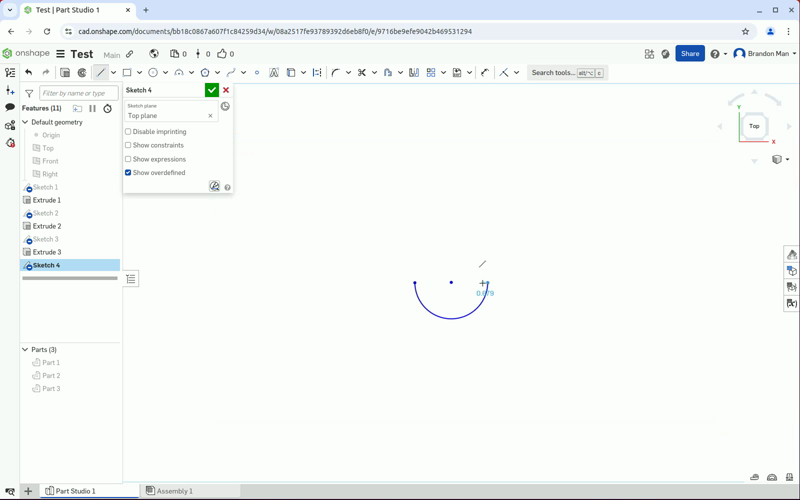
scroll(6)
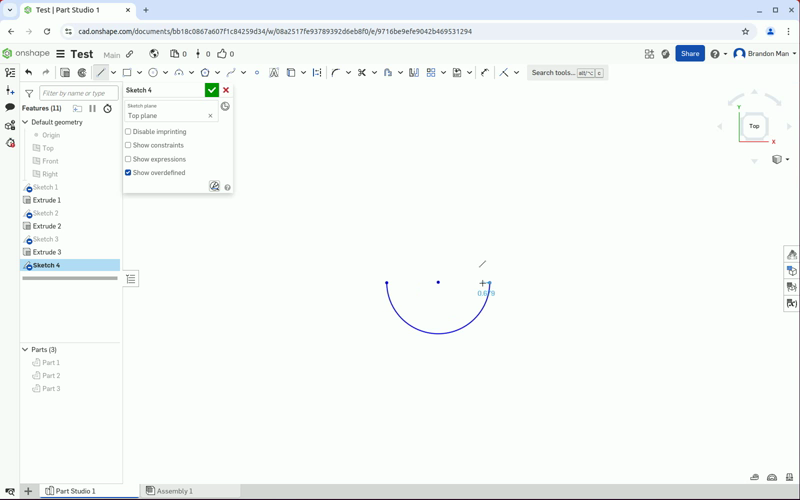
scroll(6)
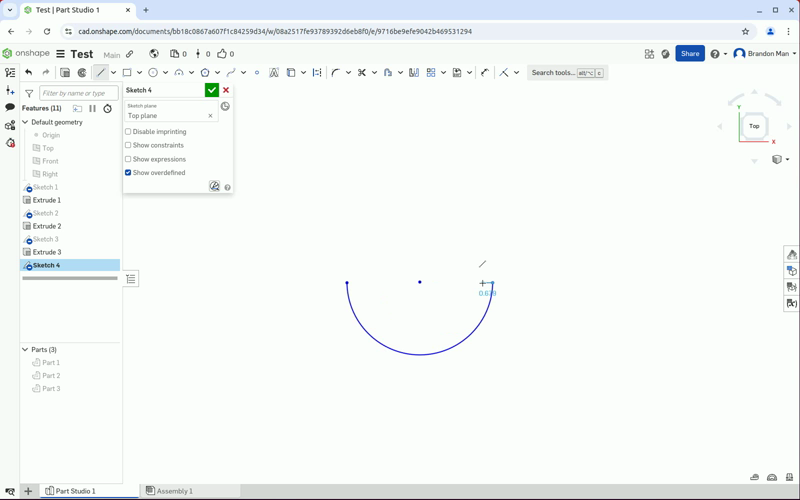
scroll(6)
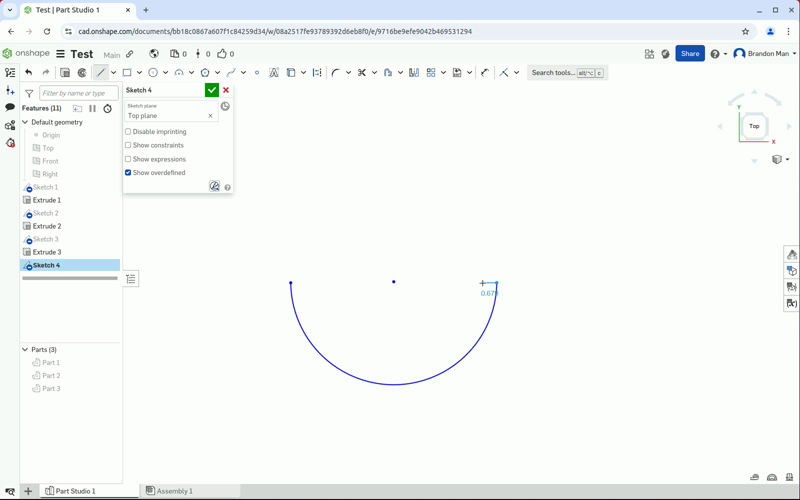
scroll(6)
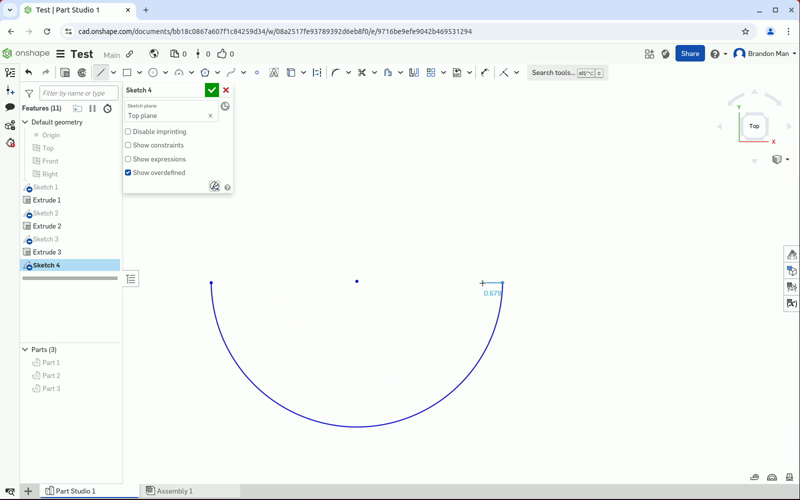
scroll(6)
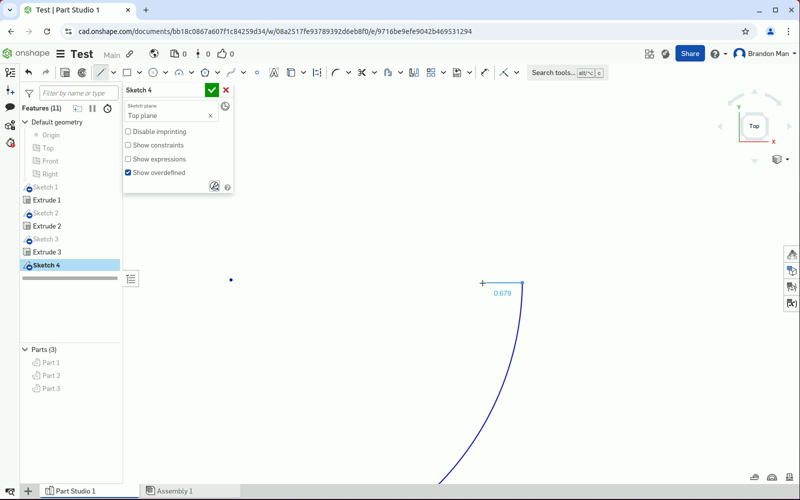
click(482, 282)
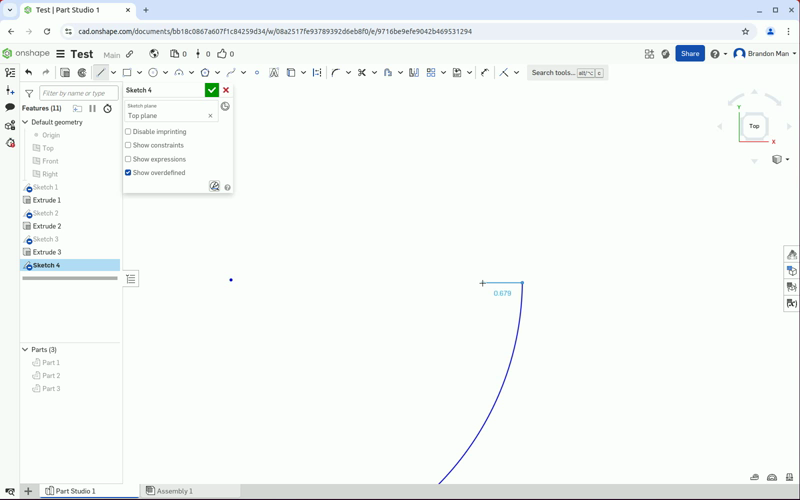
scroll(-6)
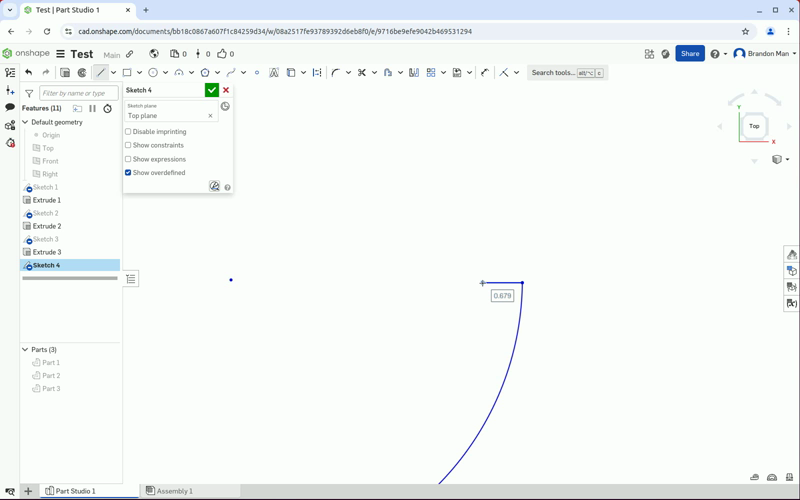
scroll(-6)
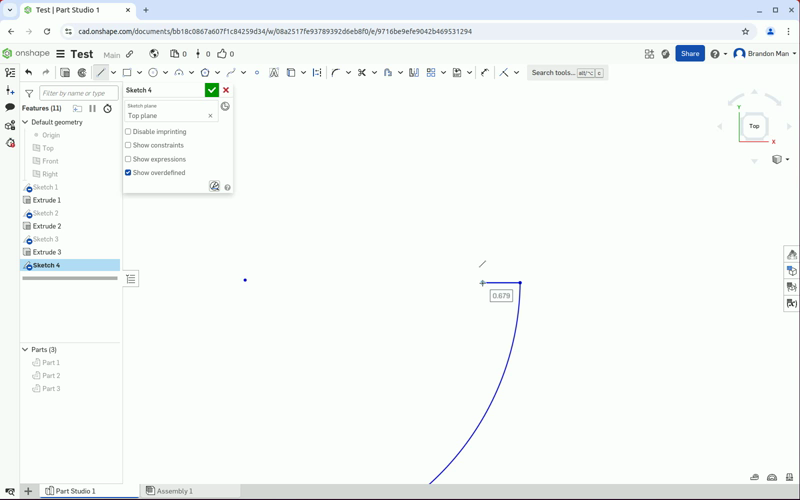
scroll(-6)
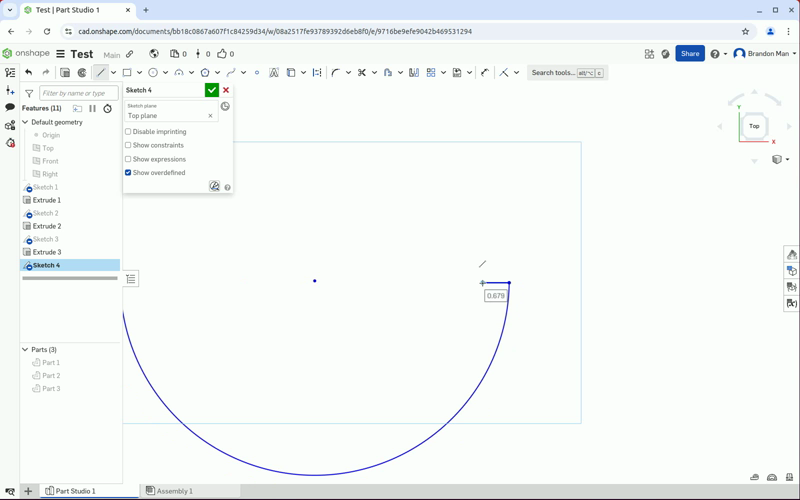
scroll(-6)
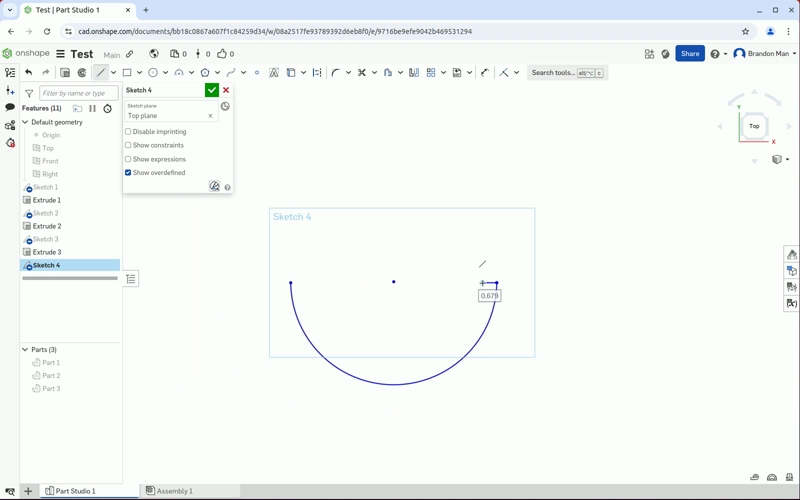
scroll(-6)
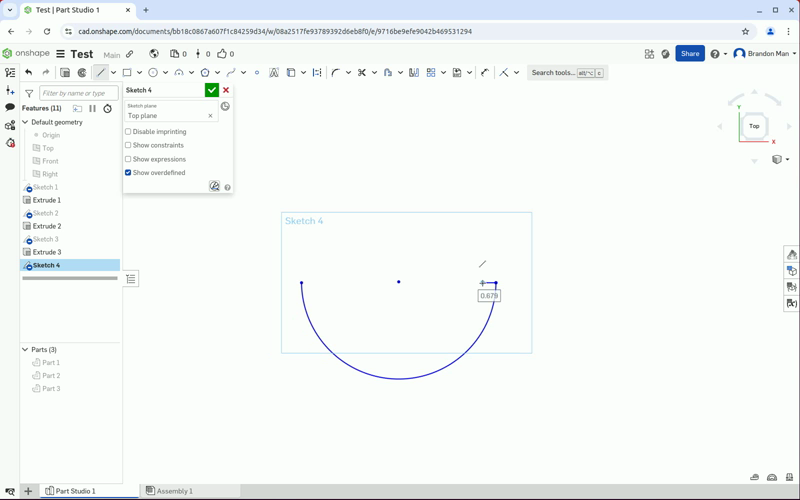
scroll(-6)
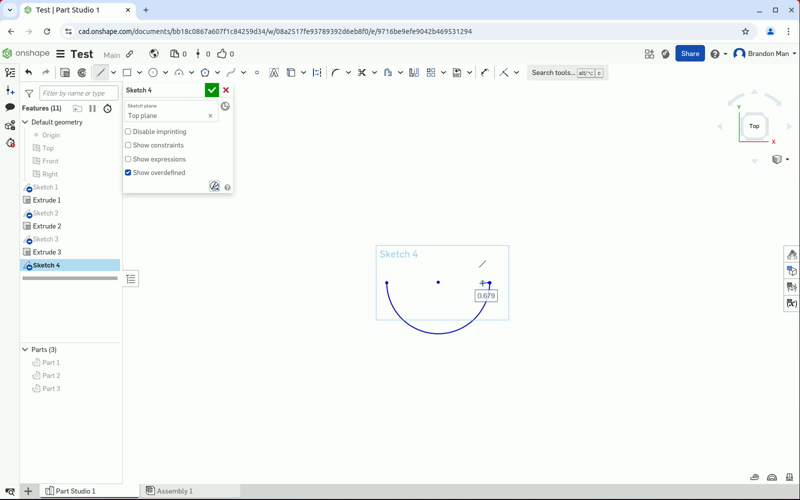
scroll(-6)
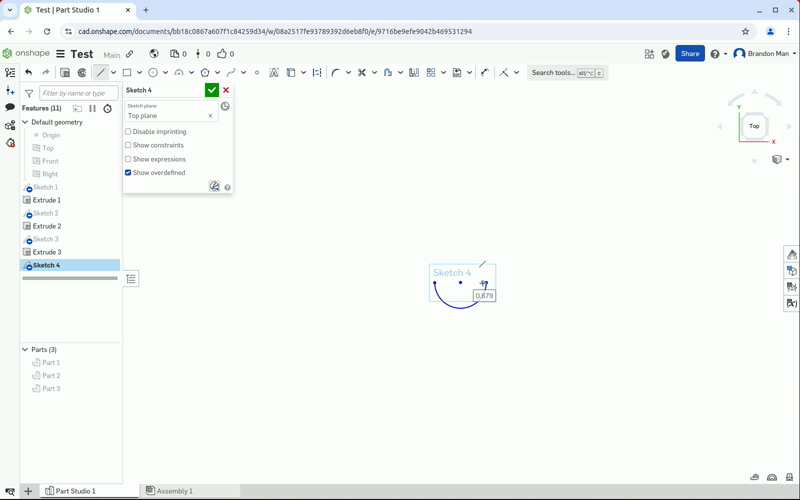
key_up(shift)
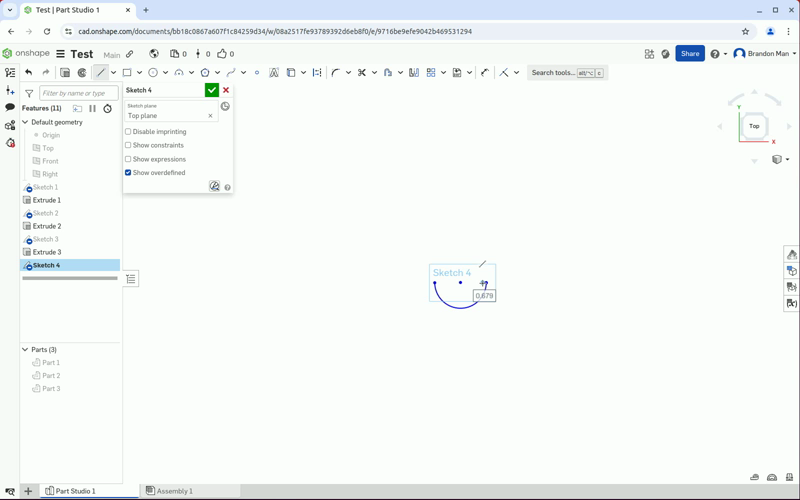
key(esc)
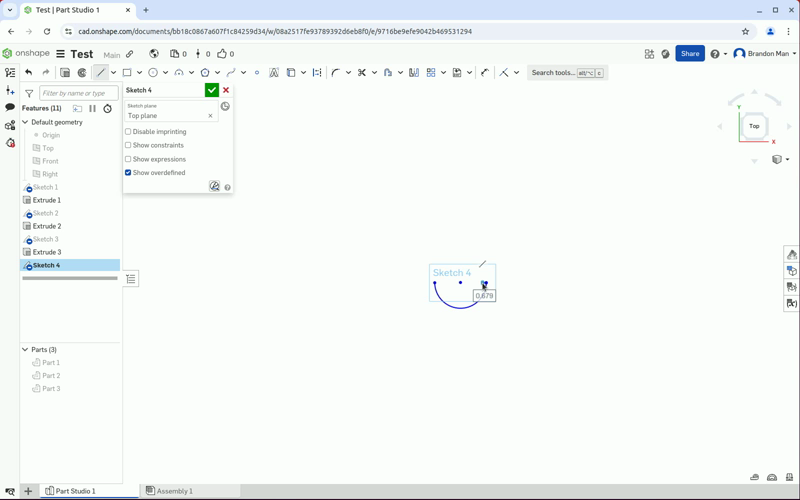
key(a)
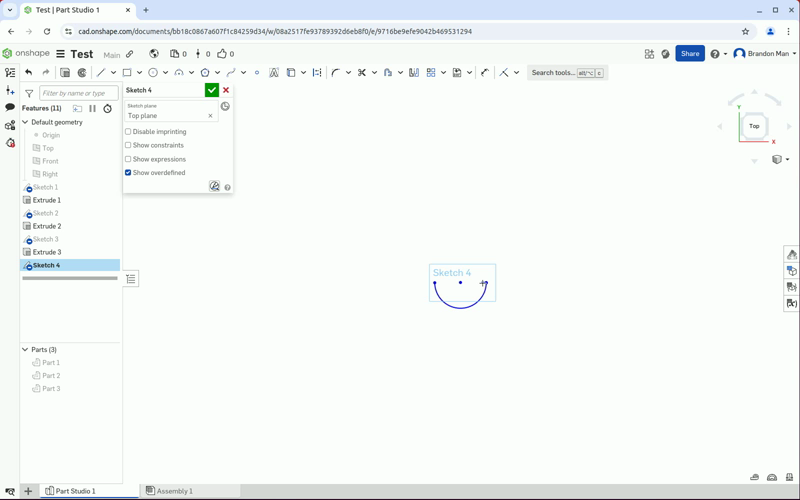
mouse_move(482, 282)
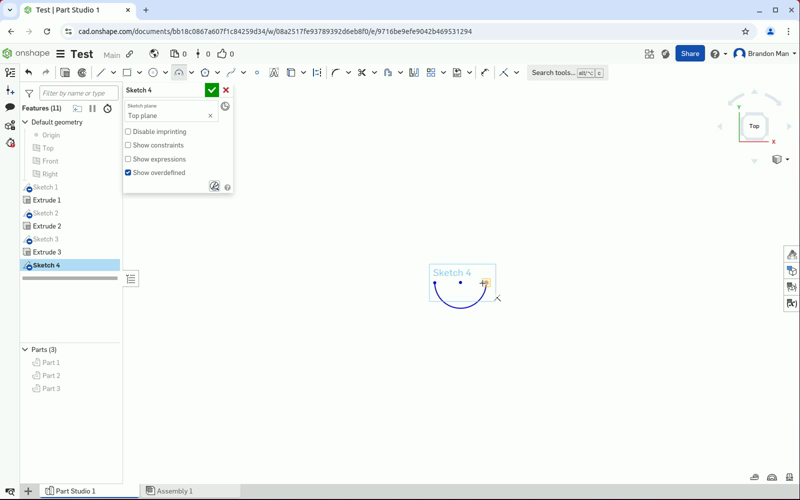
scroll(6)
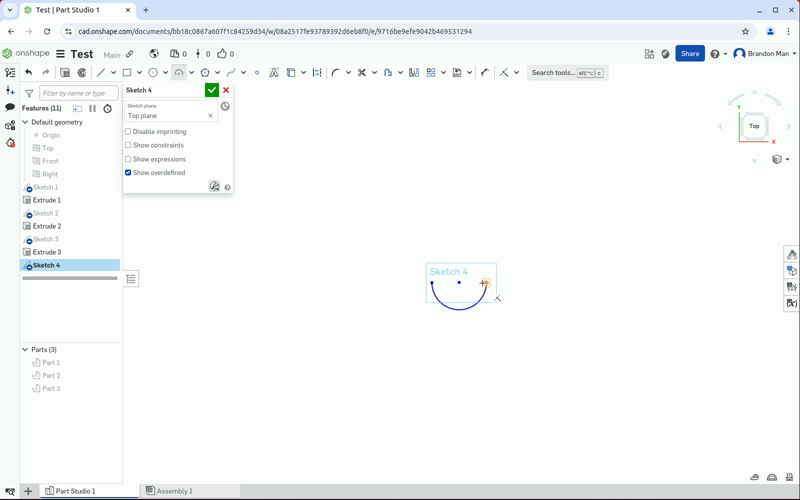
scroll(6)
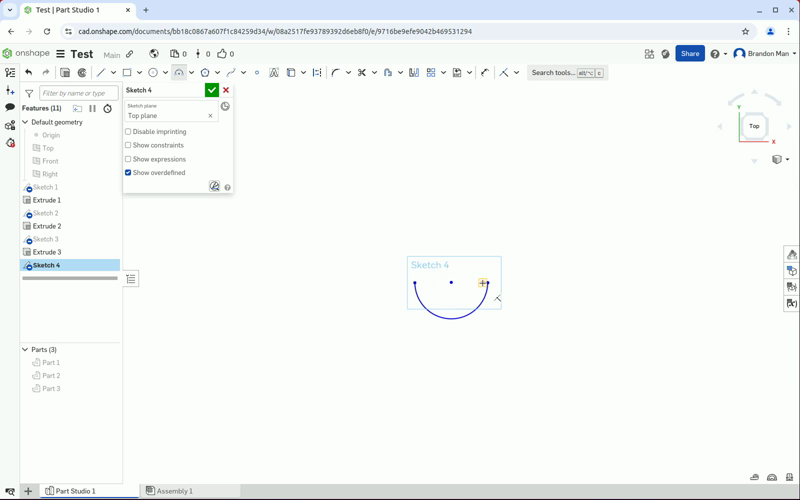
scroll(6)
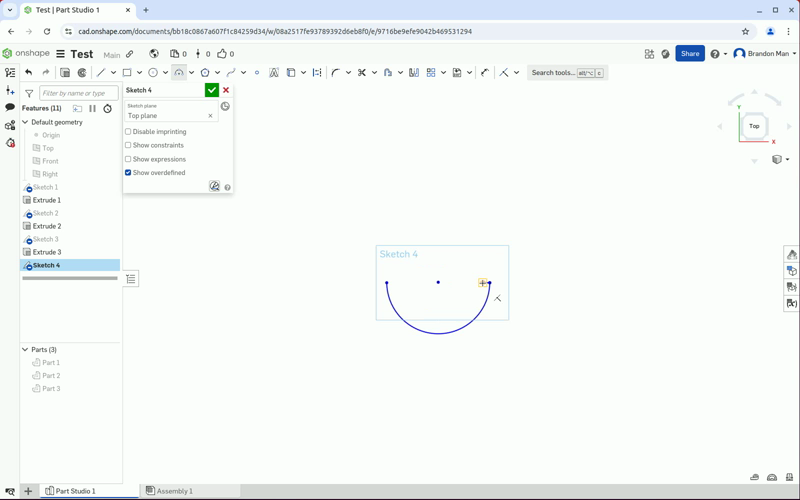
scroll(6)
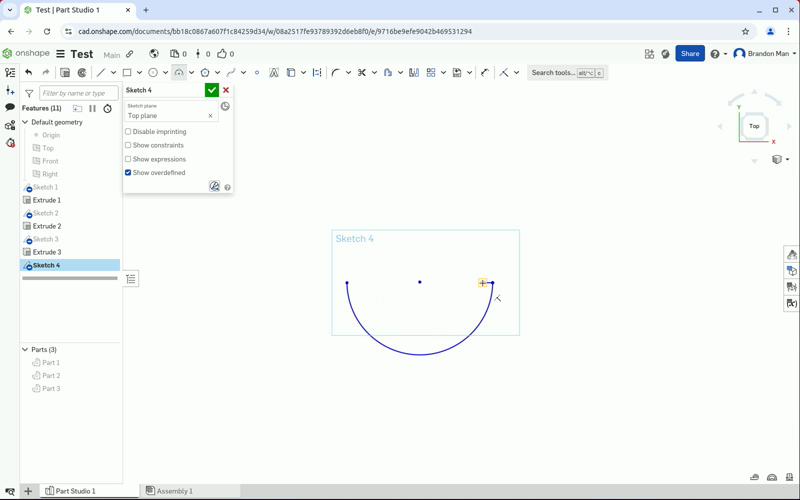
scroll(6)
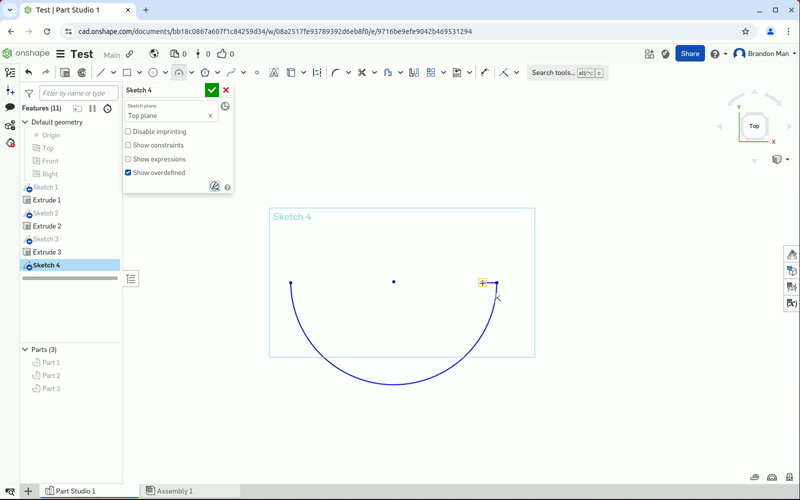
scroll(6)
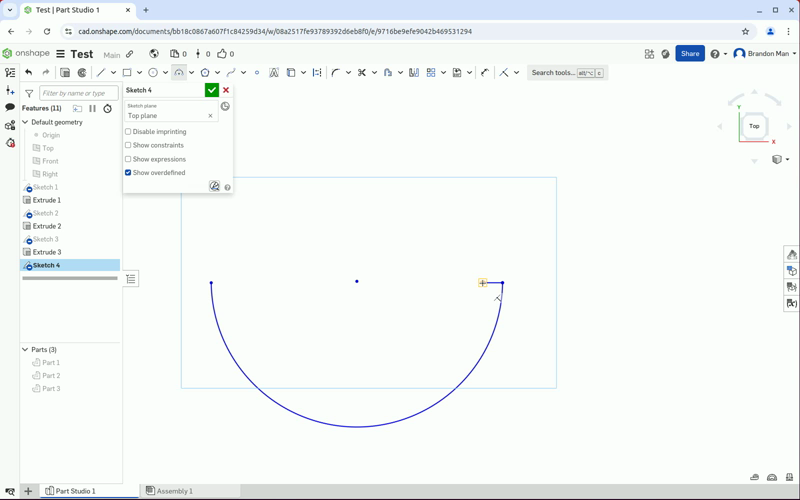
scroll(6)
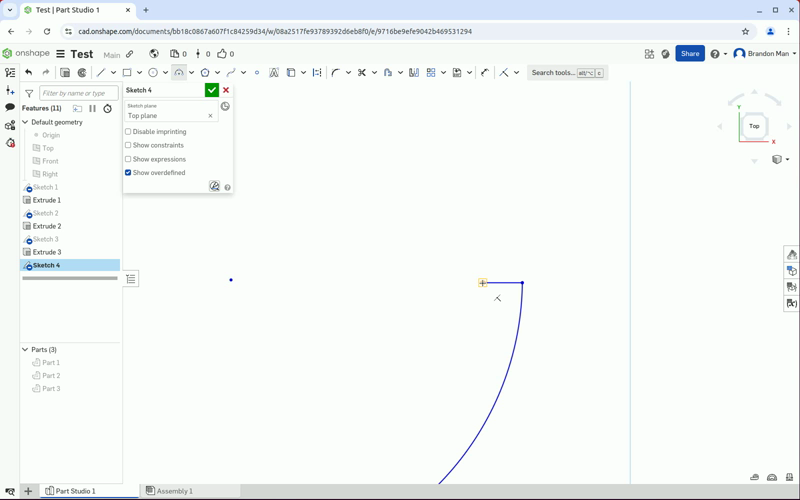
click(482, 282)
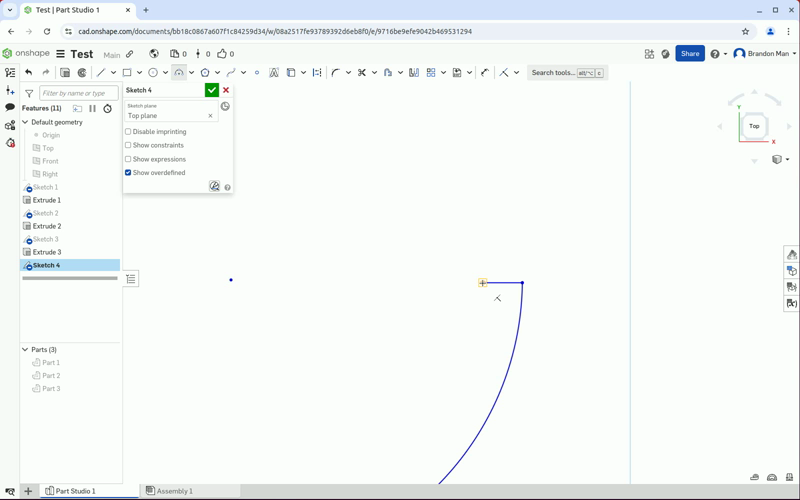
scroll(-6)
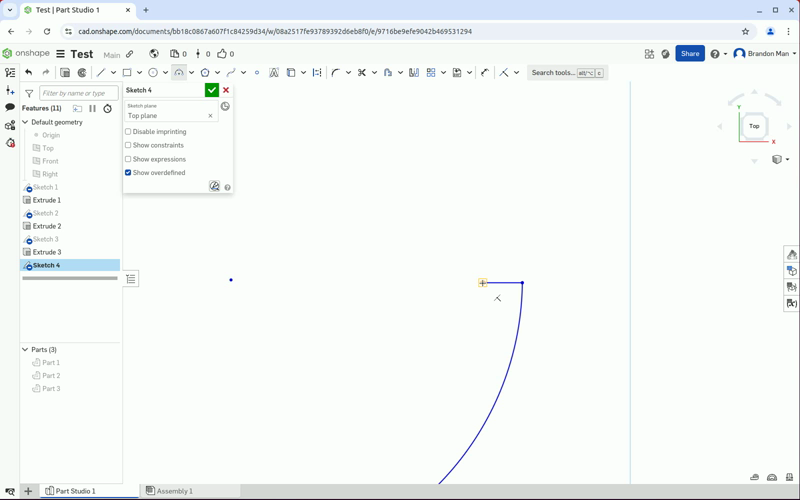
scroll(-6)
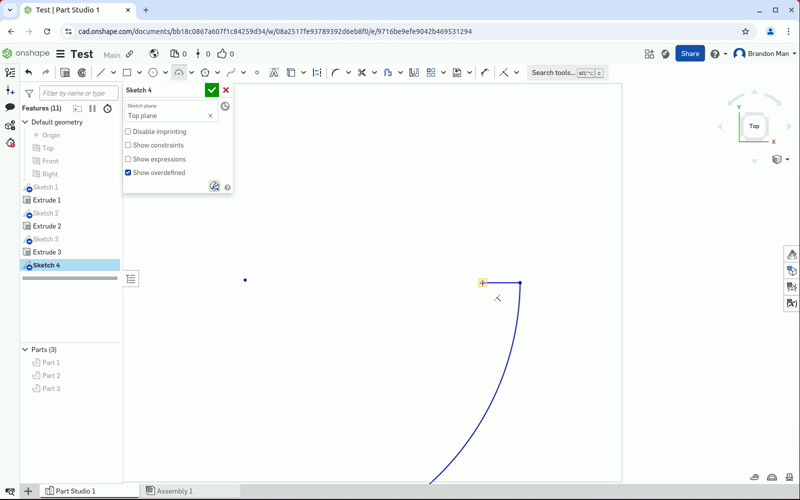
scroll(-6)
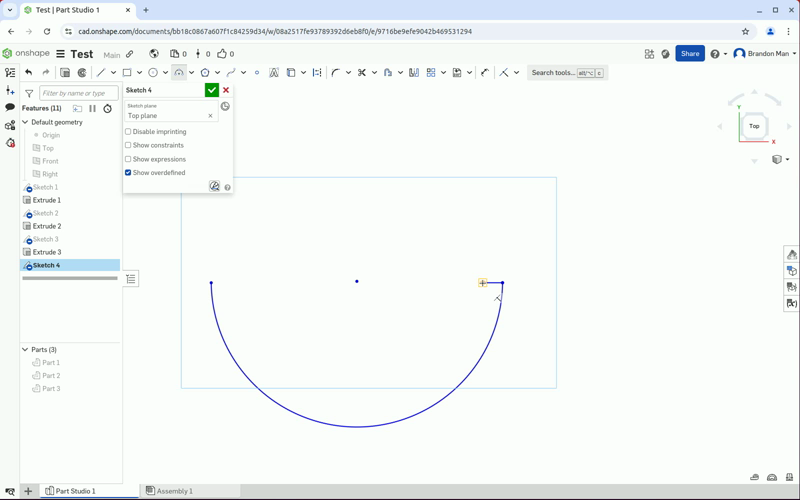
scroll(-6)
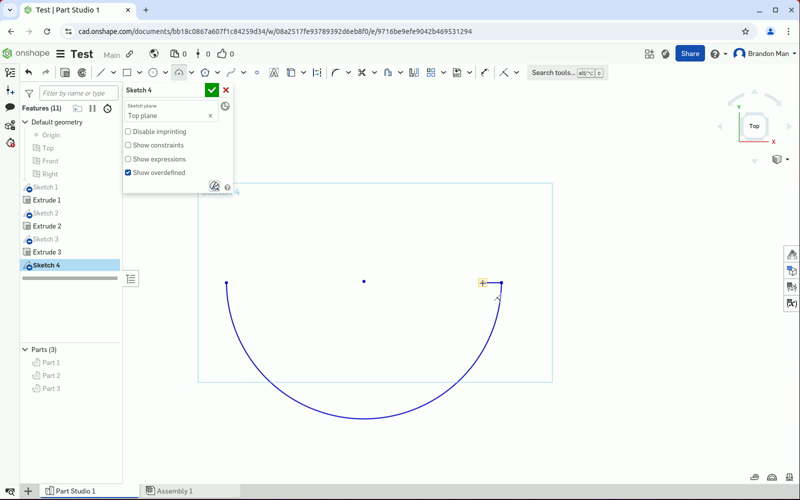
scroll(-6)
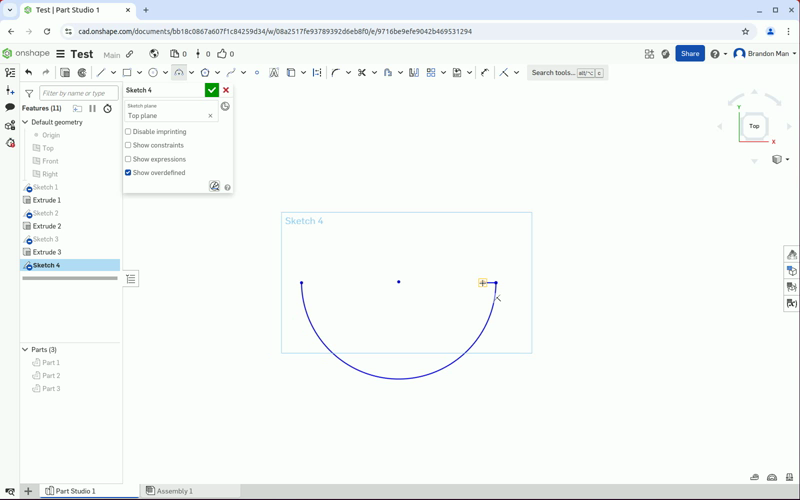
scroll(-6)
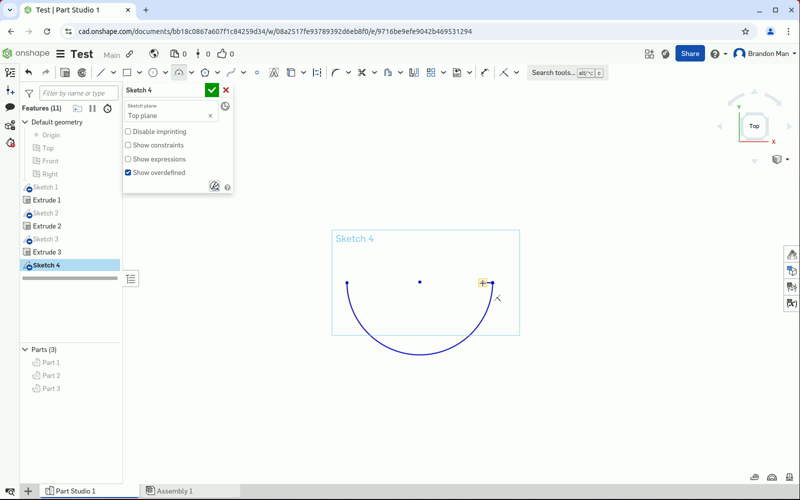
scroll(-6)
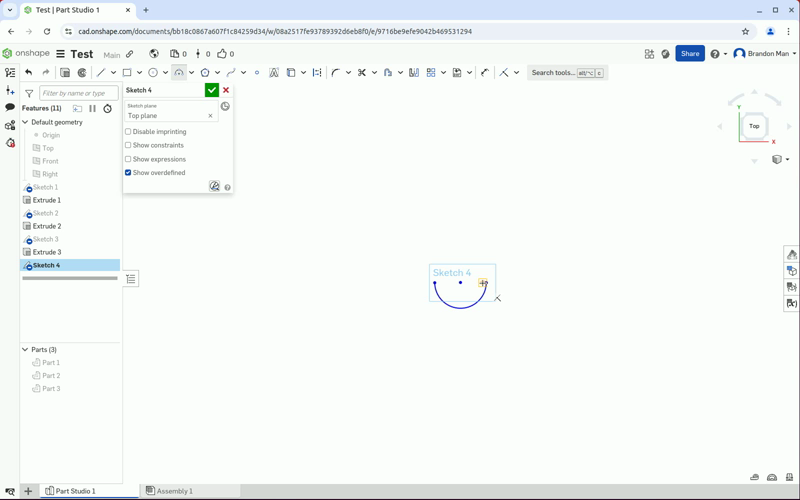
key_down(shift)
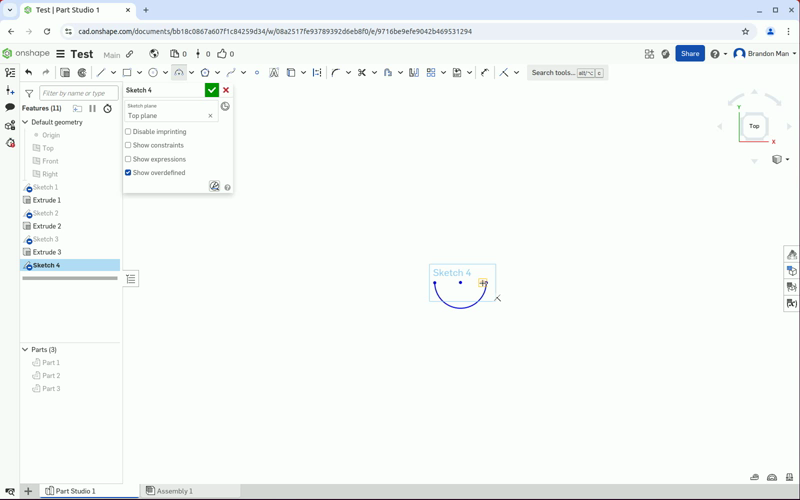
mouse_move(438, 282)
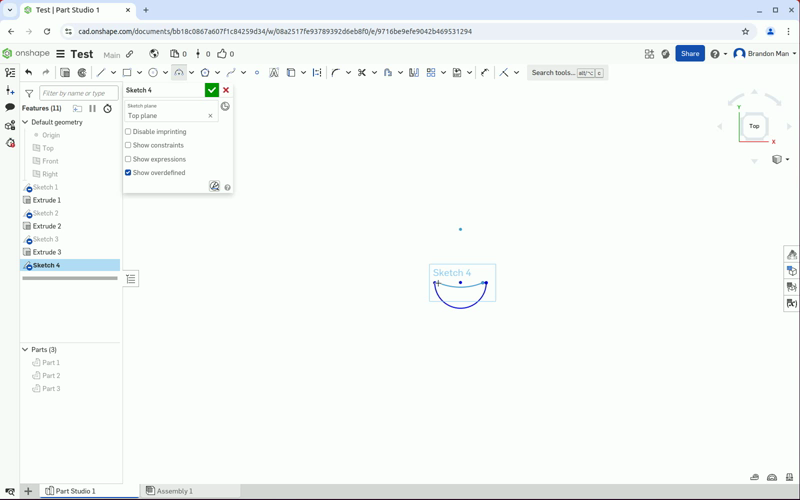
scroll(6)
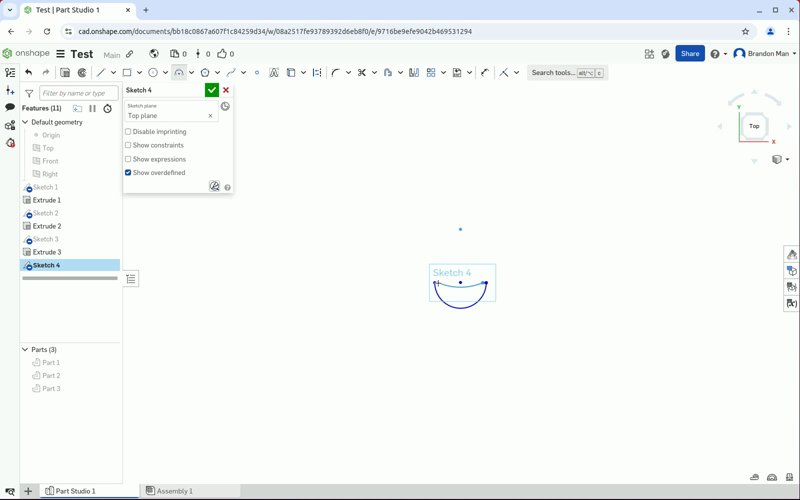
scroll(6)
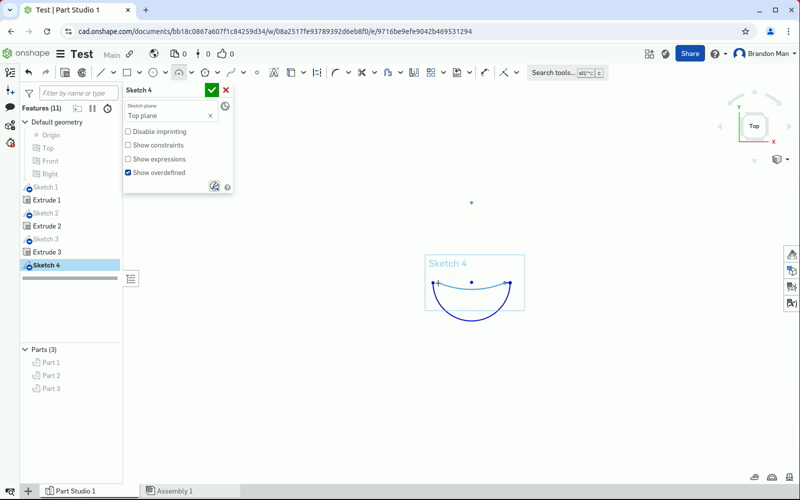
scroll(6)
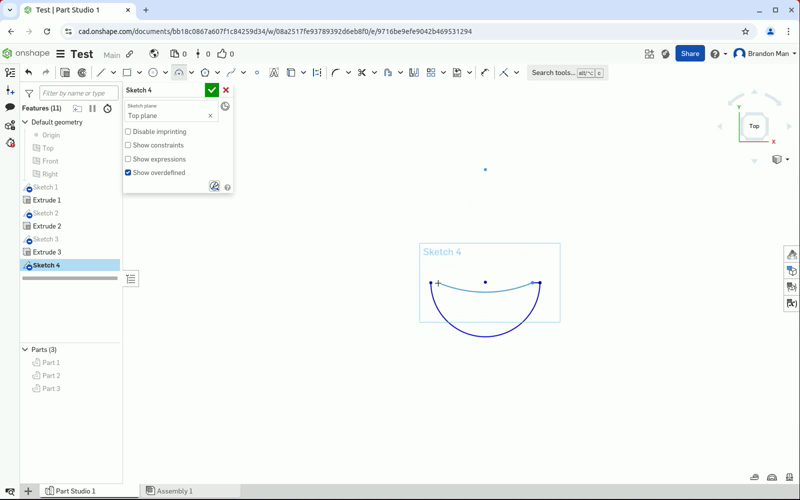
scroll(6)
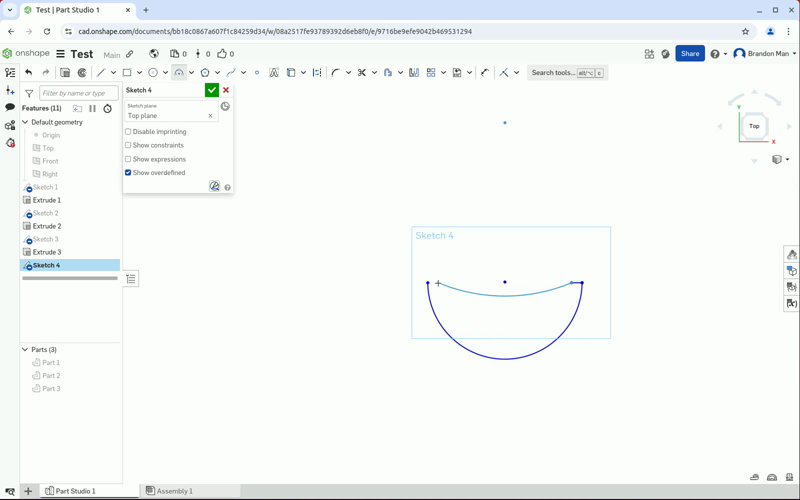
scroll(6)
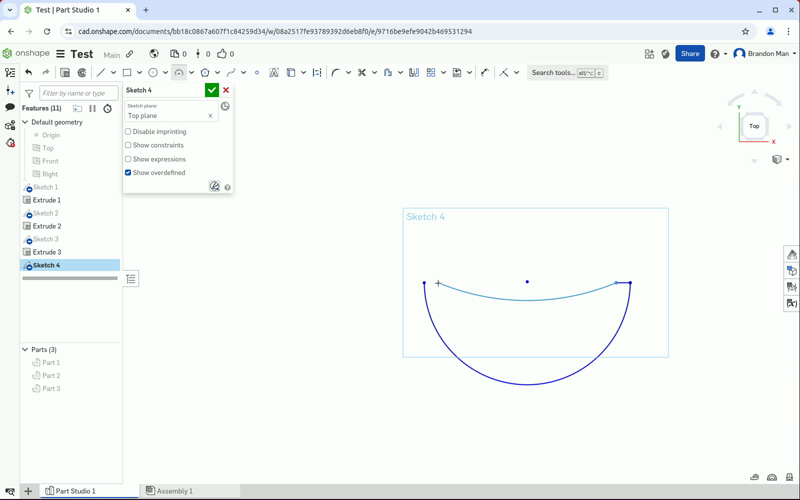
scroll(6)
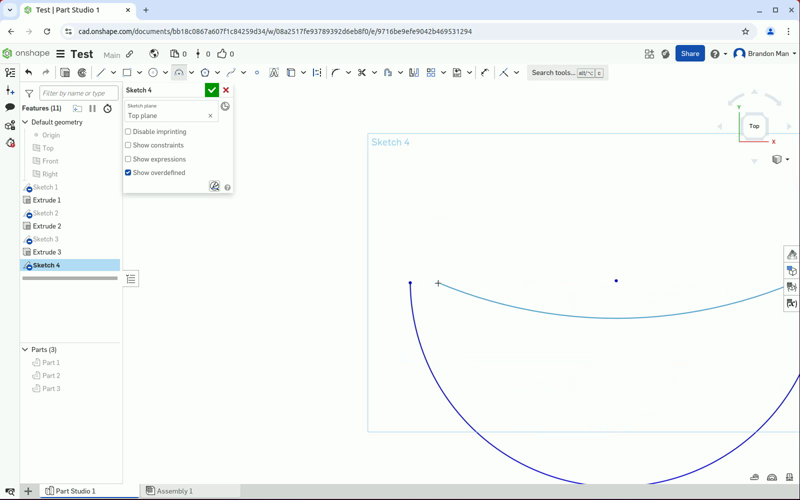
scroll(6)
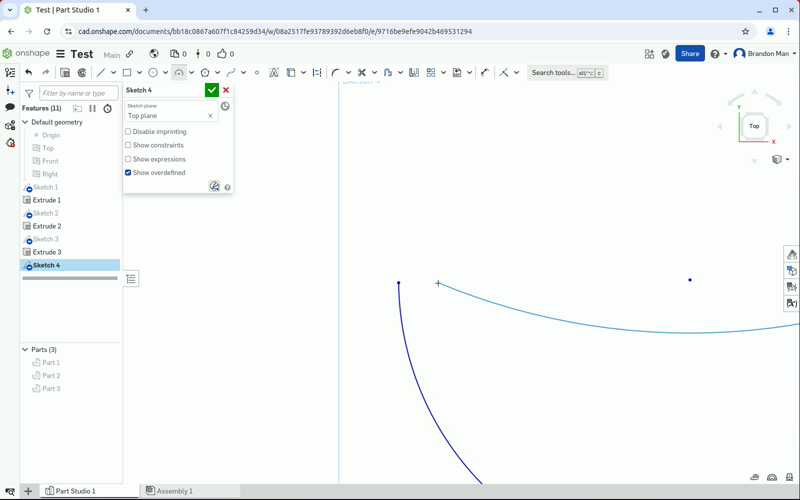
click(438, 282)
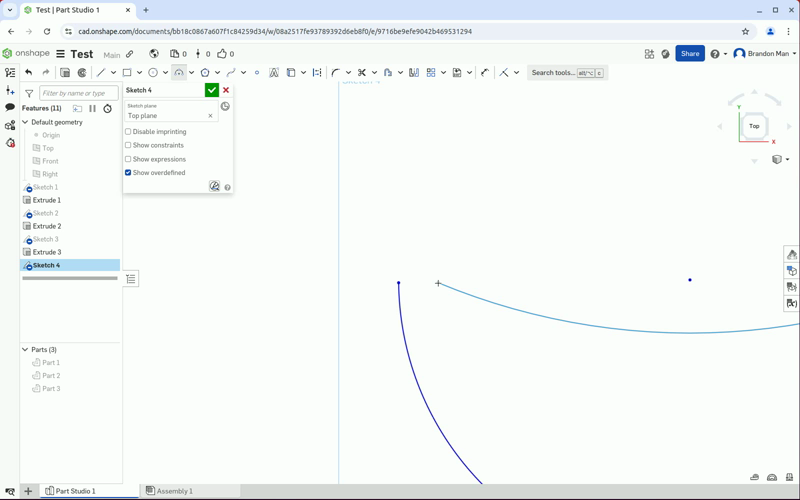
scroll(-6)
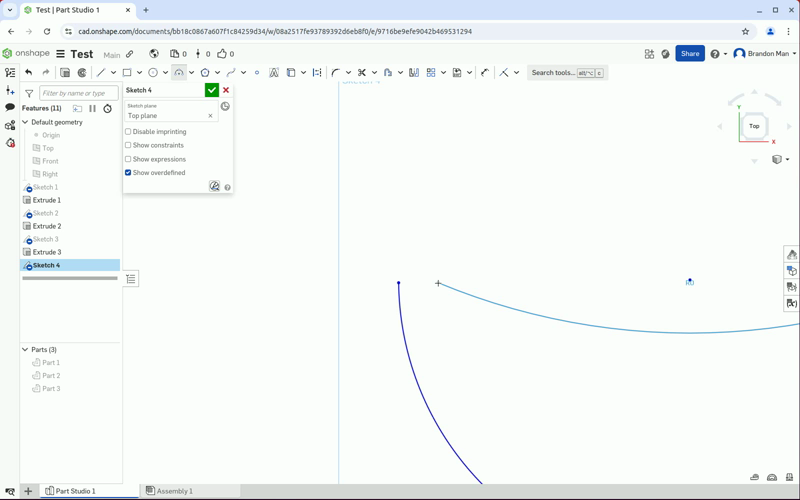
scroll(-6)
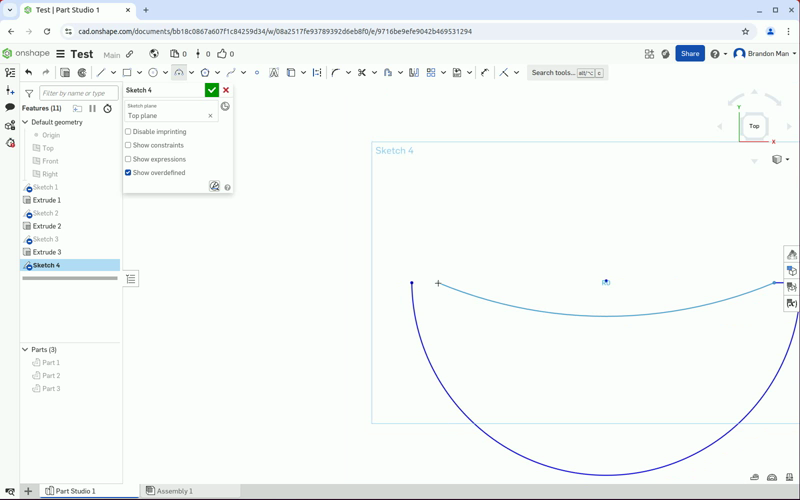
scroll(-6)
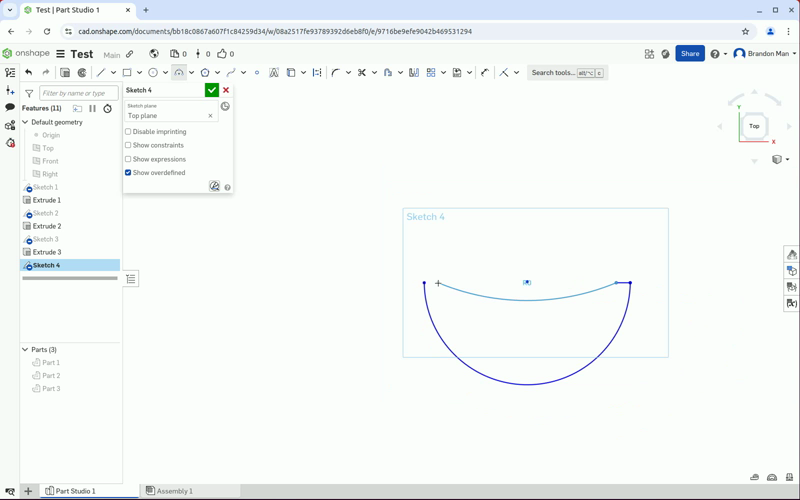
scroll(-6)
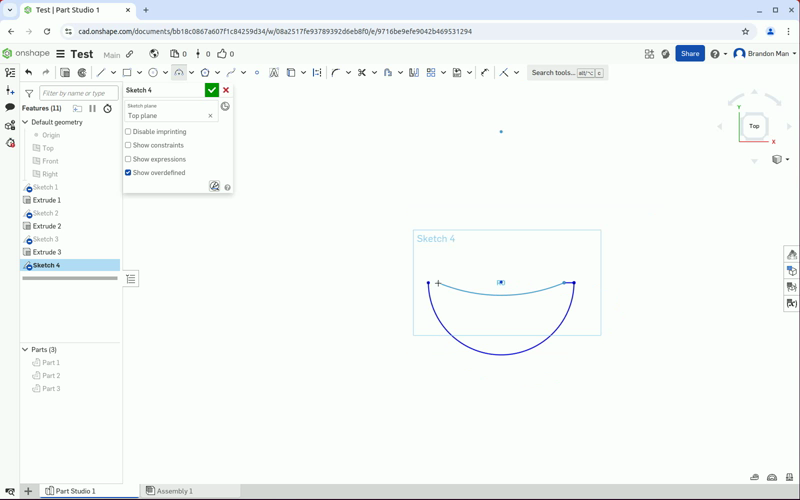
scroll(-6)
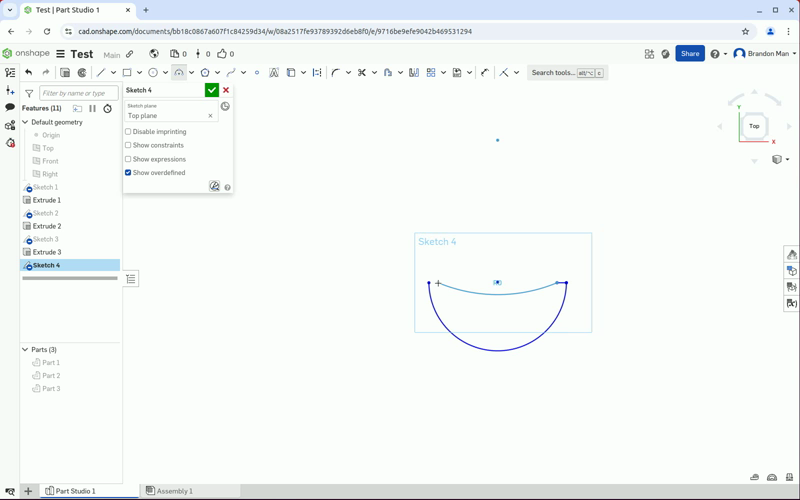
scroll(-6)
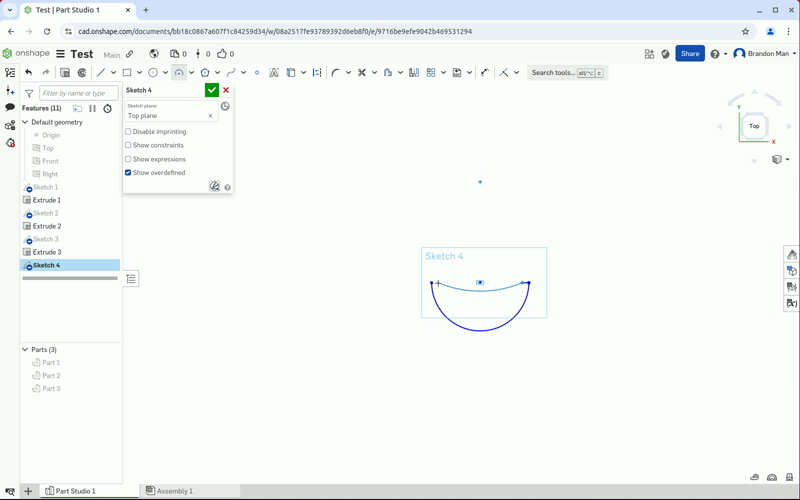
scroll(-6)
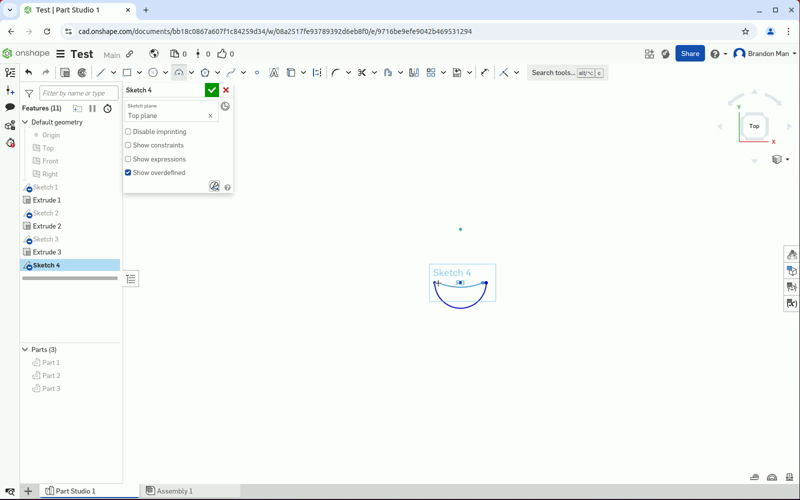
mouse_move(460, 305)
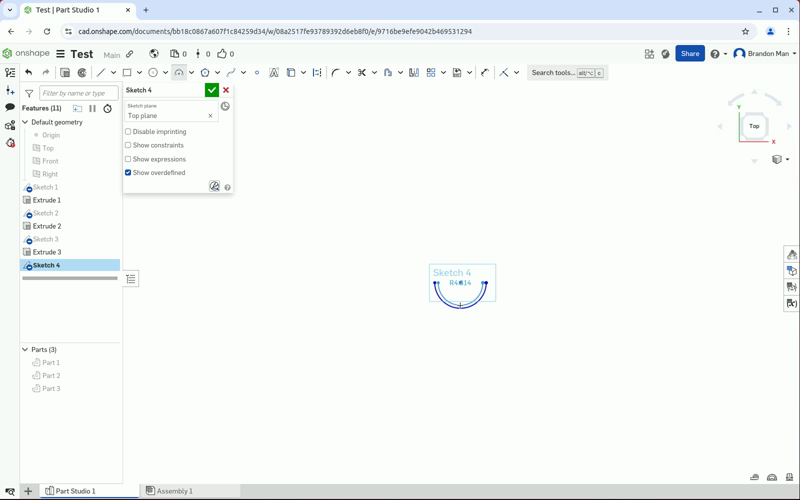
scroll(6)
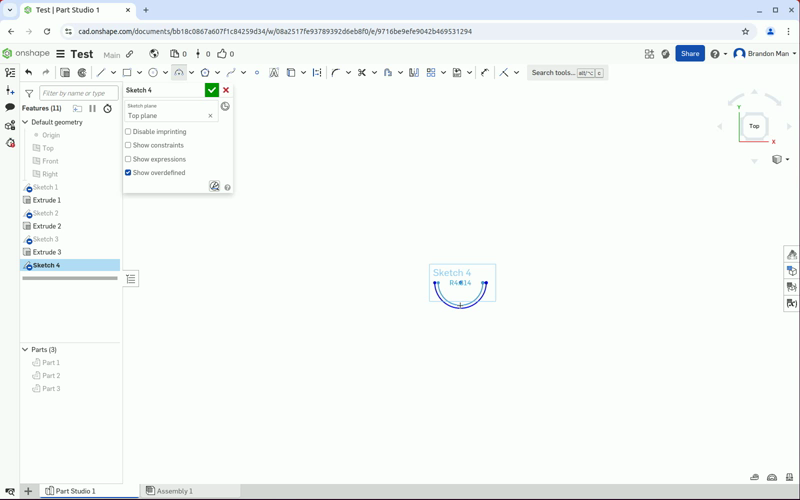
scroll(6)
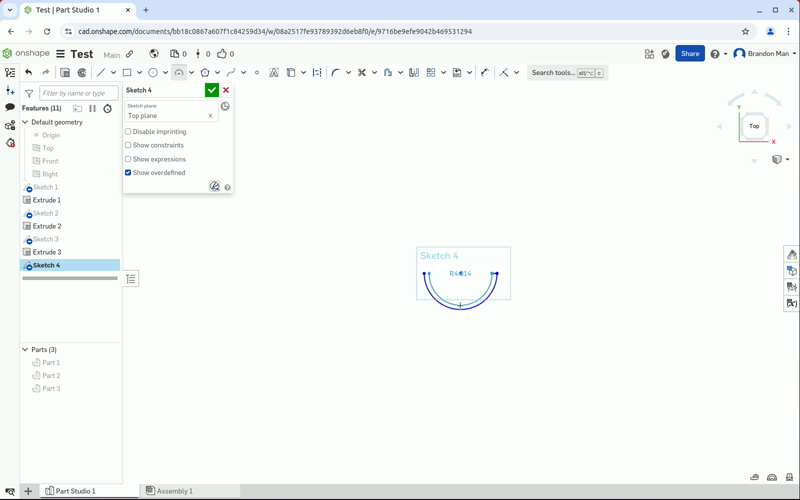
scroll(6)
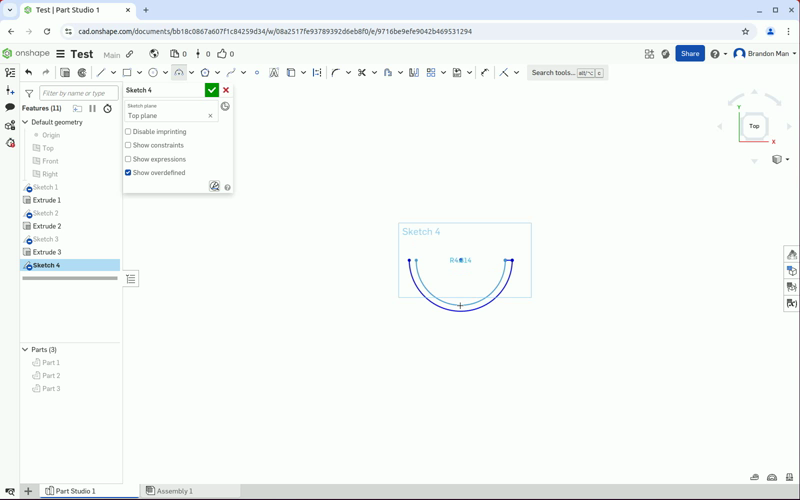
scroll(6)
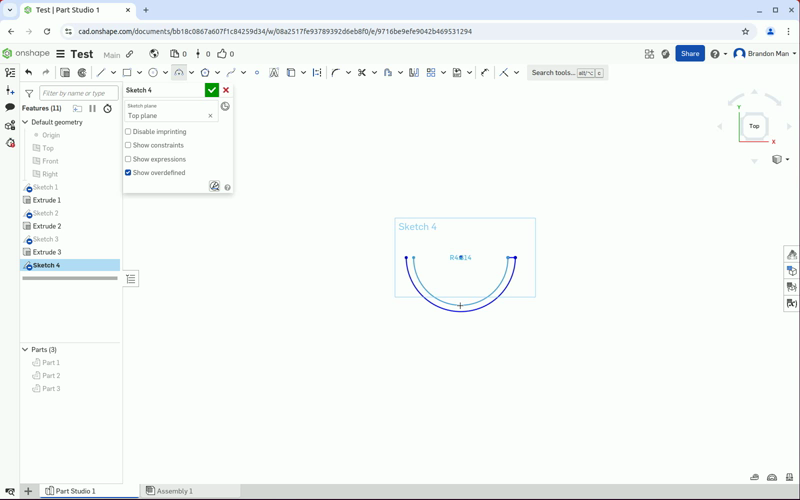
scroll(6)
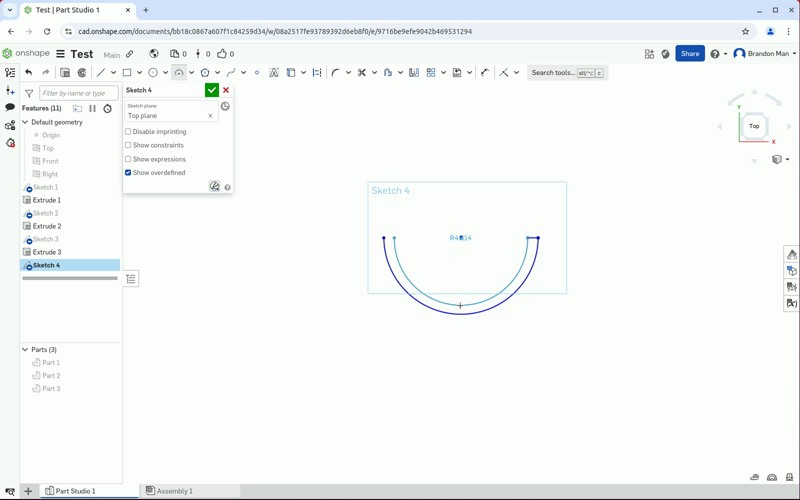
scroll(6)
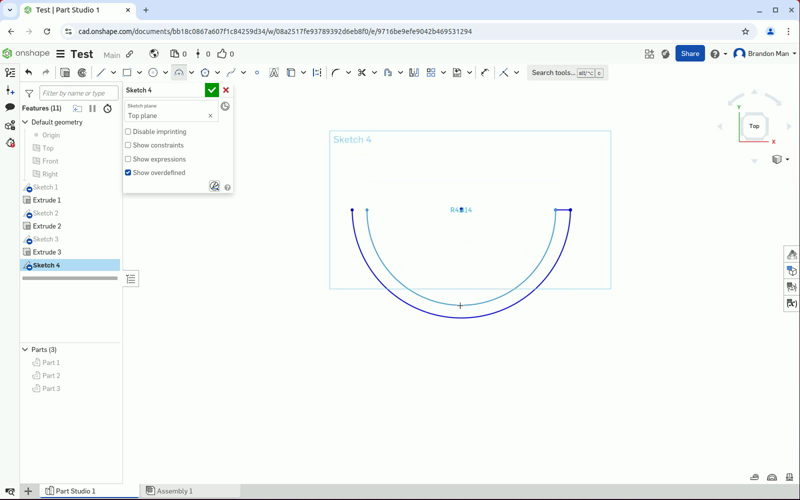
scroll(6)
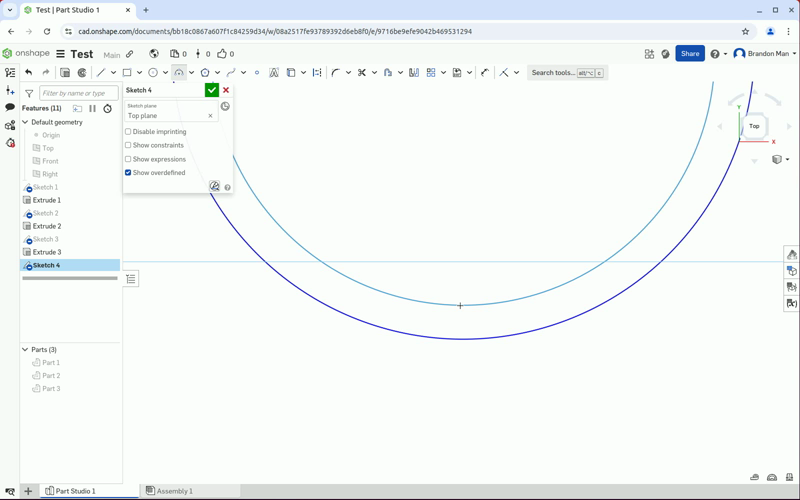
click(460, 305)
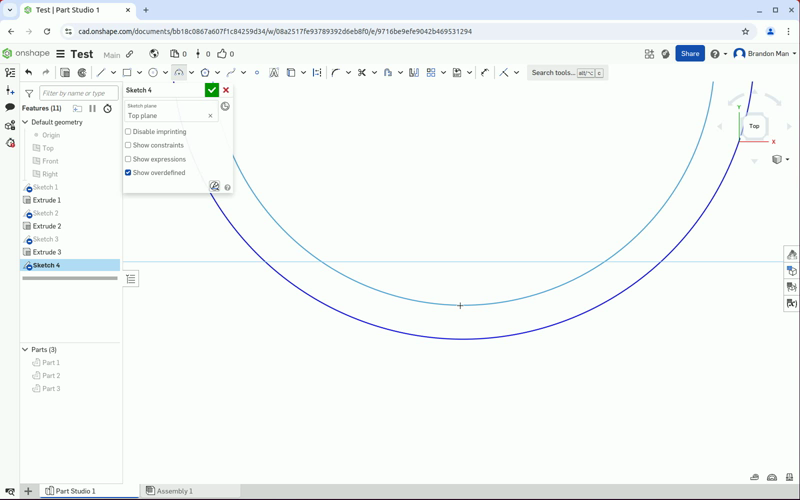
scroll(-6)
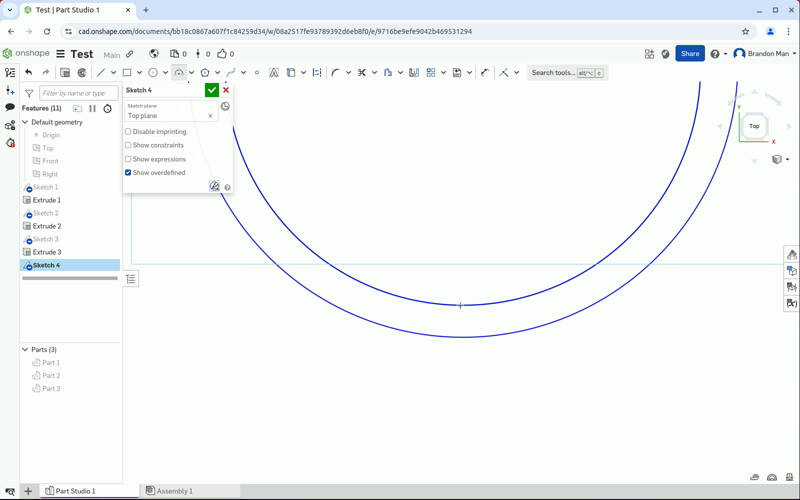
scroll(-6)
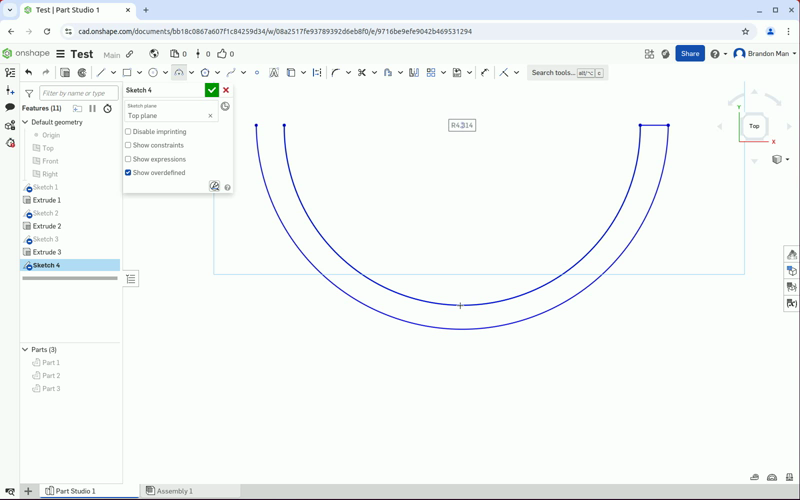
scroll(-6)
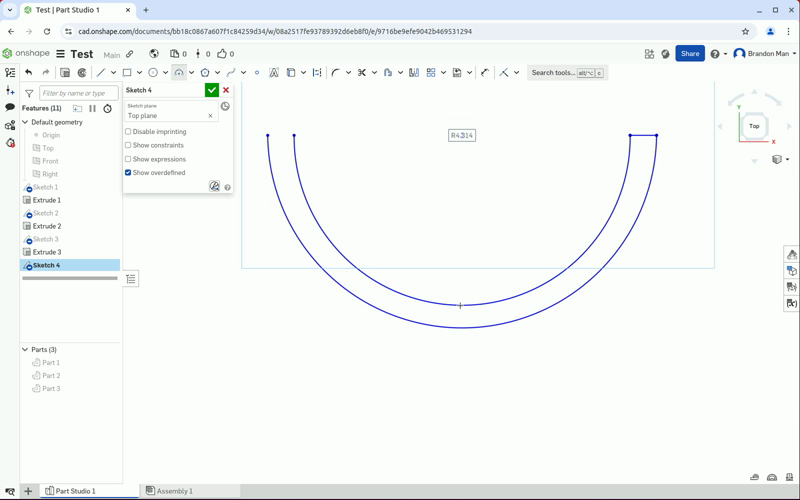
scroll(-6)
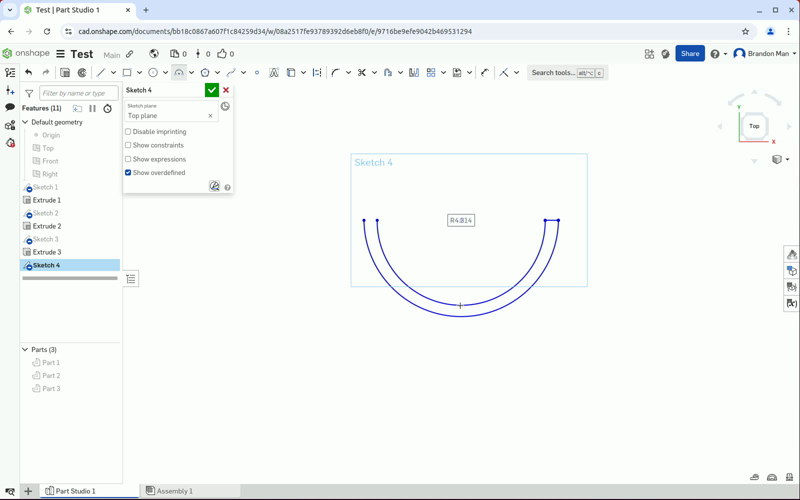
scroll(-6)
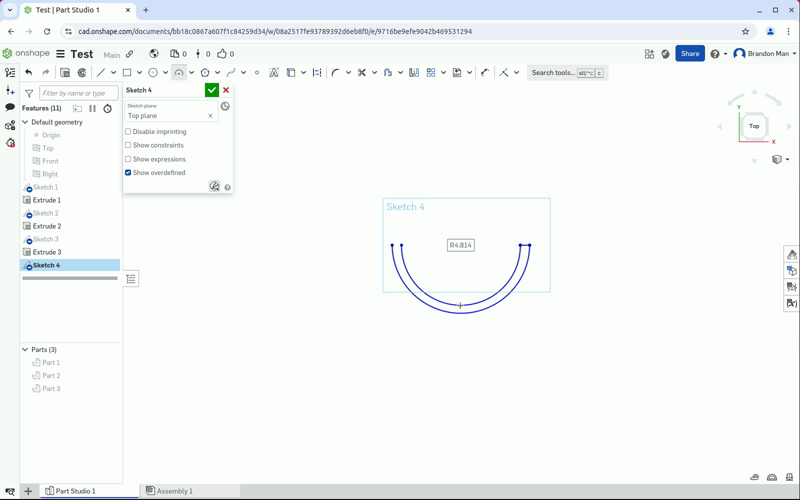
scroll(-6)
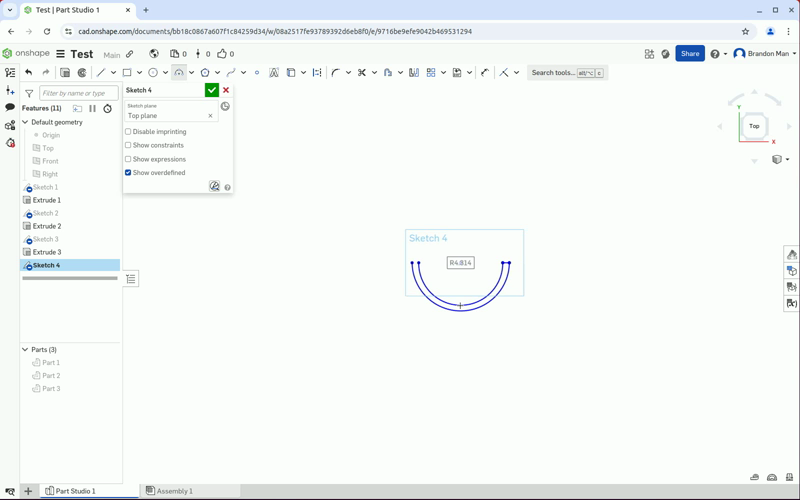
scroll(-6)
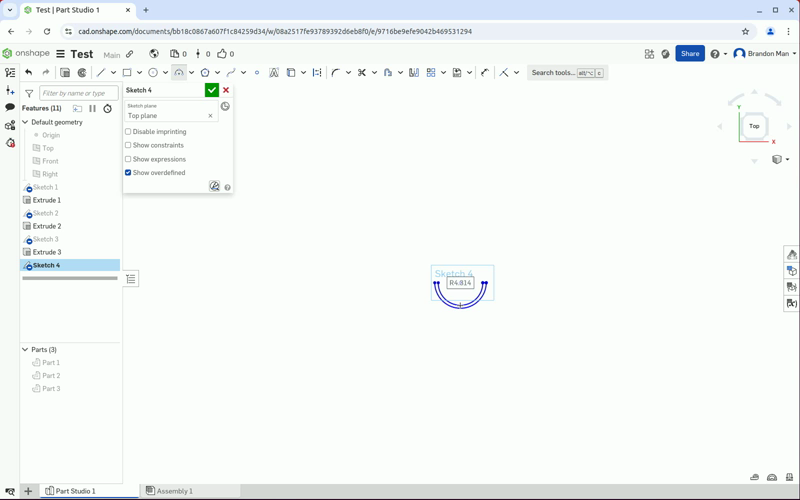
key_up(shift)
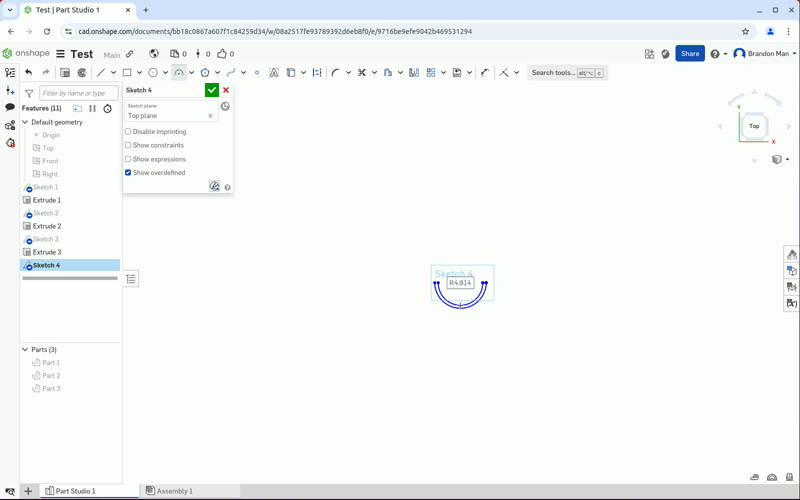
key(esc)
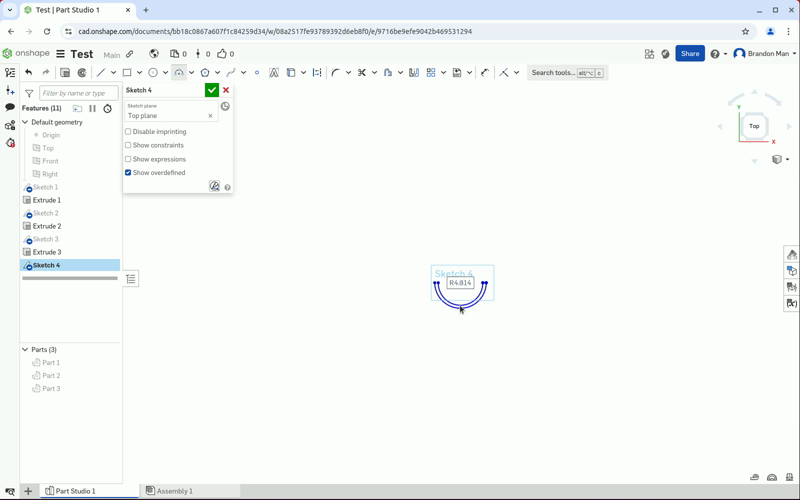
key(l)
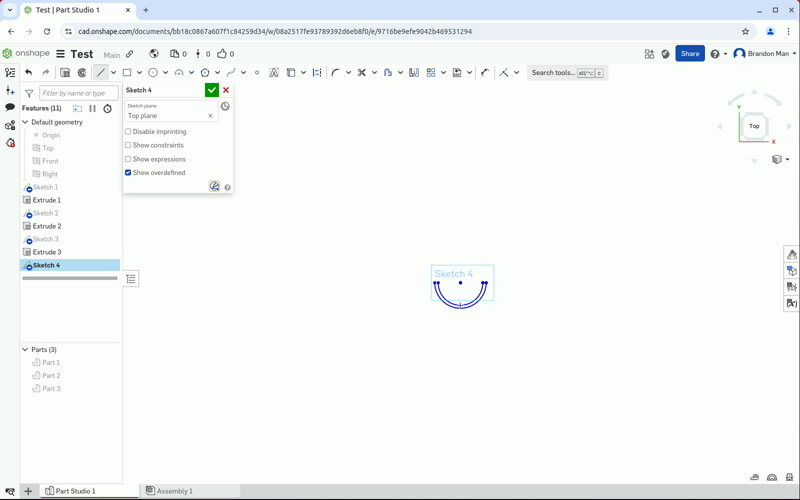
mouse_move(438, 282)
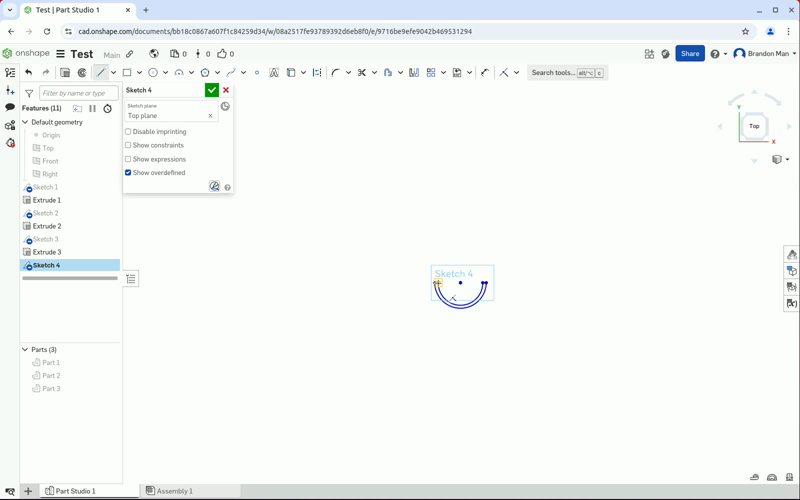
scroll(6)
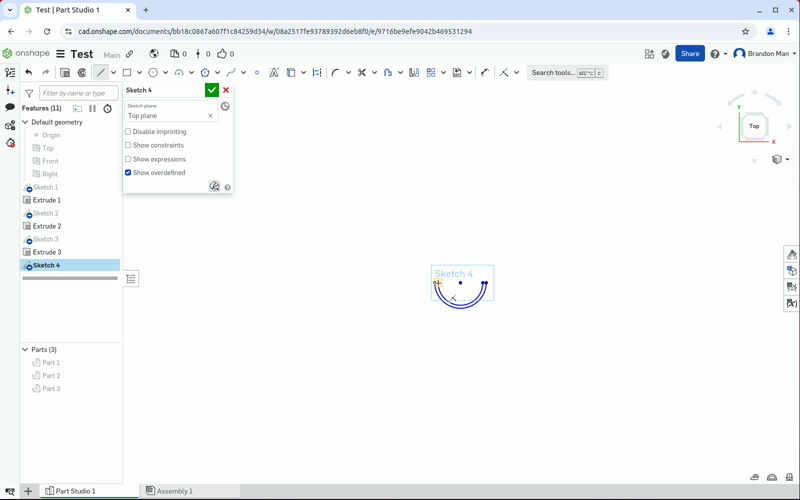
scroll(6)
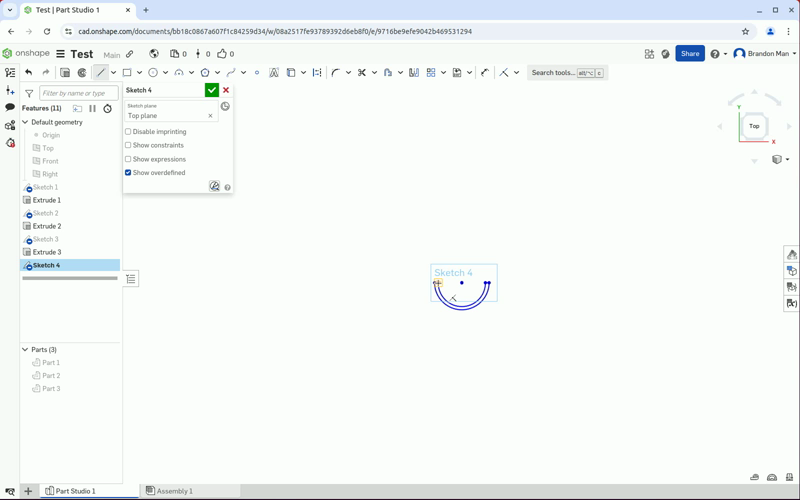
scroll(6)
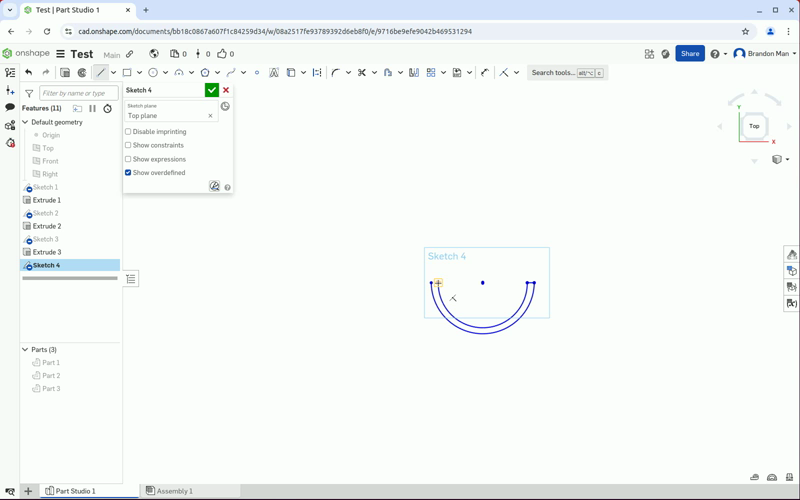
scroll(6)
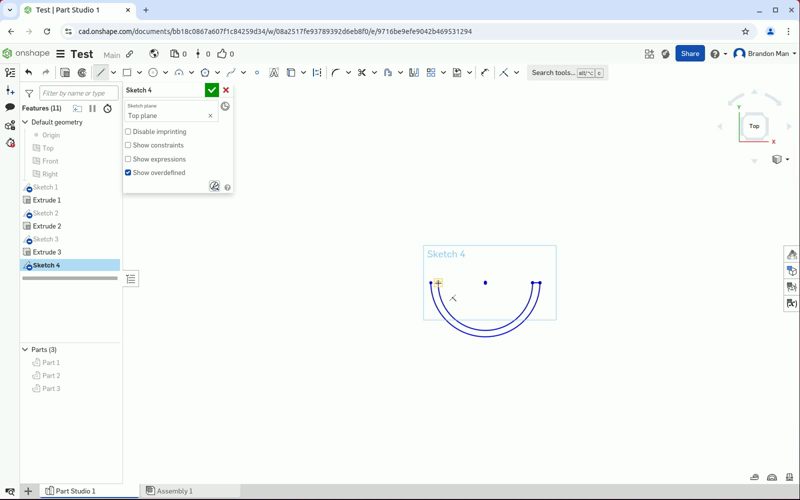
scroll(6)
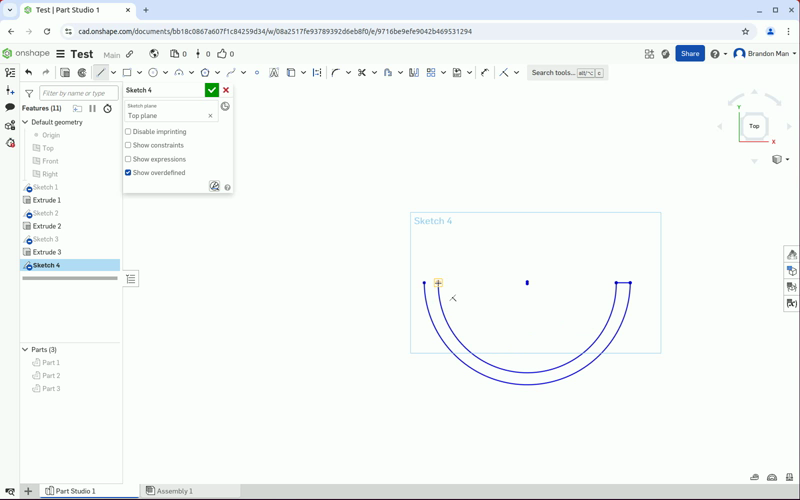
scroll(6)
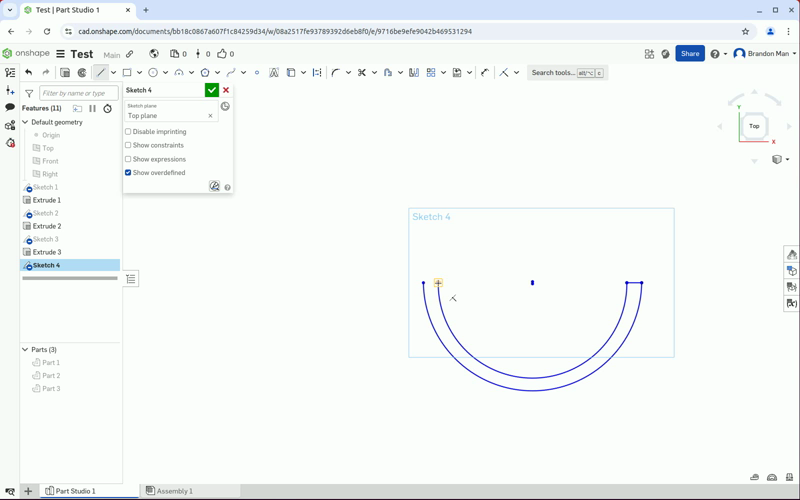
scroll(6)
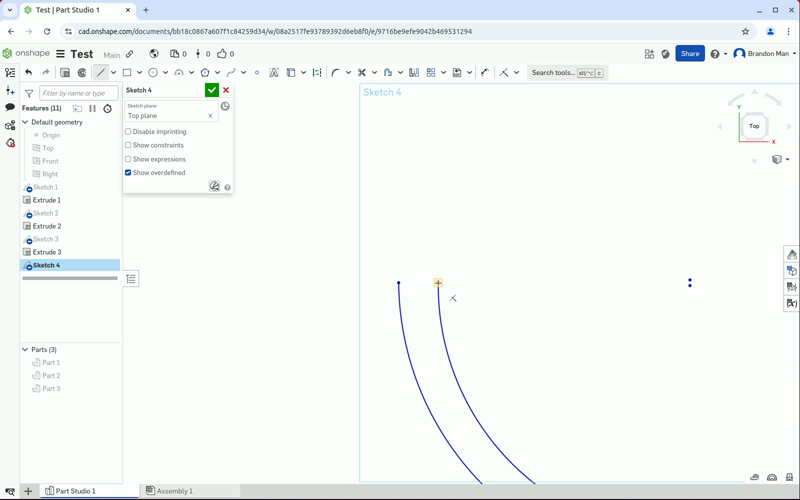
click(438, 282)
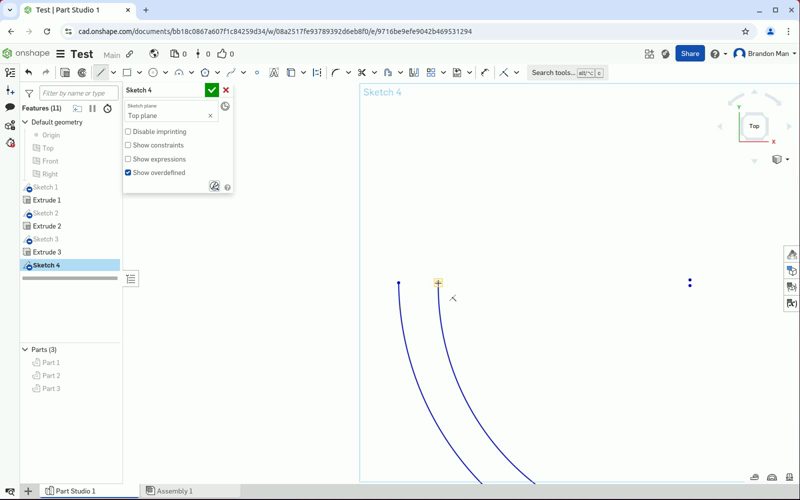
scroll(-6)
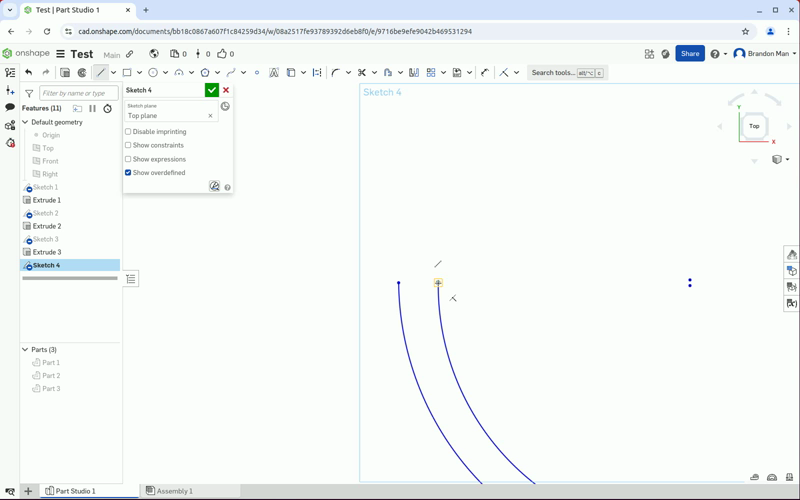
scroll(-6)
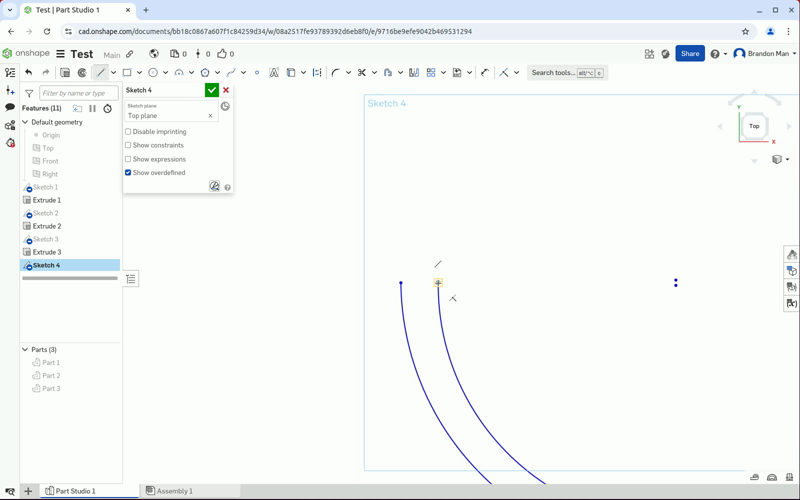
scroll(-6)
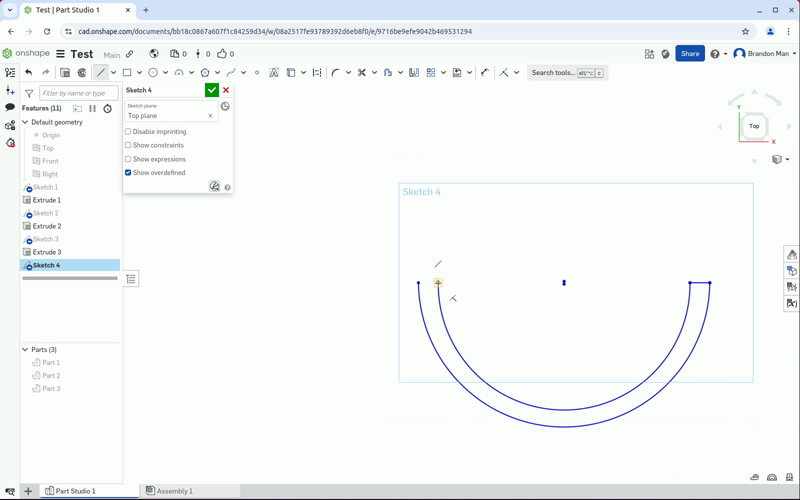
scroll(-6)
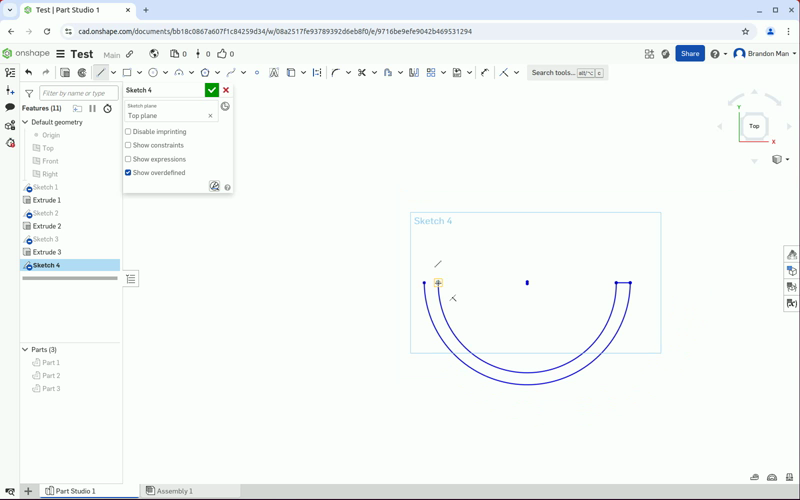
scroll(-6)
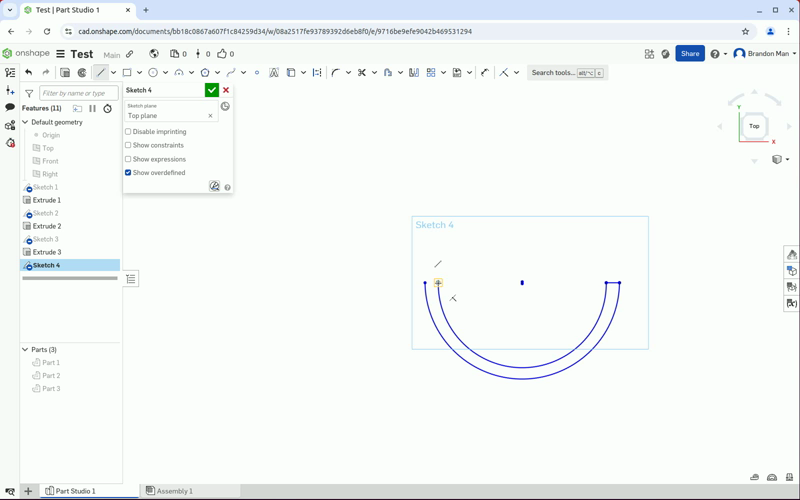
scroll(-6)
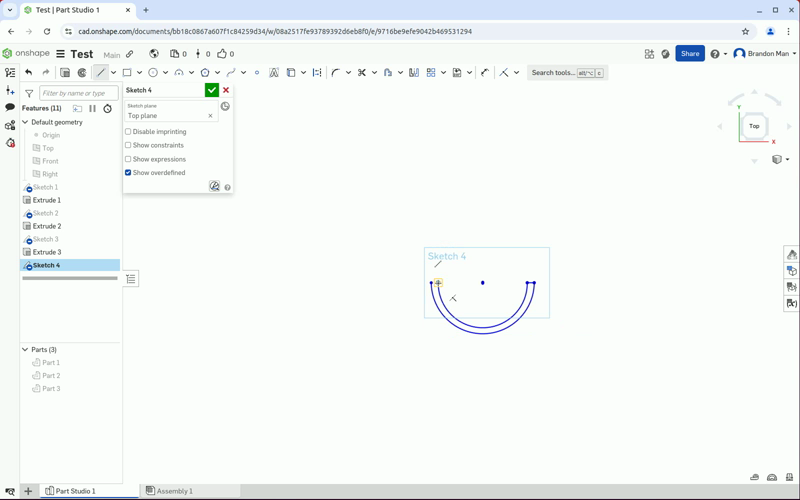
scroll(-6)
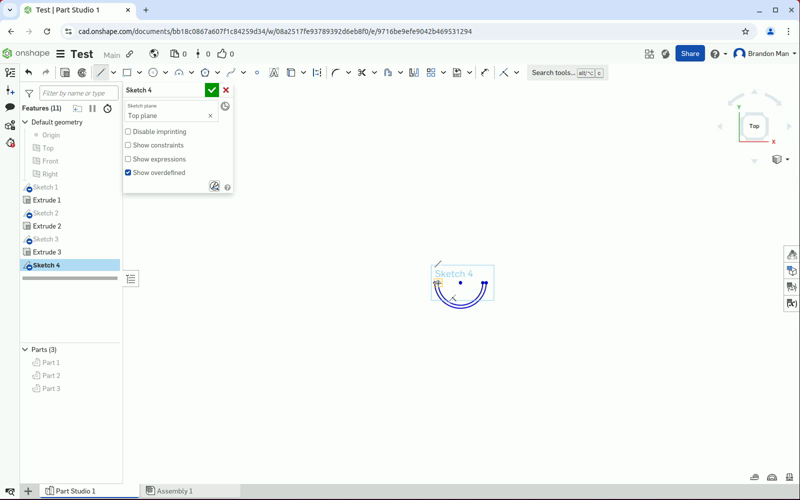
mouse_move(468, 282)
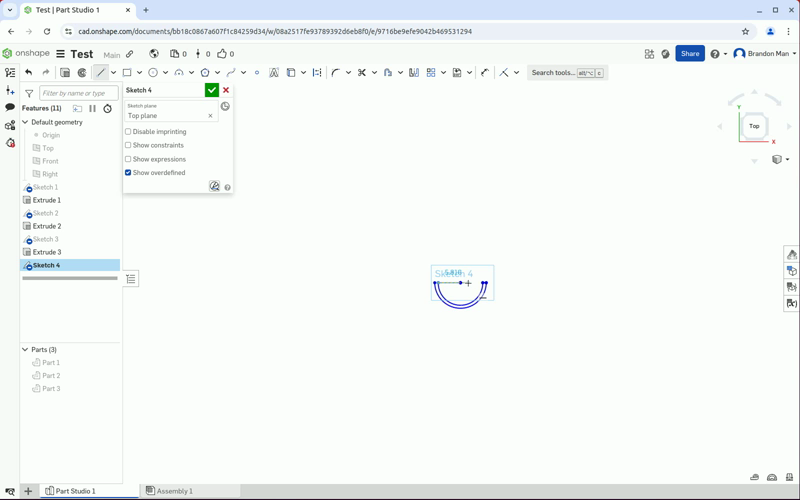
key_down(shift)
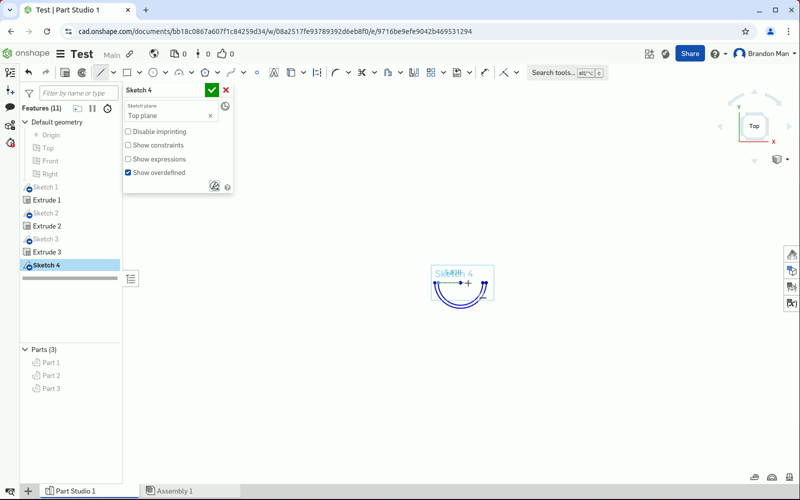
mouse_move(434, 282)
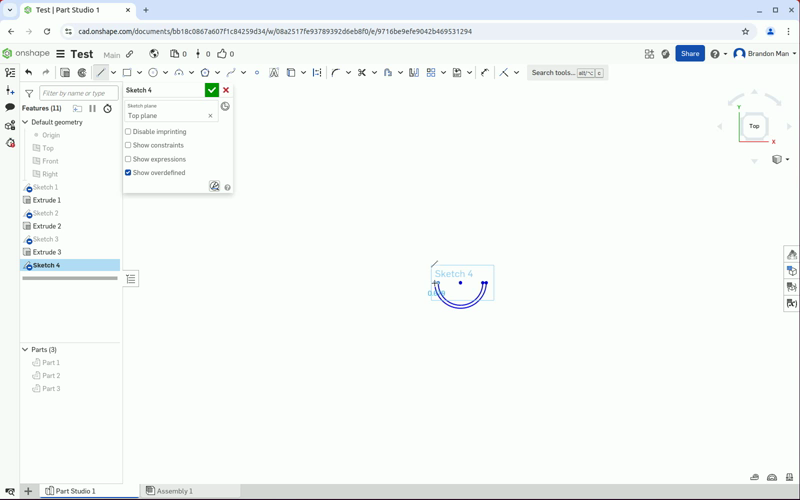
scroll(6)
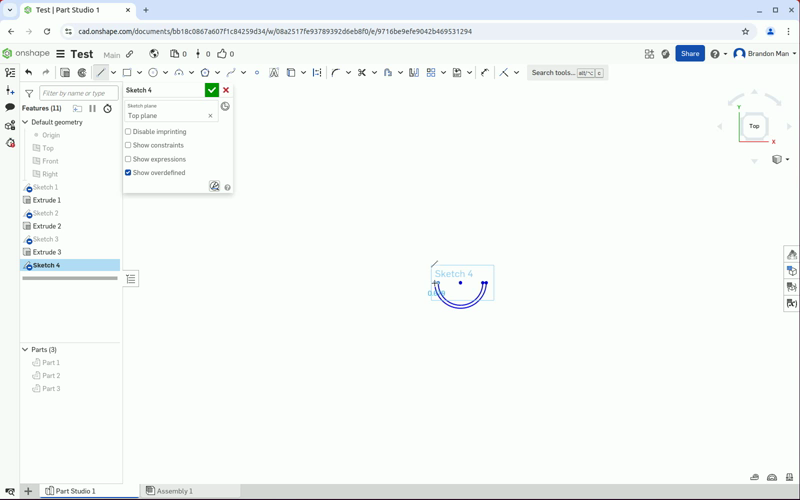
scroll(6)
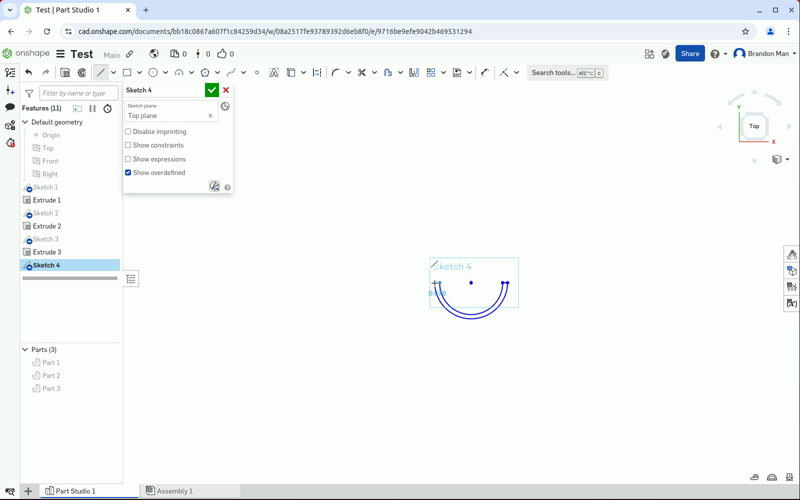
scroll(6)
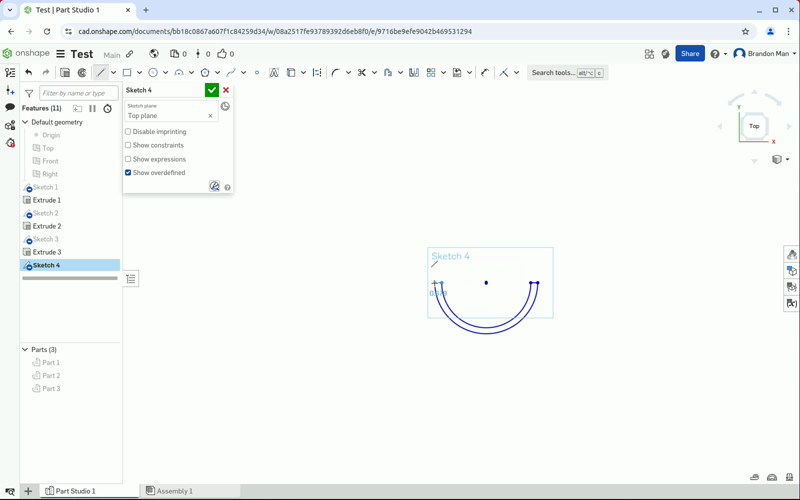
scroll(6)
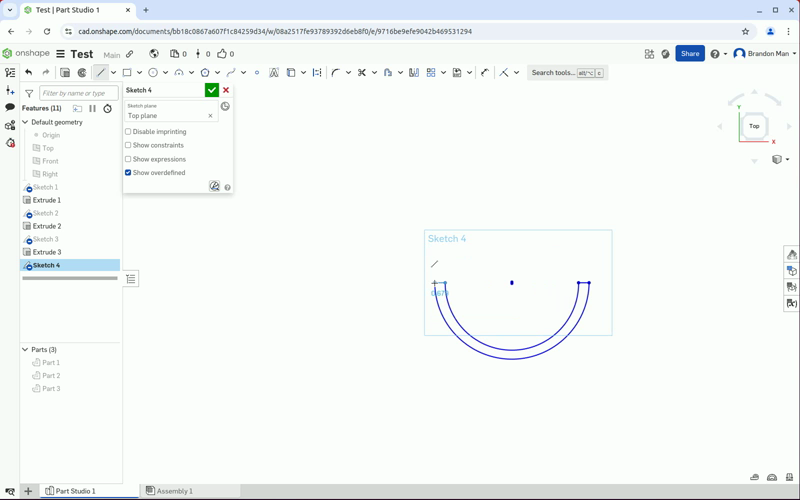
scroll(6)
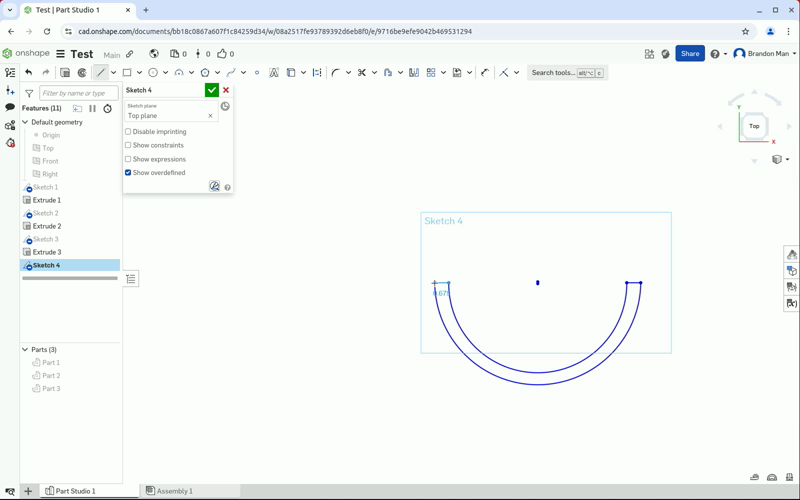
scroll(6)
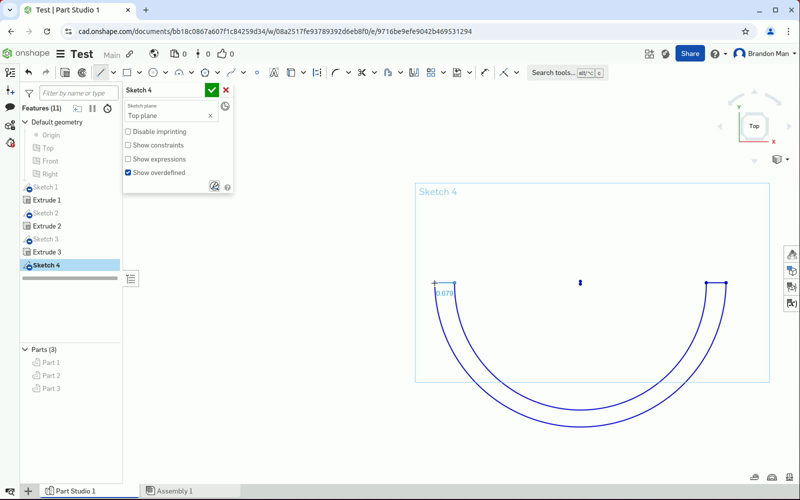
scroll(6)
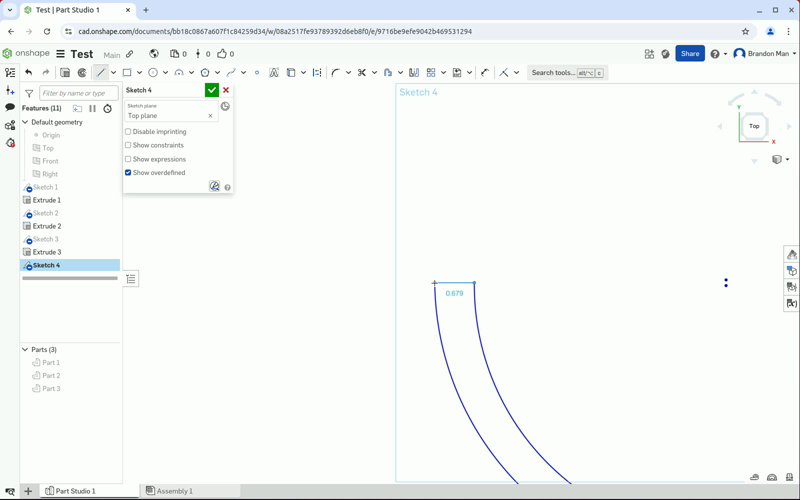
key_up(shift)
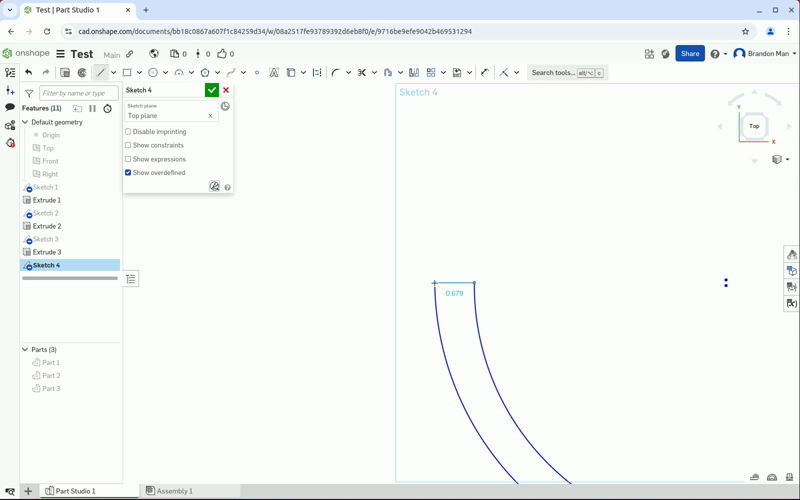
click(434, 282)
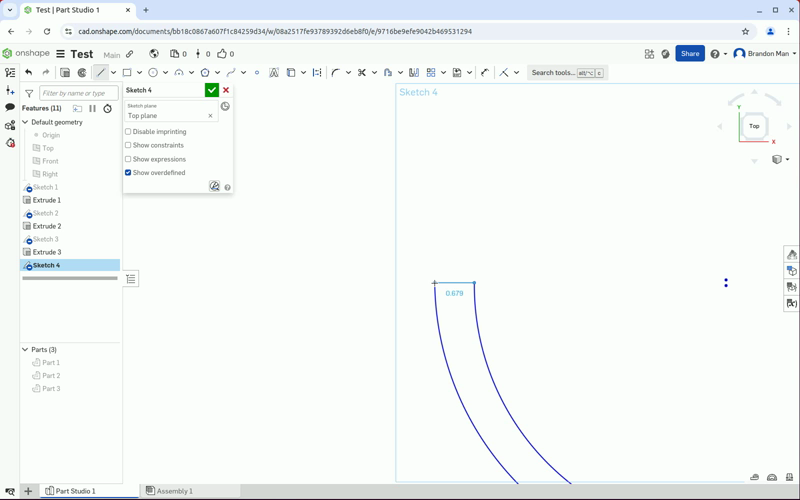
scroll(-6)
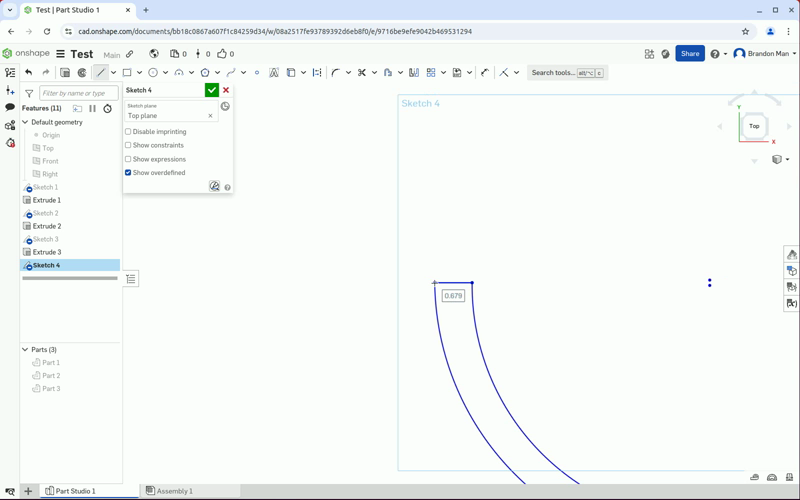
scroll(-6)
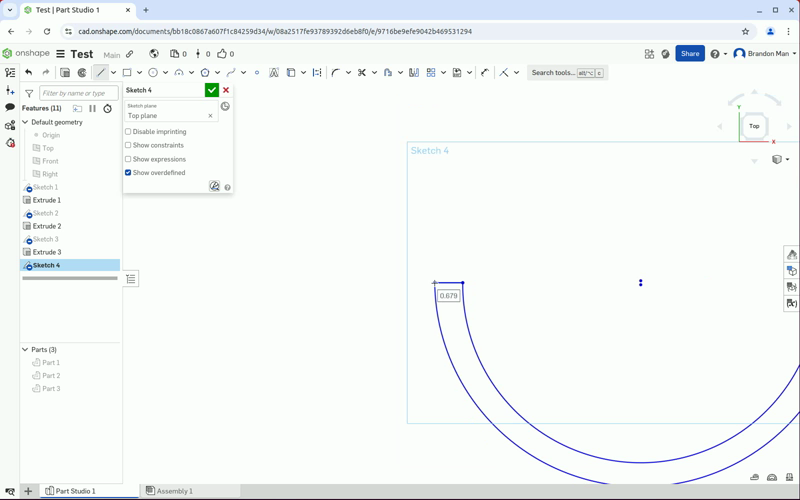
scroll(-6)
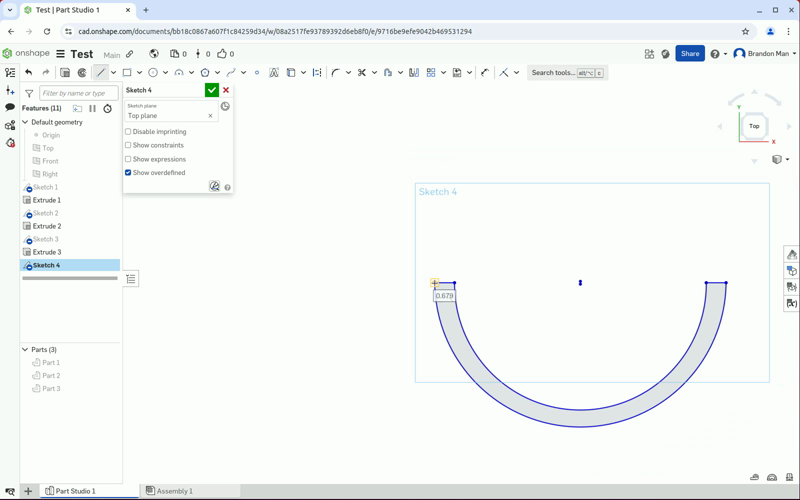
scroll(-6)
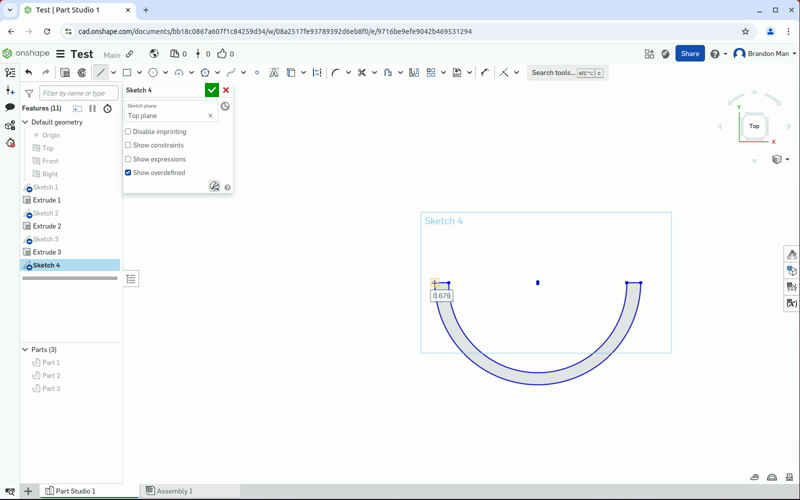
scroll(-6)
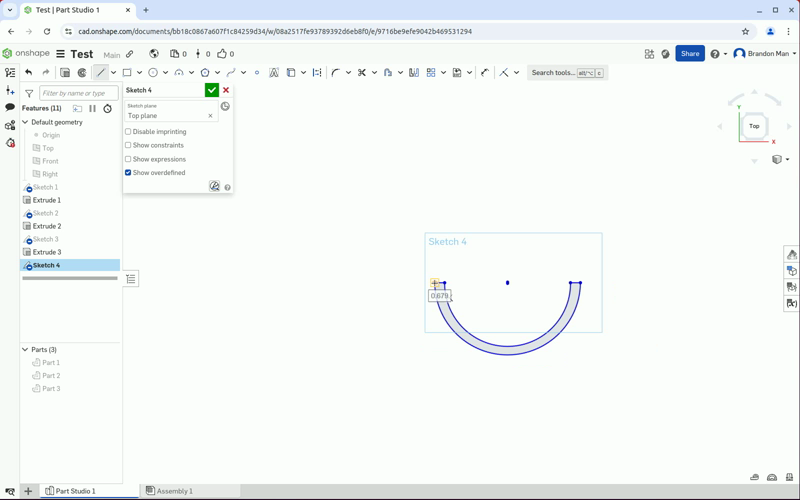
scroll(-6)
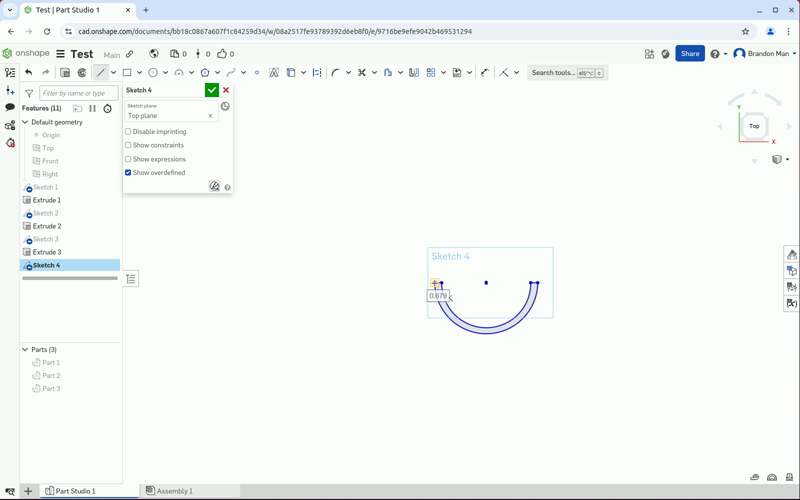
scroll(-6)
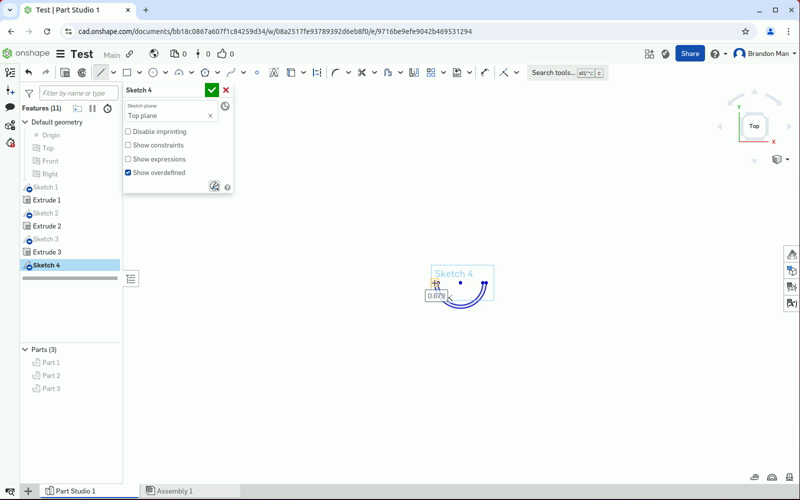
key(esc)
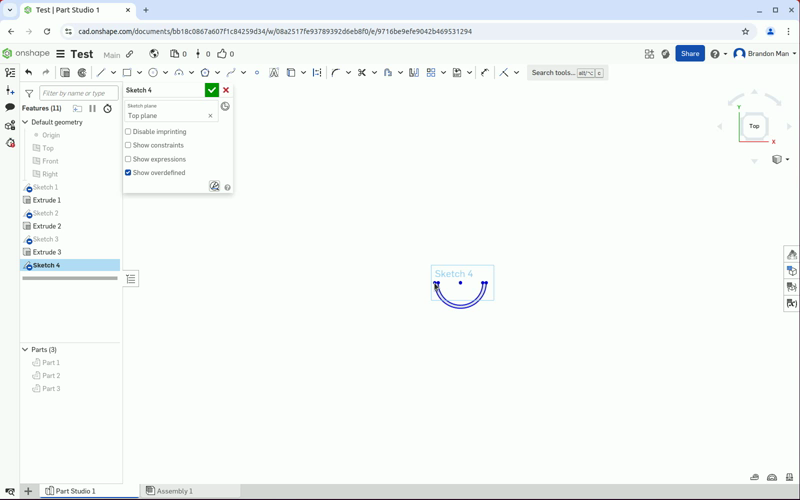
mouse_move(466, 295)
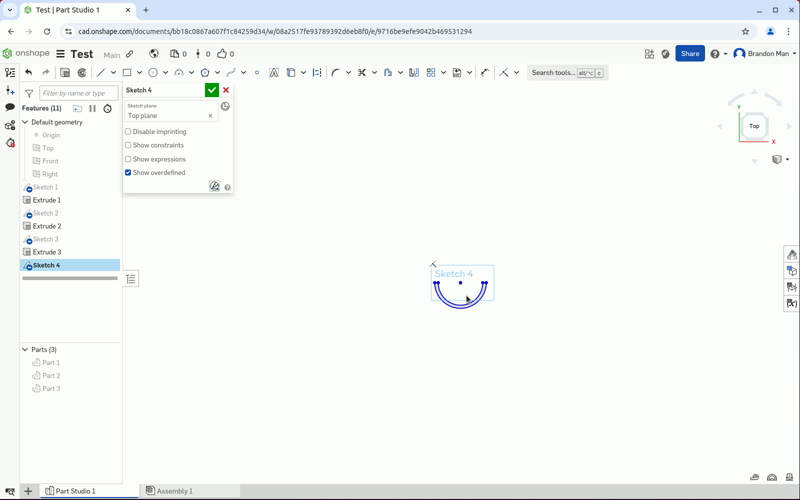
scroll(6)
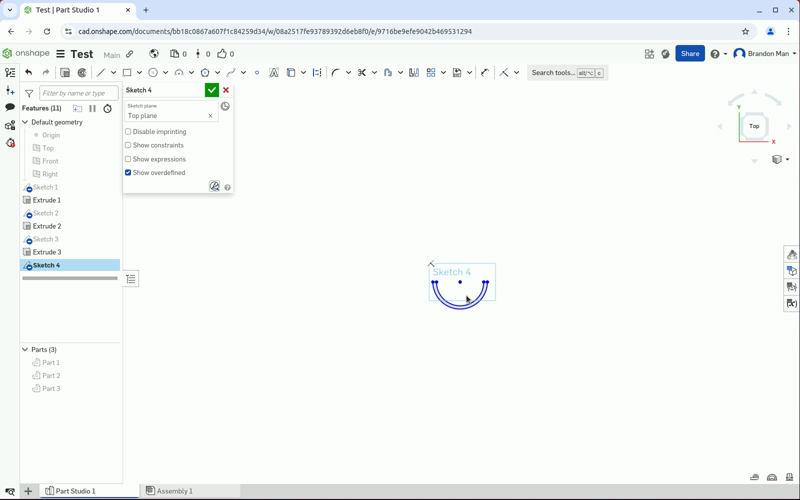
scroll(6)
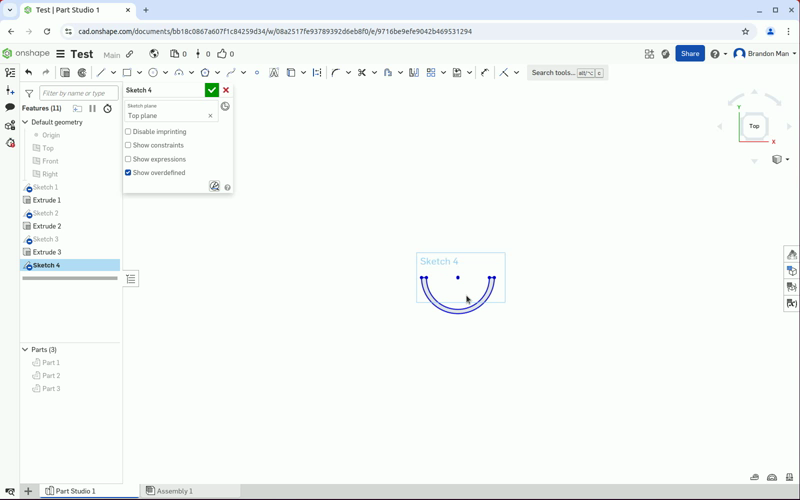
scroll(6)
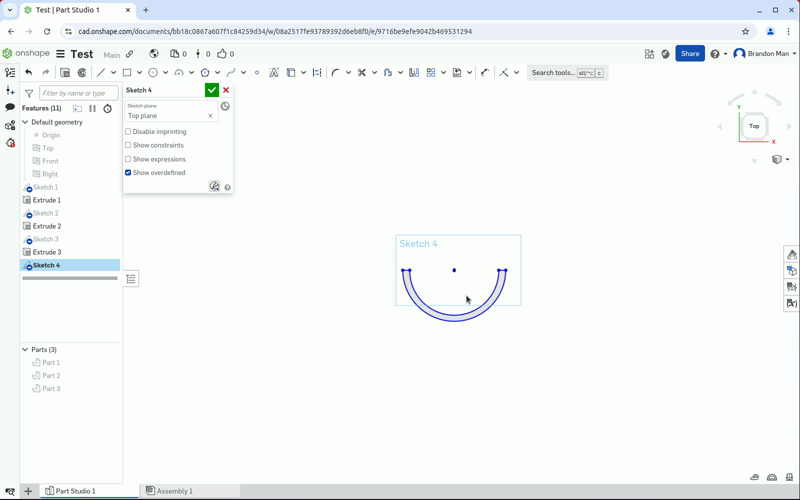
scroll(6)
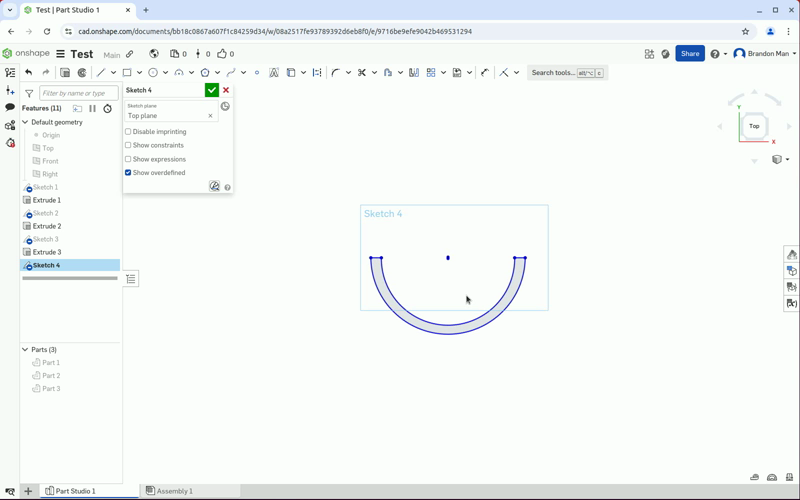
scroll(6)
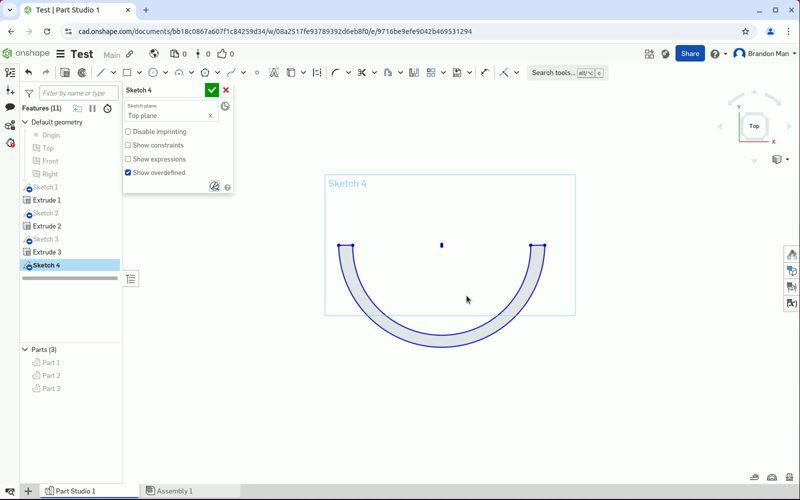
scroll(6)
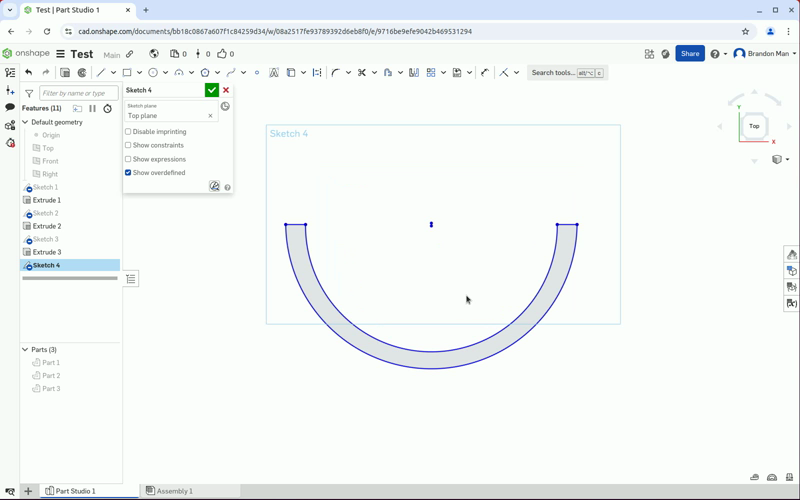
scroll(6)
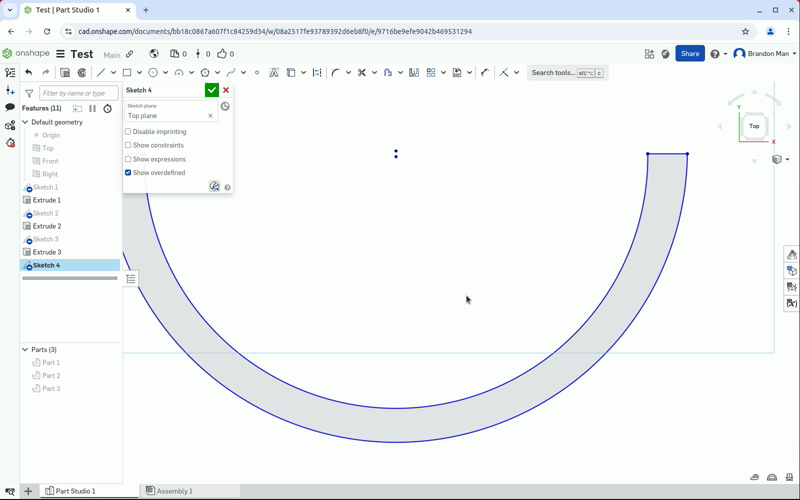
click(466, 295)
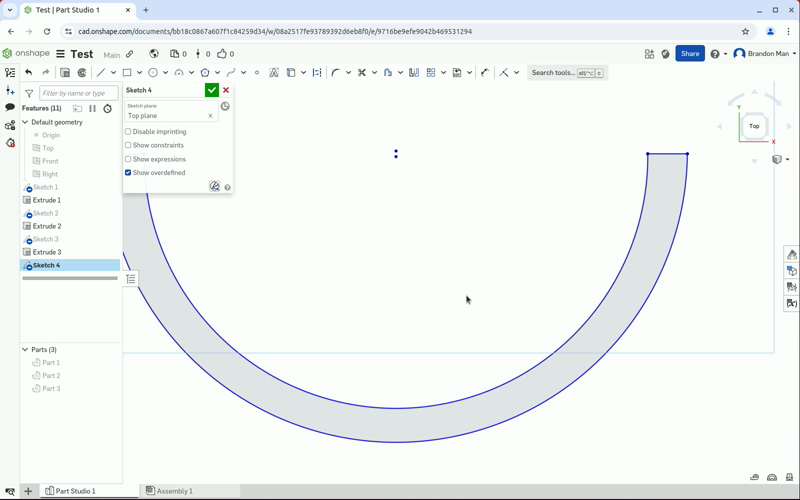
scroll(-6)
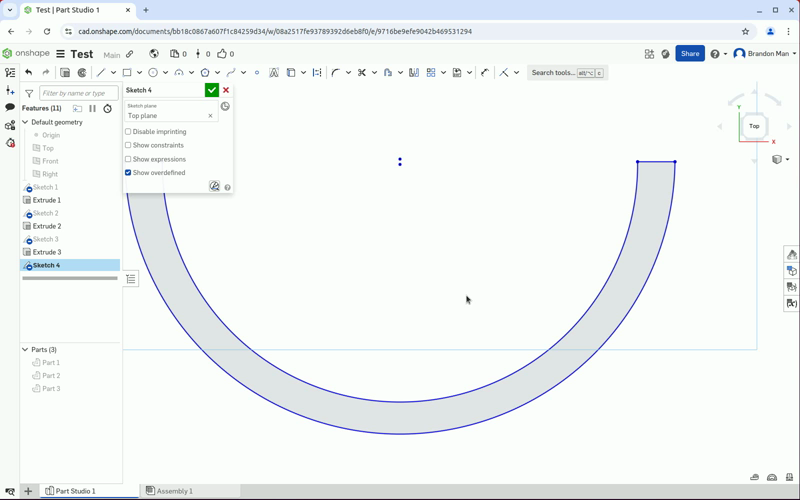
scroll(-6)
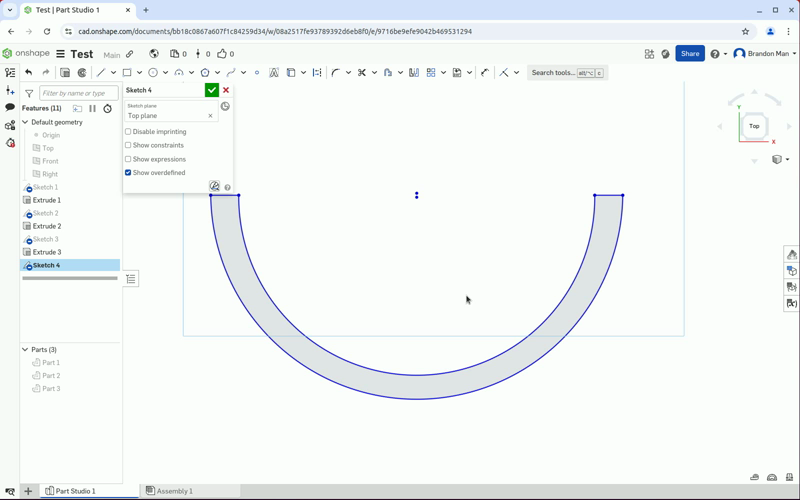
scroll(-6)
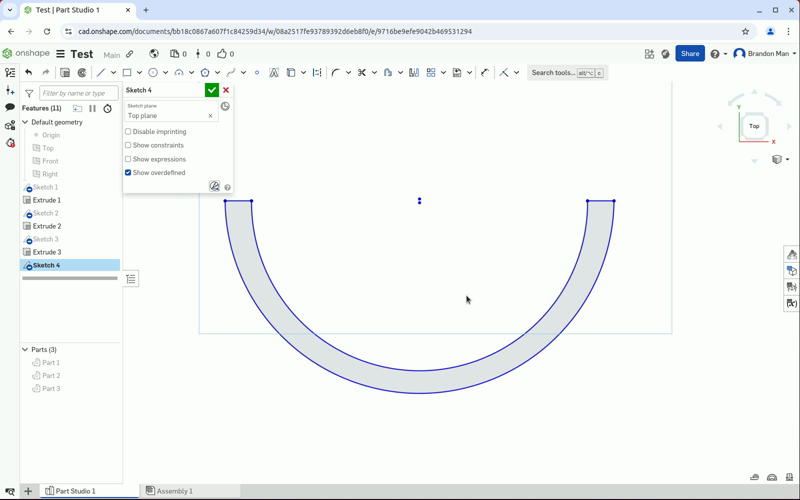
scroll(-6)
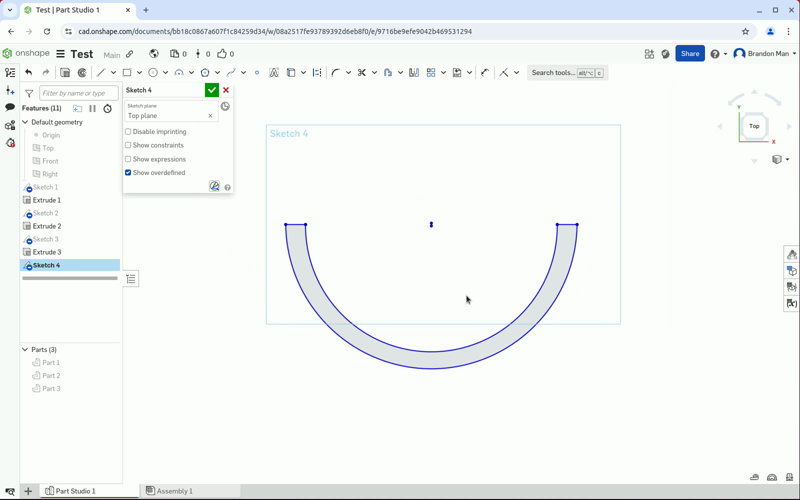
scroll(-6)
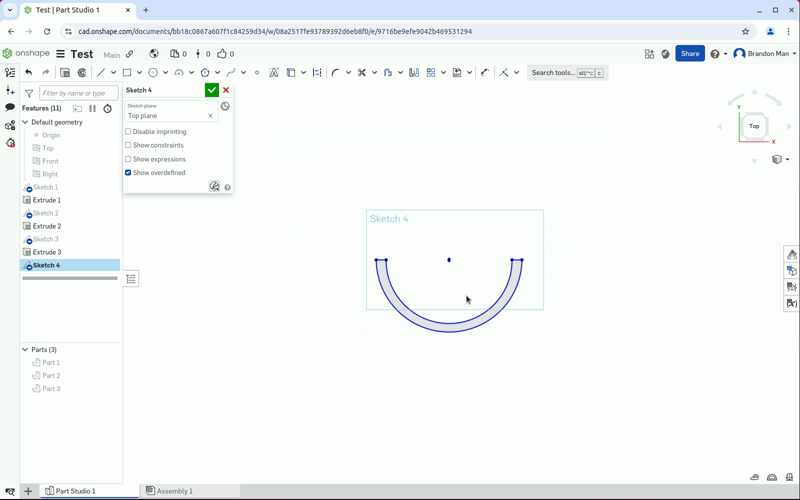
scroll(-6)
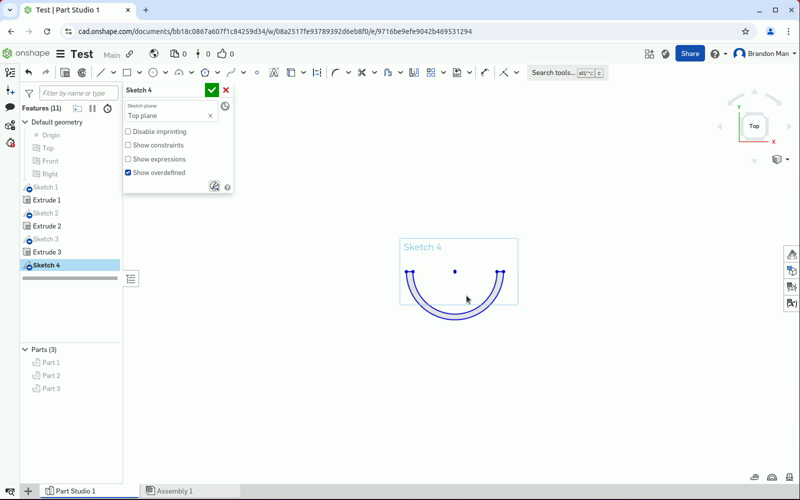
scroll(-6)
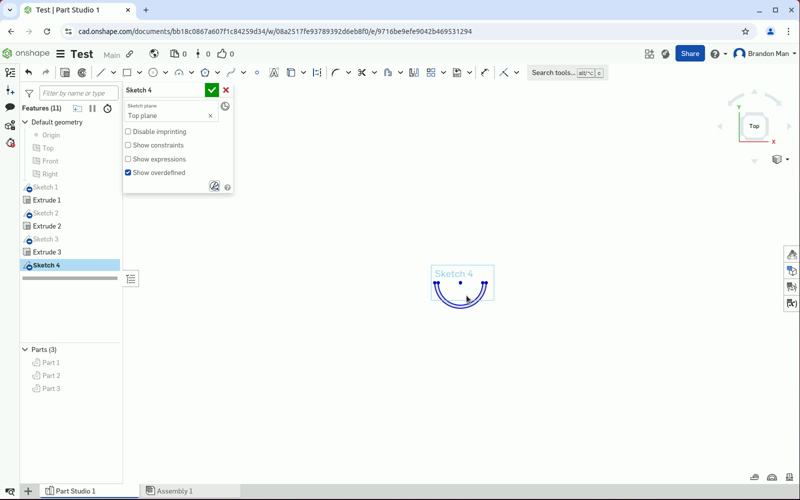
mouse_move(73, 352)
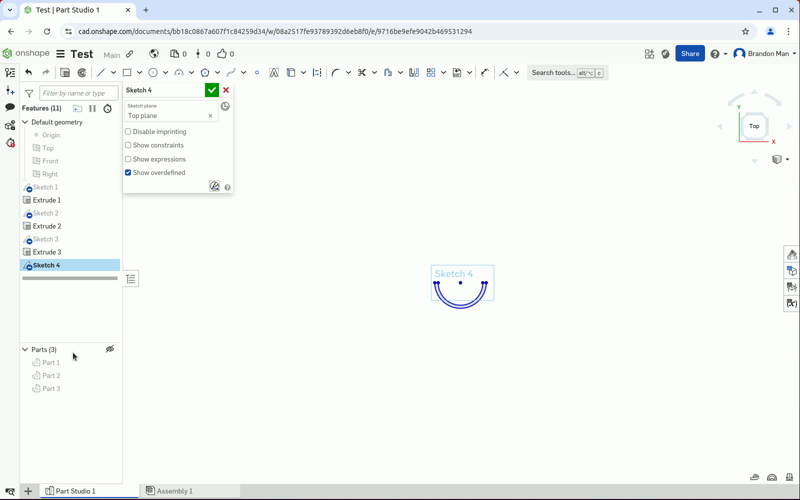
key(shift+y)
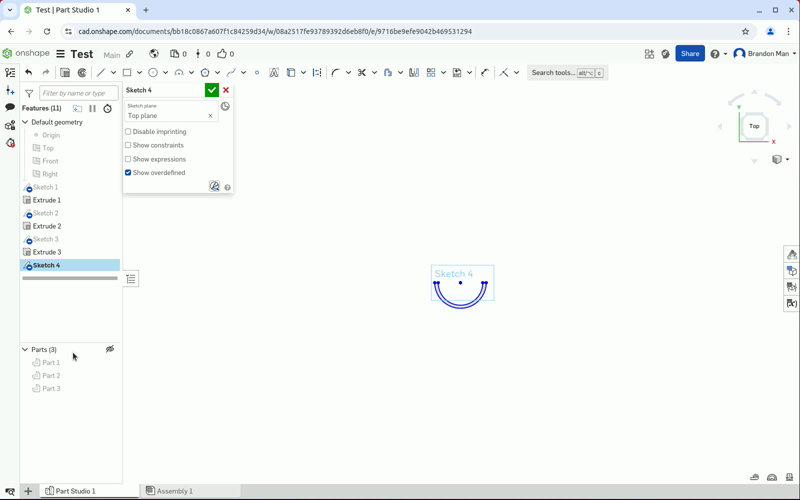
key(shift+e)
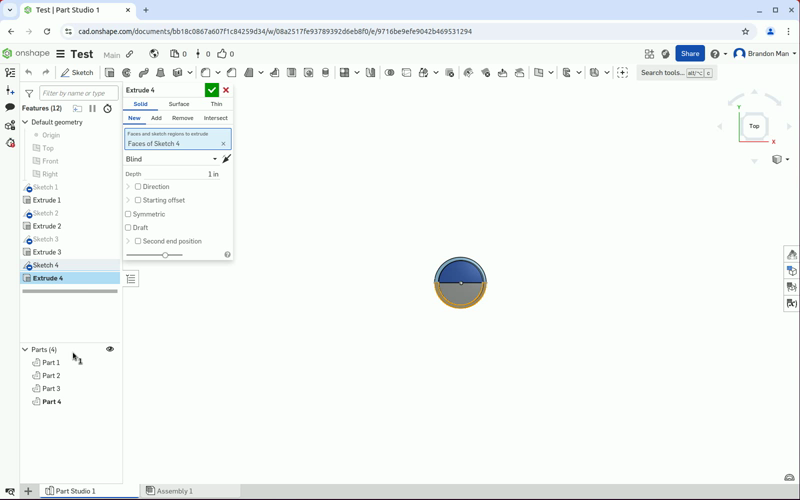
mouse_move(143, 106)
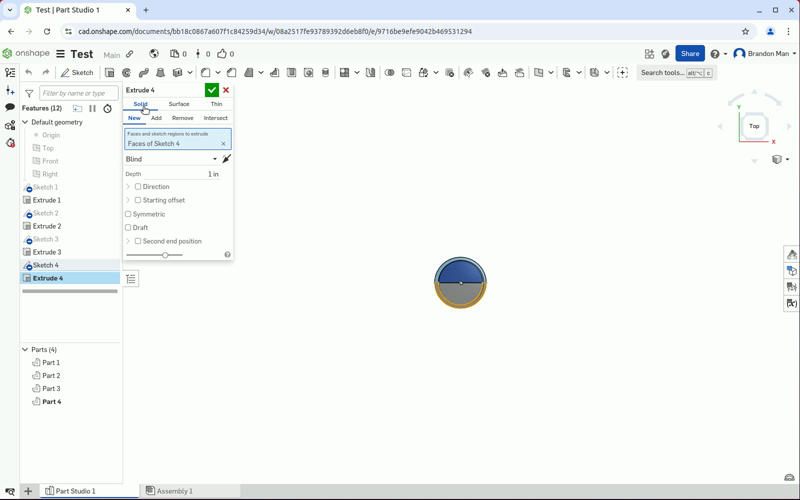
click(143, 106)
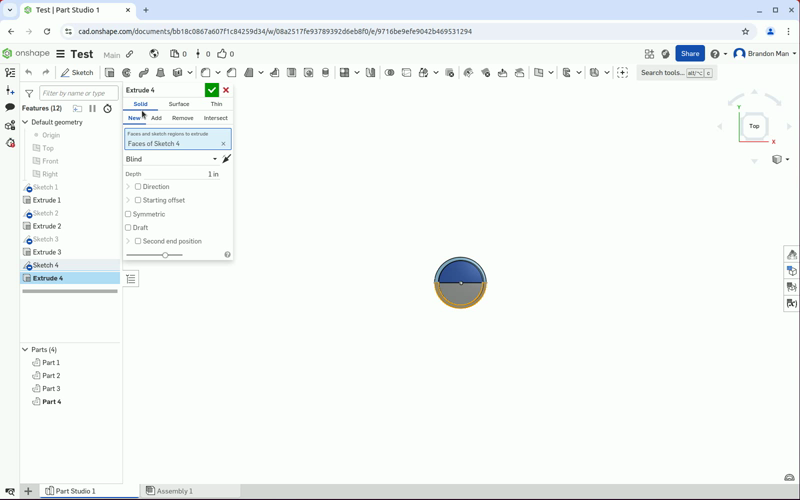
mouse_move(137, 120)
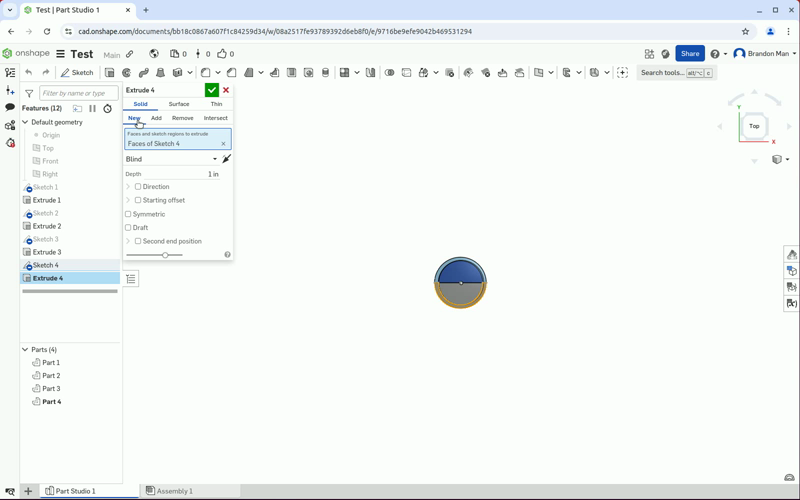
click(137, 120)
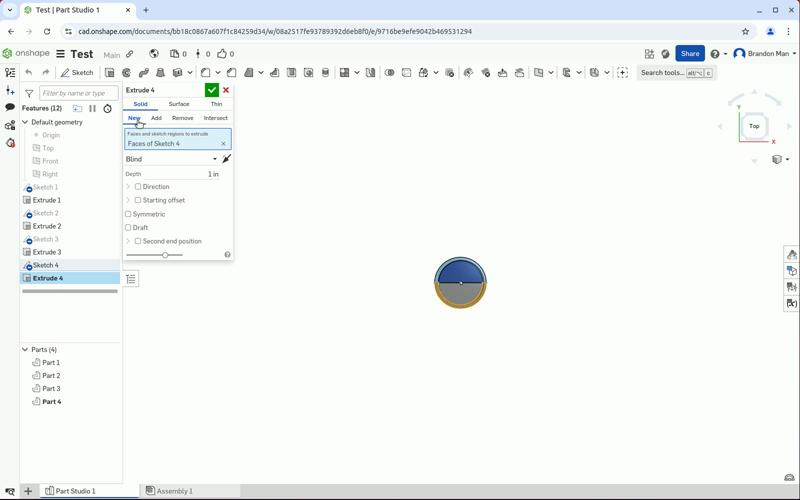
key(tab, 4)
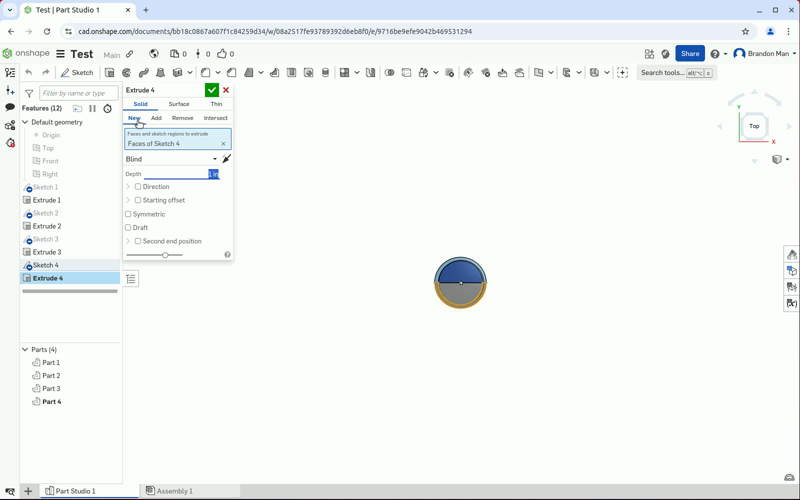
text(1.685)
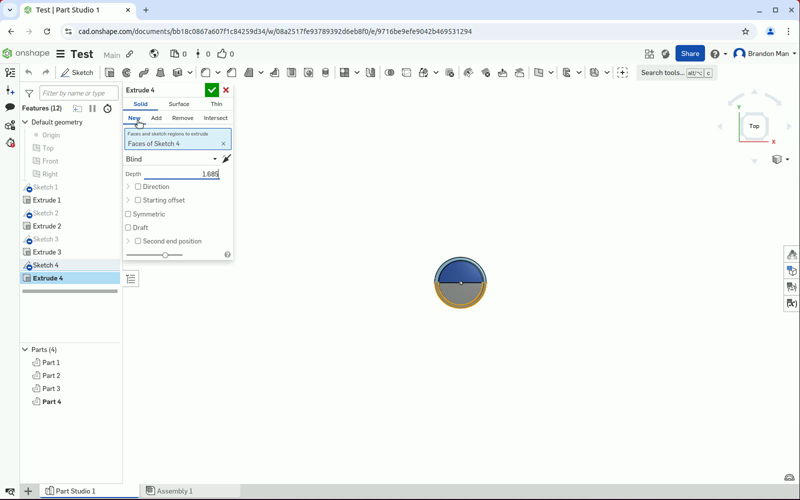
key(enter)
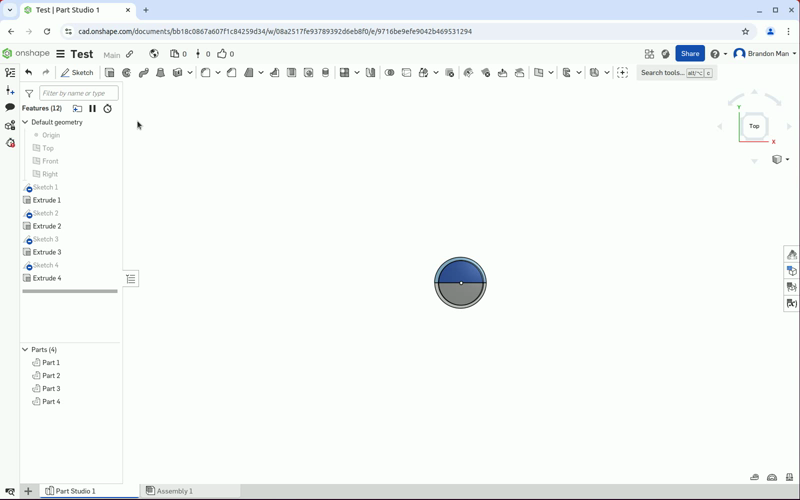
key(shift+h)
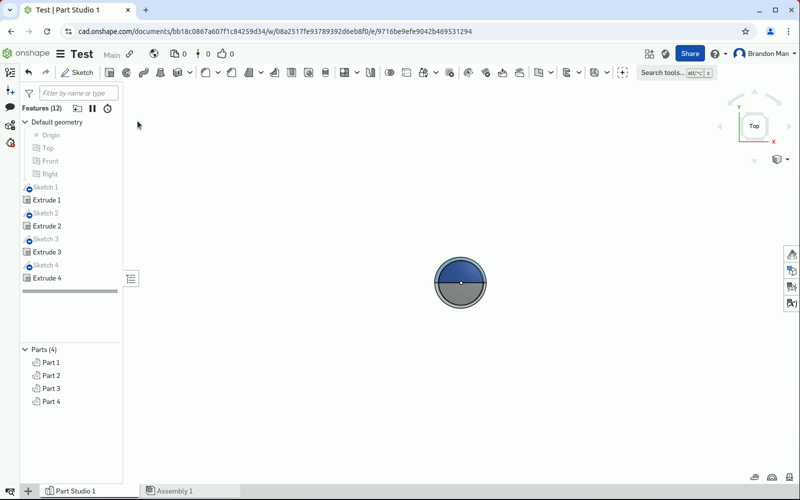
key(shift+h)
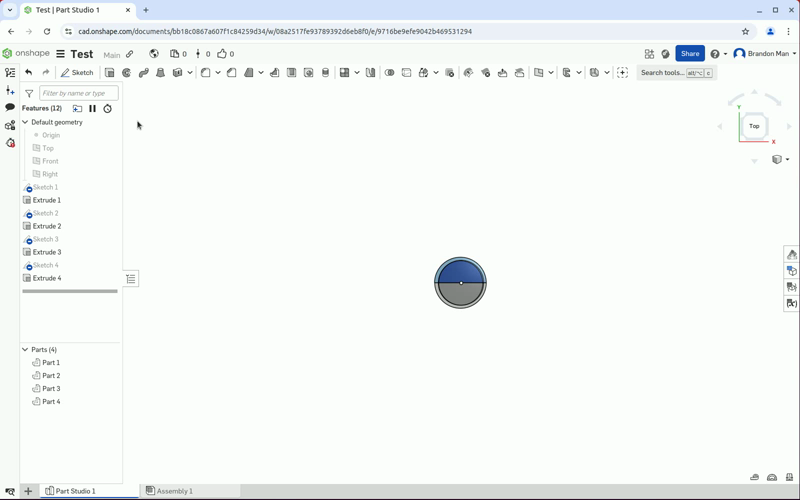
mouse_move(73, 189)
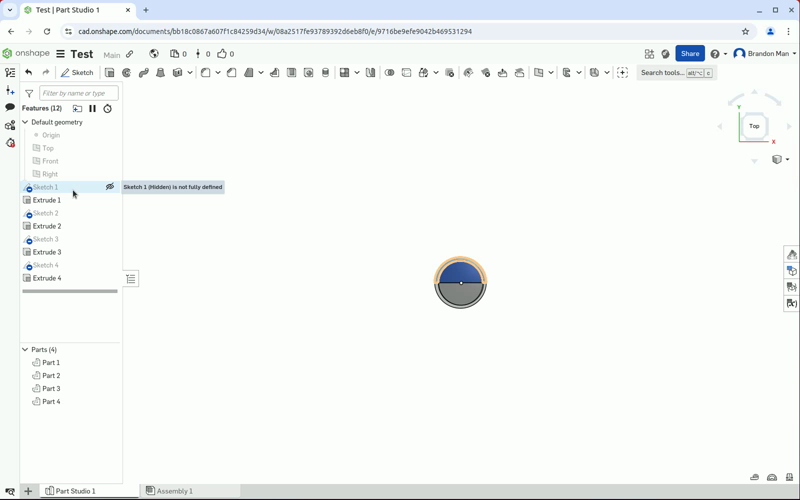
click(73, 189)
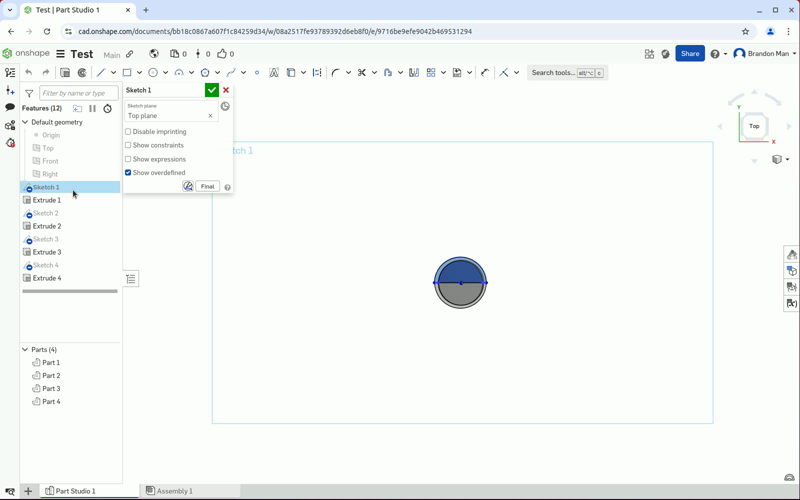
mouse_move(229, 92)
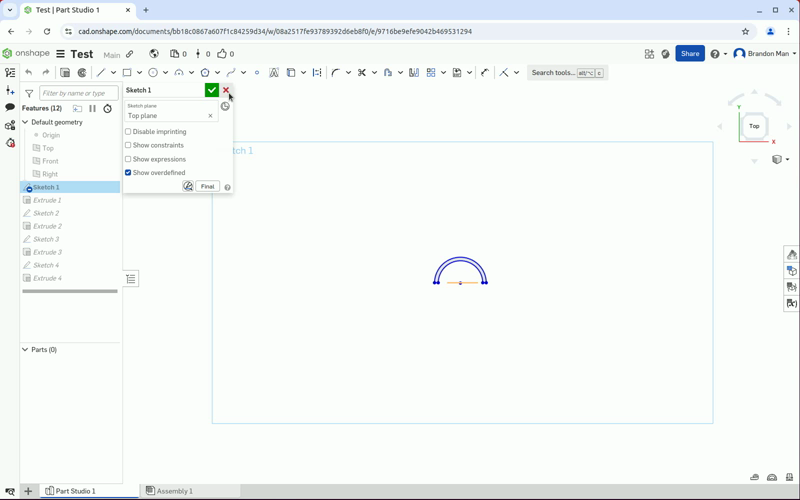
click(229, 92)
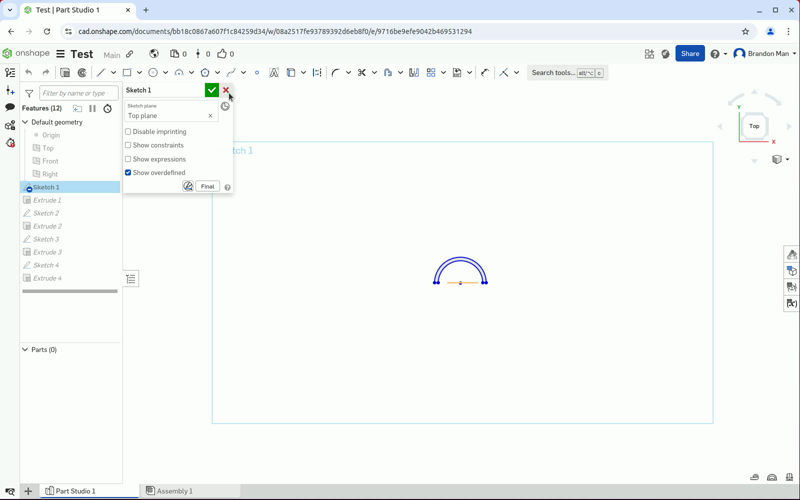
key(shift+s)
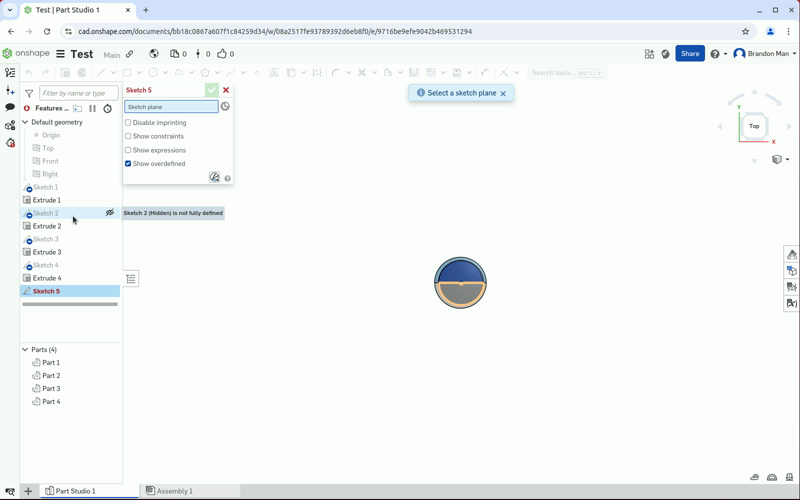
scroll(3)
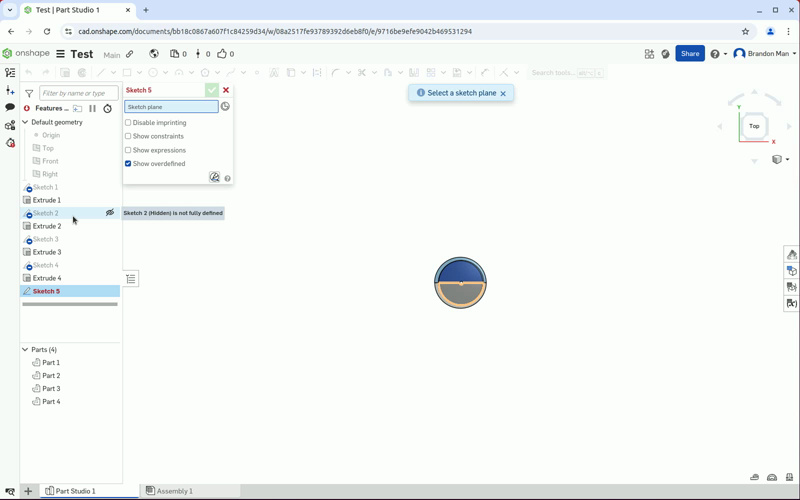
mouse_move(73, 150)
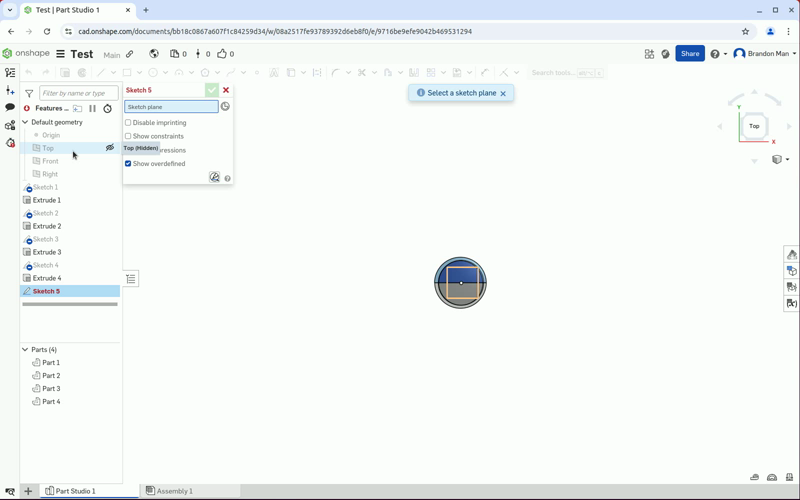
click(73, 150)
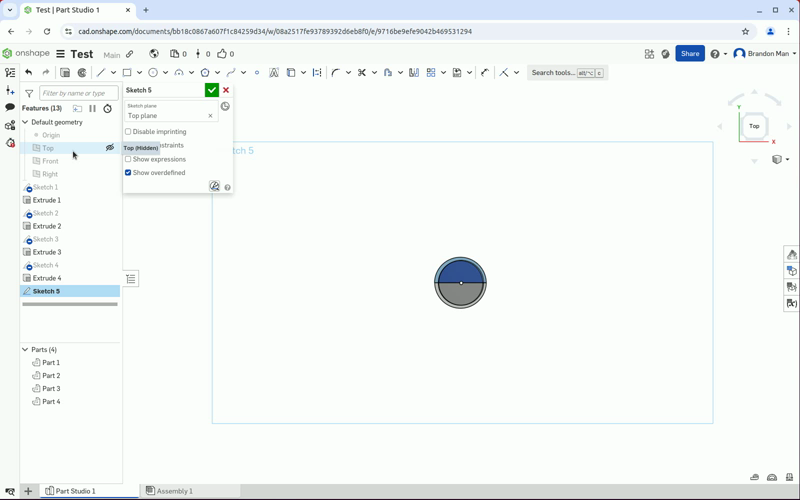
mouse_move(73, 352)
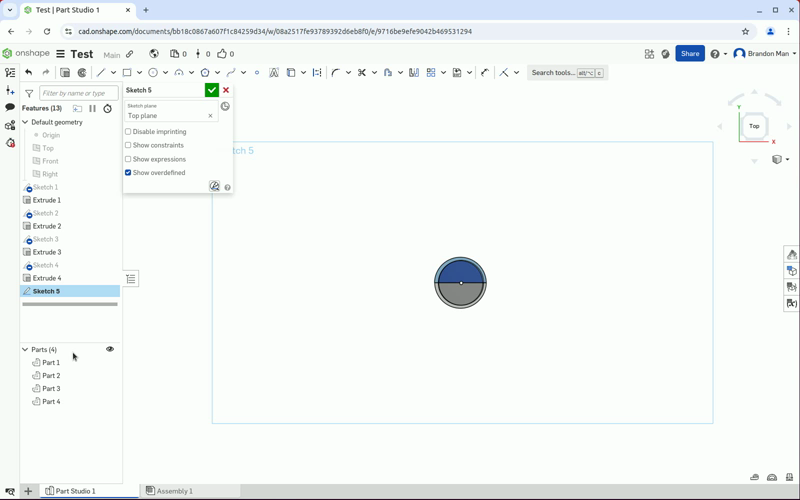
key(y)
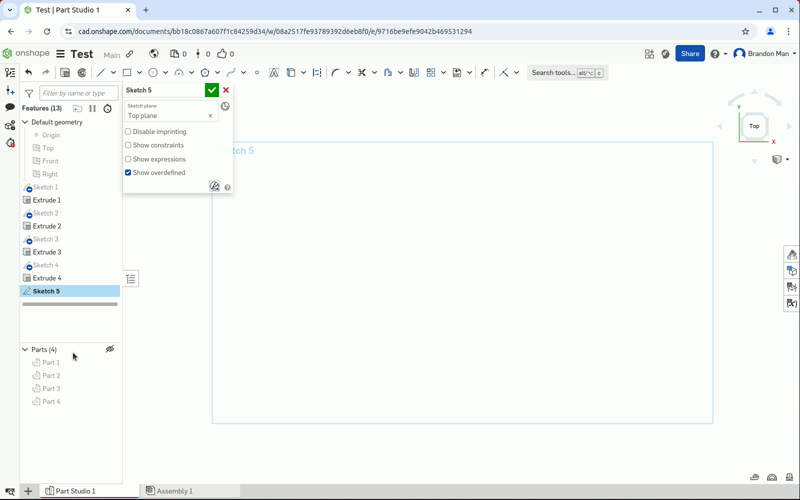
key(l)
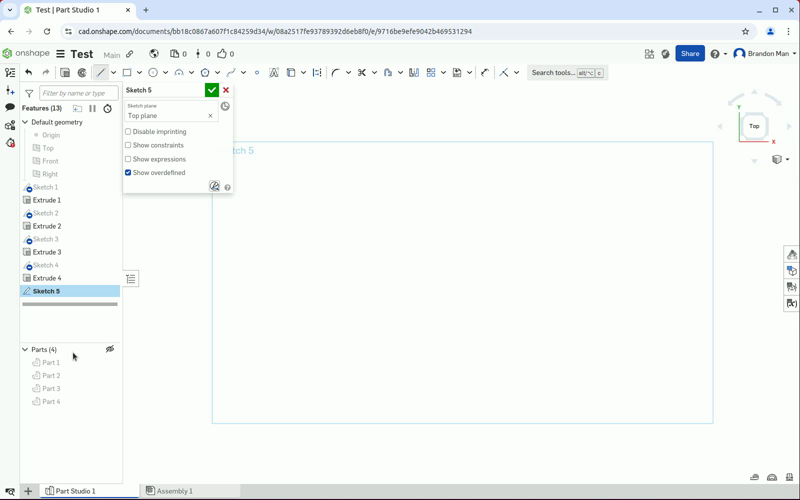
key_down(shift)
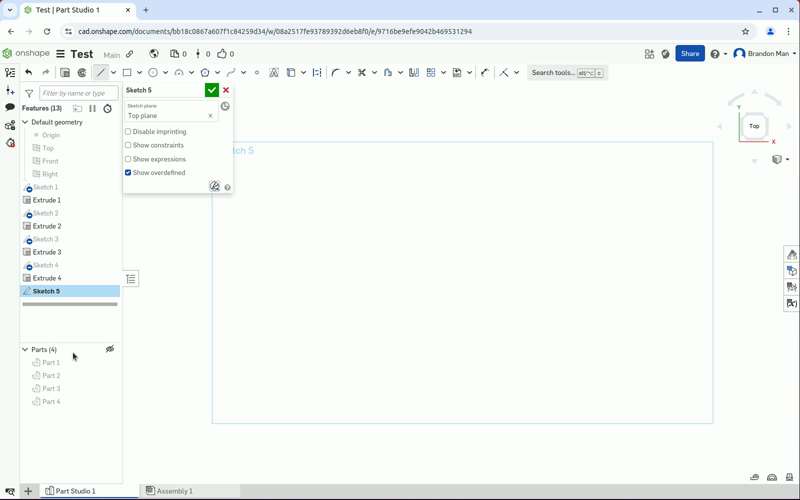
mouse_move(438, 282)
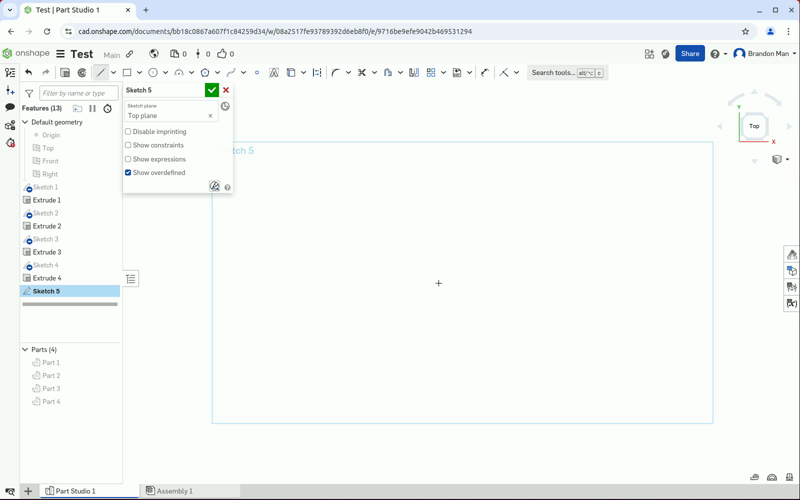
click(438, 282)
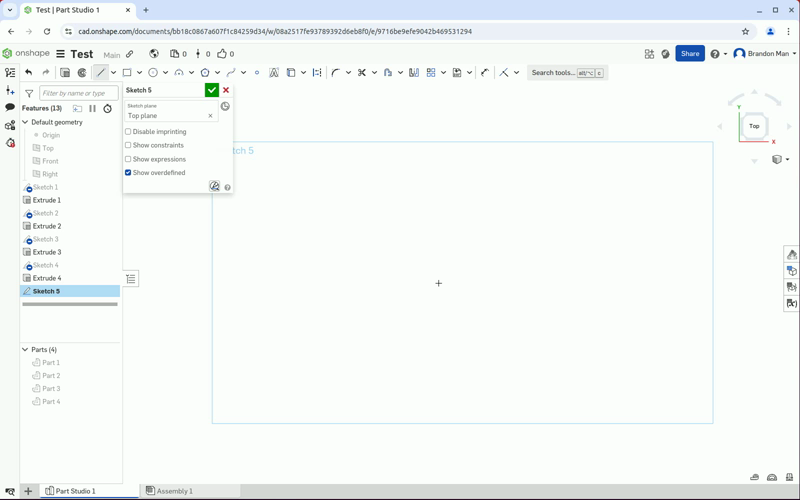
key_up(shift)
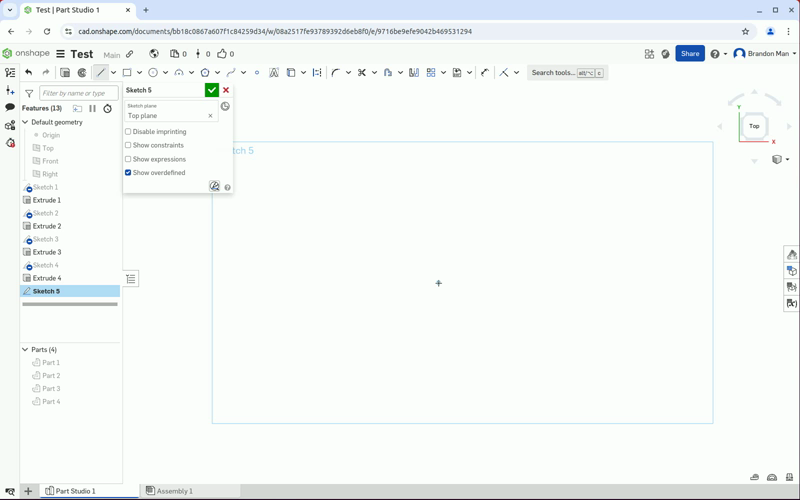
key_down(shift)
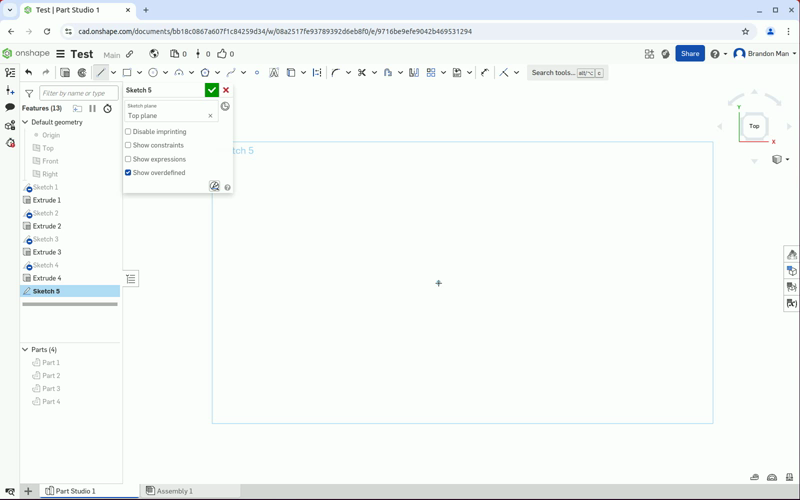
mouse_move(468, 282)
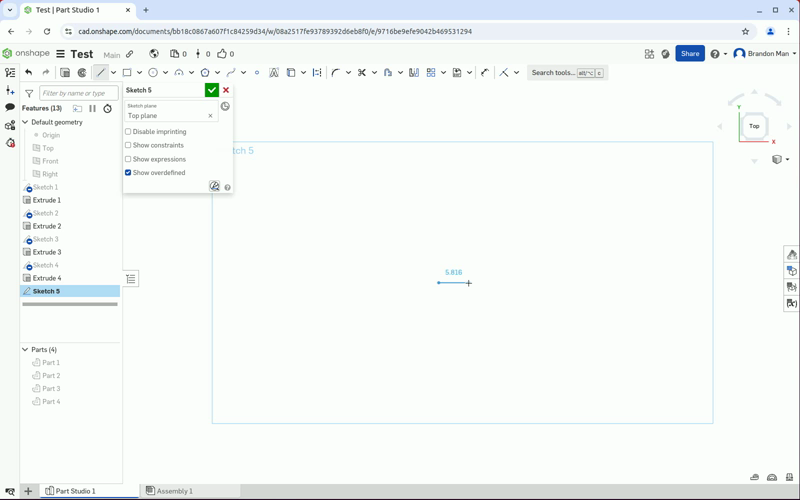
mouse_move(459, 282)
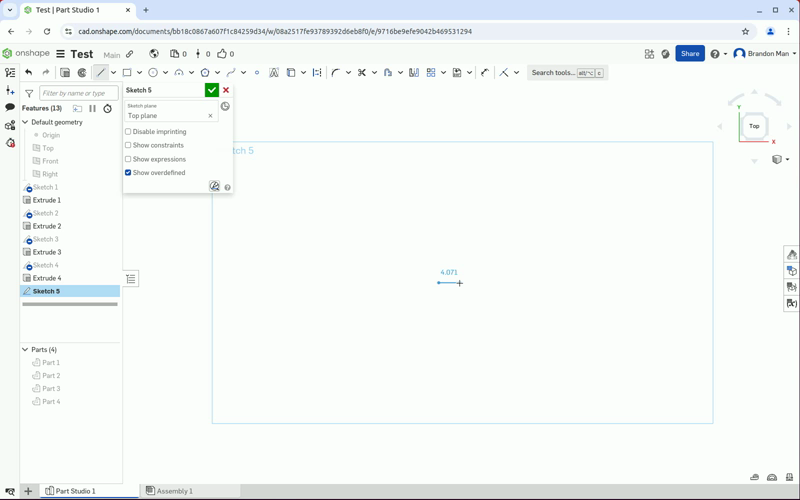
click(459, 282)
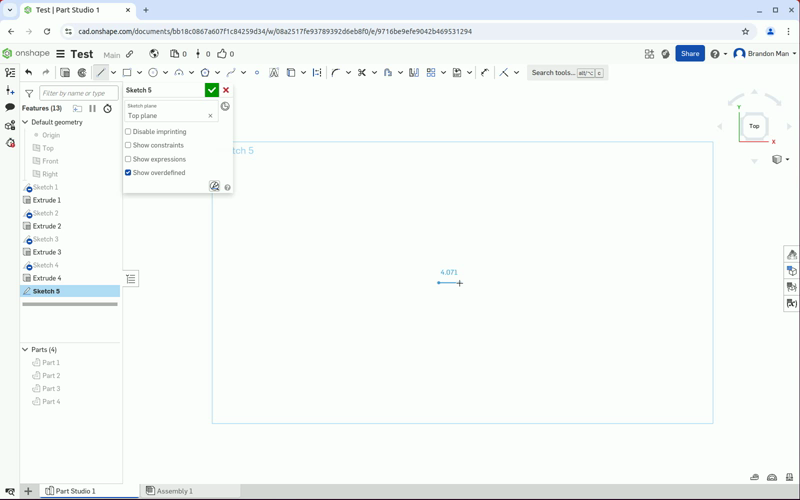
key_up(shift)
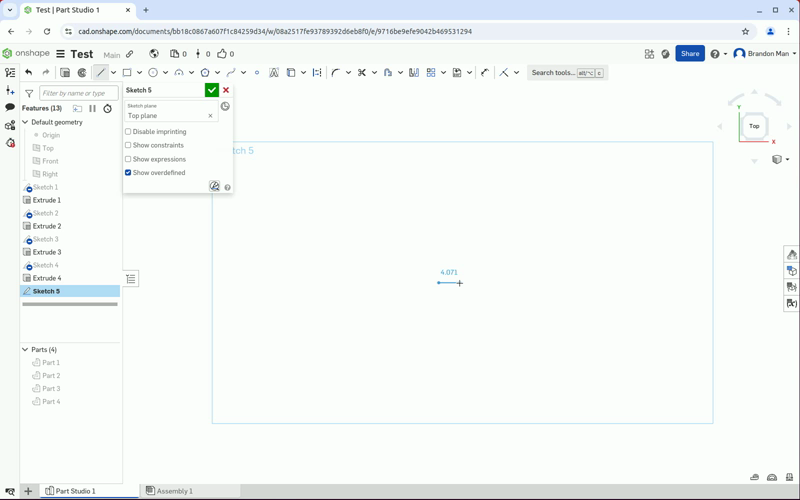
key(esc)
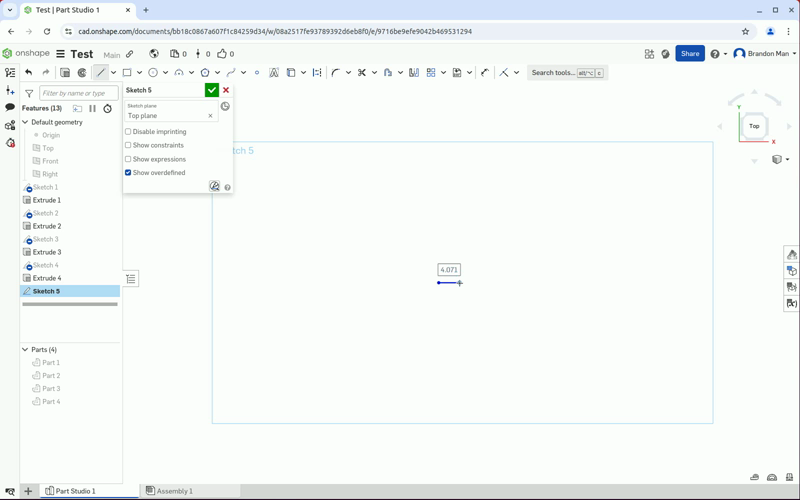
key(a)
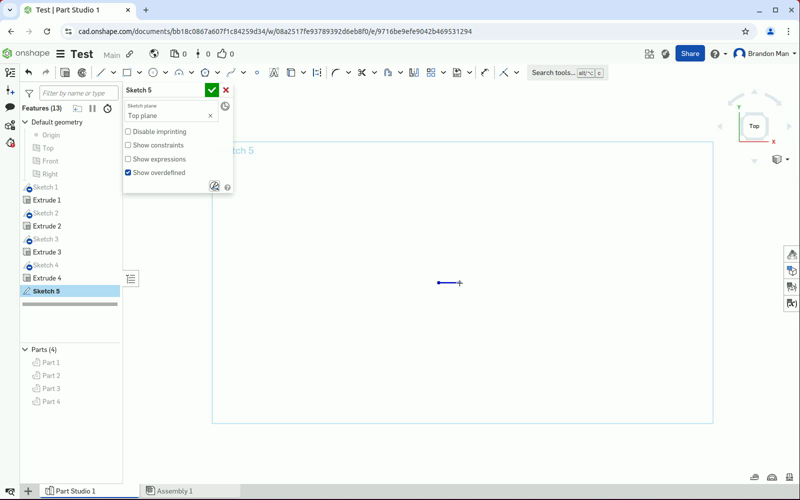
mouse_move(459, 282)
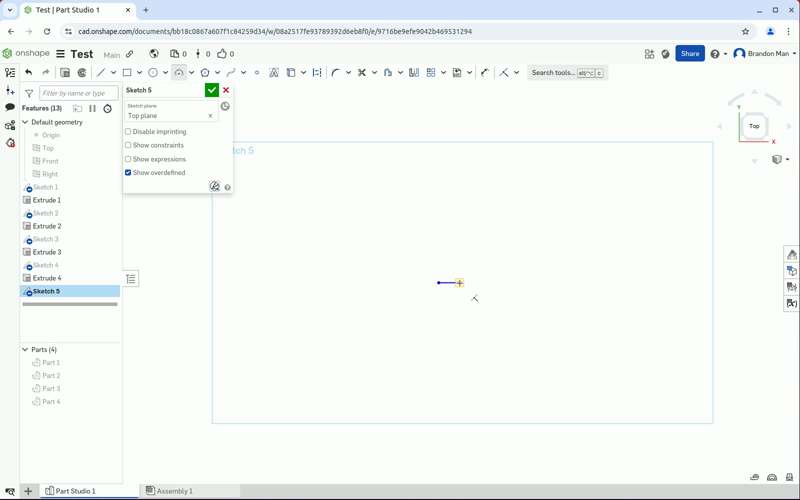
click(459, 282)
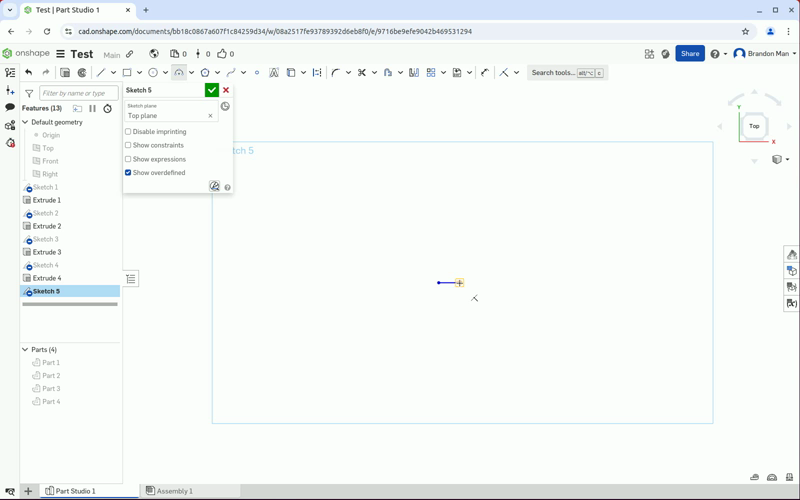
key_down(shift)
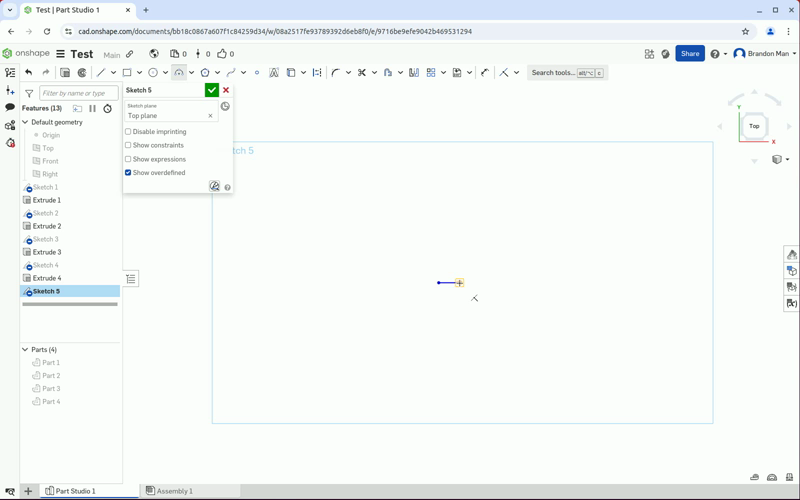
mouse_move(462, 282)
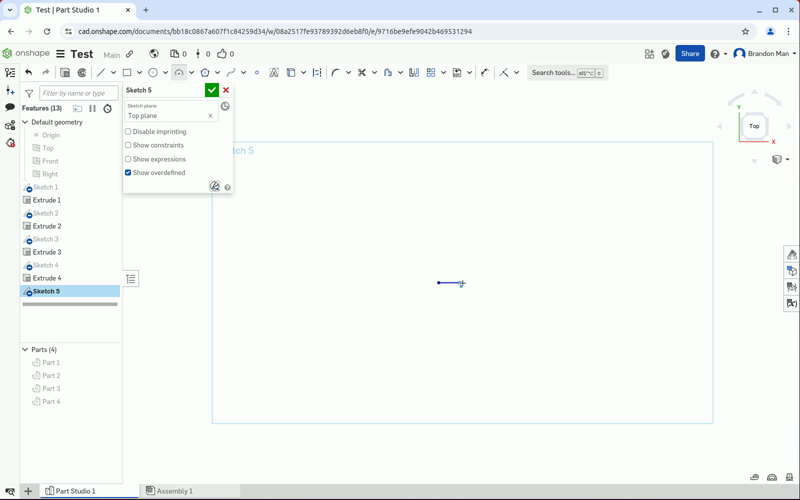
scroll(6)
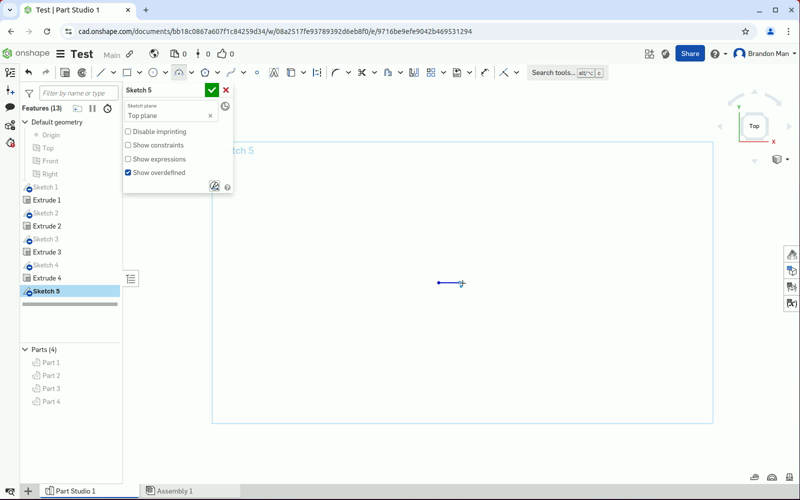
scroll(6)
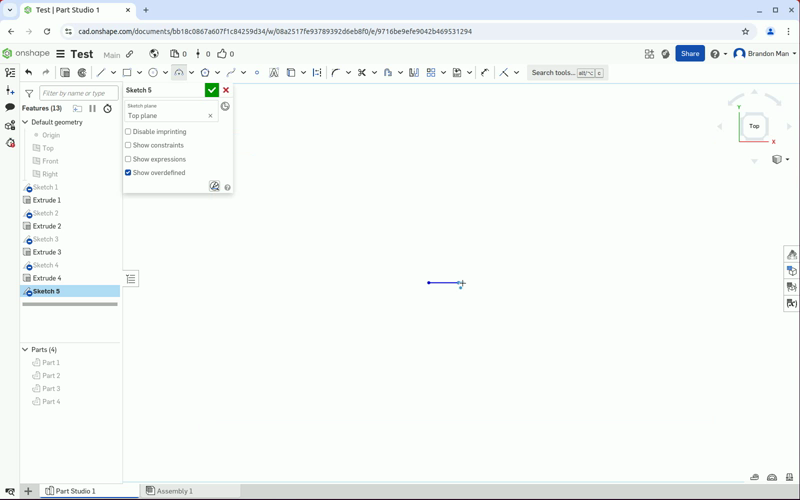
scroll(6)
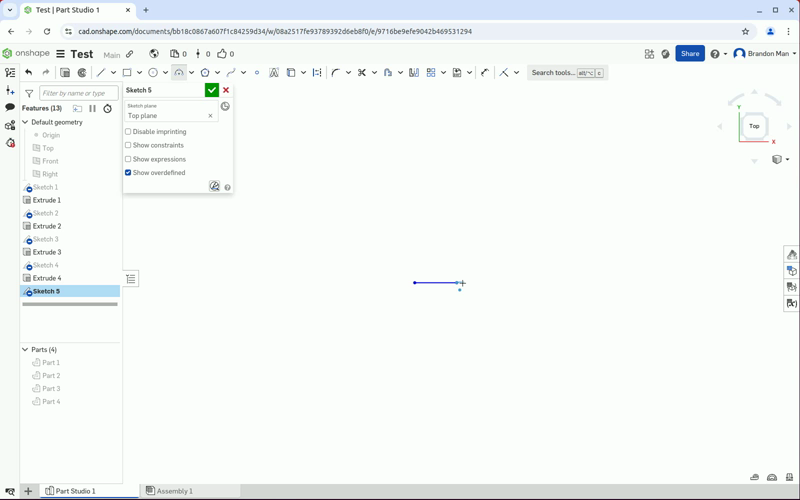
scroll(6)
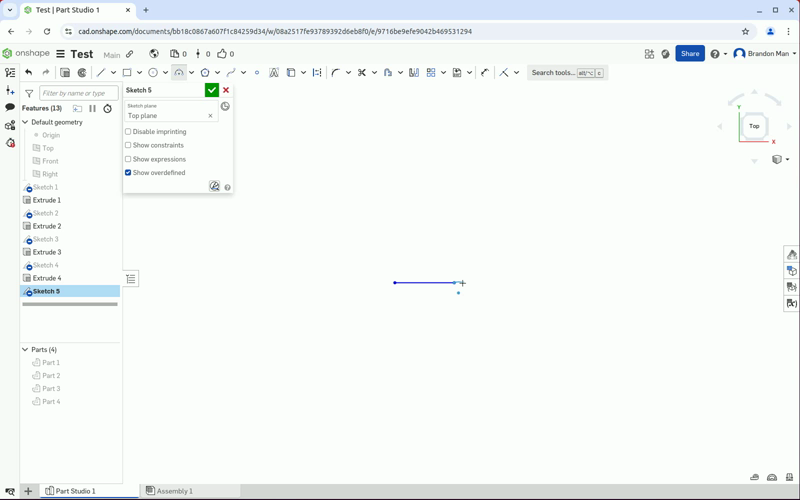
scroll(6)
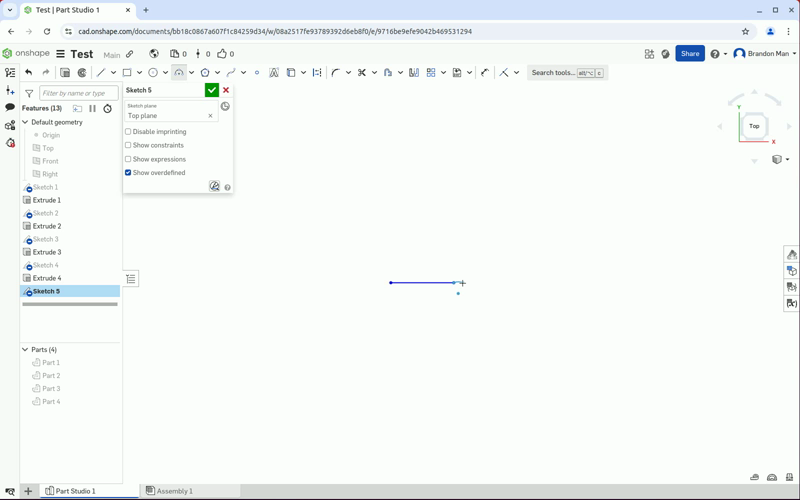
scroll(6)
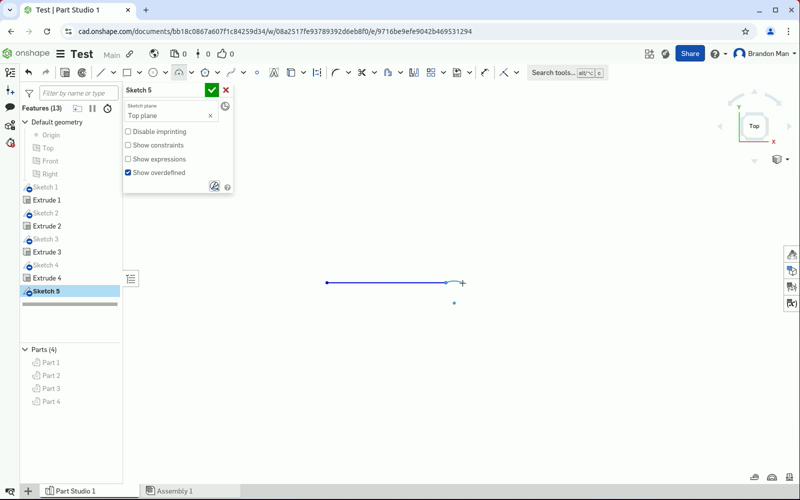
scroll(6)
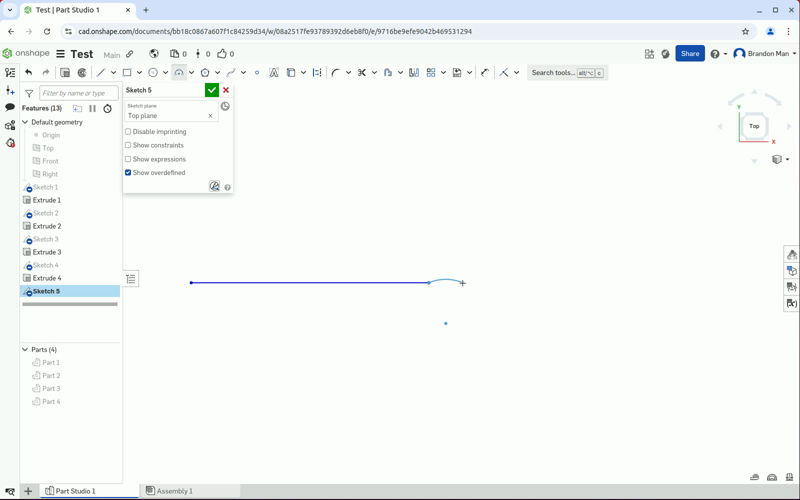
click(462, 282)
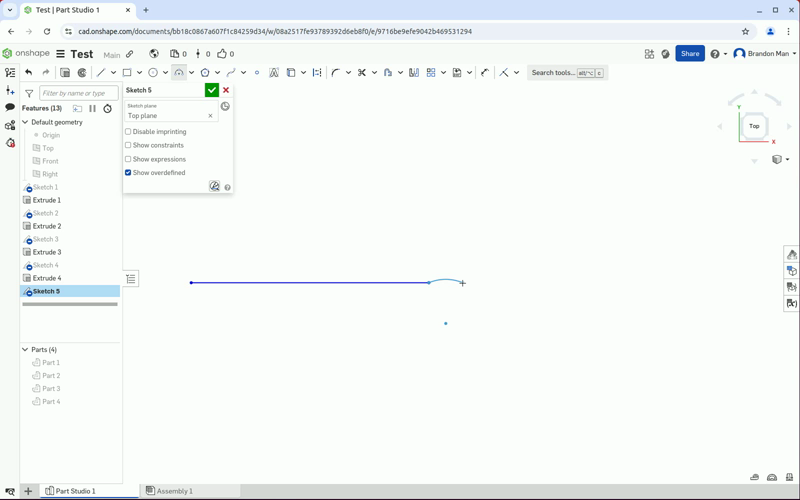
scroll(-6)
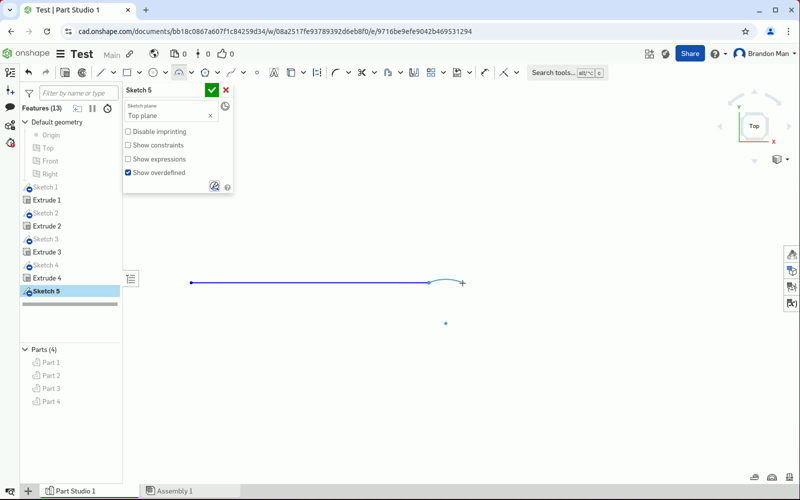
scroll(-6)
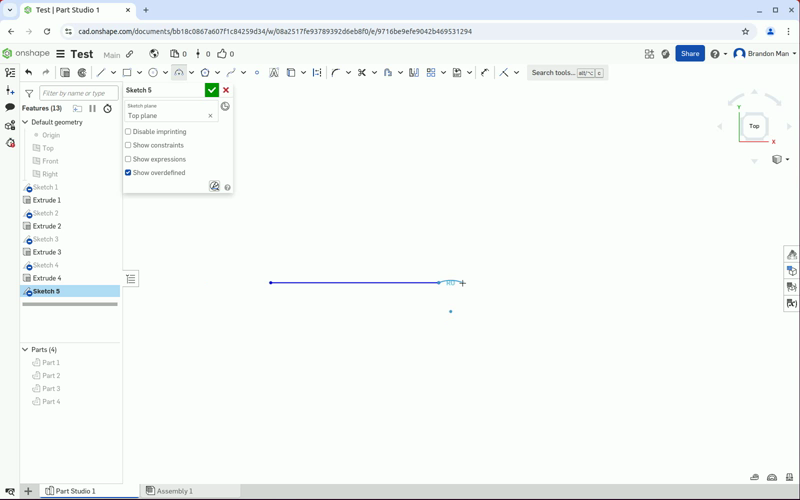
scroll(-6)
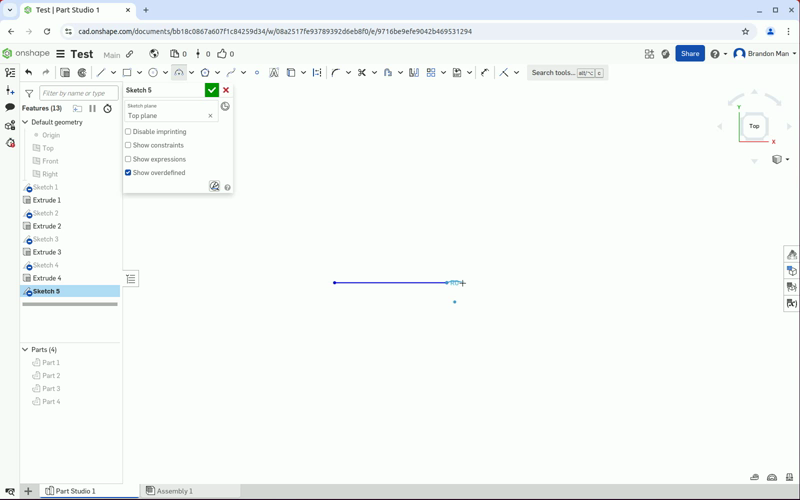
scroll(-6)
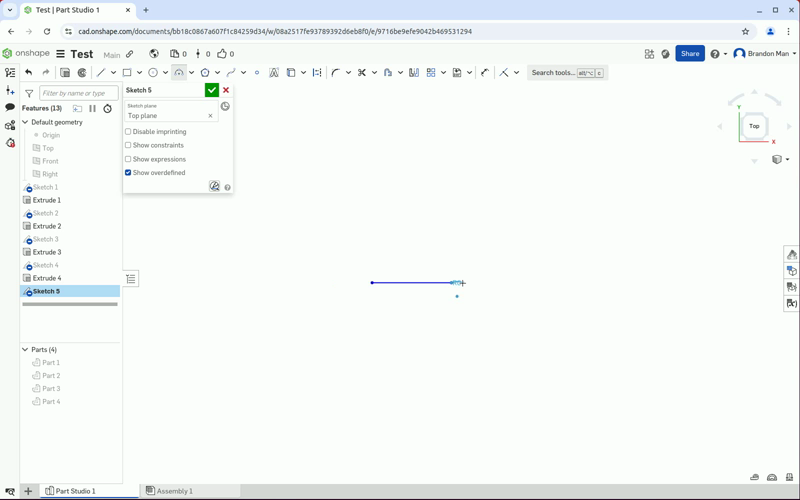
scroll(-6)
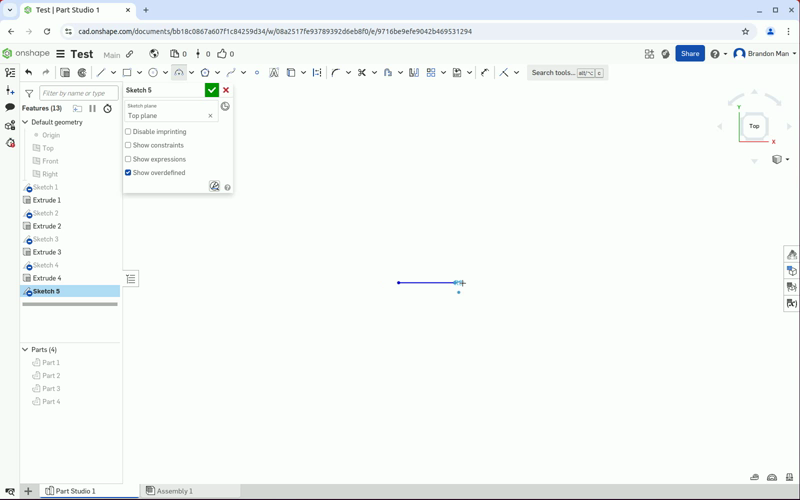
scroll(-6)
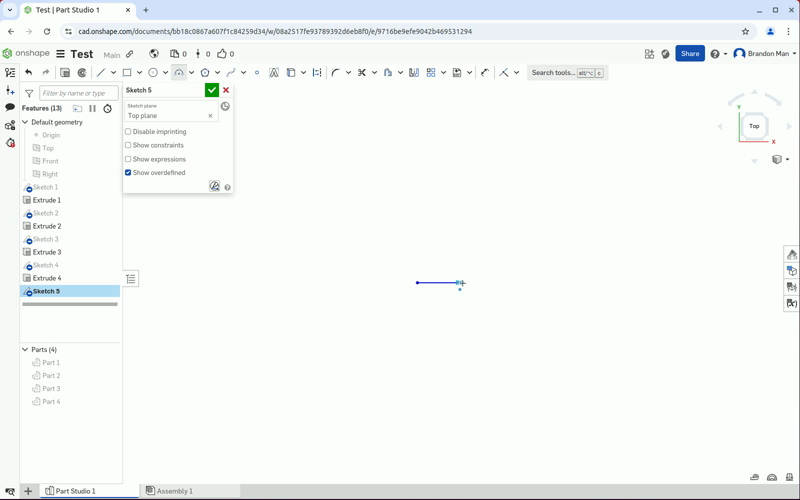
scroll(-6)
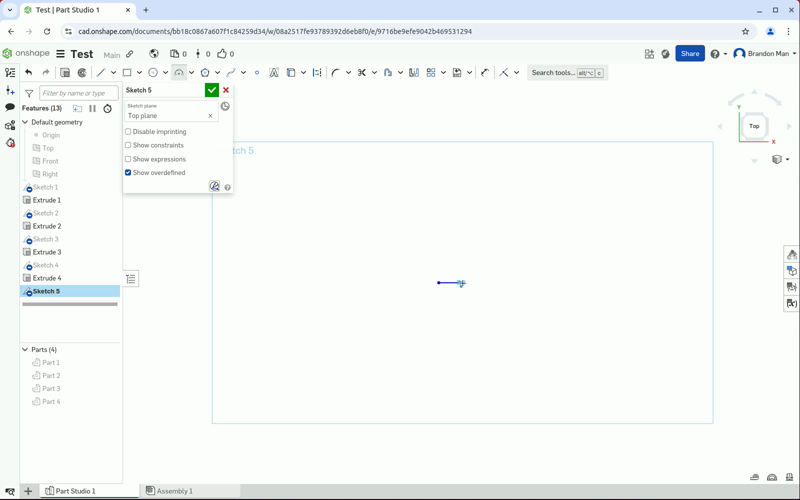
mouse_move(461, 281)
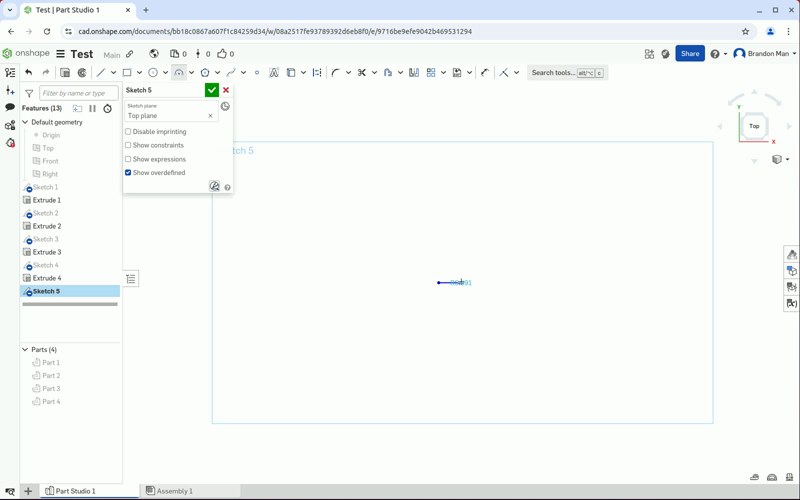
scroll(6)
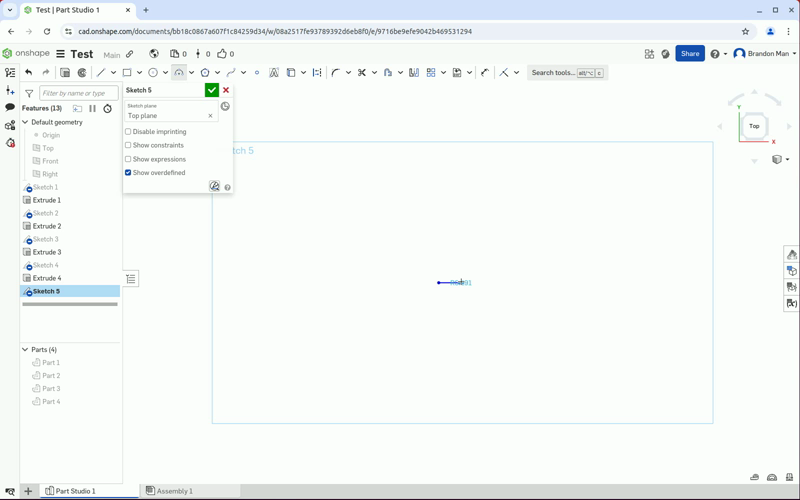
scroll(6)
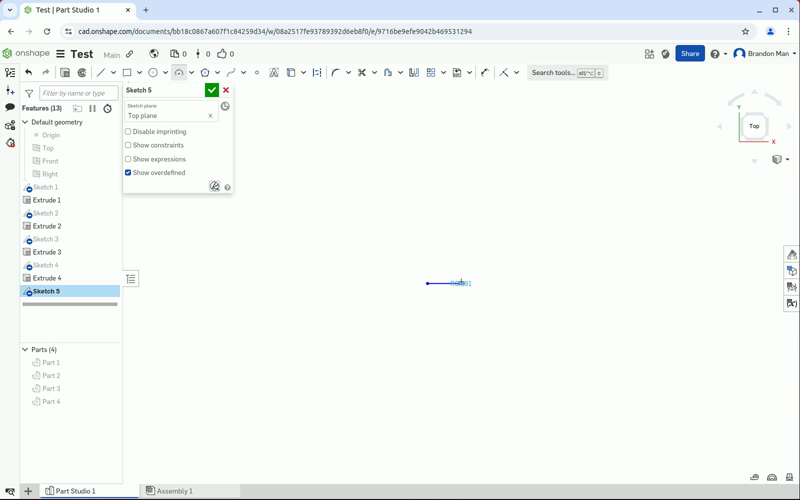
scroll(6)
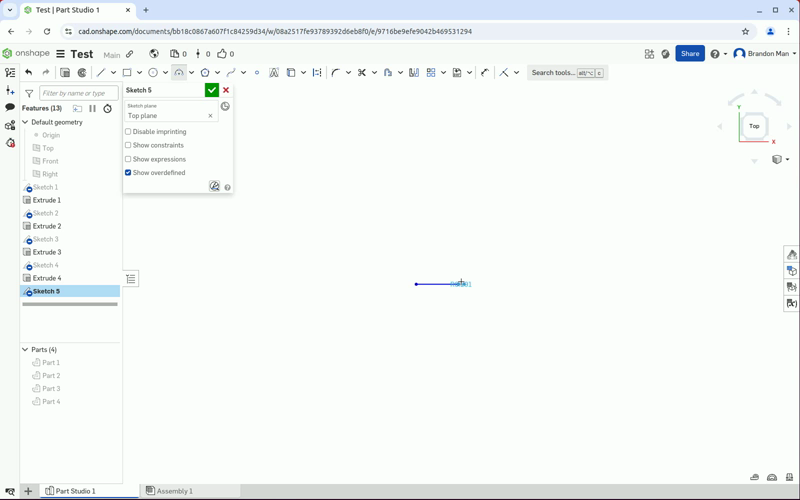
scroll(6)
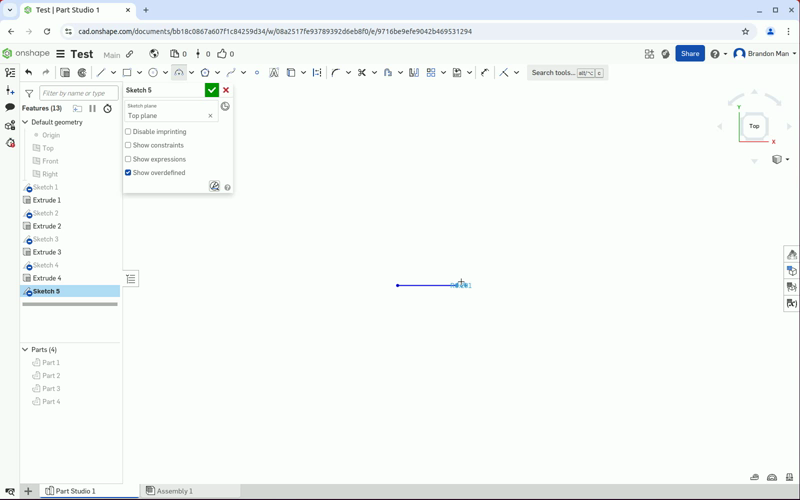
scroll(6)
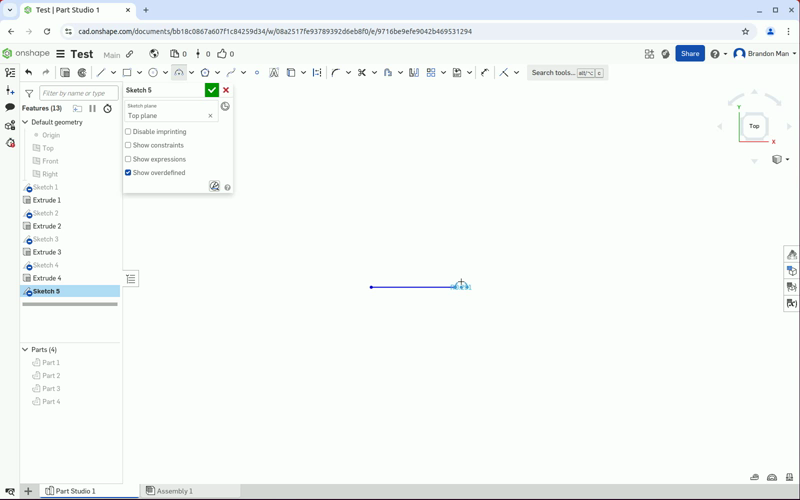
scroll(6)
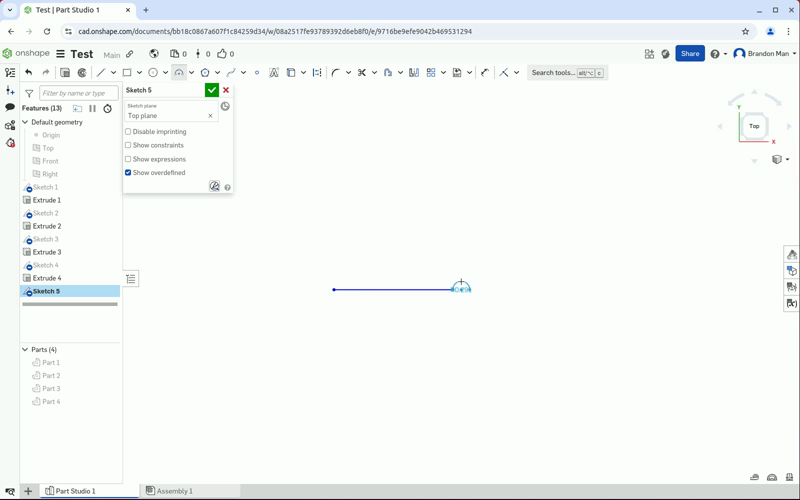
scroll(6)
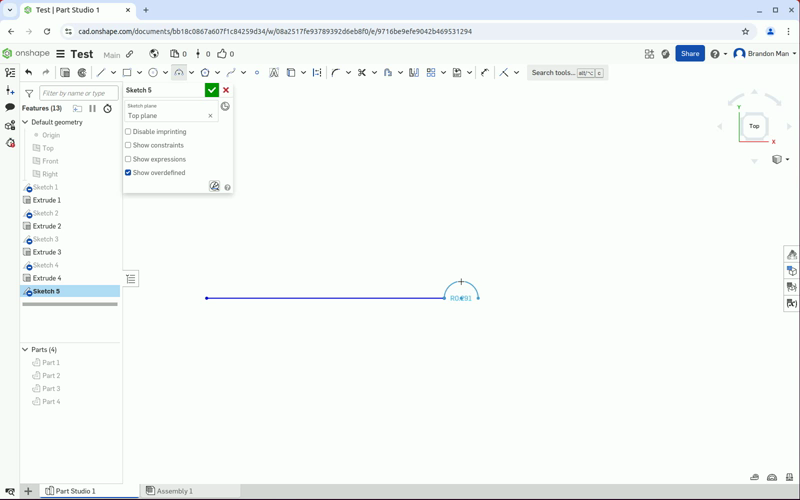
click(461, 281)
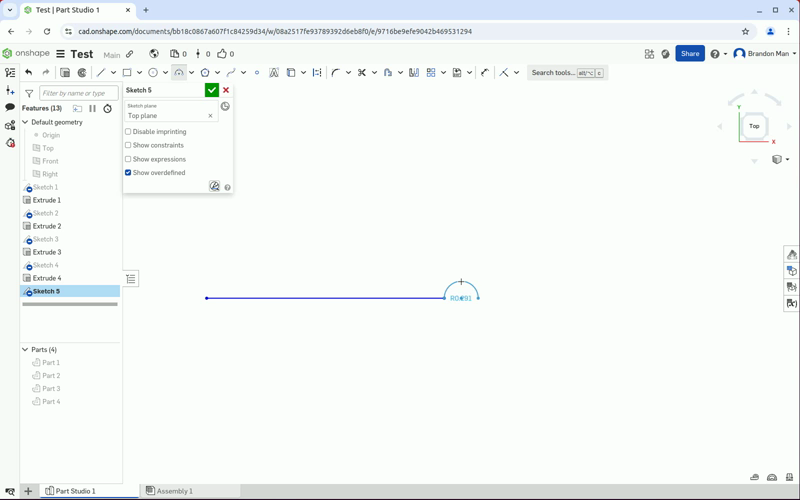
scroll(-6)
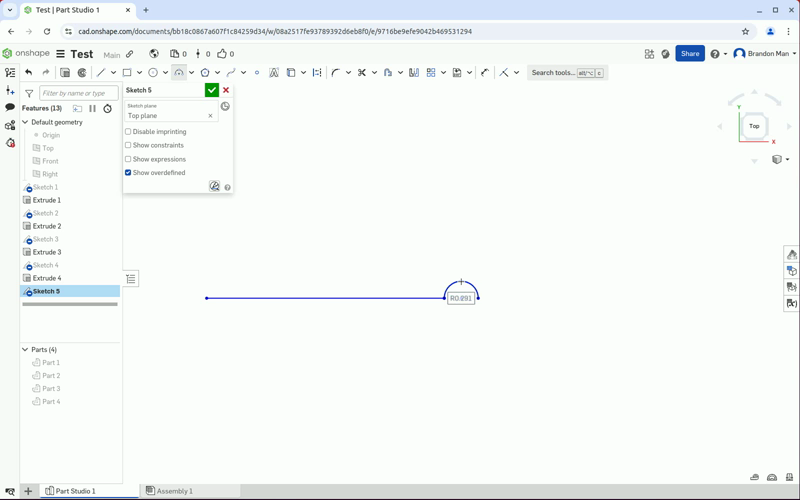
scroll(-6)
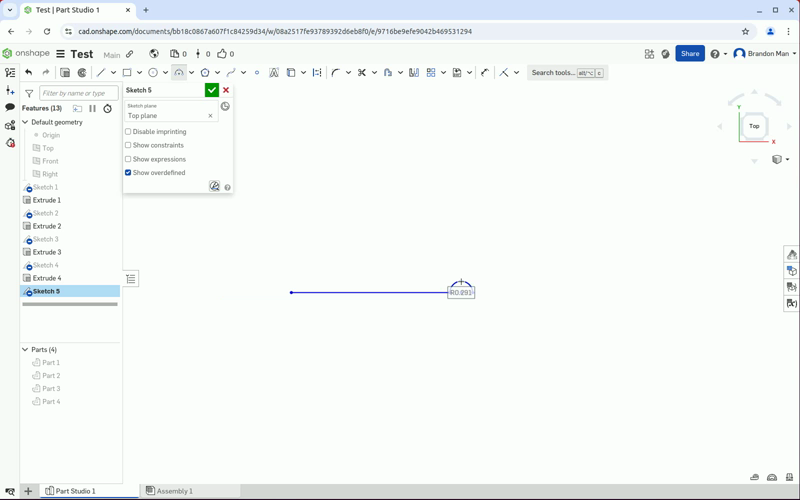
scroll(-6)
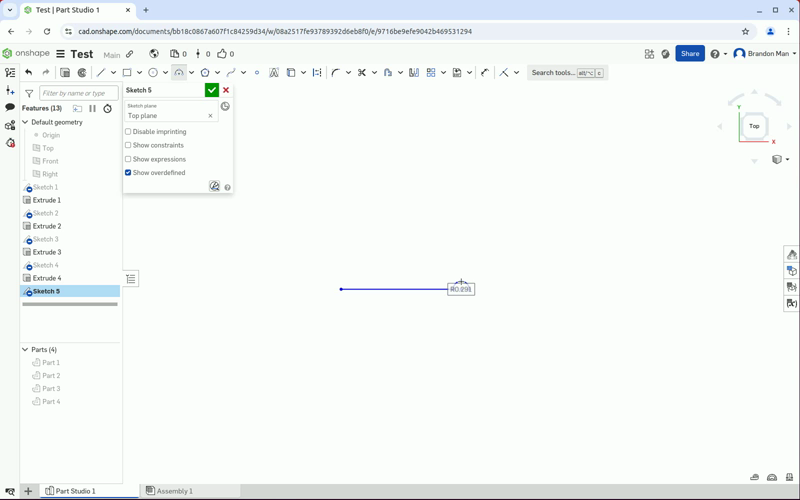
scroll(-6)
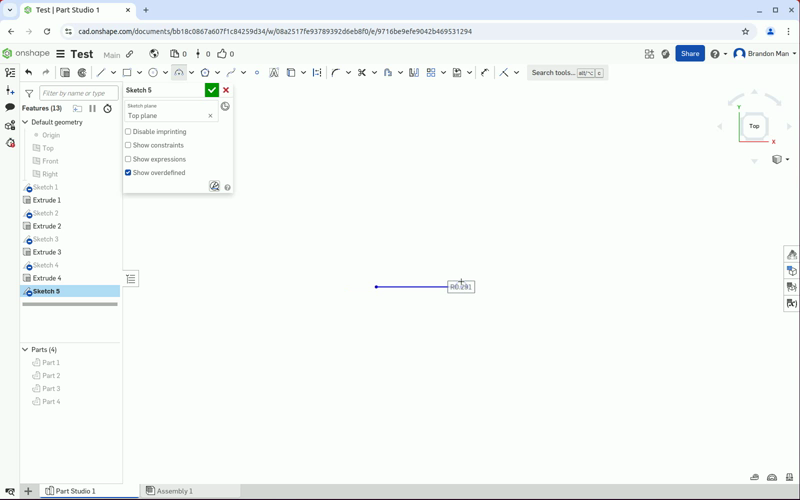
scroll(-6)
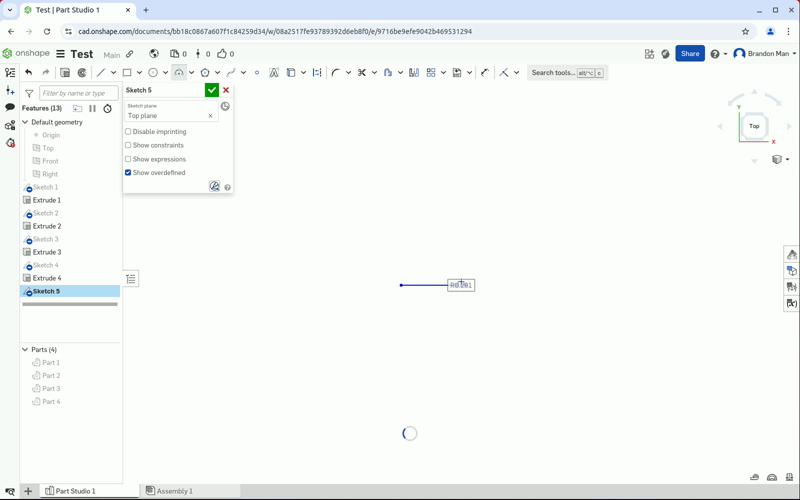
scroll(-6)
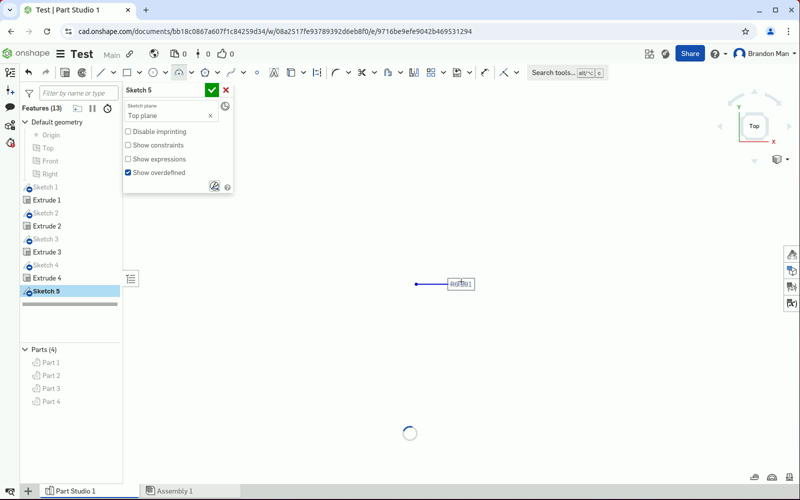
scroll(-6)
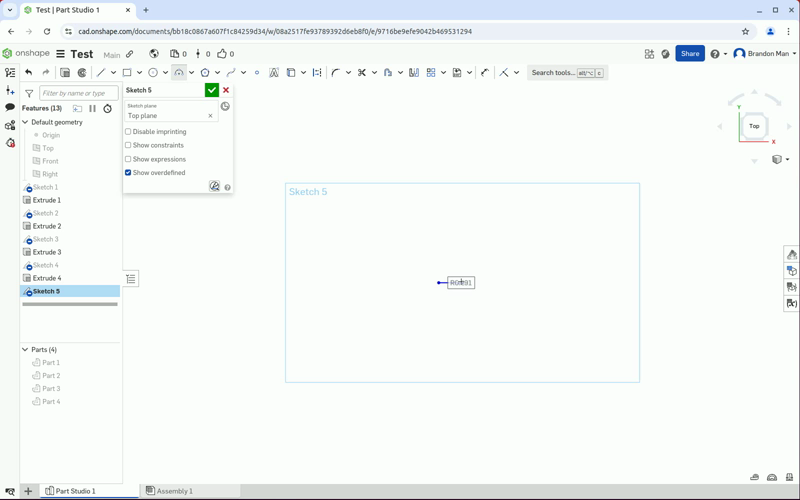
key_up(shift)
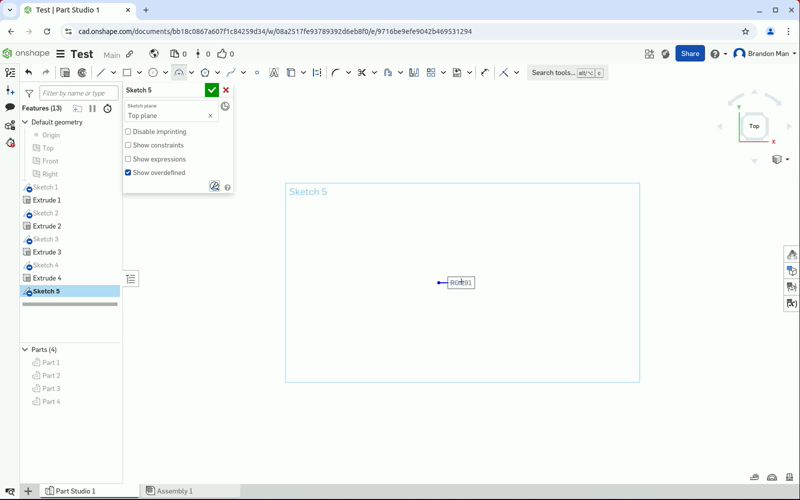
key(esc)
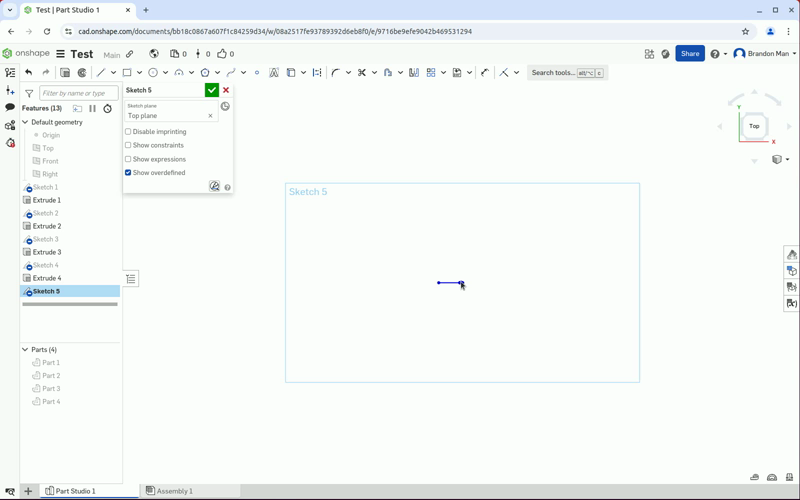
key(l)
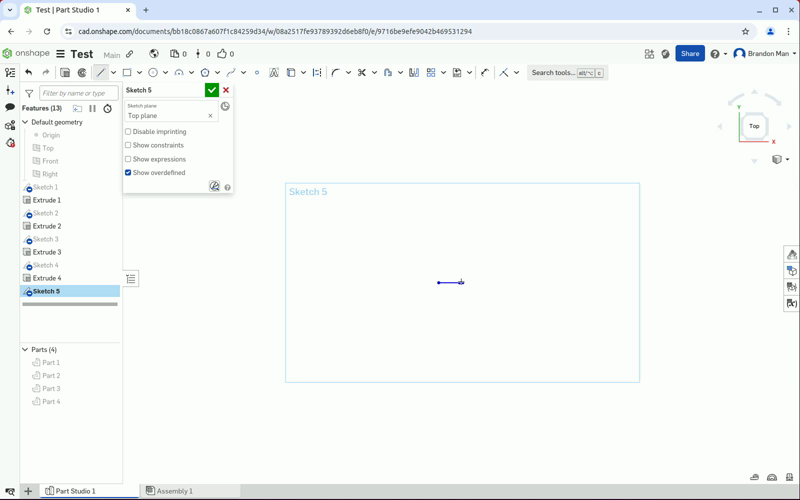
mouse_move(462, 282)
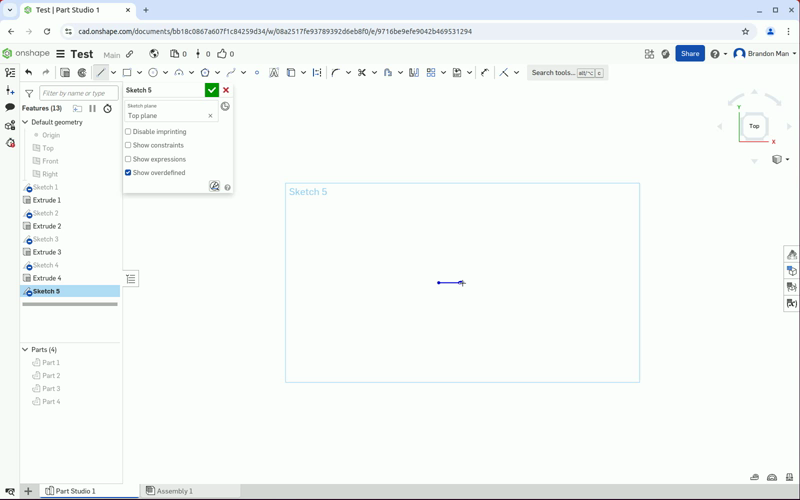
scroll(6)
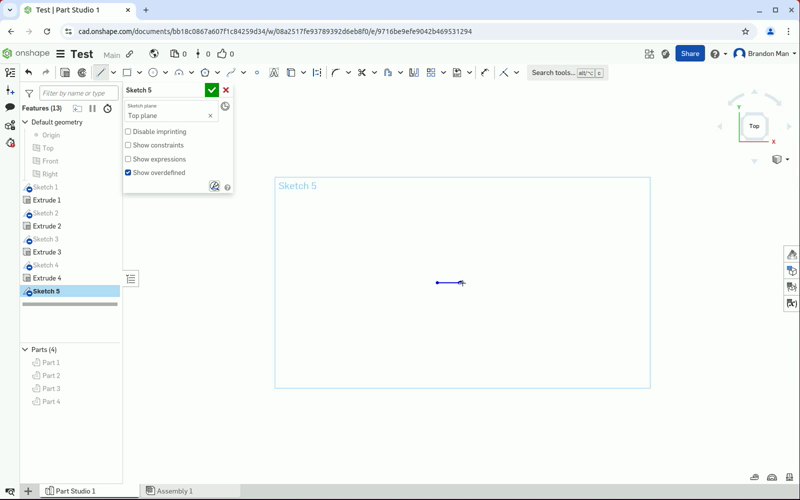
scroll(6)
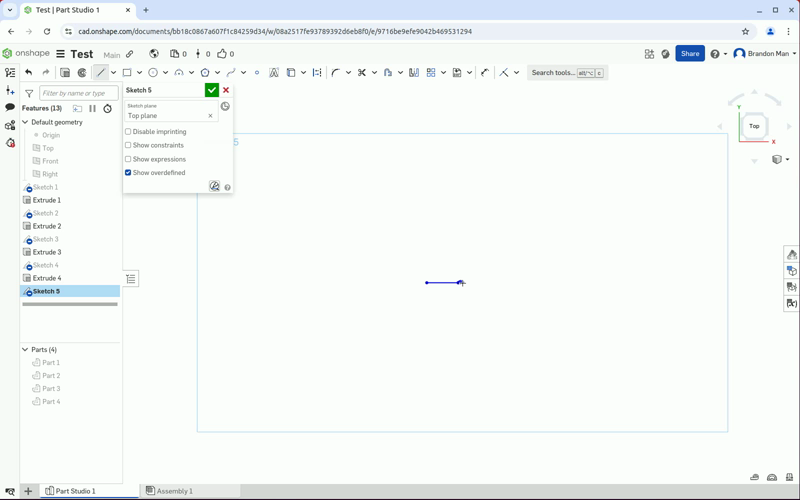
scroll(6)
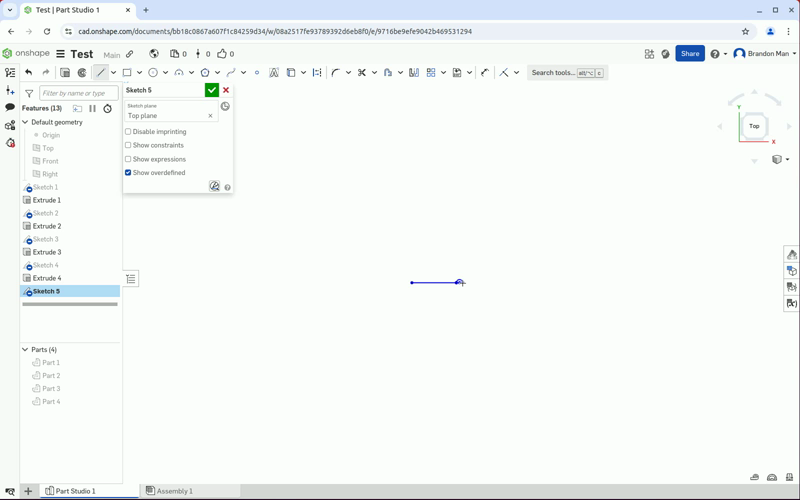
scroll(6)
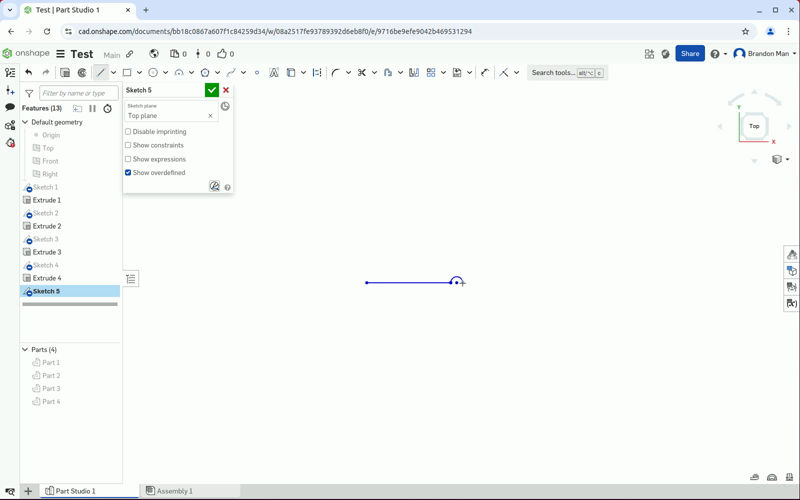
scroll(6)
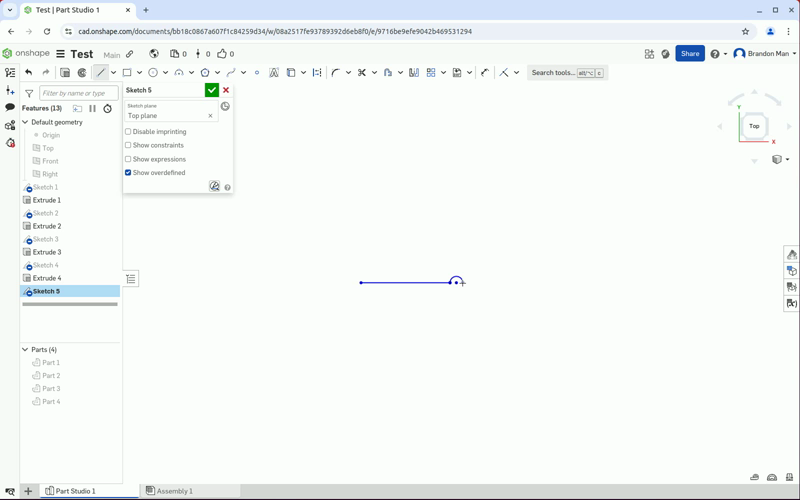
scroll(6)
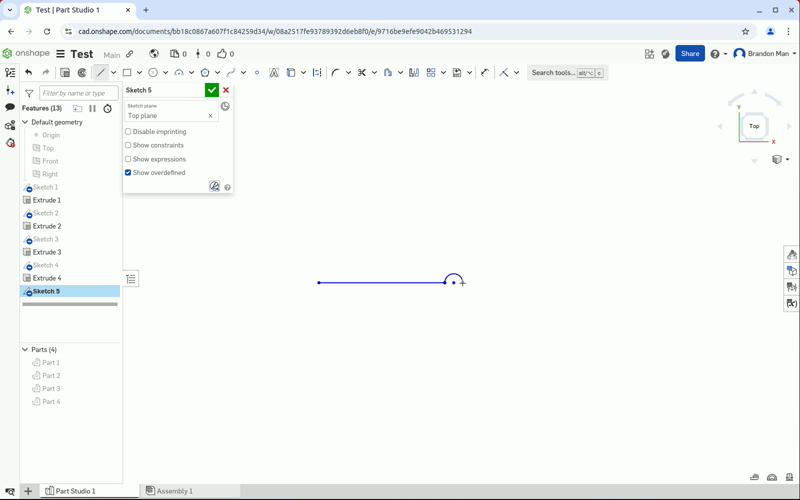
scroll(6)
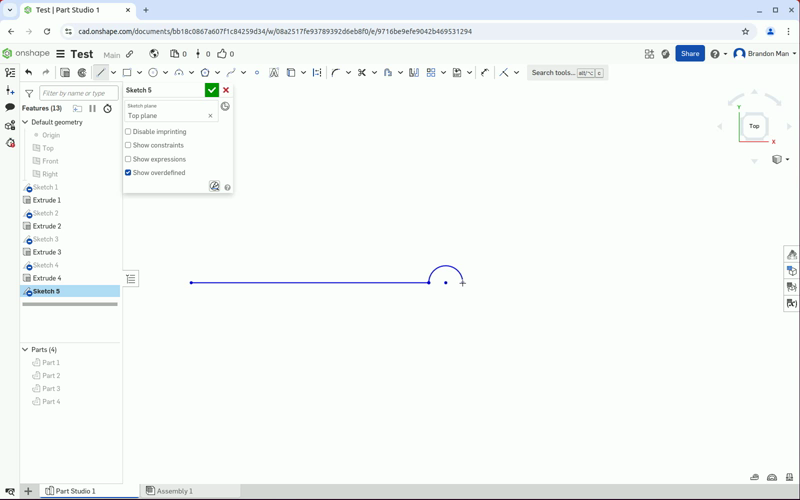
click(462, 282)
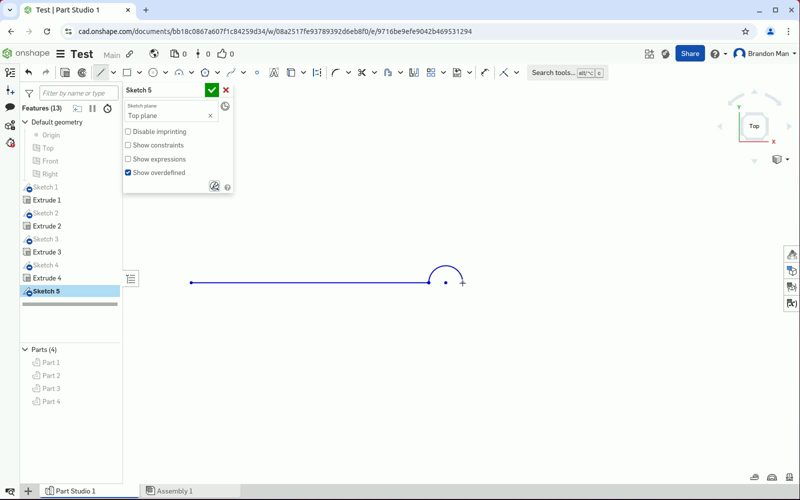
scroll(-6)
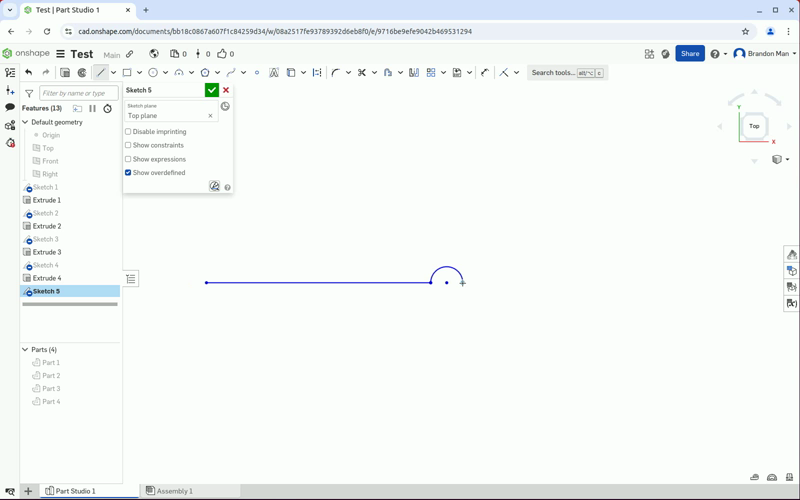
scroll(-6)
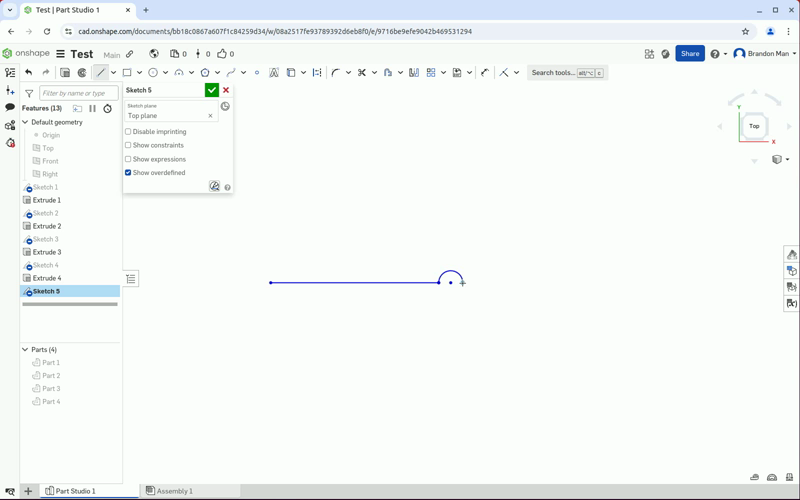
scroll(-6)
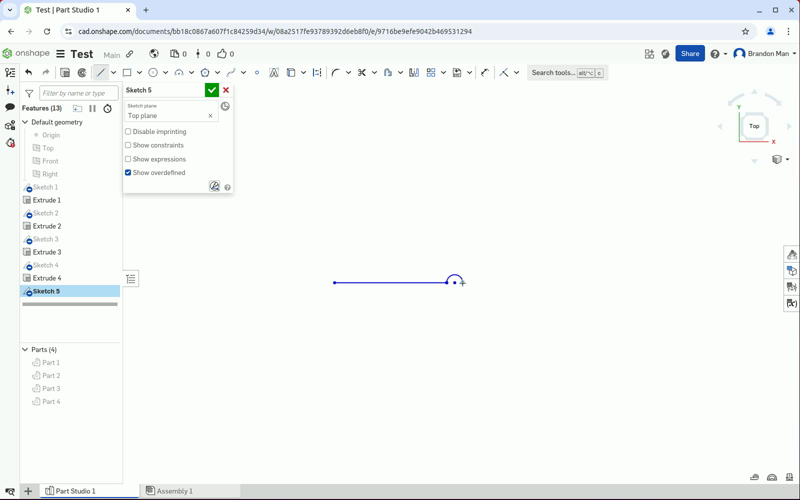
scroll(-6)
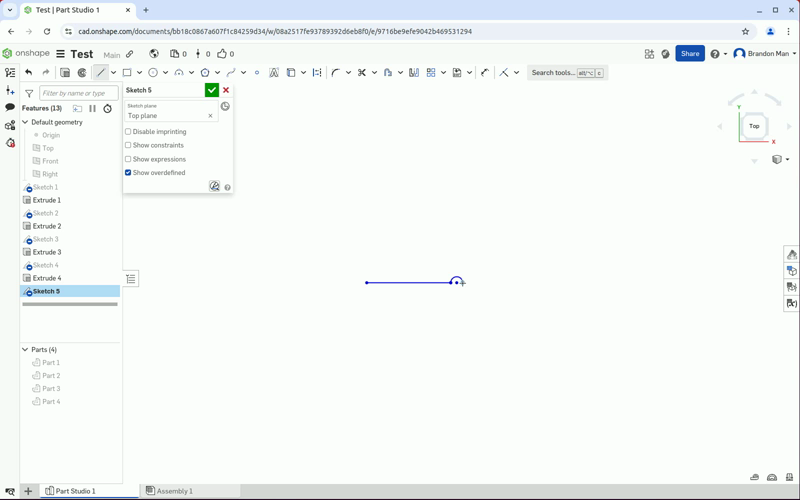
scroll(-6)
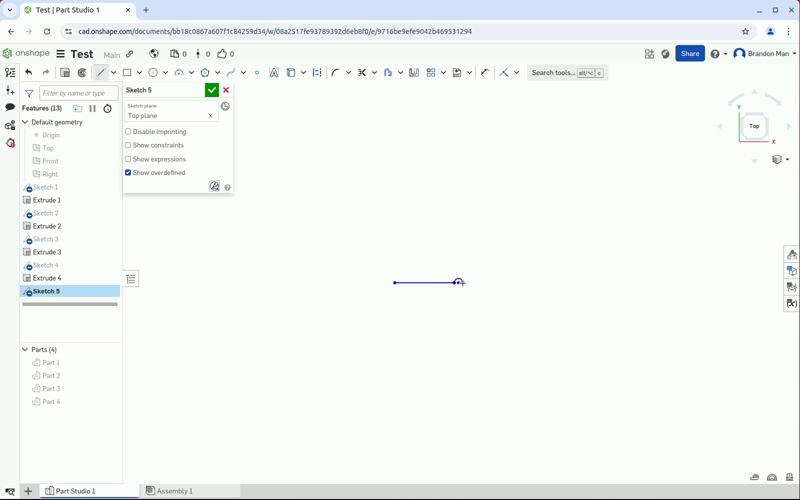
scroll(-6)
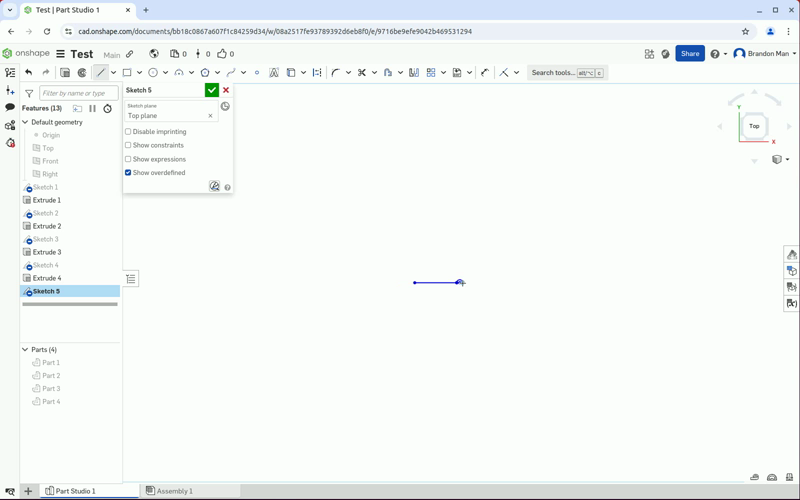
scroll(-6)
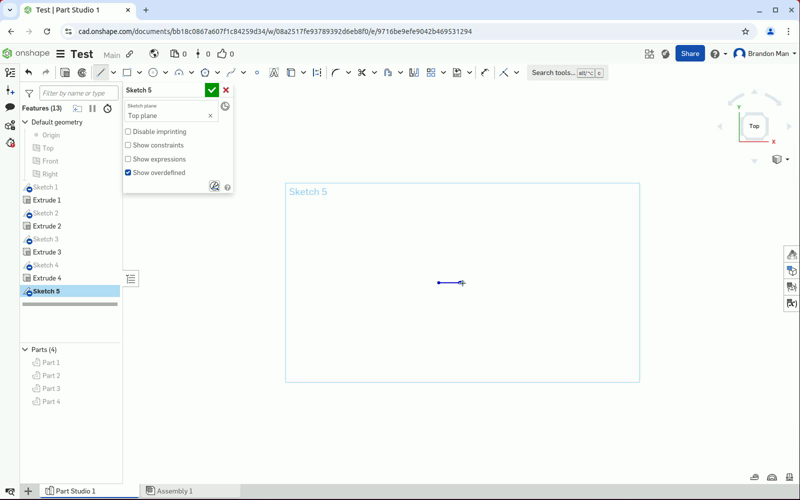
key_down(shift)
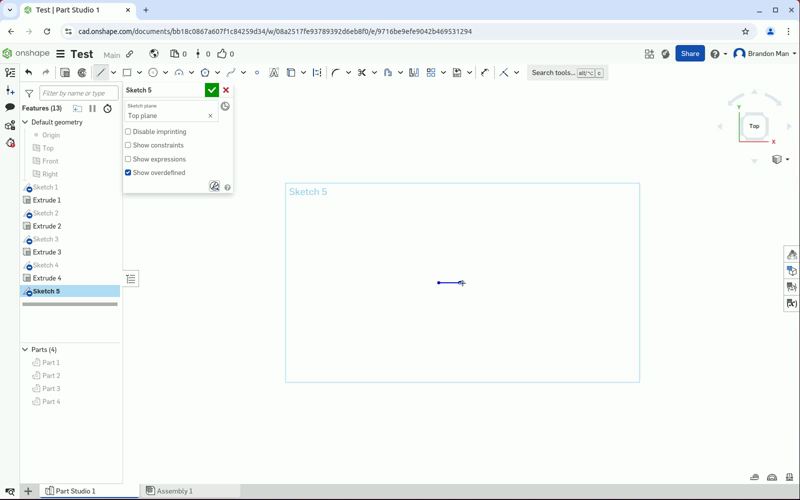
mouse_move(492, 282)
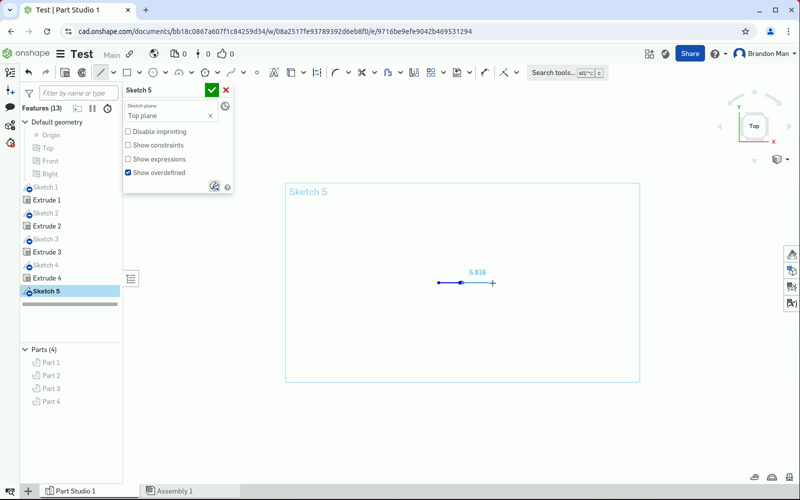
mouse_move(483, 282)
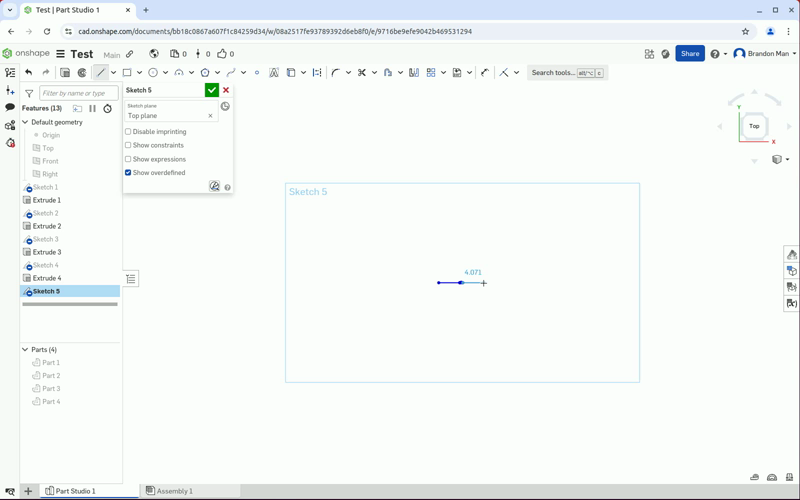
click(483, 282)
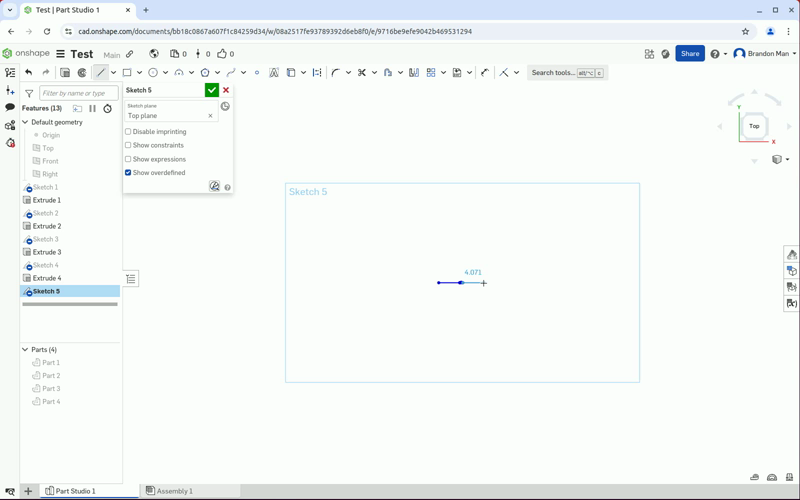
key_up(shift)
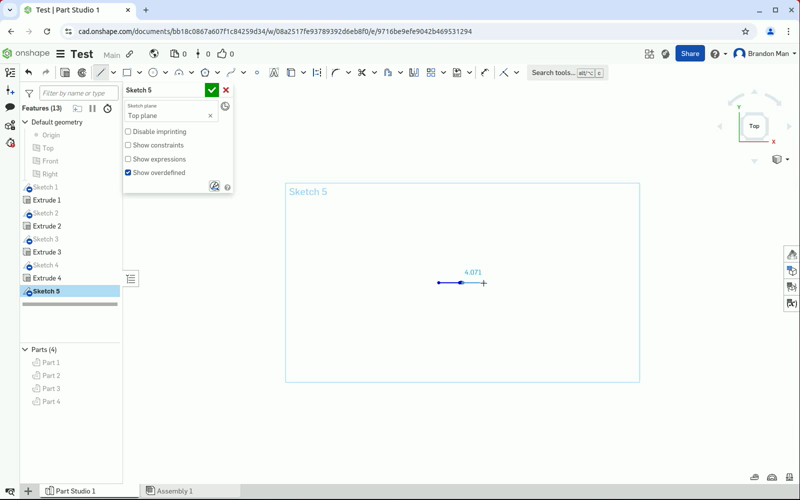
key(esc)
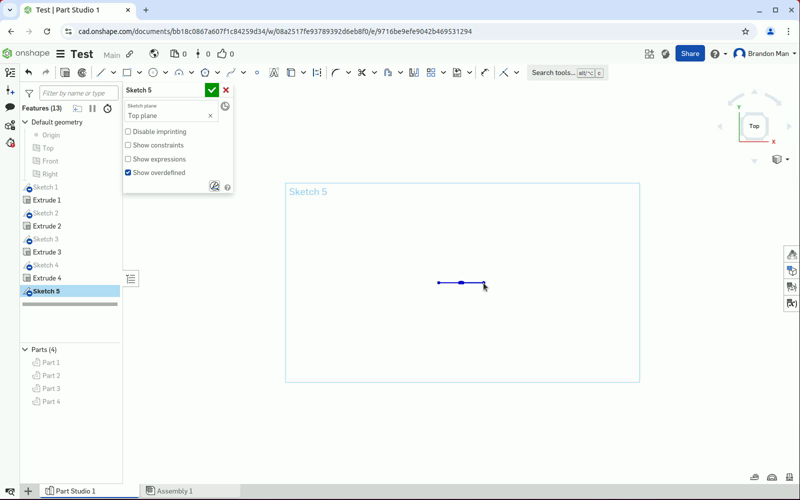
key(a)
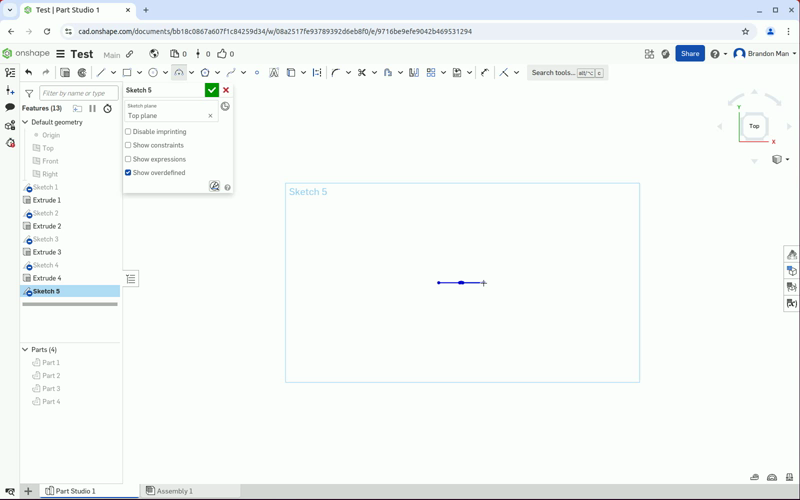
mouse_move(483, 282)
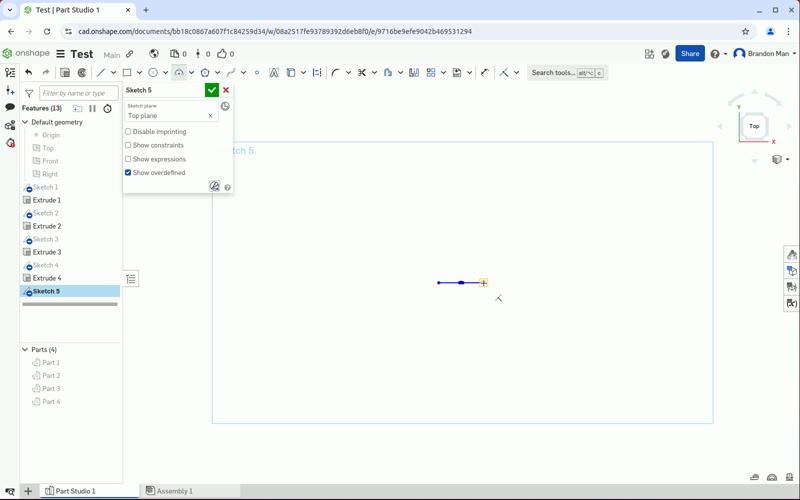
click(483, 282)
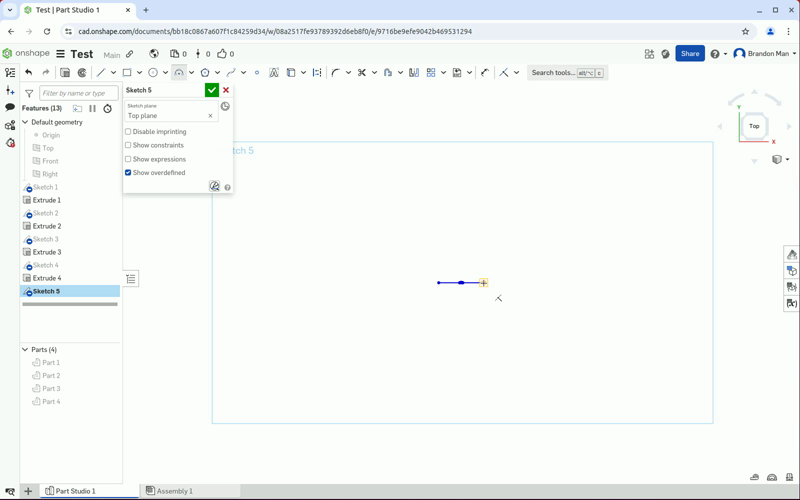
mouse_move(438, 282)
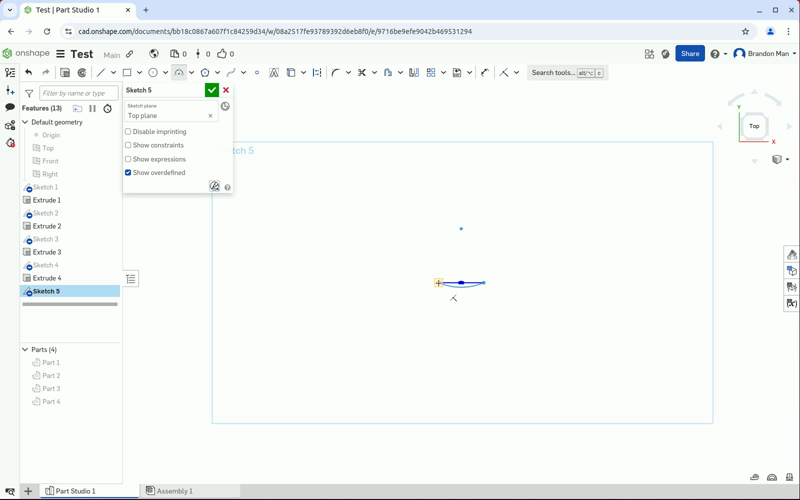
click(438, 282)
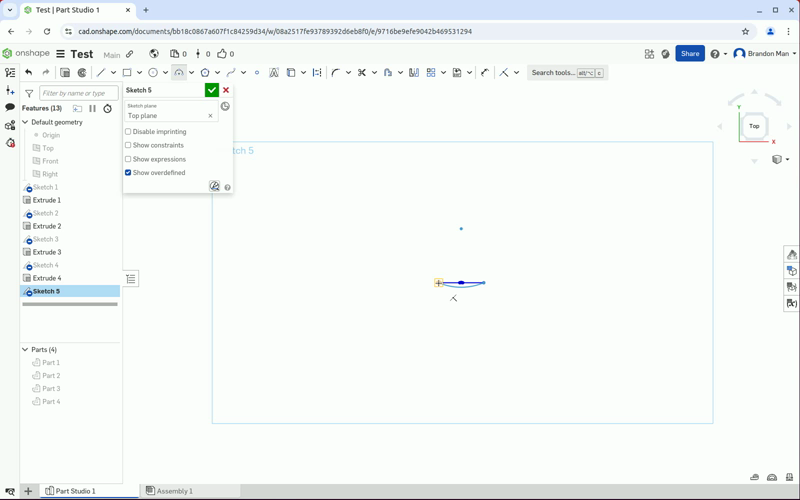
key_down(shift)
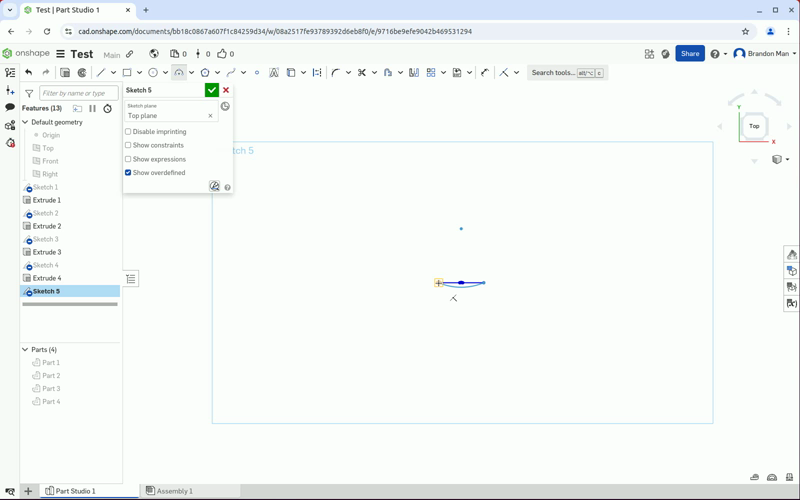
mouse_move(461, 260)
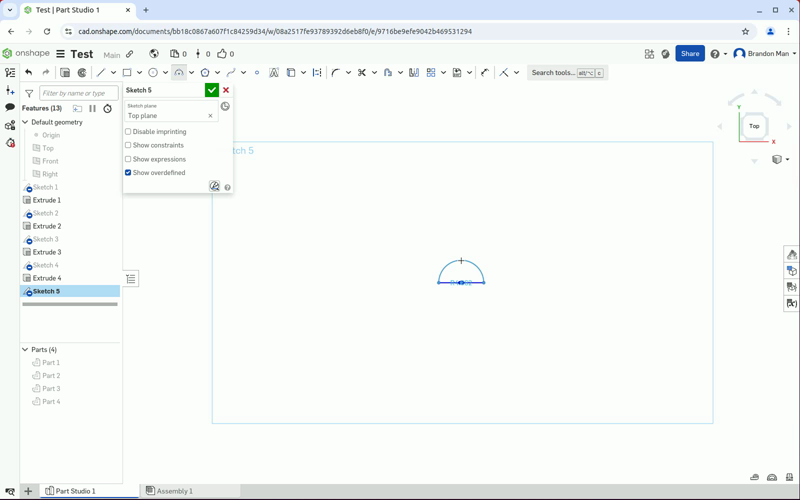
click(461, 260)
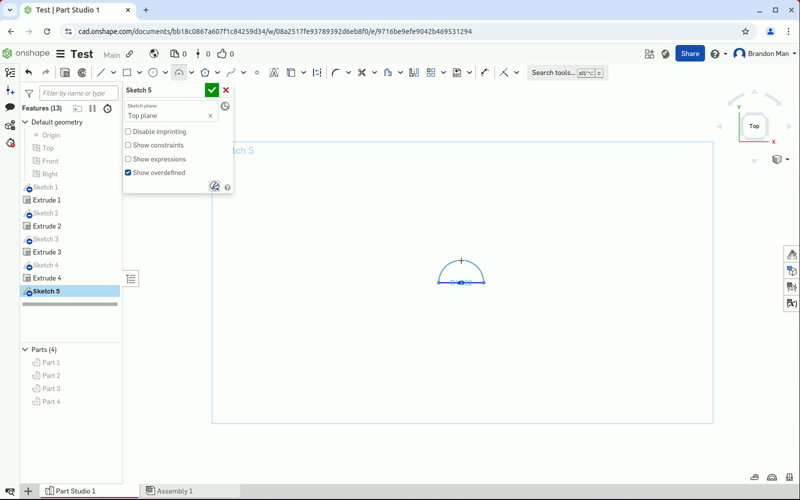
key_up(shift)
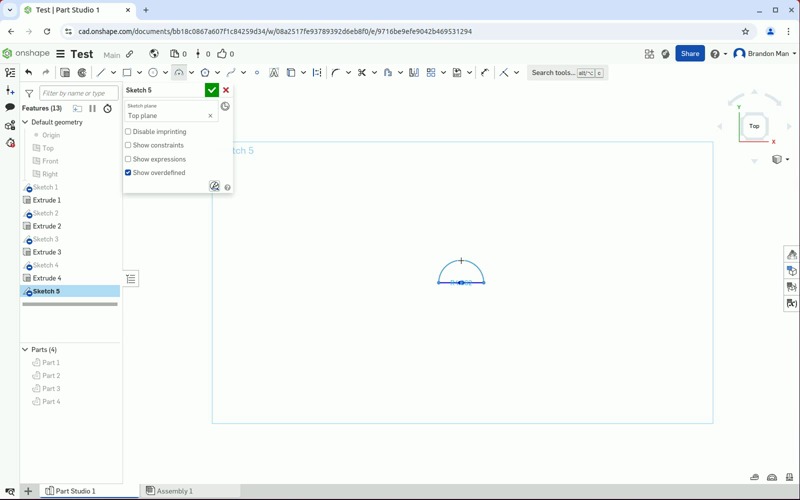
key(esc)
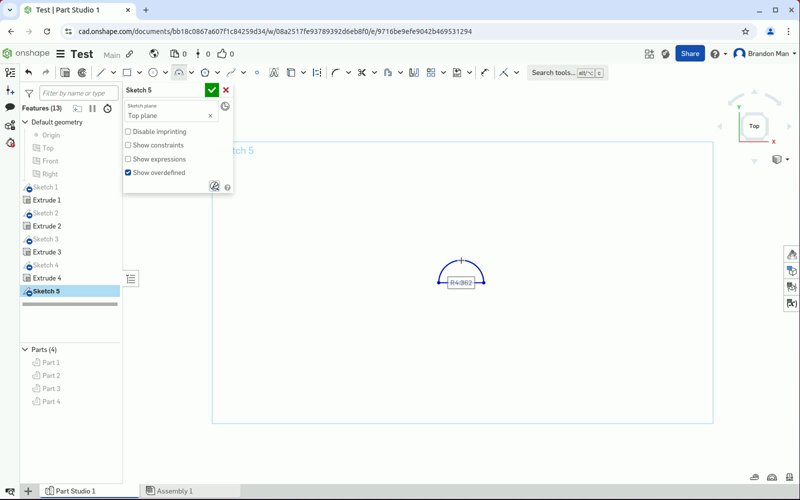
mouse_move(445, 271)
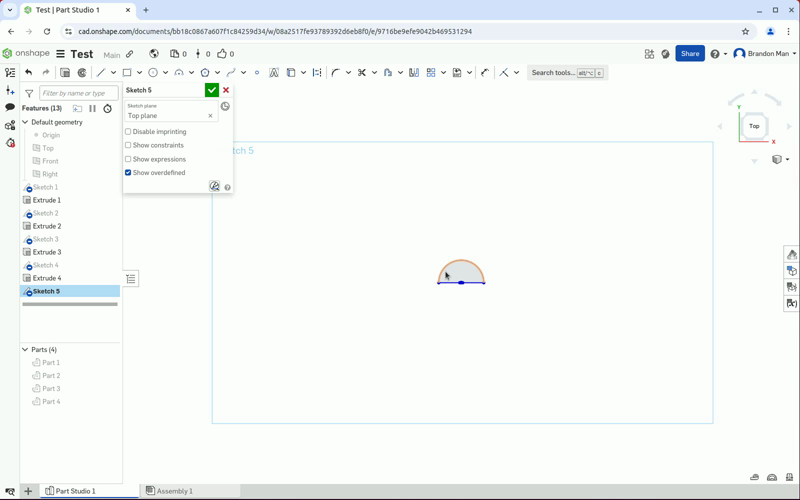
scroll(6)
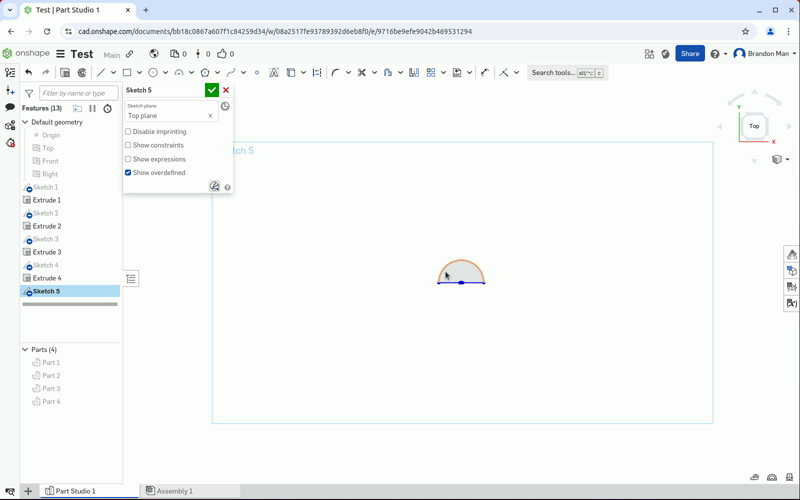
scroll(6)
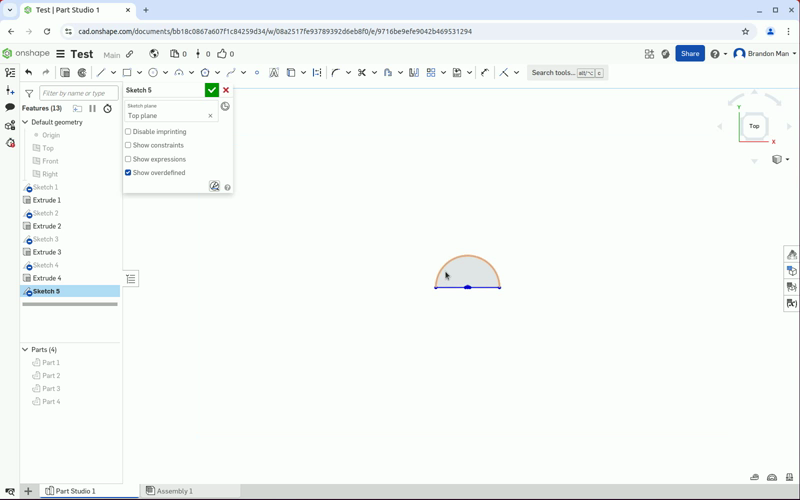
scroll(6)
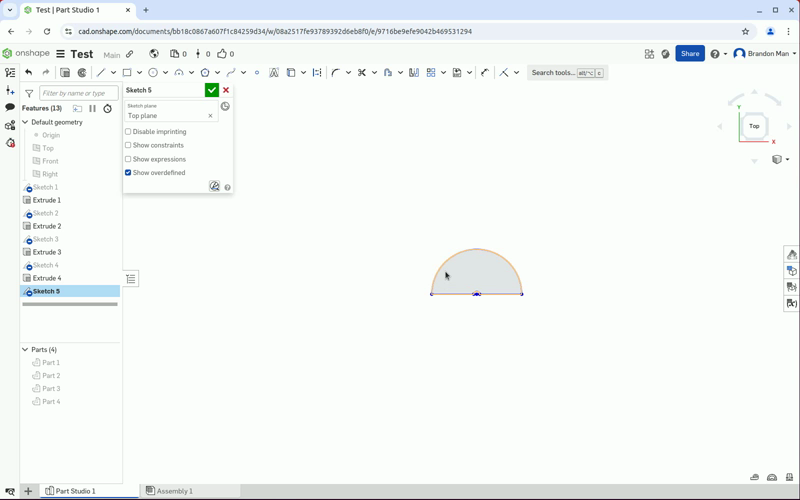
scroll(6)
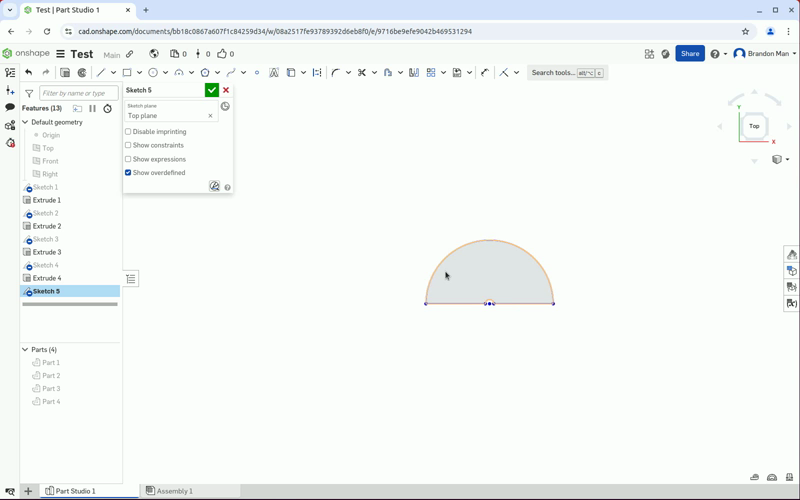
scroll(6)
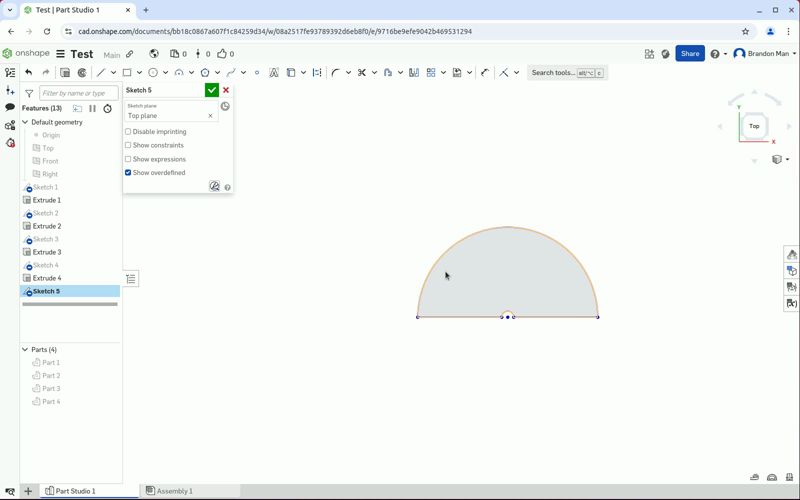
scroll(6)
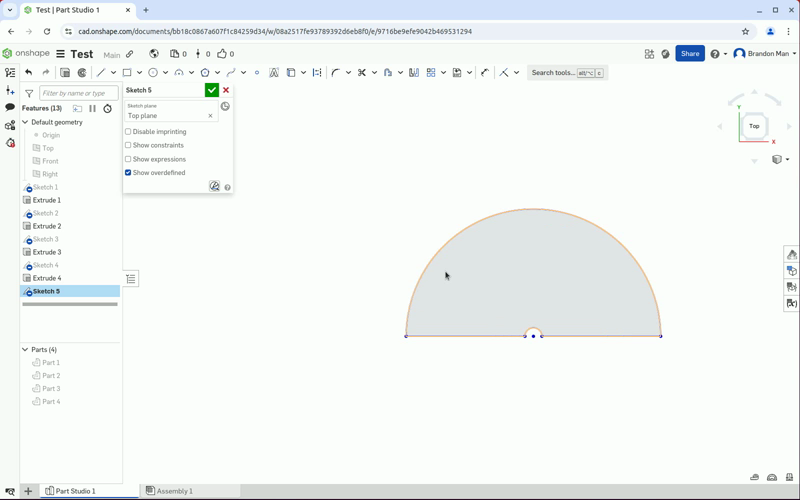
scroll(6)
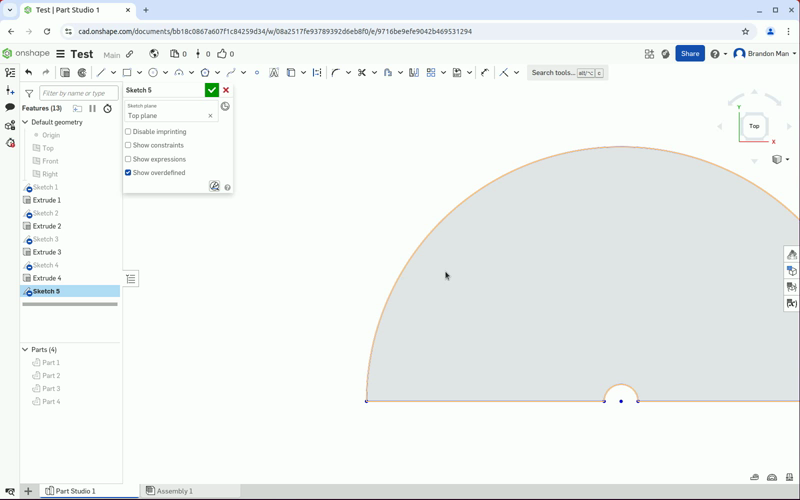
click(445, 271)
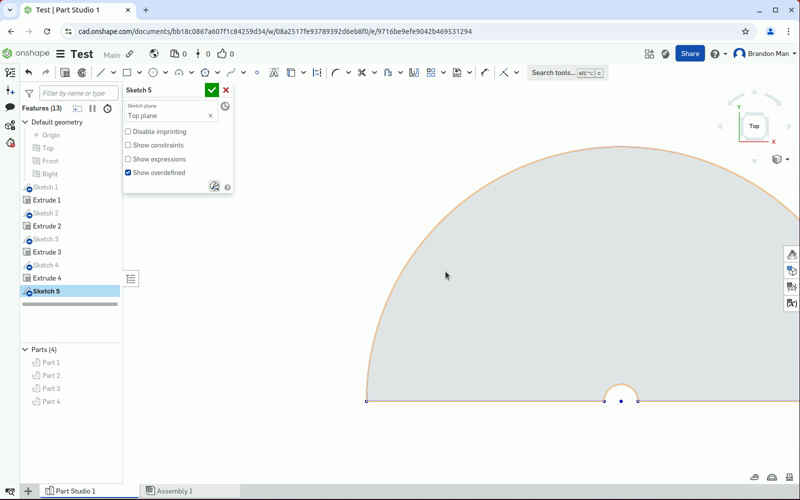
scroll(-6)
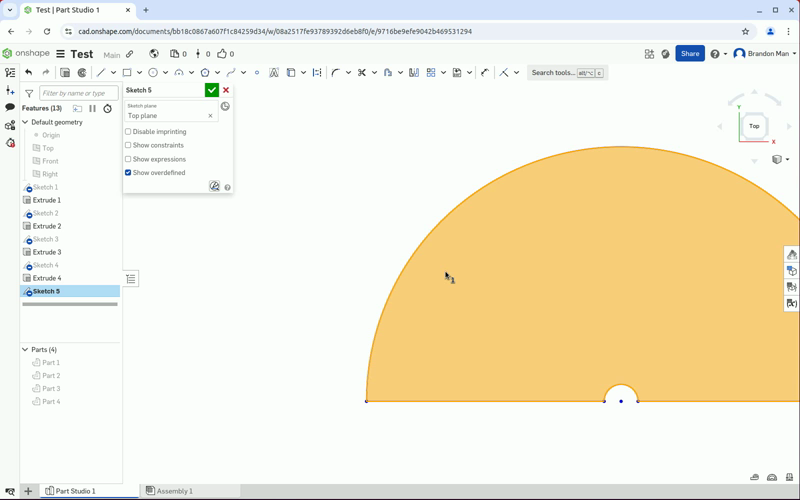
scroll(-6)
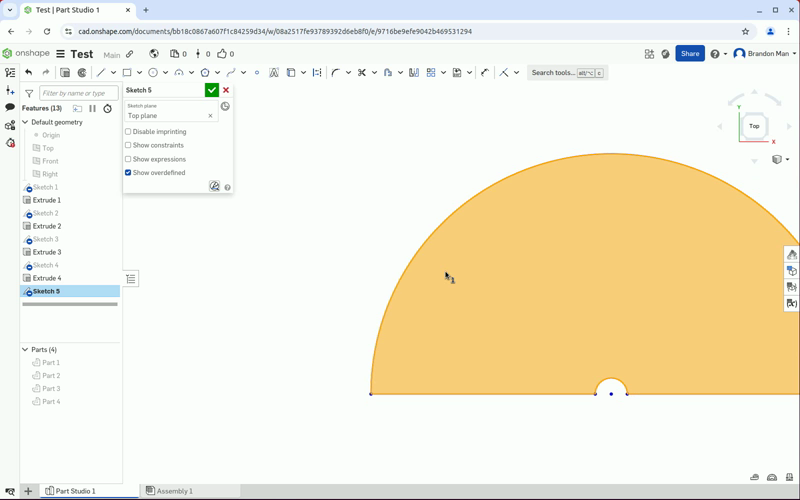
scroll(-6)
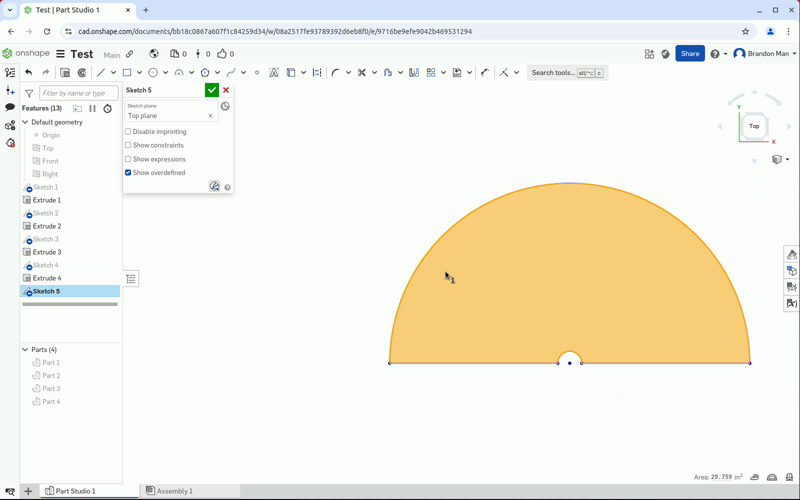
scroll(-6)
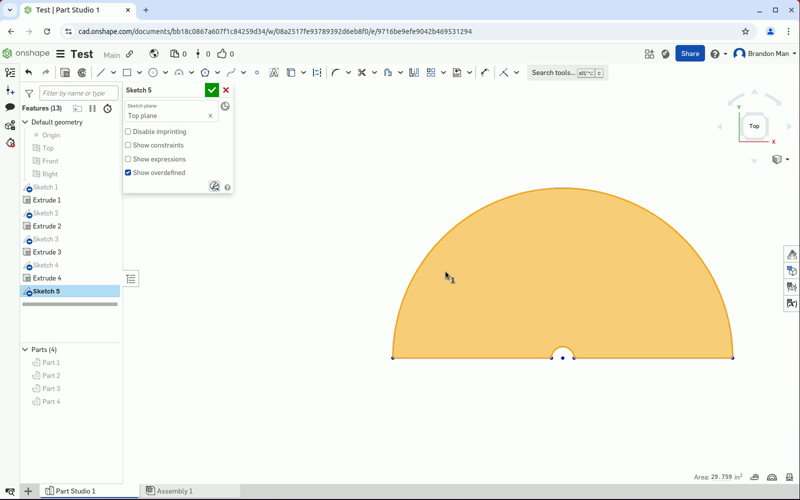
scroll(-6)
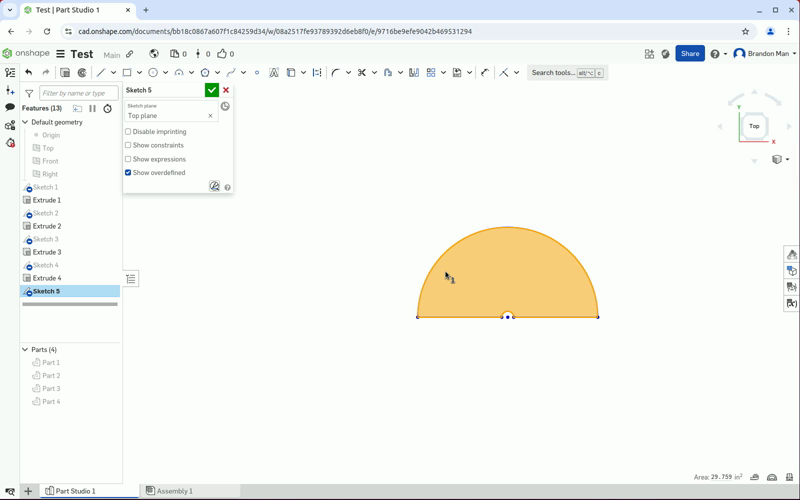
scroll(-6)
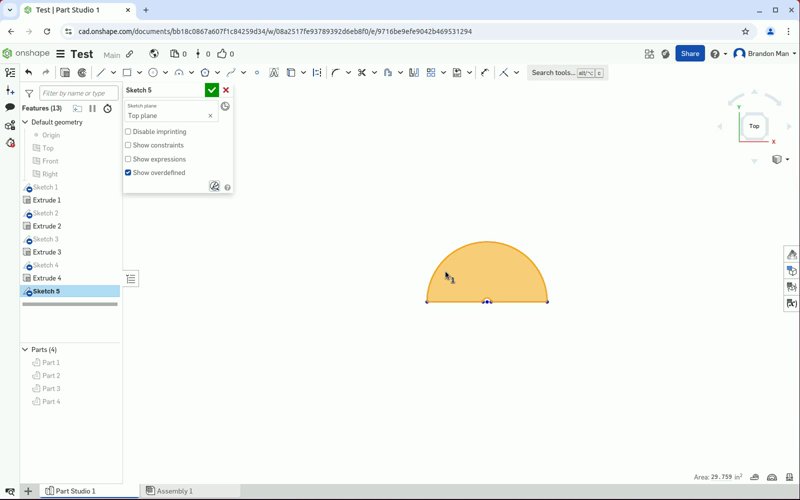
scroll(-6)
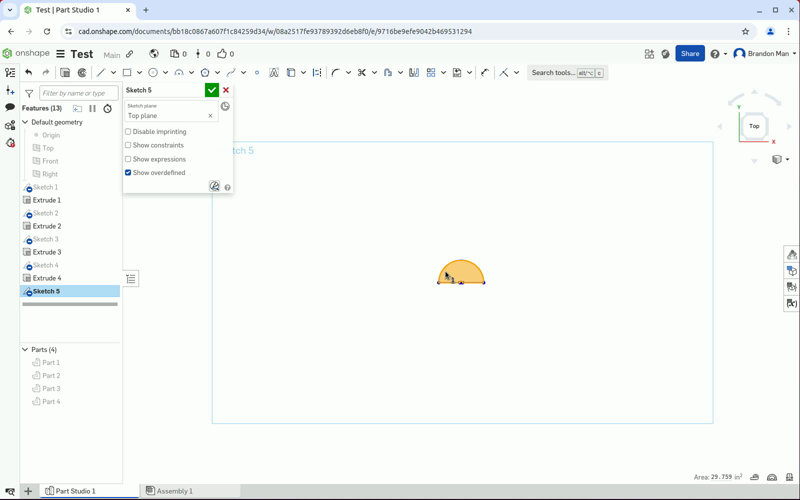
mouse_move(73, 352)
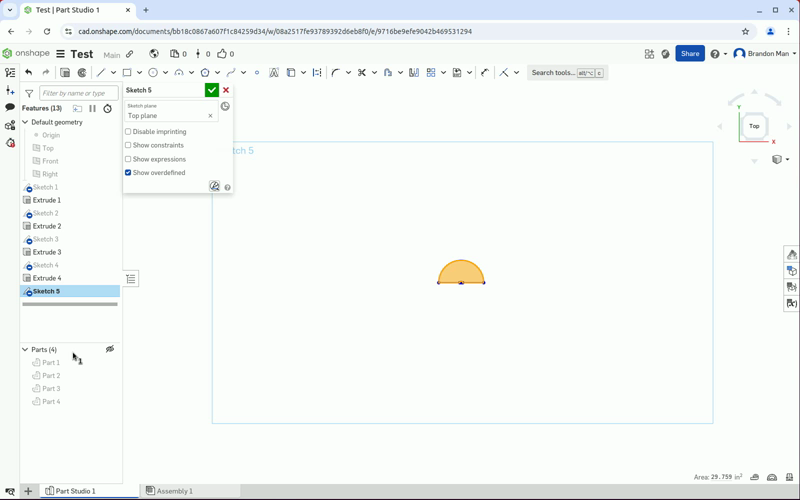
key(shift+y)
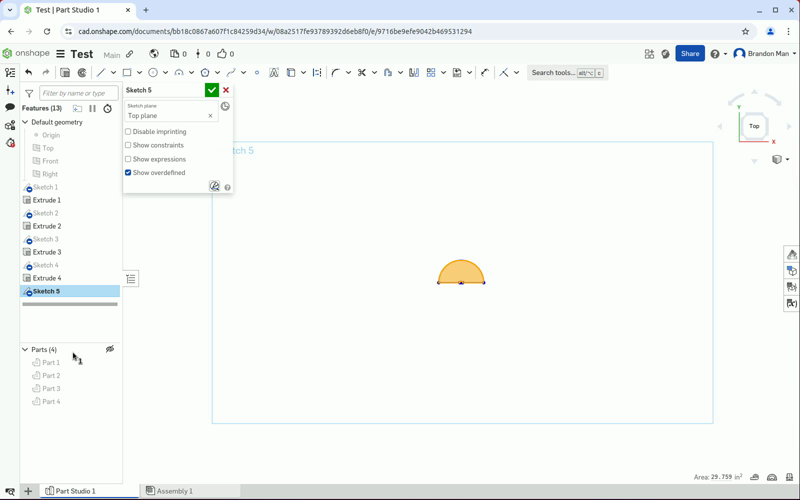
key(shift+e)
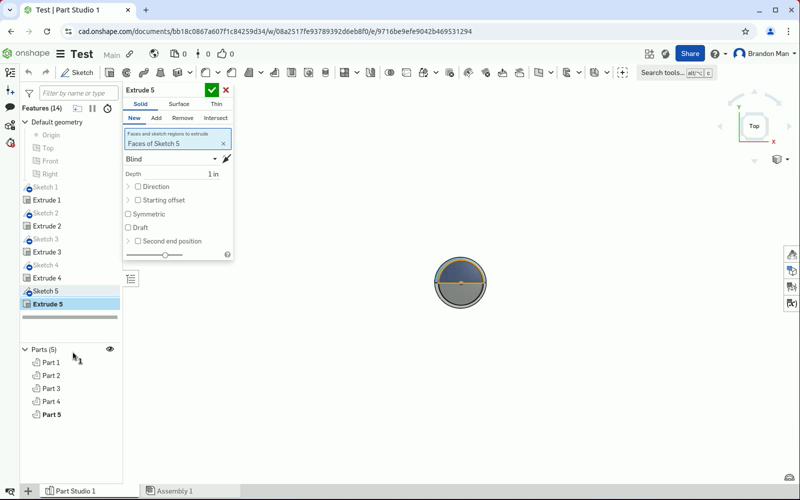
mouse_move(143, 106)
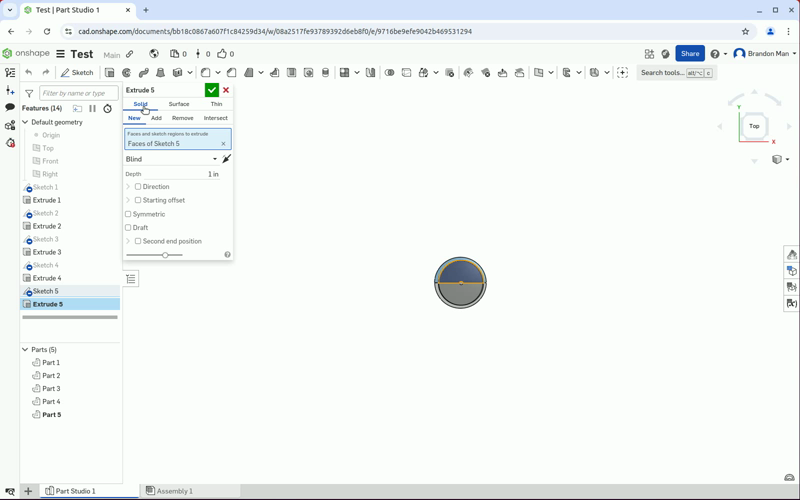
click(143, 106)
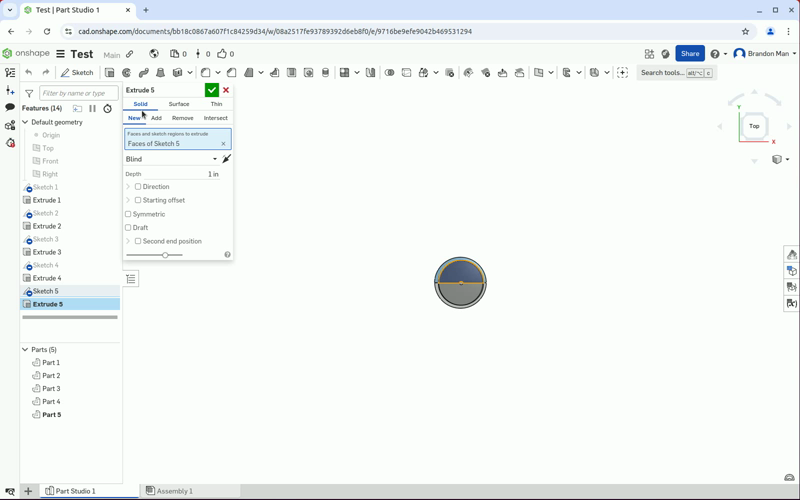
mouse_move(137, 120)
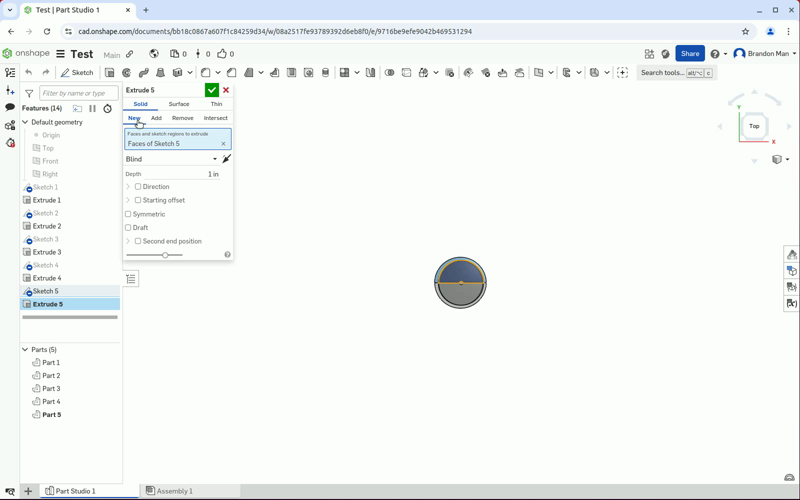
click(137, 120)
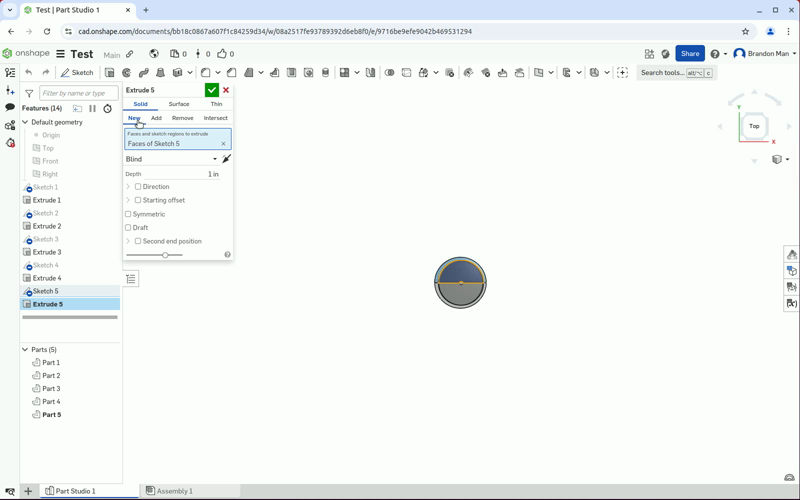
key(tab, 4)
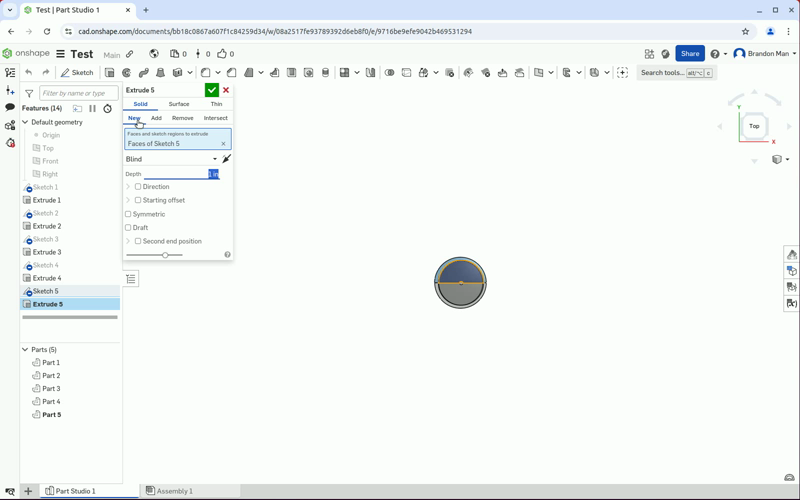
text(2.648)
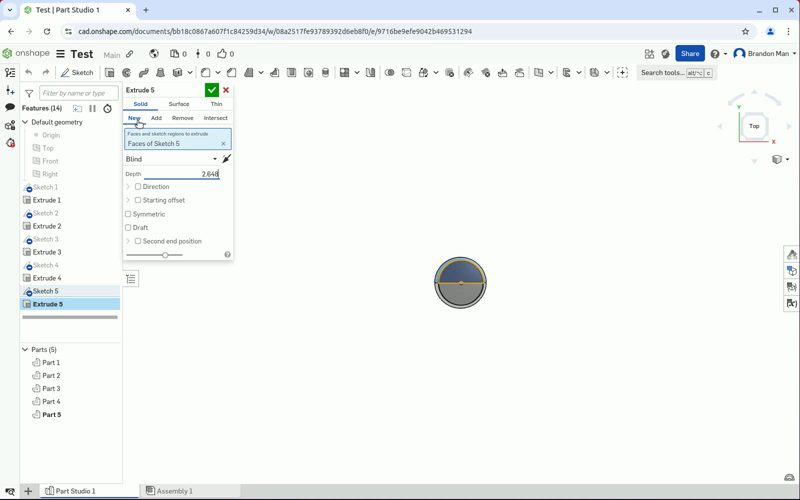
key(enter)
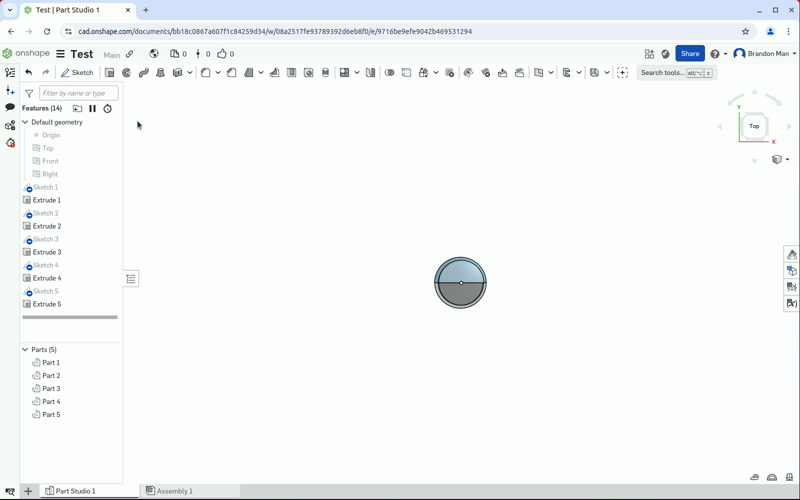
key(shift+h)
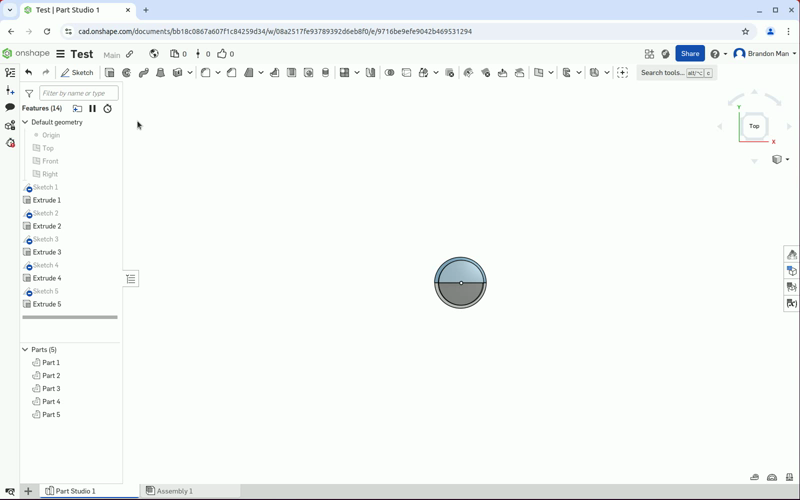
key(shift+h)
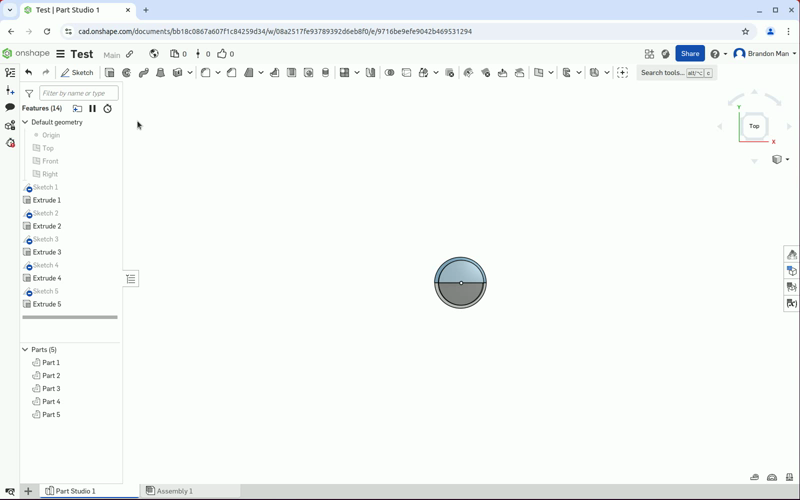
mouse_move(73, 189)
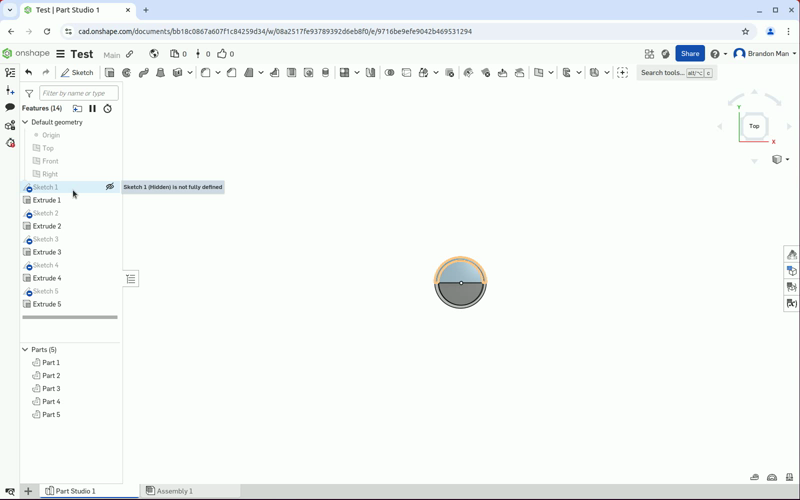
click(73, 189)
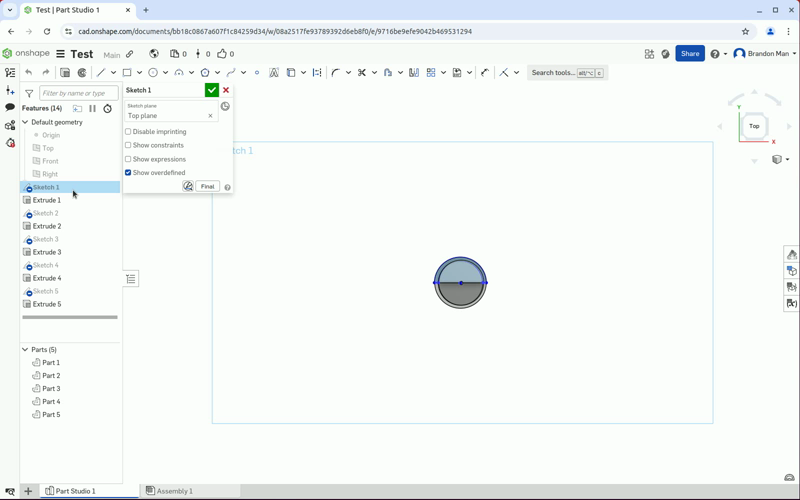
mouse_move(229, 92)
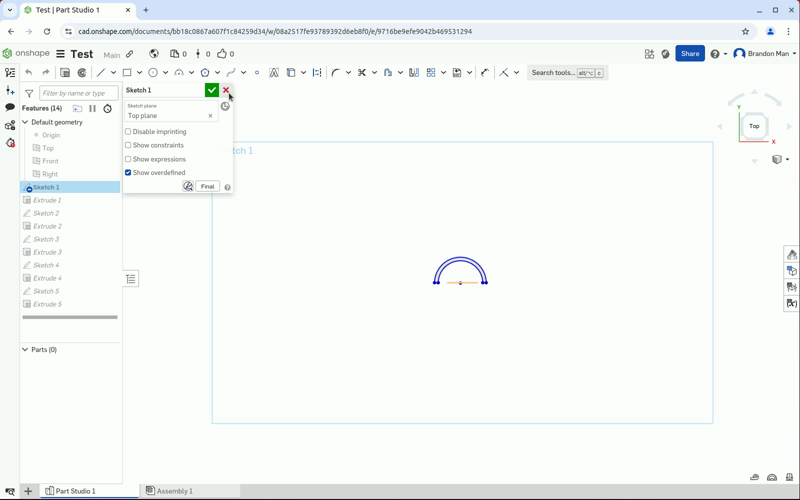
click(229, 92)
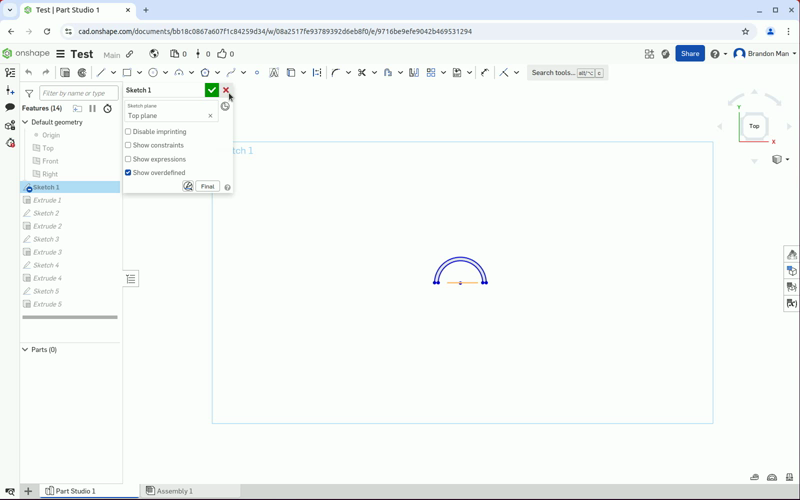
key(shift+s)
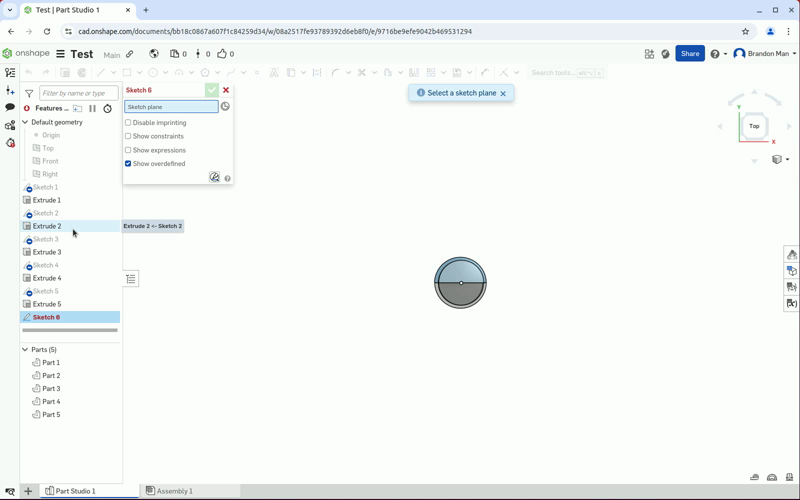
scroll(3)
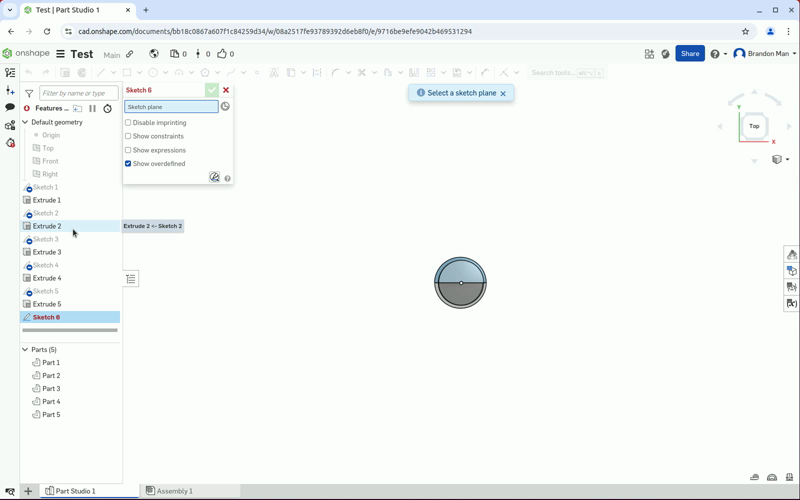
mouse_move(73, 150)
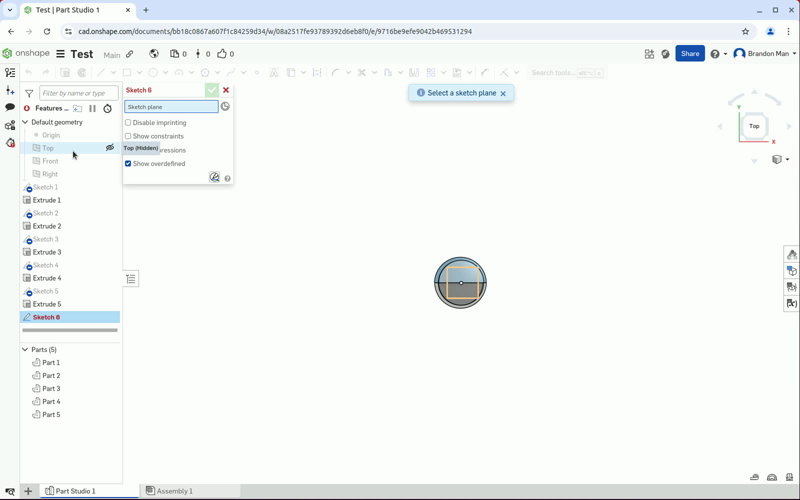
click(73, 150)
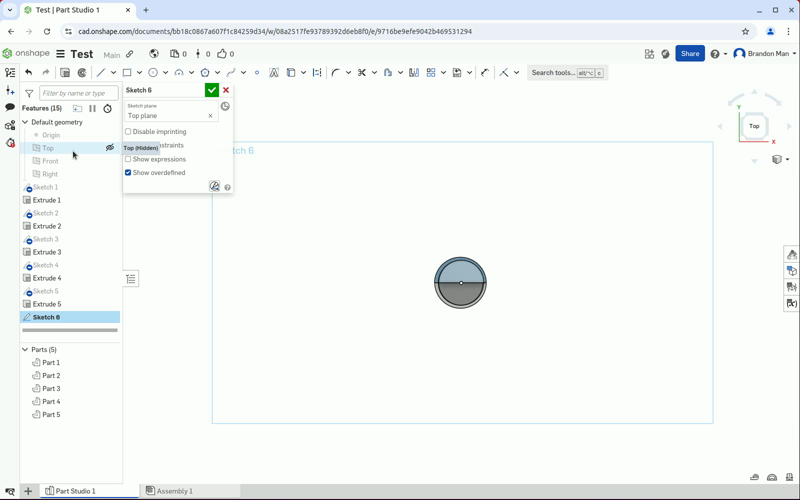
mouse_move(73, 352)
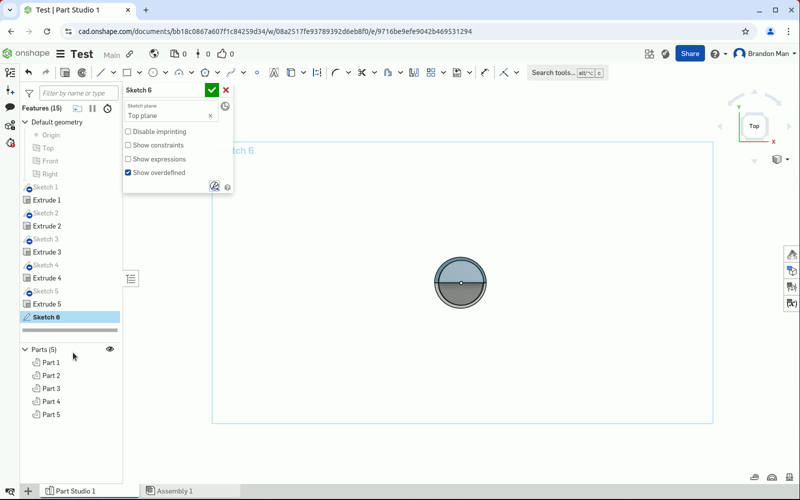
key(y)
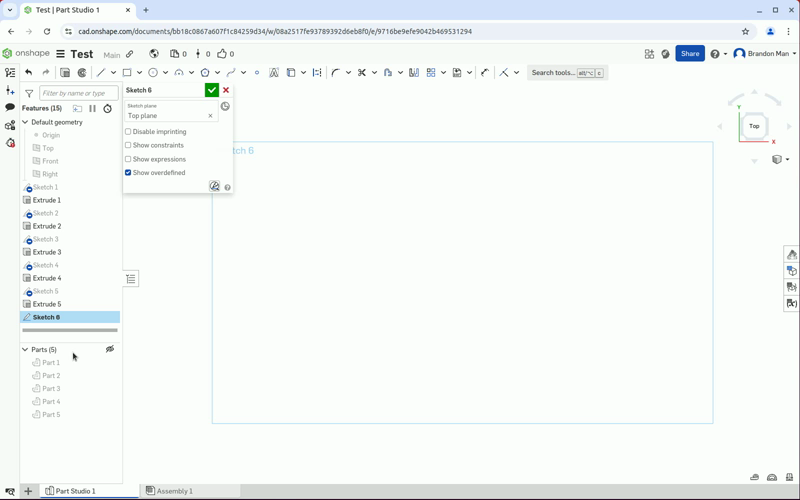
key(a)
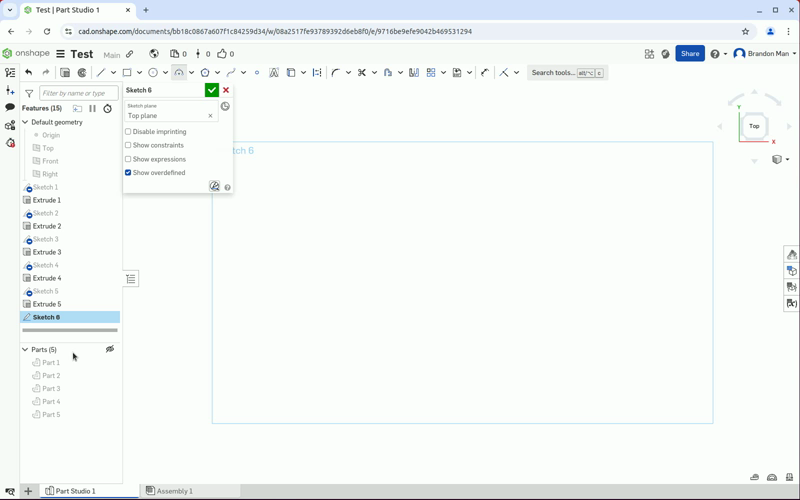
key_down(shift)
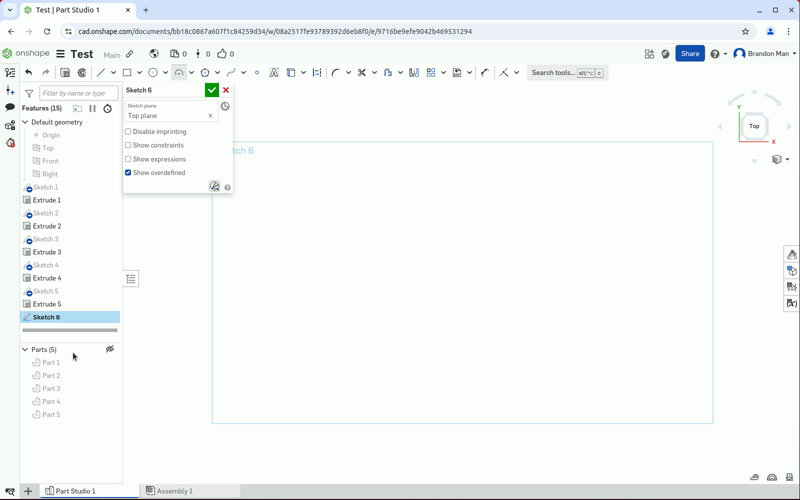
mouse_move(438, 282)
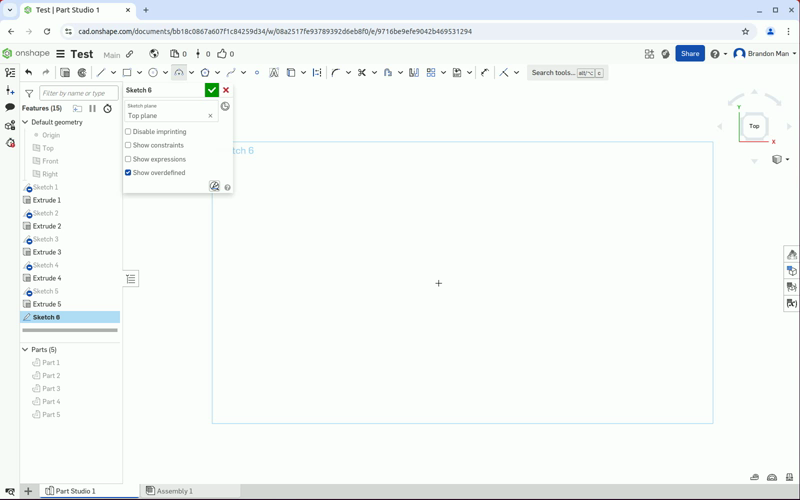
click(438, 282)
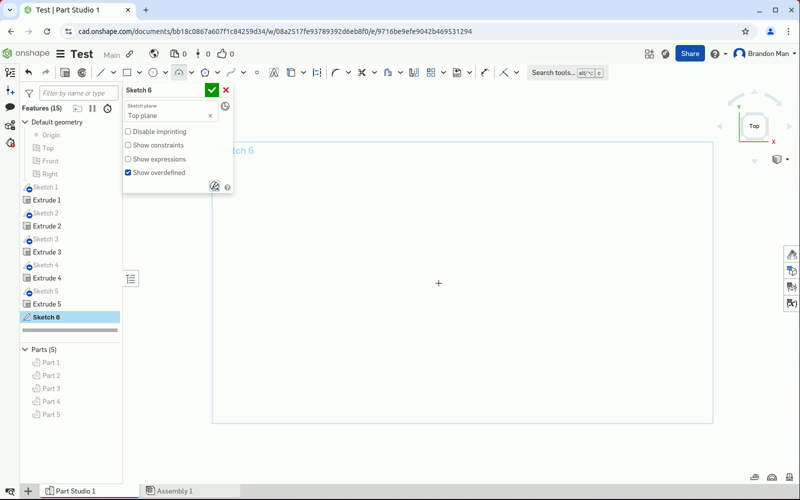
key_up(shift)
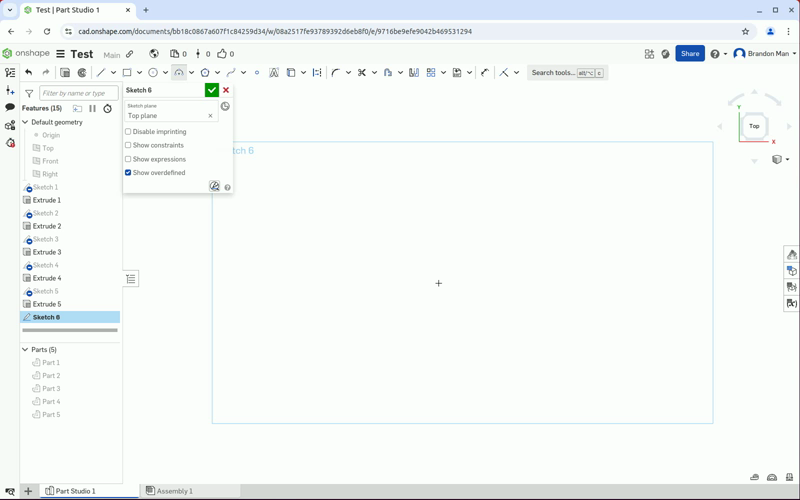
key_down(shift)
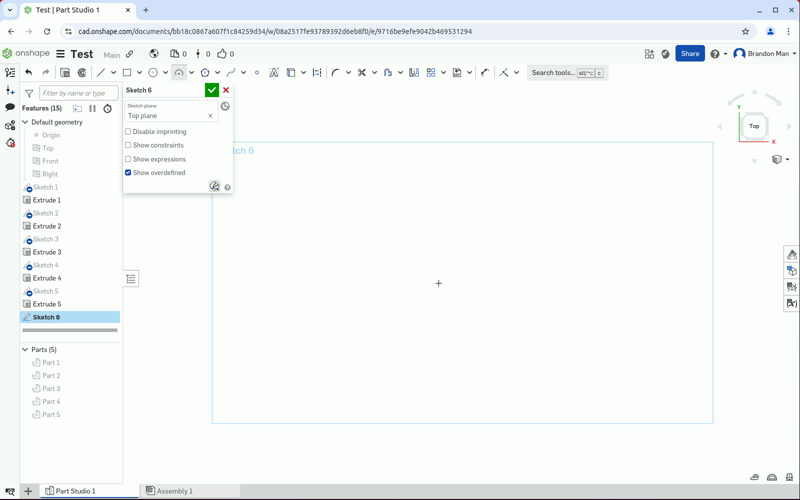
mouse_move(483, 282)
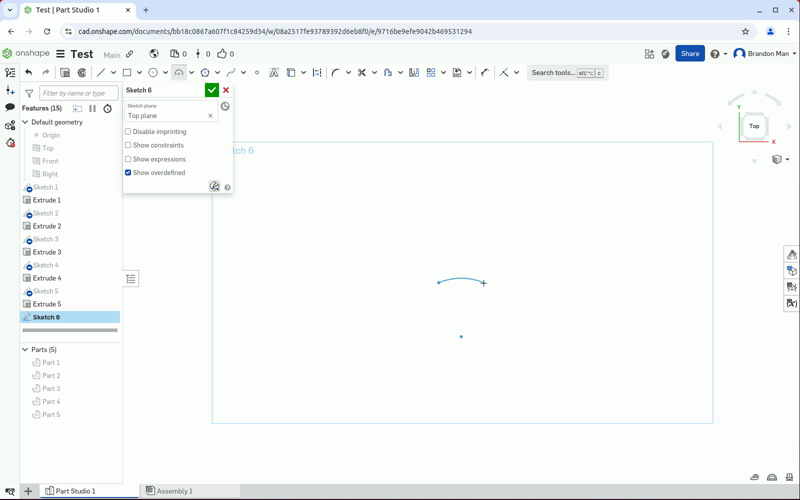
click(483, 282)
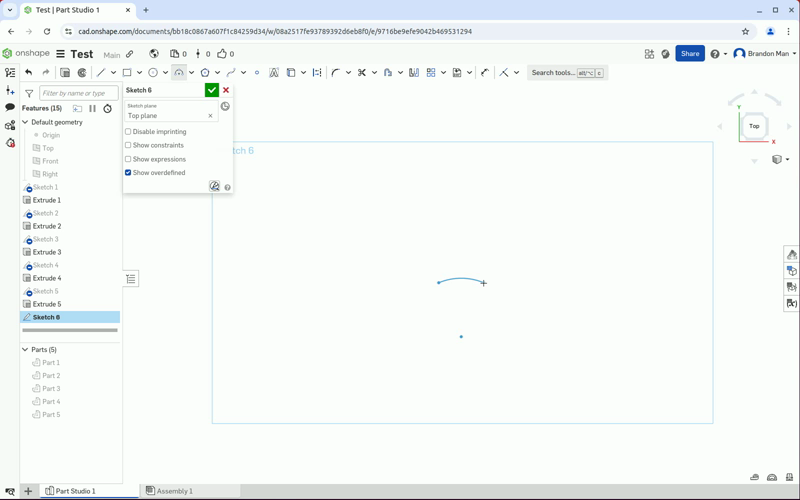
mouse_move(461, 305)
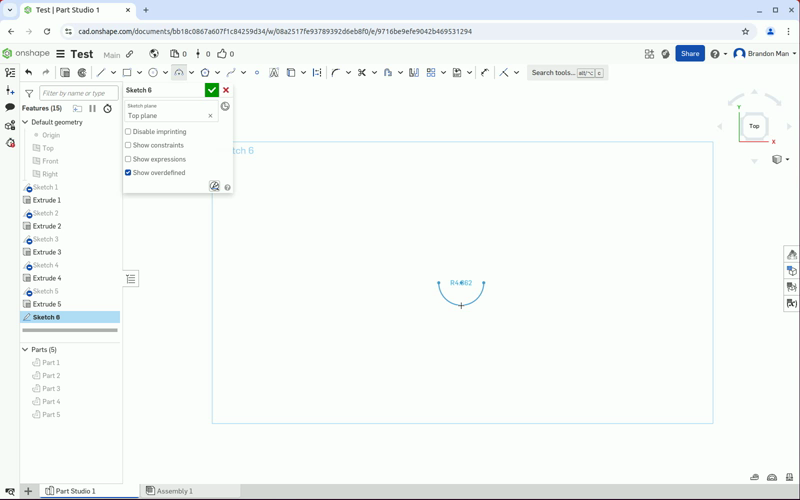
click(461, 305)
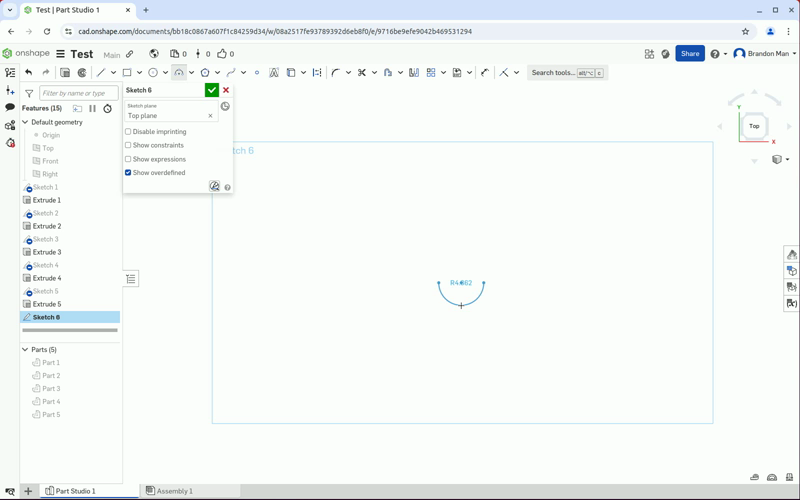
key_up(shift)
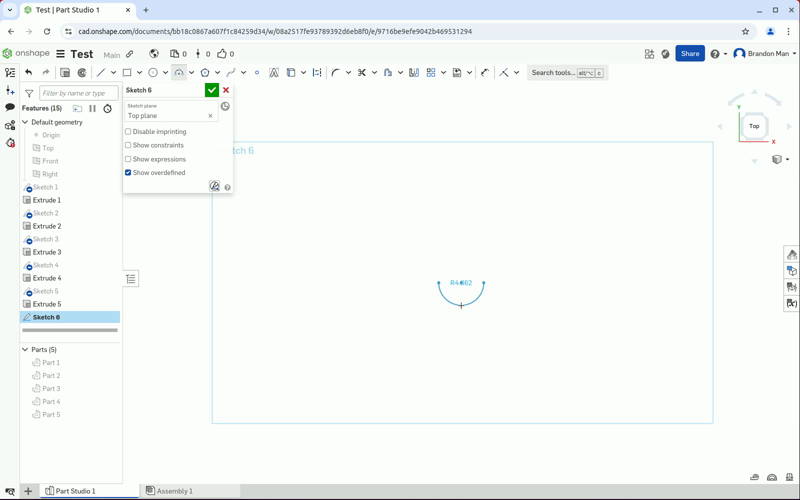
key(esc)
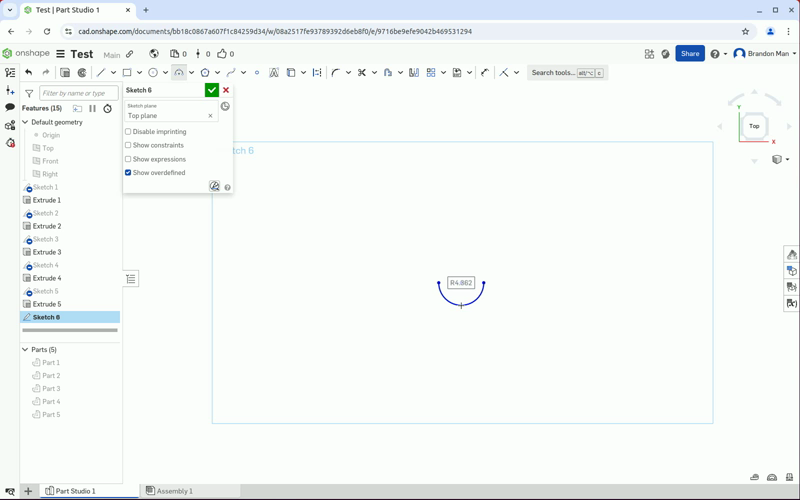
key(l)
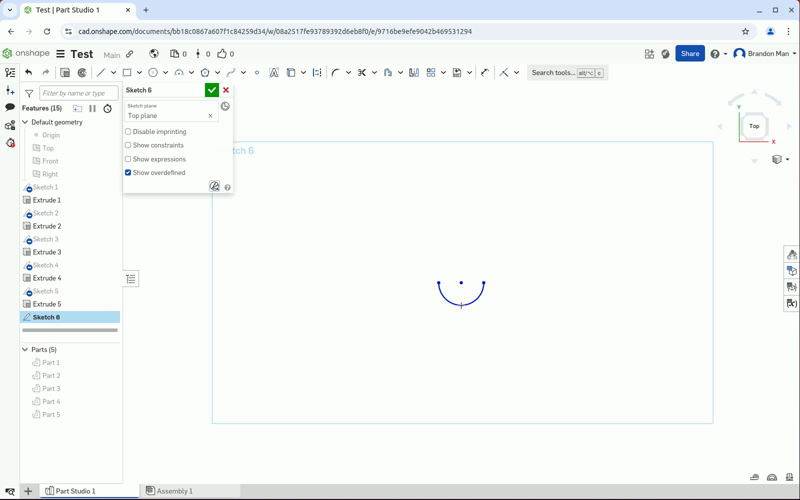
mouse_move(483, 282)
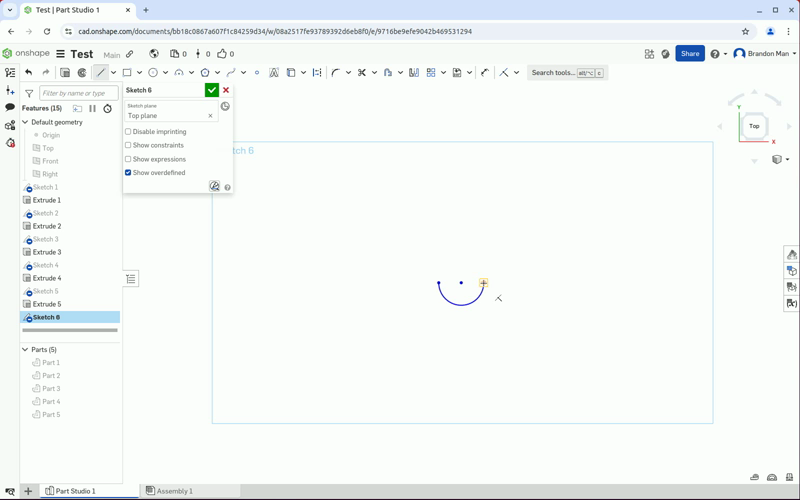
click(483, 282)
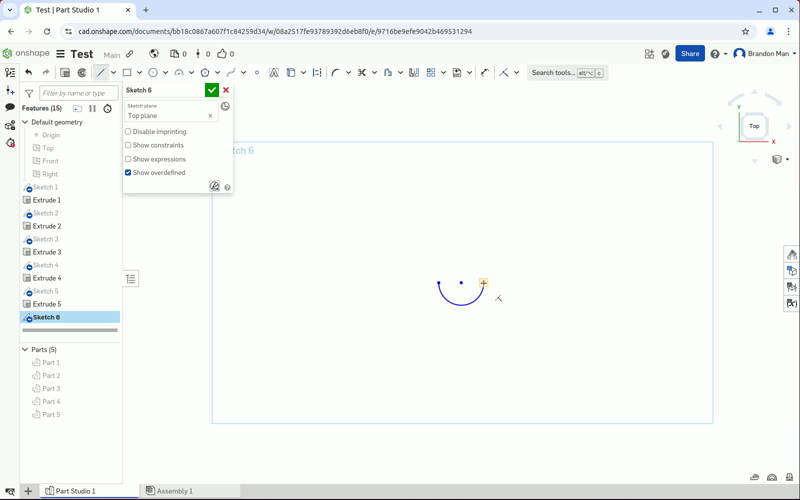
key_down(shift)
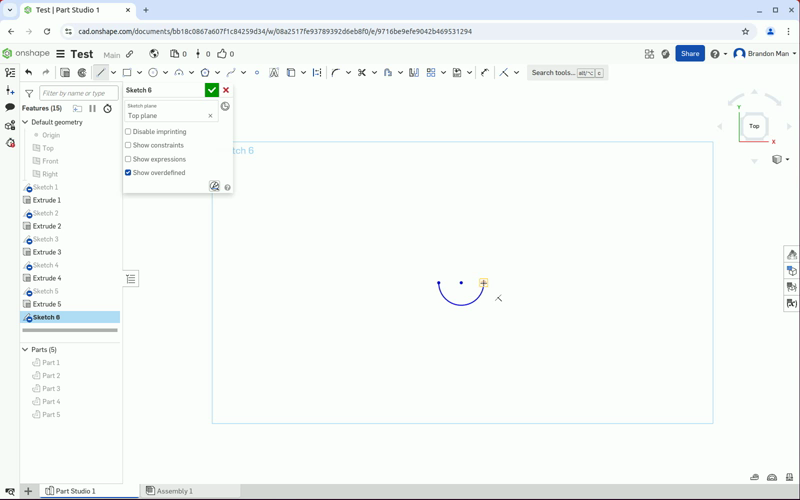
mouse_move(513, 282)
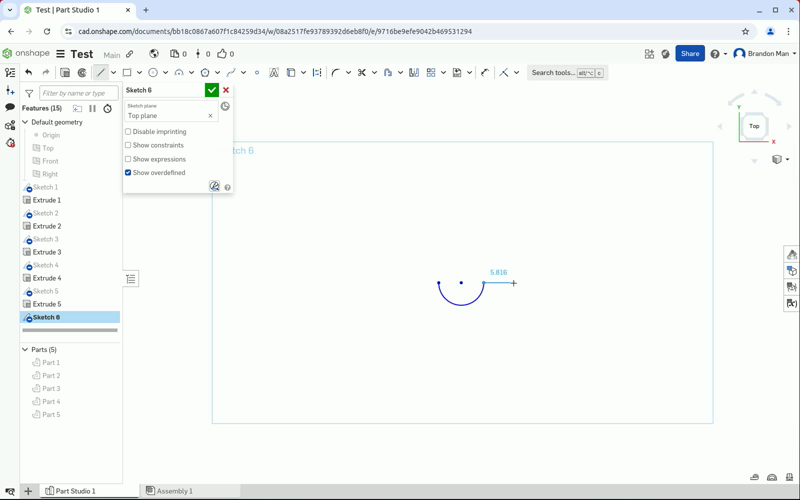
mouse_move(462, 282)
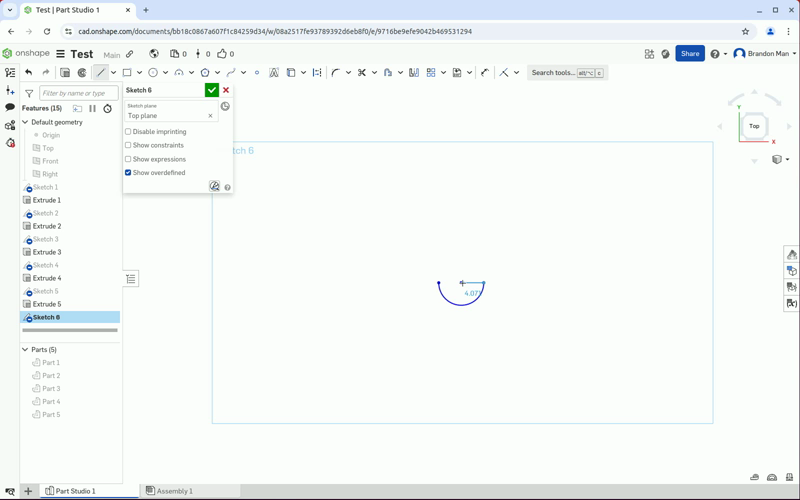
scroll(6)
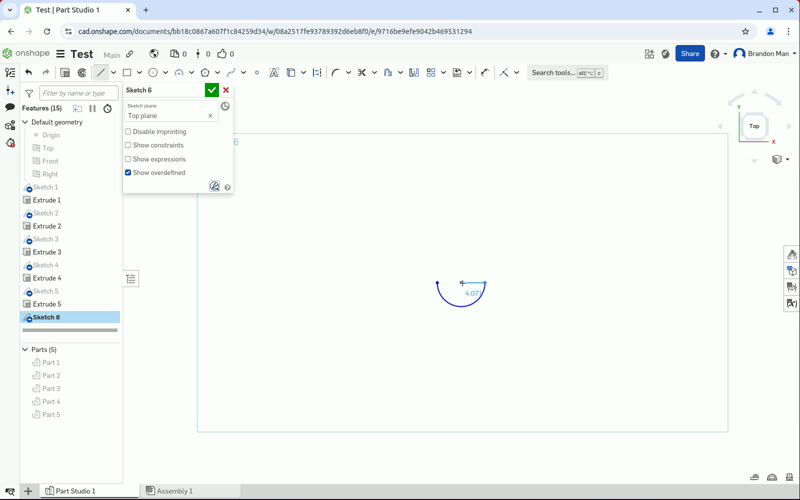
scroll(6)
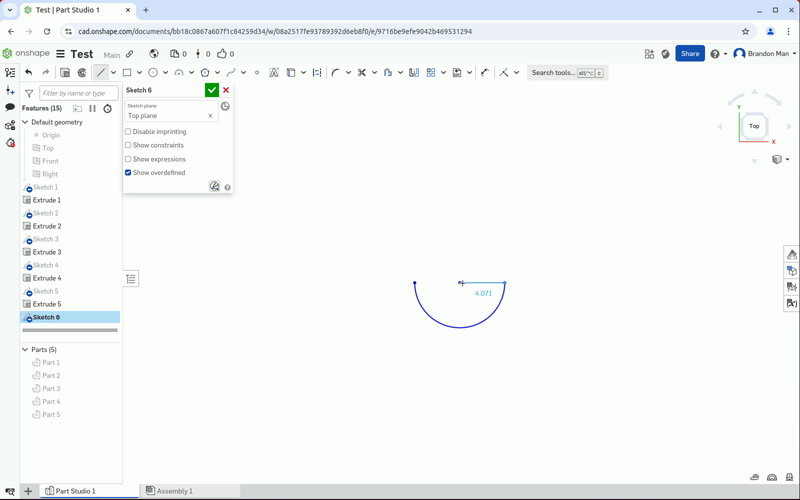
scroll(6)
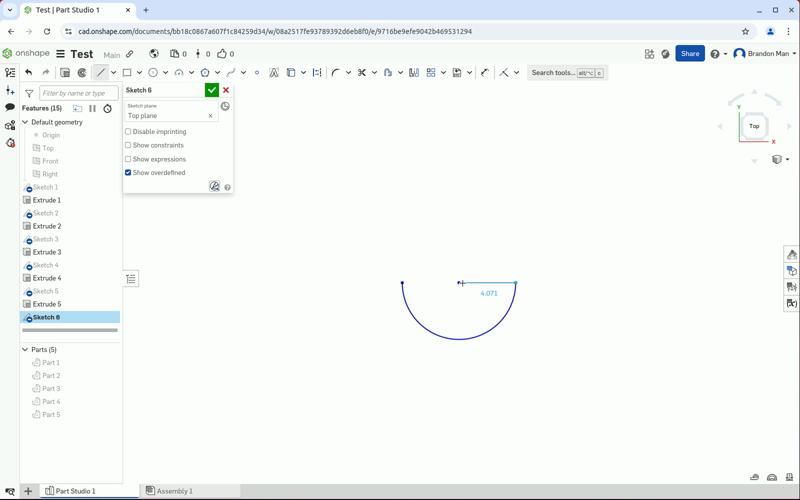
scroll(6)
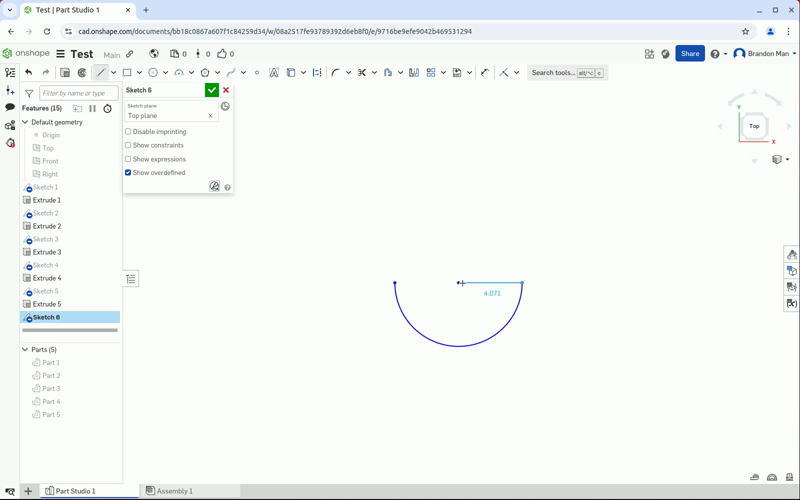
scroll(6)
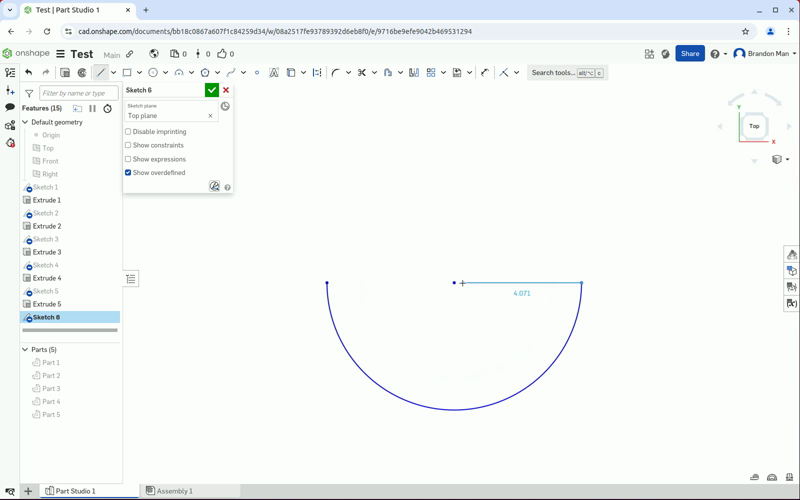
scroll(6)
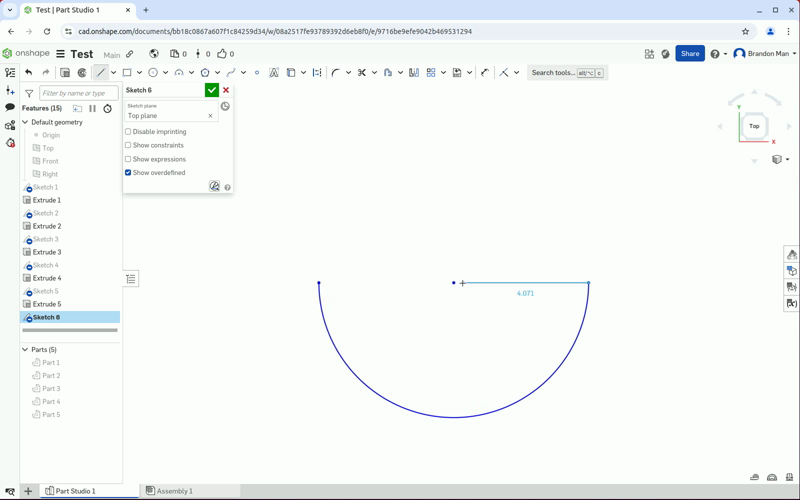
scroll(6)
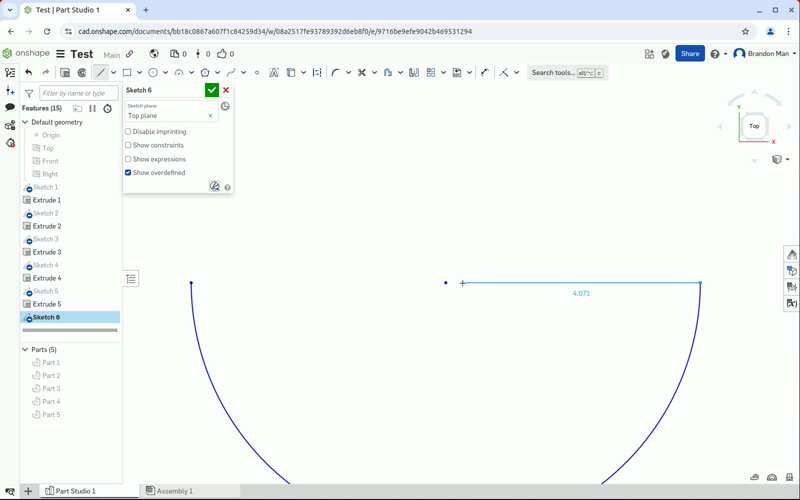
click(462, 282)
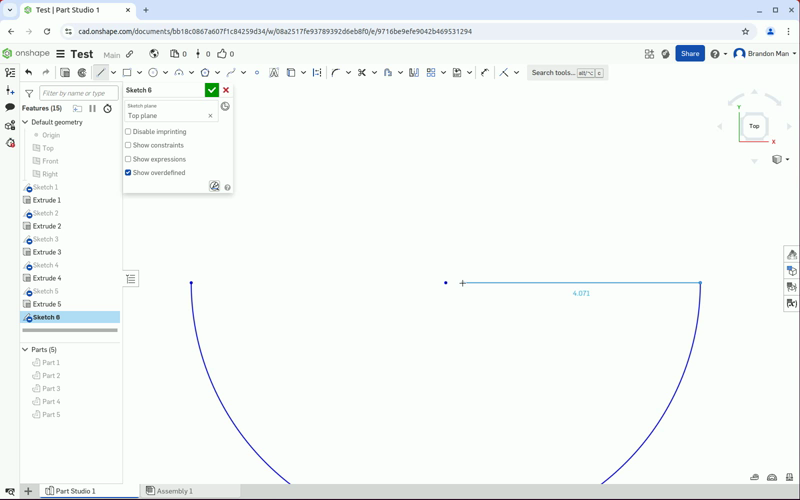
scroll(-6)
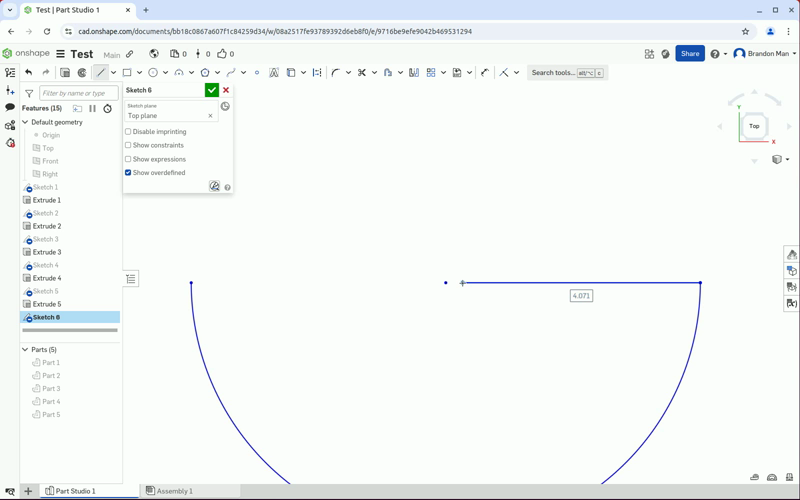
scroll(-6)
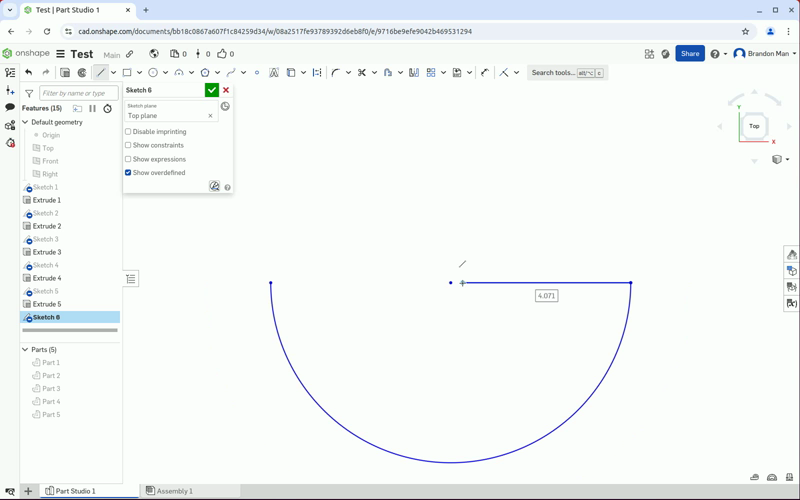
scroll(-6)
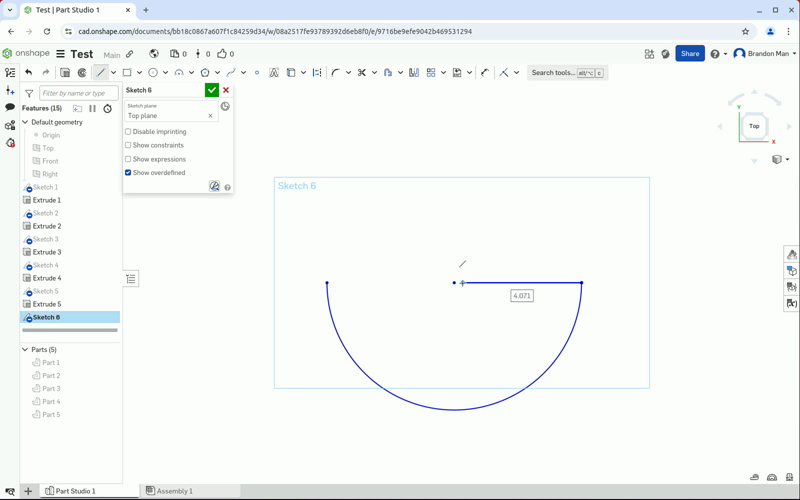
scroll(-6)
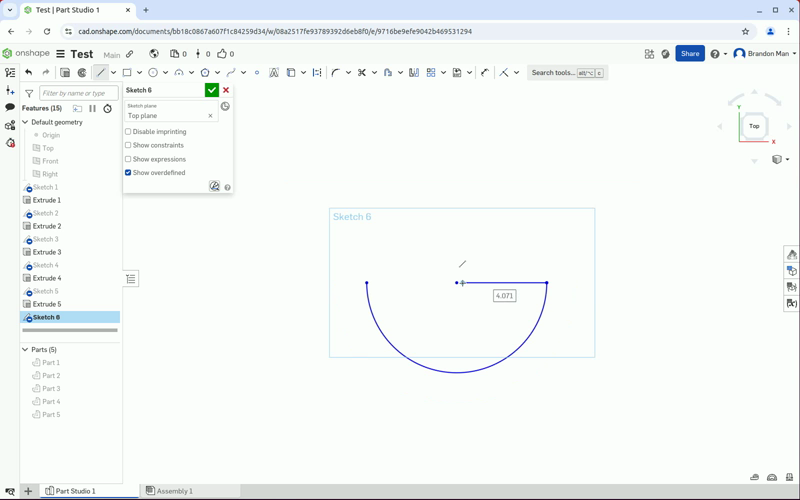
scroll(-6)
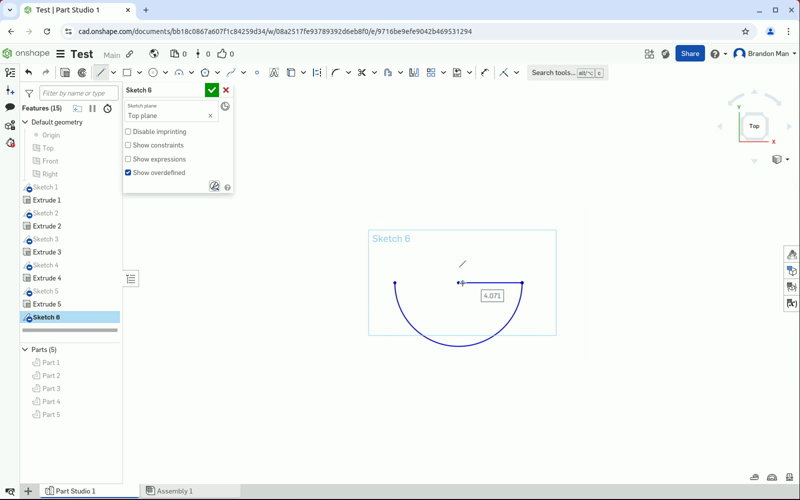
scroll(-6)
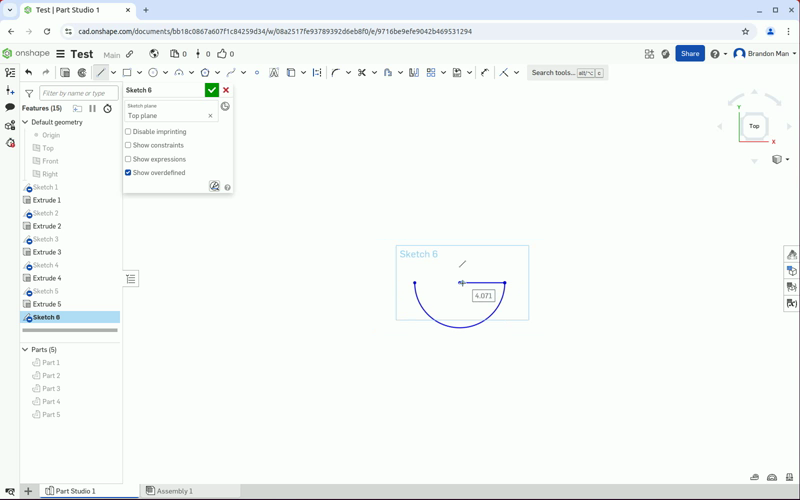
scroll(-6)
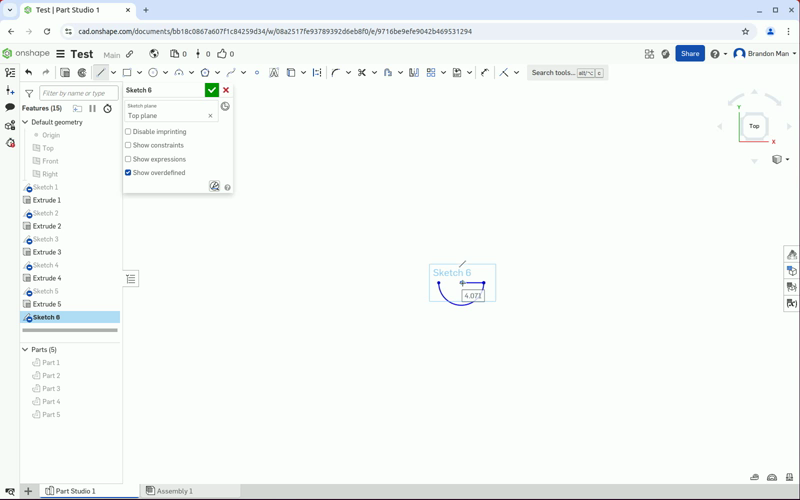
key_up(shift)
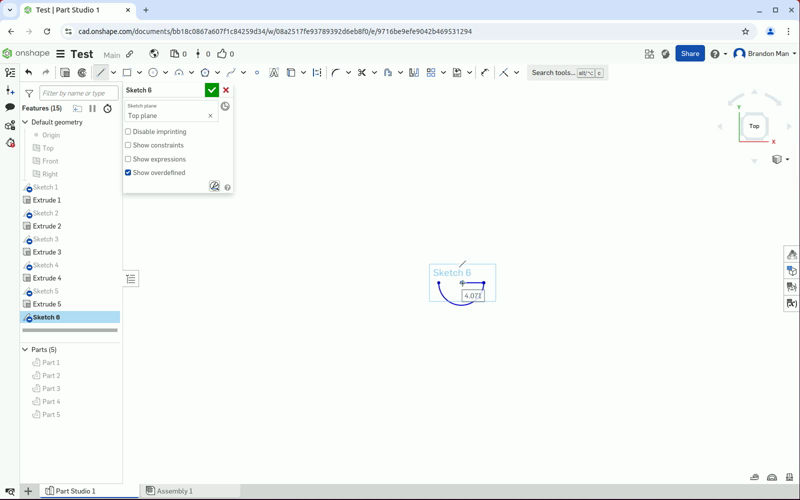
key(esc)
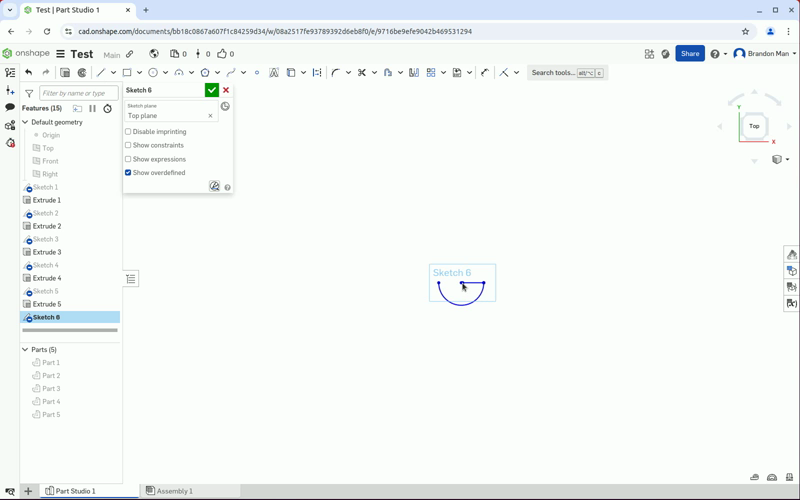
key(a)
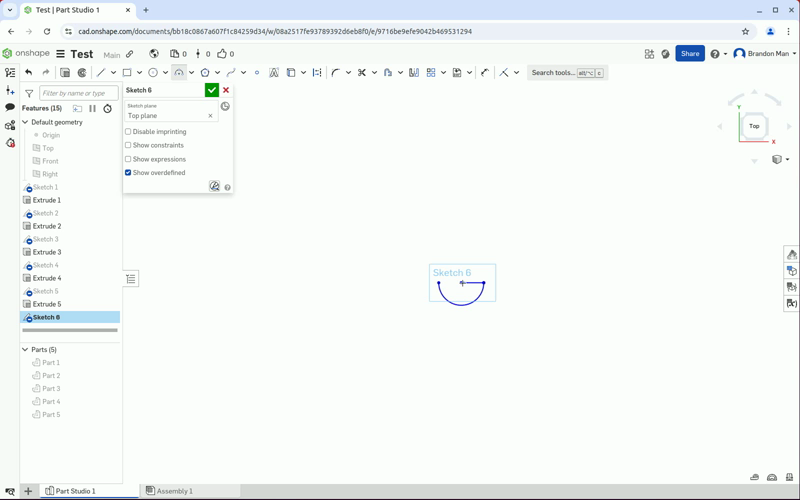
mouse_move(462, 282)
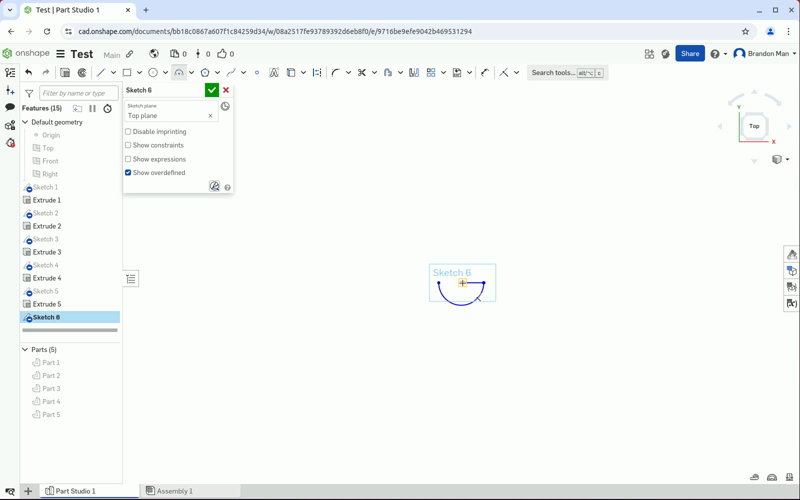
scroll(6)
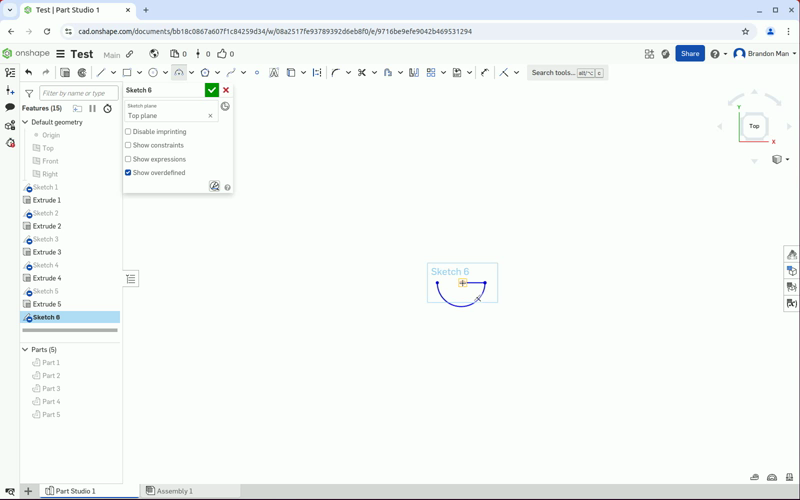
scroll(6)
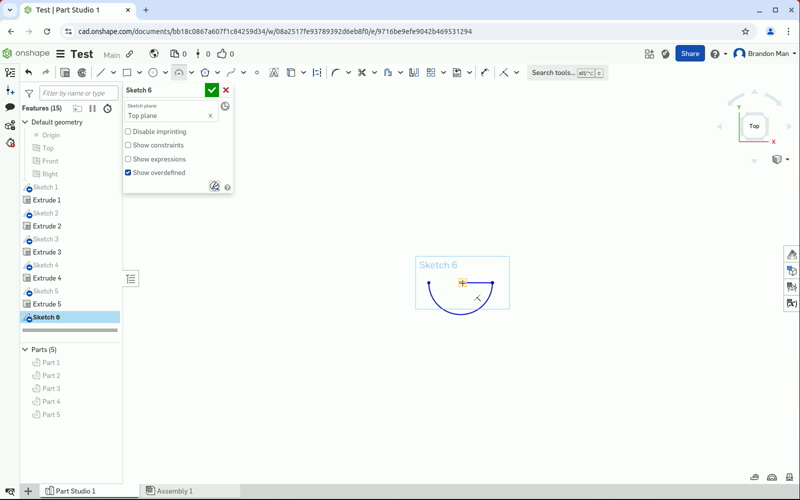
scroll(6)
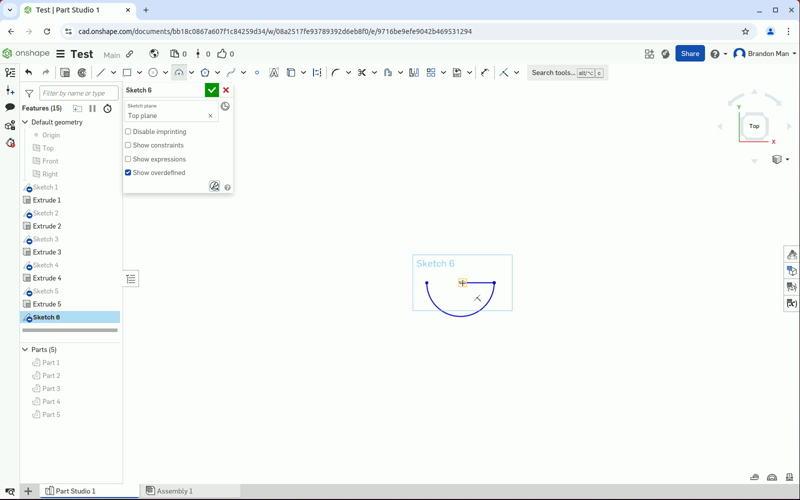
scroll(6)
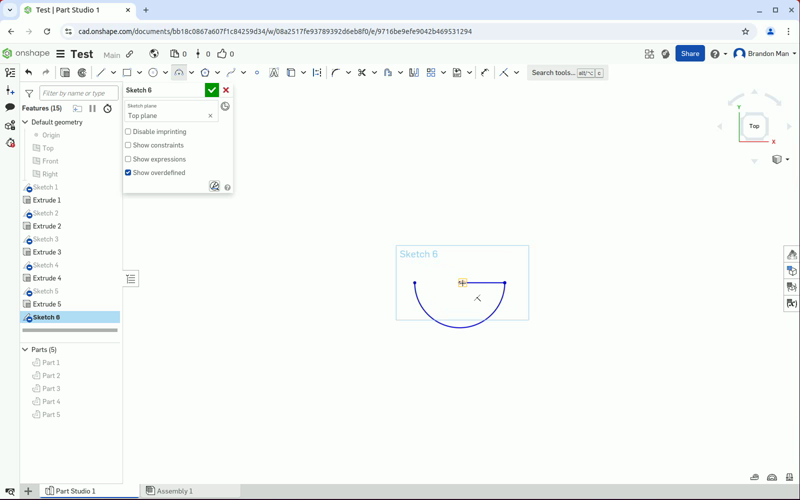
scroll(6)
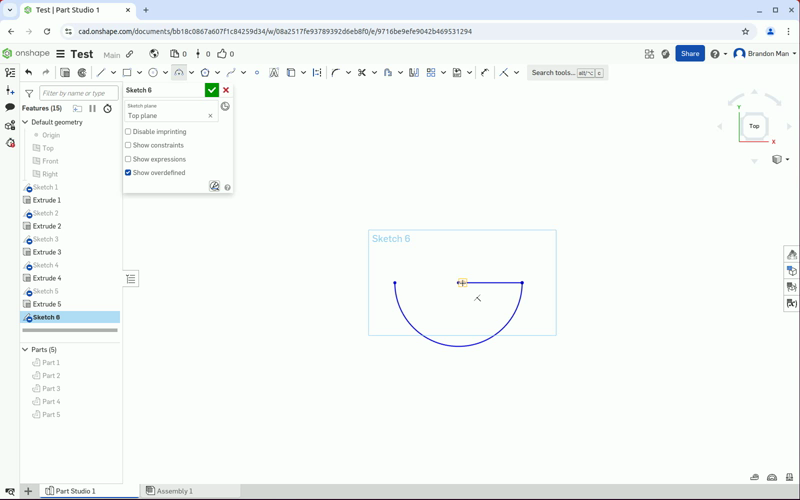
scroll(6)
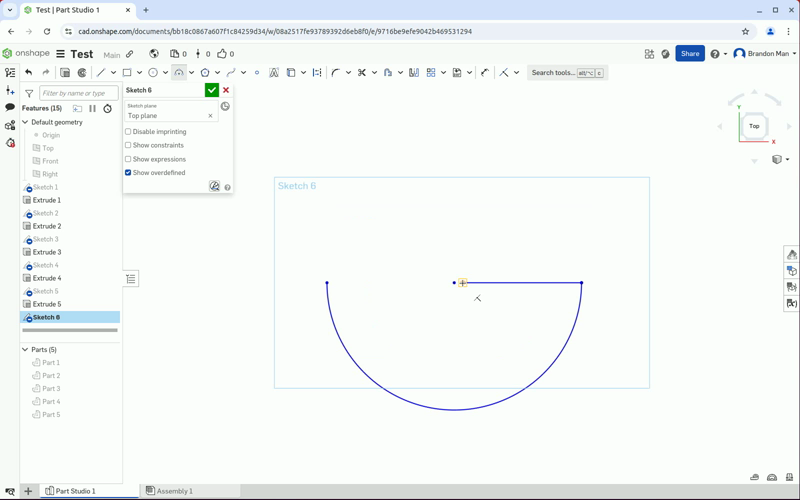
scroll(6)
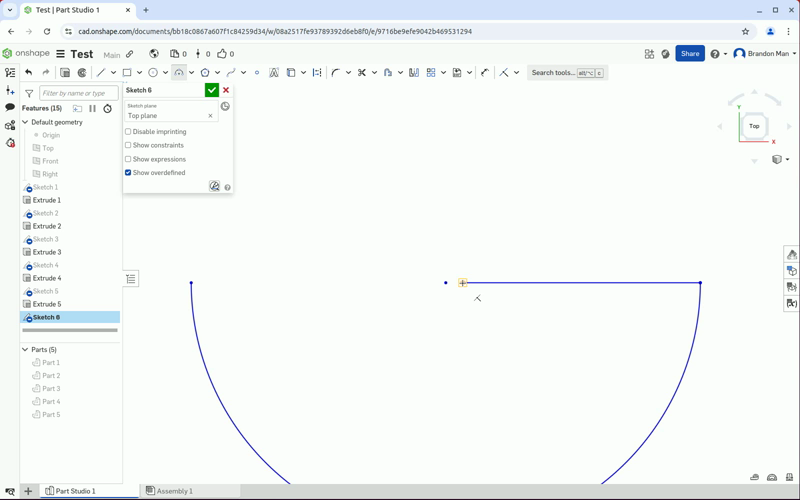
click(462, 282)
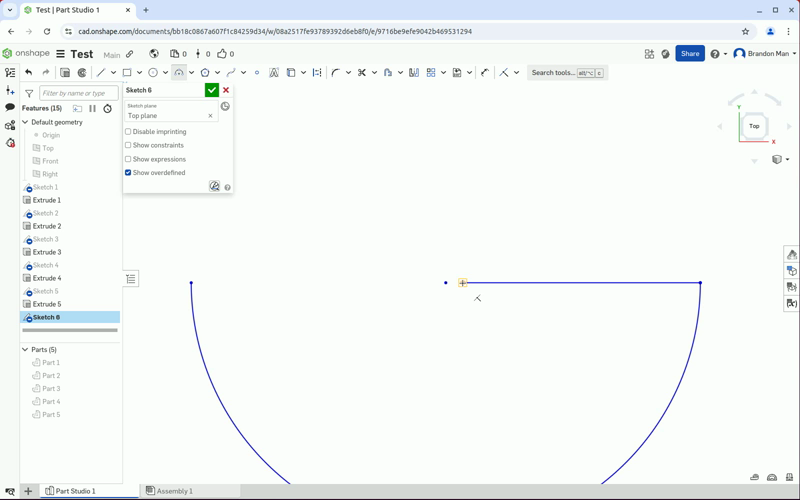
scroll(-6)
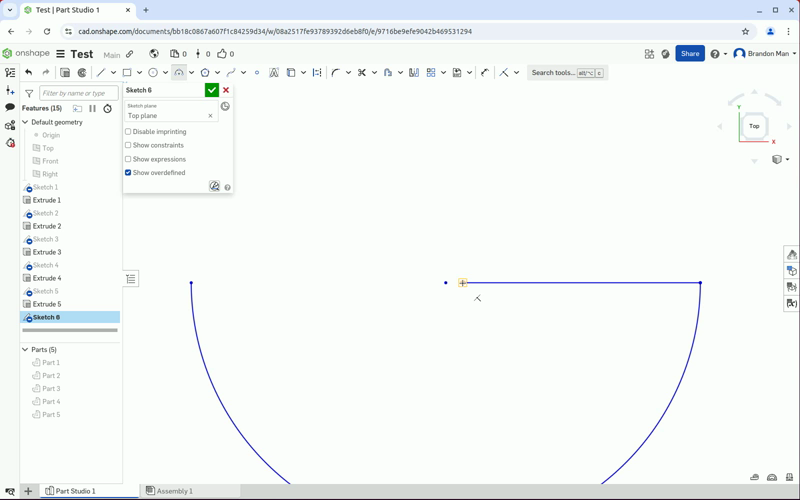
scroll(-6)
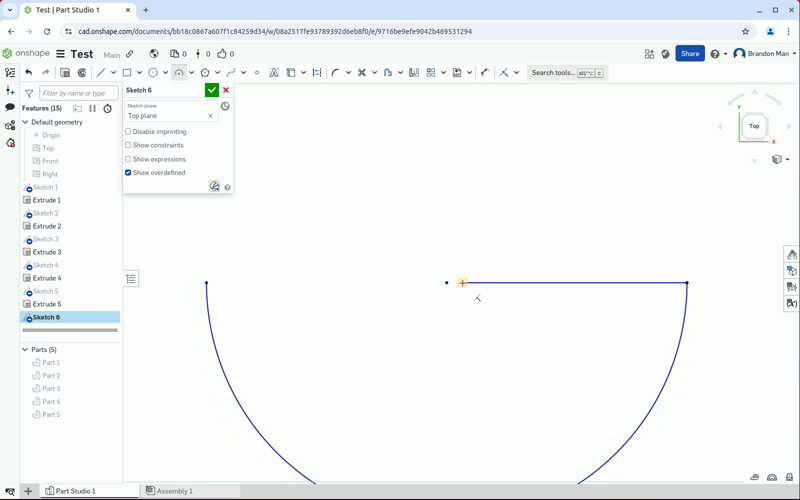
scroll(-6)
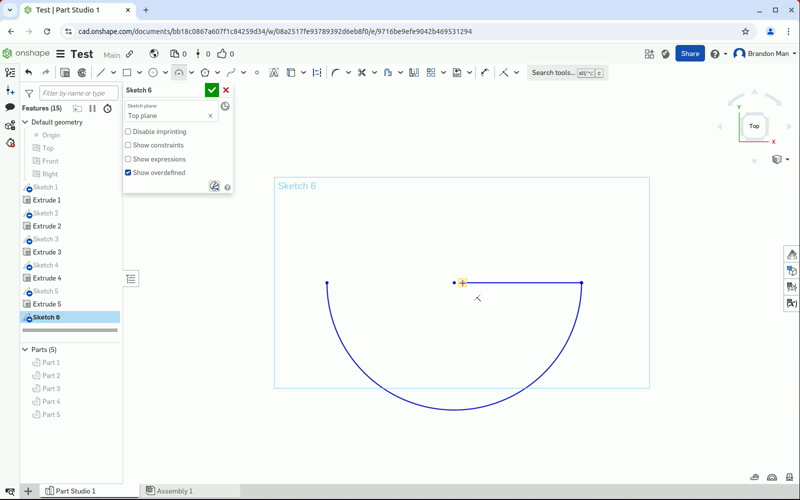
scroll(-6)
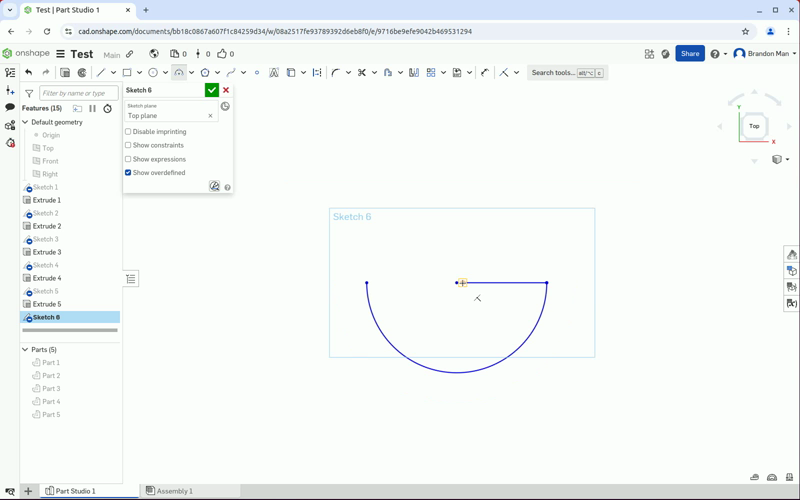
scroll(-6)
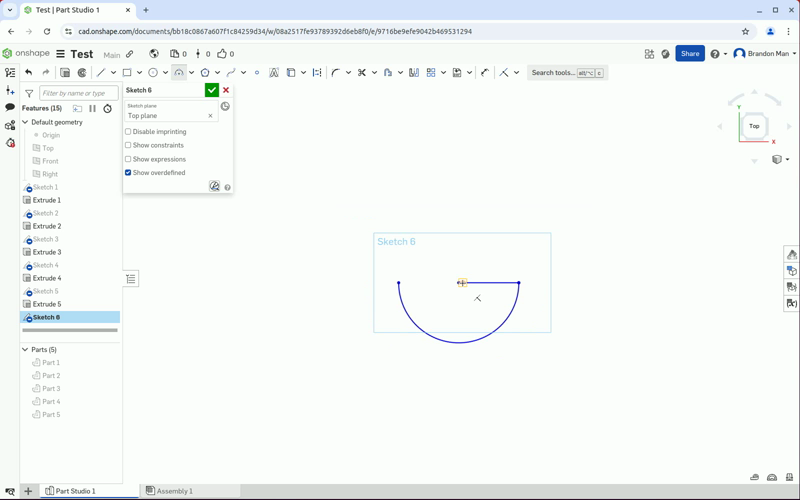
scroll(-6)
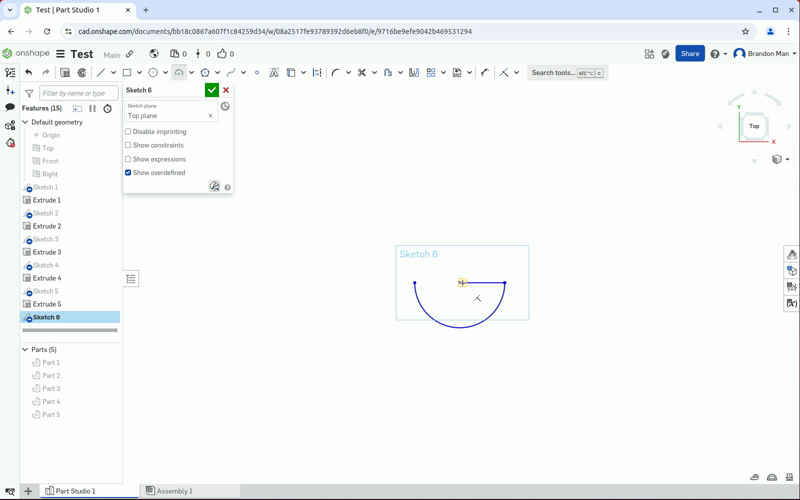
scroll(-6)
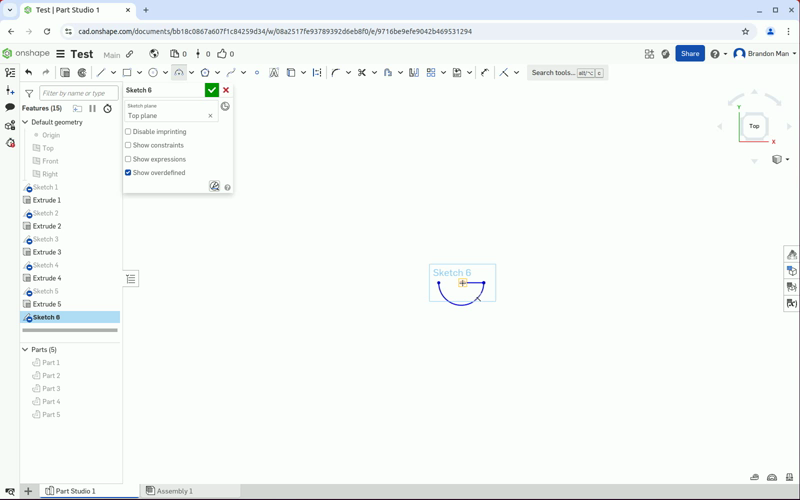
key_down(shift)
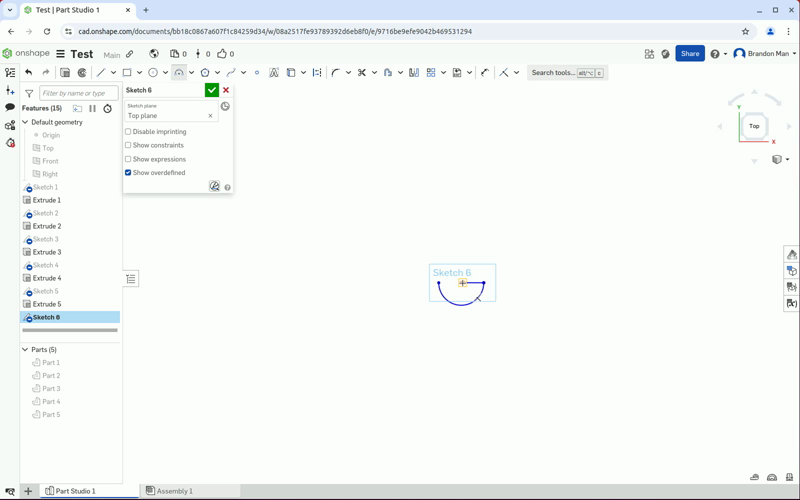
mouse_move(459, 282)
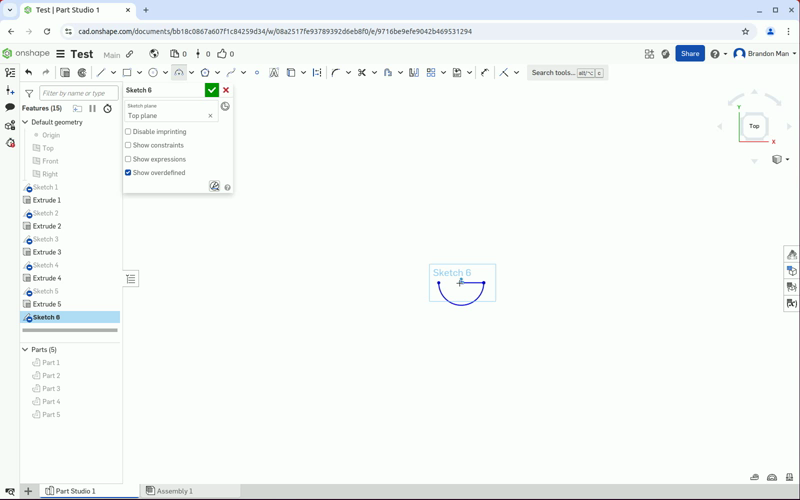
scroll(6)
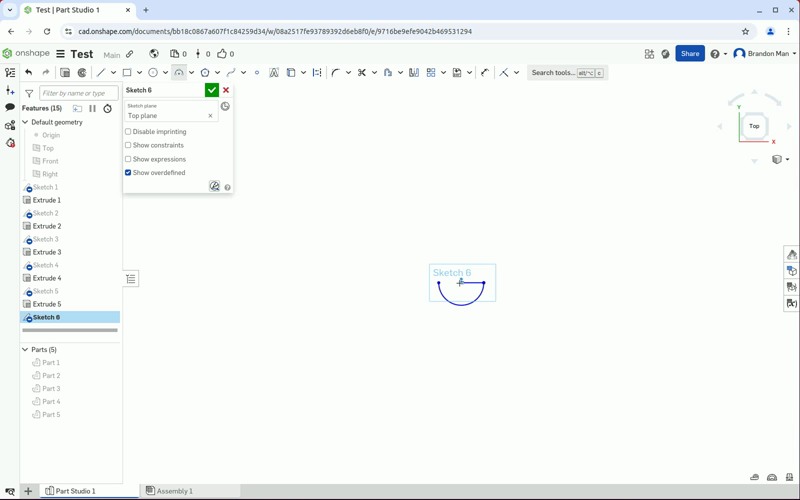
scroll(6)
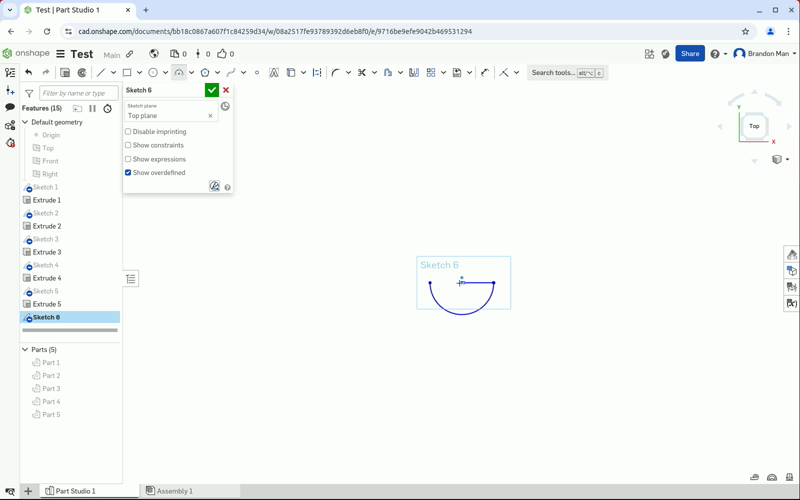
scroll(6)
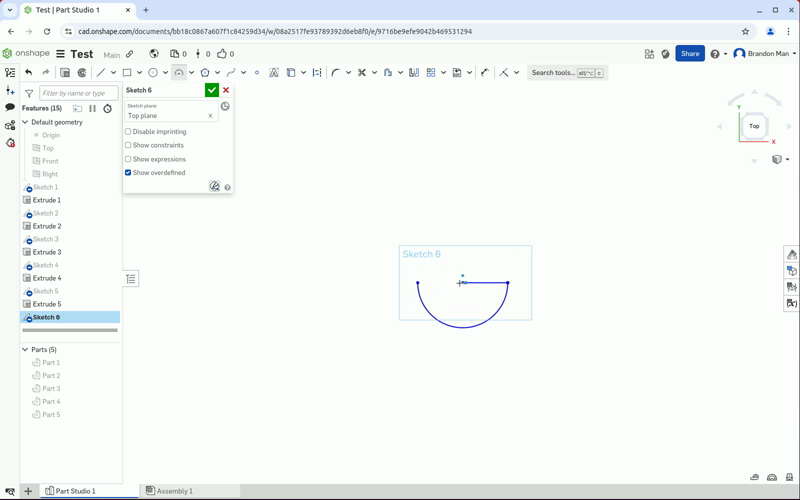
scroll(6)
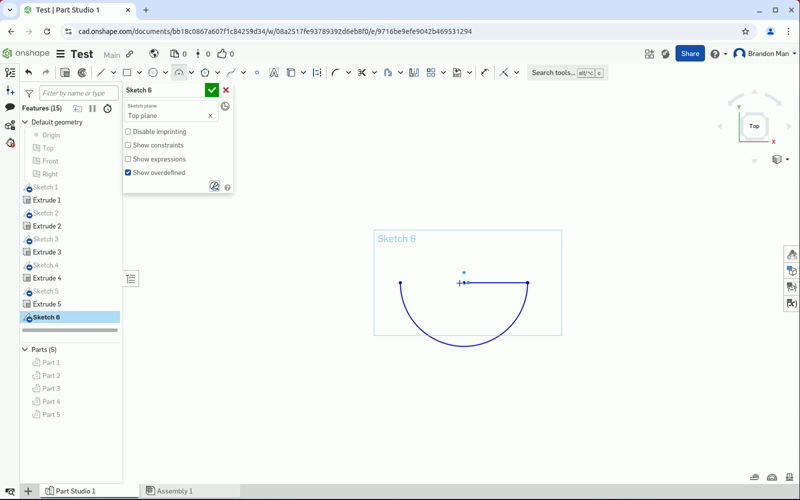
scroll(6)
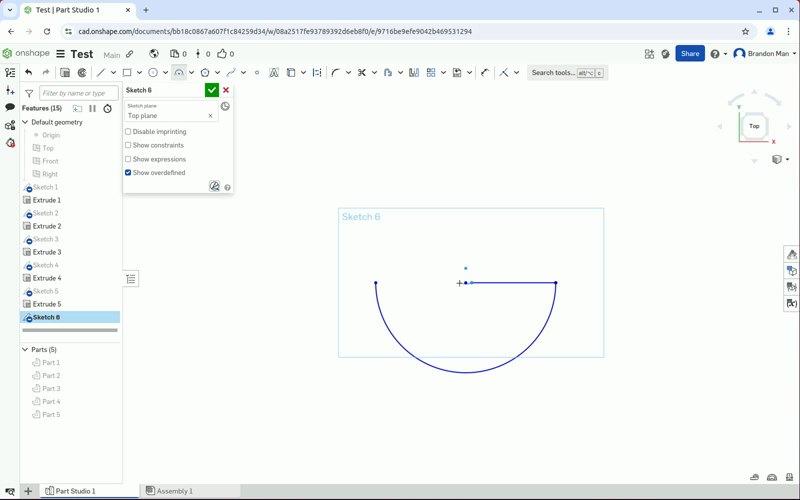
scroll(6)
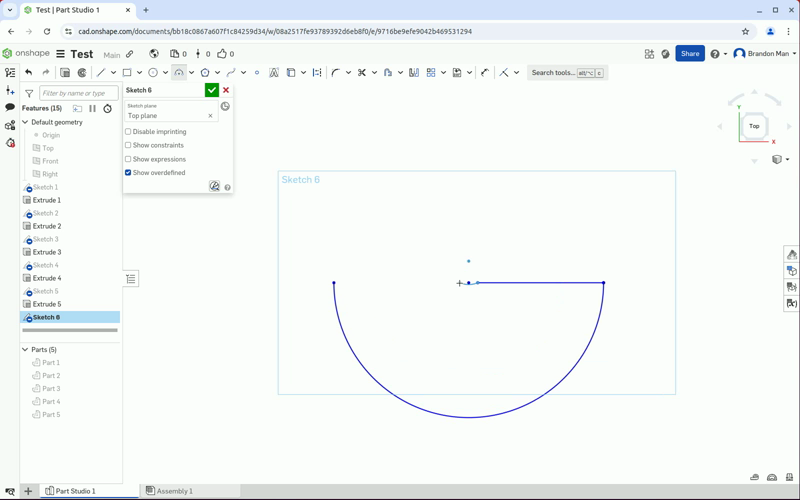
scroll(6)
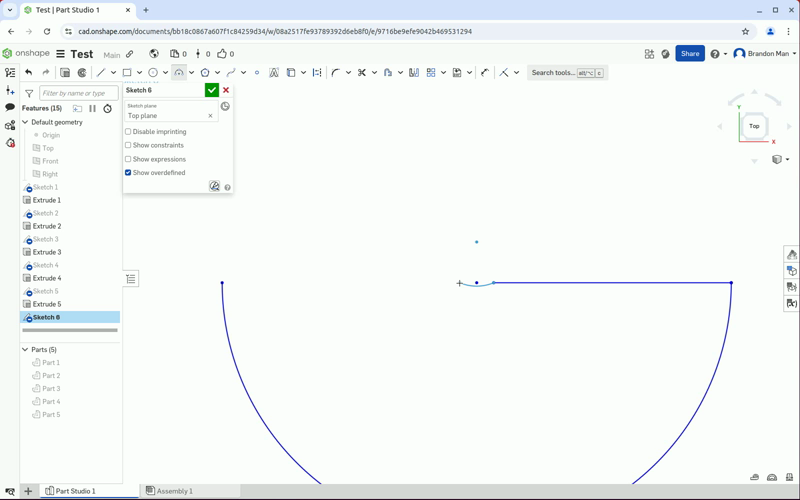
click(459, 282)
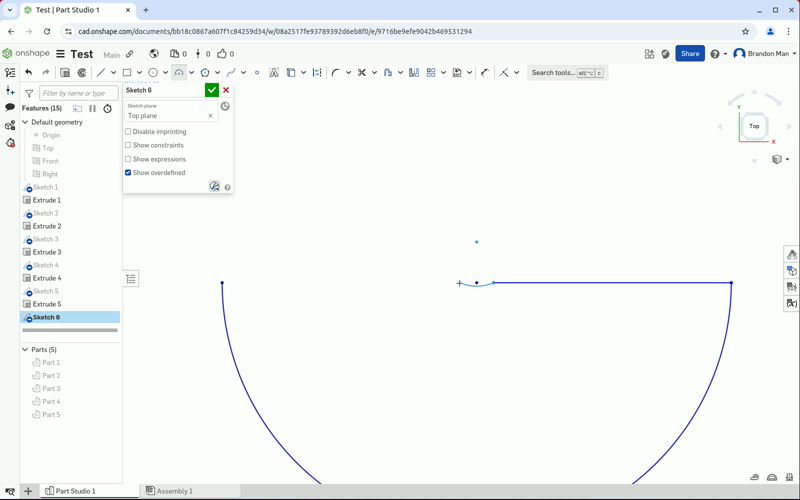
scroll(-6)
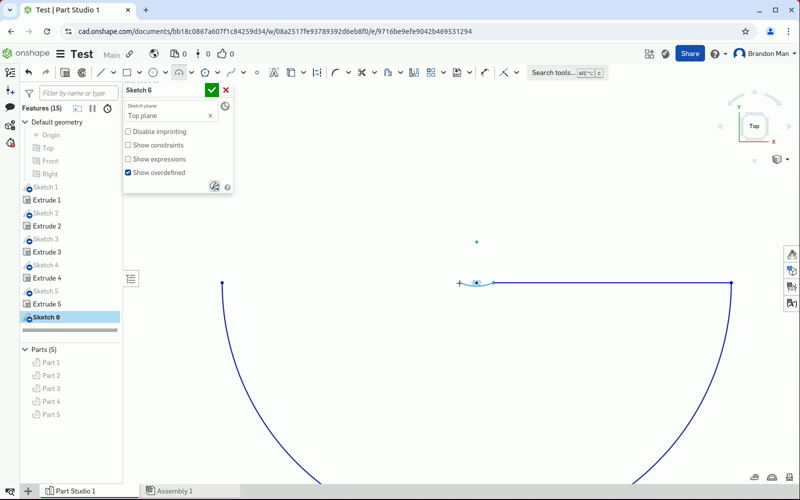
scroll(-6)
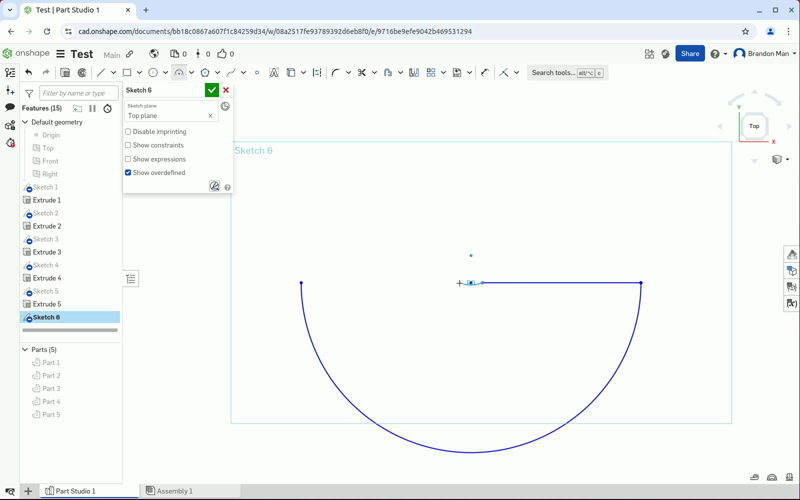
scroll(-6)
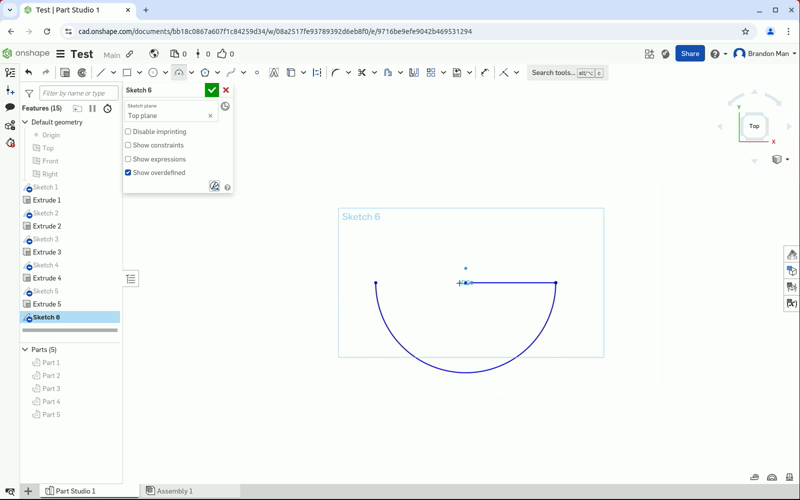
scroll(-6)
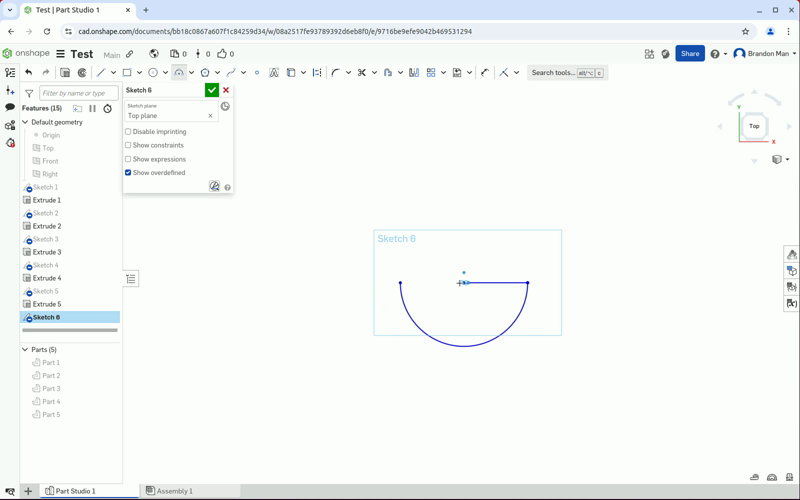
scroll(-6)
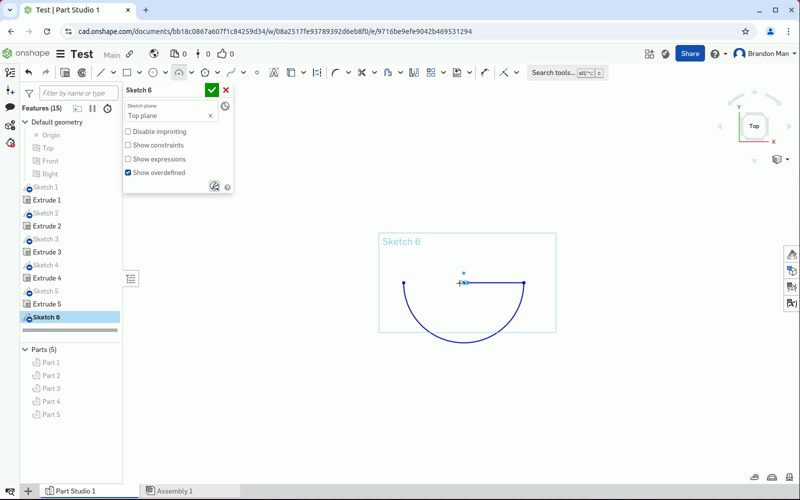
scroll(-6)
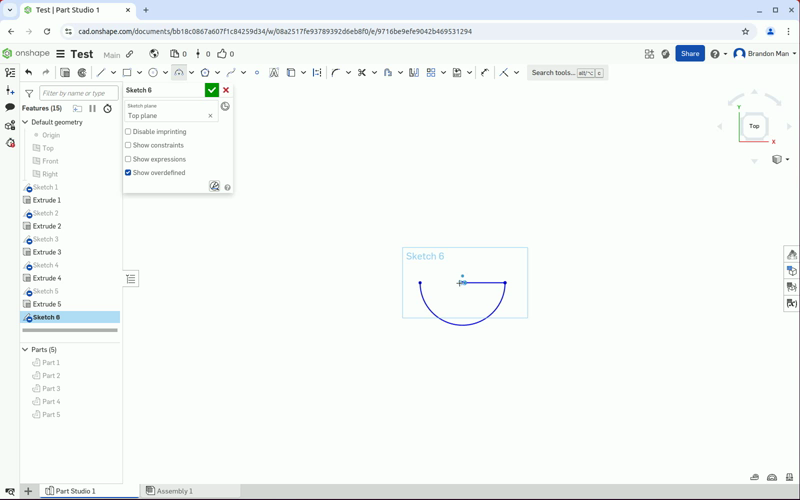
scroll(-6)
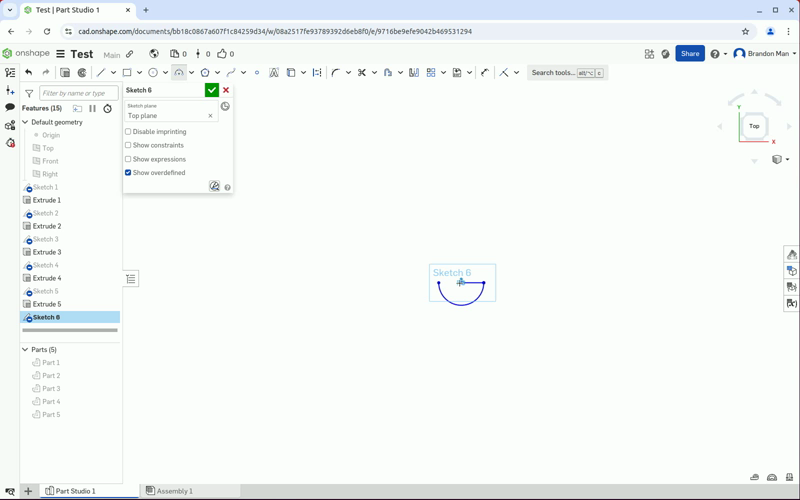
mouse_move(461, 284)
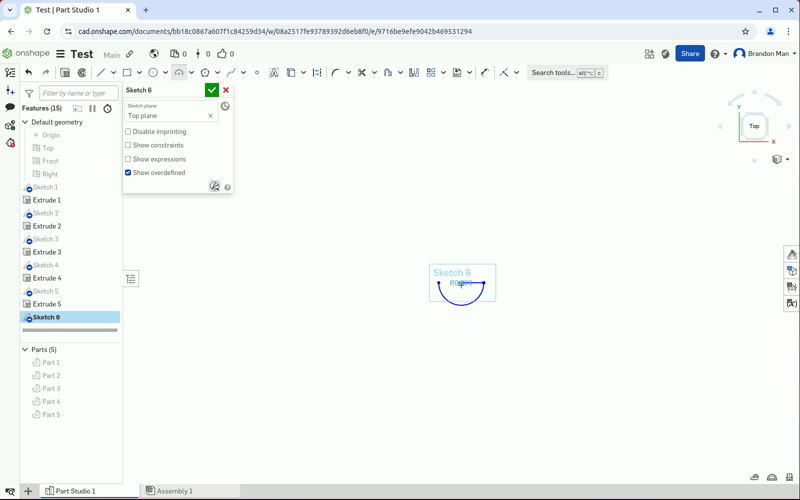
scroll(6)
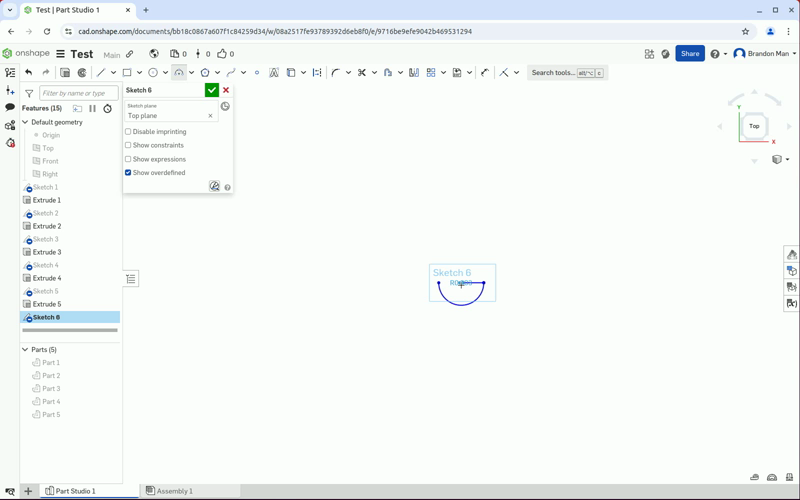
scroll(6)
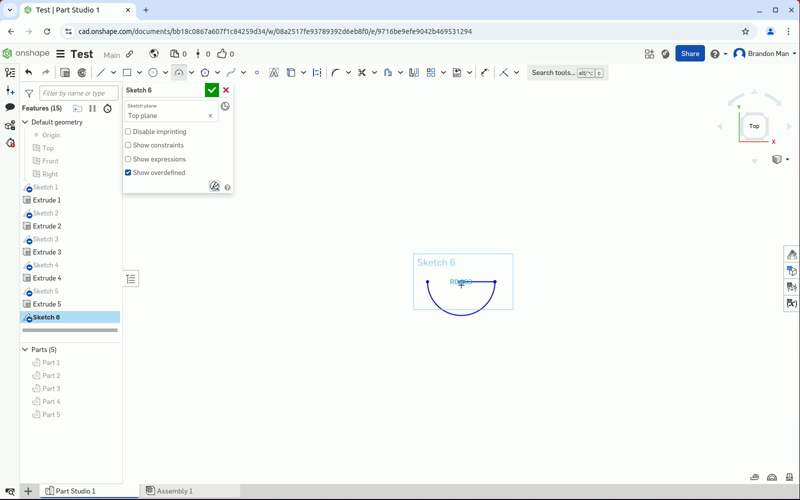
scroll(6)
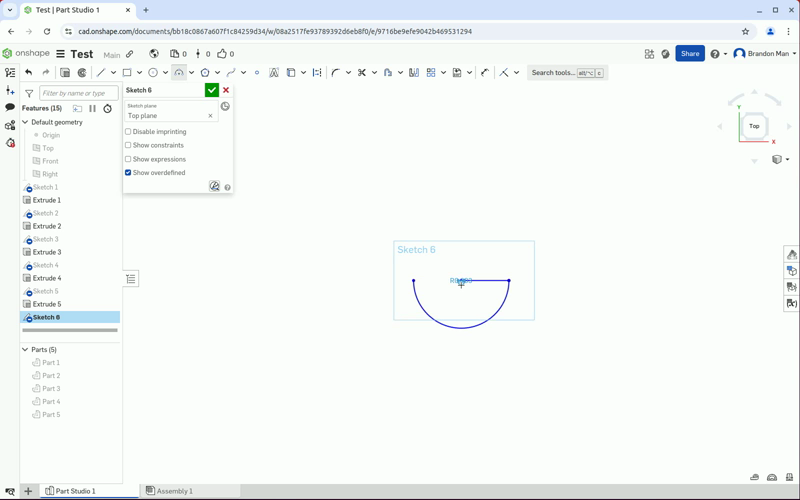
scroll(6)
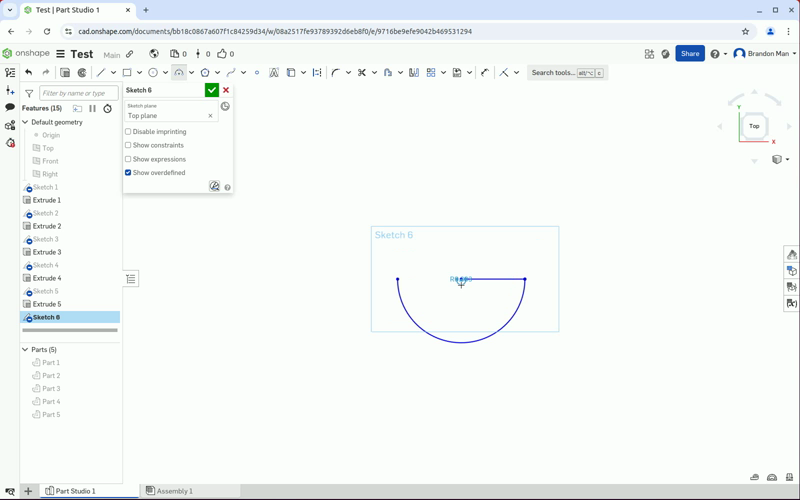
scroll(6)
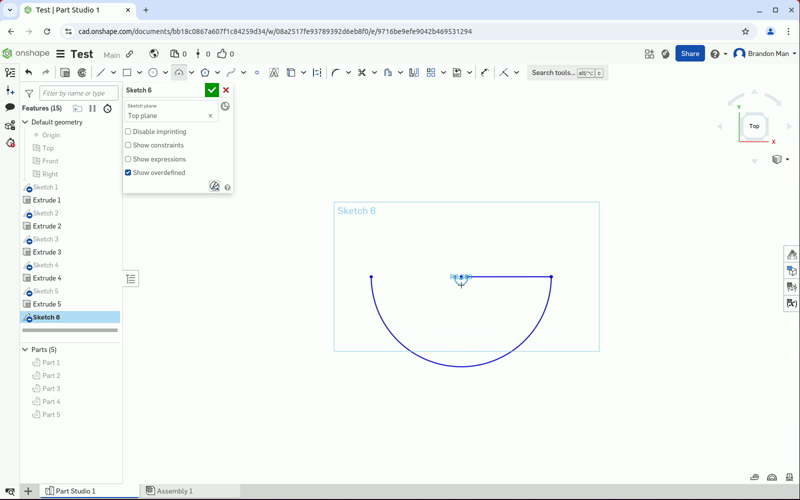
scroll(6)
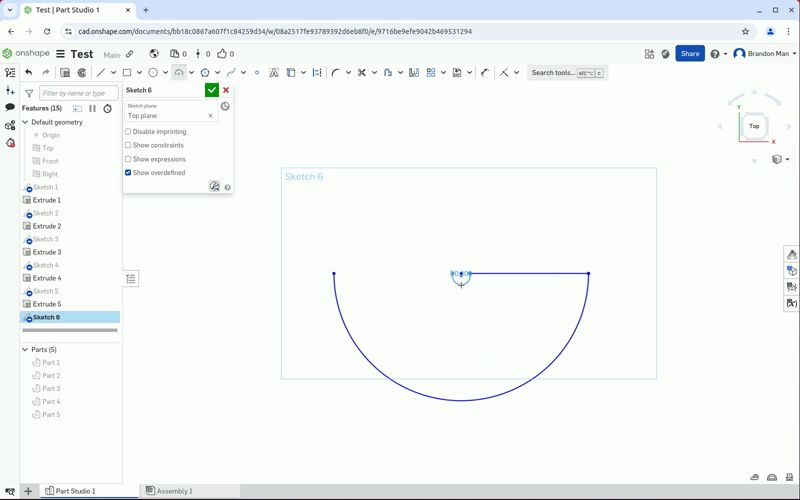
scroll(6)
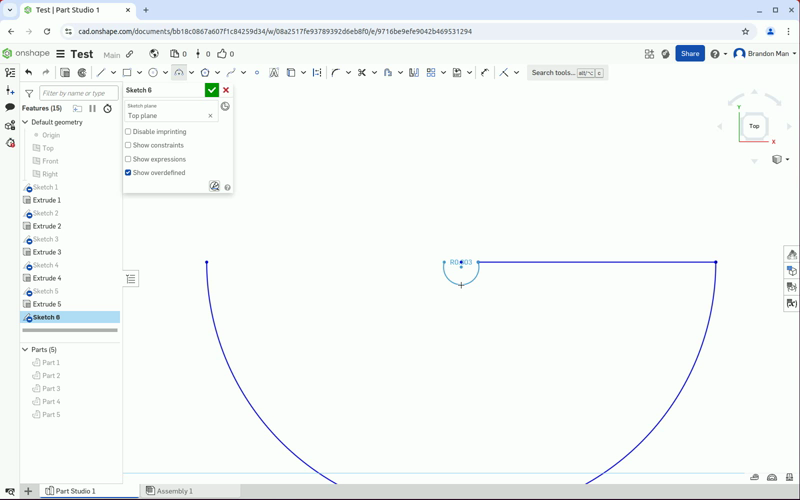
click(461, 284)
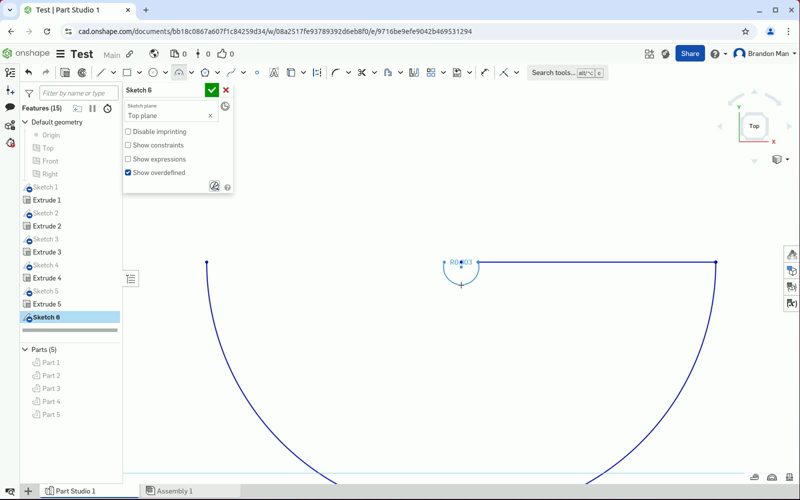
scroll(-6)
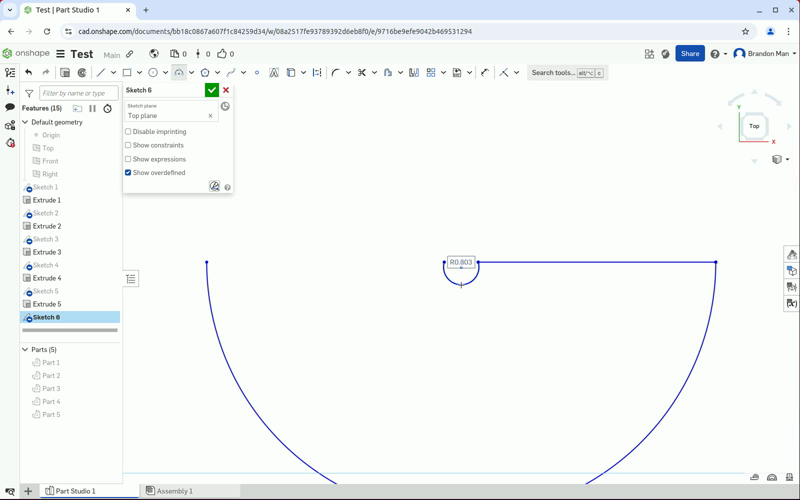
scroll(-6)
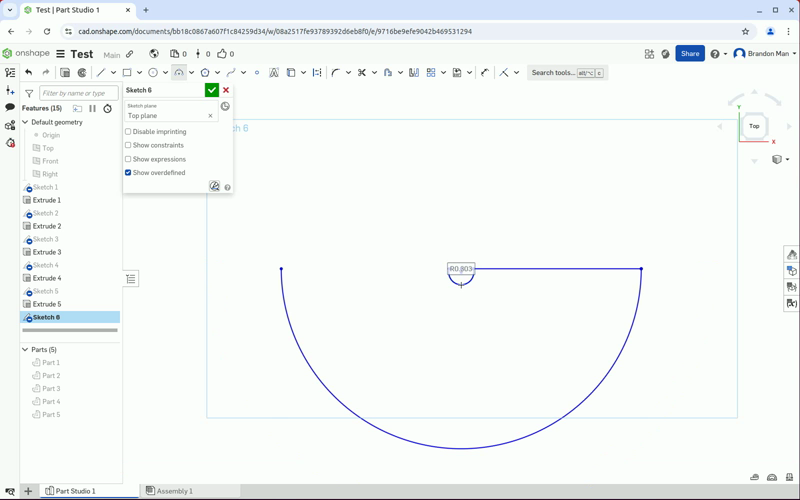
scroll(-6)
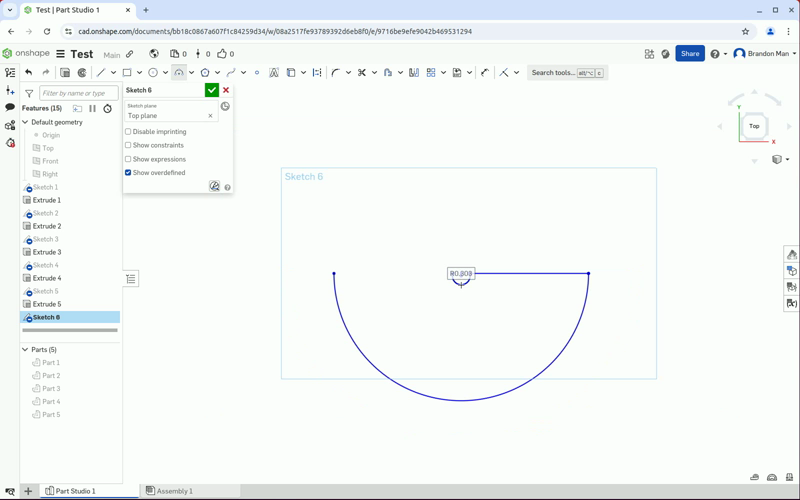
scroll(-6)
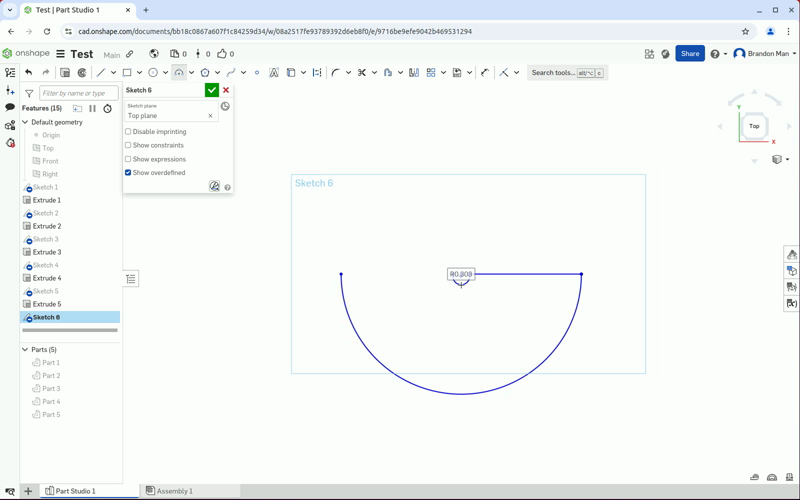
scroll(-6)
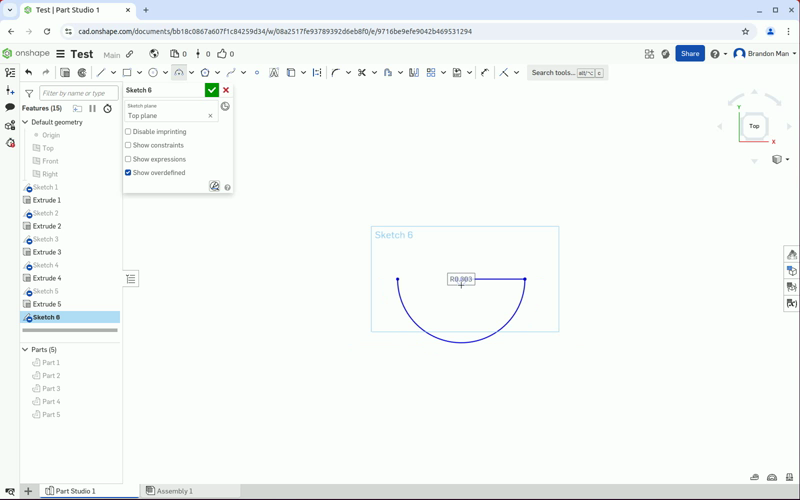
scroll(-6)
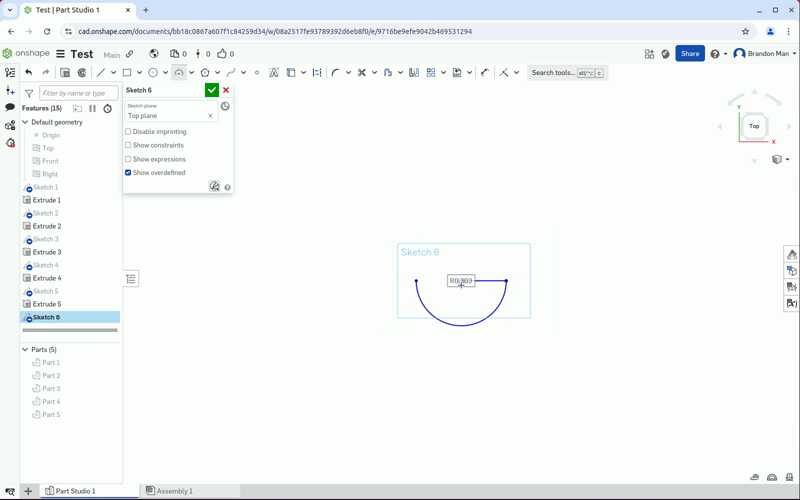
scroll(-6)
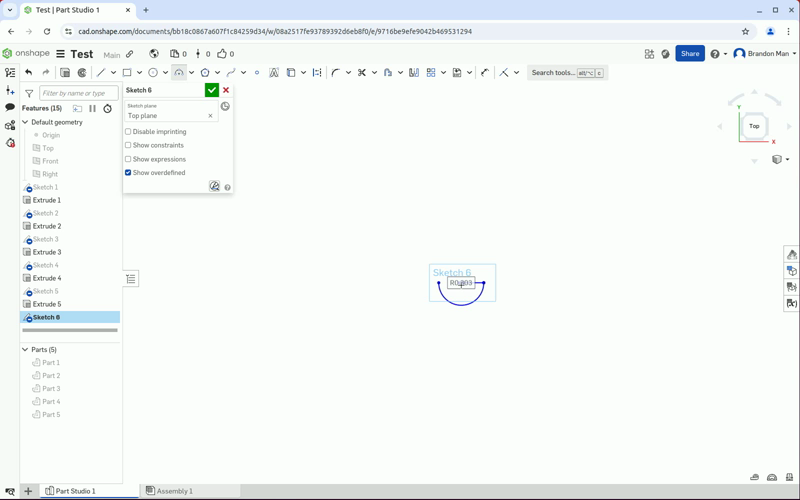
key_up(shift)
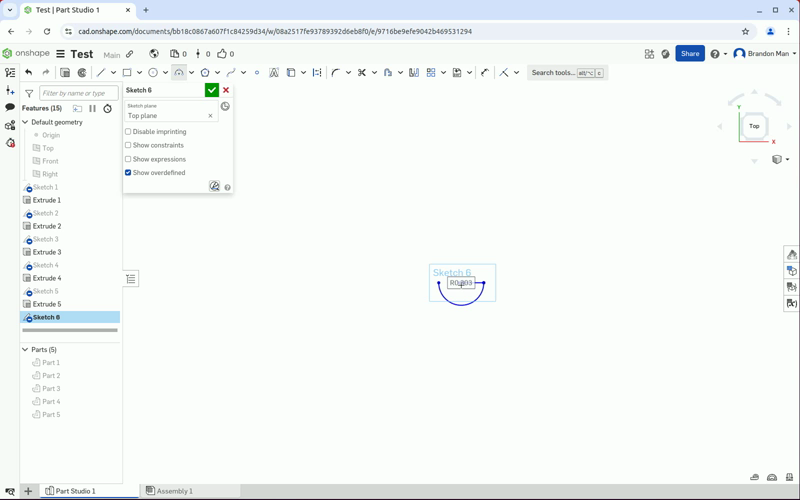
key(esc)
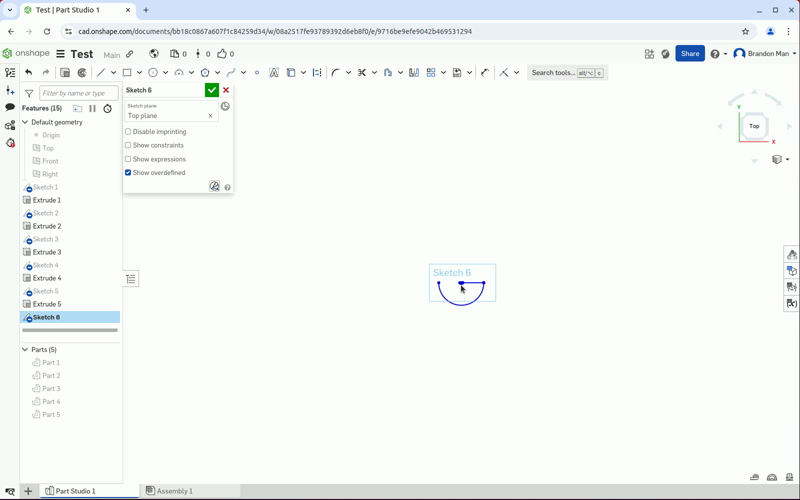
key(l)
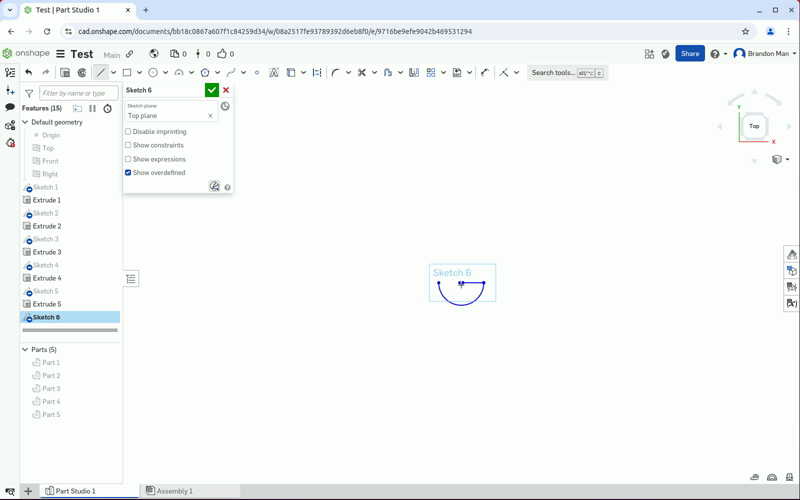
mouse_move(459, 282)
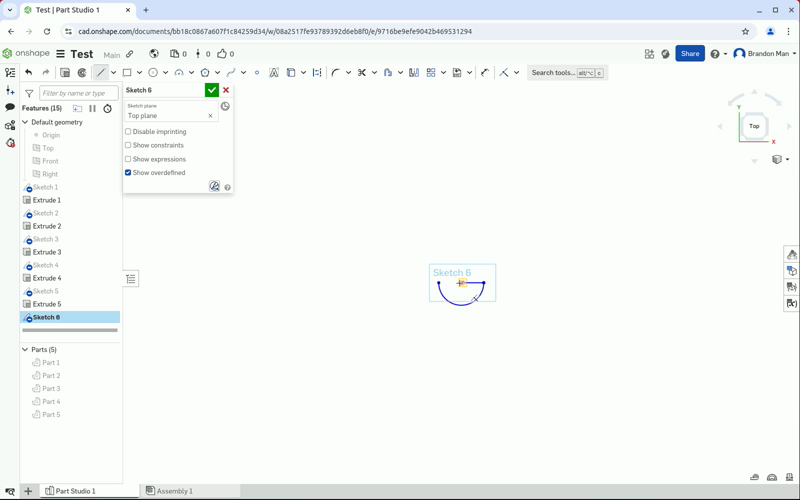
scroll(6)
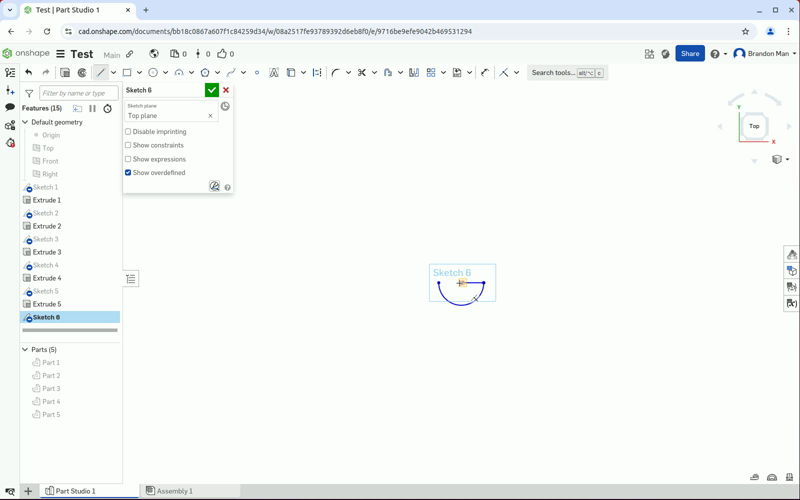
scroll(6)
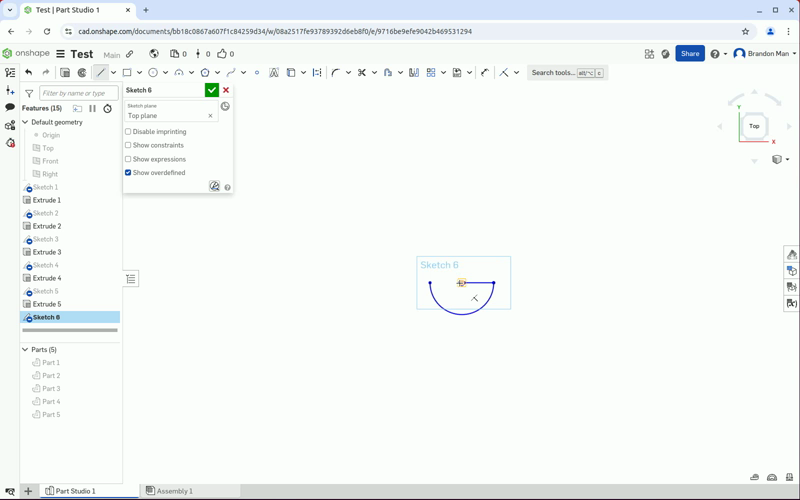
scroll(6)
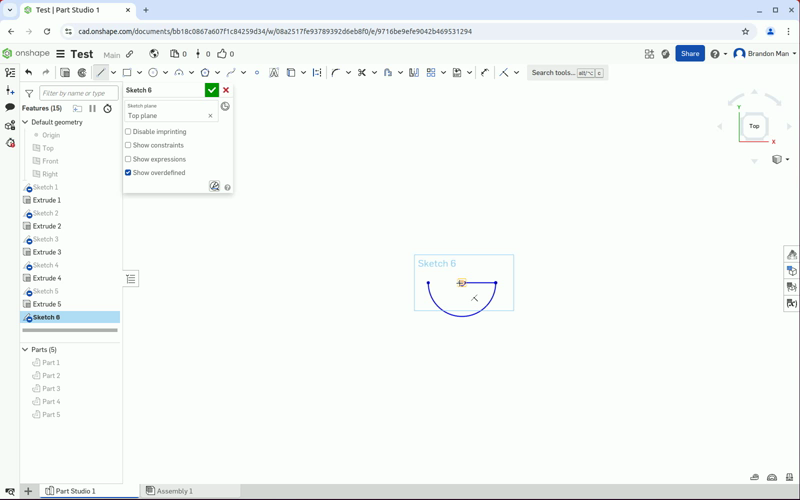
scroll(6)
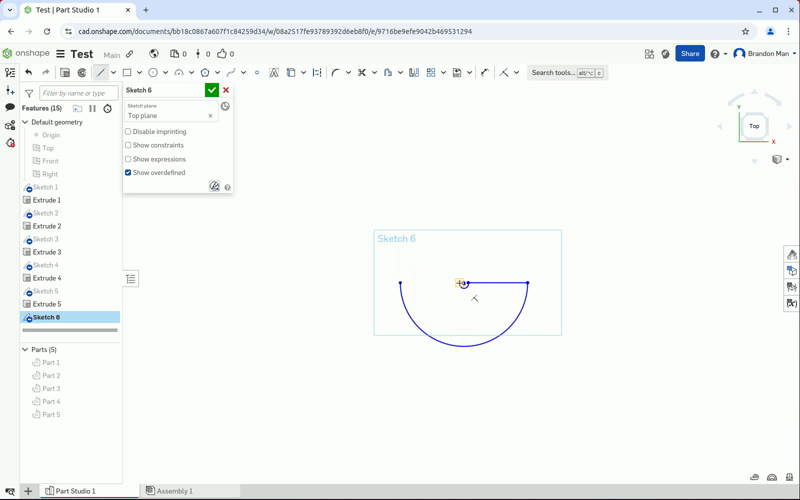
scroll(6)
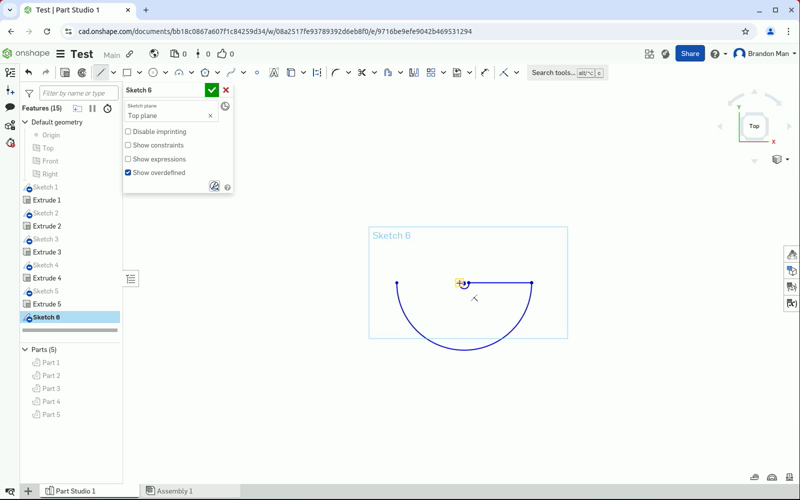
scroll(6)
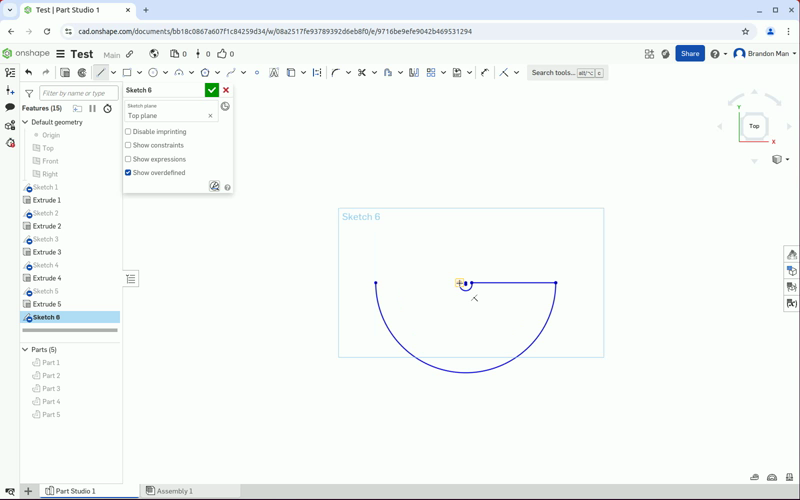
scroll(6)
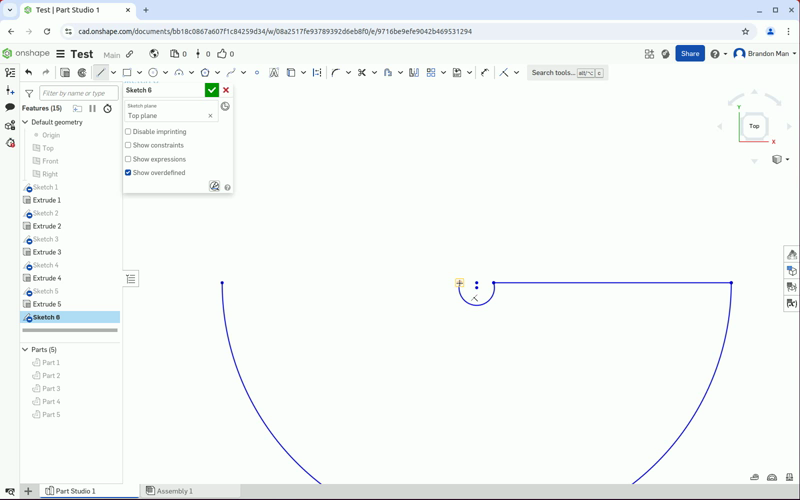
click(459, 282)
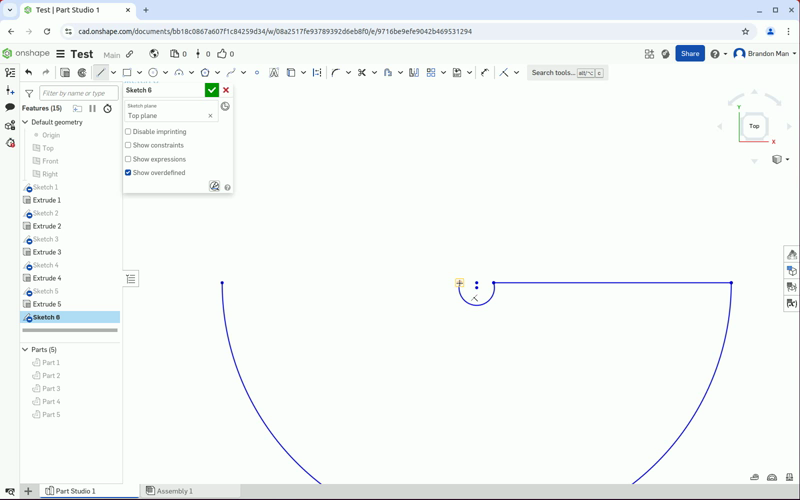
scroll(-6)
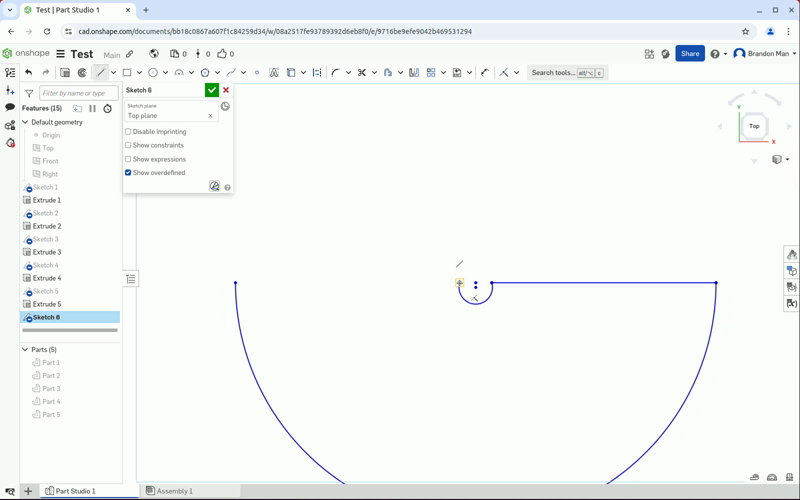
scroll(-6)
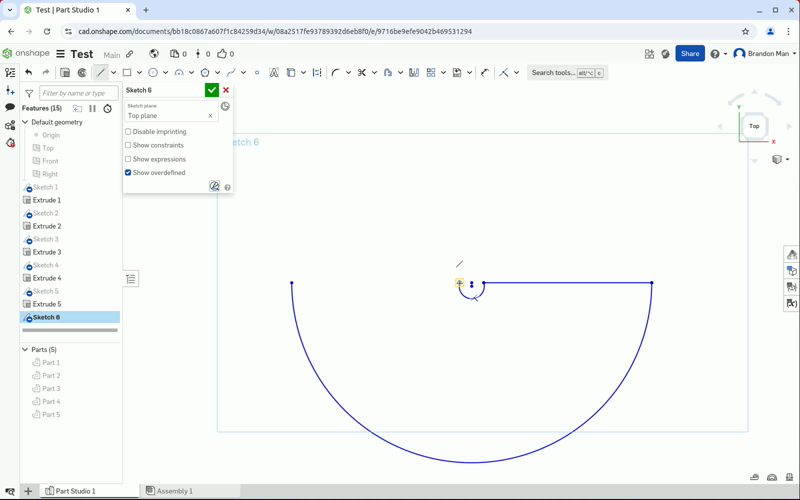
scroll(-6)
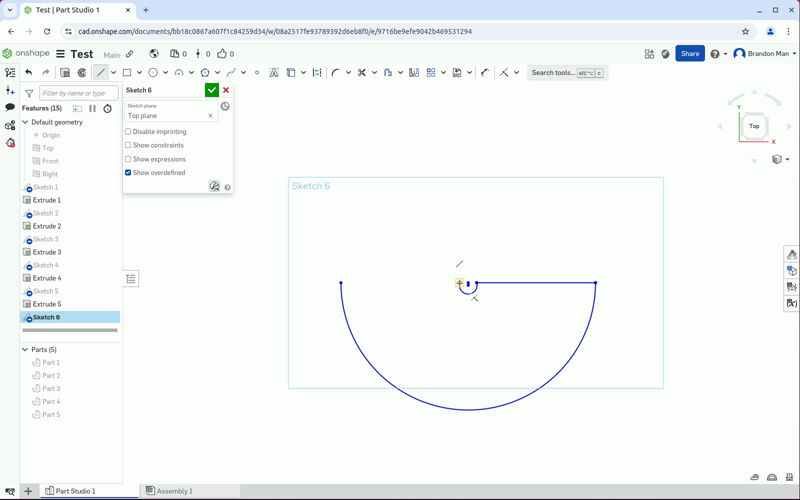
scroll(-6)
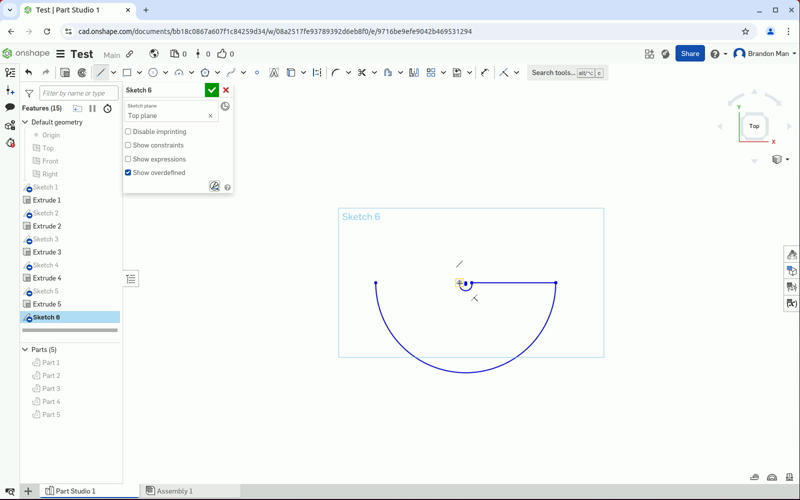
scroll(-6)
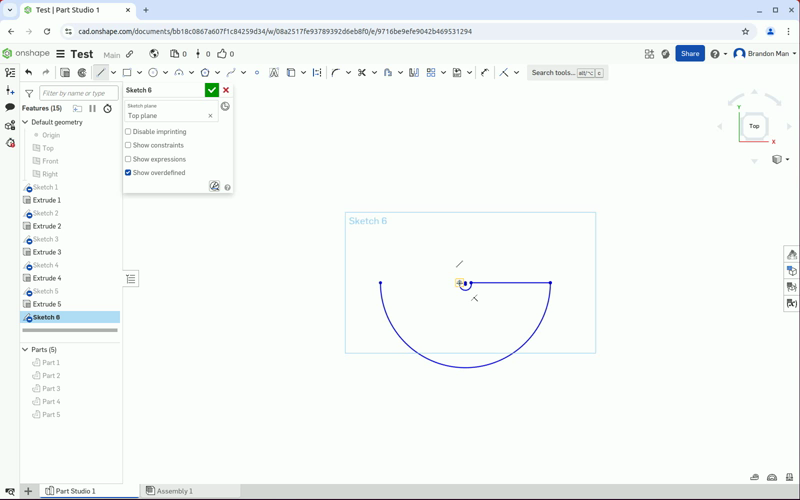
scroll(-6)
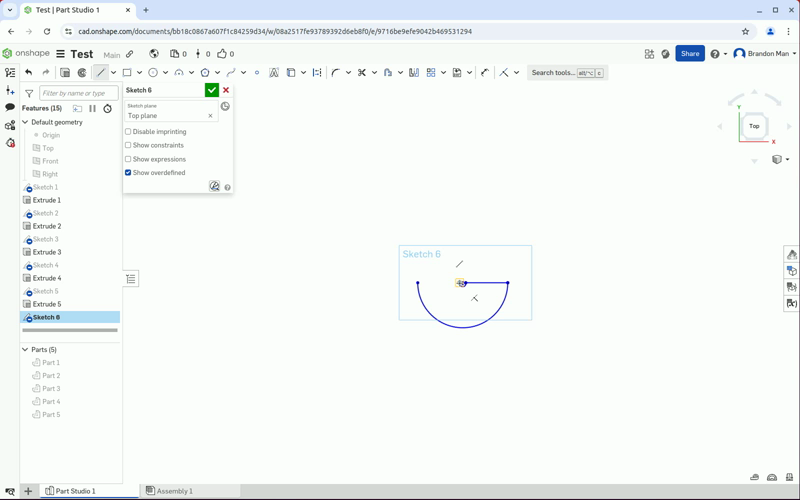
scroll(-6)
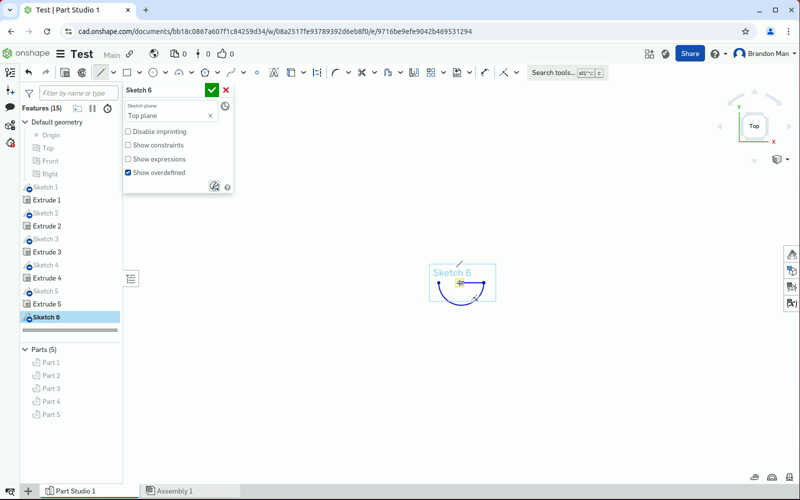
mouse_move(489, 282)
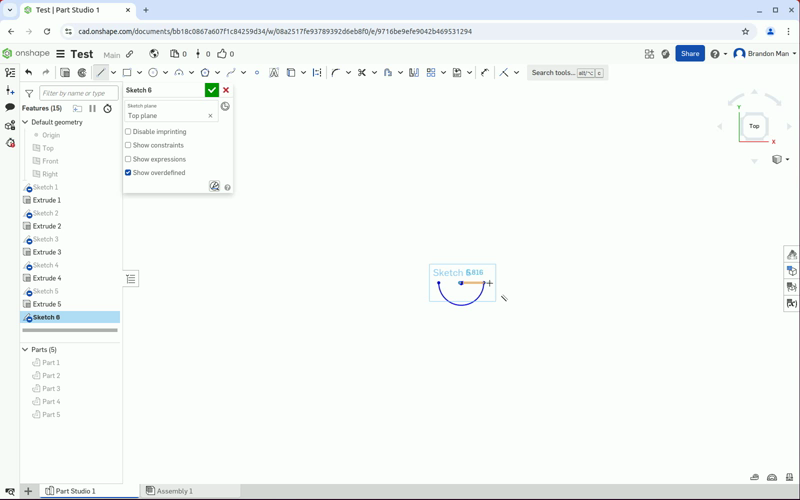
key_down(shift)
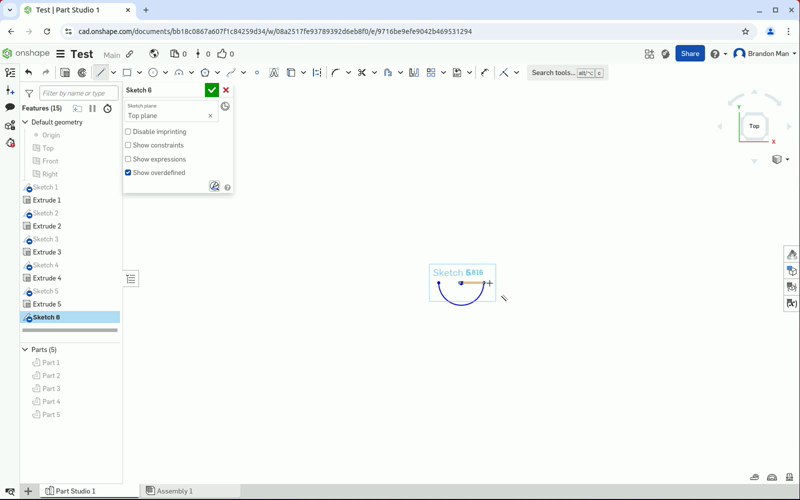
mouse_move(438, 282)
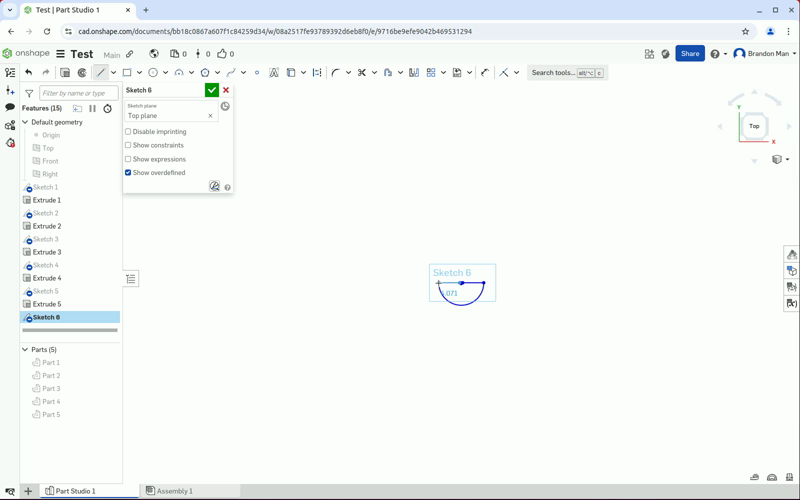
key_up(shift)
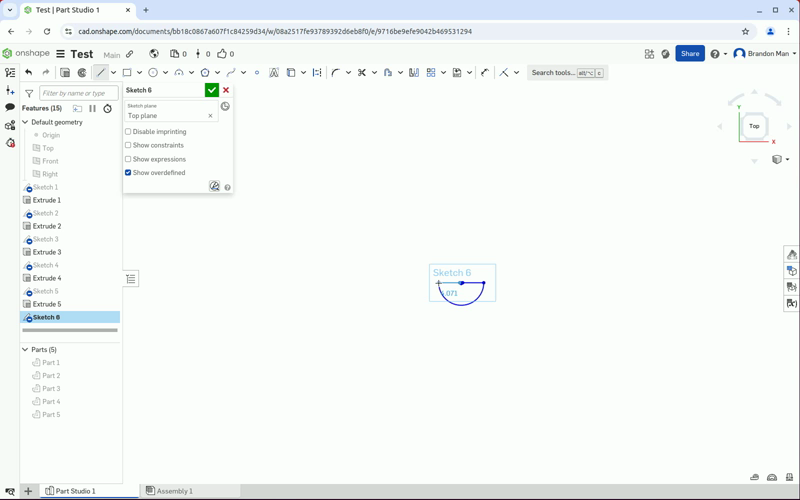
click(438, 282)
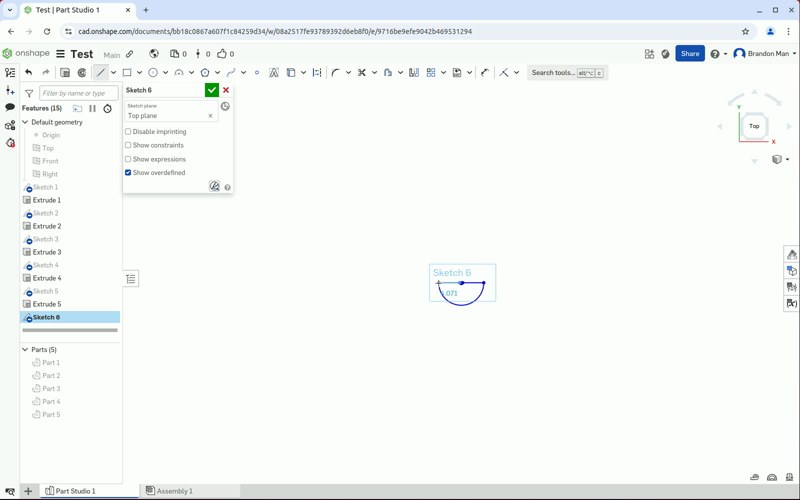
key(esc)
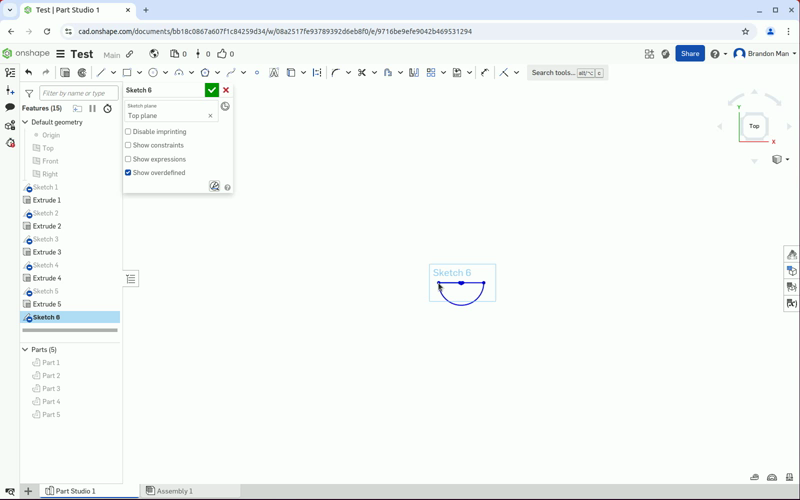
mouse_move(463, 291)
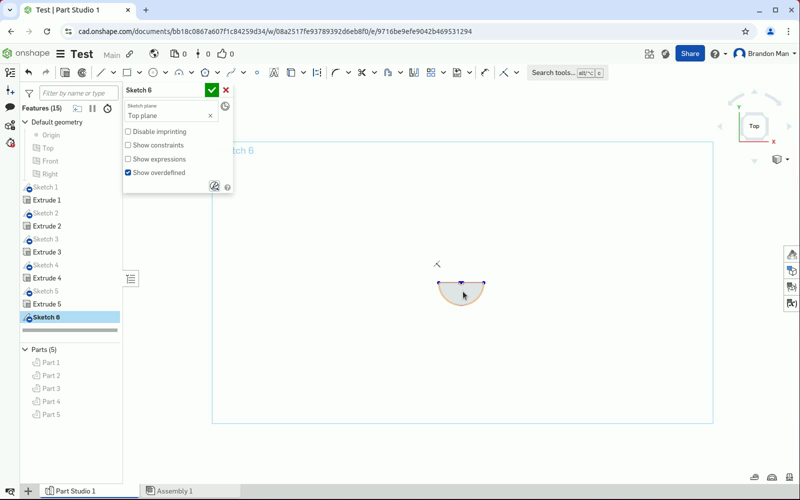
scroll(6)
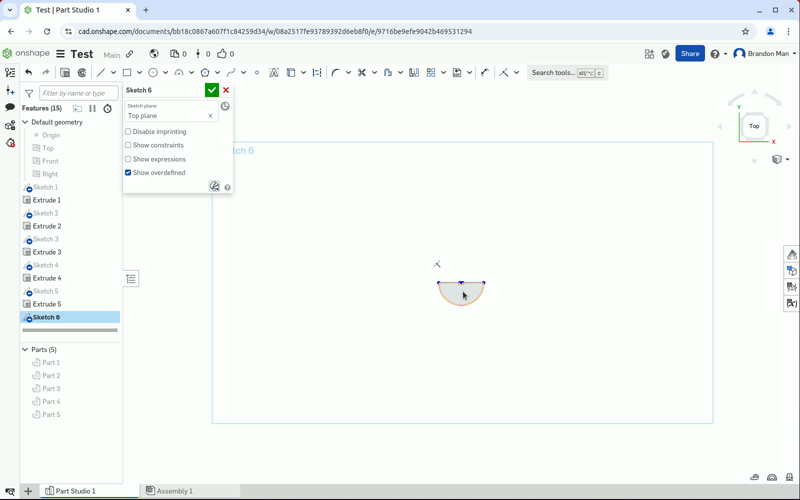
scroll(6)
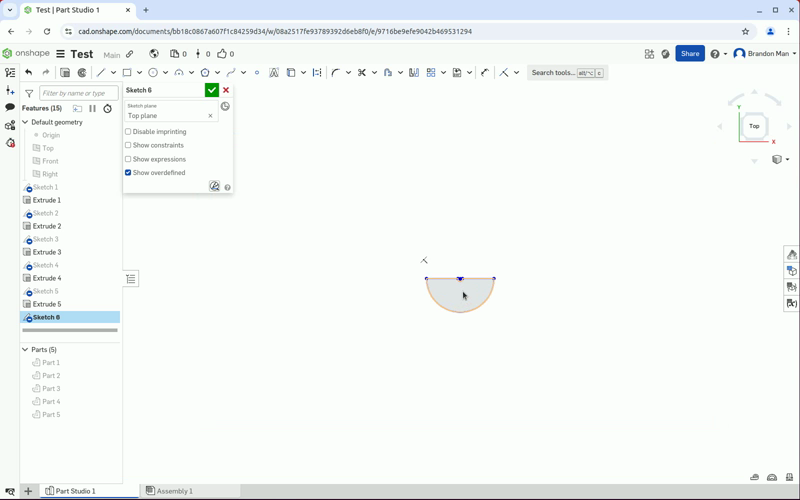
scroll(6)
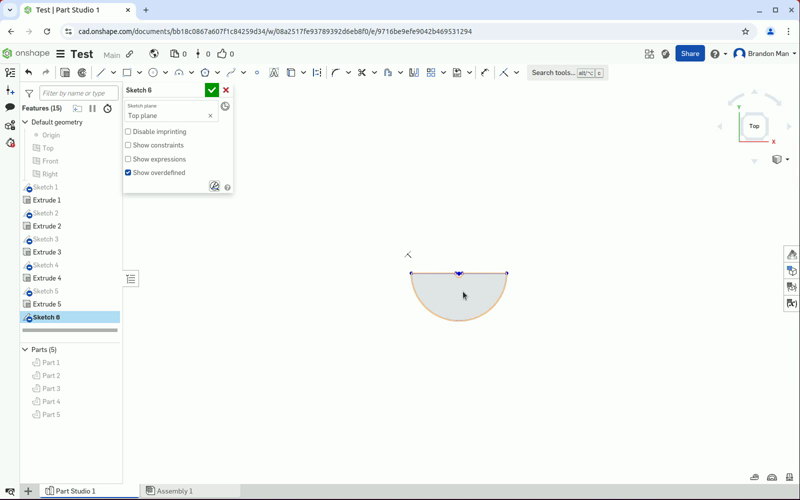
scroll(6)
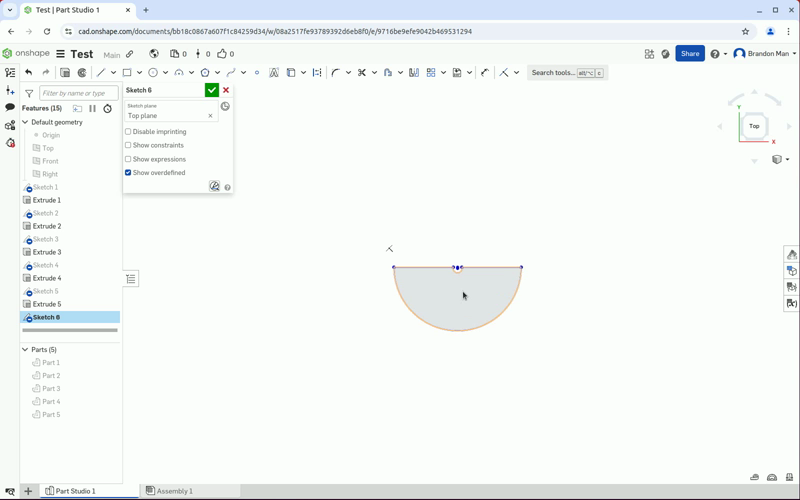
scroll(6)
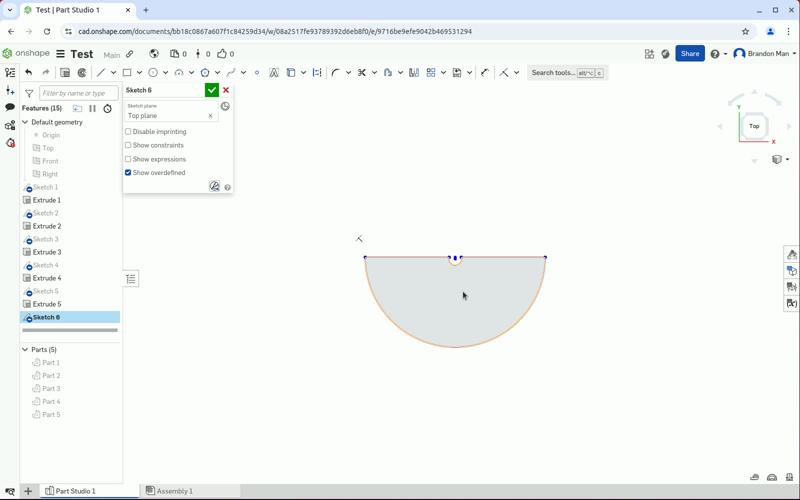
scroll(6)
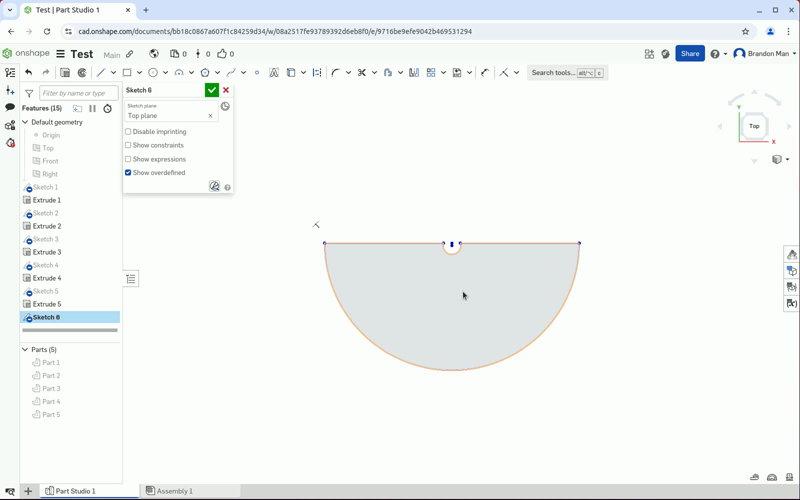
scroll(6)
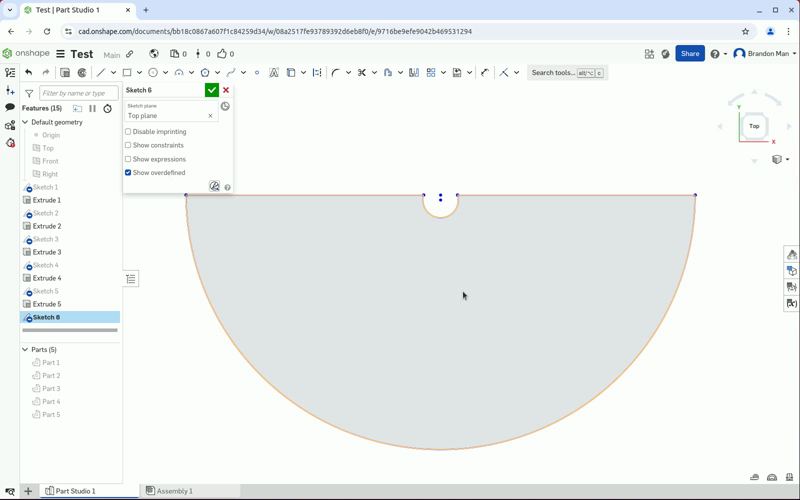
click(463, 291)
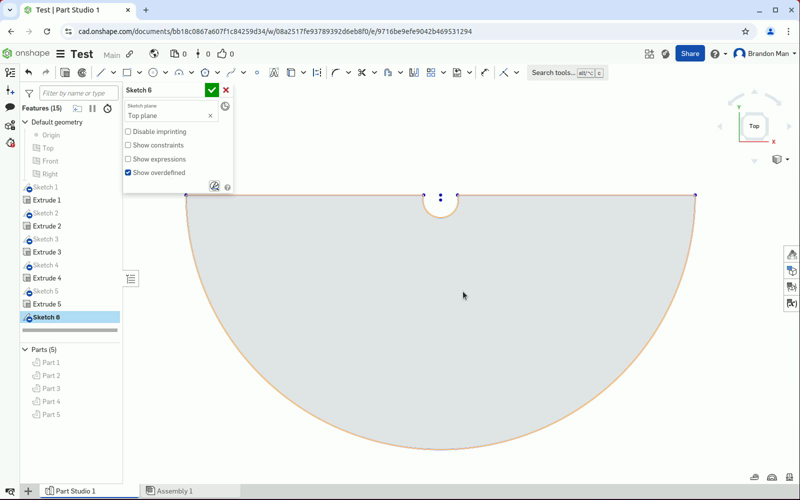
scroll(-6)
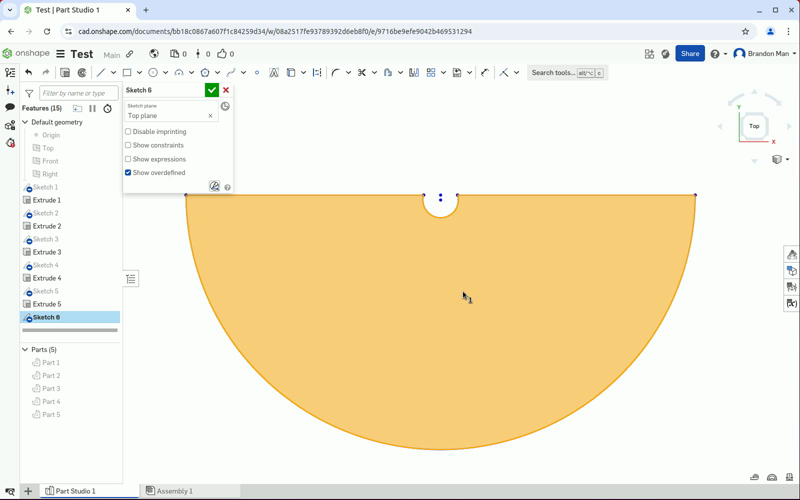
scroll(-6)
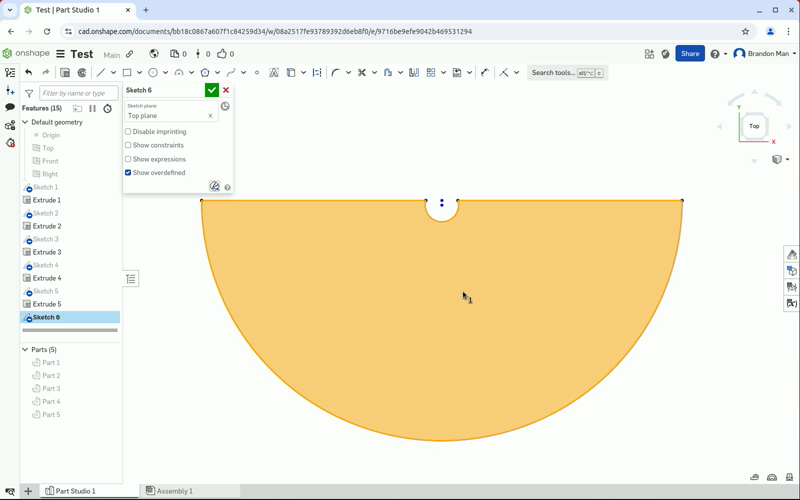
scroll(-6)
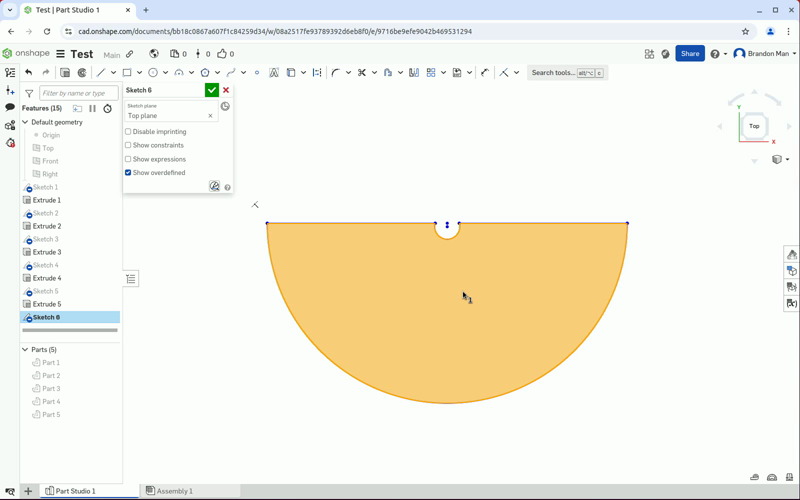
scroll(-6)
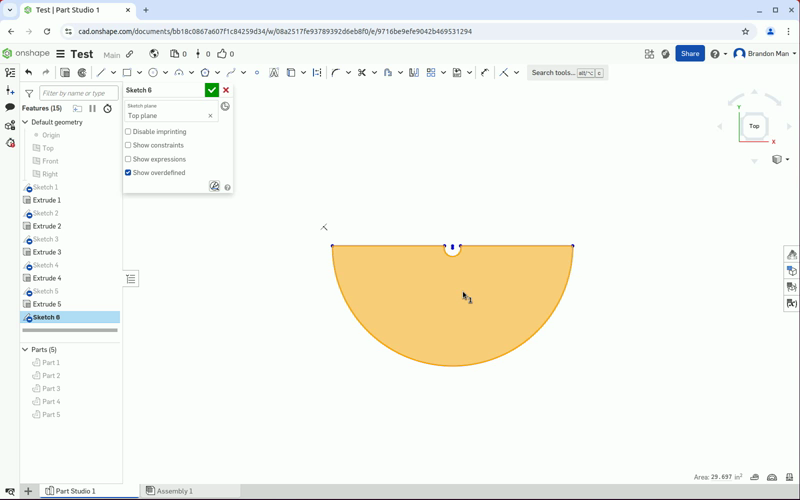
scroll(-6)
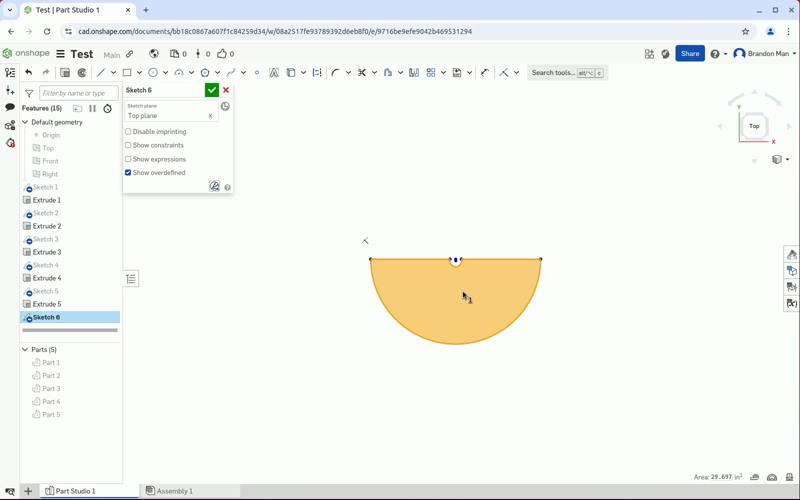
scroll(-6)
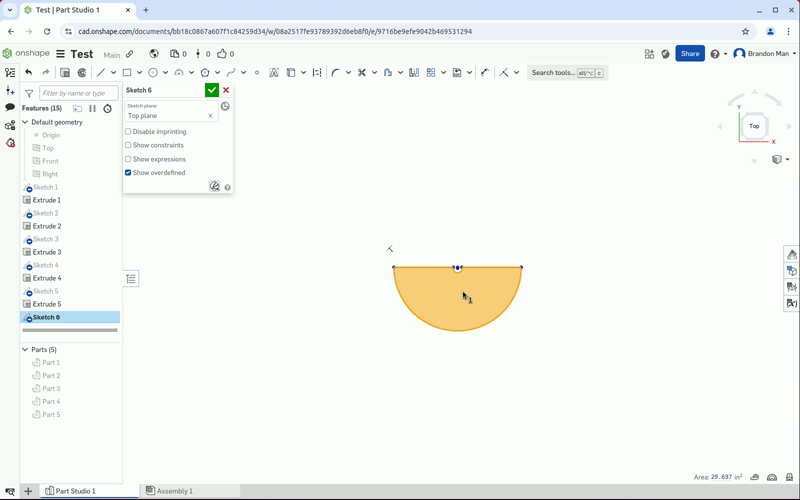
scroll(-6)
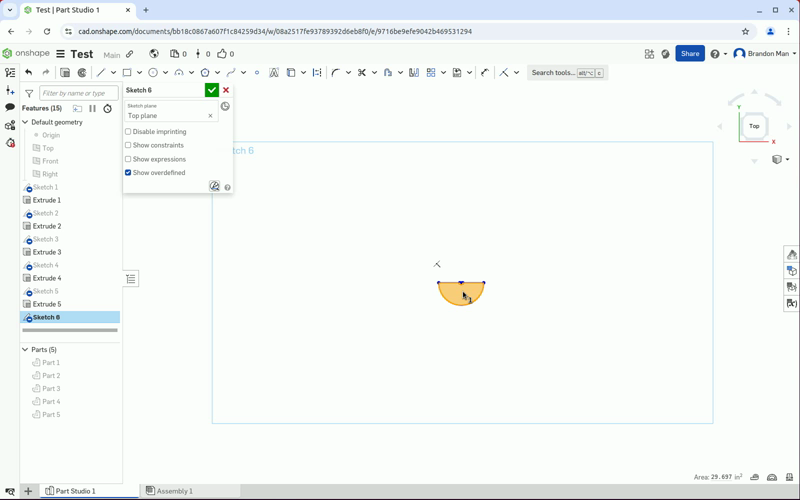
mouse_move(73, 352)
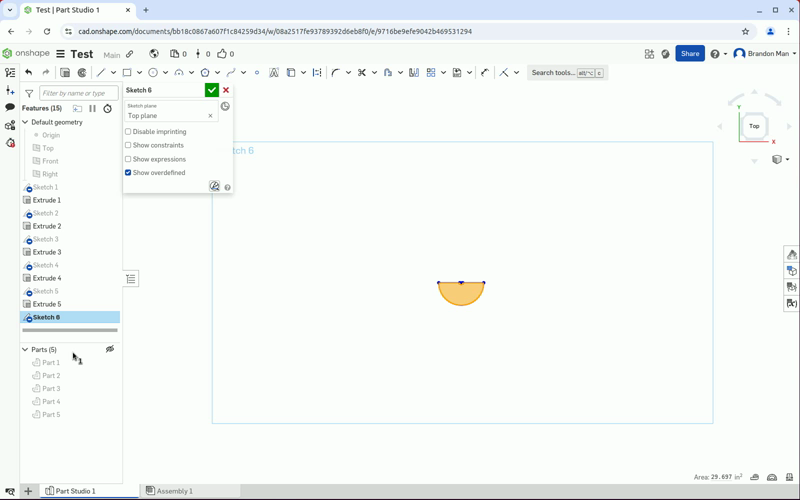
key(shift+y)
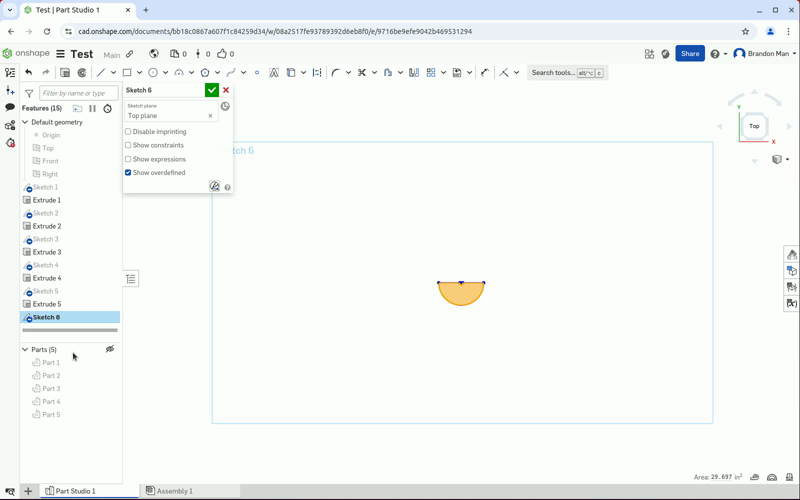
key(shift+e)
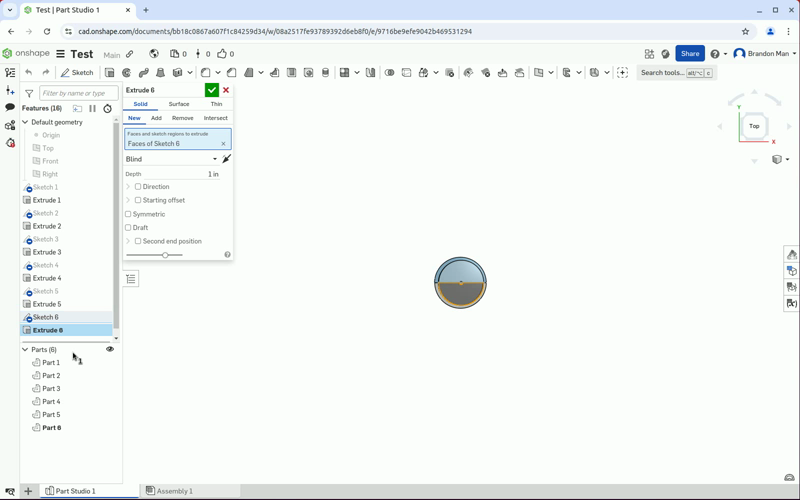
mouse_move(143, 106)
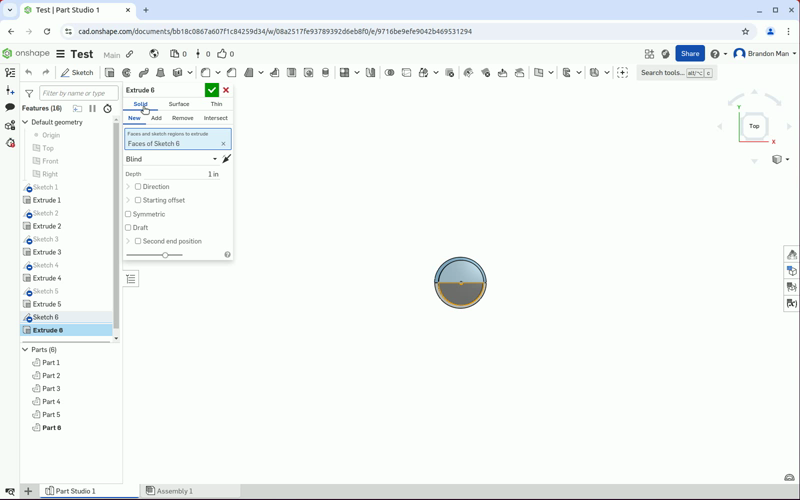
click(143, 106)
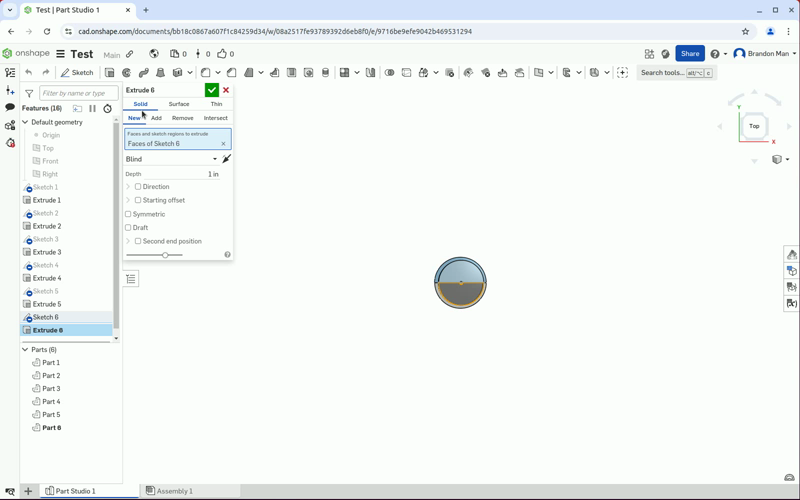
mouse_move(137, 120)
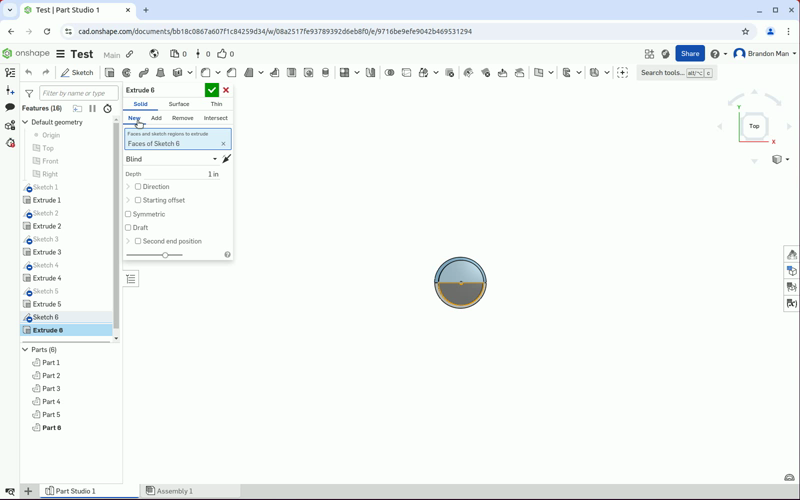
click(137, 120)
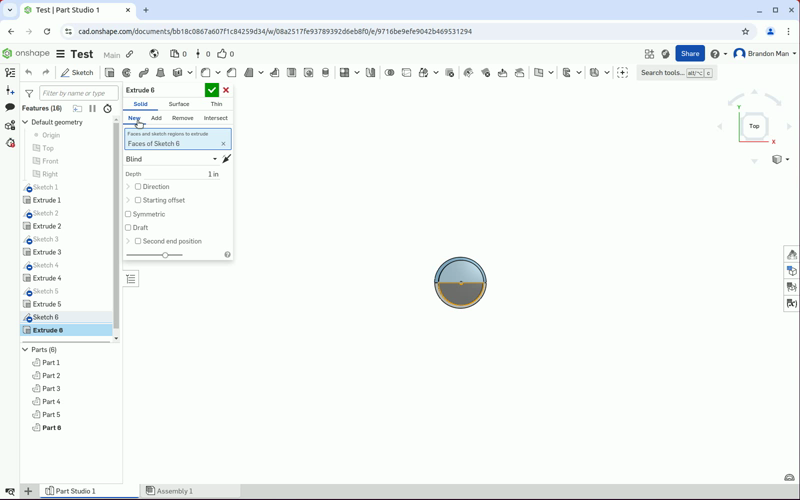
key(tab, 4)
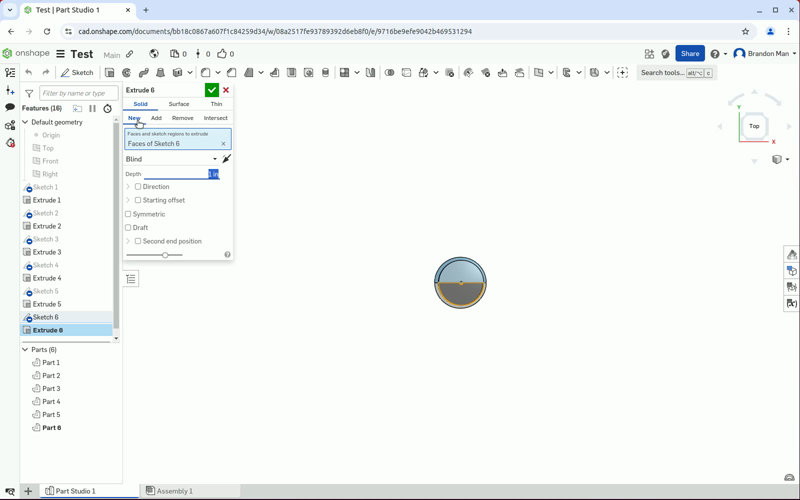
text(2.648)
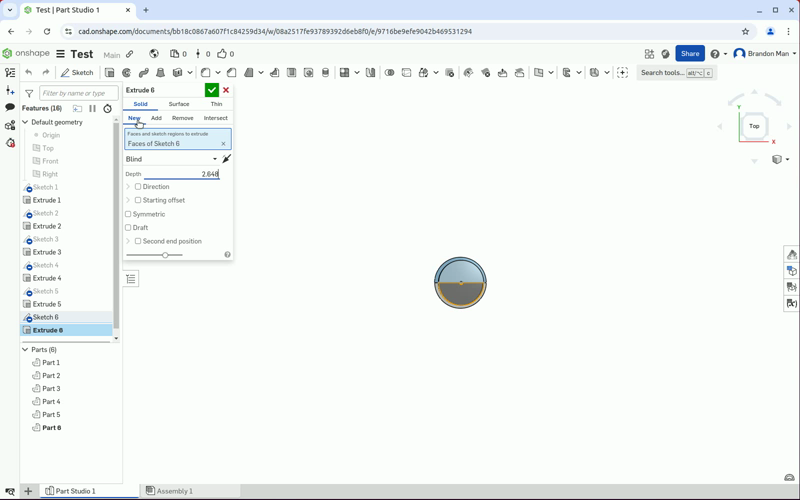
key(enter)
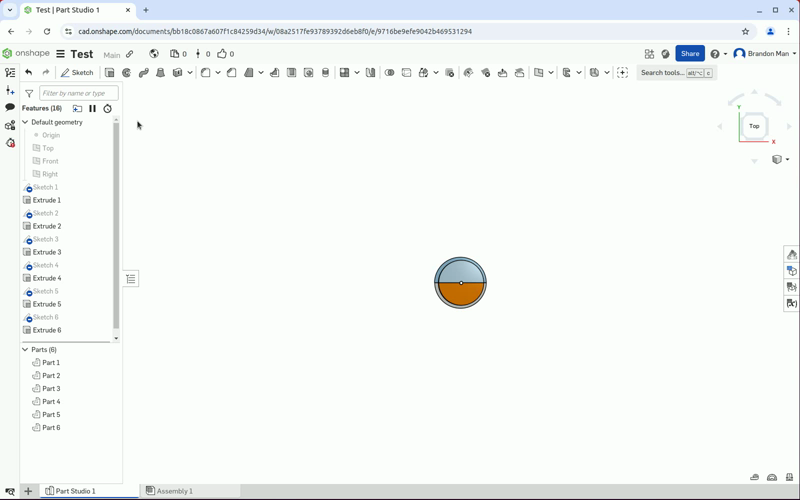
key(shift+h)
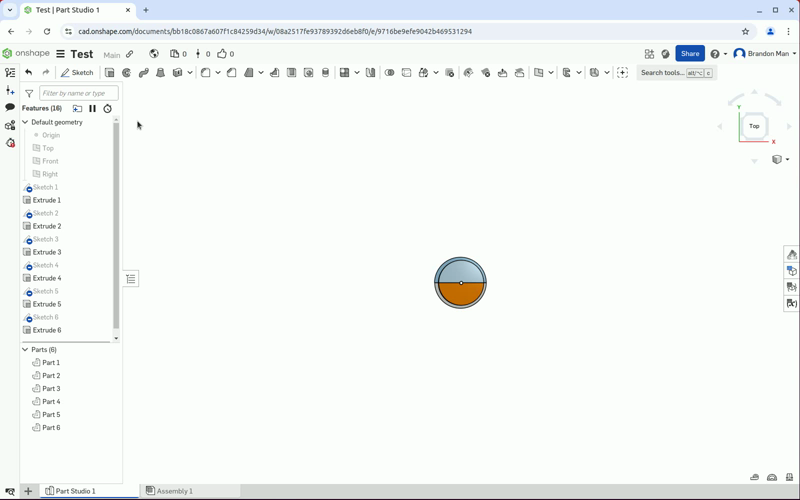
key(shift+h)
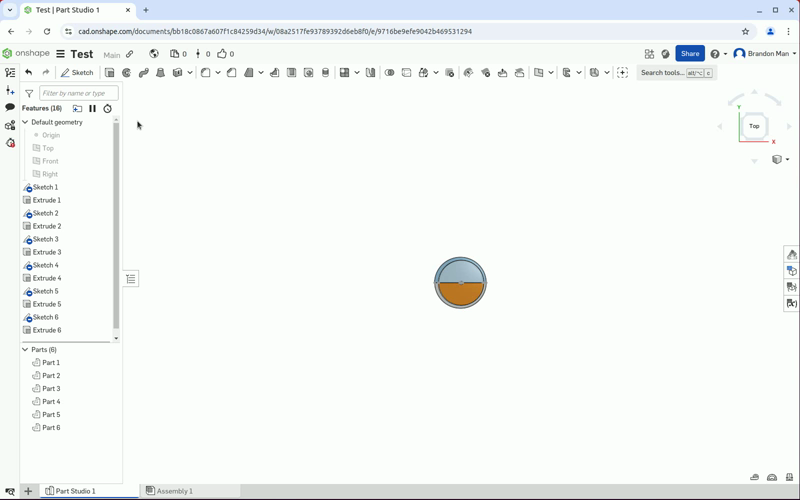
key(shift+7)
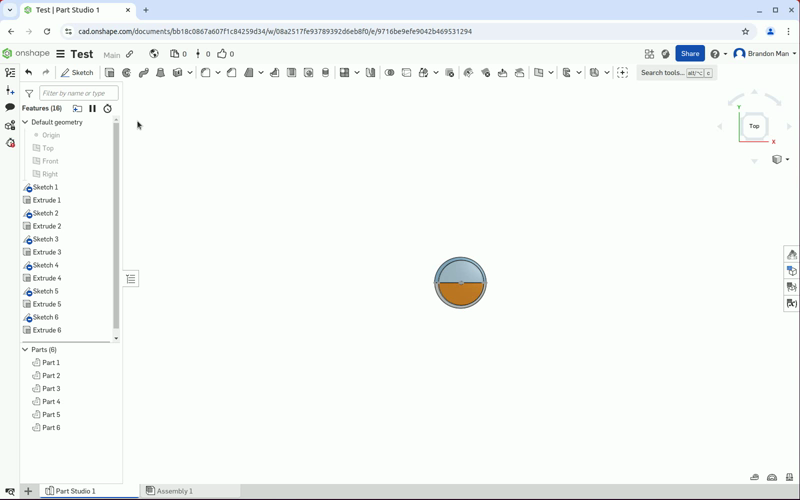
key(up, 3)
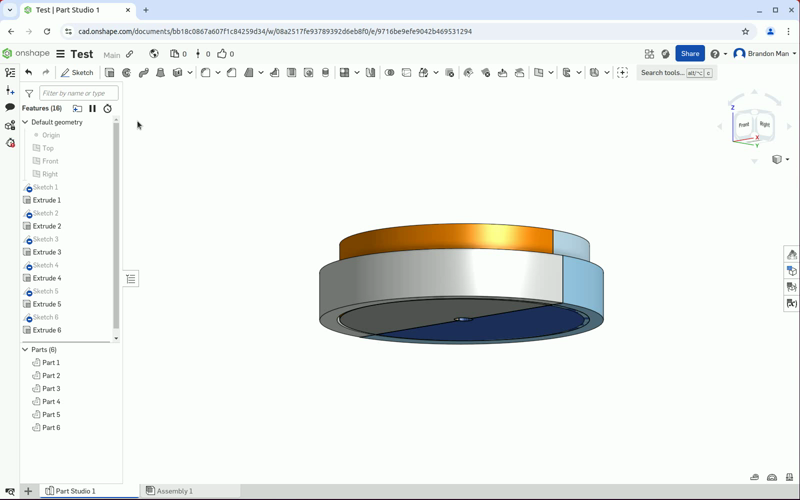
key(left, 3)
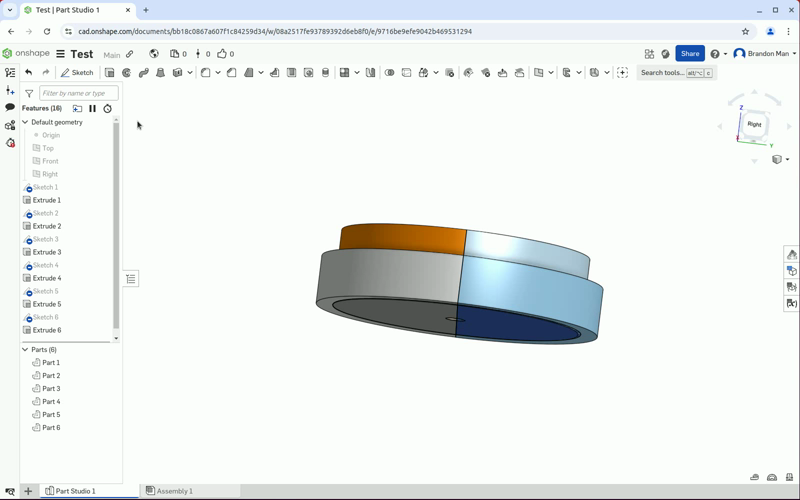
key(right, 3)
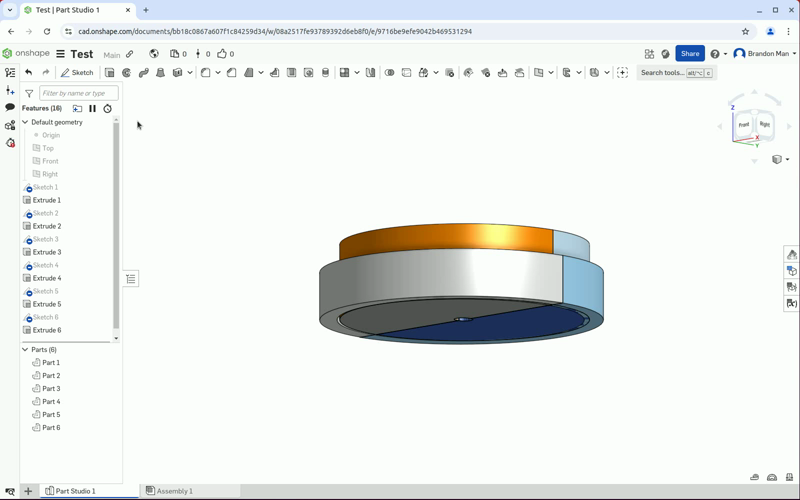
key(down, 3)
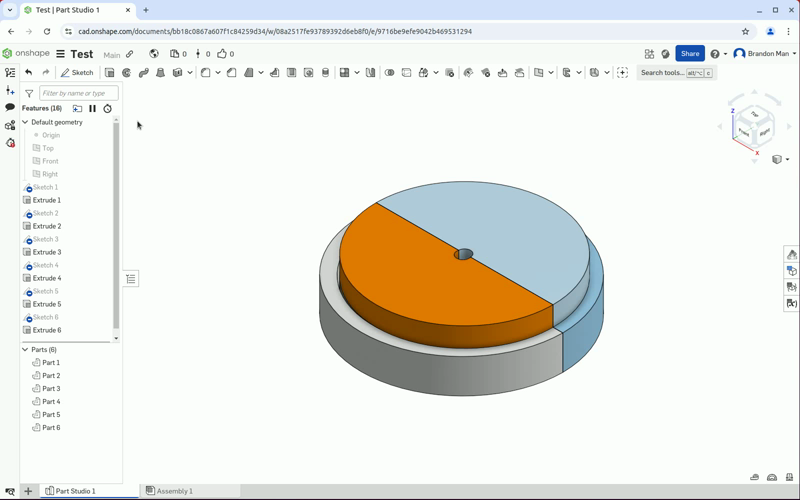
mouse_move(69, 189)
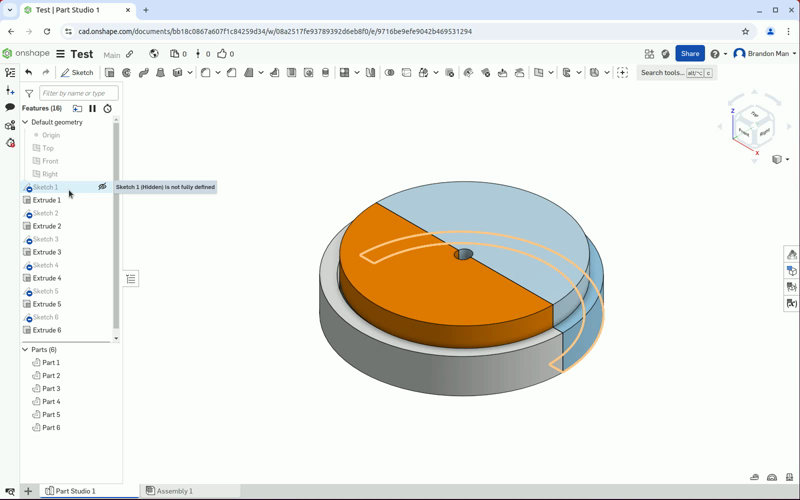
click(69, 189)